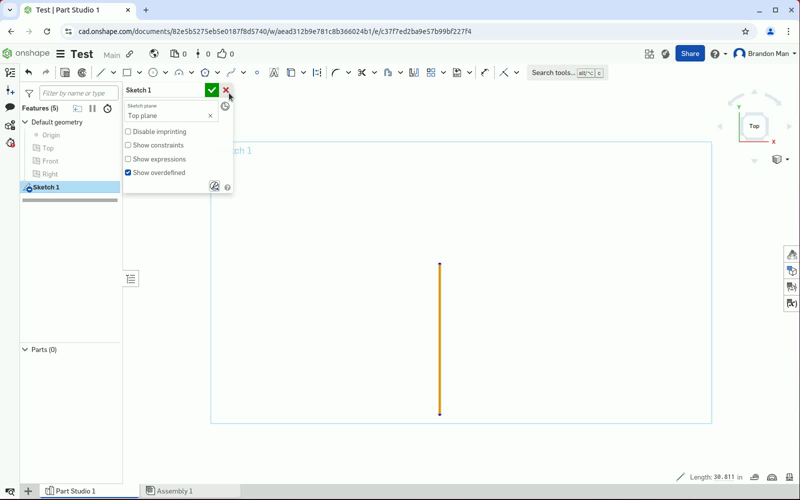
key(shift+h)
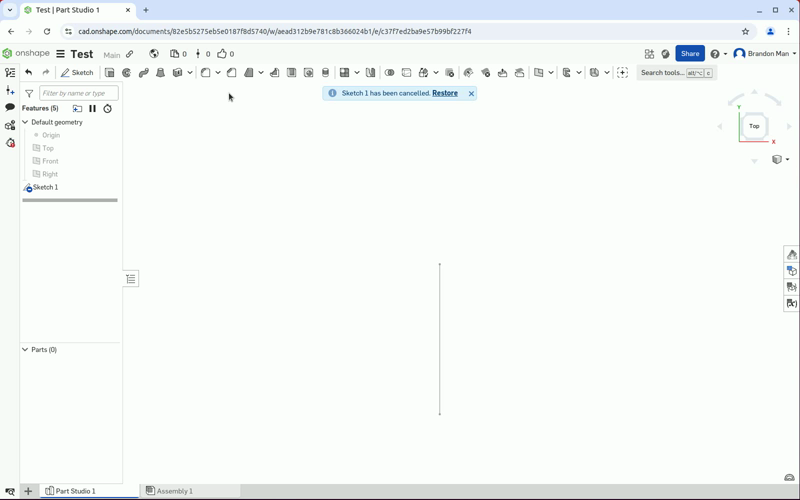
mouse_move(73, 352)
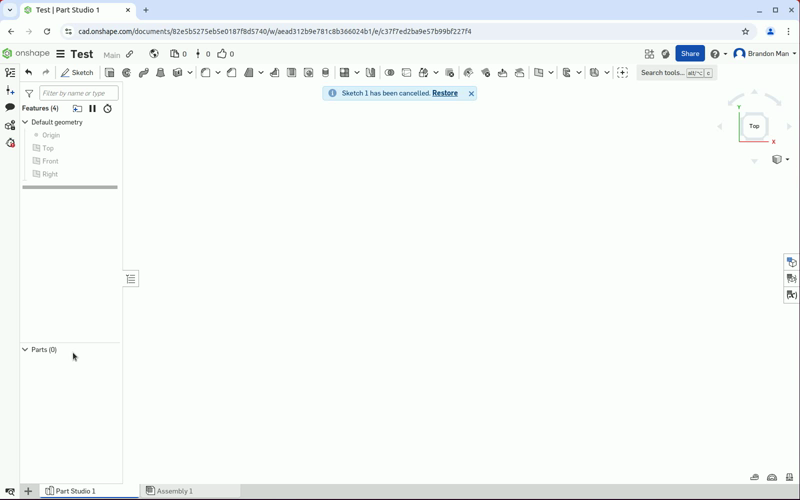
key(y)
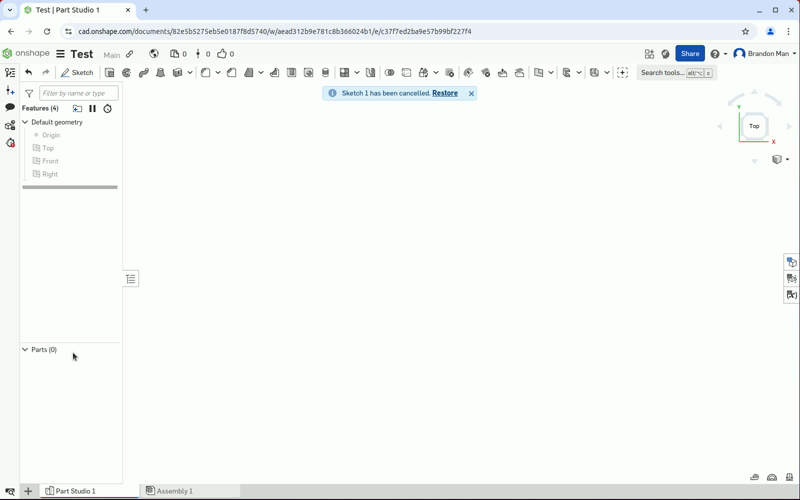
key(shift+p)
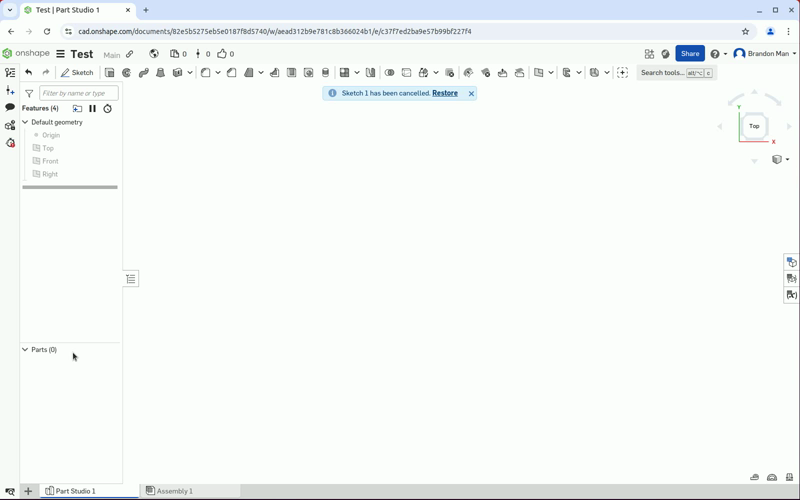
key(space)
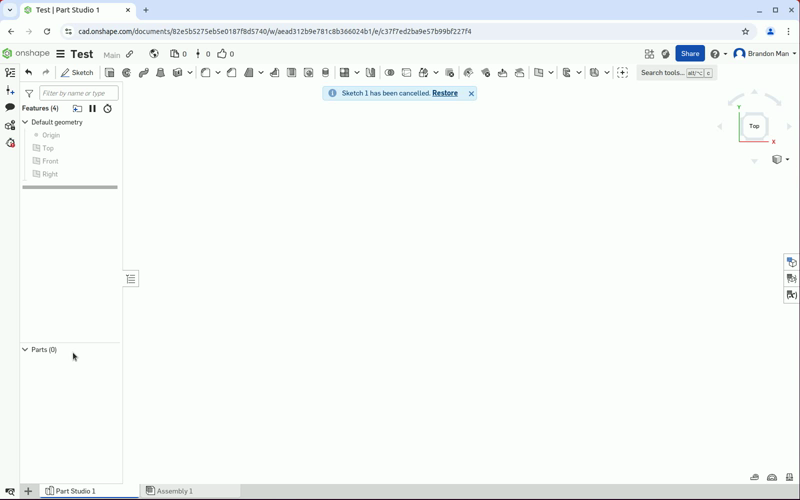
key_down(shift)
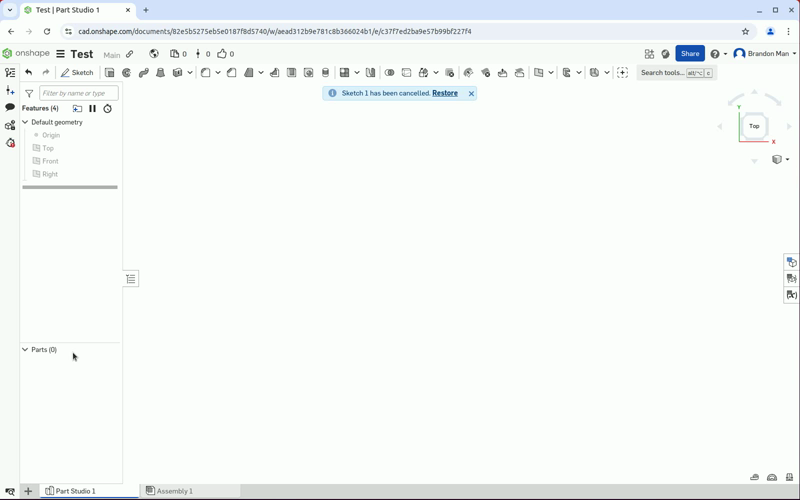
key(up)
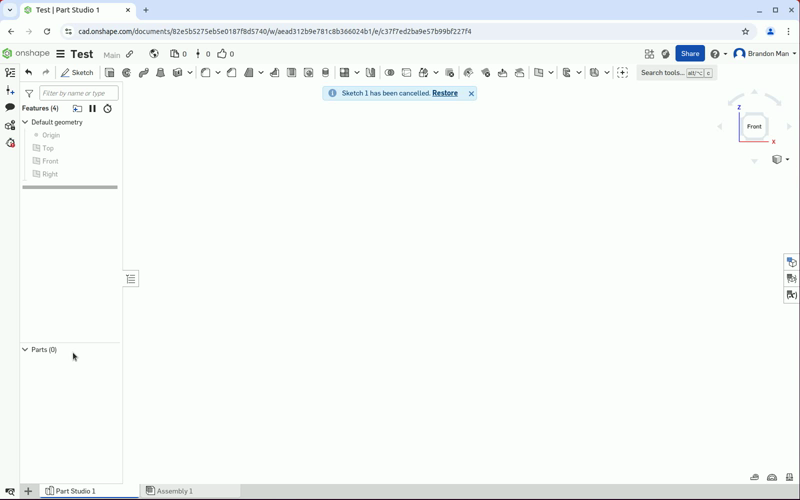
key_up(shift)
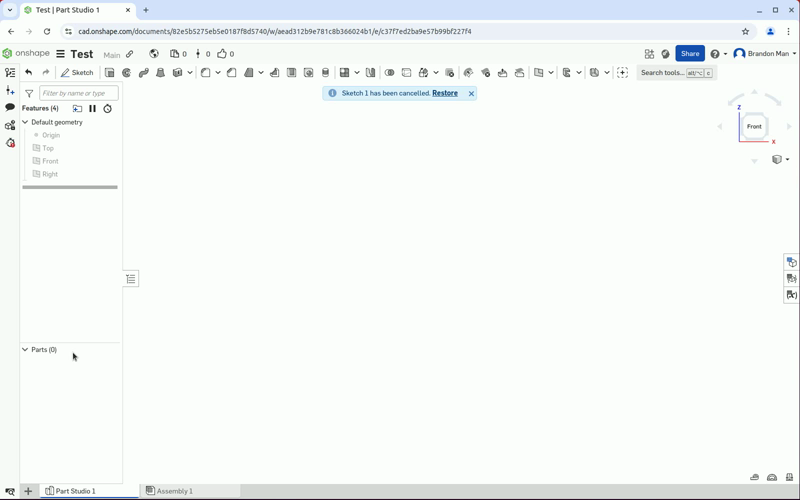
mouse_move(73, 352)
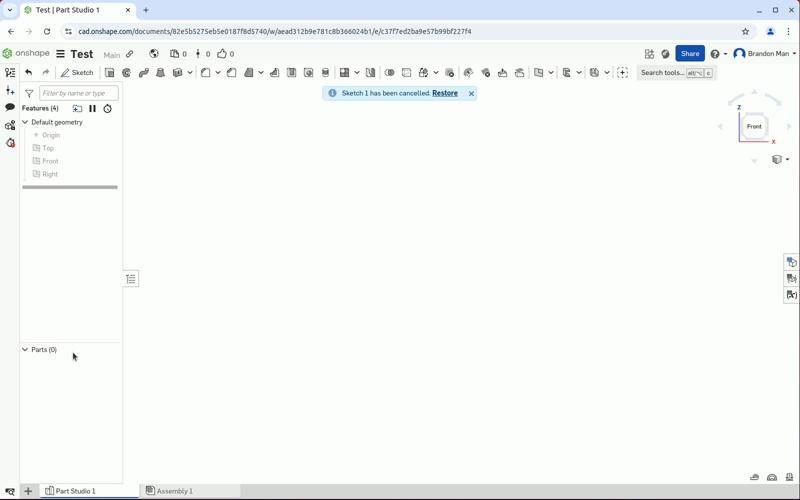
key(shift+y)
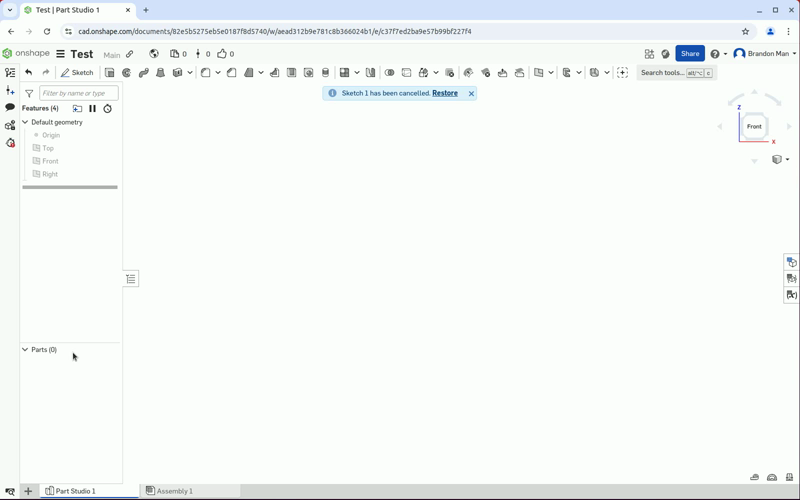
key(shift+s)
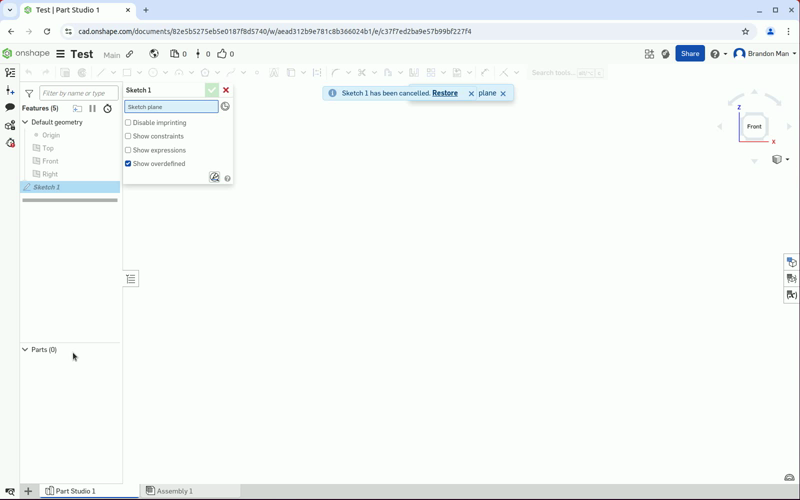
mouse_move(73, 163)
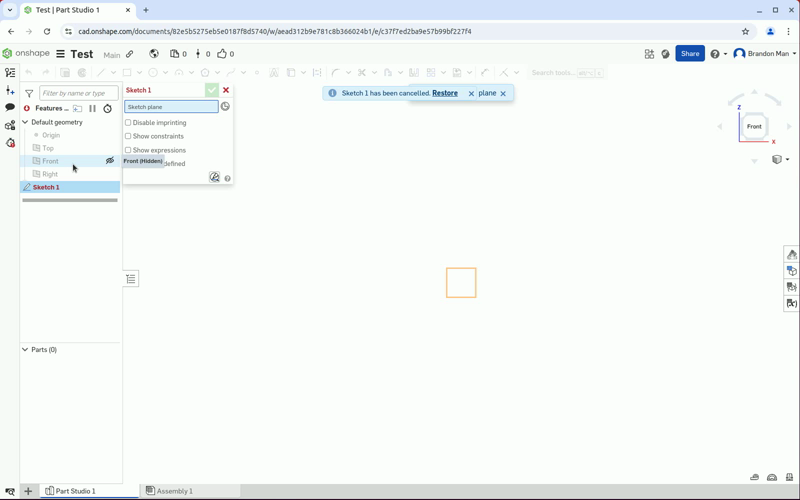
click(73, 163)
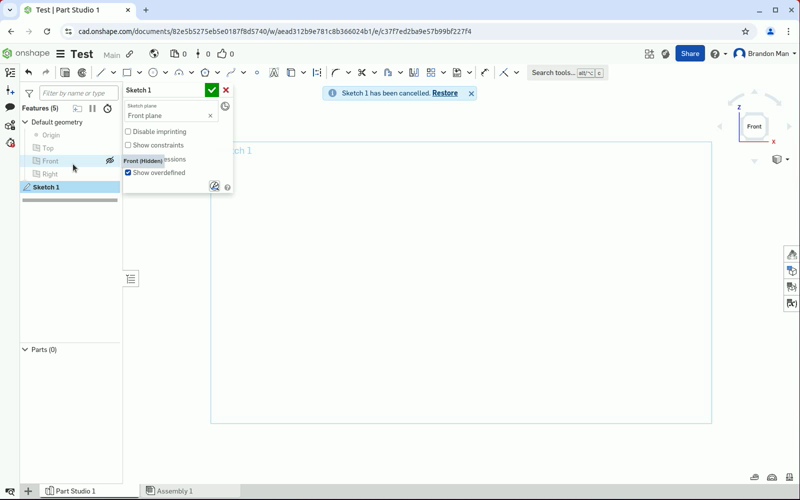
mouse_move(73, 352)
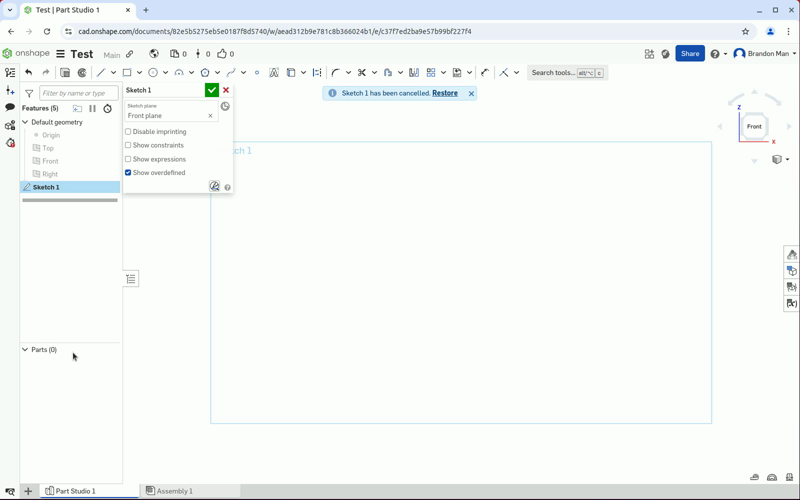
key(y)
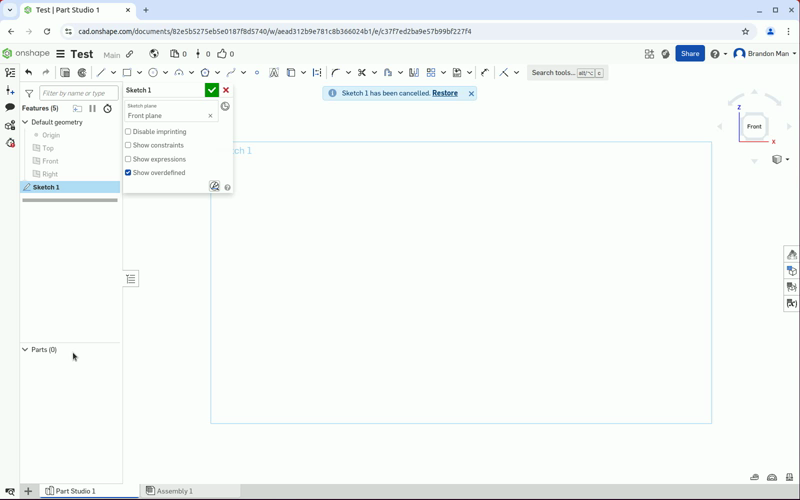
key(a)
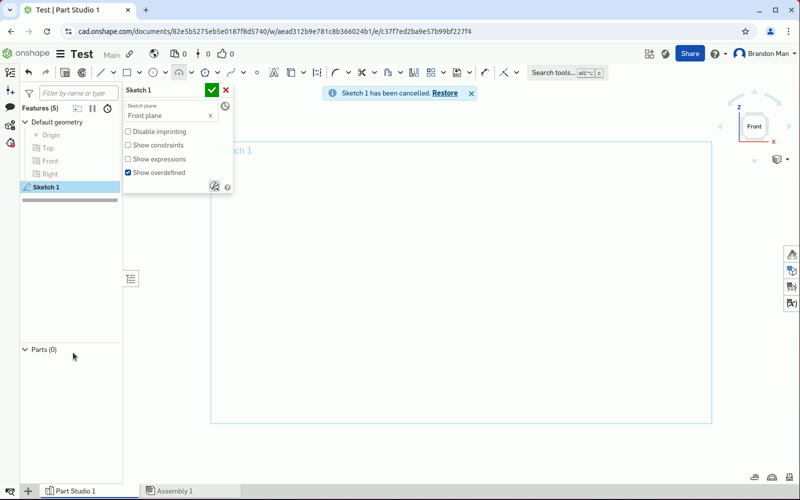
key_down(shift)
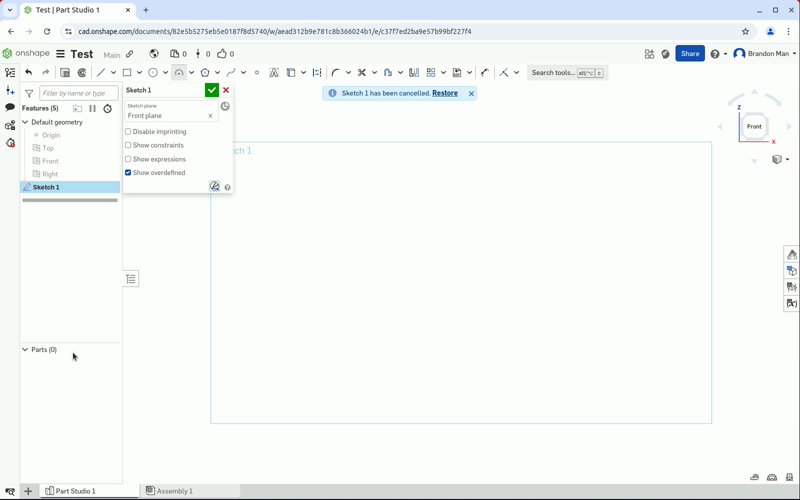
mouse_move(459, 277)
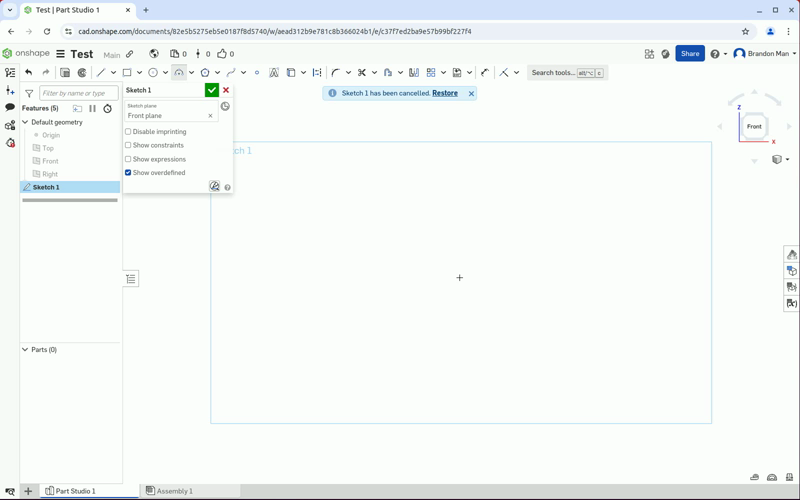
click(459, 277)
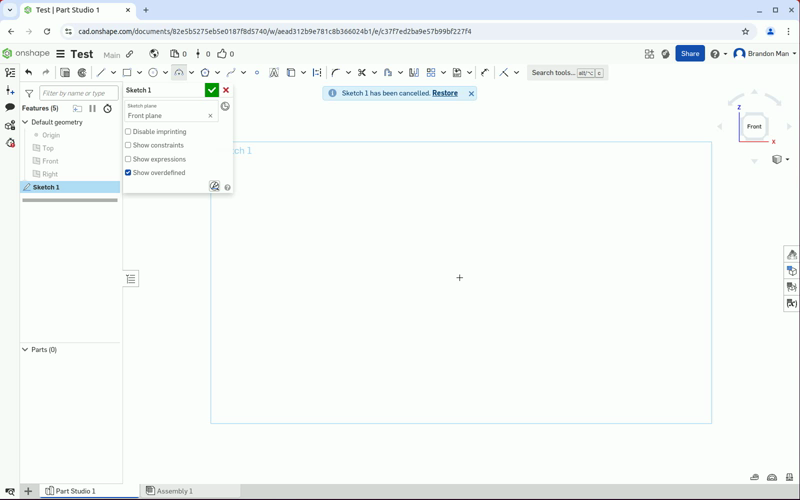
key_up(shift)
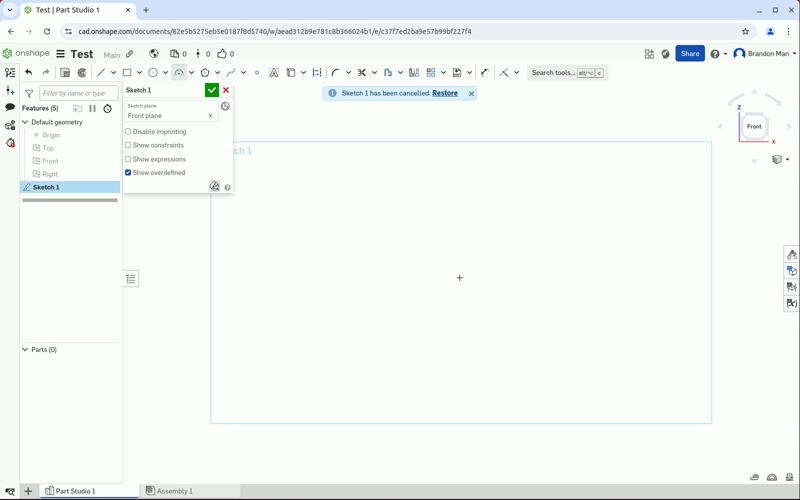
key_down(shift)
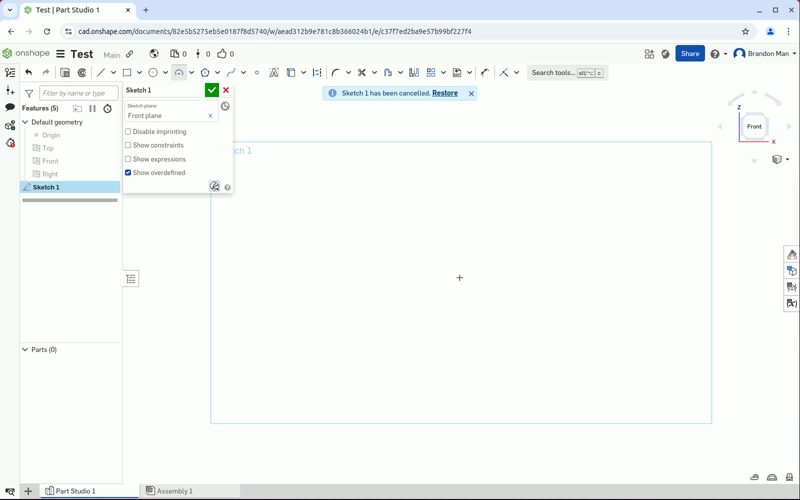
mouse_move(461, 277)
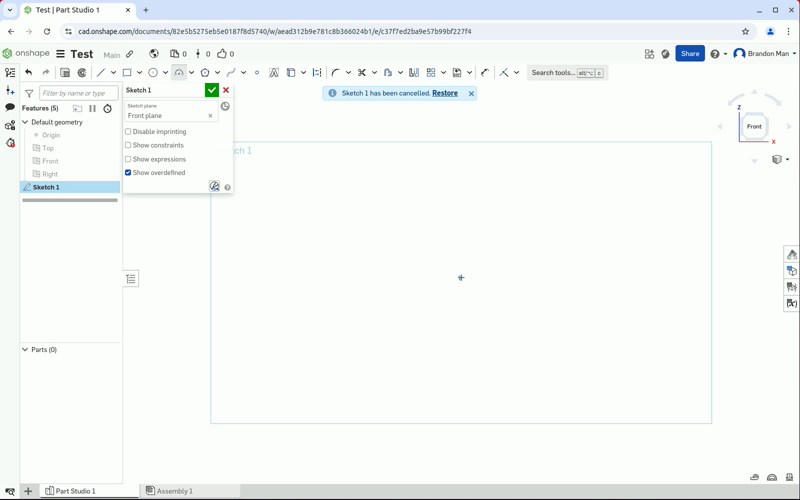
scroll(6)
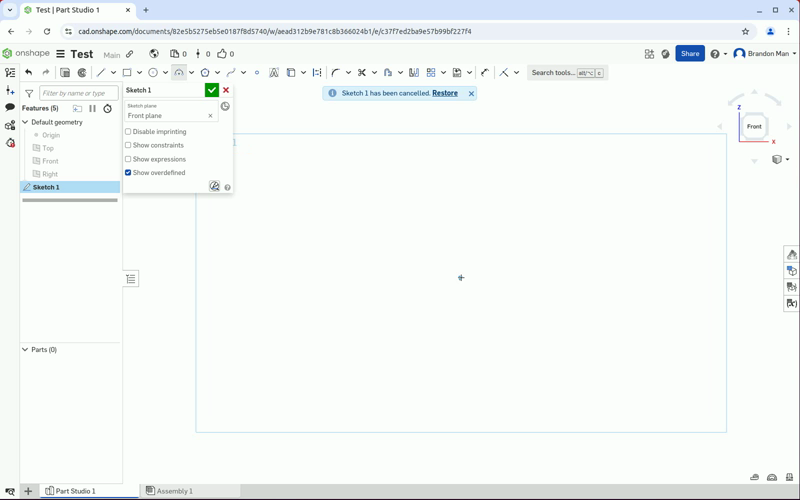
scroll(6)
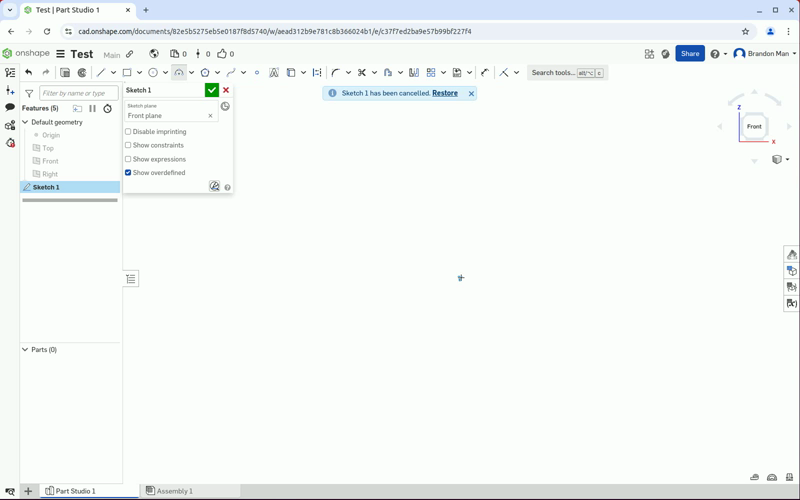
scroll(6)
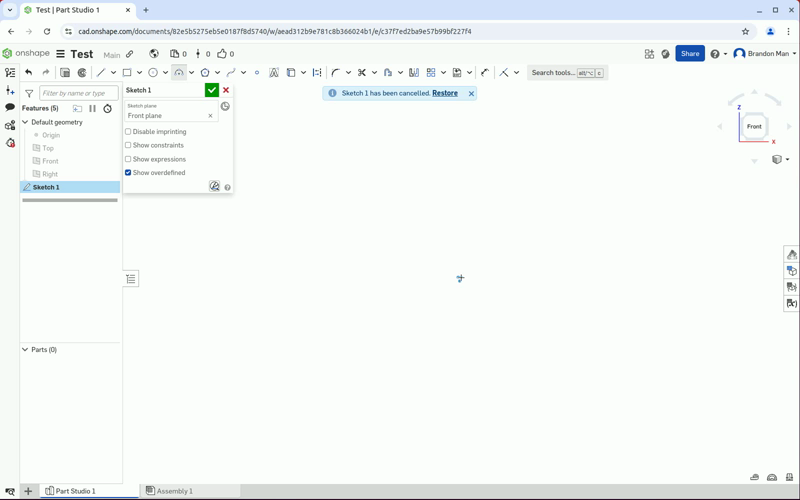
scroll(6)
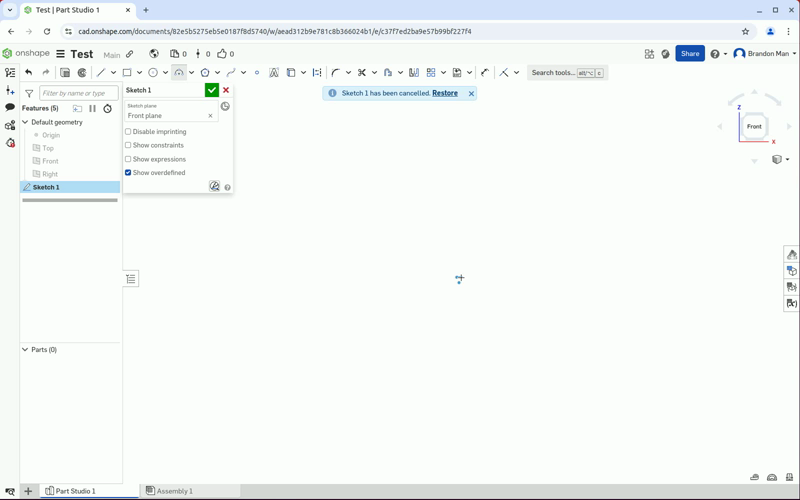
scroll(6)
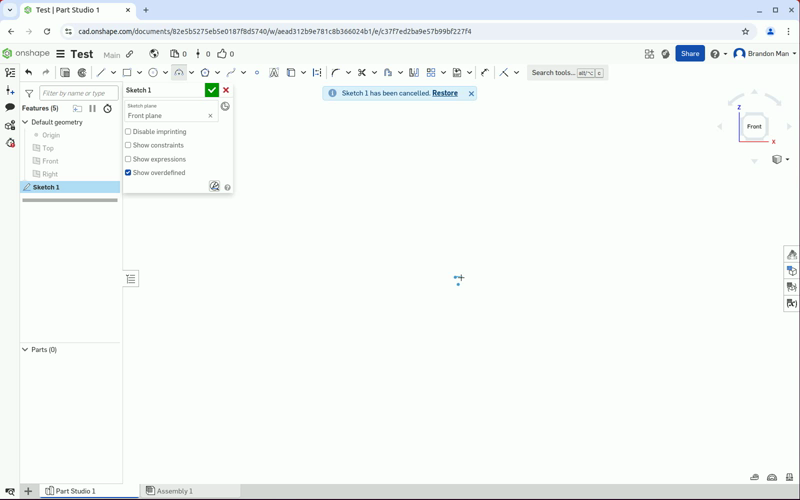
scroll(6)
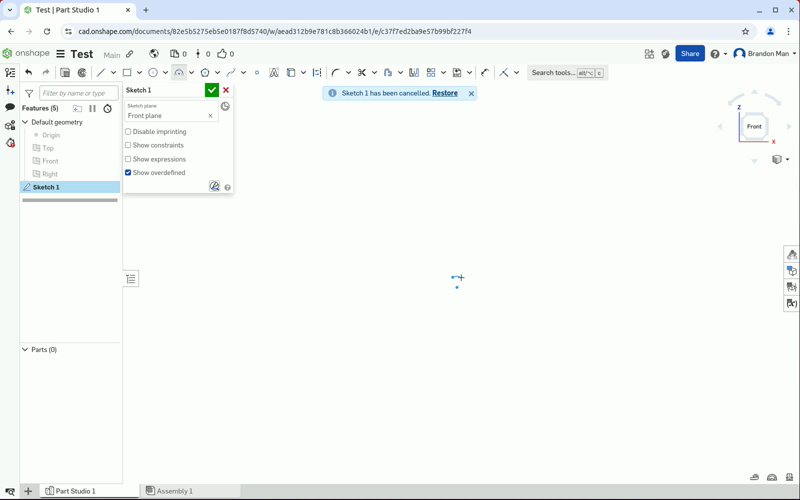
scroll(6)
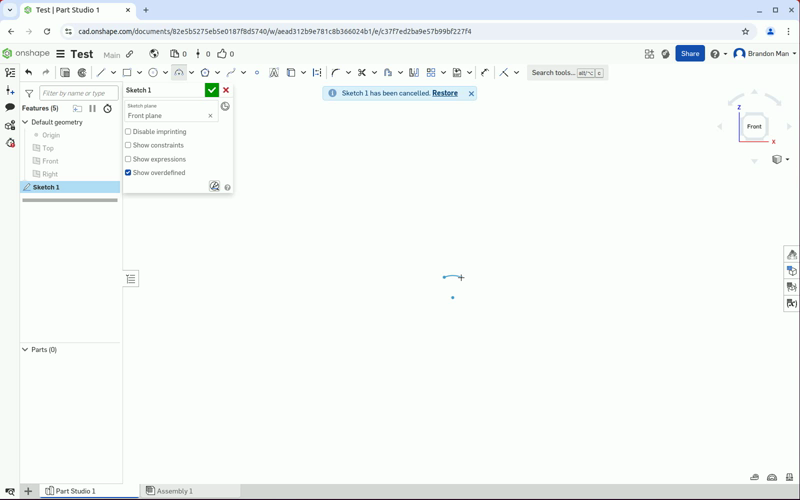
click(461, 277)
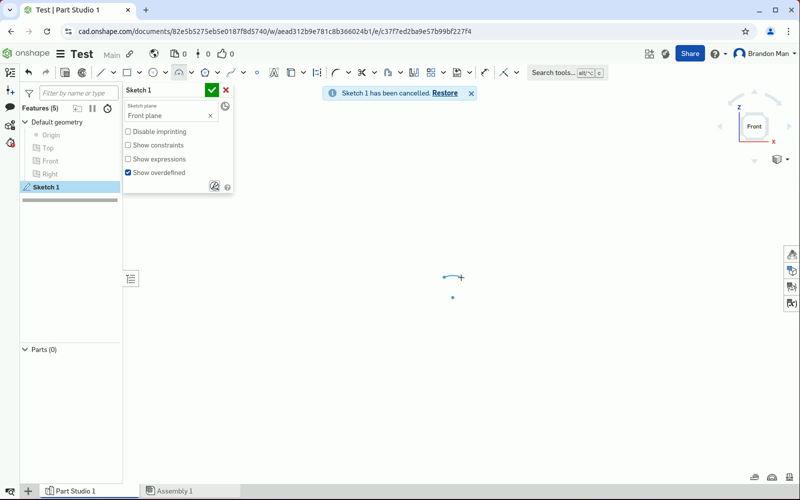
scroll(-6)
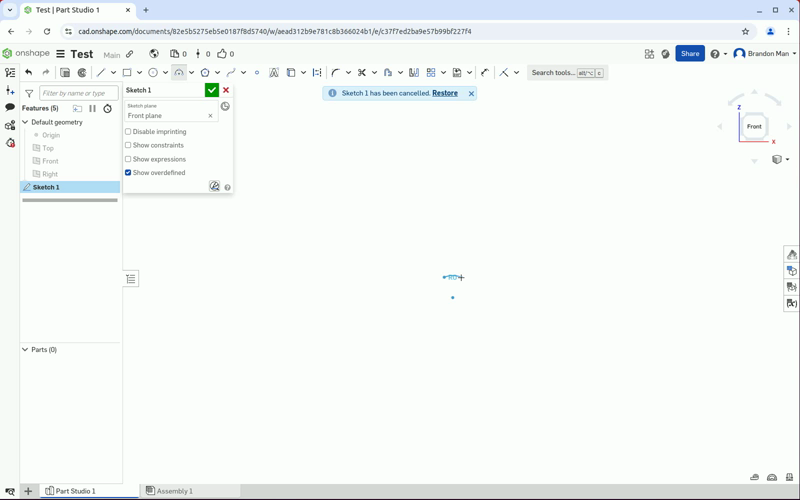
scroll(-6)
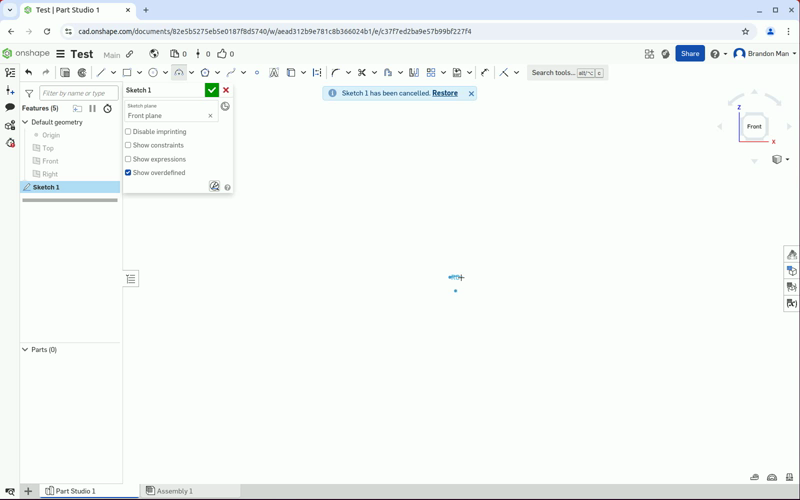
scroll(-6)
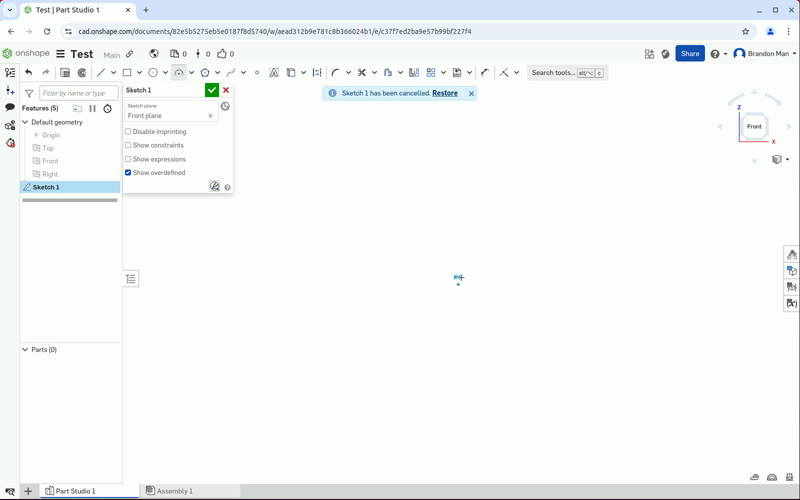
scroll(-6)
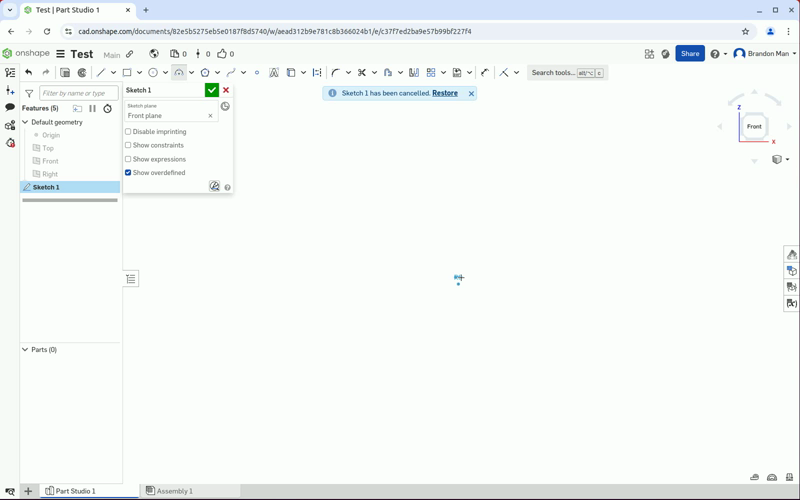
scroll(-6)
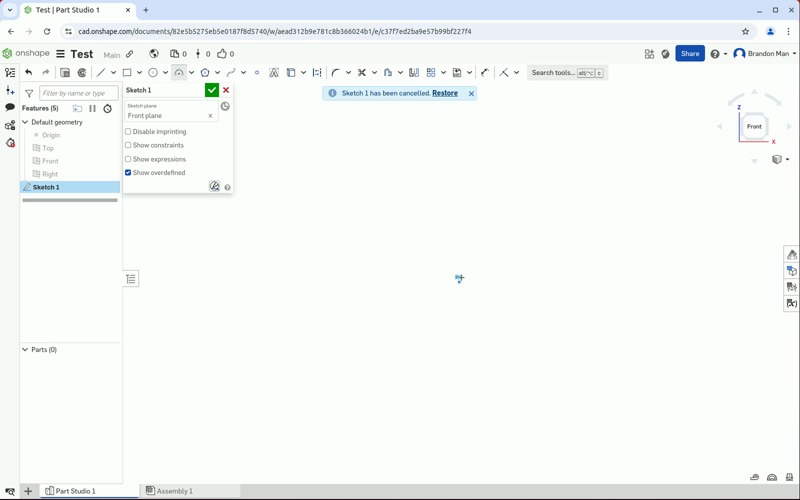
scroll(-6)
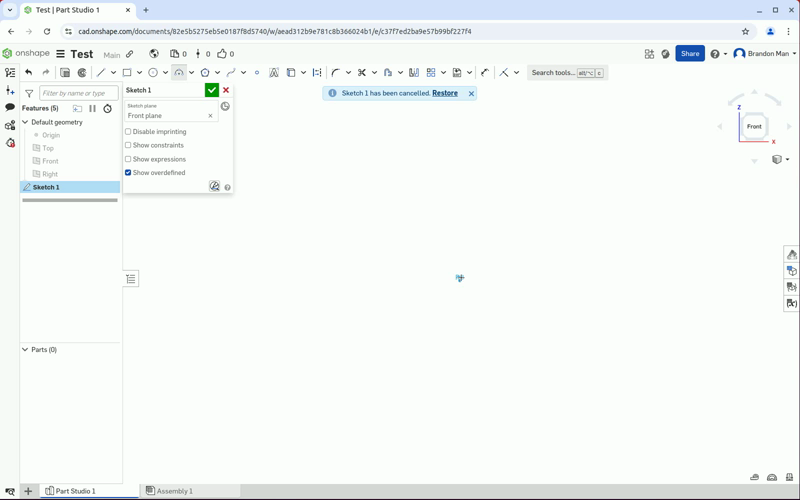
scroll(-6)
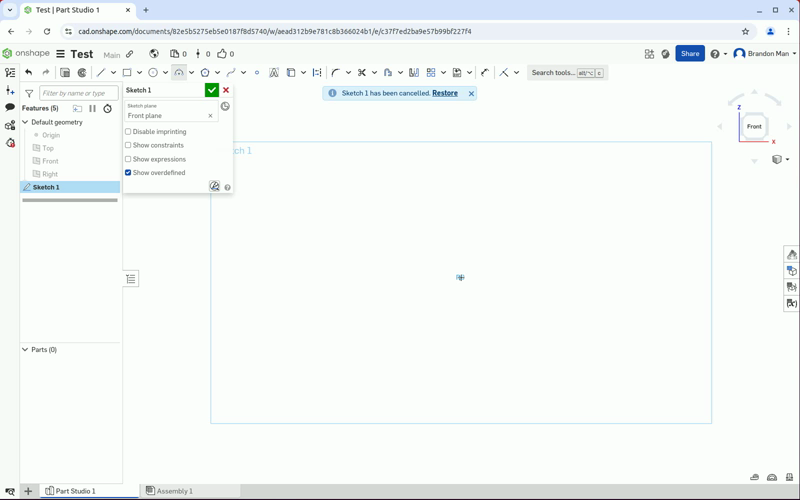
mouse_move(460, 289)
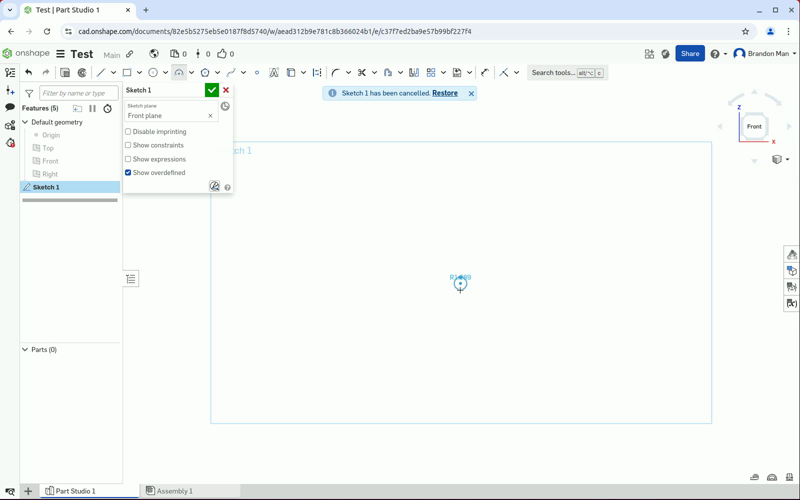
scroll(6)
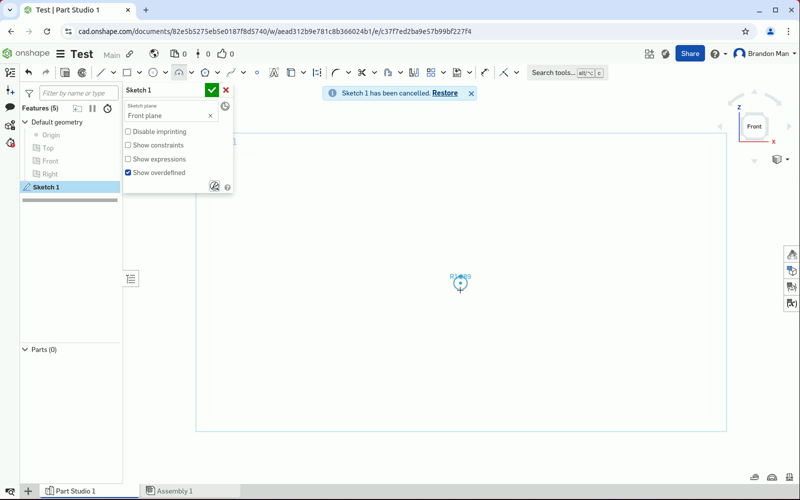
scroll(6)
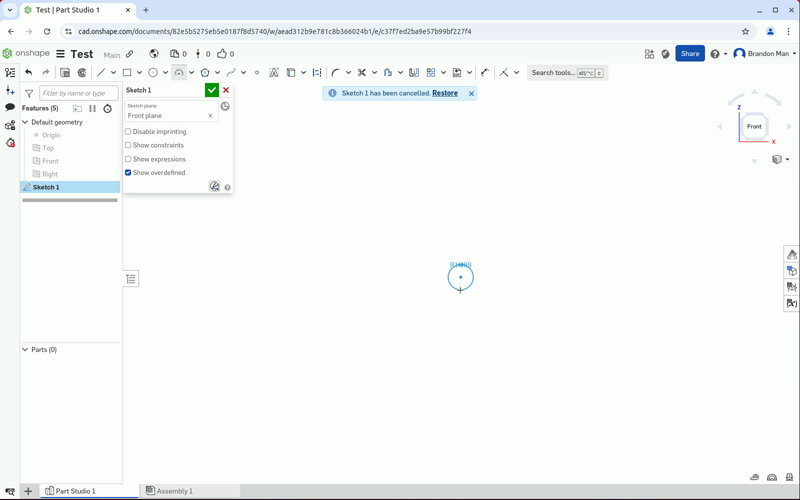
scroll(6)
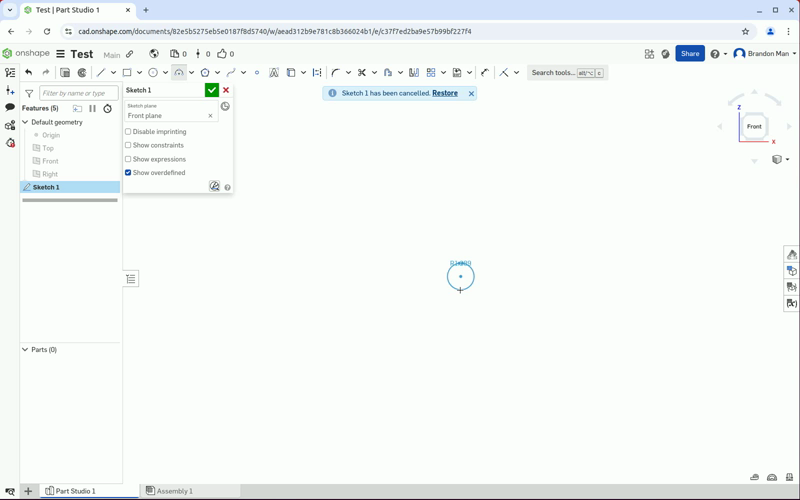
scroll(6)
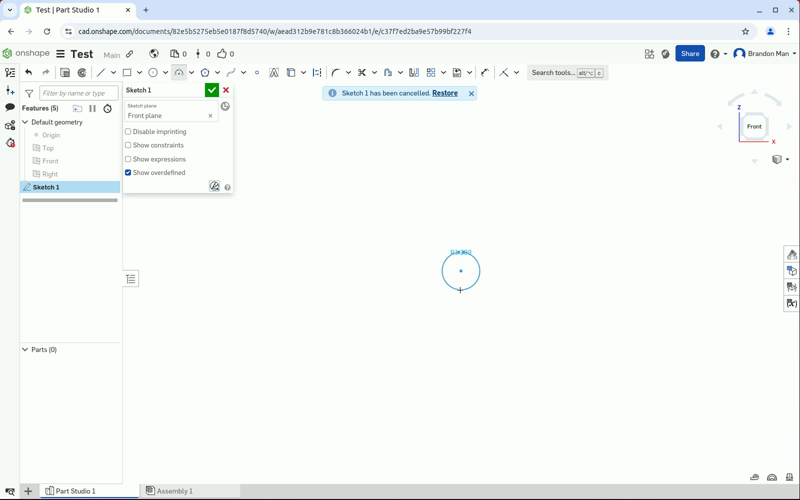
scroll(6)
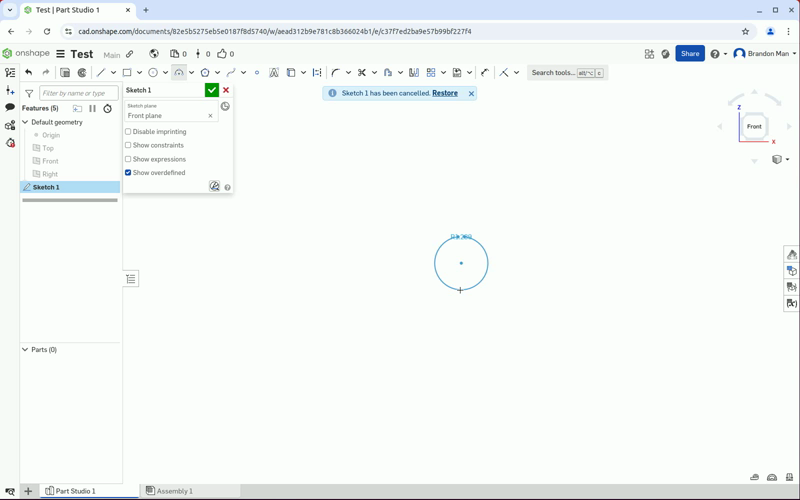
scroll(6)
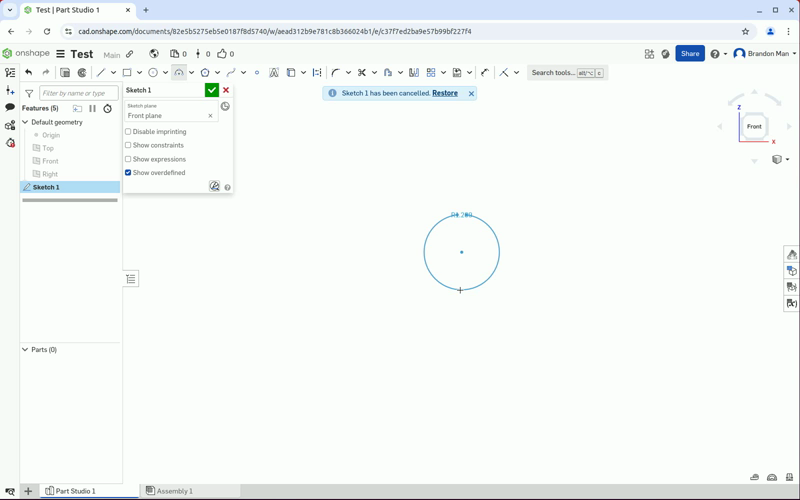
scroll(6)
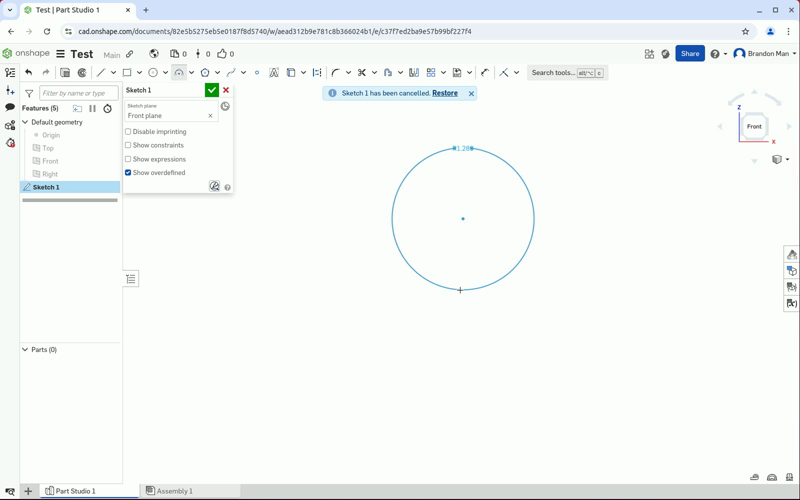
click(460, 289)
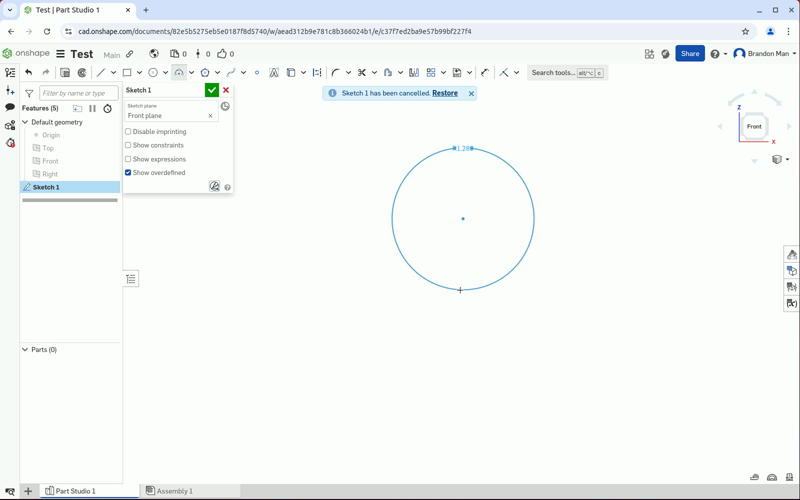
scroll(-6)
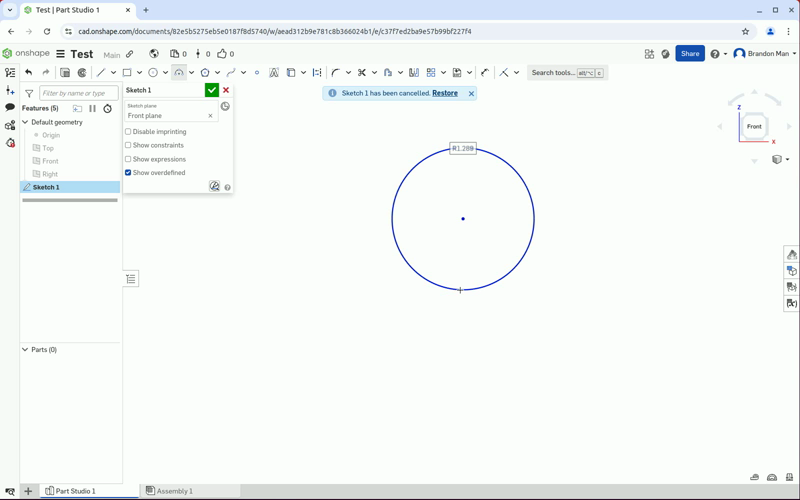
scroll(-6)
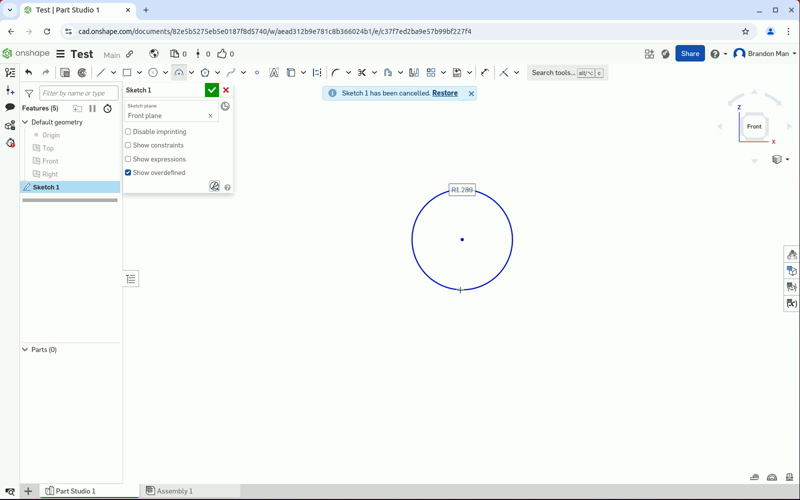
scroll(-6)
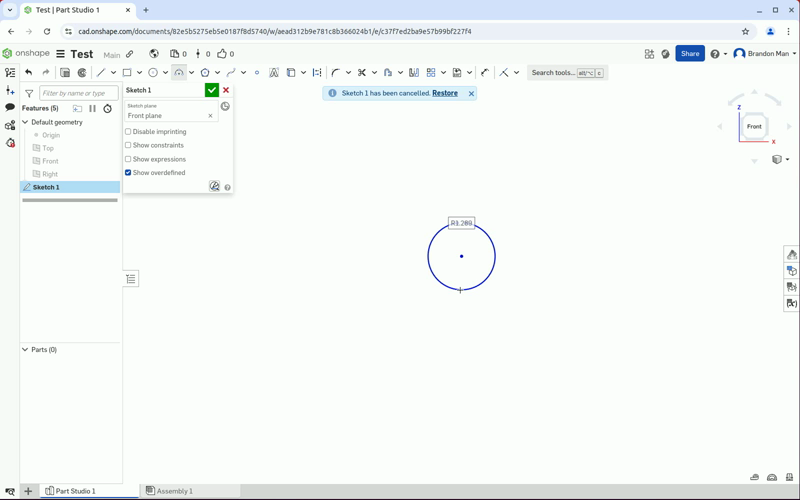
scroll(-6)
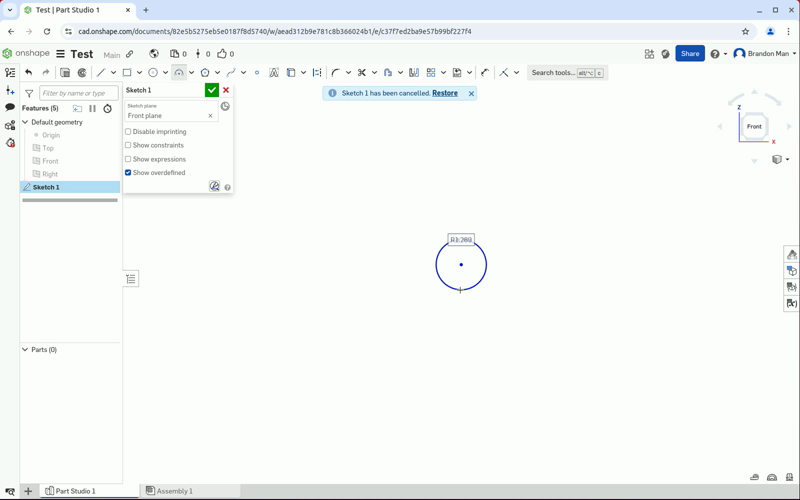
scroll(-6)
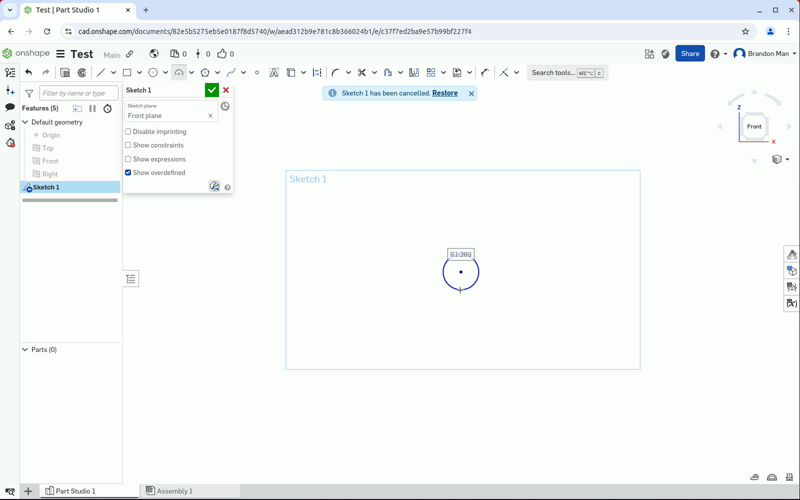
scroll(-6)
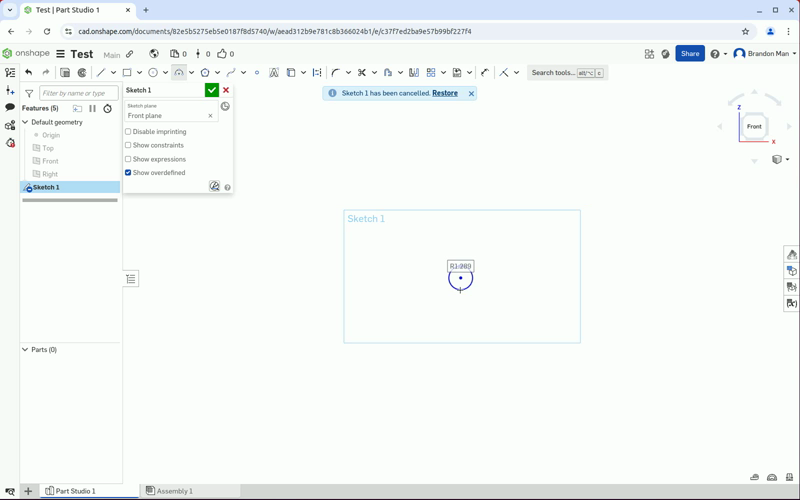
scroll(-6)
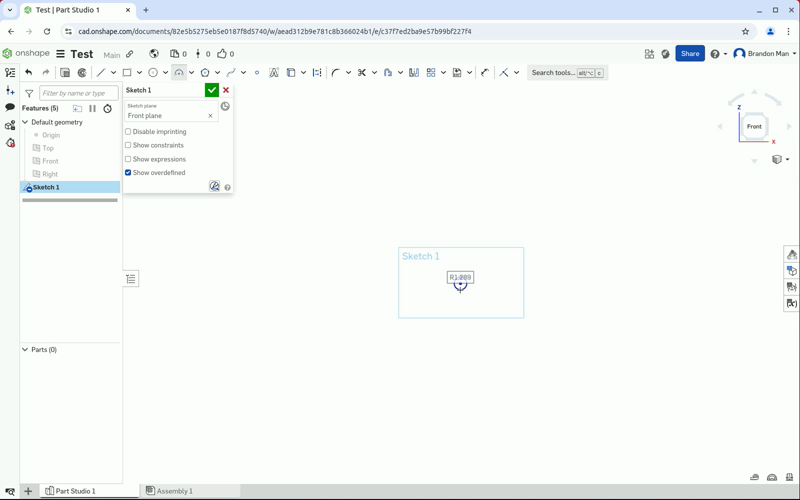
key_up(shift)
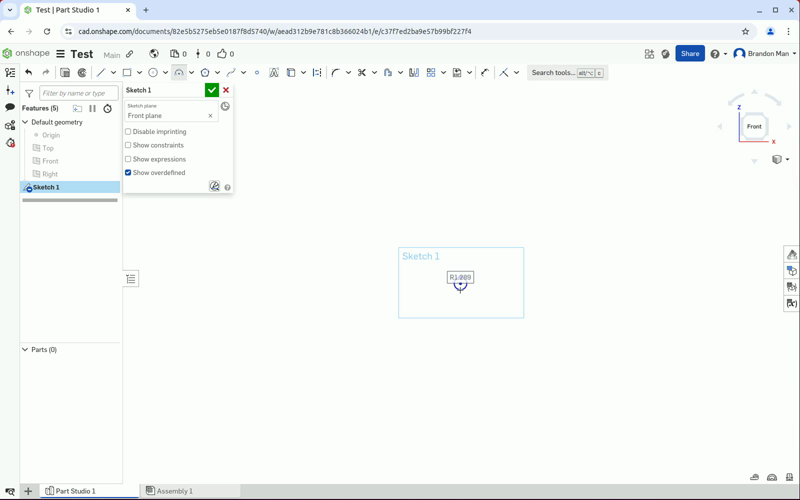
key(esc)
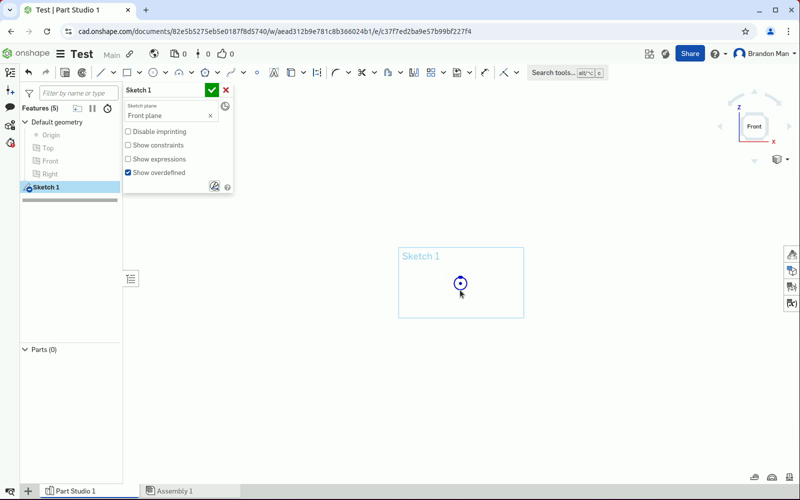
key(l)
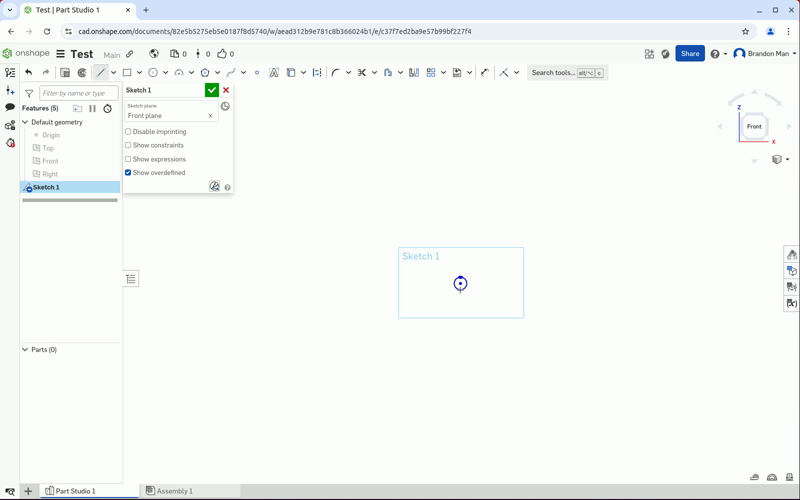
mouse_move(461, 277)
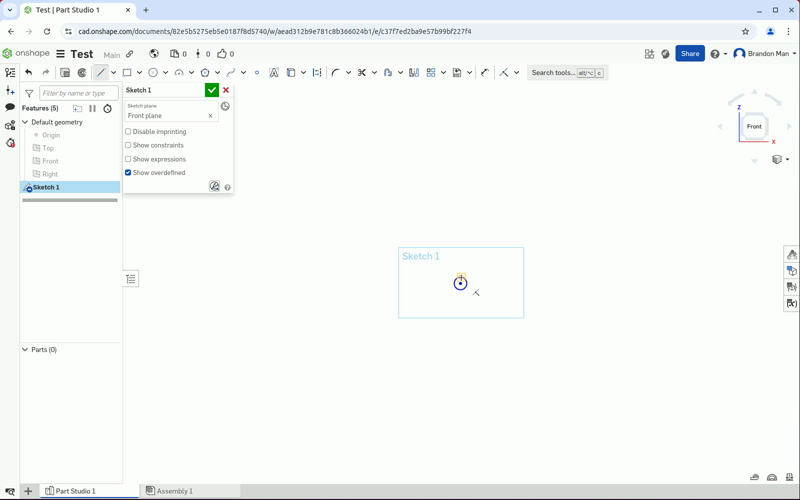
scroll(6)
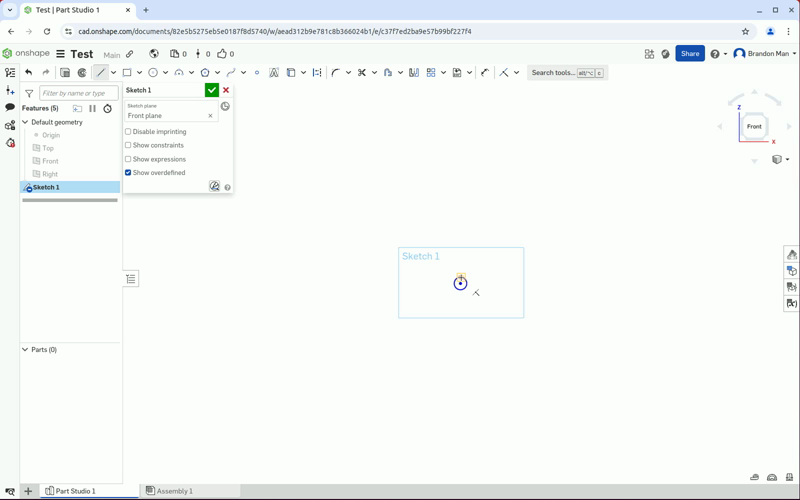
scroll(6)
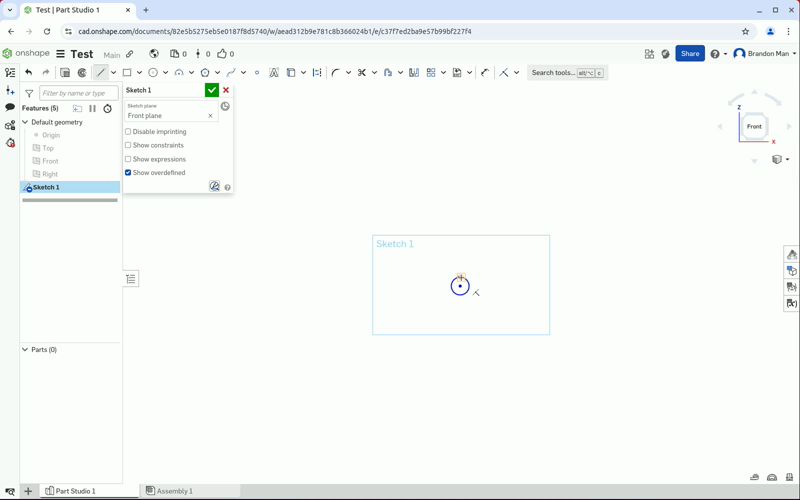
scroll(6)
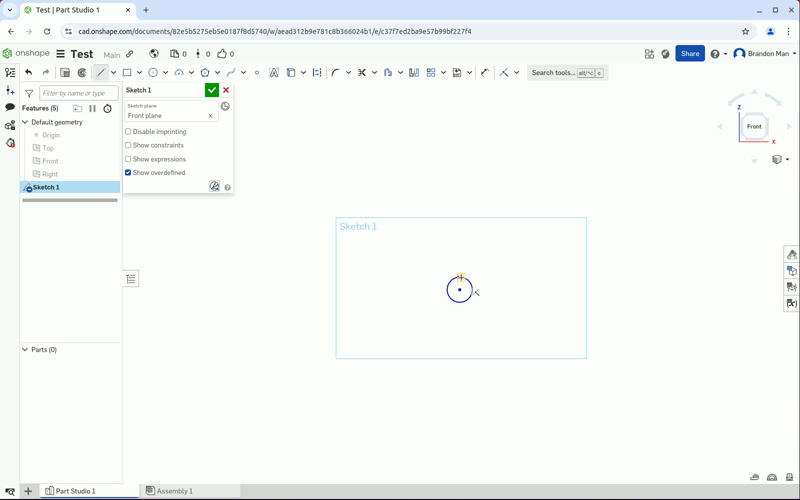
scroll(6)
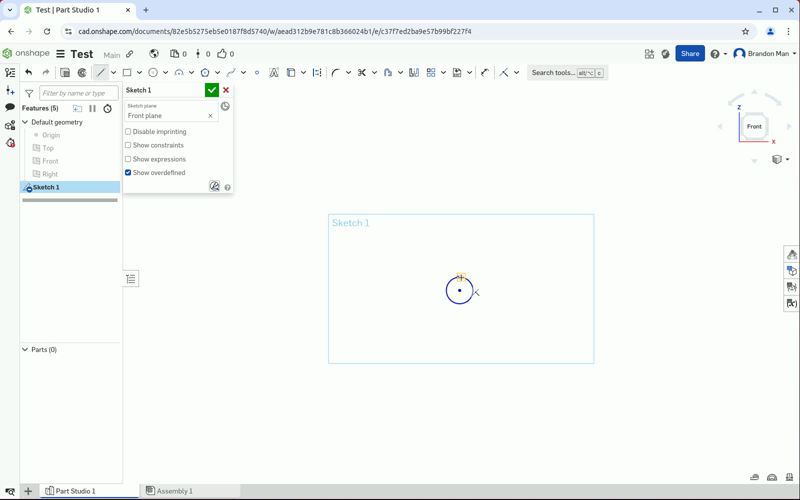
scroll(6)
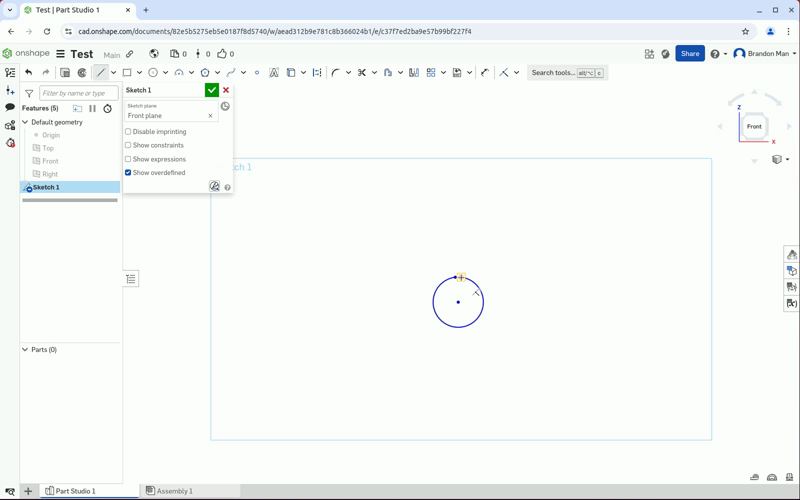
scroll(6)
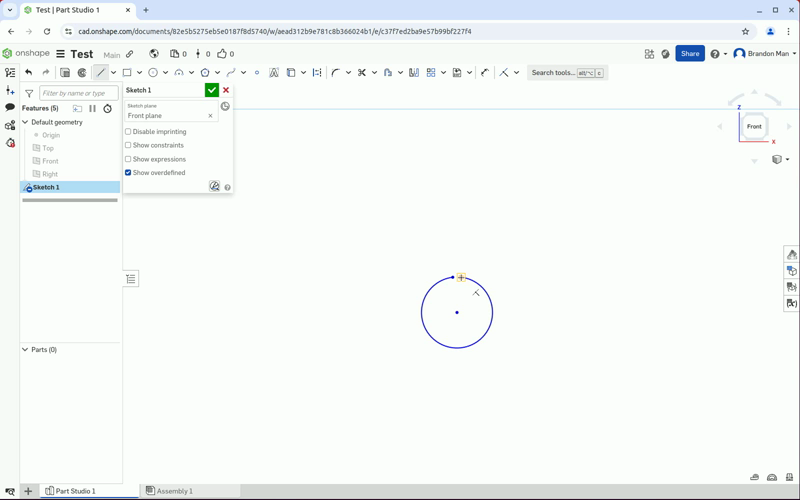
scroll(6)
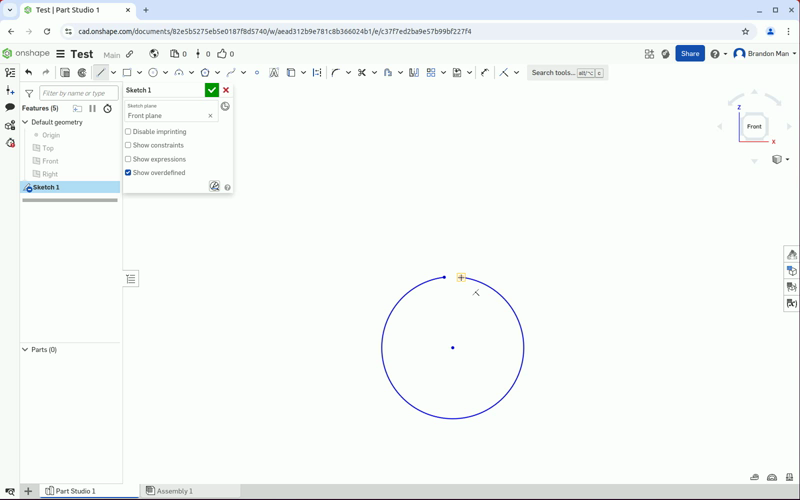
click(461, 277)
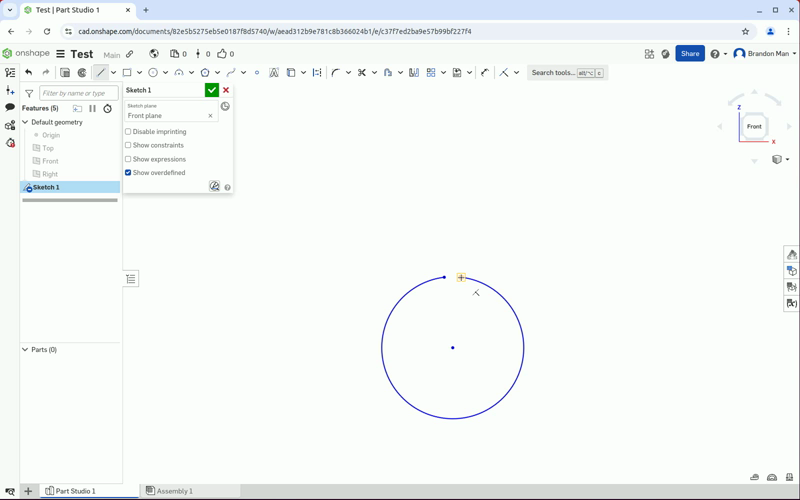
scroll(-6)
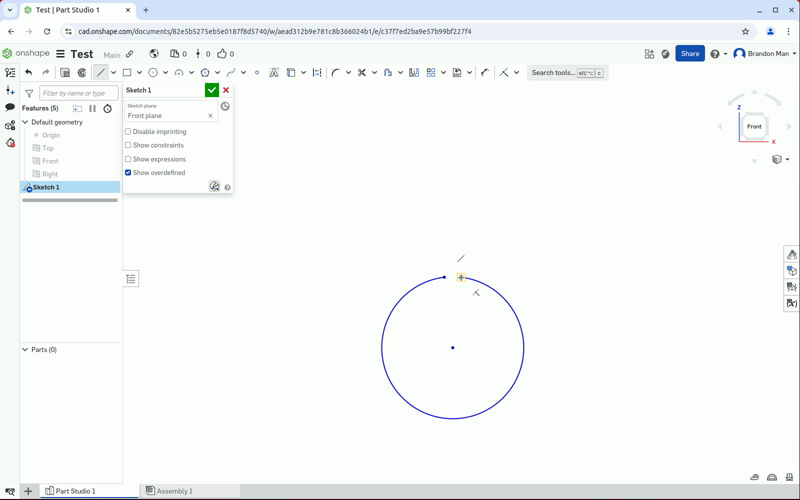
scroll(-6)
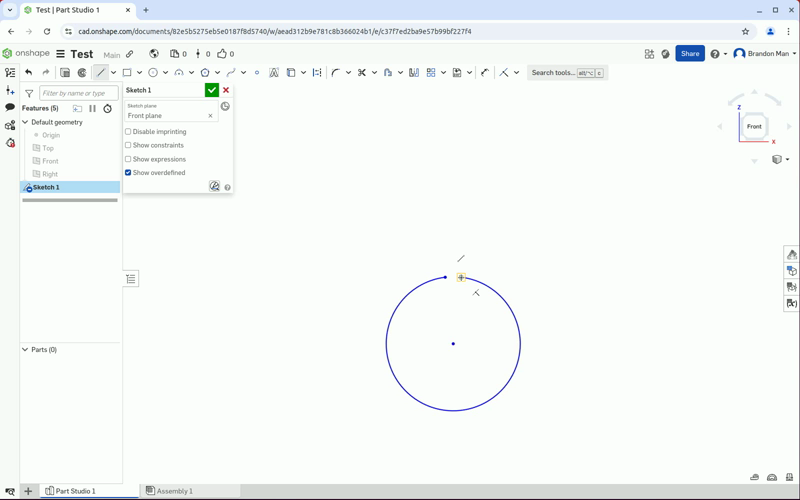
scroll(-6)
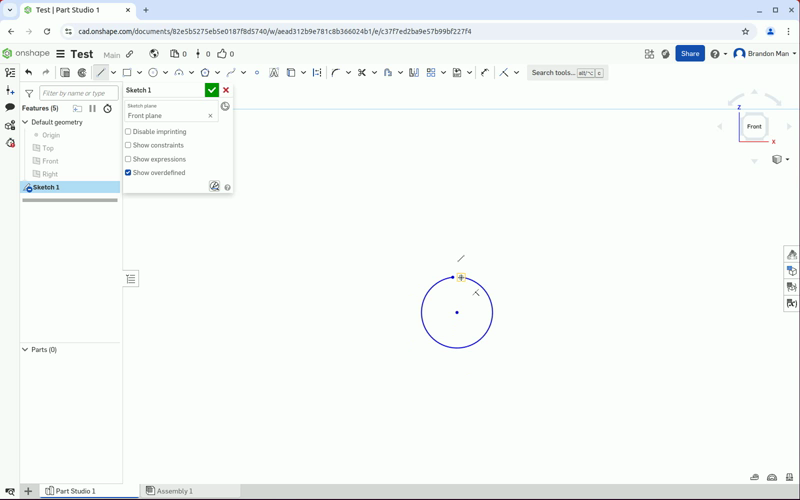
scroll(-6)
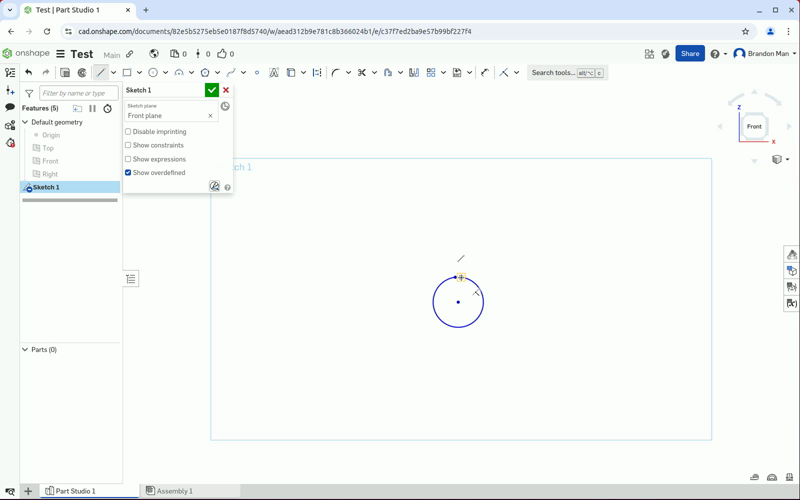
scroll(-6)
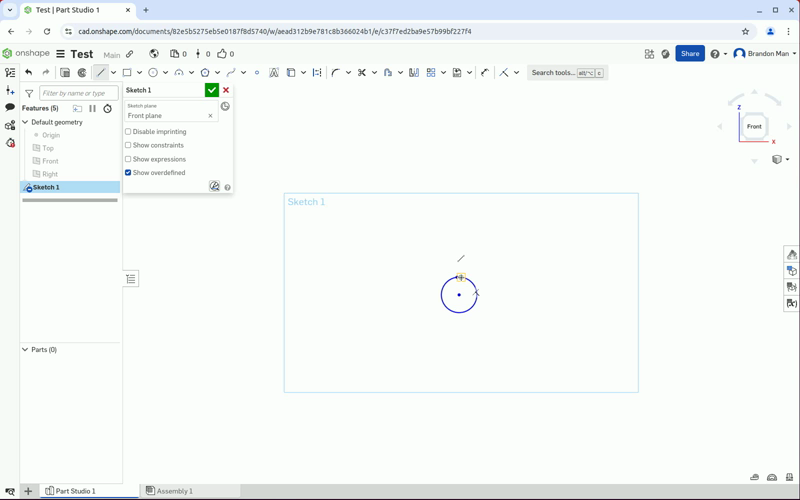
scroll(-6)
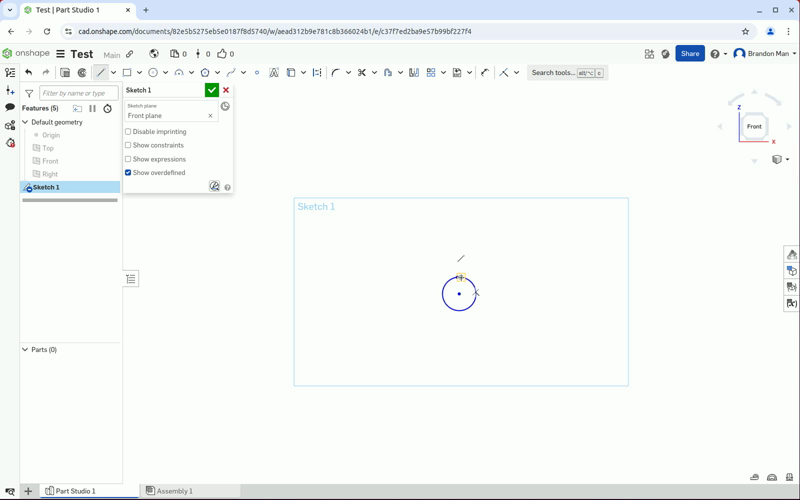
scroll(-6)
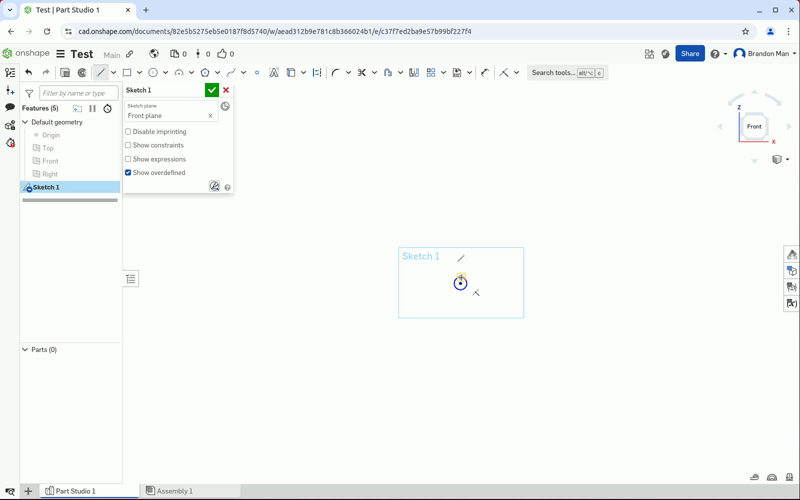
key_down(shift)
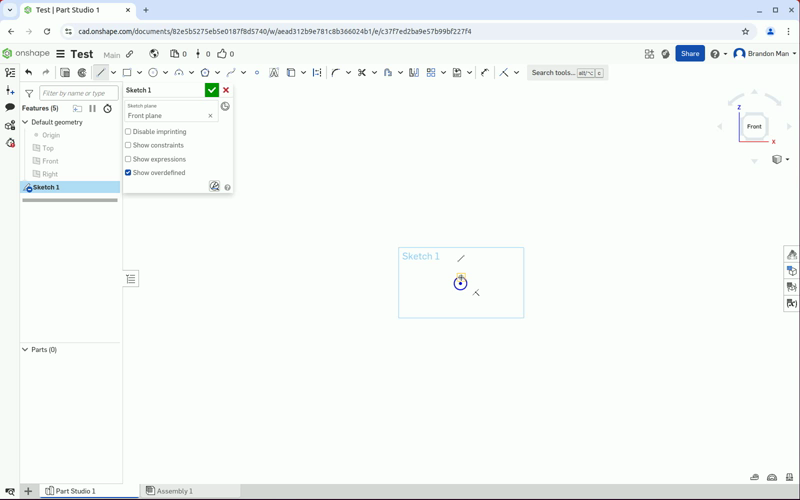
key_up(shift)
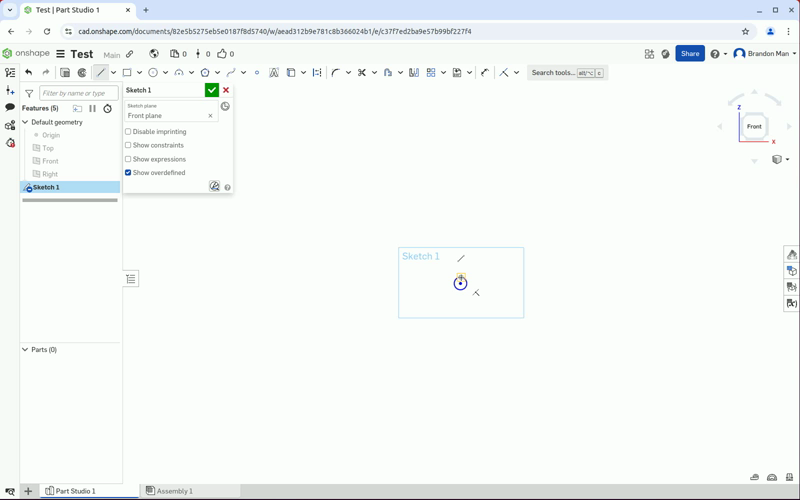
key(esc)
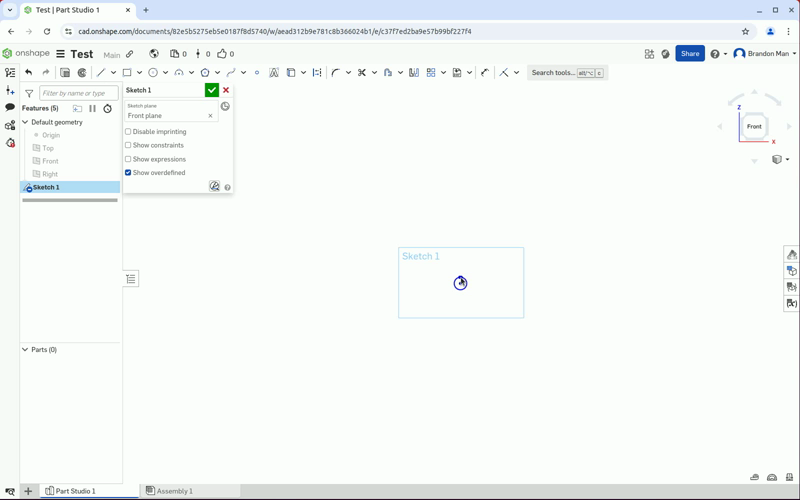
key(a)
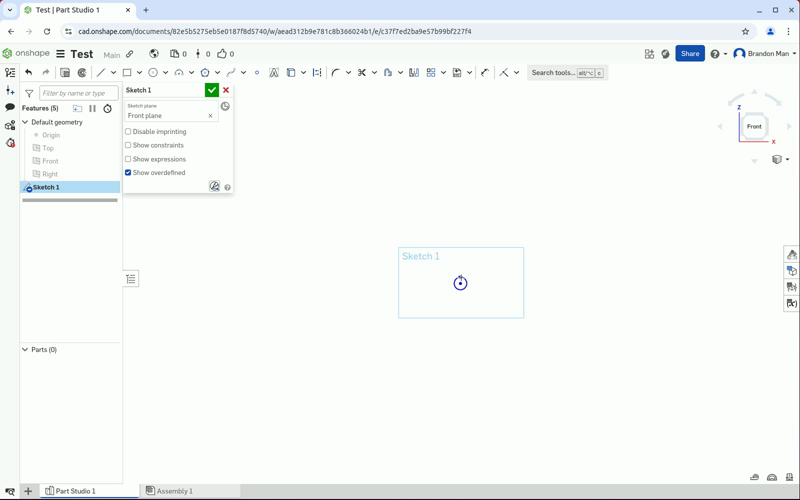
mouse_move(461, 276)
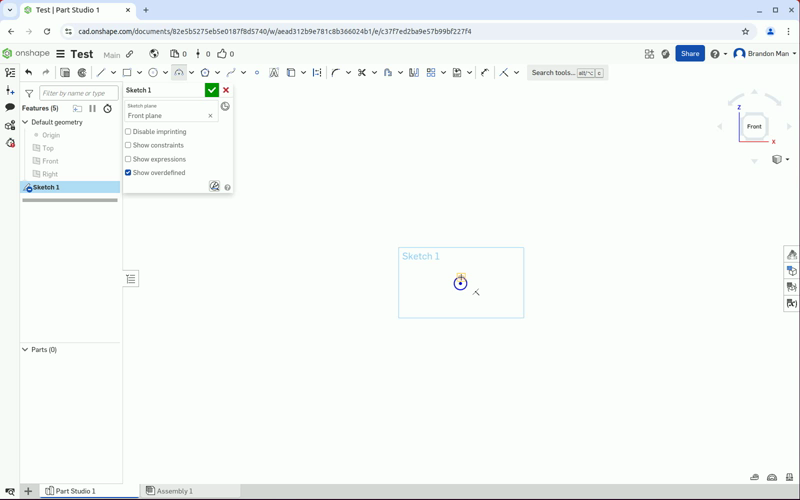
scroll(6)
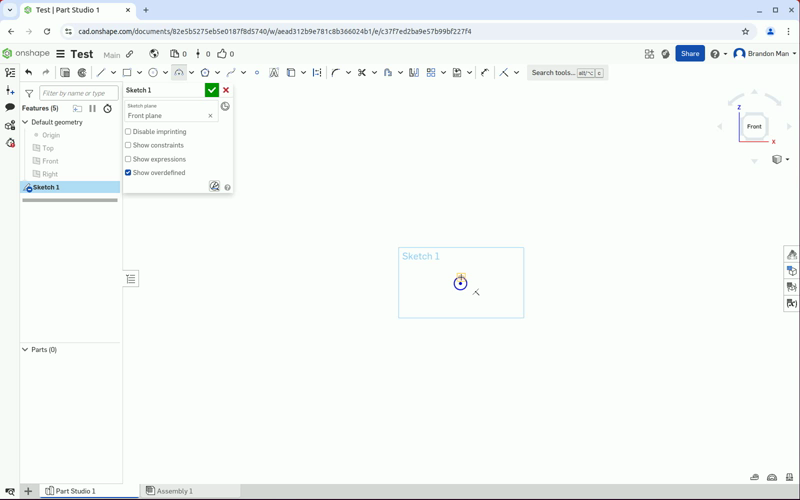
scroll(6)
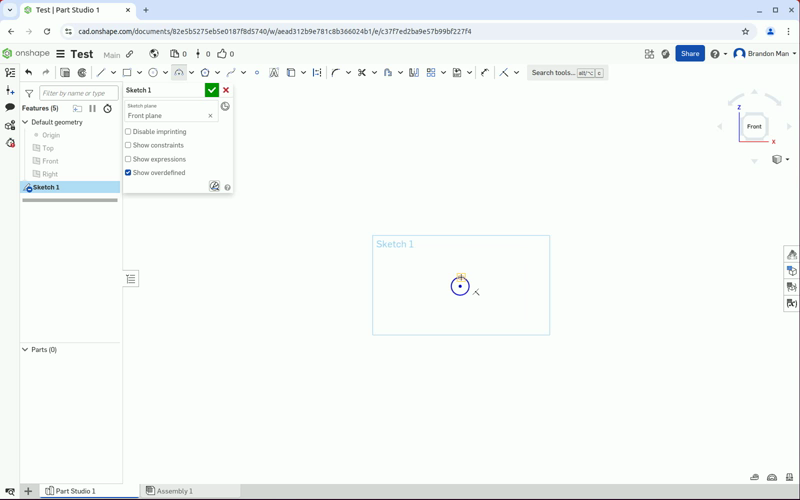
scroll(6)
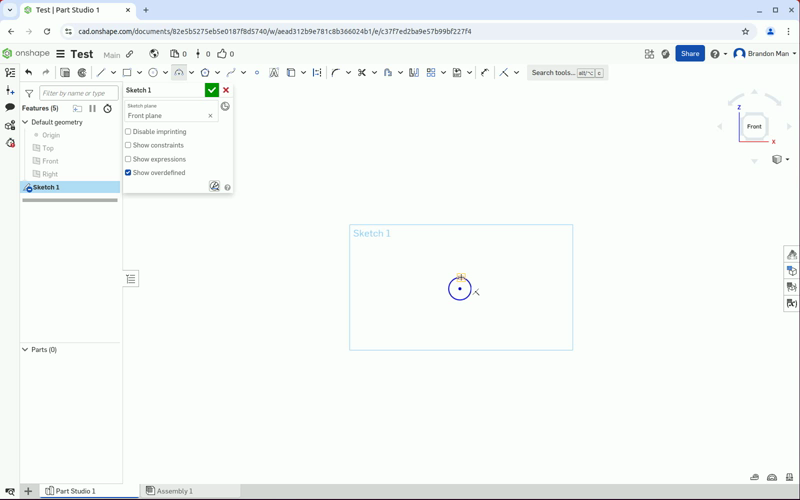
scroll(6)
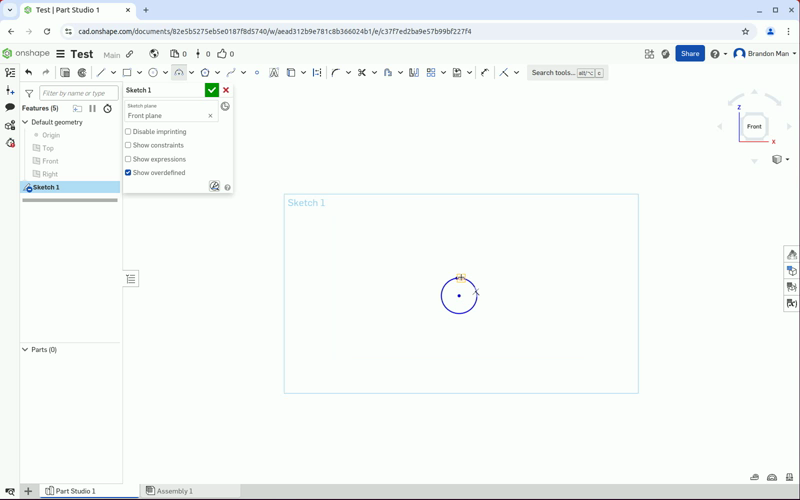
scroll(6)
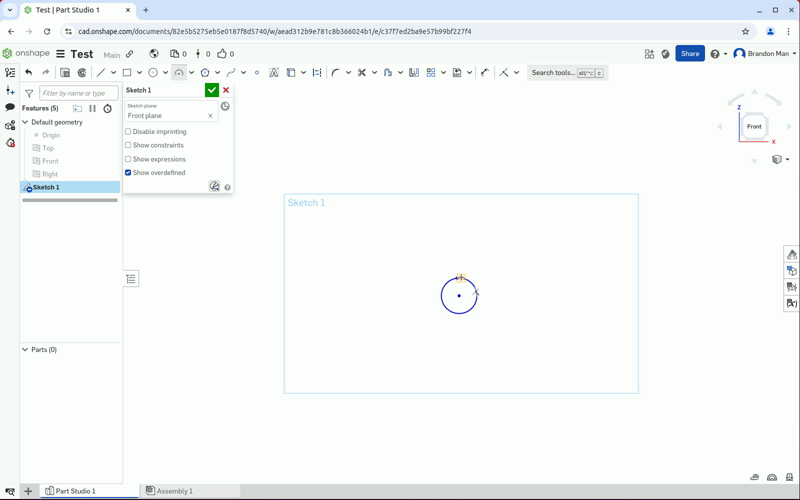
scroll(6)
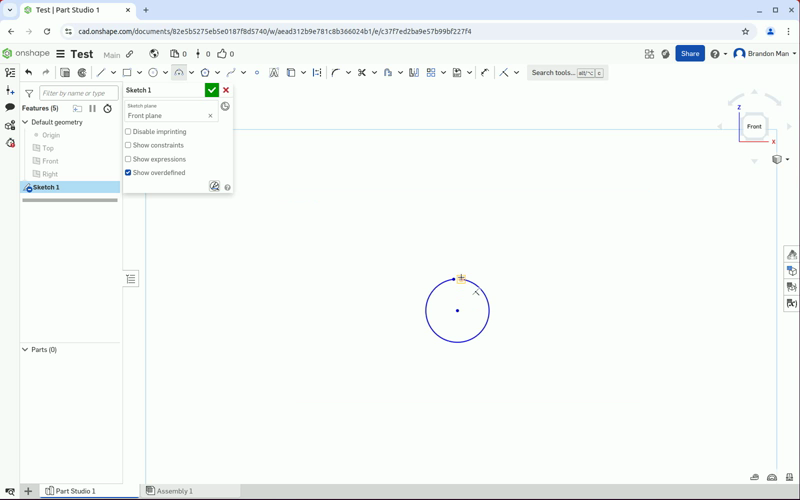
scroll(6)
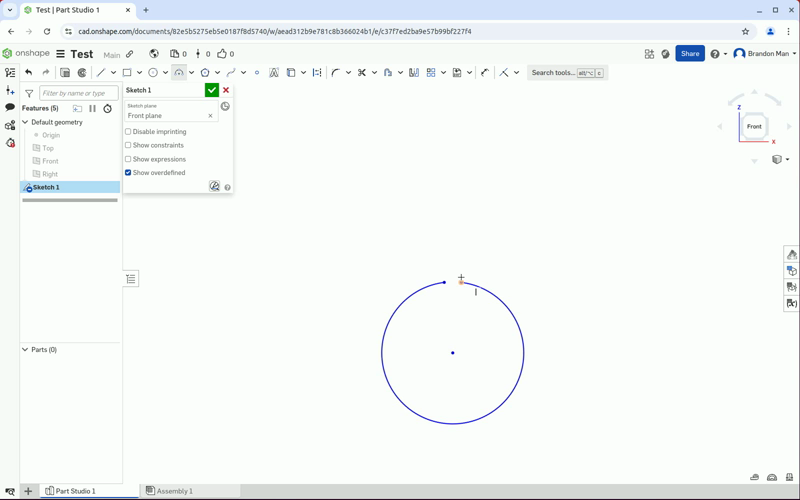
click(461, 276)
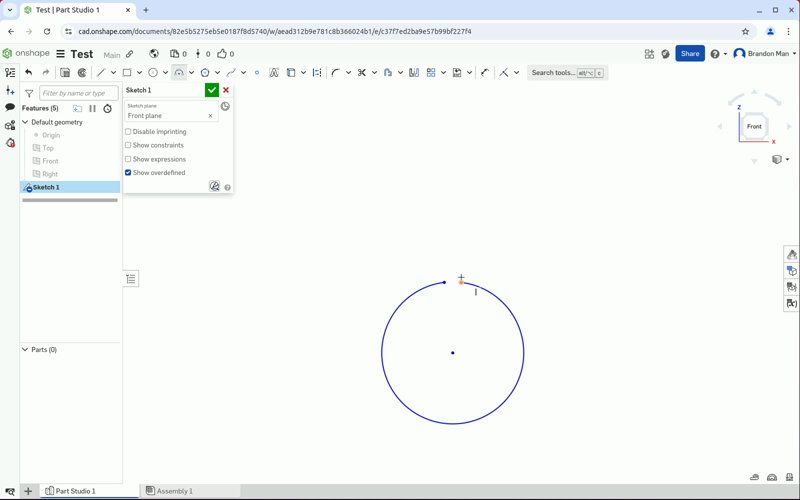
scroll(-6)
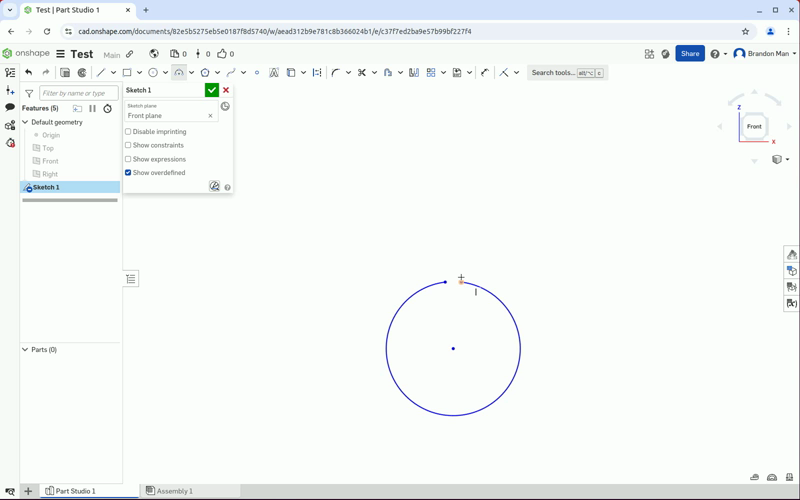
scroll(-6)
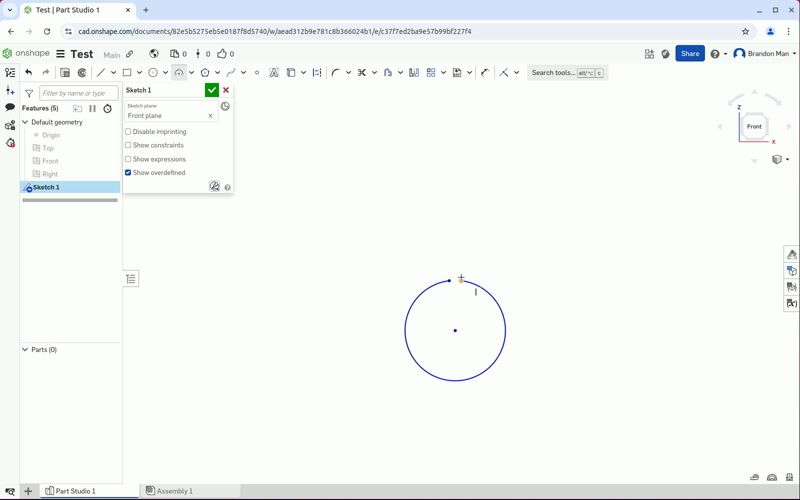
scroll(-6)
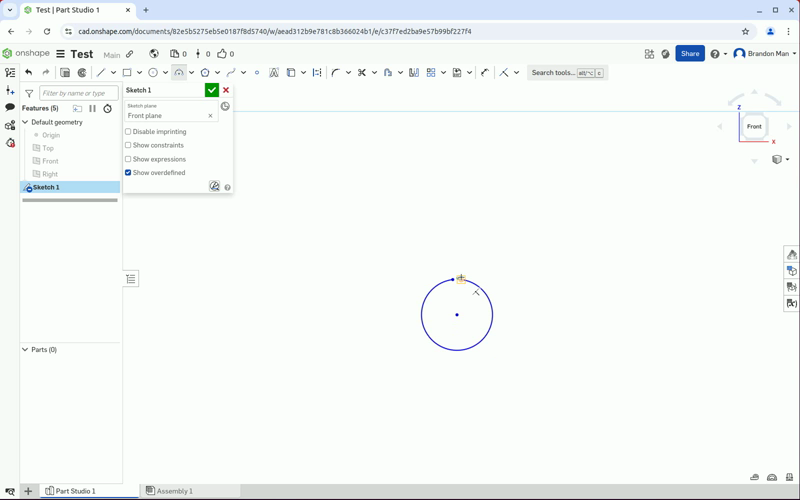
scroll(-6)
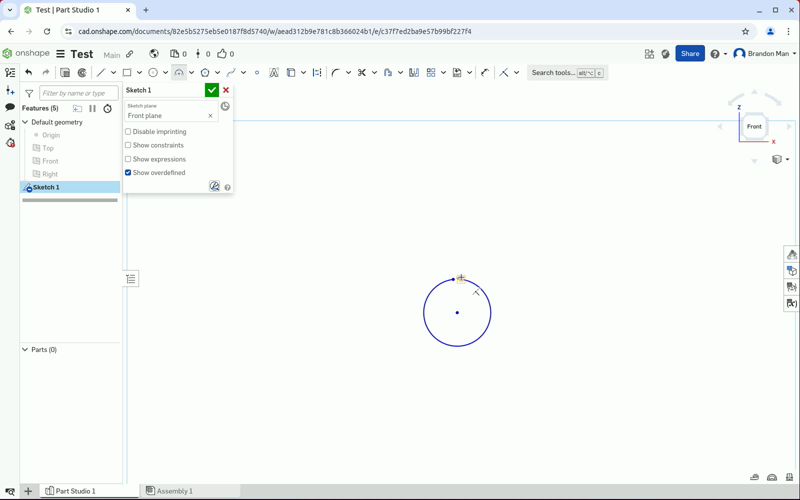
scroll(-6)
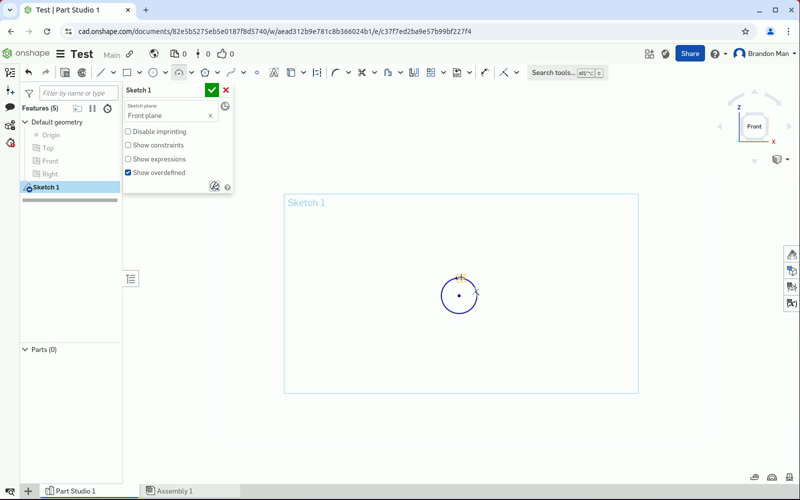
scroll(-6)
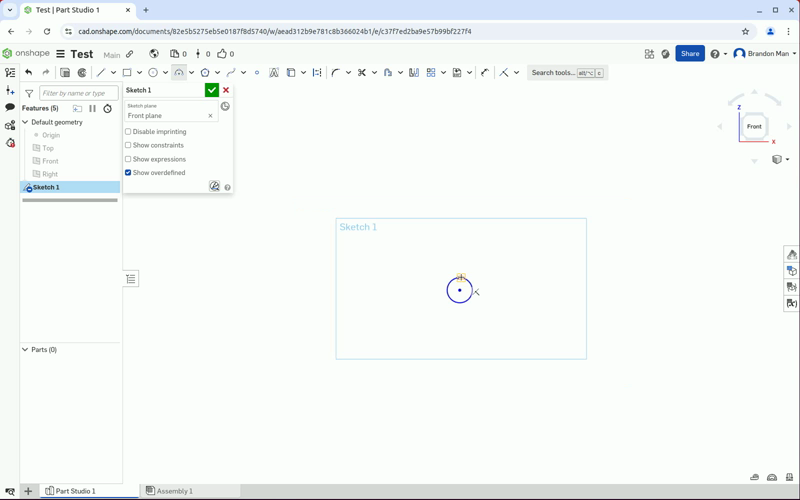
scroll(-6)
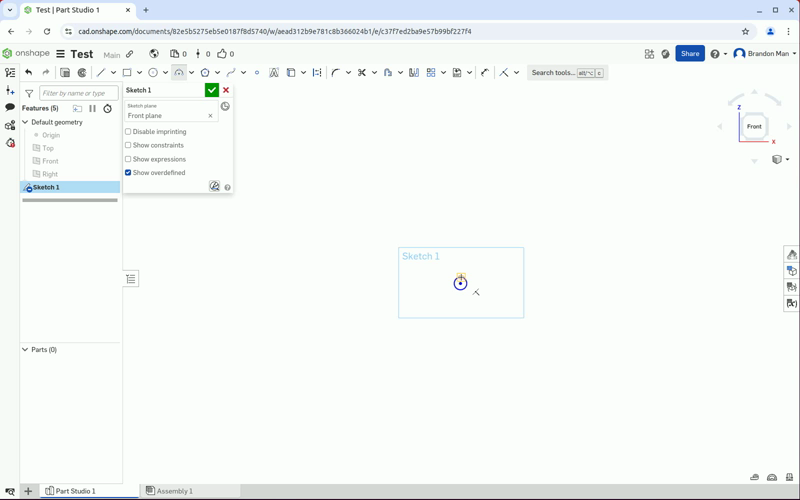
key_down(shift)
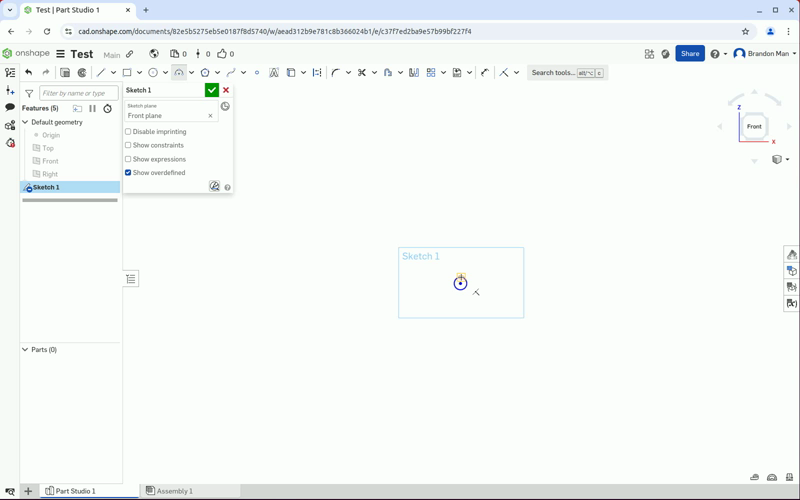
mouse_move(459, 276)
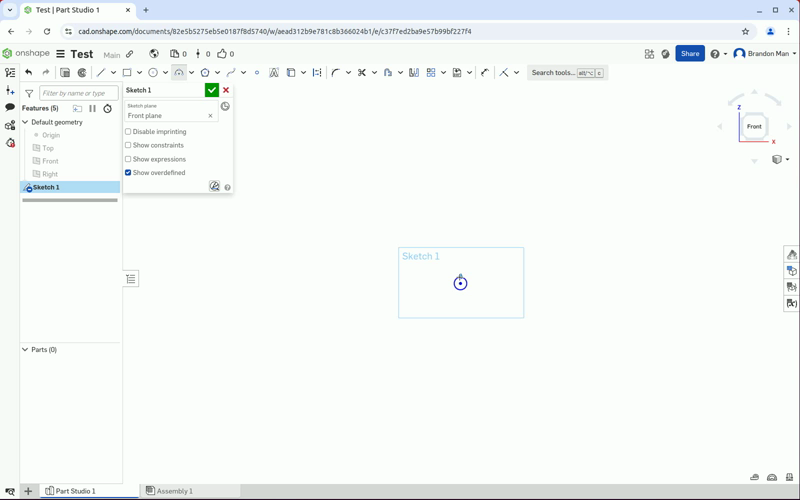
scroll(6)
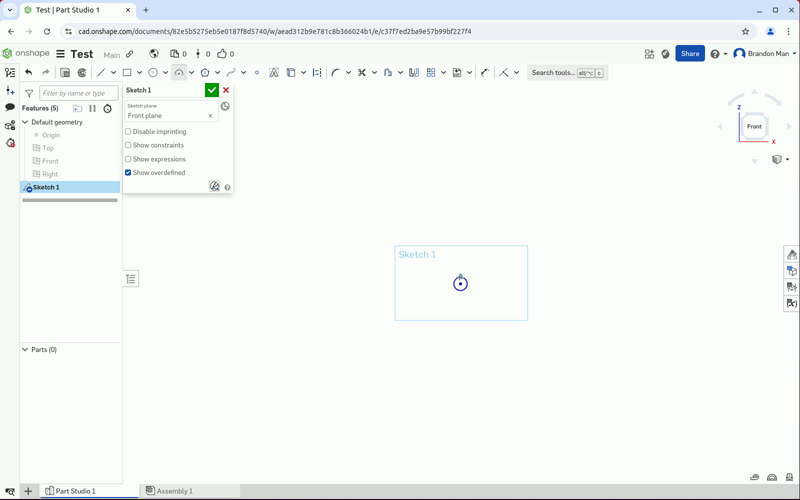
scroll(6)
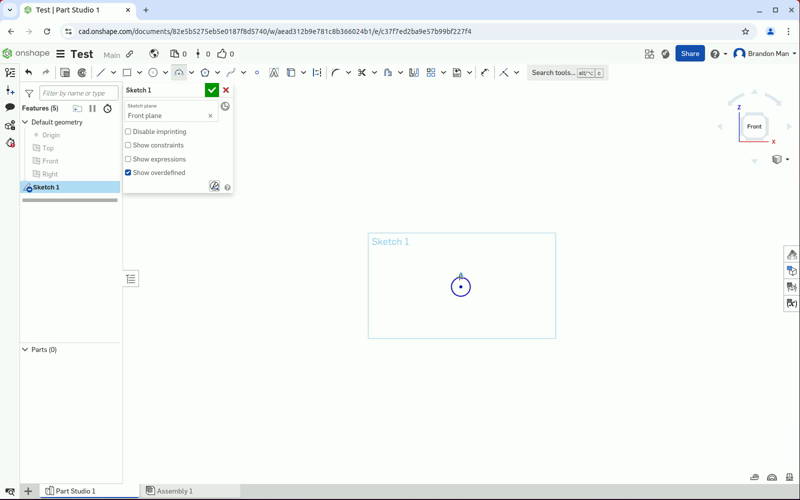
scroll(6)
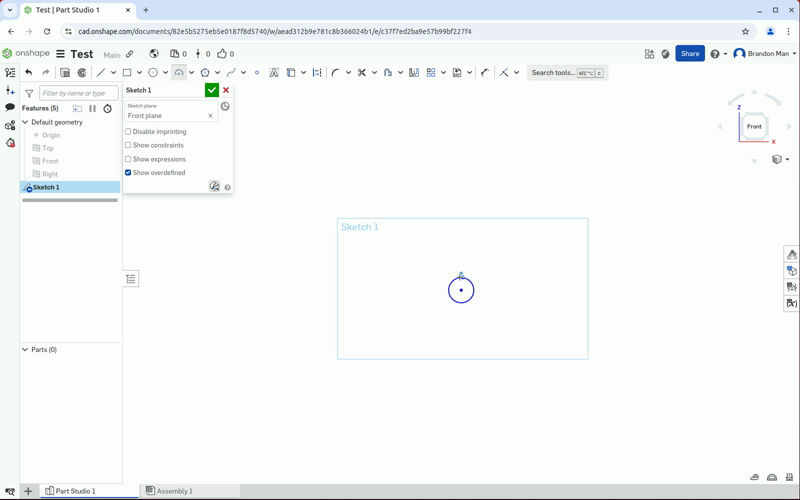
scroll(6)
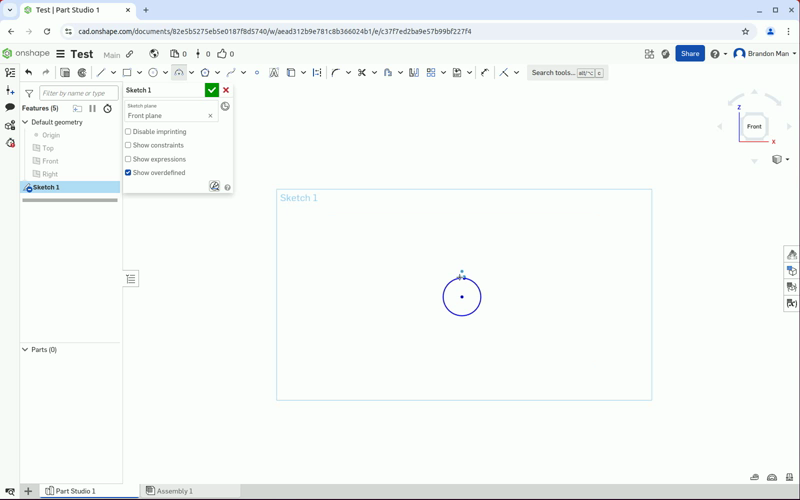
scroll(6)
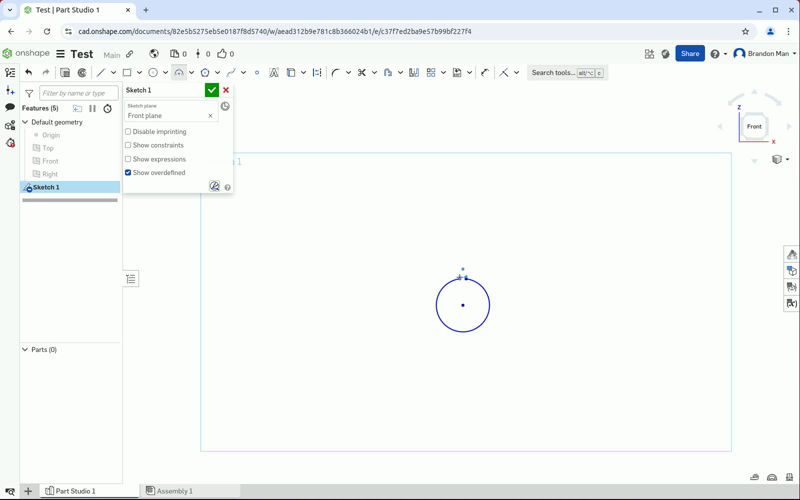
scroll(6)
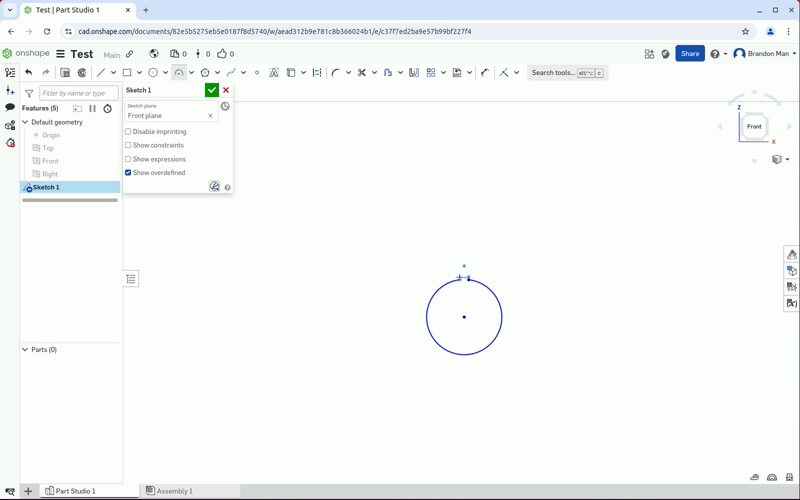
scroll(6)
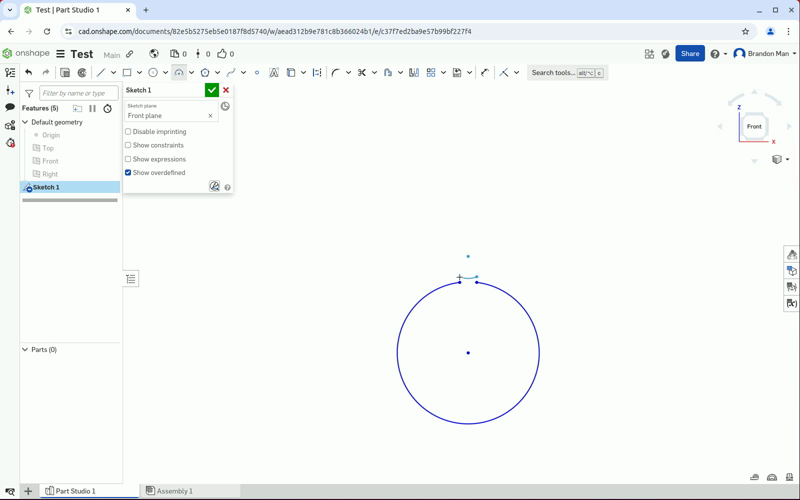
click(459, 276)
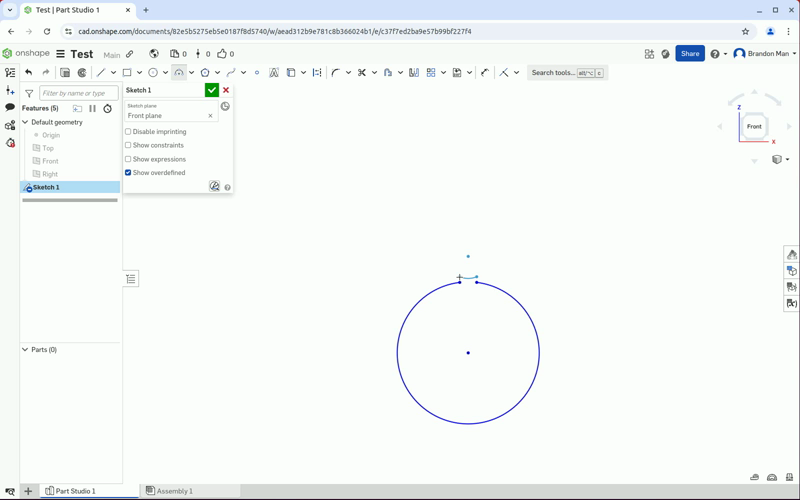
scroll(-6)
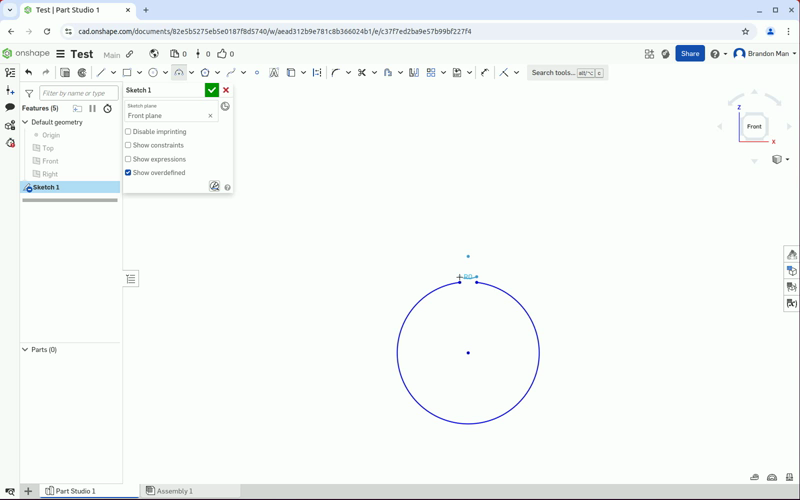
scroll(-6)
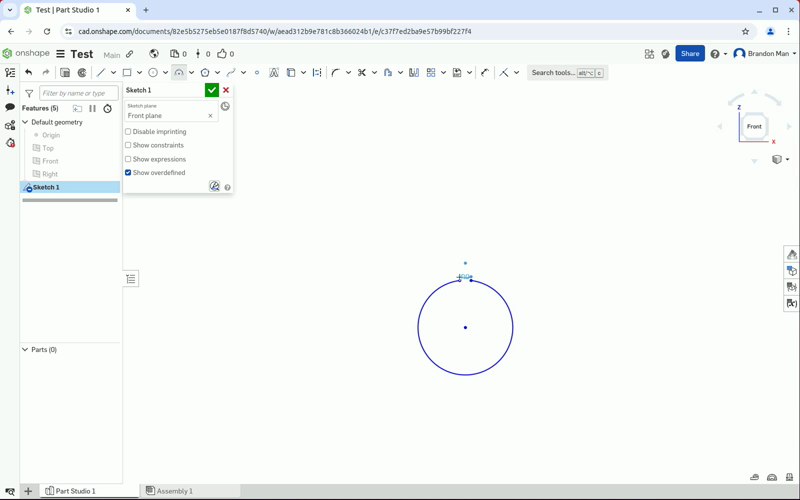
scroll(-6)
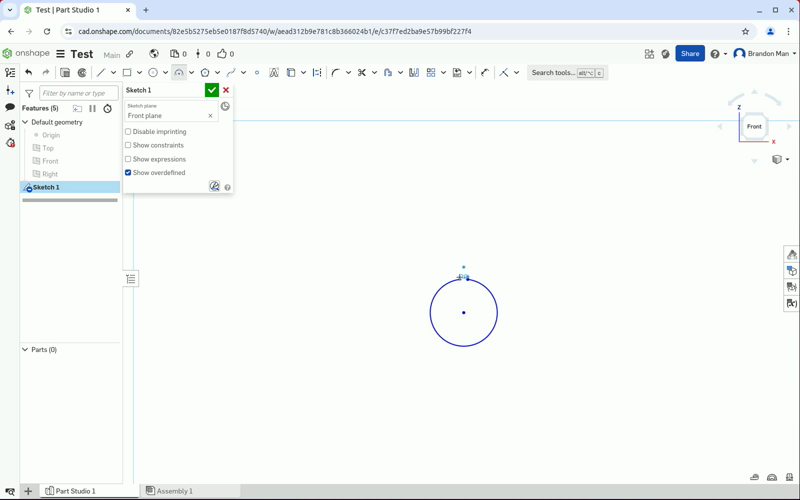
scroll(-6)
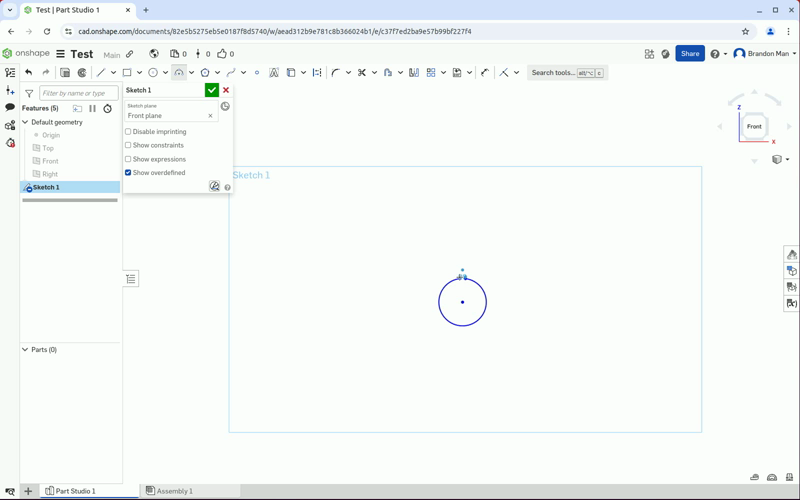
scroll(-6)
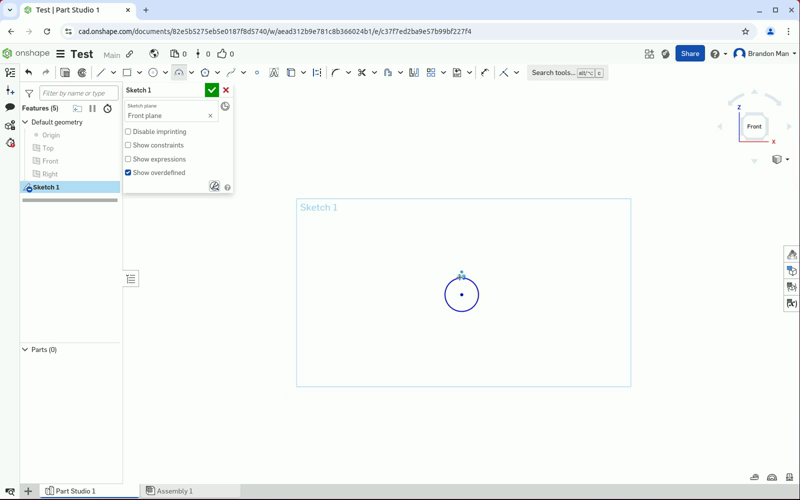
scroll(-6)
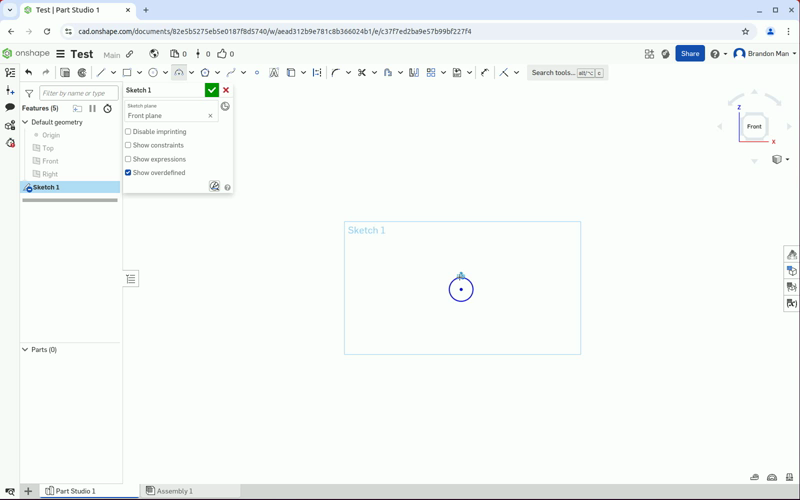
scroll(-6)
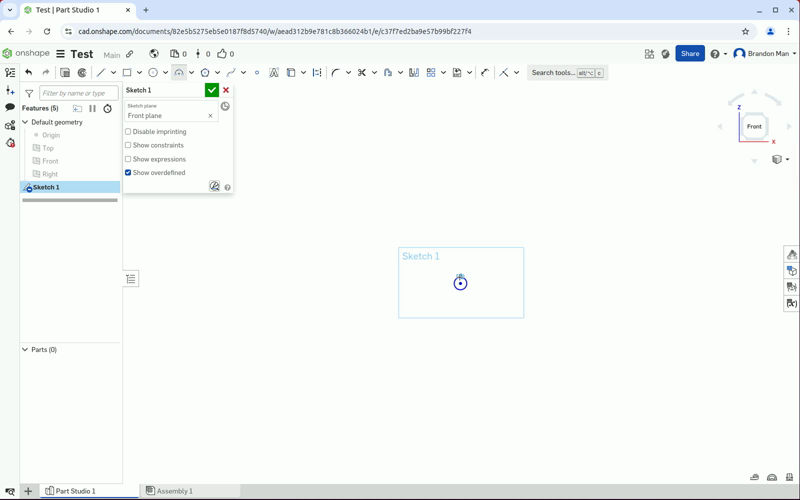
mouse_move(460, 289)
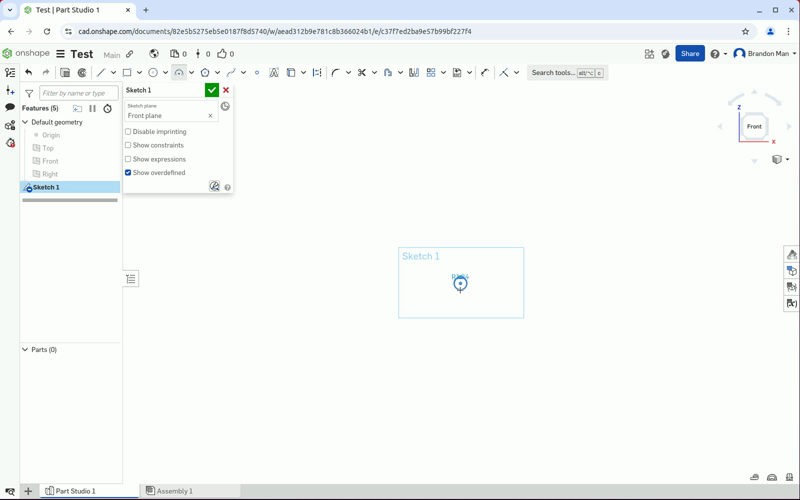
scroll(6)
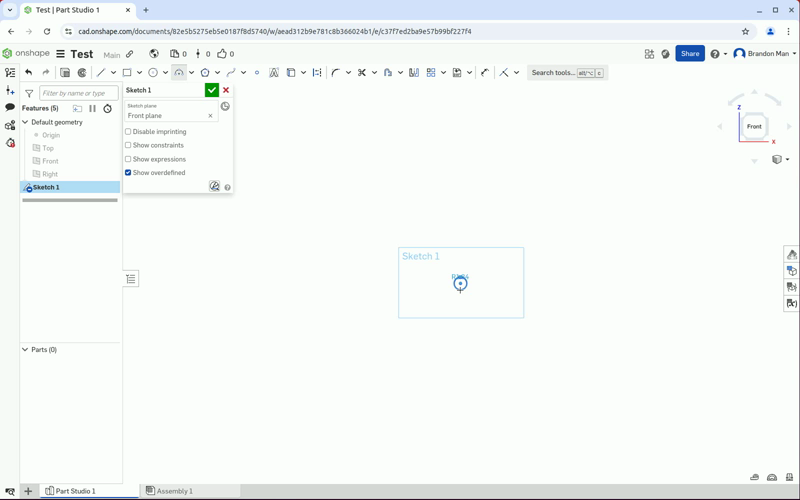
scroll(6)
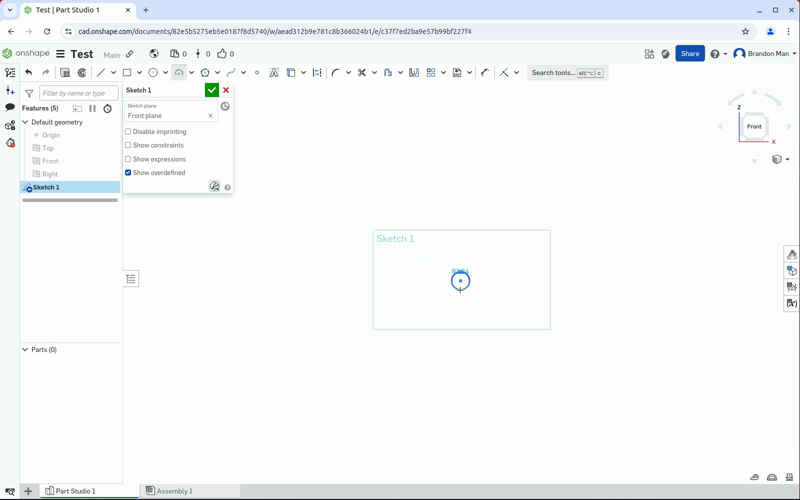
scroll(6)
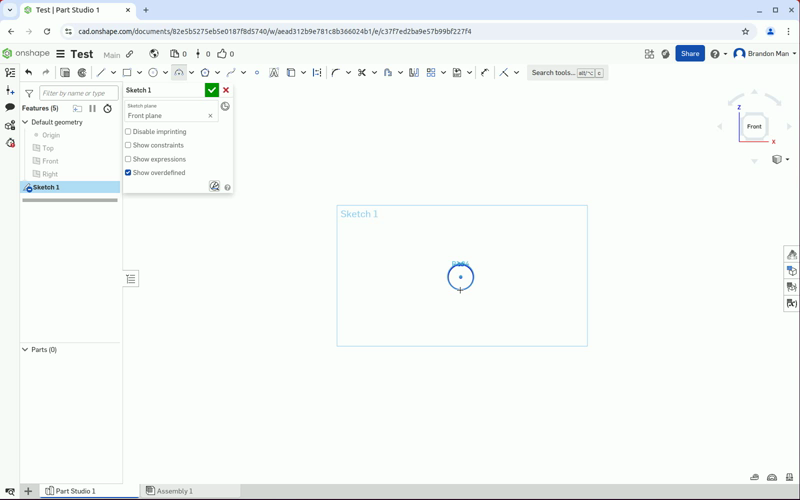
scroll(6)
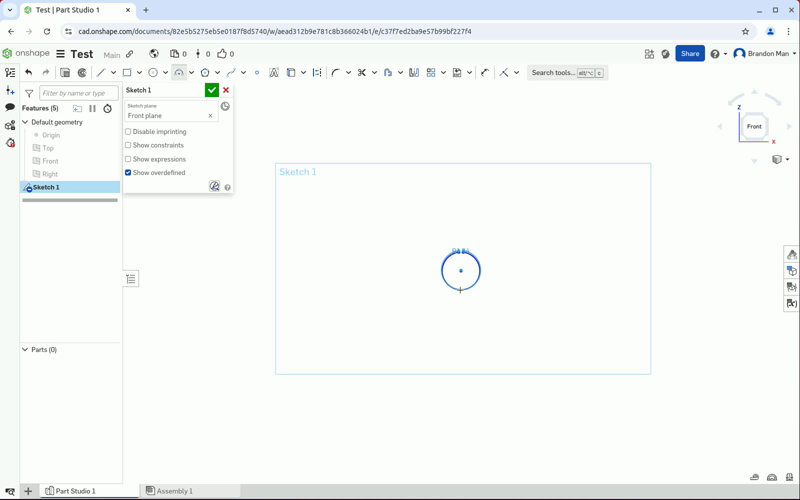
scroll(6)
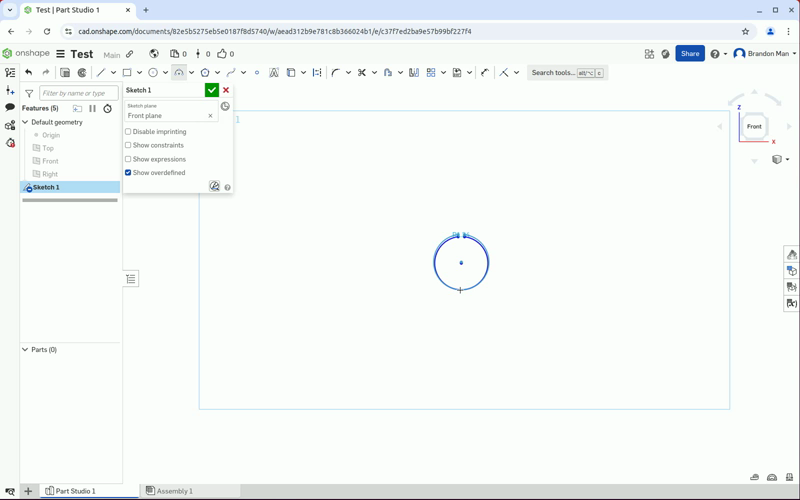
scroll(6)
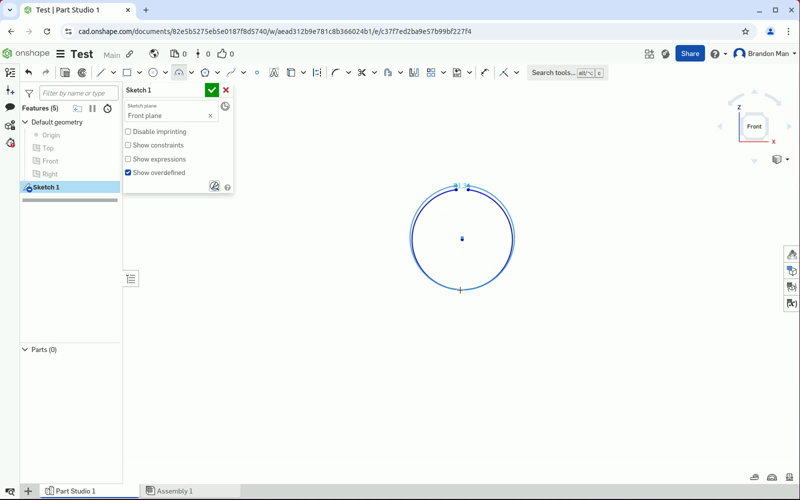
scroll(6)
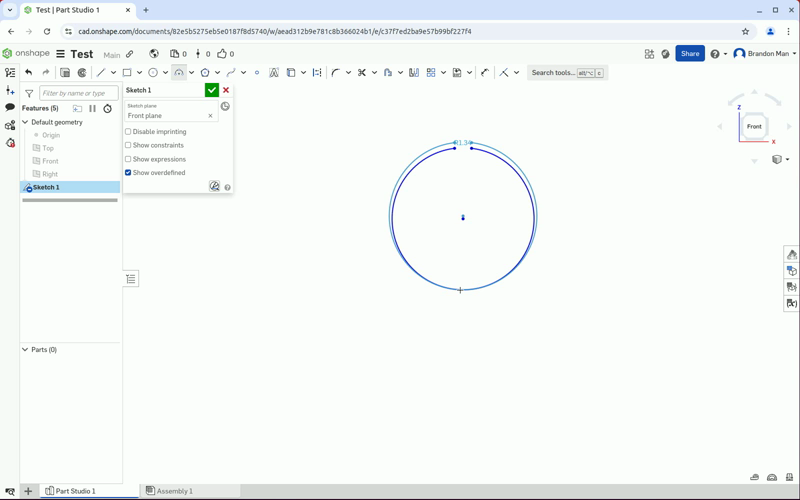
click(460, 289)
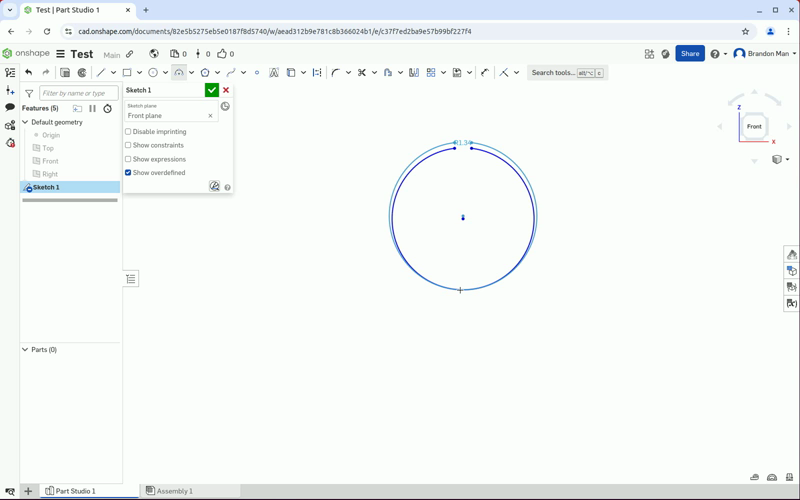
scroll(-6)
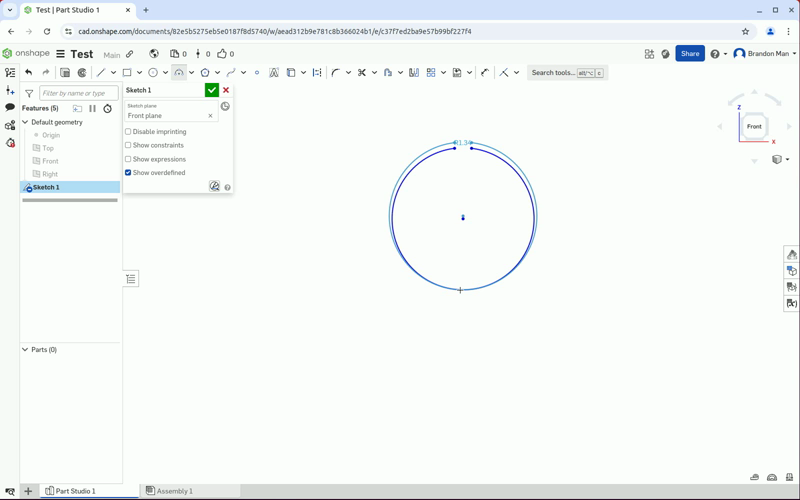
scroll(-6)
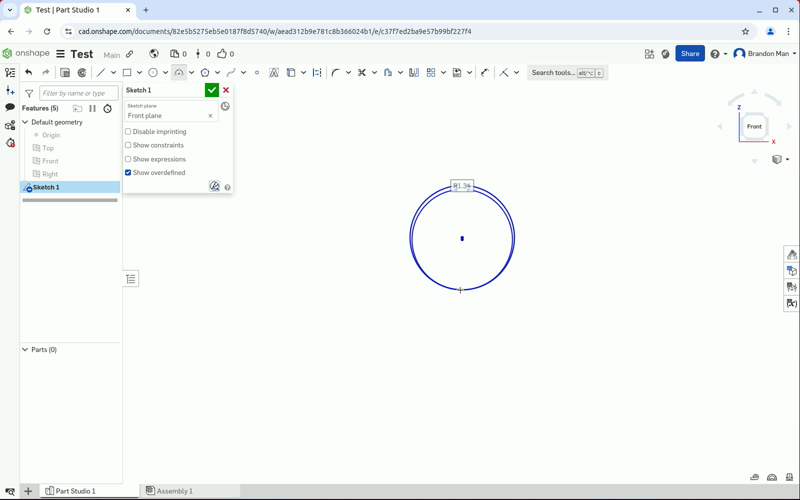
scroll(-6)
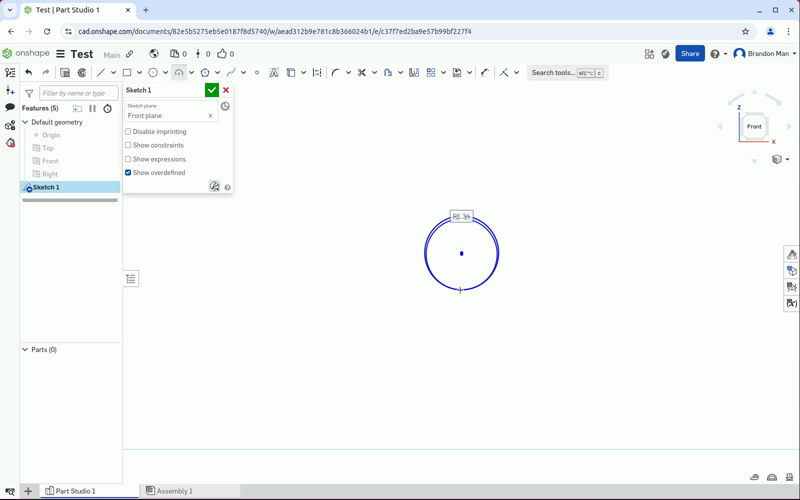
scroll(-6)
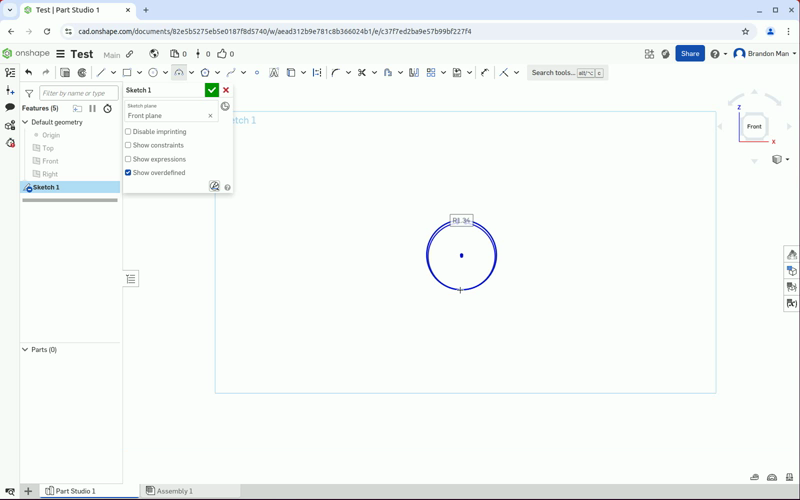
scroll(-6)
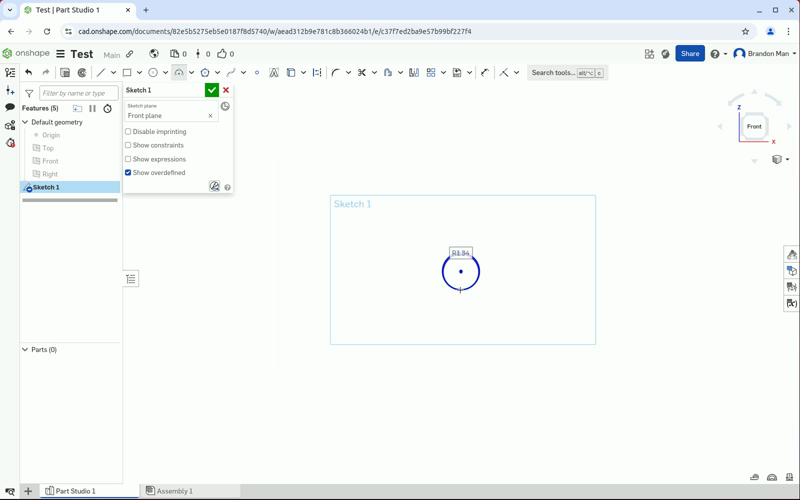
scroll(-6)
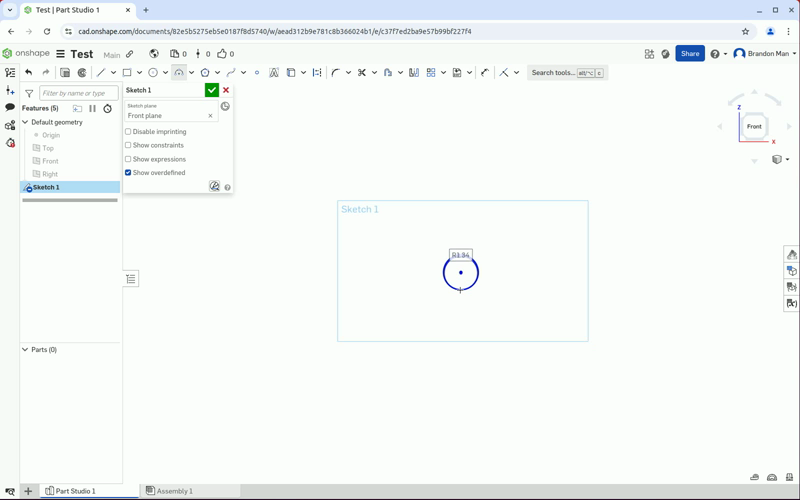
scroll(-6)
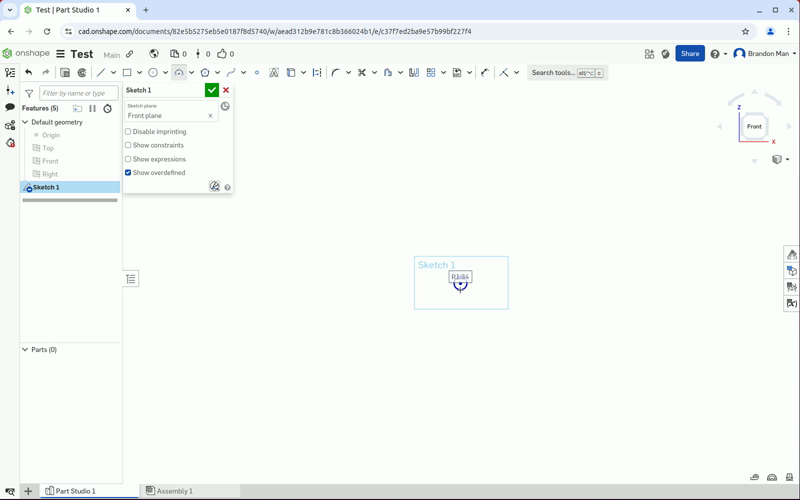
key_up(shift)
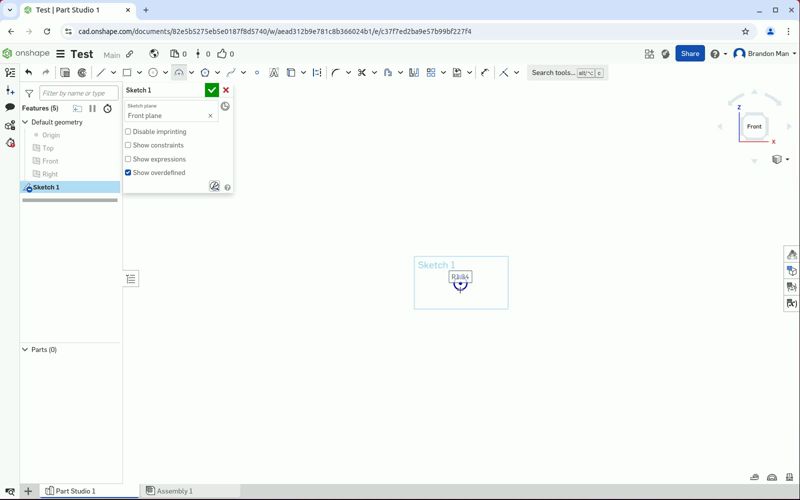
key(esc)
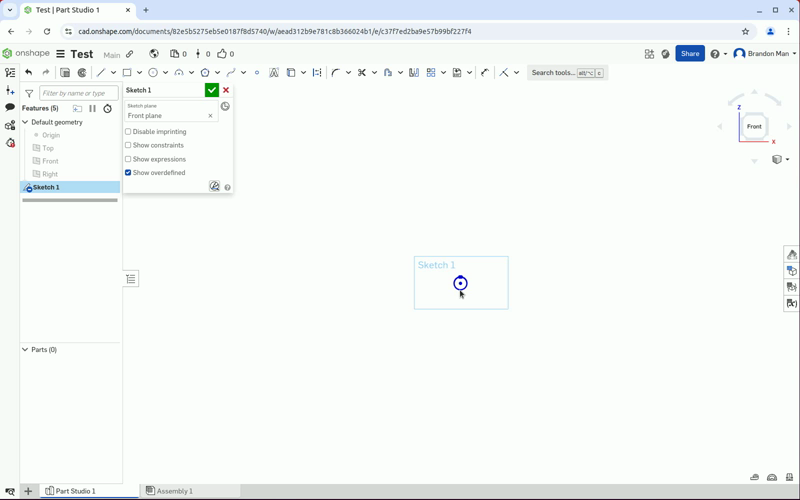
key(l)
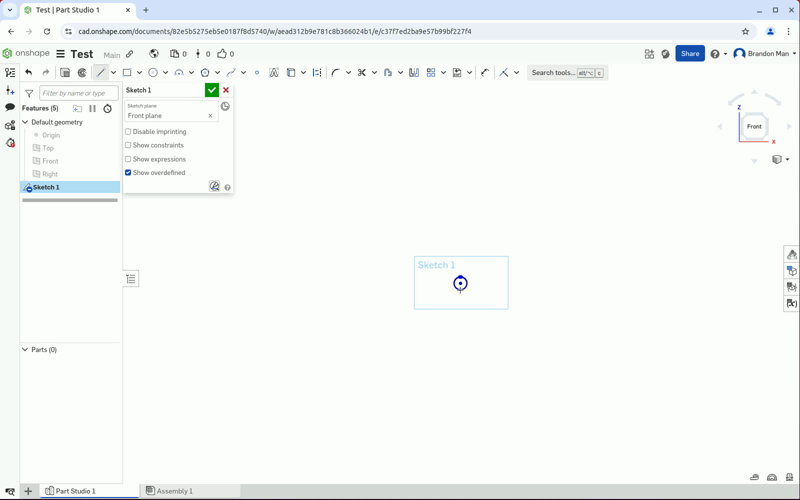
mouse_move(459, 276)
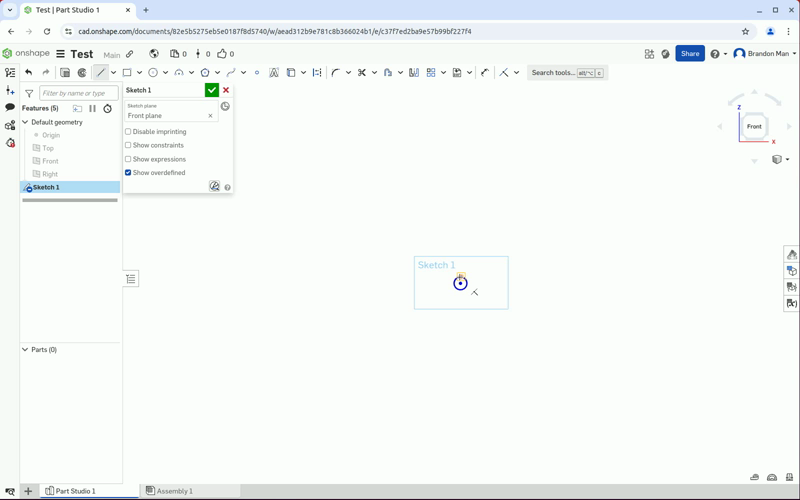
scroll(6)
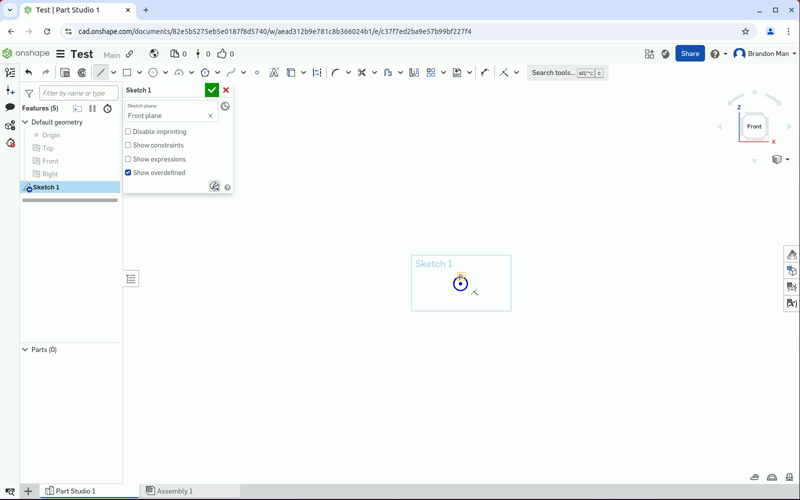
scroll(6)
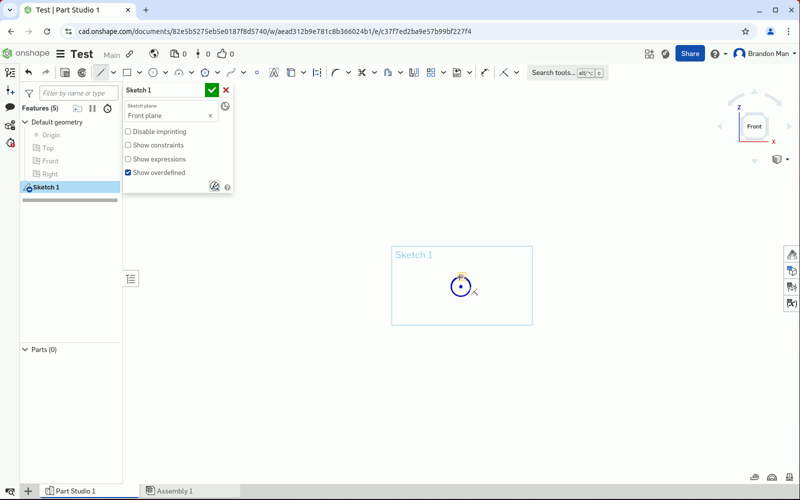
scroll(6)
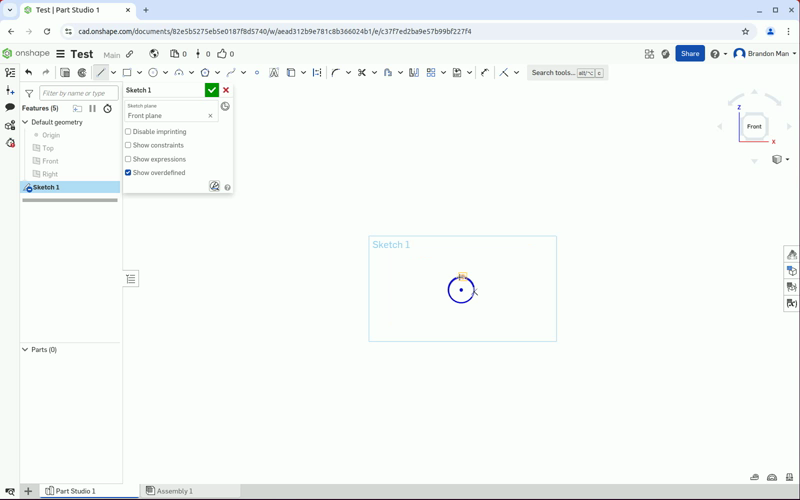
scroll(6)
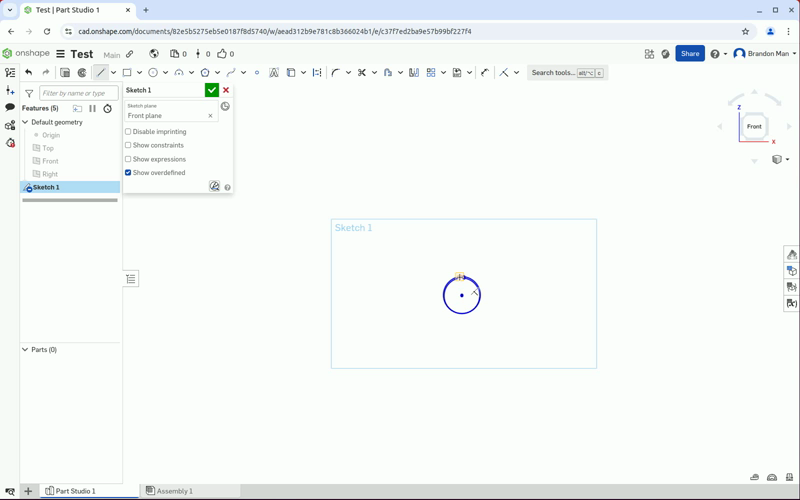
scroll(6)
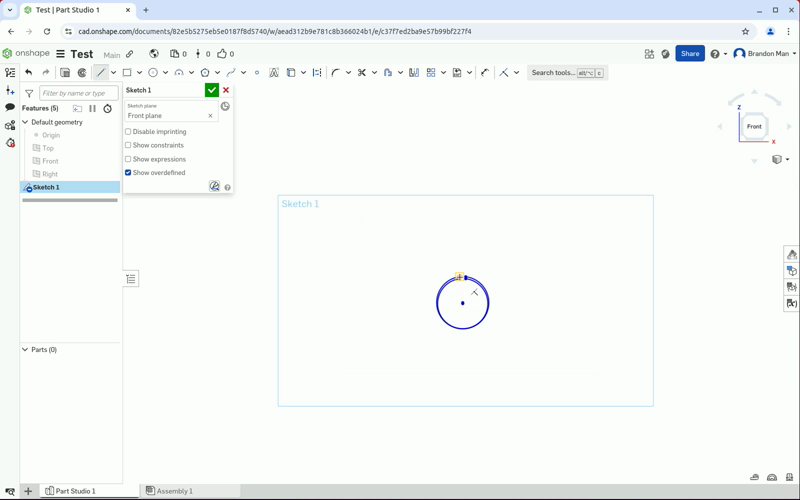
scroll(6)
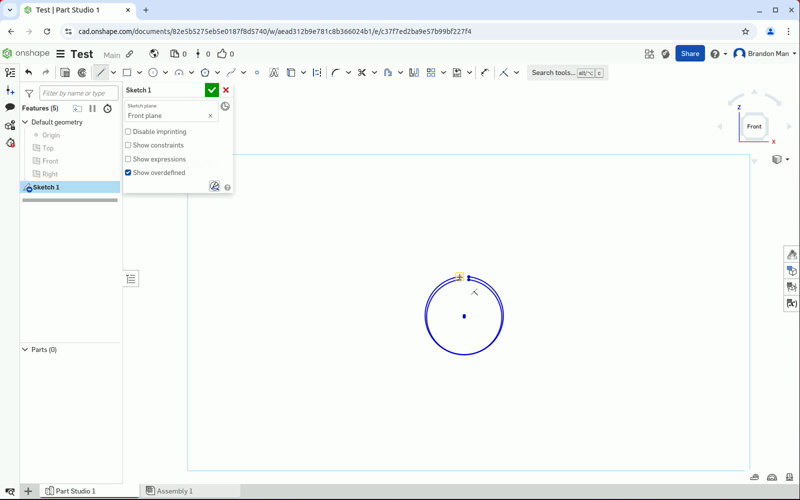
scroll(6)
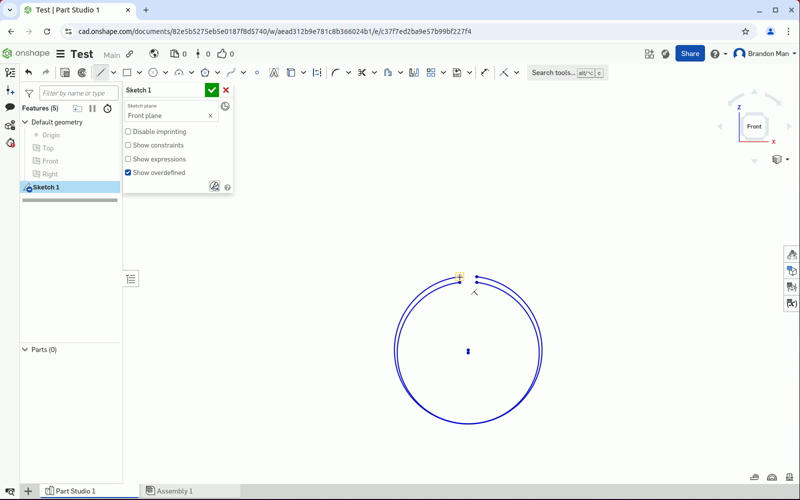
click(459, 276)
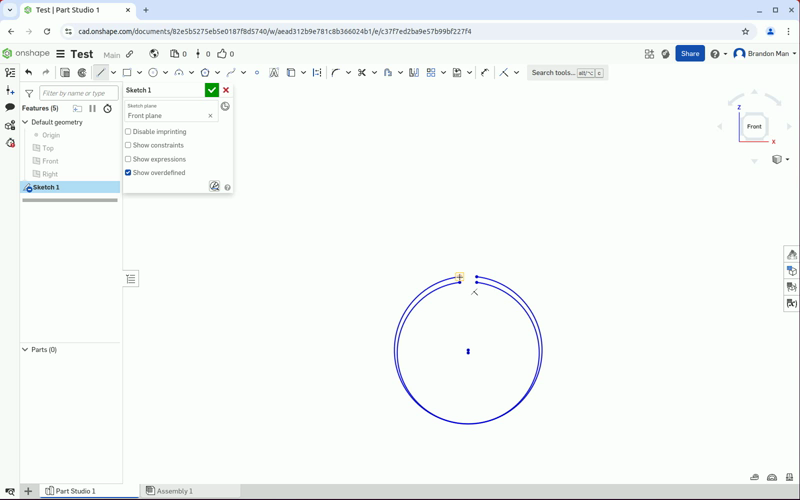
scroll(-6)
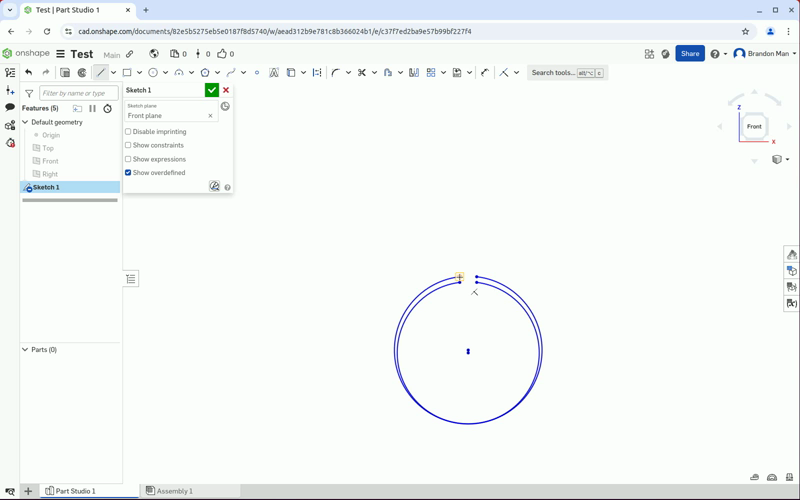
scroll(-6)
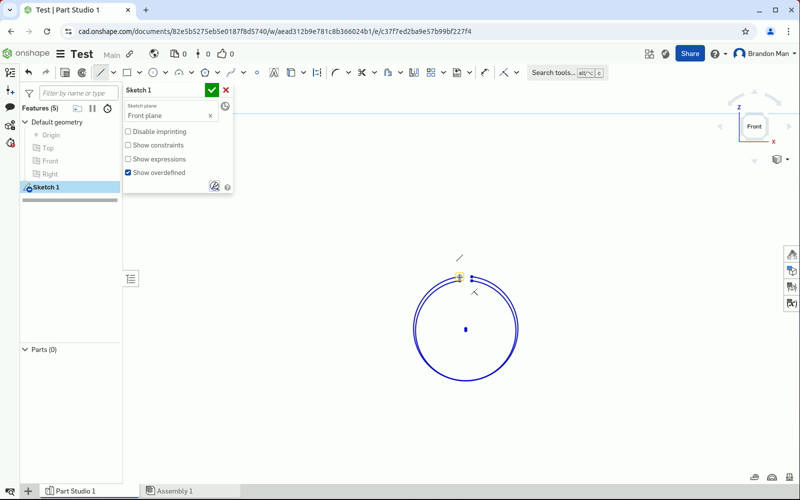
scroll(-6)
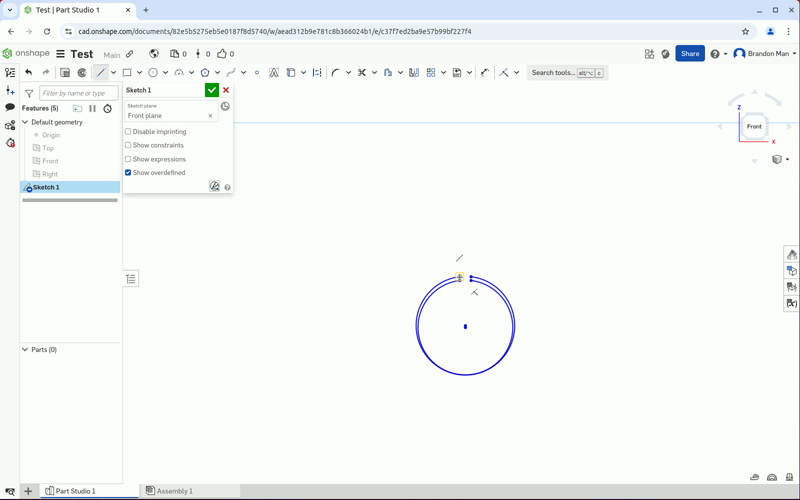
scroll(-6)
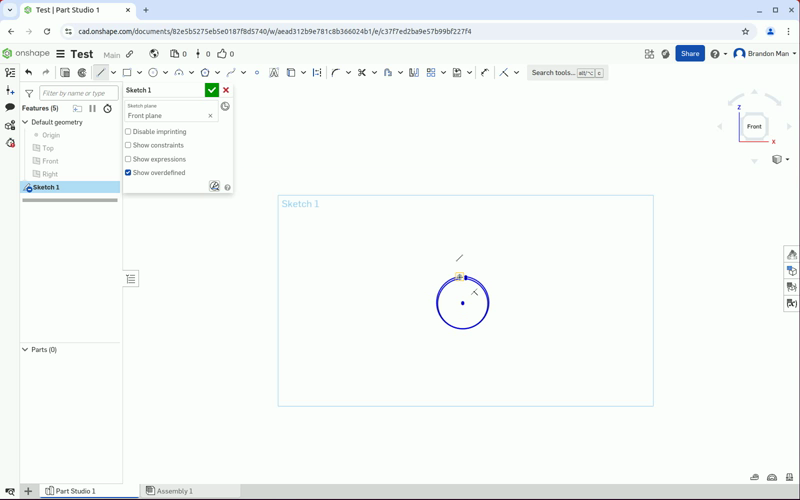
scroll(-6)
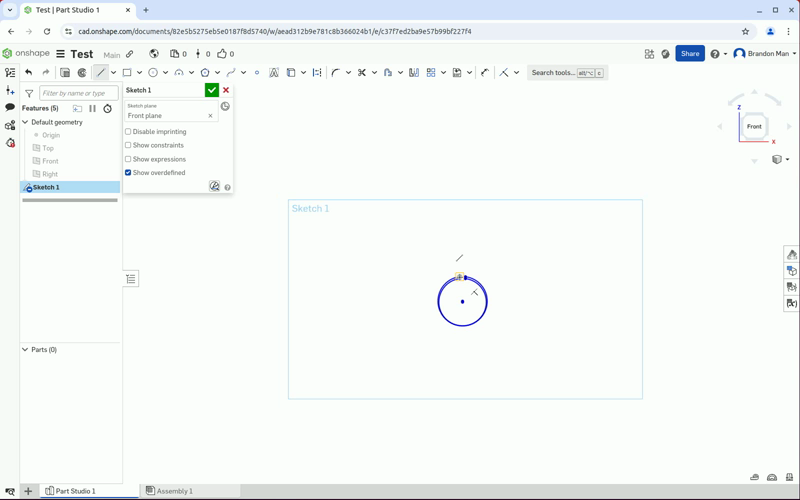
scroll(-6)
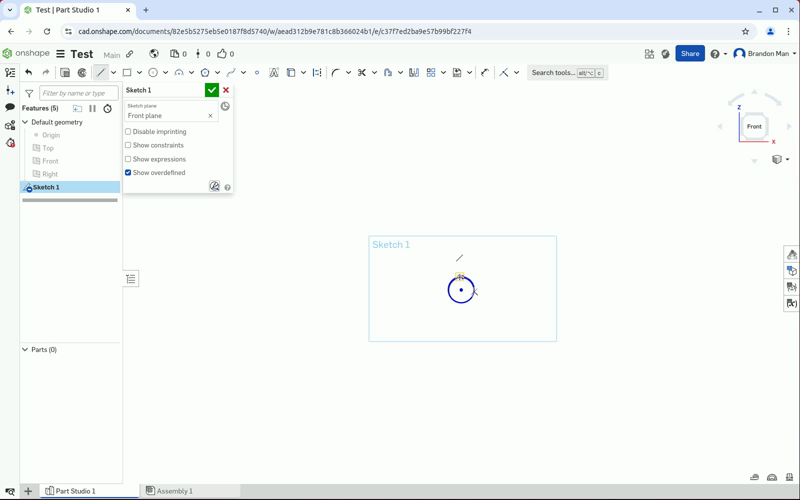
scroll(-6)
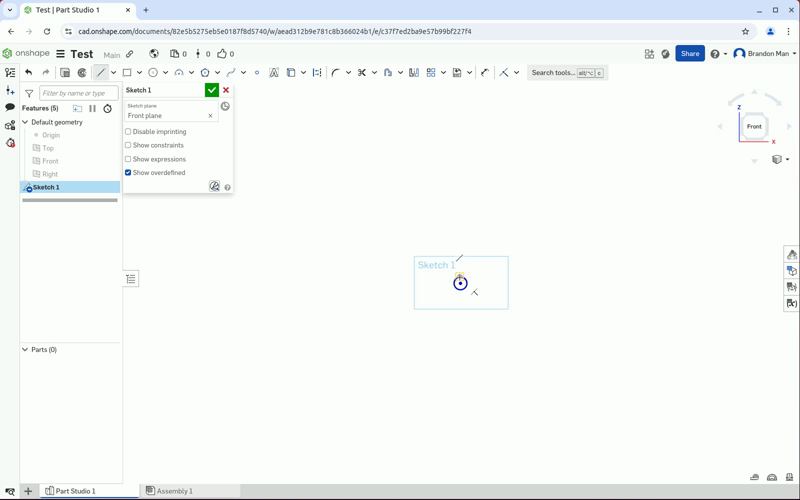
key(esc)
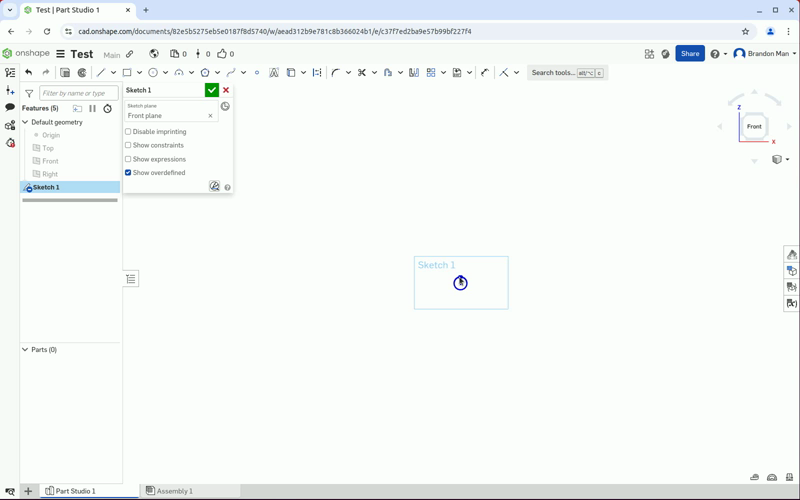
mouse_move(459, 277)
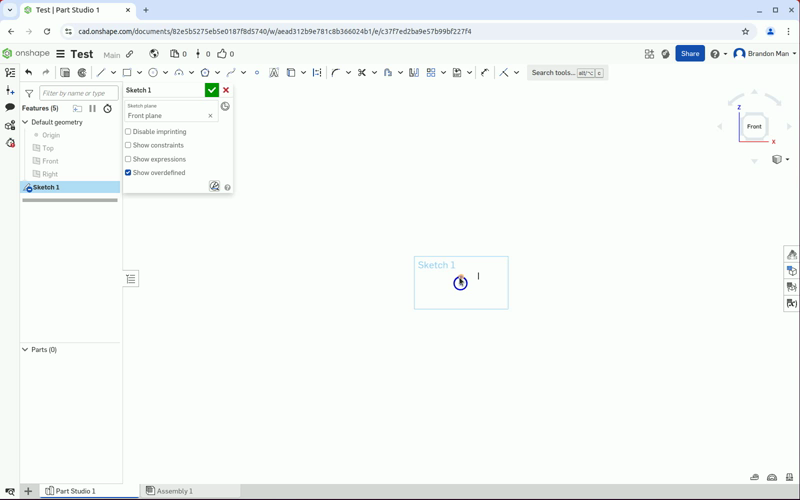
scroll(6)
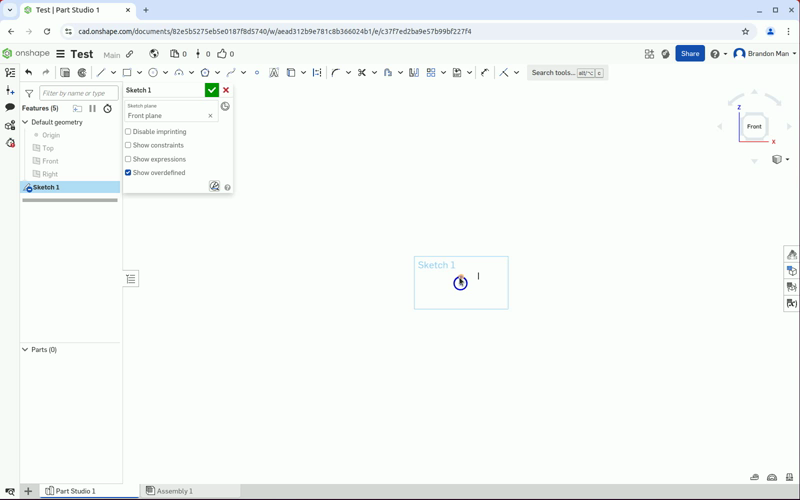
scroll(6)
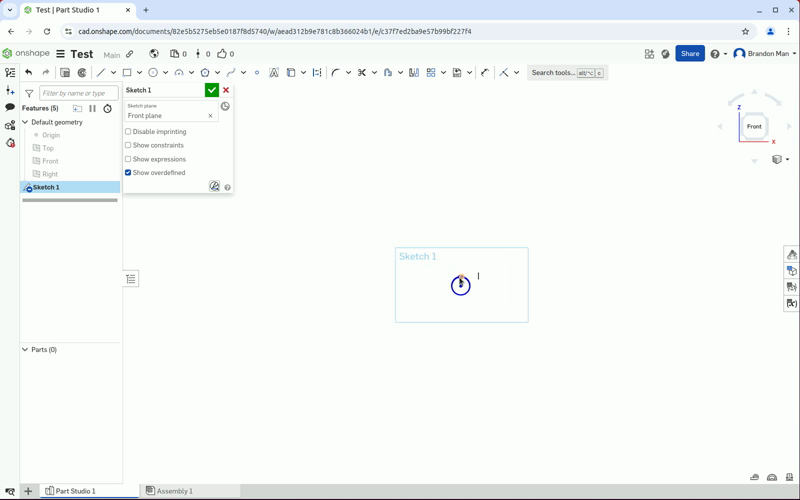
scroll(6)
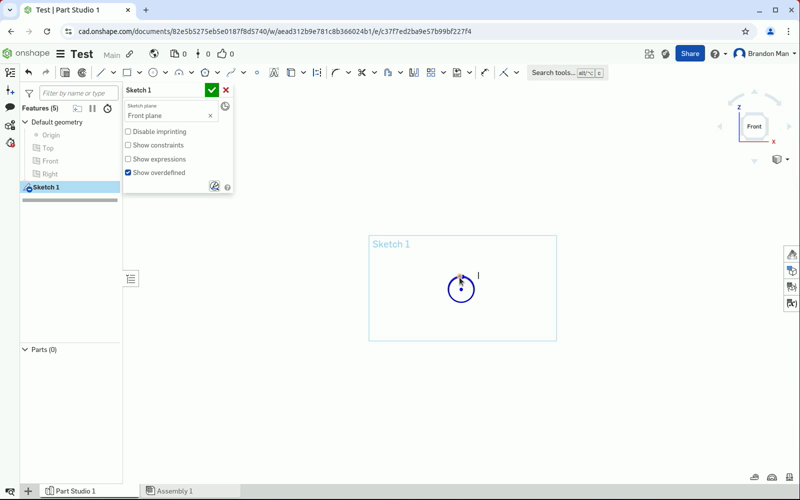
scroll(6)
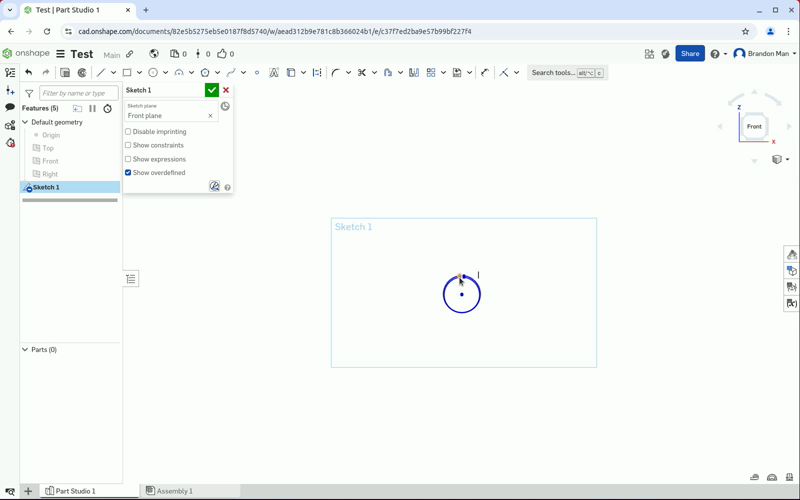
scroll(6)
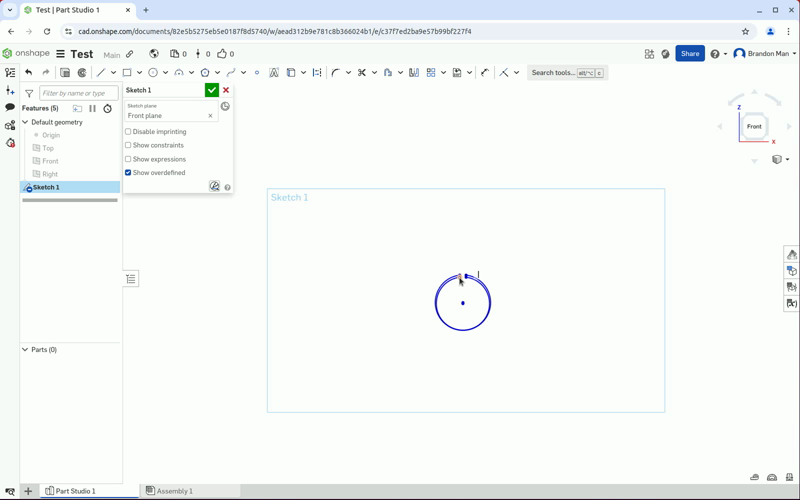
scroll(6)
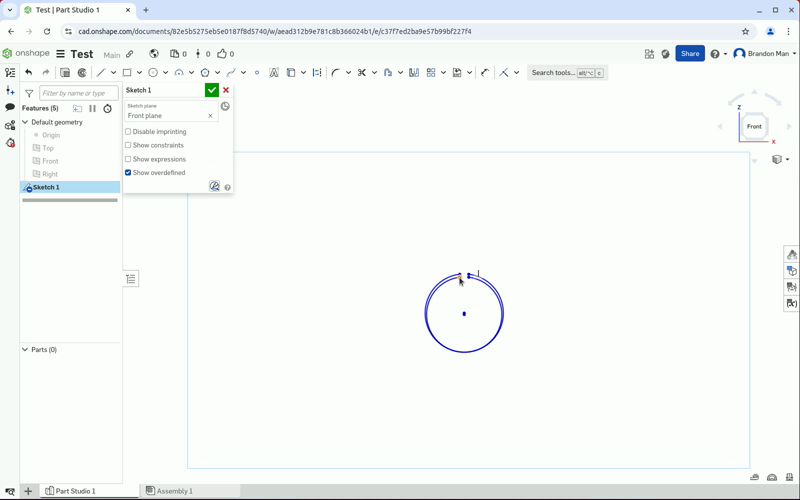
scroll(6)
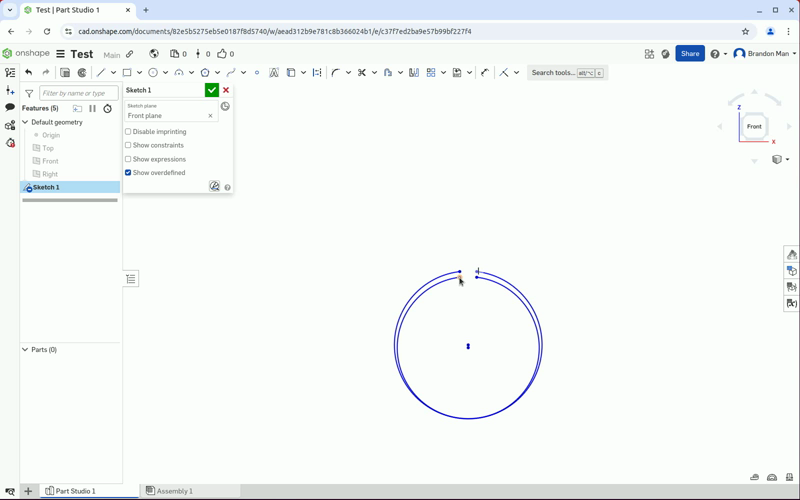
click(459, 277)
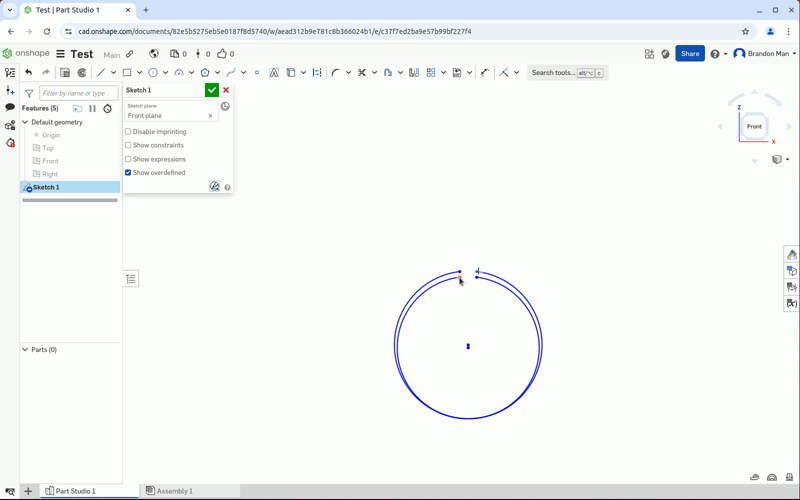
scroll(-6)
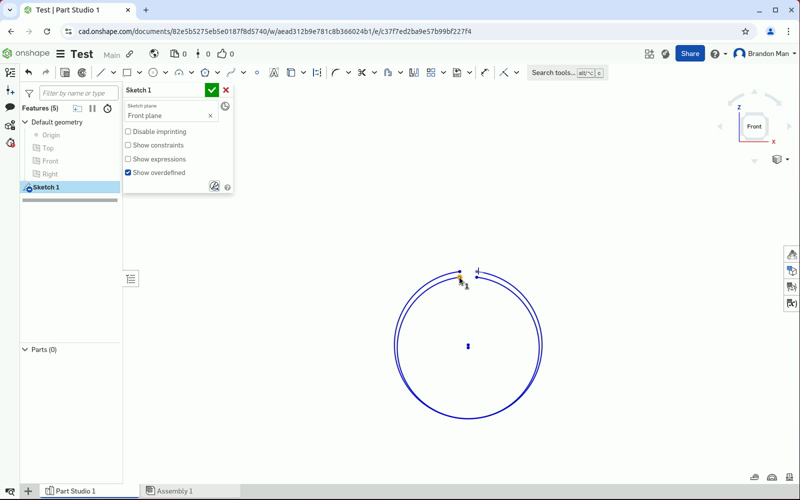
scroll(-6)
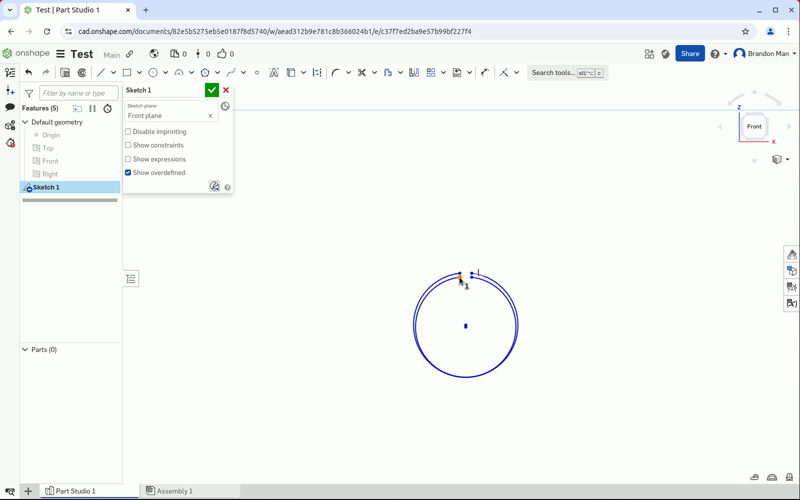
scroll(-6)
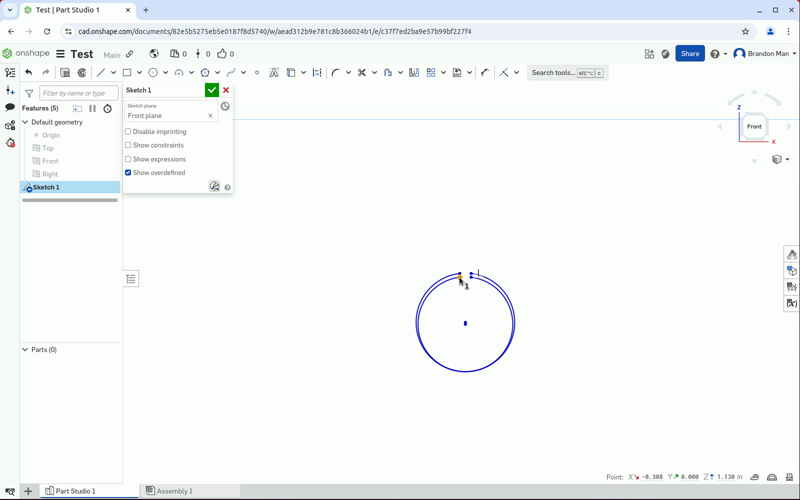
scroll(-6)
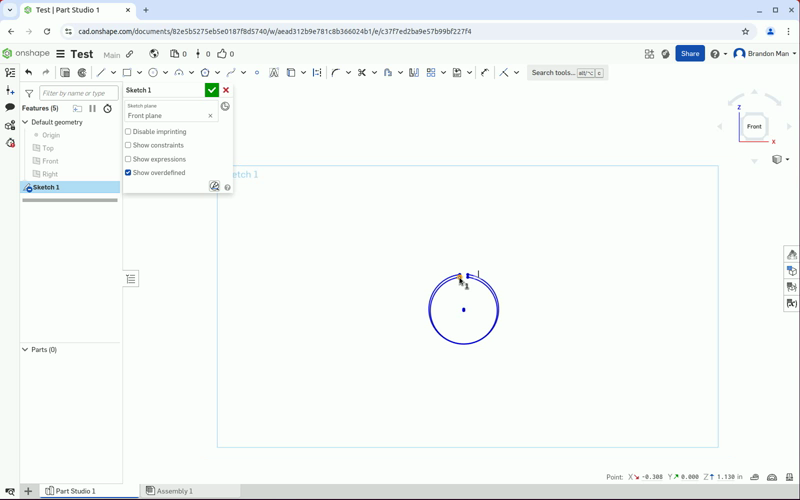
scroll(-6)
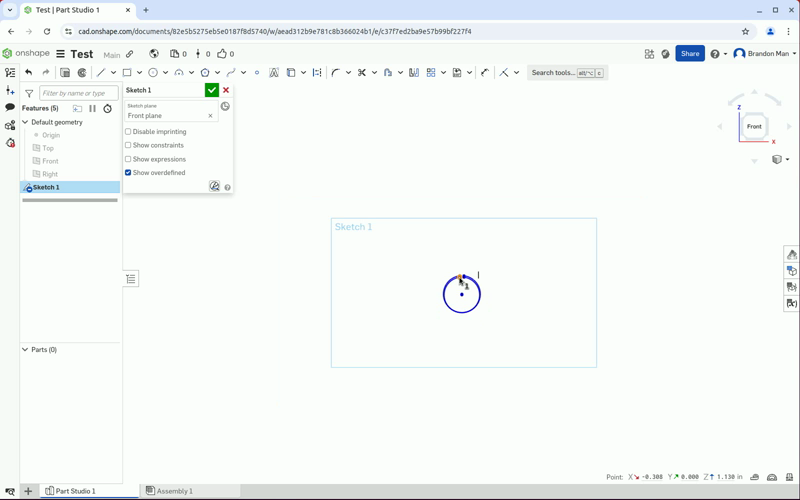
scroll(-6)
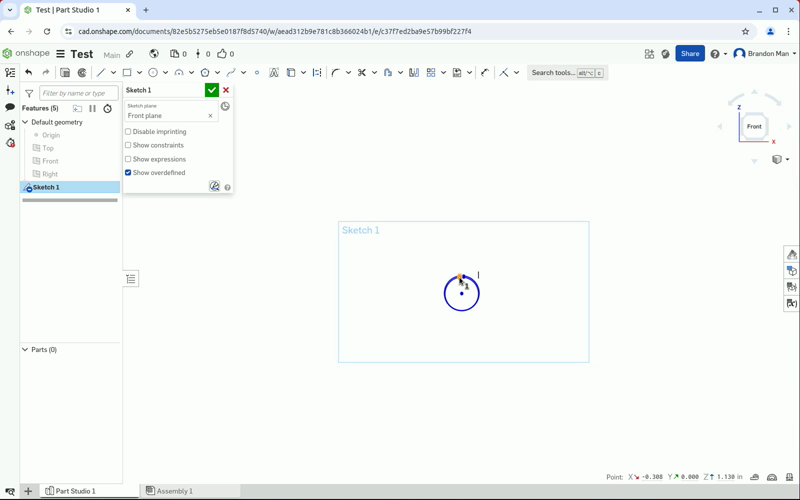
scroll(-6)
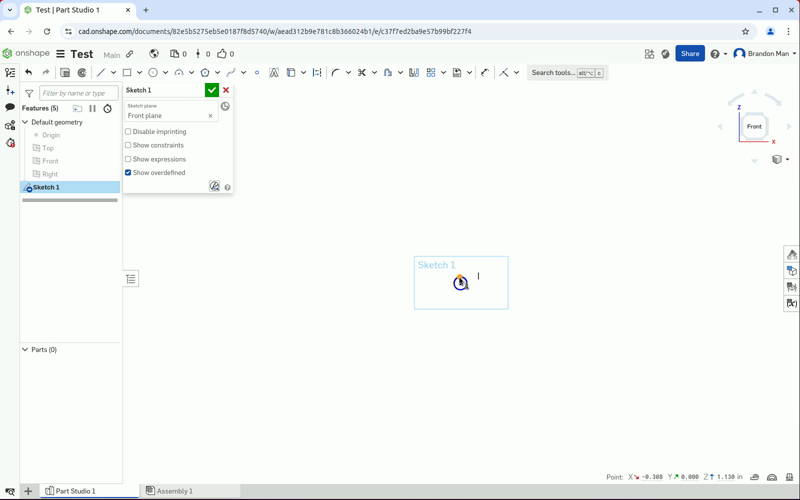
mouse_move(73, 352)
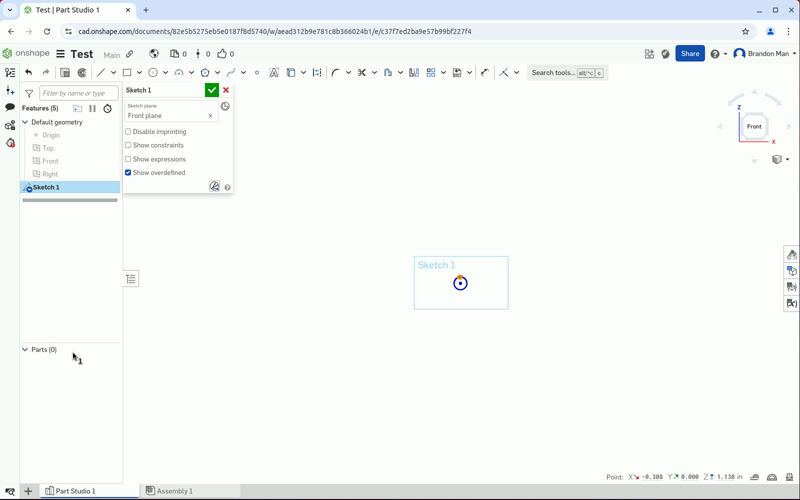
key(shift+y)
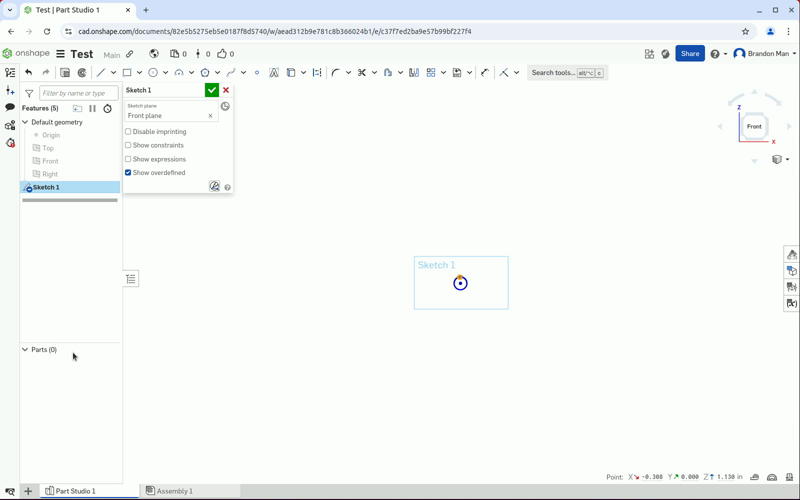
key(shift+e)
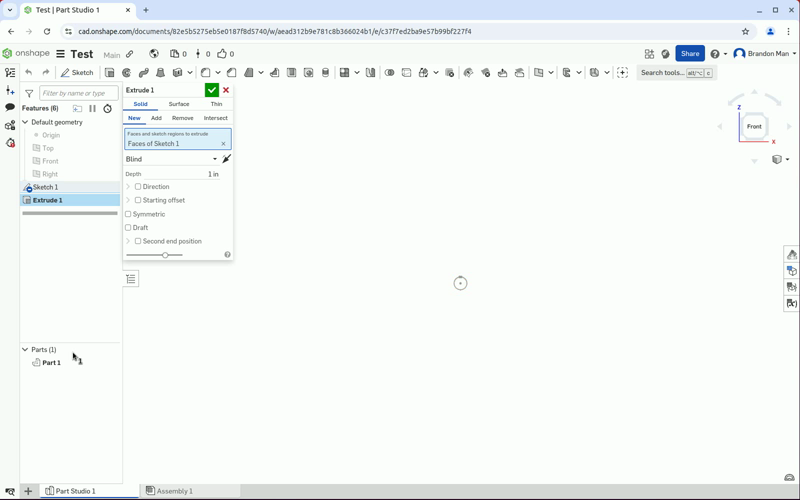
mouse_move(143, 106)
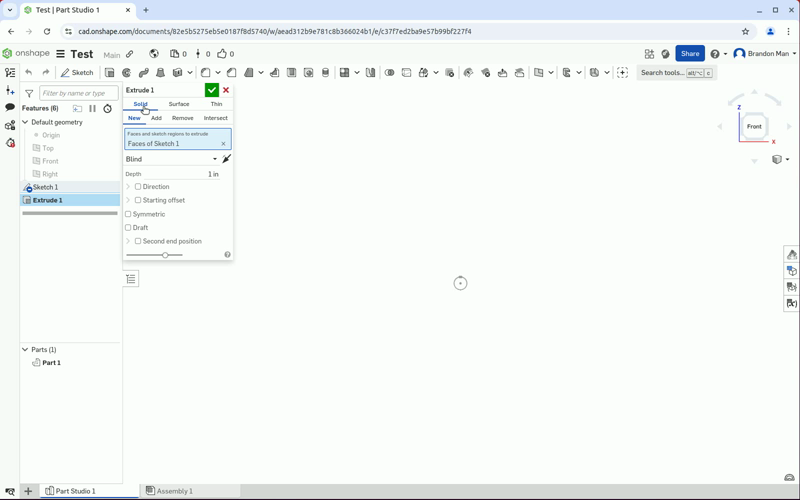
click(143, 106)
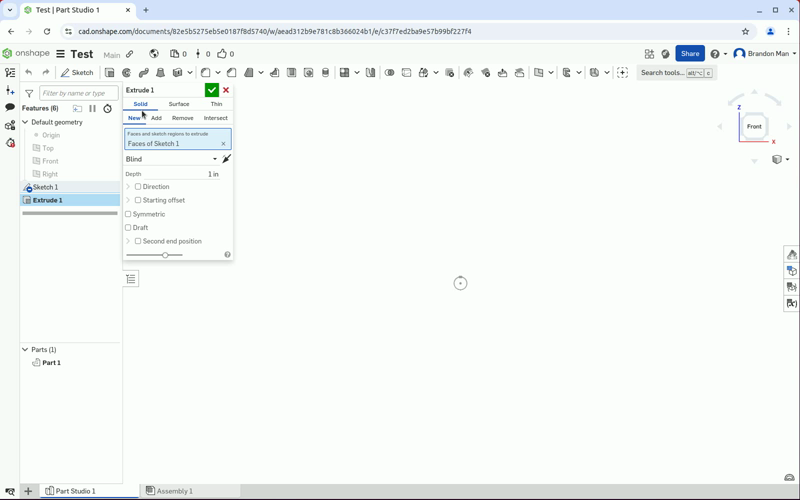
mouse_move(137, 120)
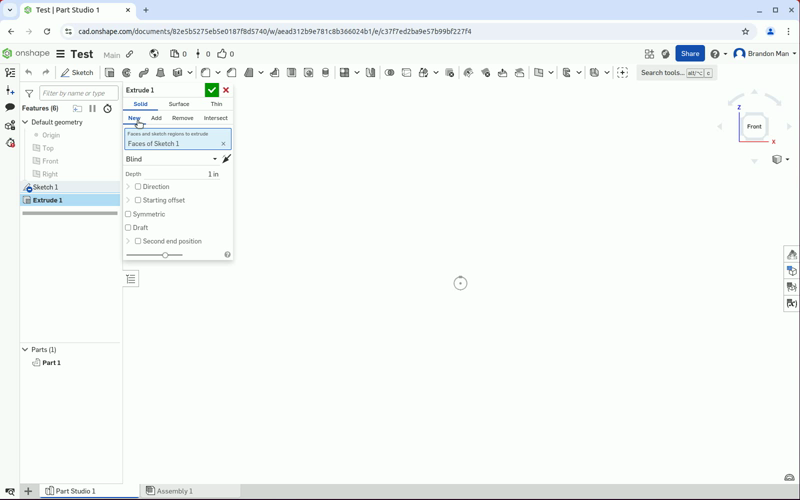
click(137, 120)
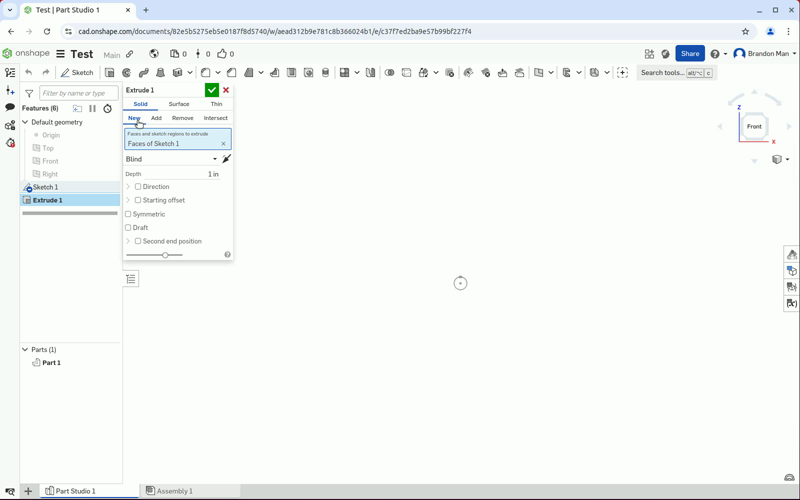
key(tab, 4)
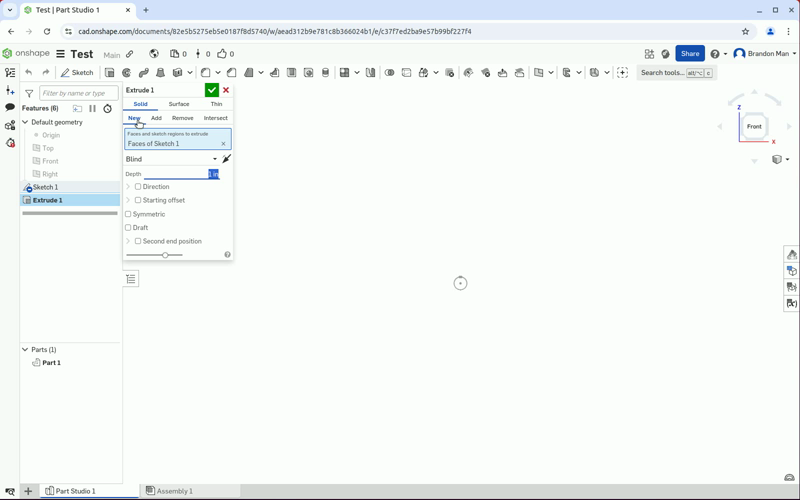
text(23.108)
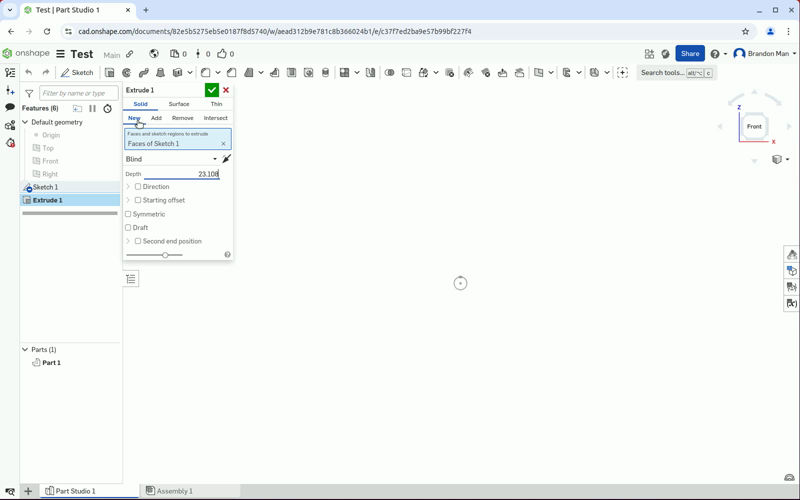
key(enter)
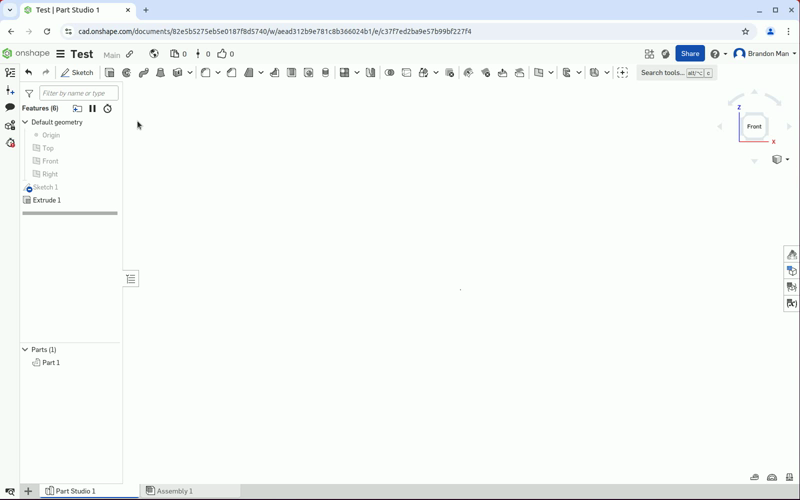
key(shift+h)
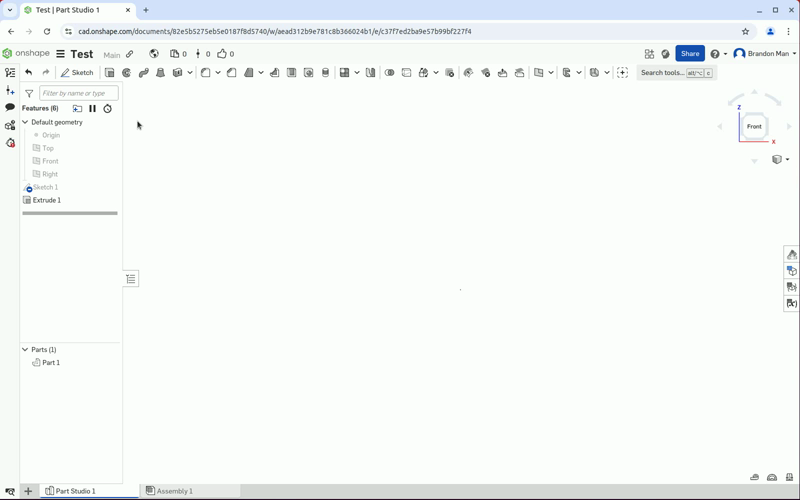
key(shift+h)
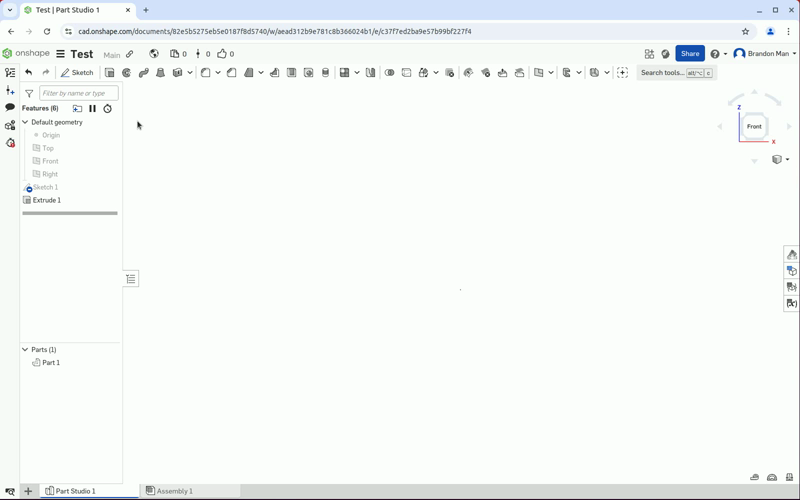
mouse_move(73, 189)
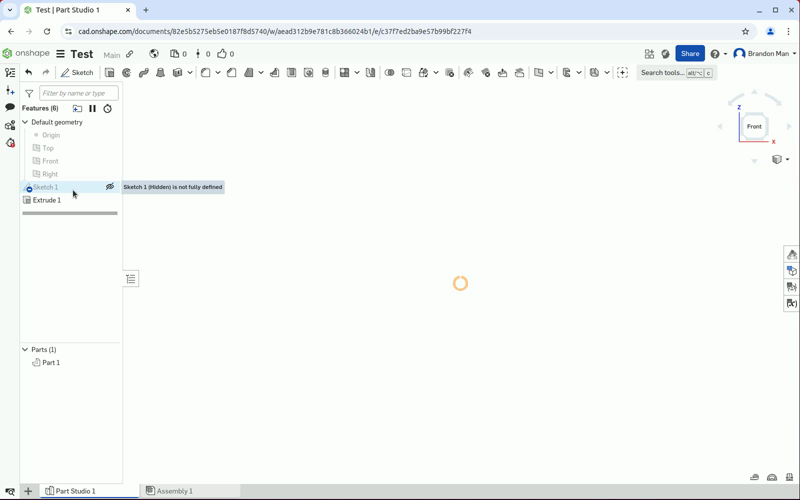
click(73, 189)
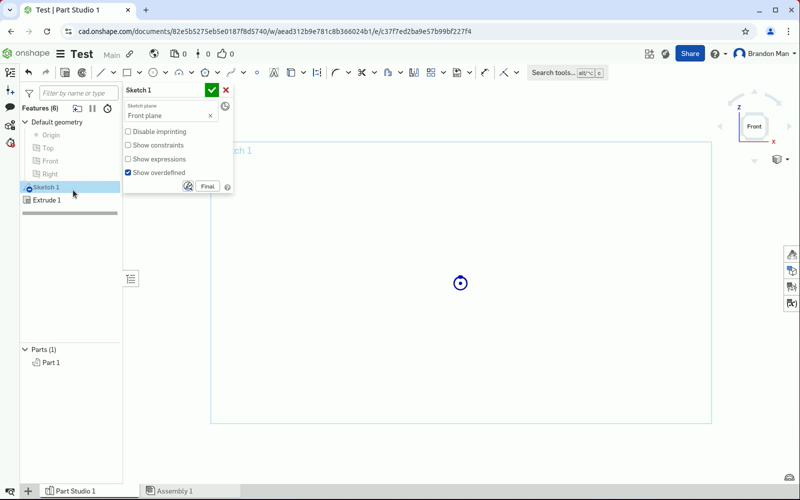
mouse_move(229, 92)
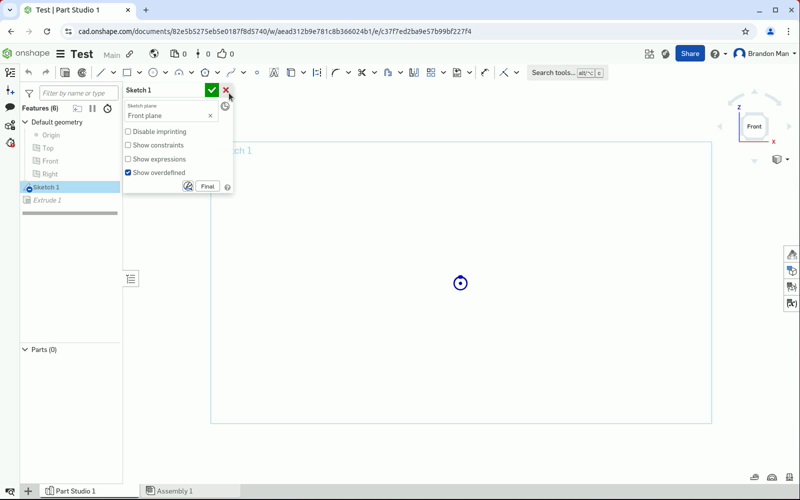
click(229, 92)
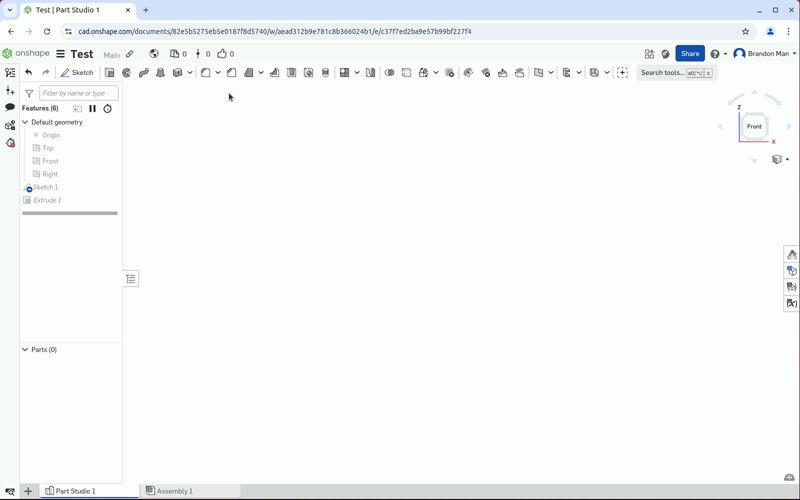
mouse_move(73, 352)
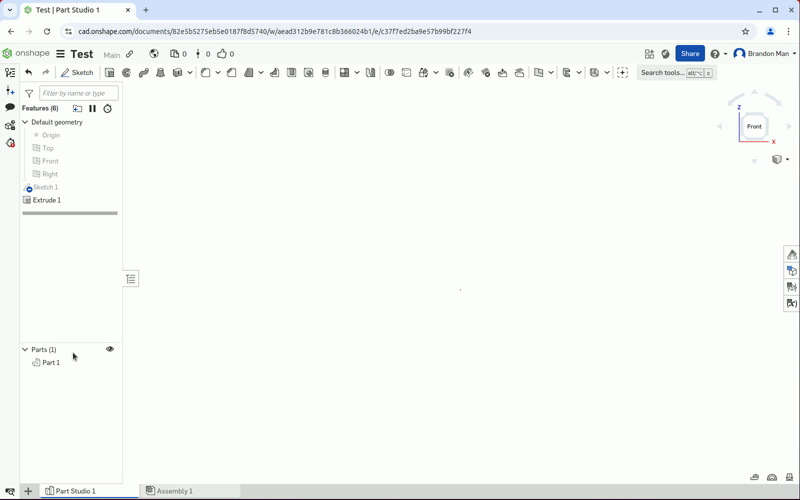
key(y)
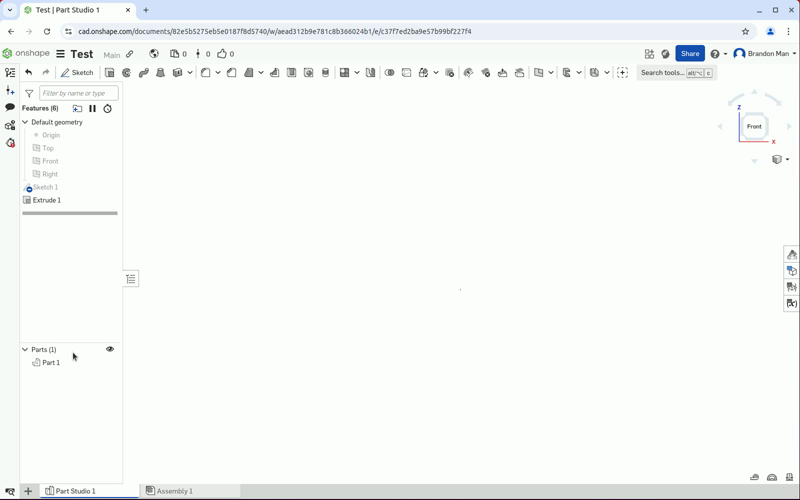
key(shift+p)
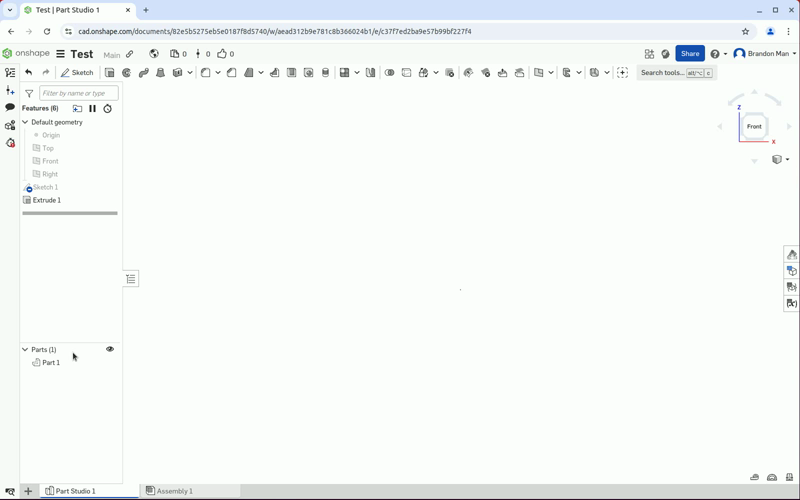
key(space)
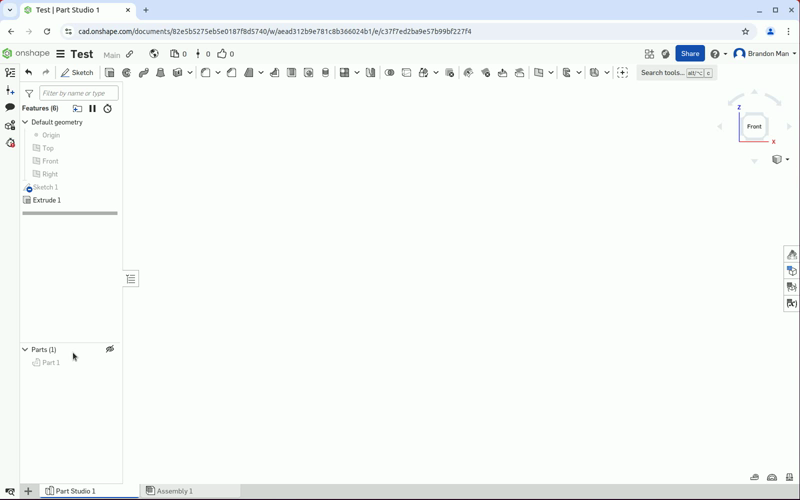
key_down(shift)
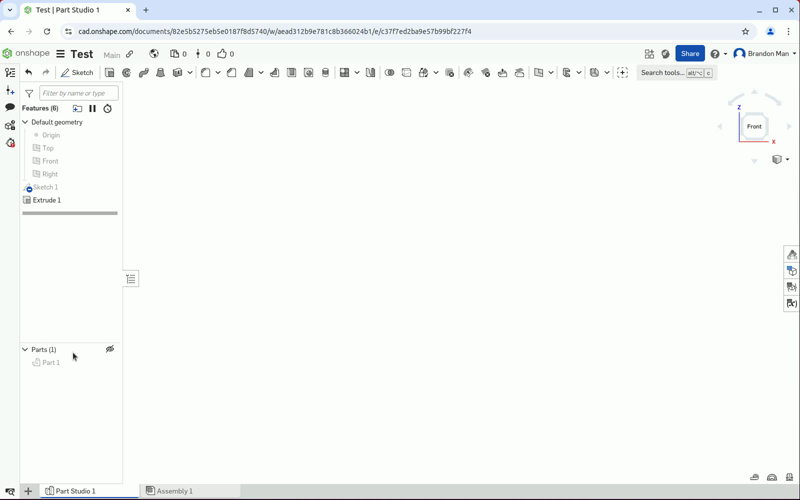
key(down)
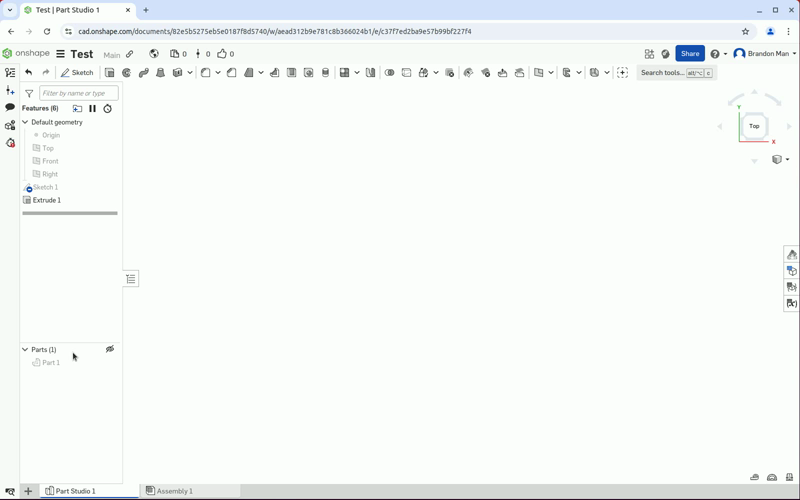
key_up(shift)
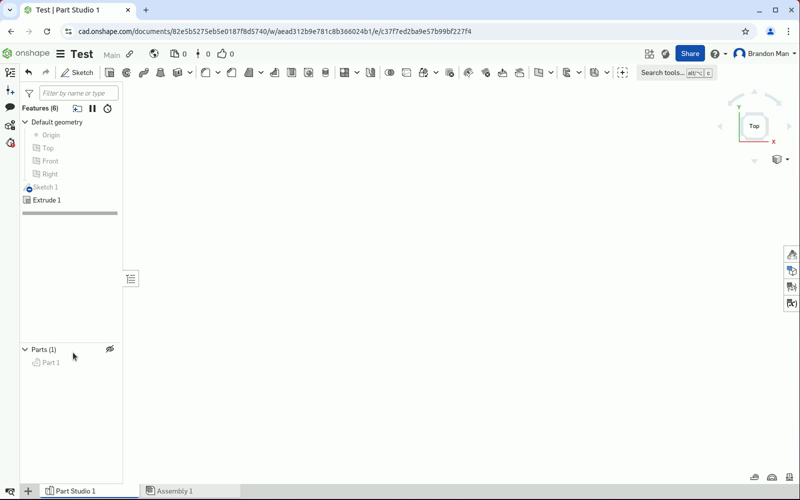
mouse_move(73, 352)
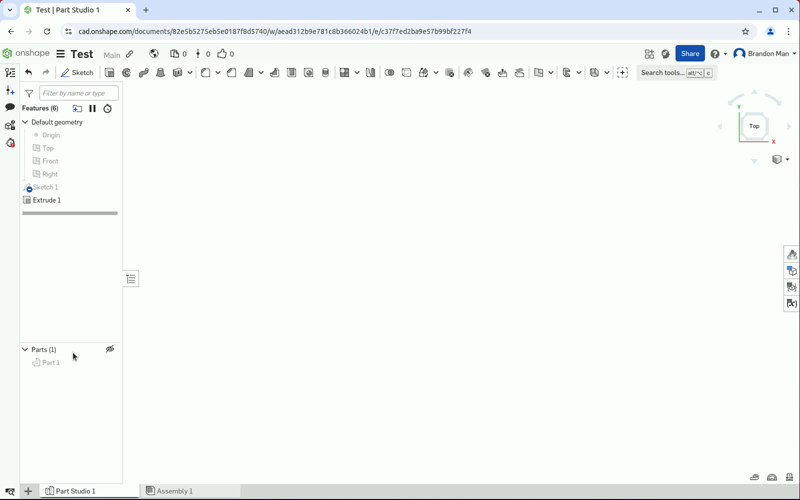
key(shift+y)
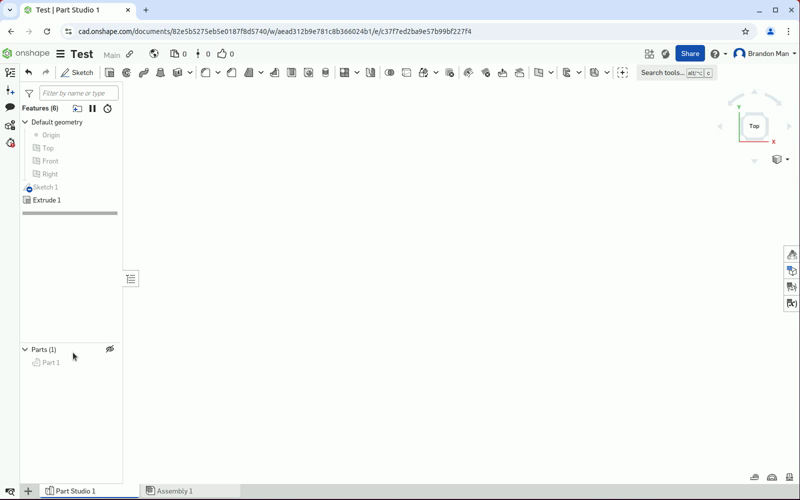
key(shift+s)
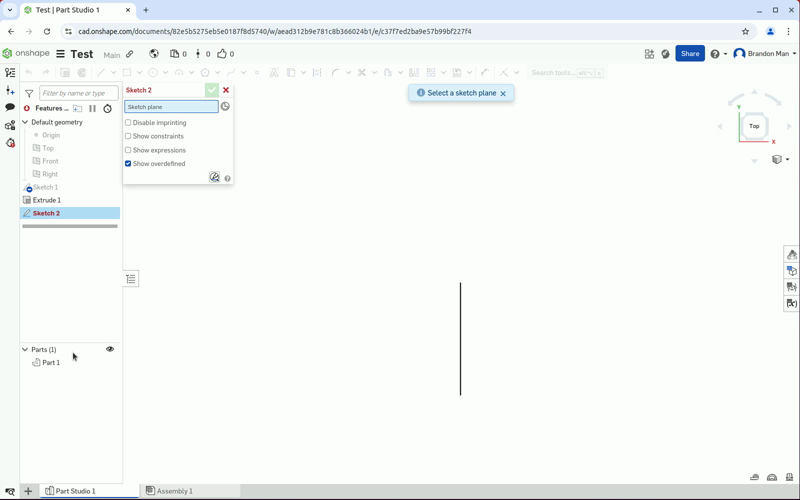
mouse_move(73, 150)
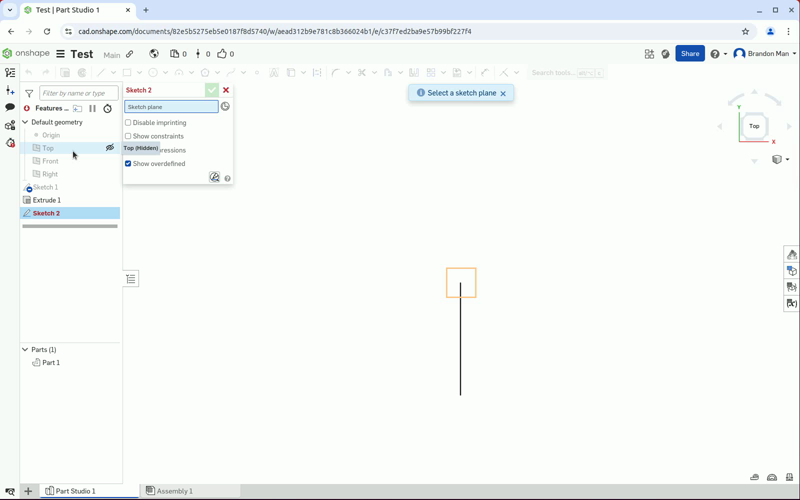
click(73, 150)
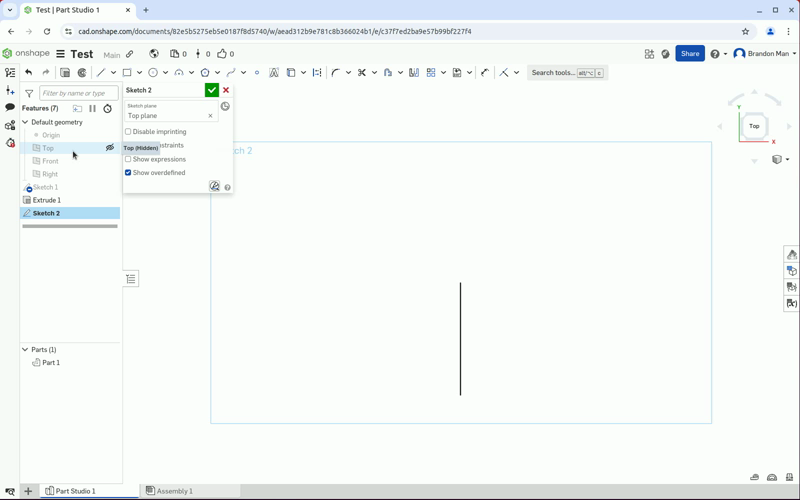
mouse_move(73, 352)
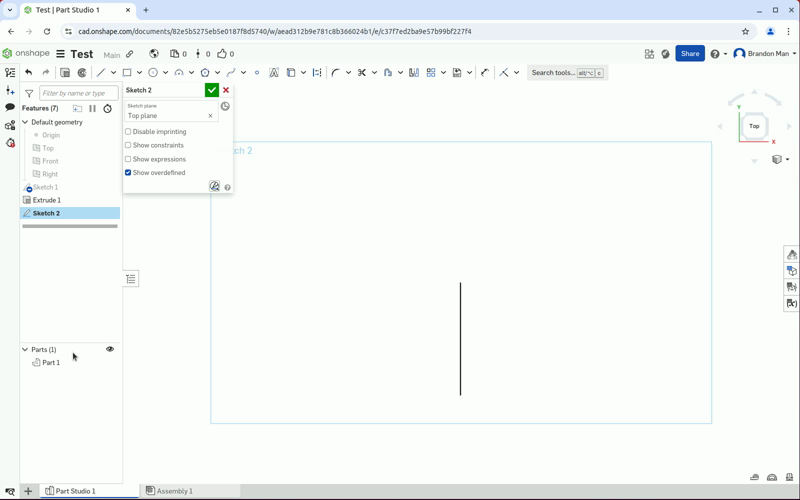
key(y)
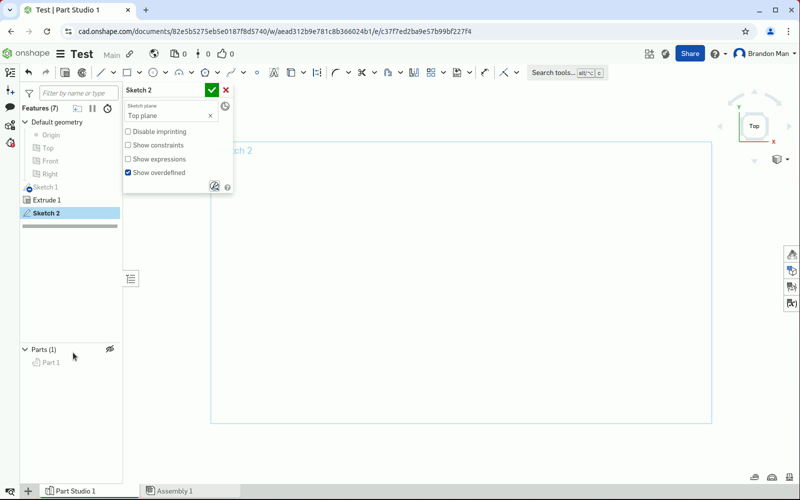
key(c)
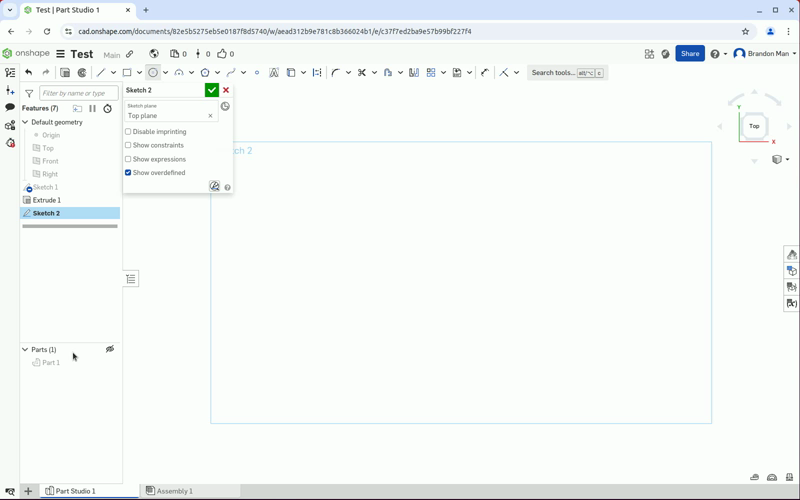
key_down(shift)
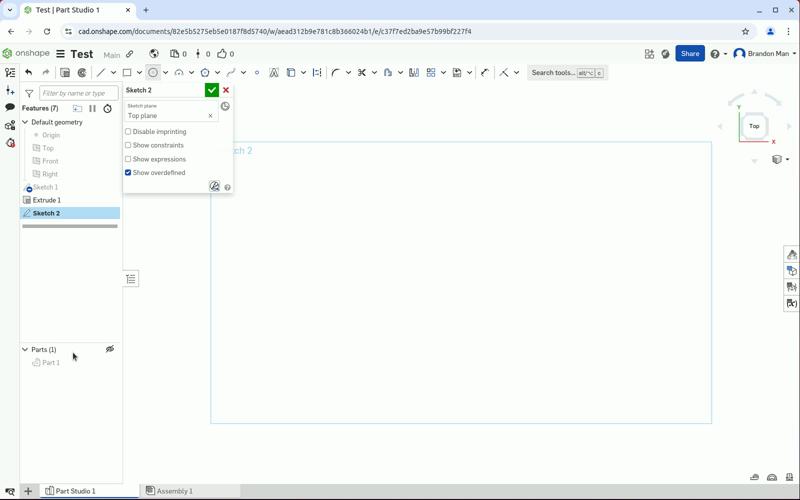
mouse_move(461, 285)
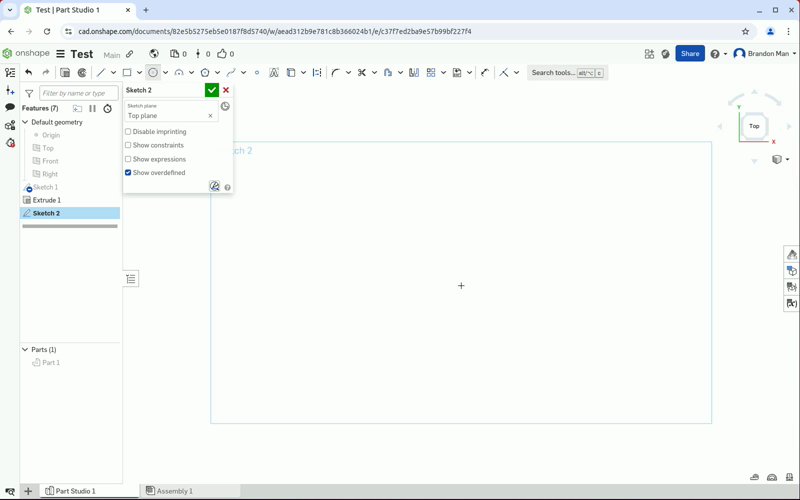
click(461, 285)
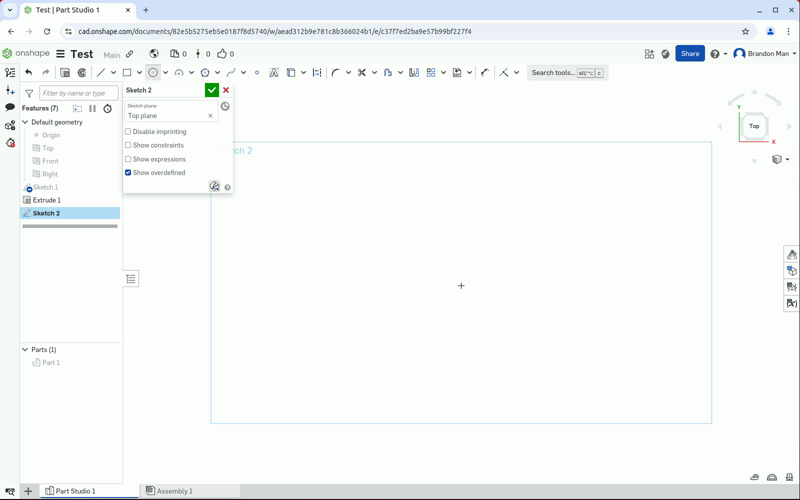
key_up(shift)
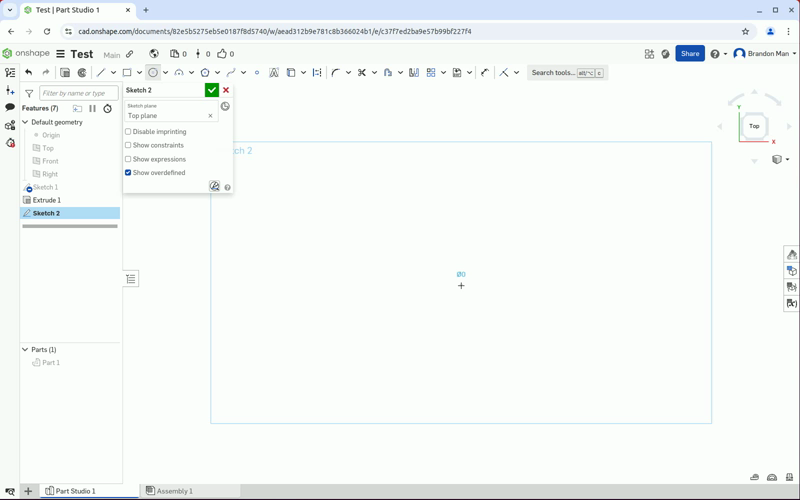
mouse_move(461, 285)
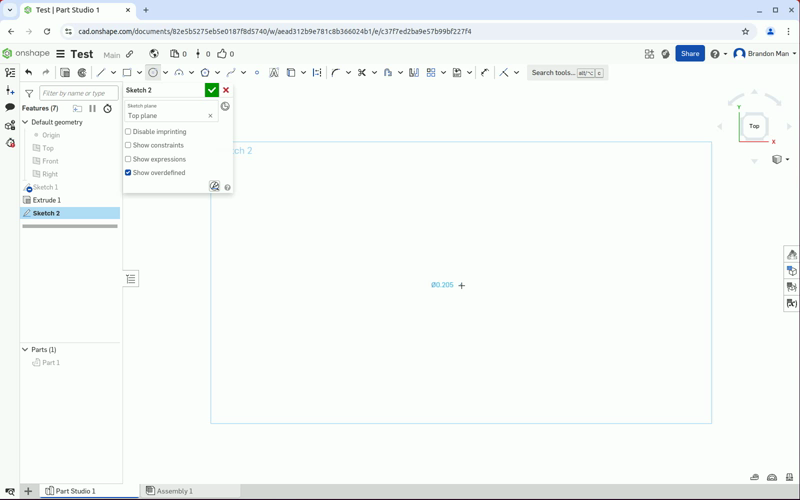
scroll(6)
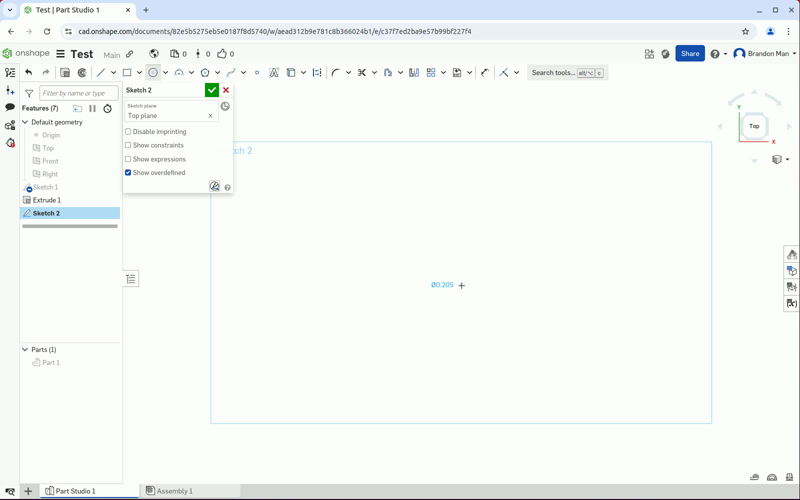
scroll(6)
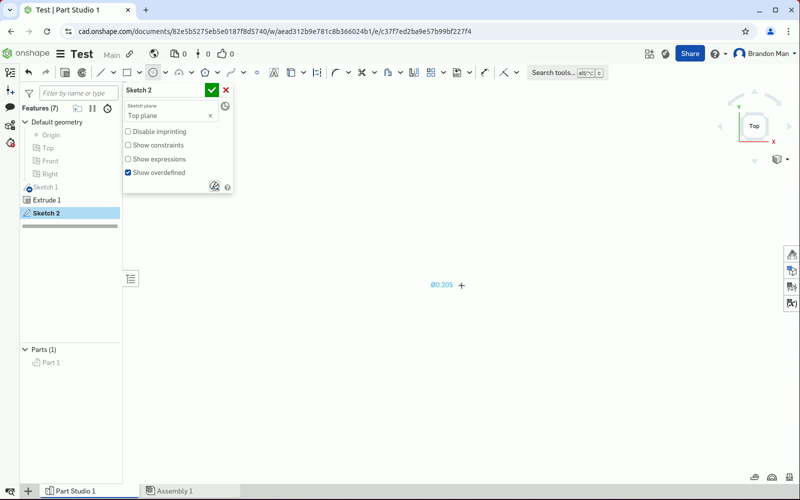
scroll(6)
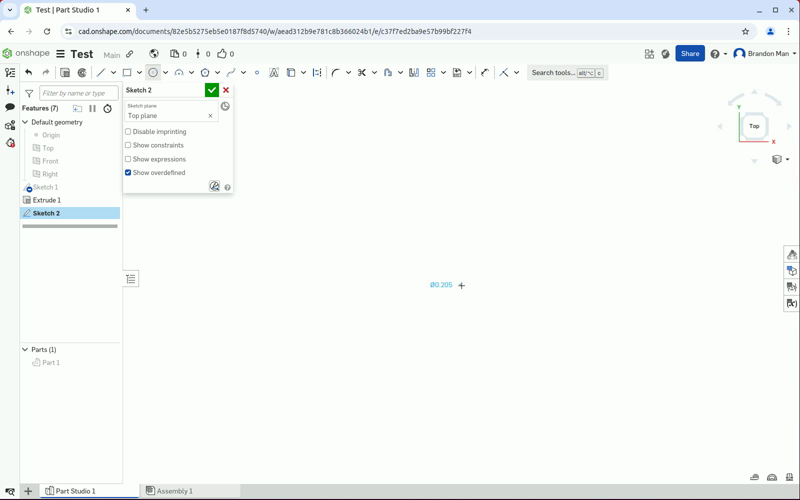
scroll(6)
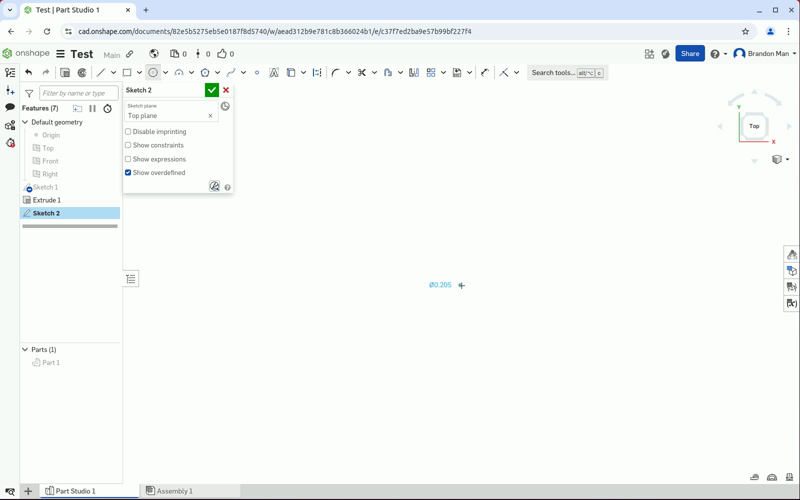
scroll(6)
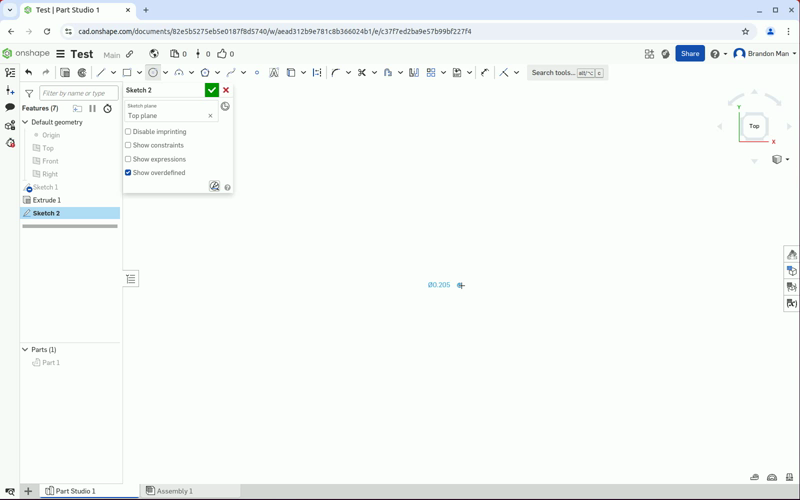
scroll(6)
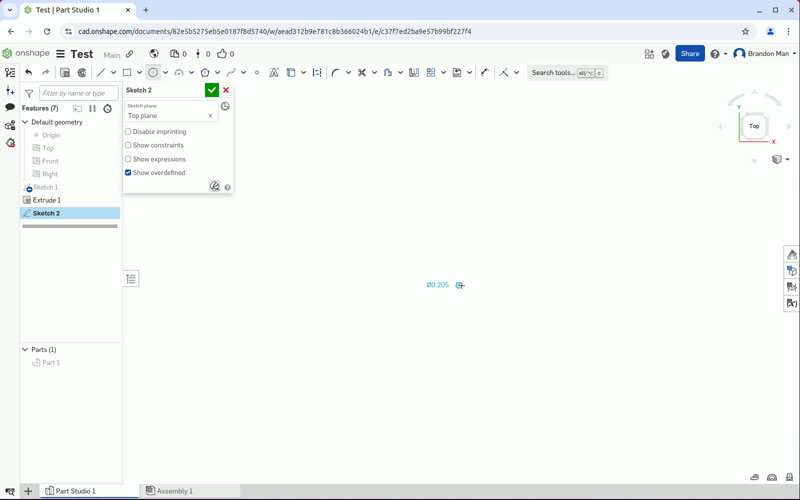
scroll(6)
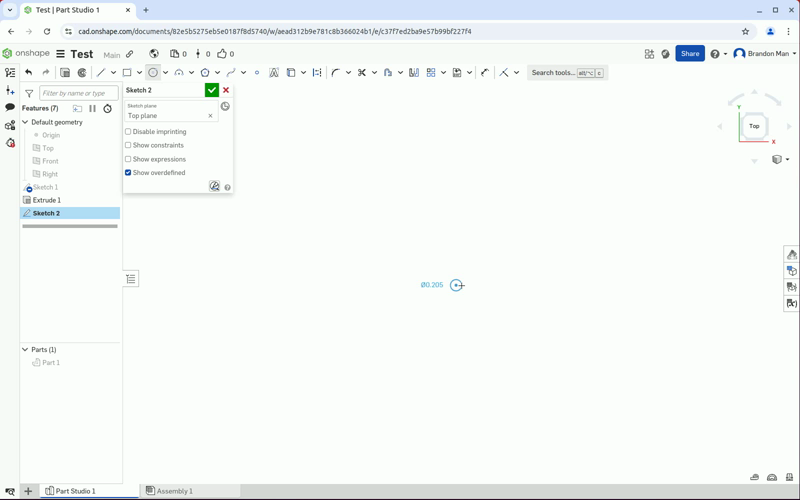
click(461, 285)
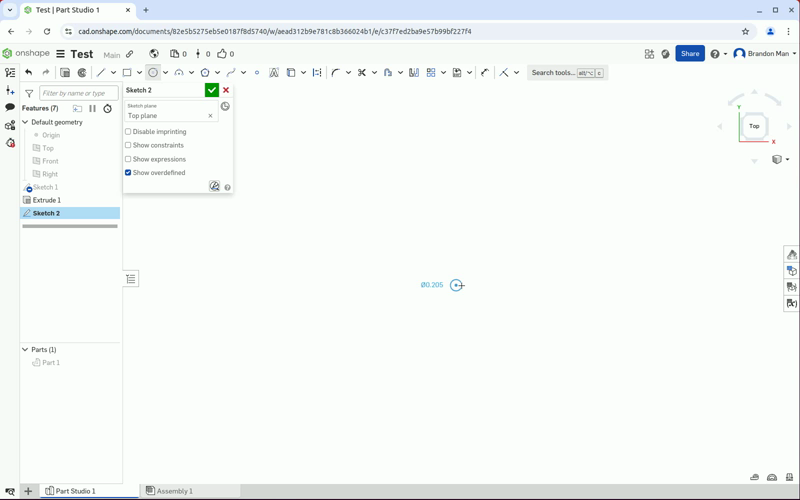
scroll(-6)
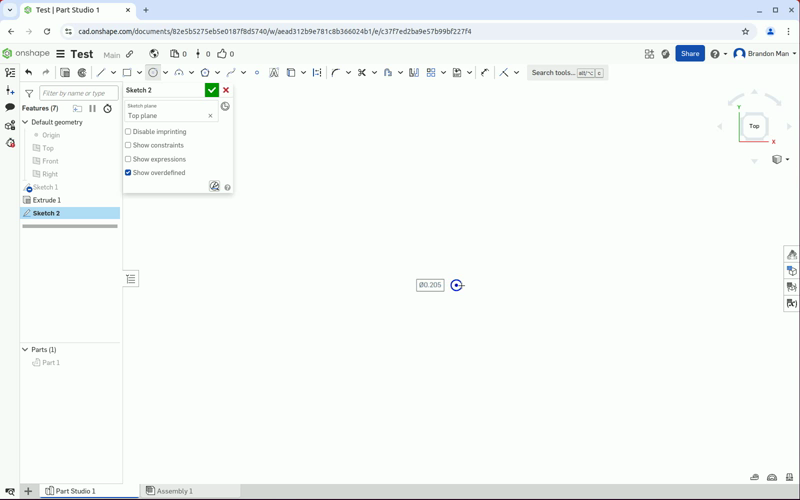
scroll(-6)
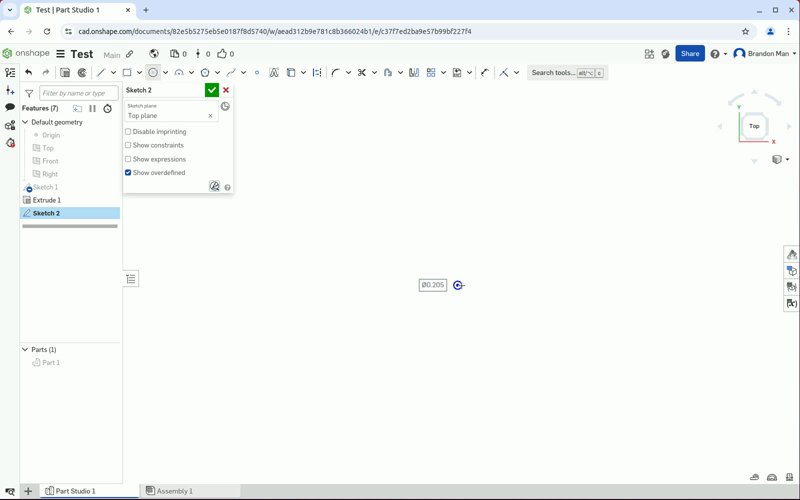
scroll(-6)
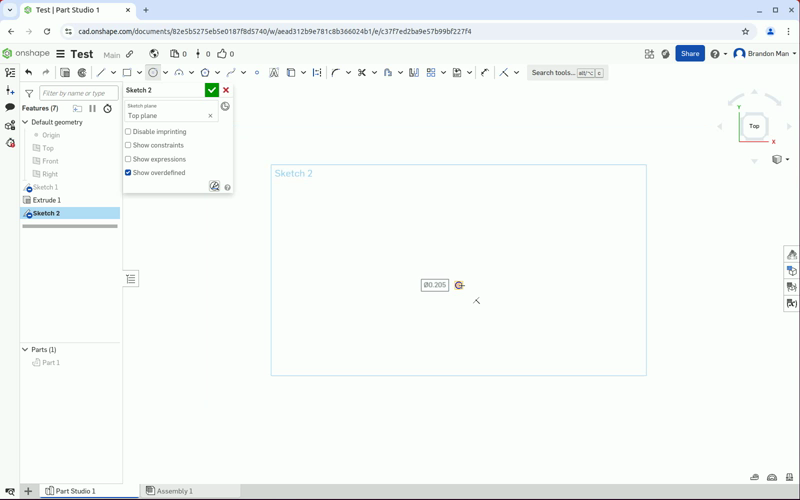
scroll(-6)
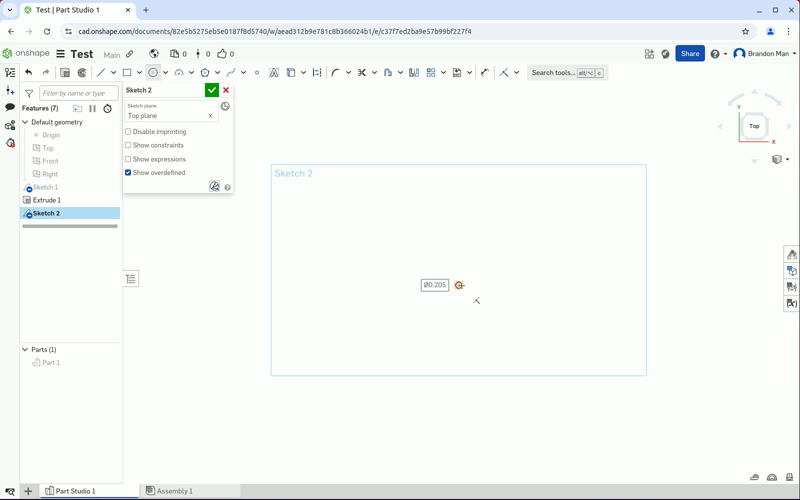
scroll(-6)
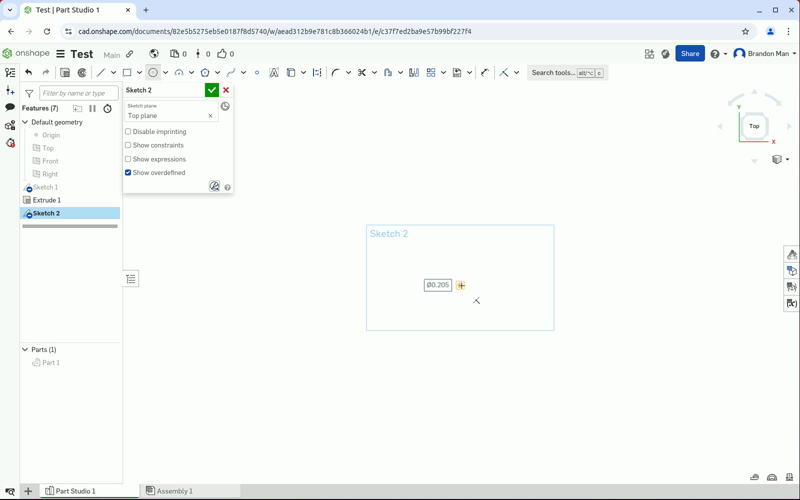
scroll(-6)
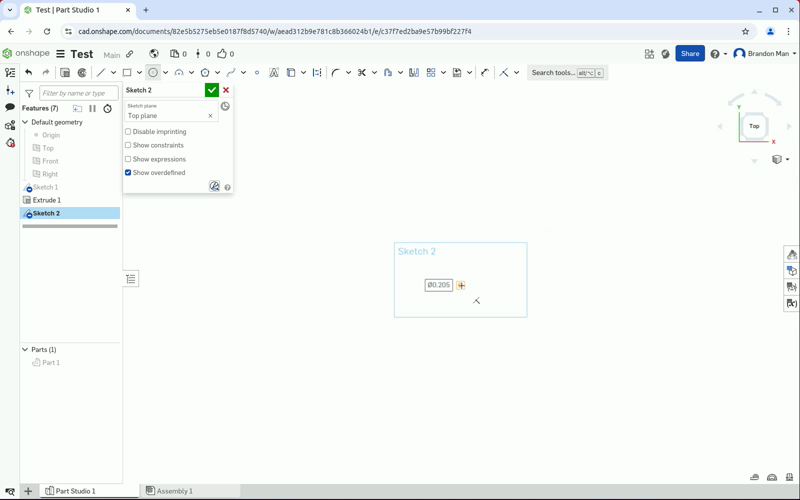
scroll(-6)
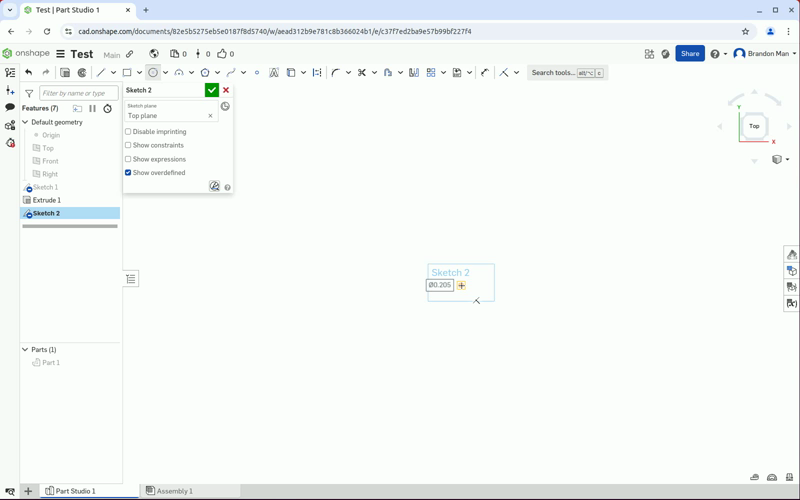
key(esc)
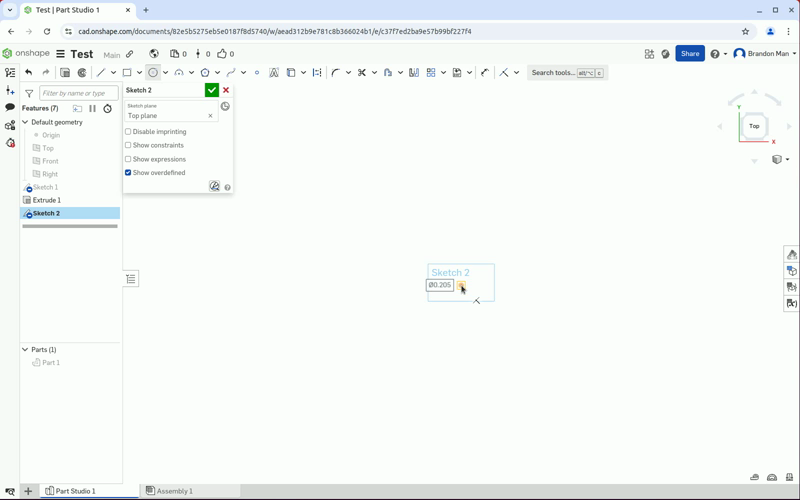
mouse_move(461, 285)
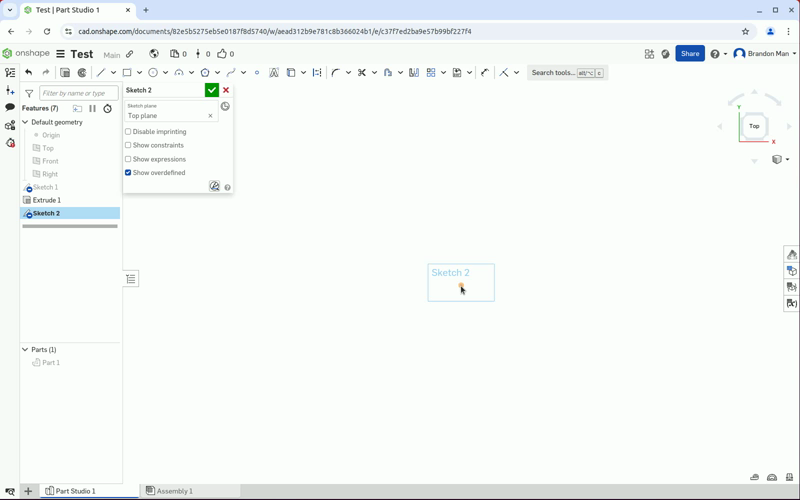
scroll(6)
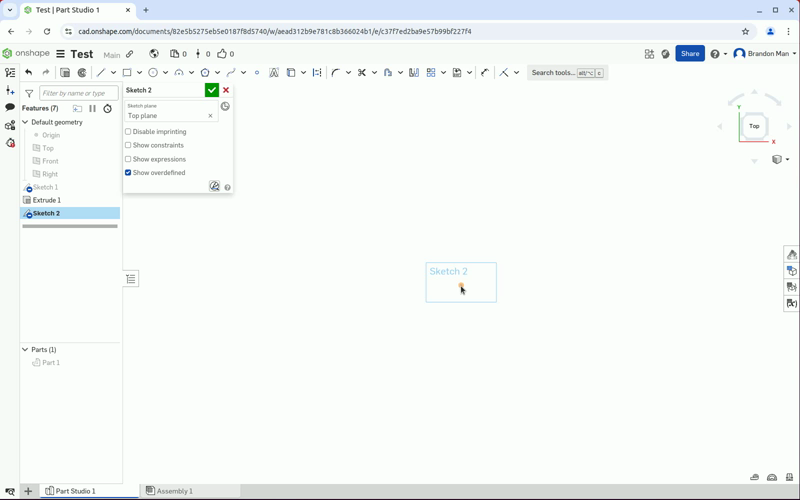
scroll(6)
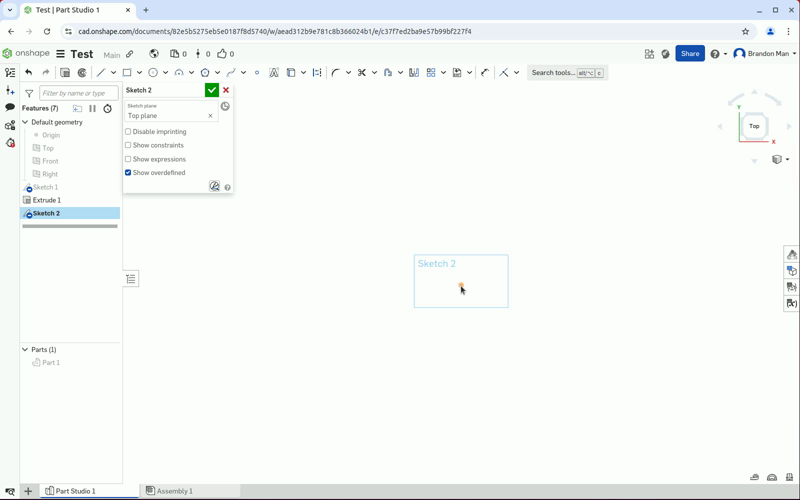
scroll(6)
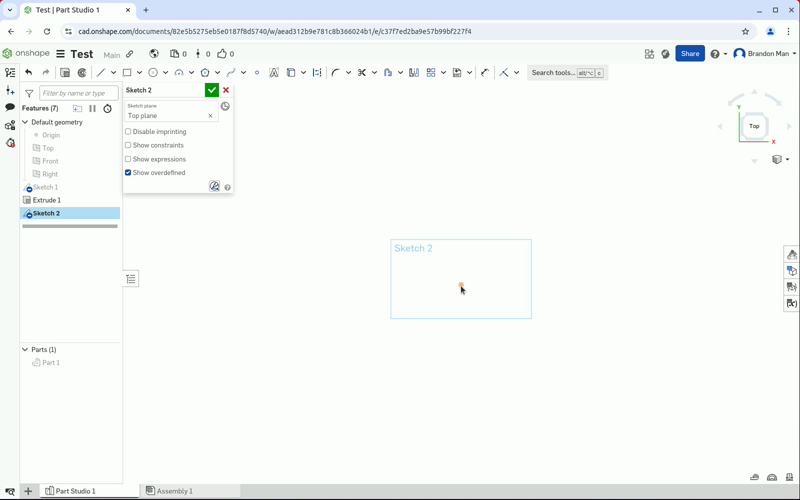
scroll(6)
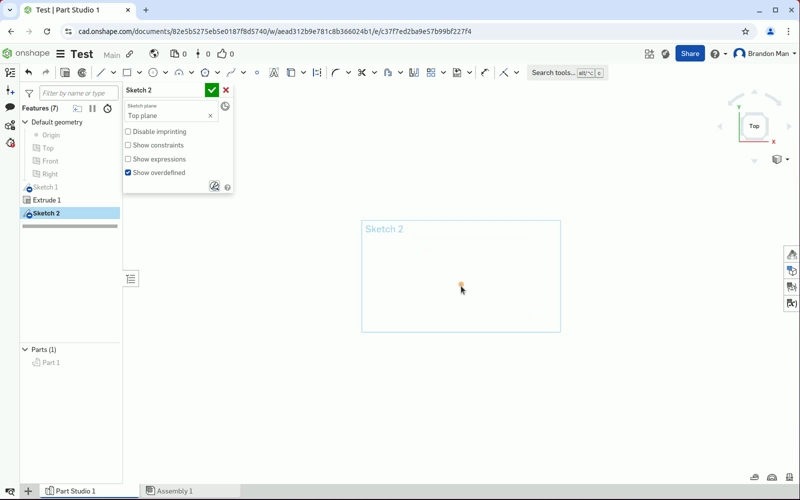
scroll(6)
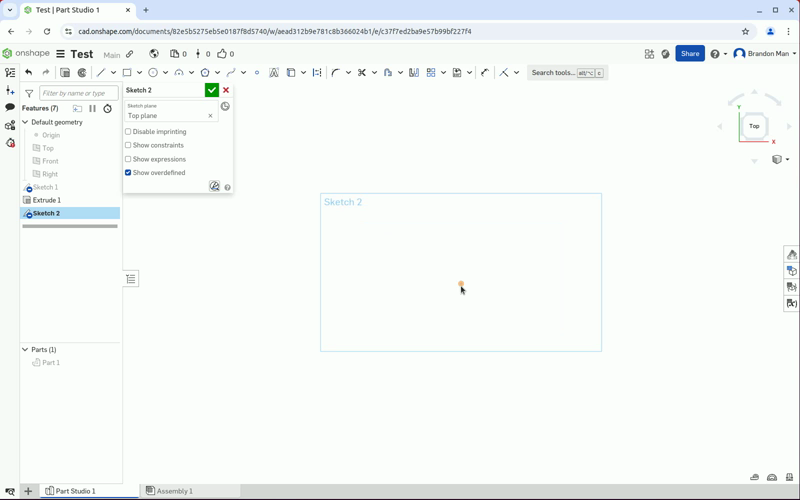
scroll(6)
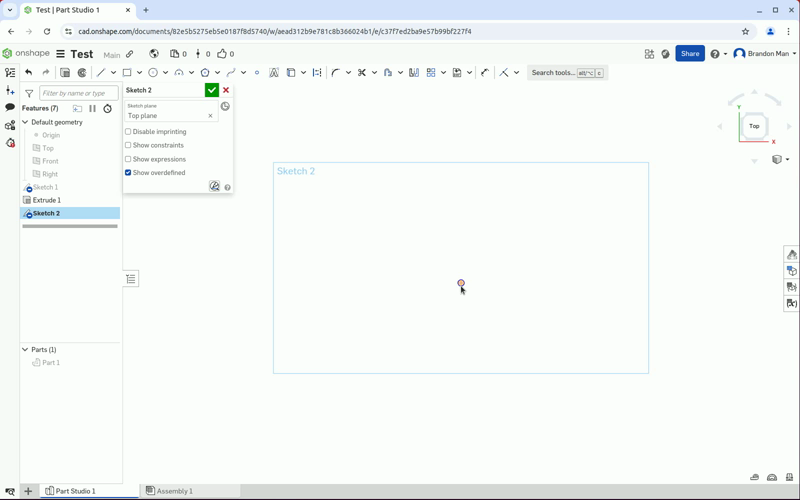
scroll(6)
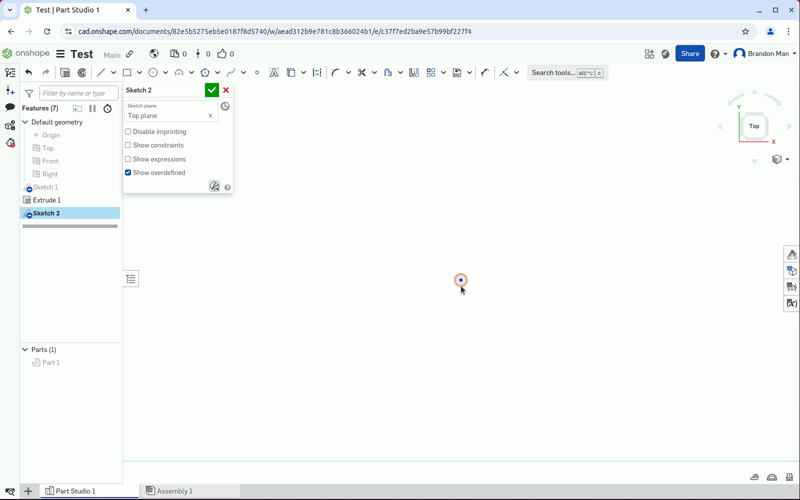
click(461, 285)
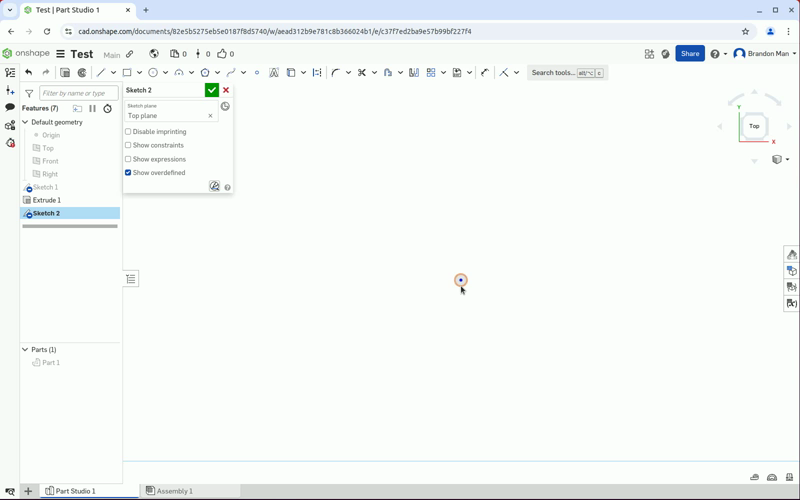
scroll(-6)
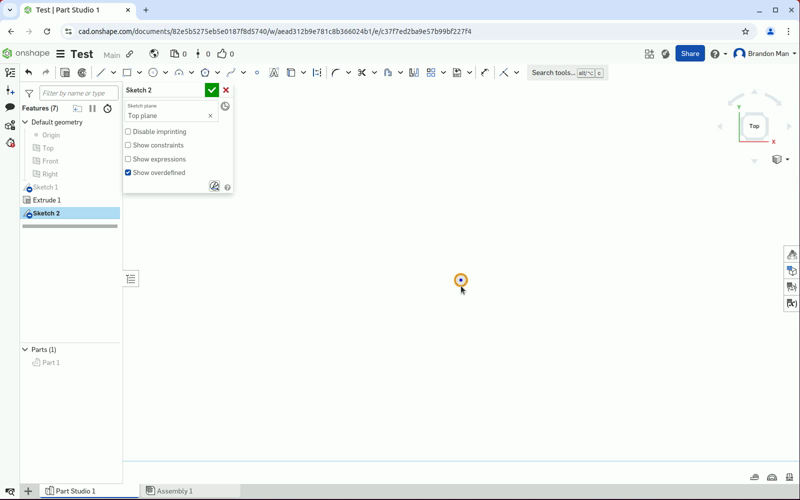
scroll(-6)
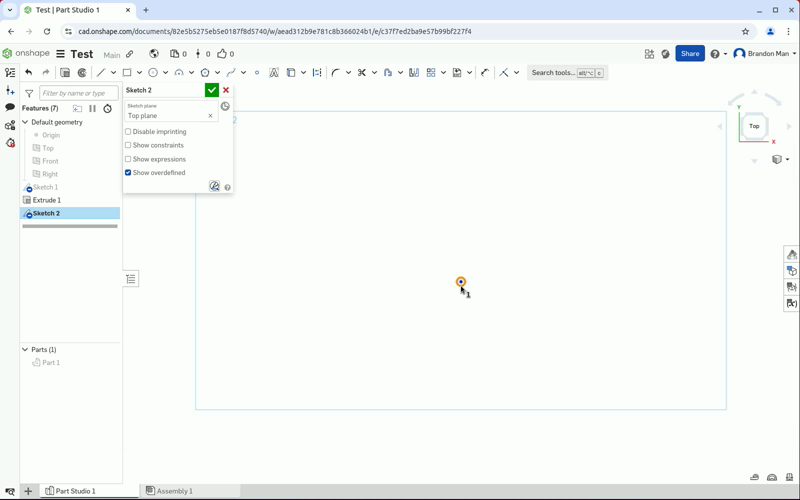
scroll(-6)
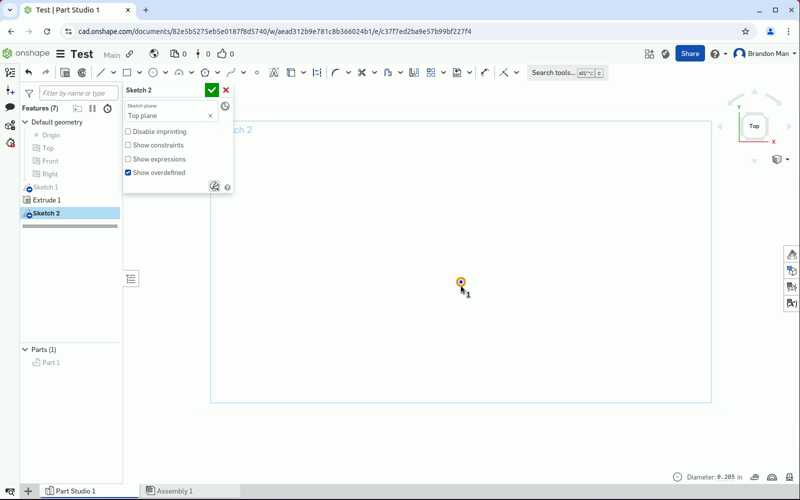
scroll(-6)
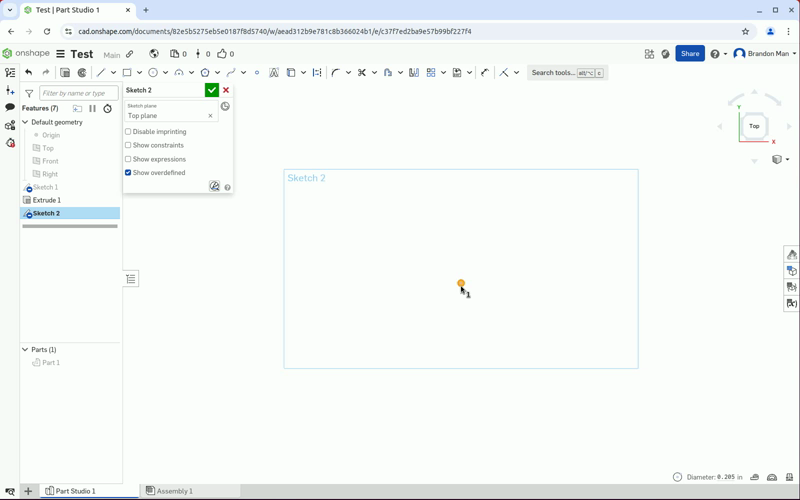
scroll(-6)
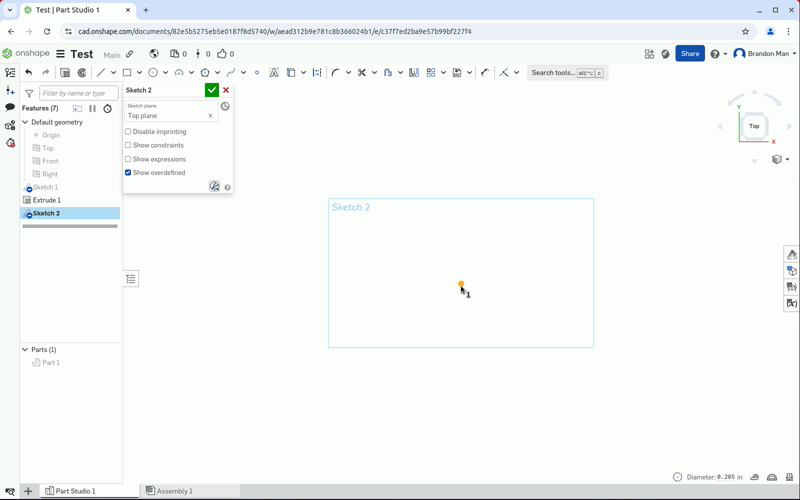
scroll(-6)
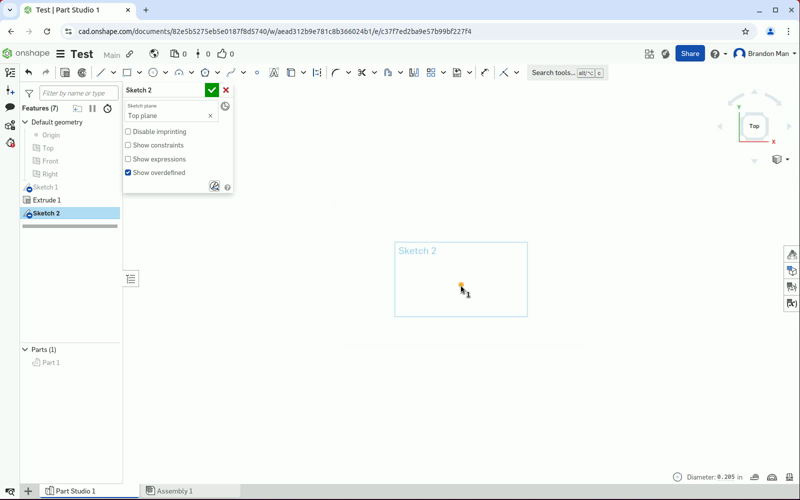
scroll(-6)
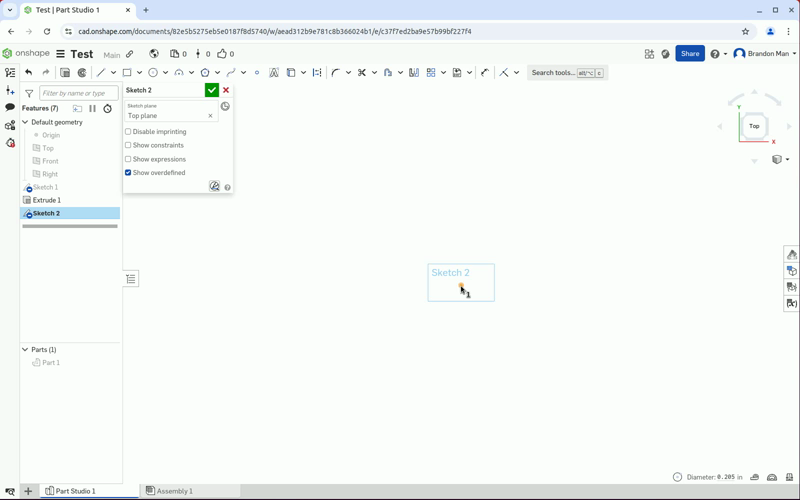
mouse_move(73, 352)
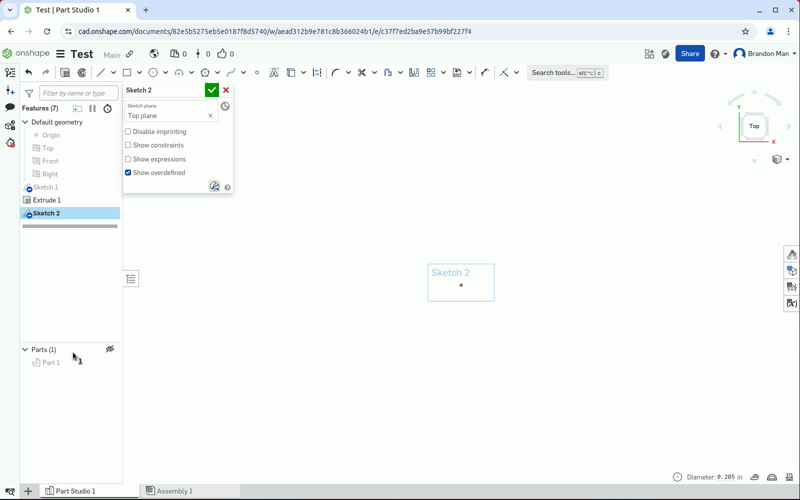
key(shift+y)
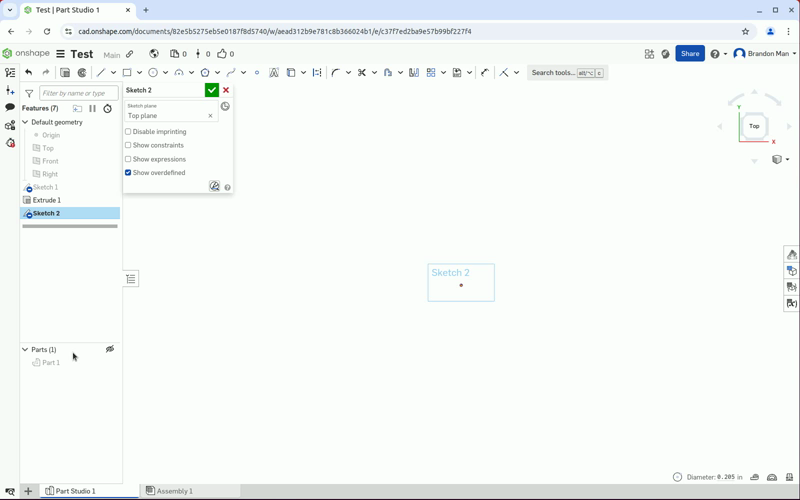
key(shift+e)
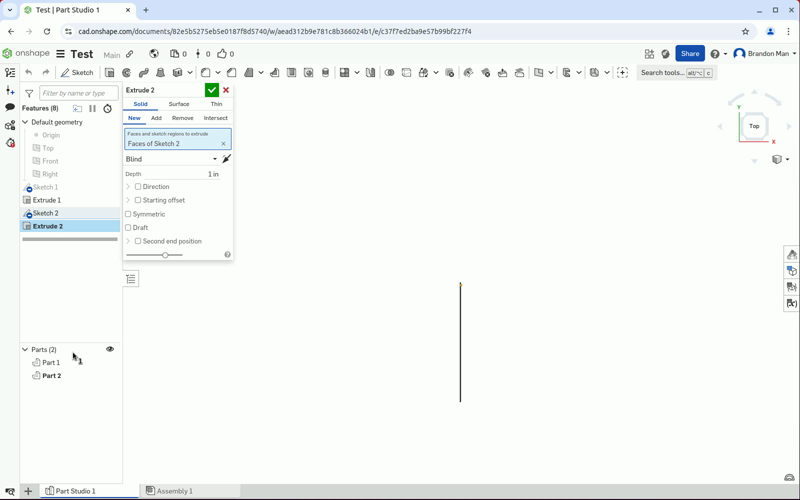
mouse_move(143, 106)
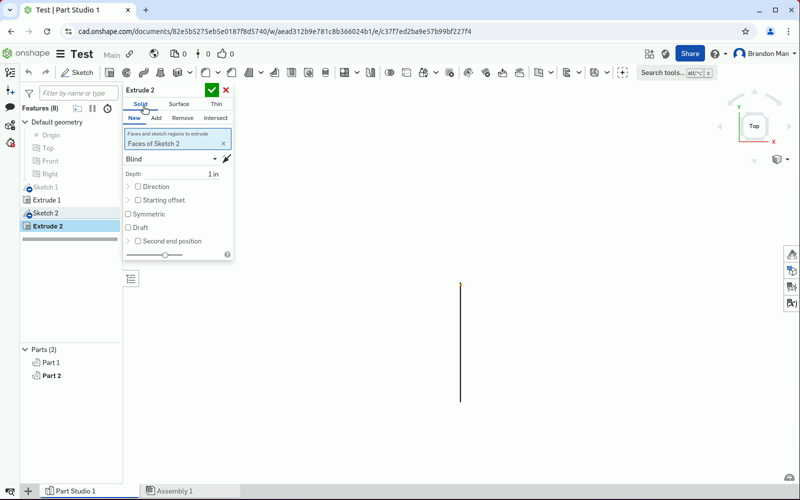
click(143, 106)
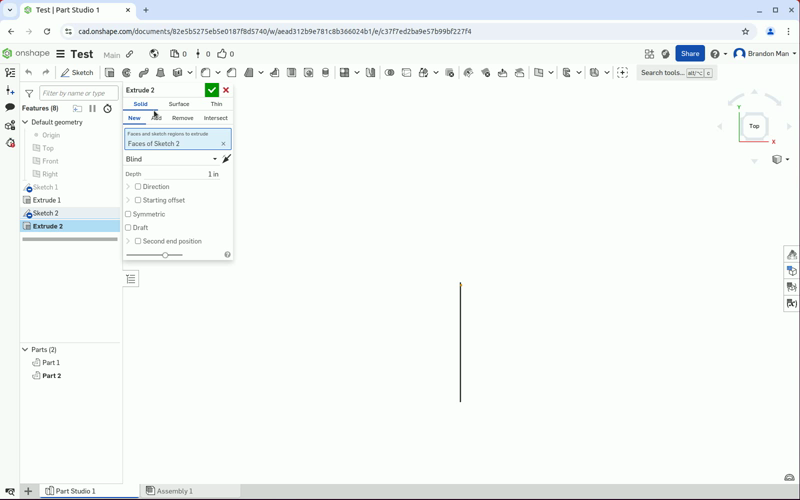
mouse_move(186, 120)
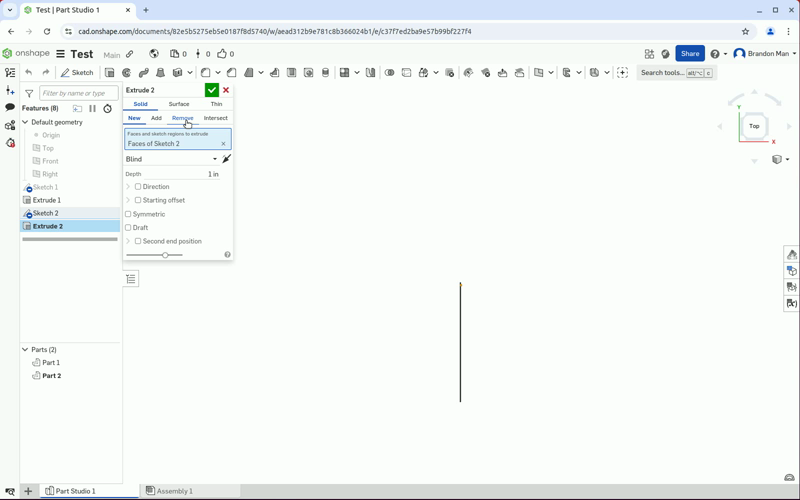
click(186, 120)
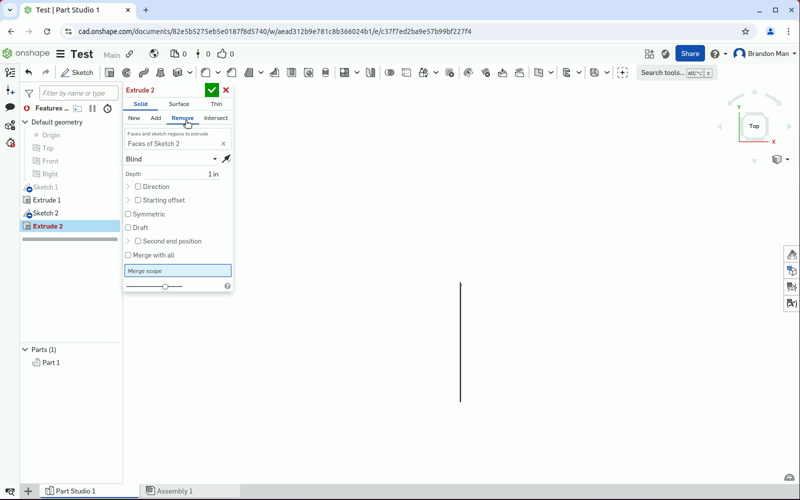
key(tab, 4)
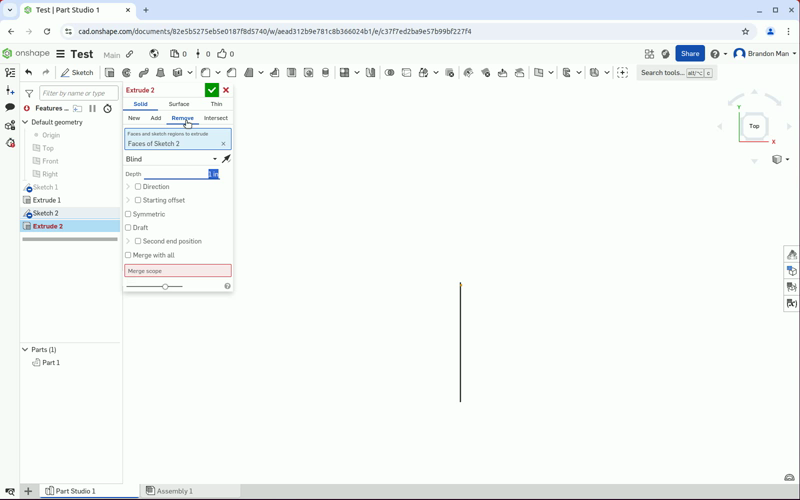
text(3.852)
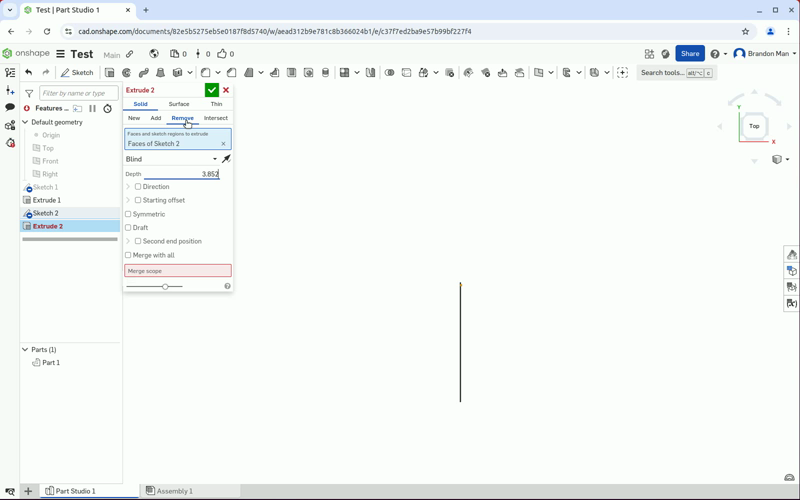
key(tab, 3)
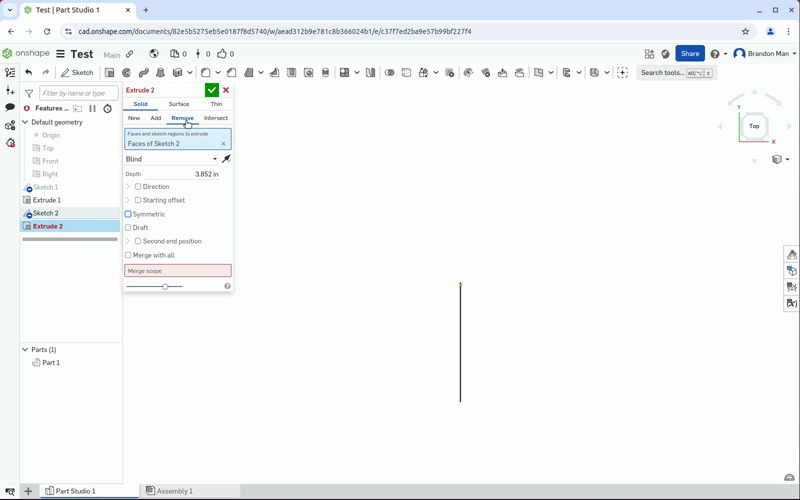
key(space)
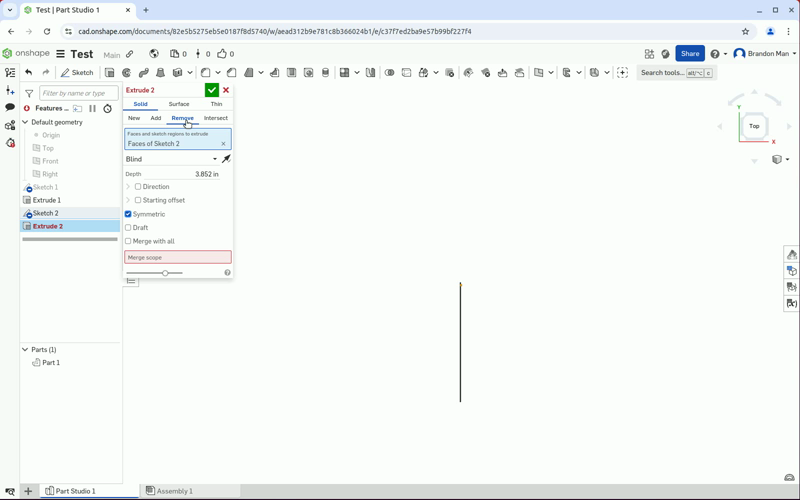
key(tab, 2)
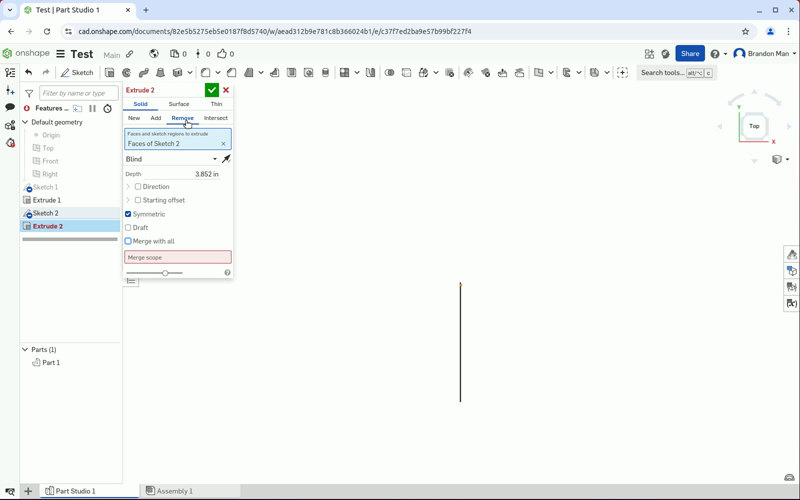
key(space)
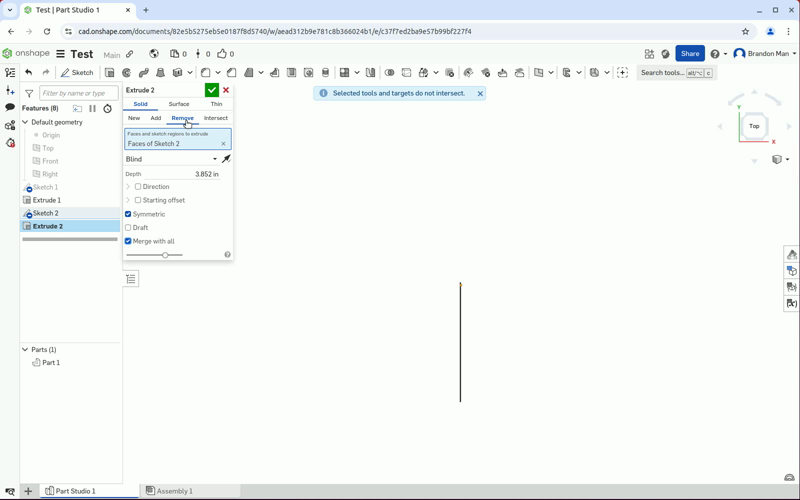
key(enter)
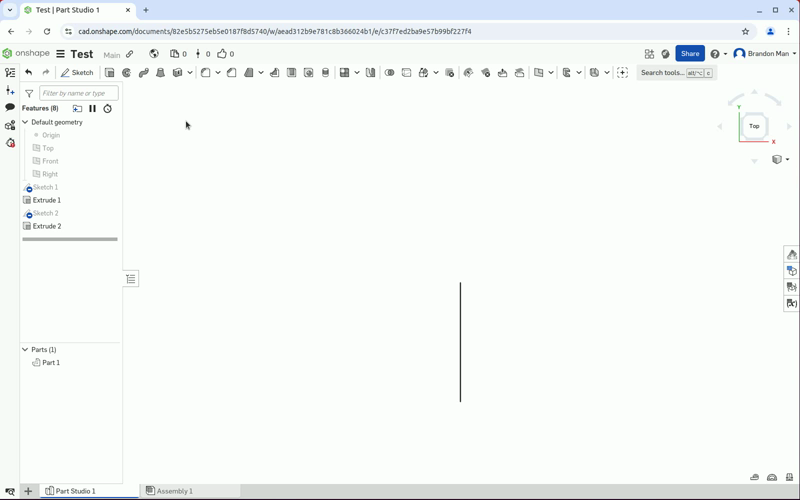
key(shift+h)
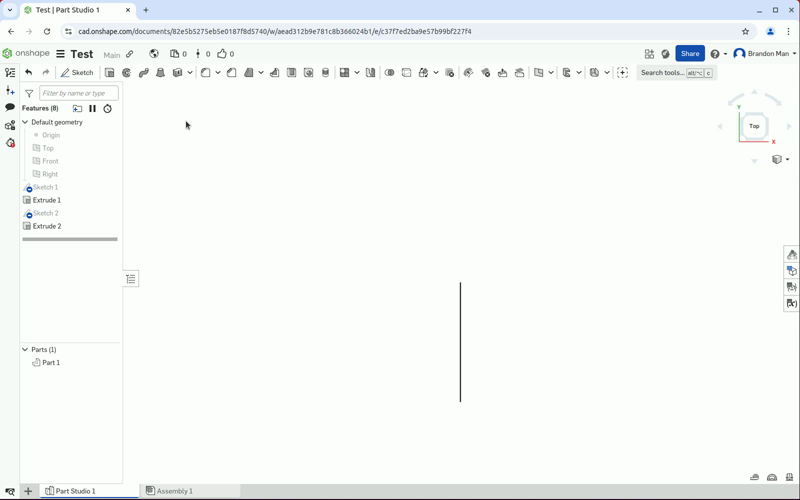
key(shift+h)
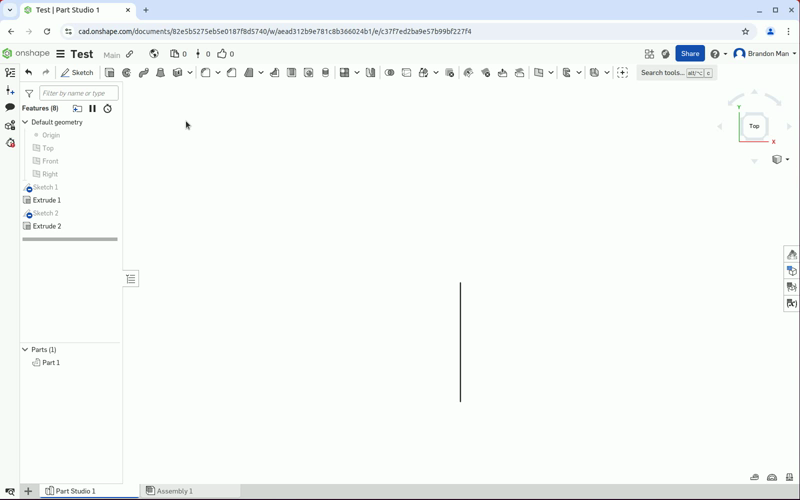
mouse_move(73, 189)
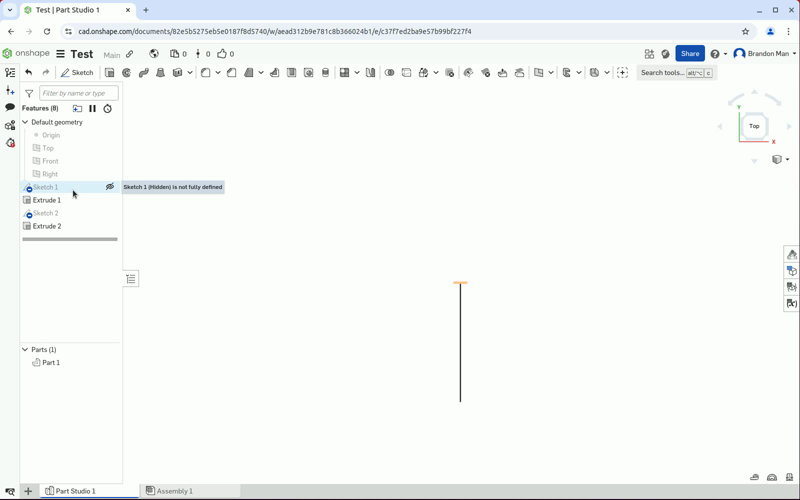
click(73, 189)
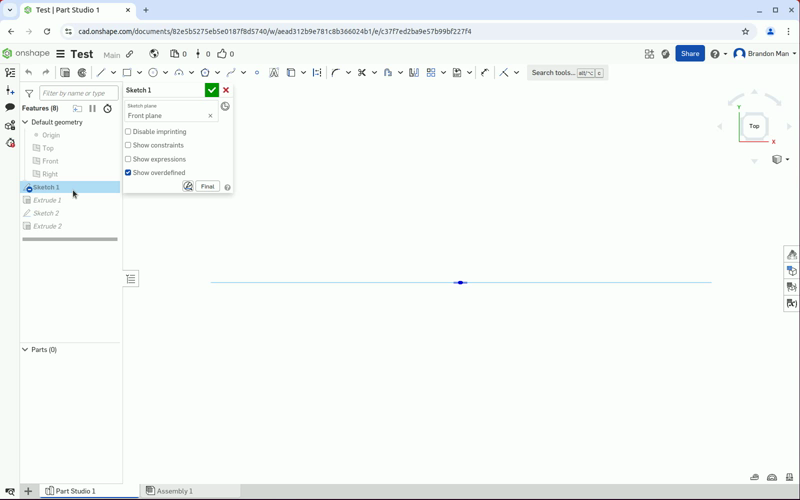
mouse_move(229, 92)
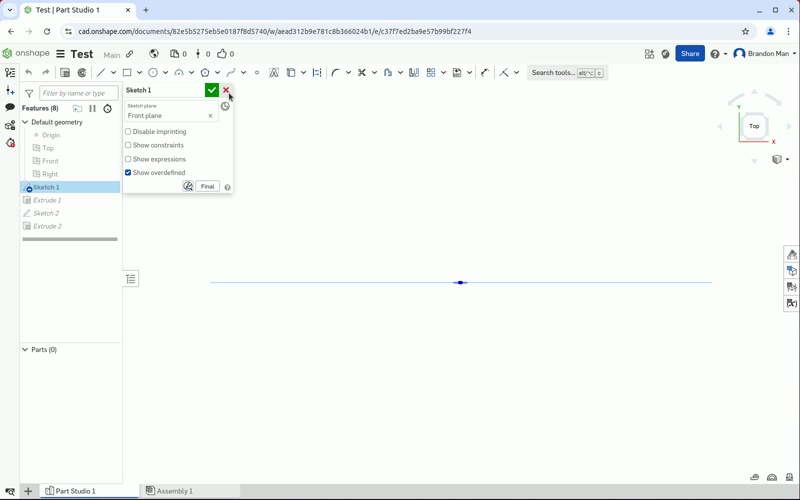
click(229, 92)
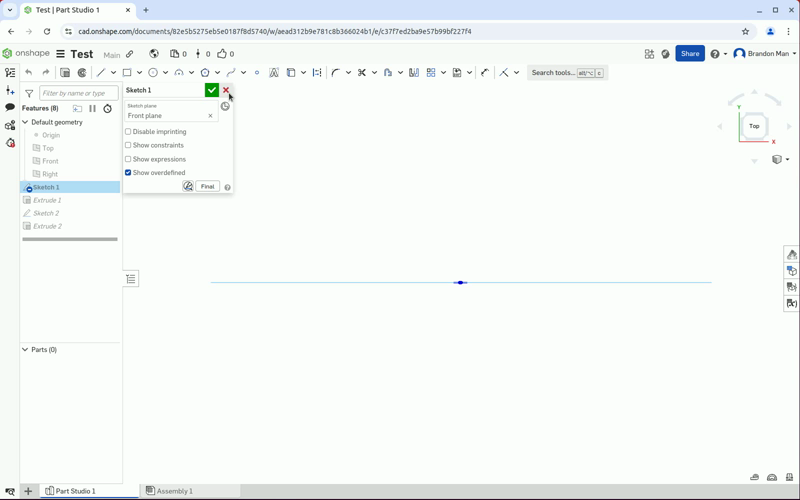
key(shift+s)
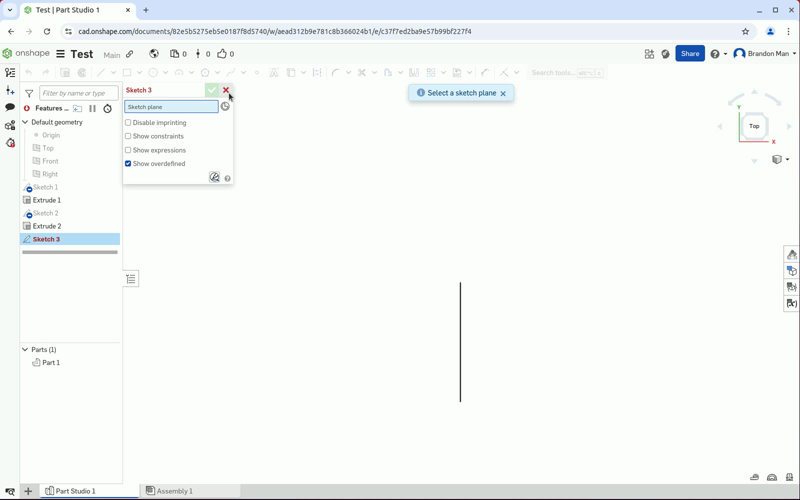
mouse_move(73, 150)
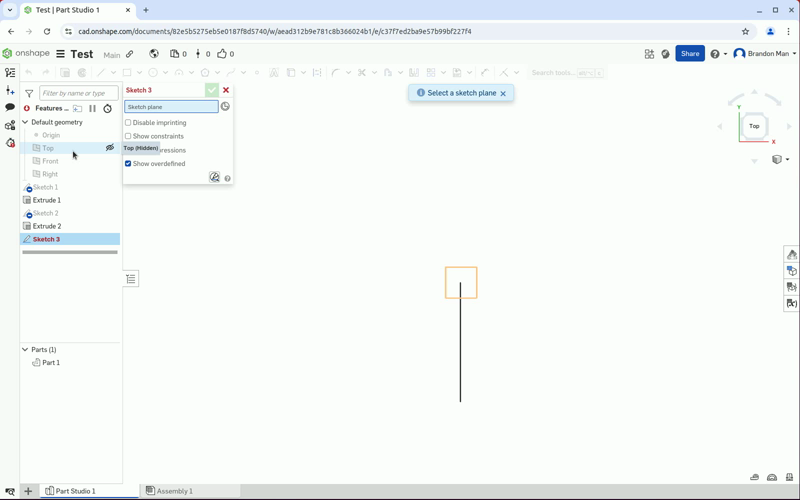
click(73, 150)
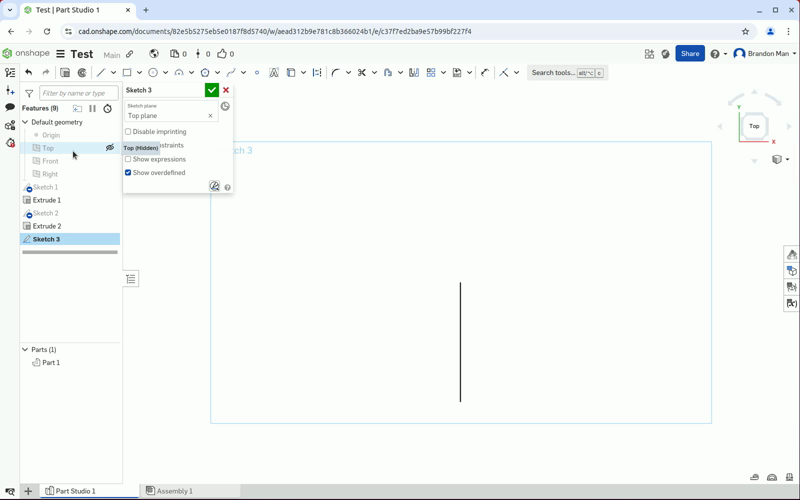
mouse_move(73, 352)
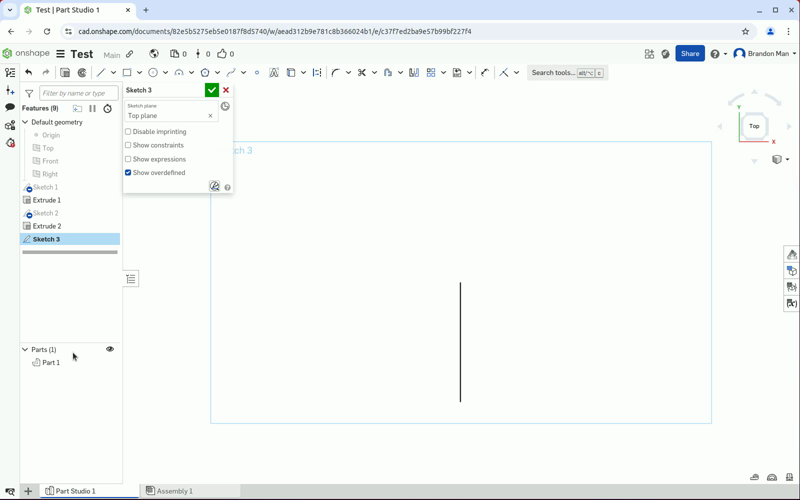
key(y)
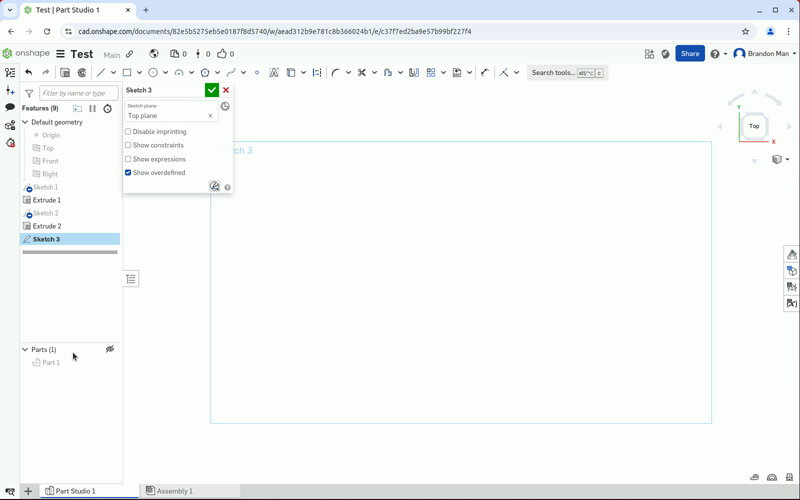
key(c)
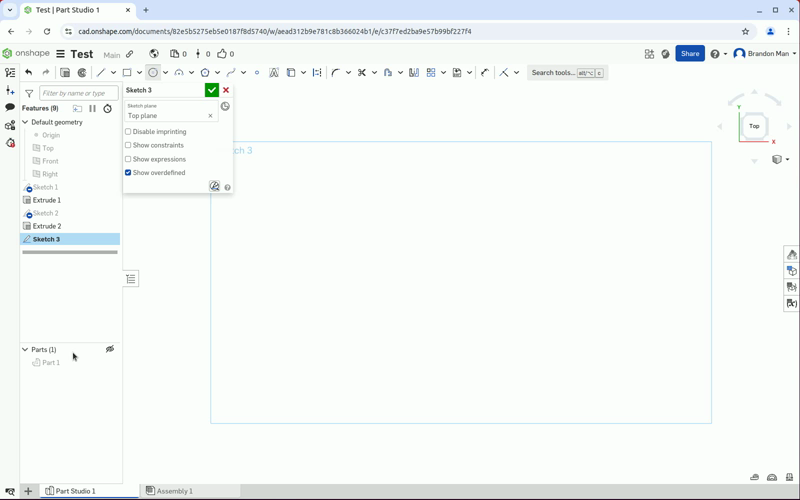
key_down(shift)
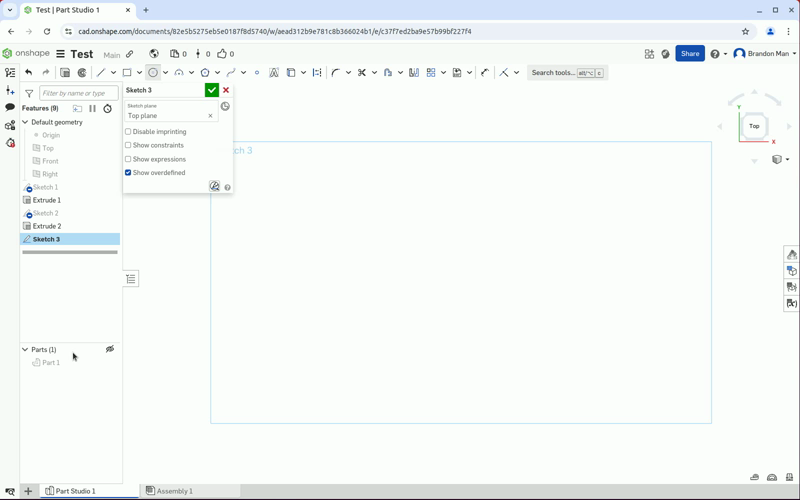
mouse_move(461, 393)
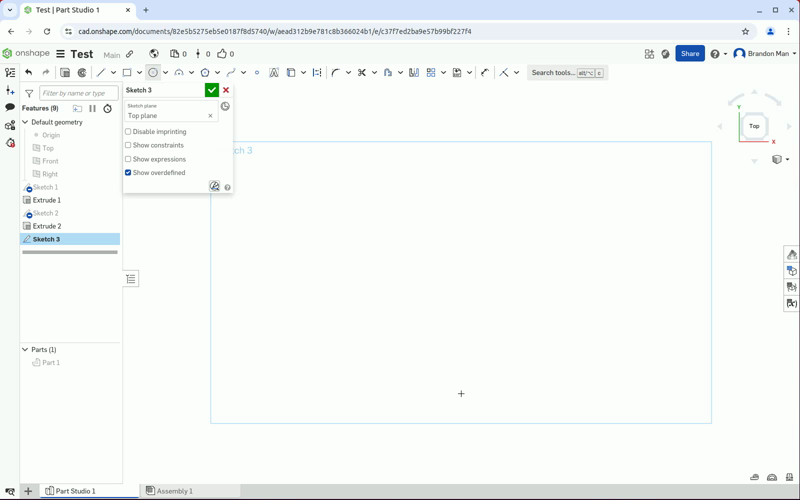
click(461, 393)
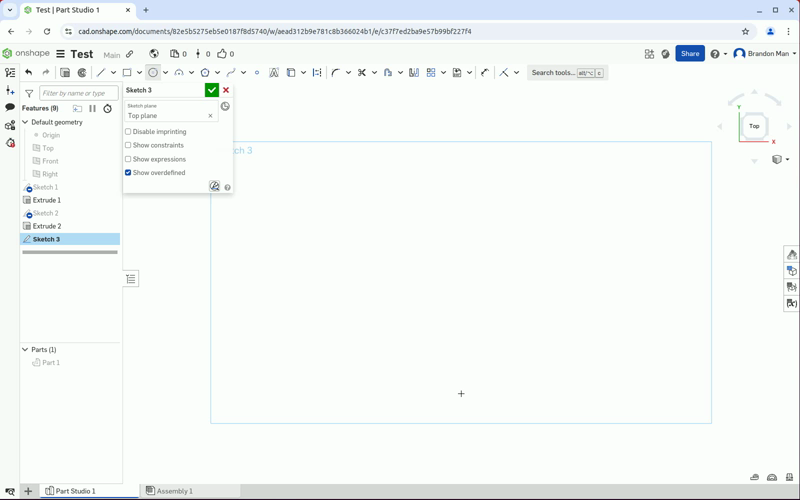
key_up(shift)
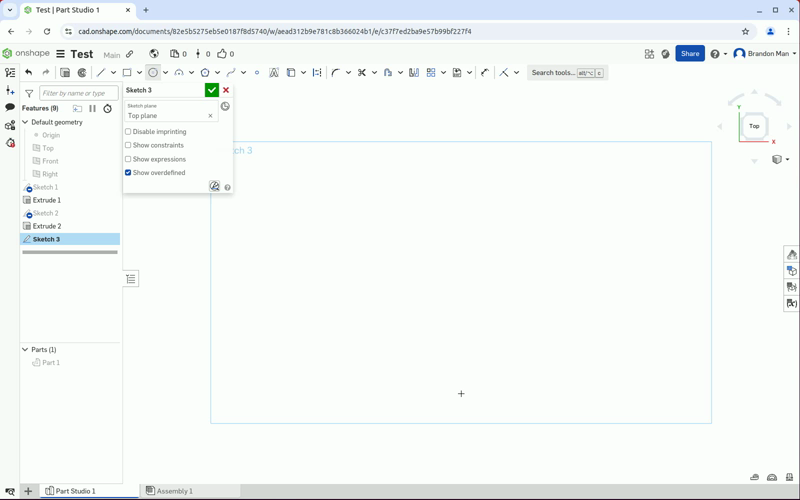
mouse_move(461, 393)
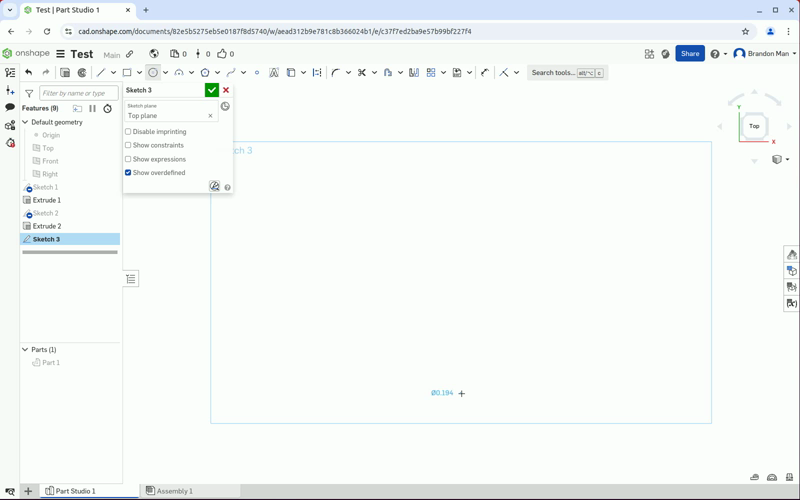
scroll(6)
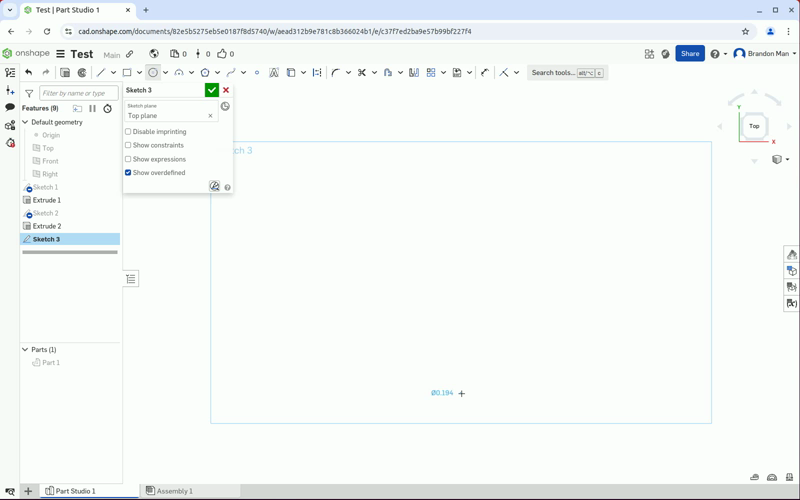
scroll(6)
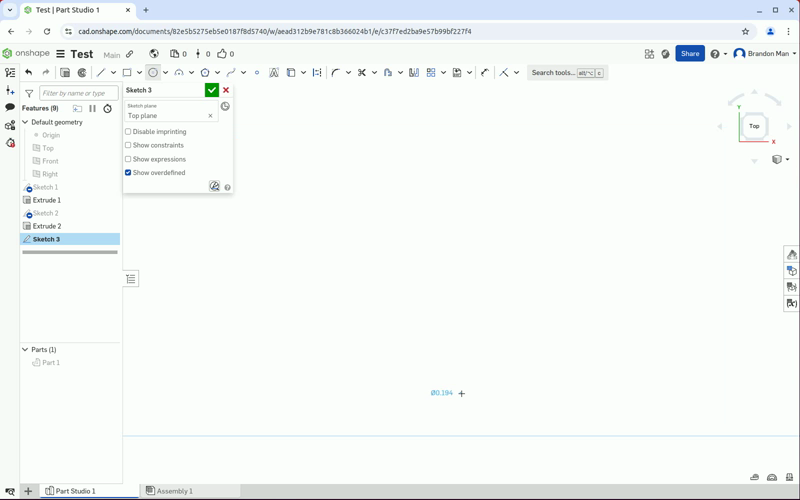
scroll(6)
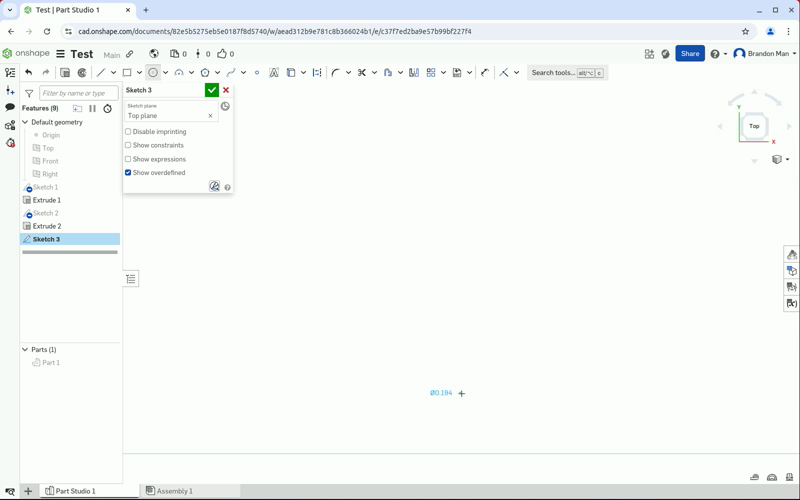
scroll(6)
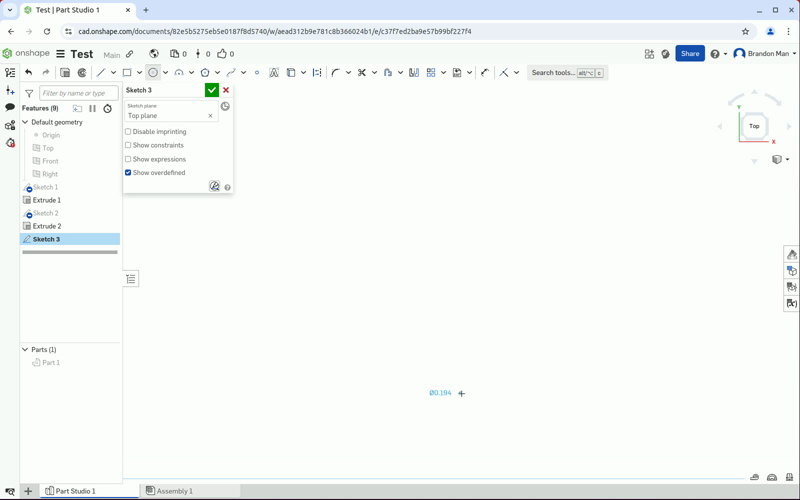
scroll(6)
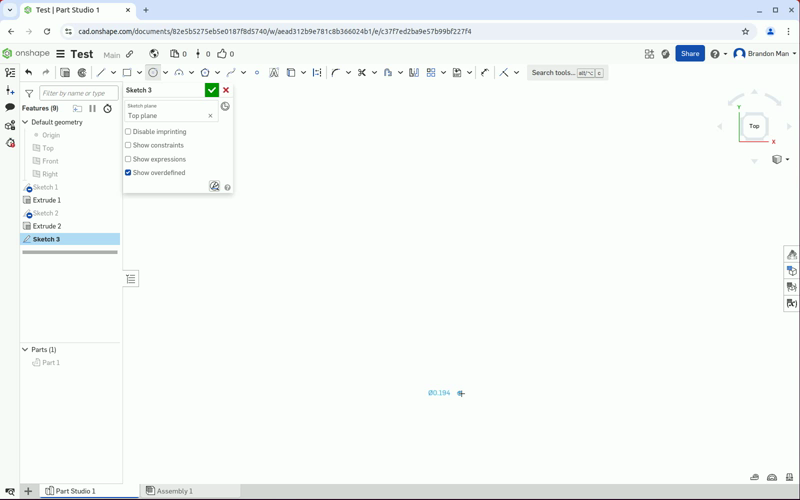
scroll(6)
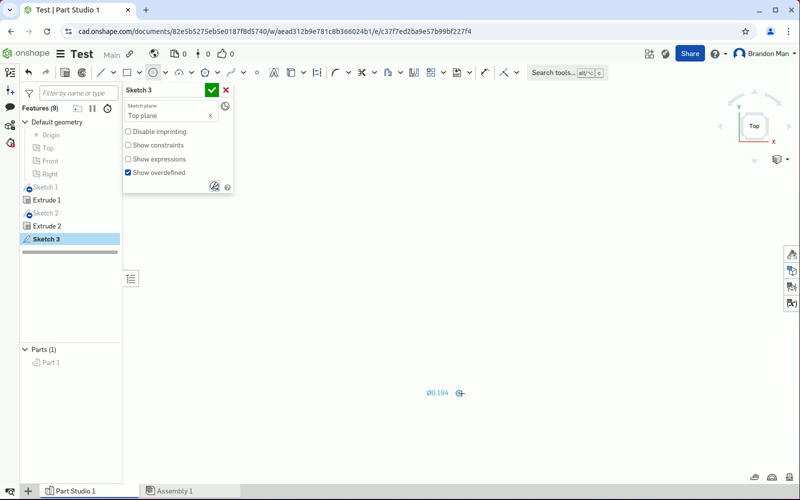
scroll(6)
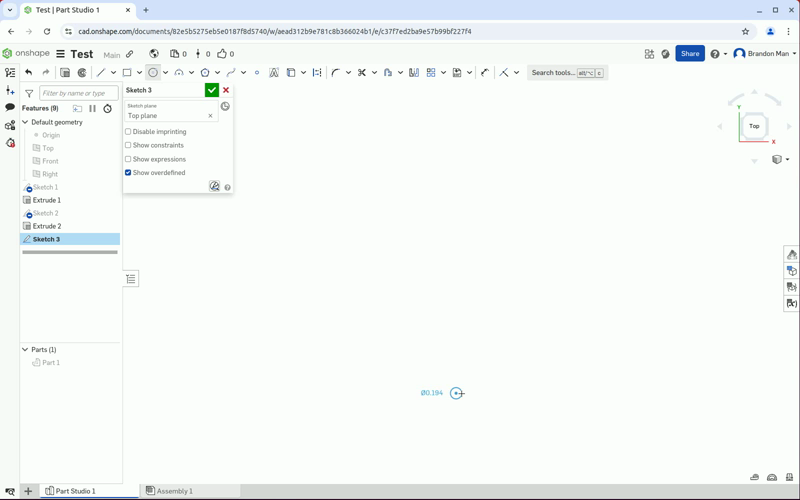
click(461, 393)
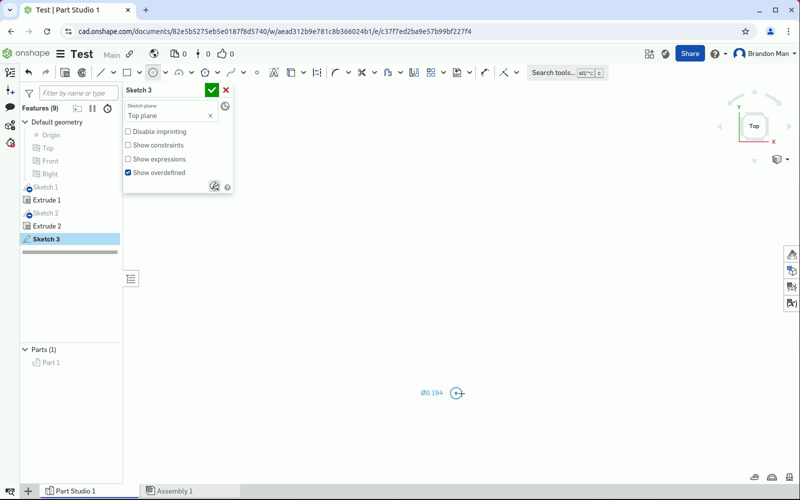
scroll(-6)
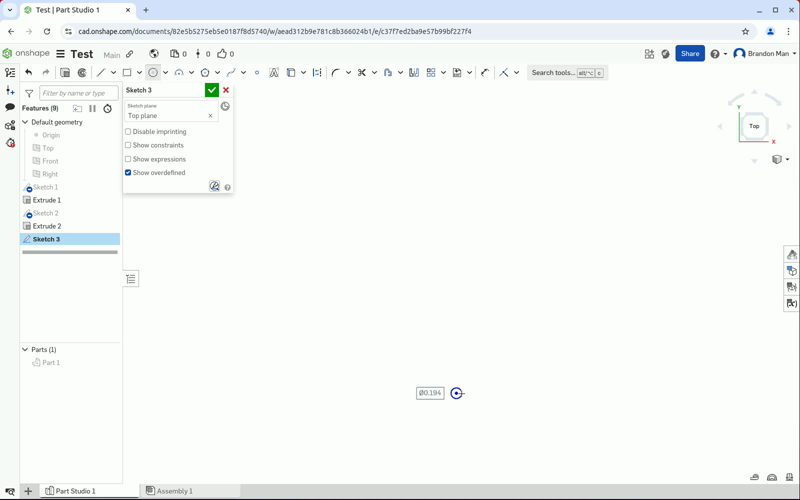
scroll(-6)
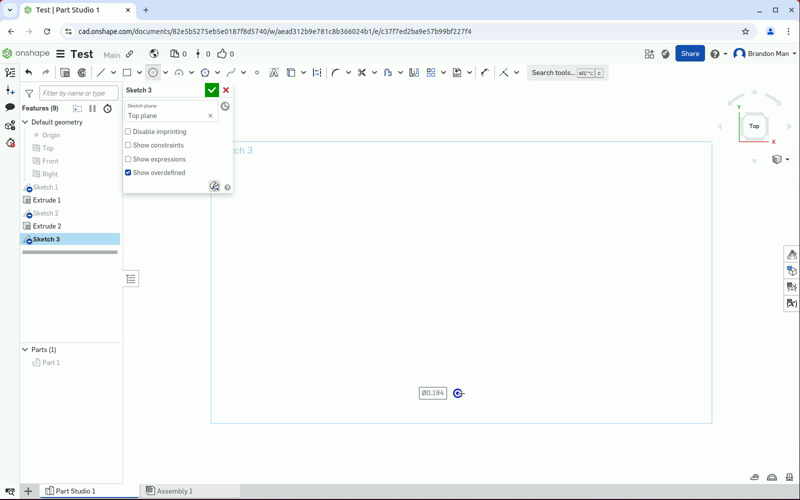
scroll(-6)
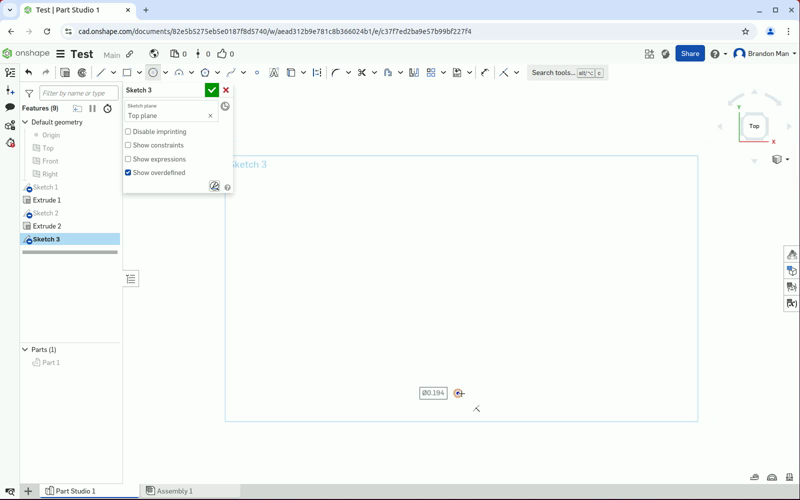
scroll(-6)
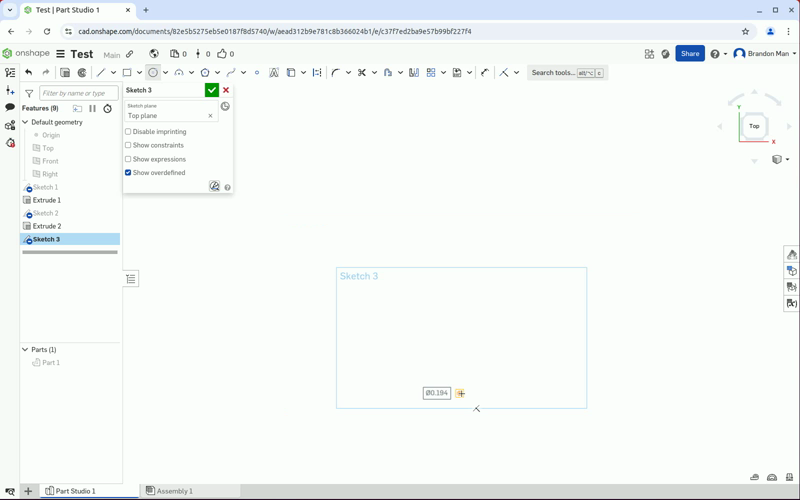
scroll(-6)
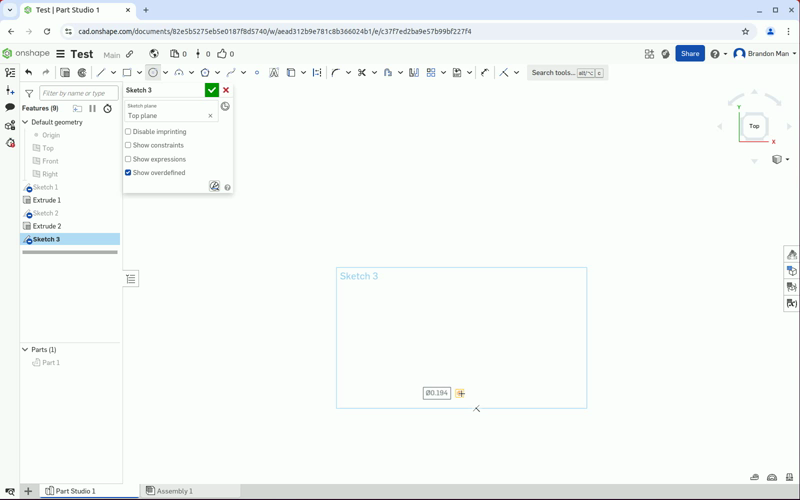
scroll(-6)
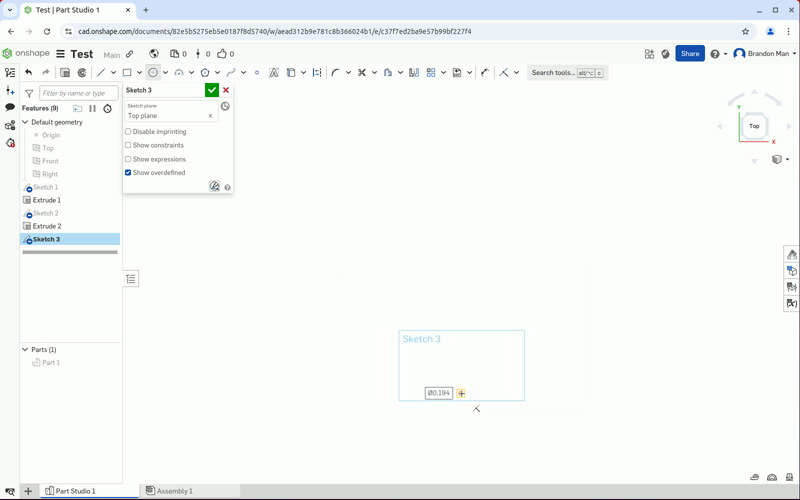
scroll(-6)
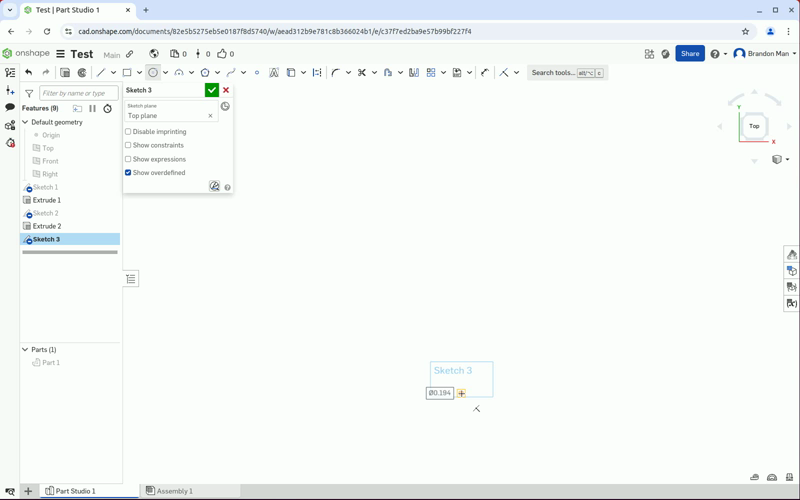
key(esc)
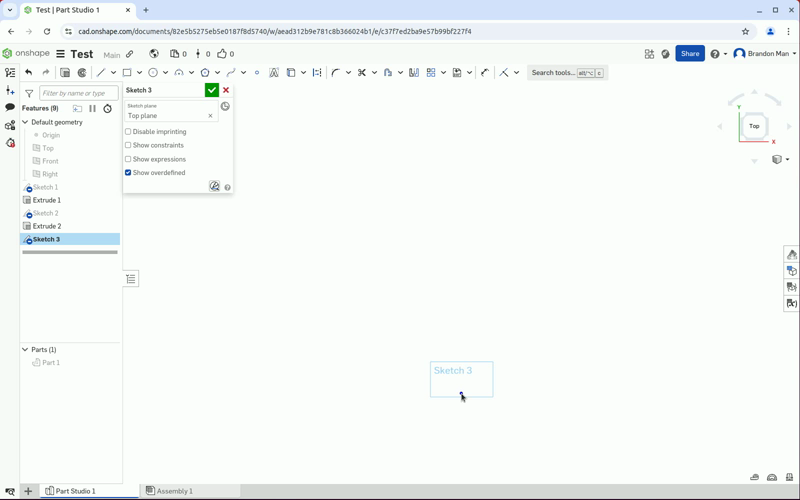
mouse_move(461, 393)
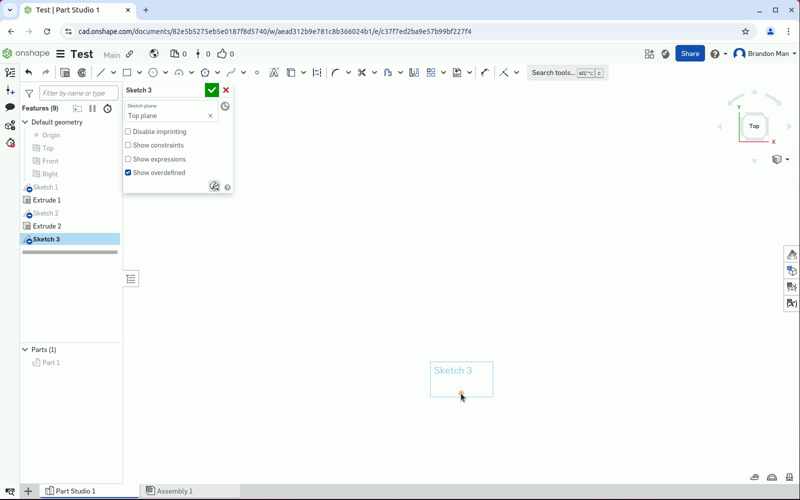
scroll(6)
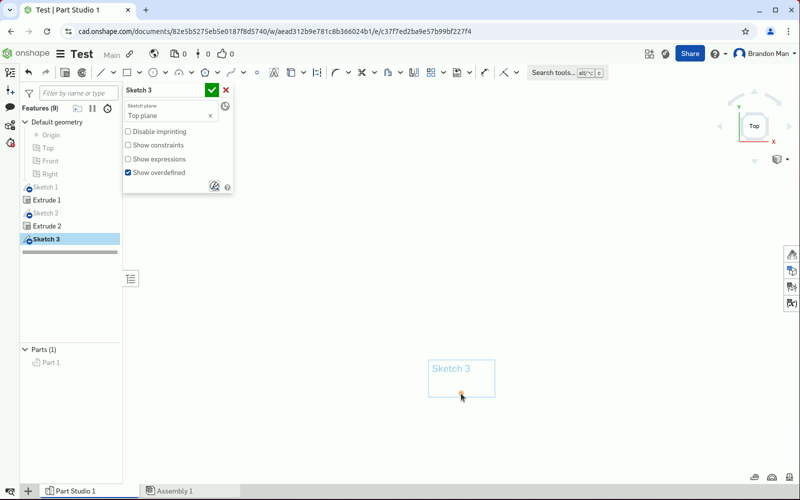
scroll(6)
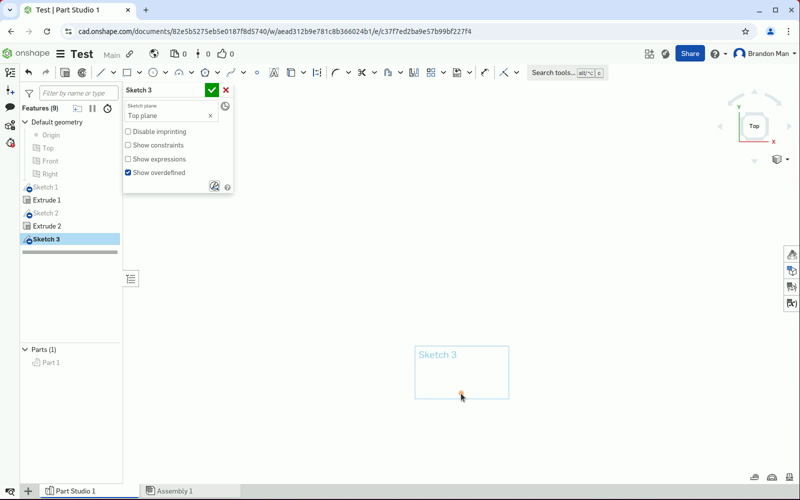
scroll(6)
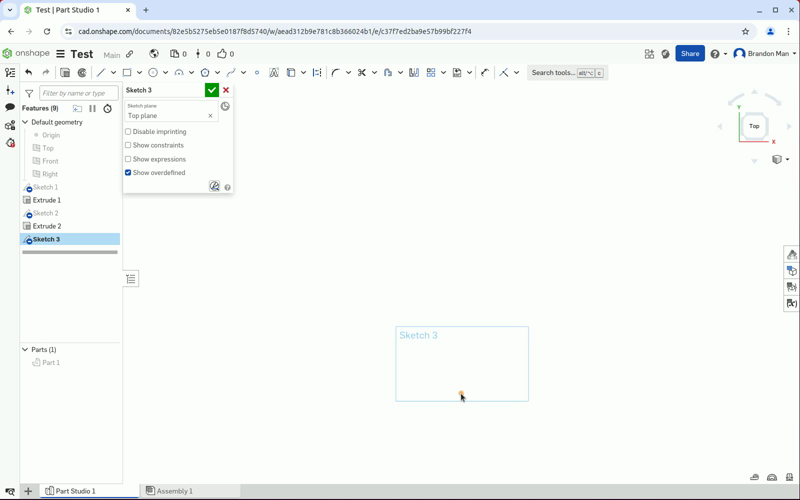
scroll(6)
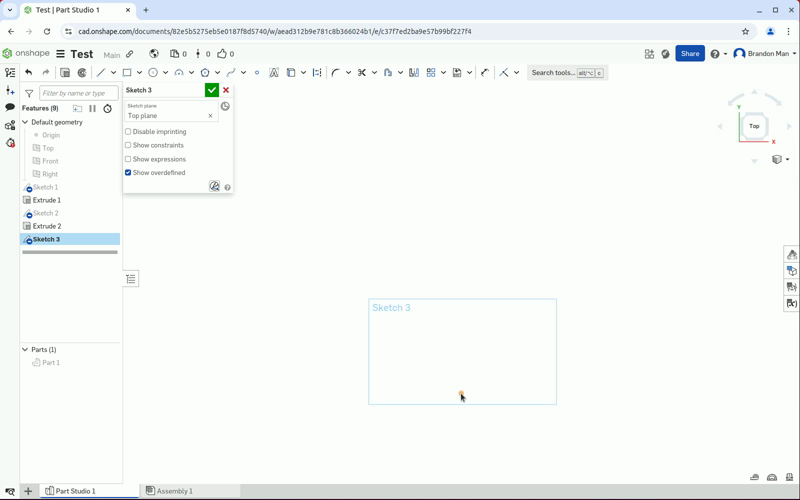
scroll(6)
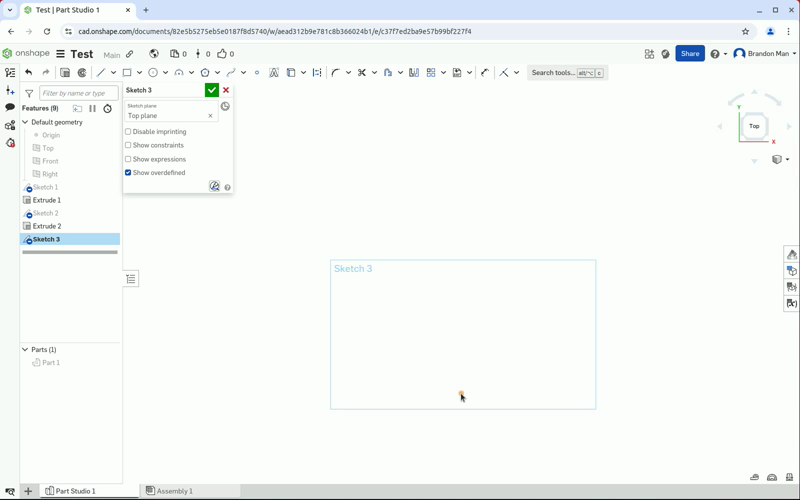
scroll(6)
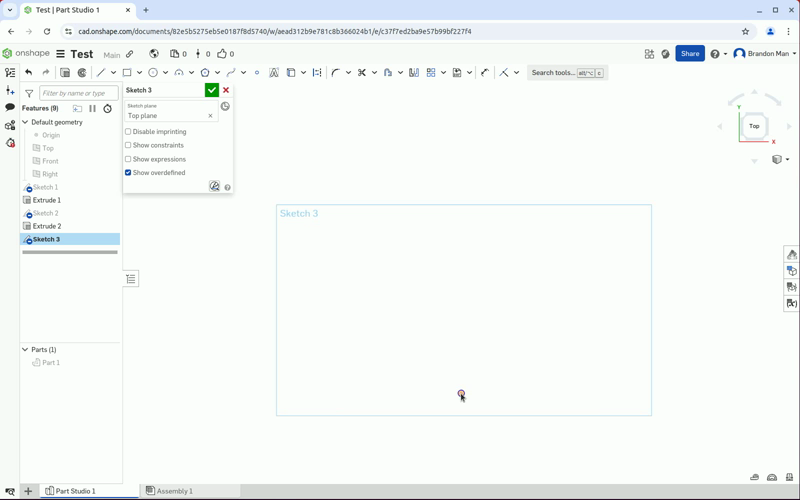
scroll(6)
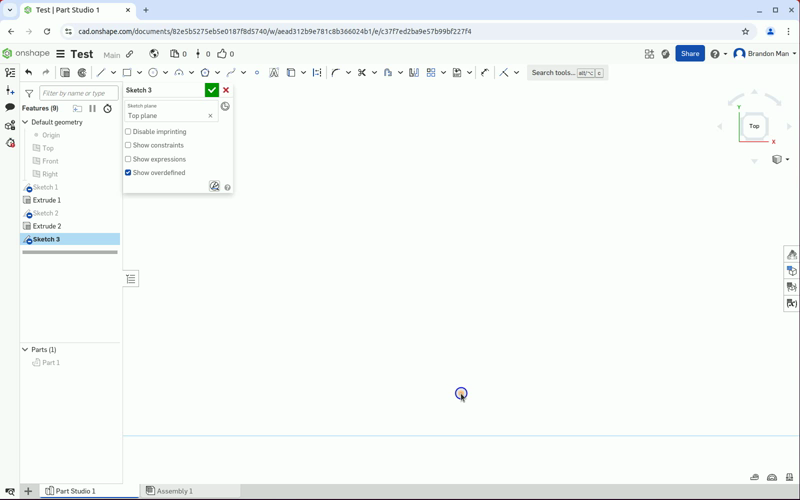
click(461, 393)
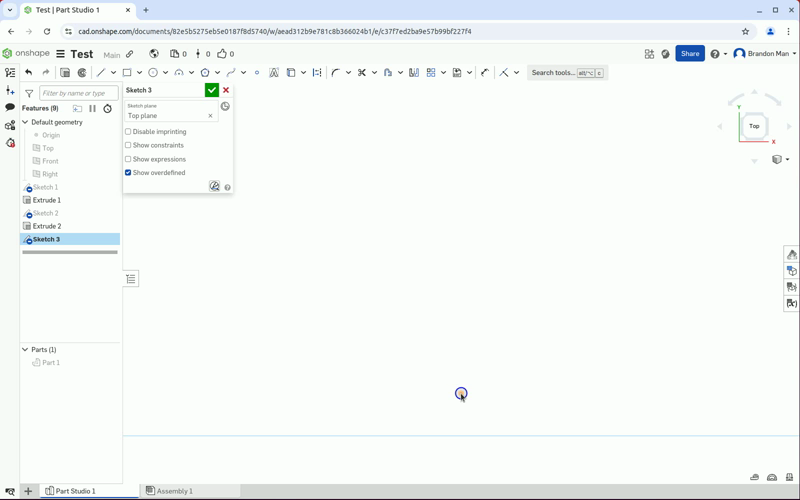
scroll(-6)
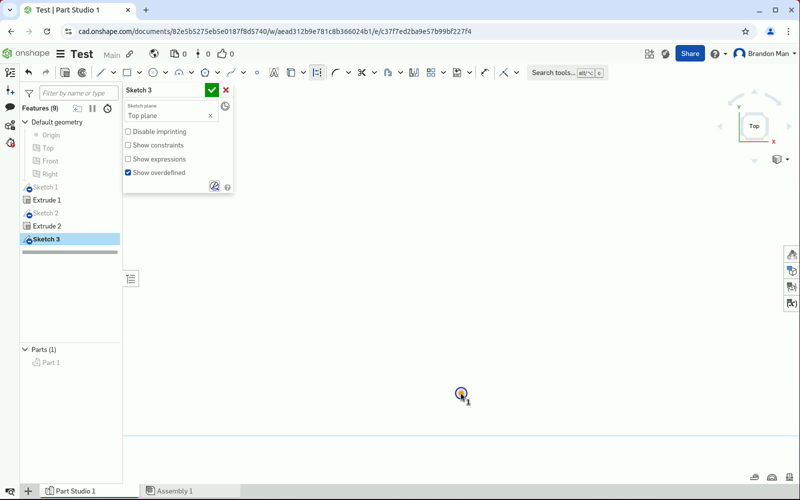
scroll(-6)
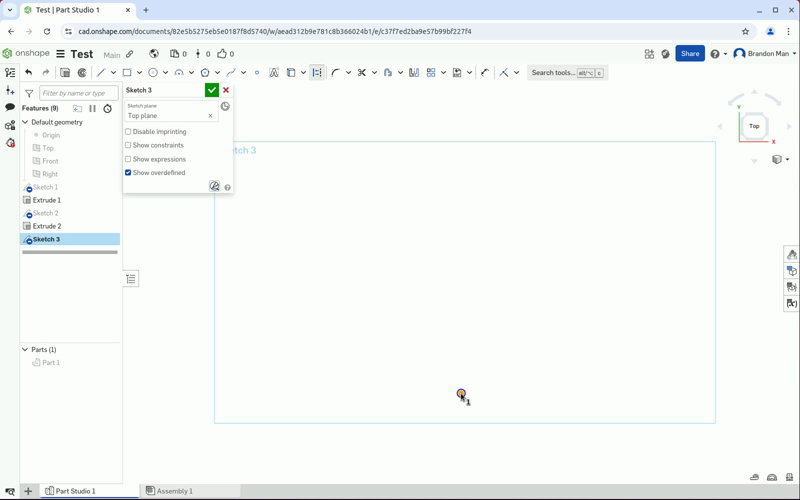
scroll(-6)
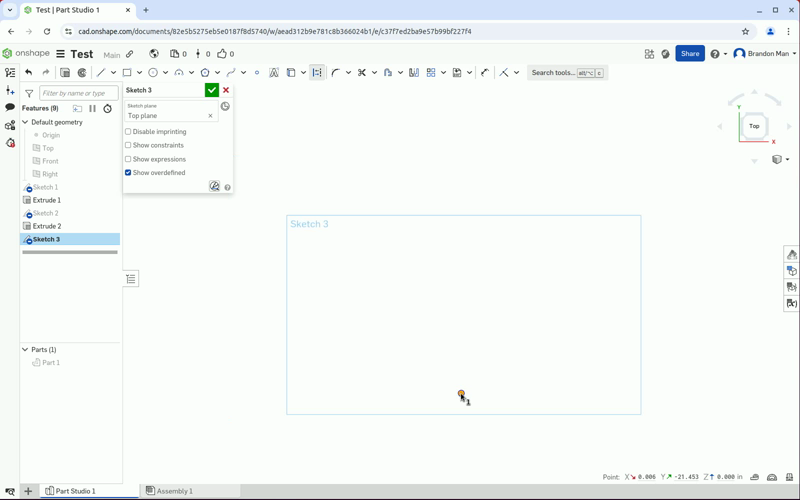
scroll(-6)
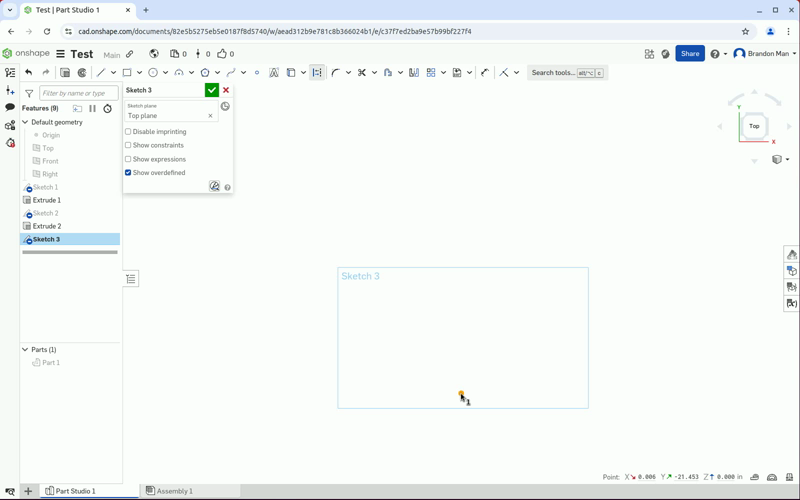
scroll(-6)
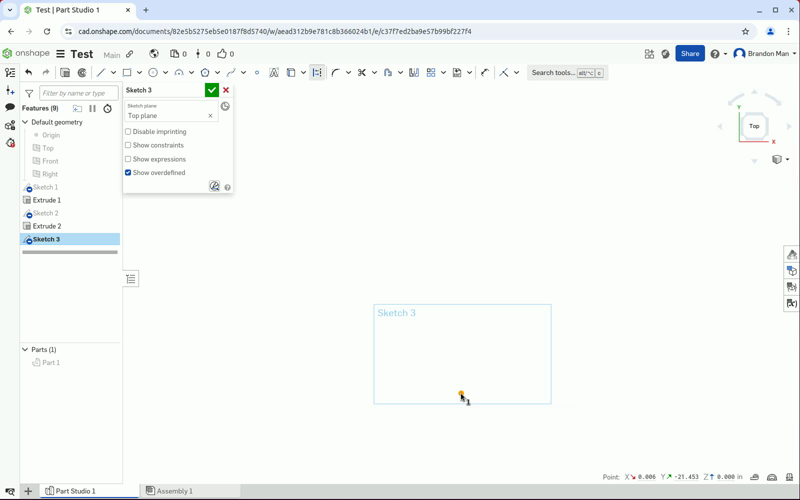
scroll(-6)
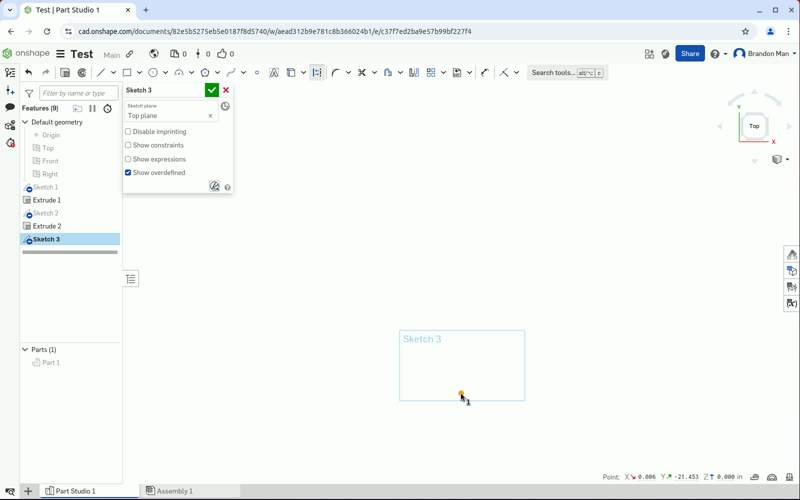
scroll(-6)
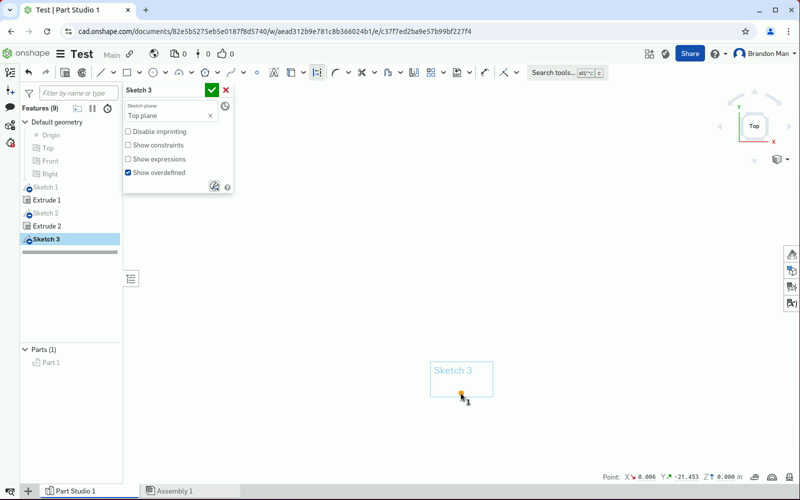
mouse_move(73, 352)
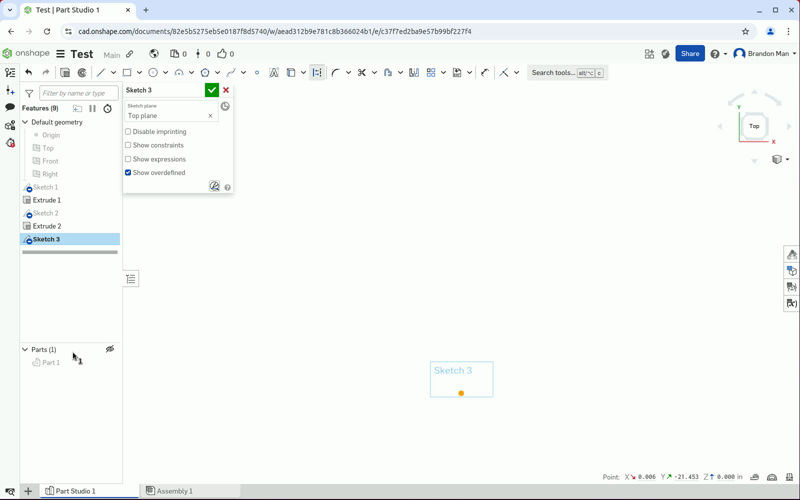
key(shift+y)
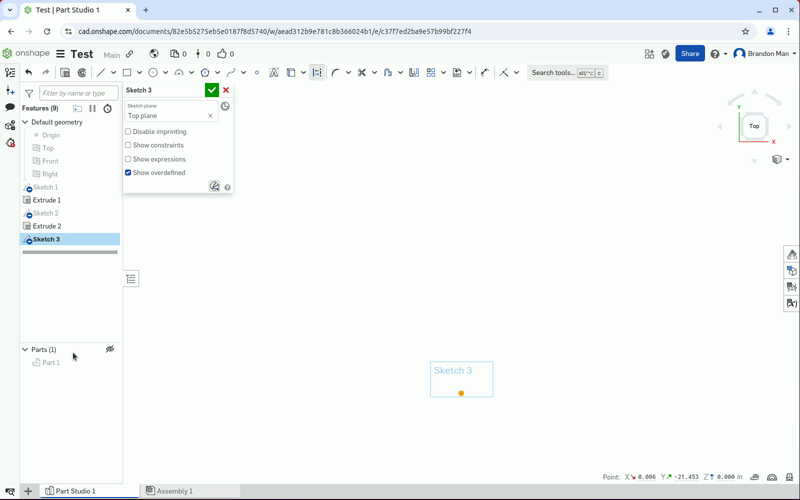
key(shift+e)
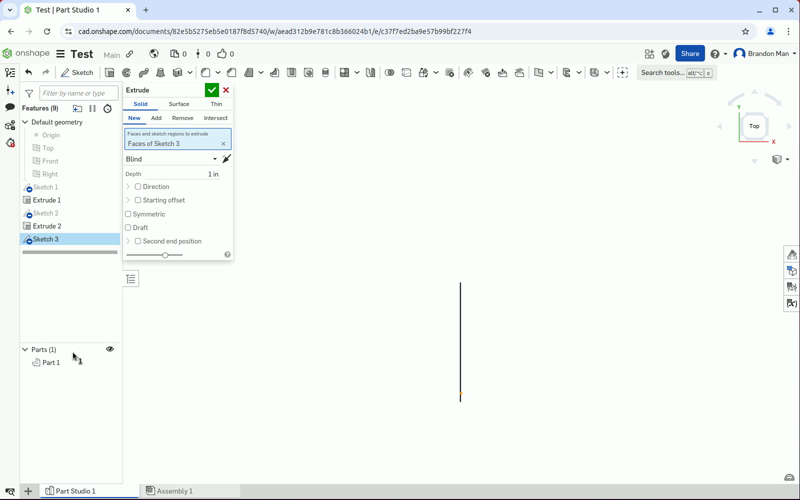
mouse_move(143, 106)
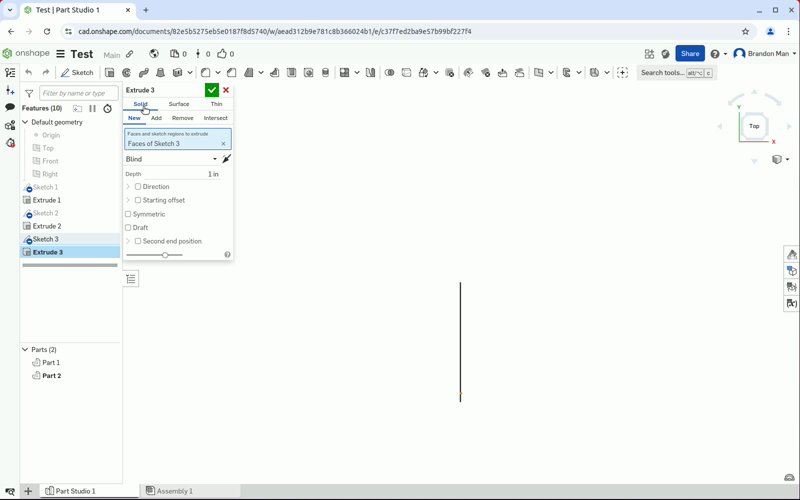
click(143, 106)
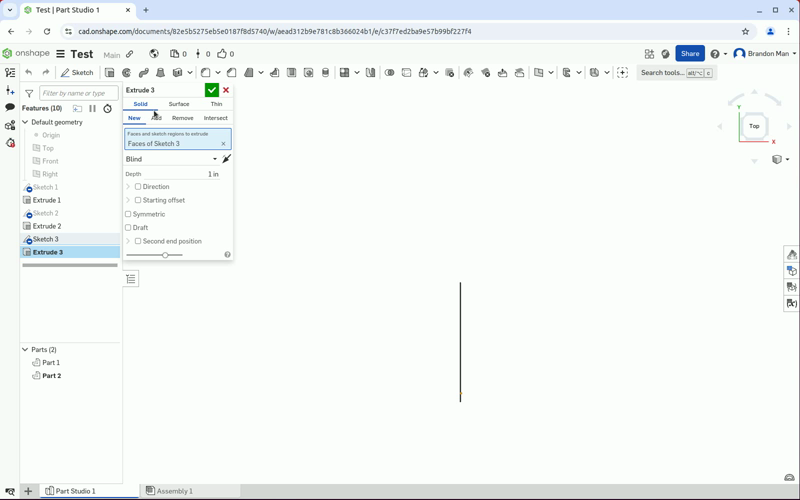
mouse_move(186, 120)
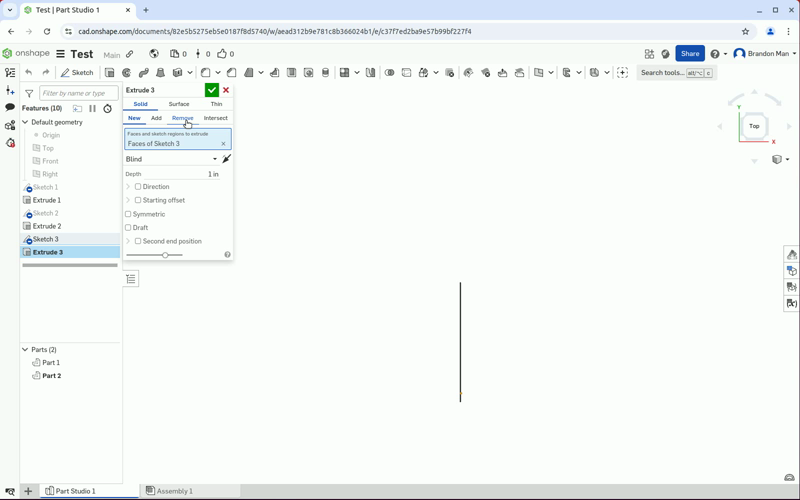
click(186, 120)
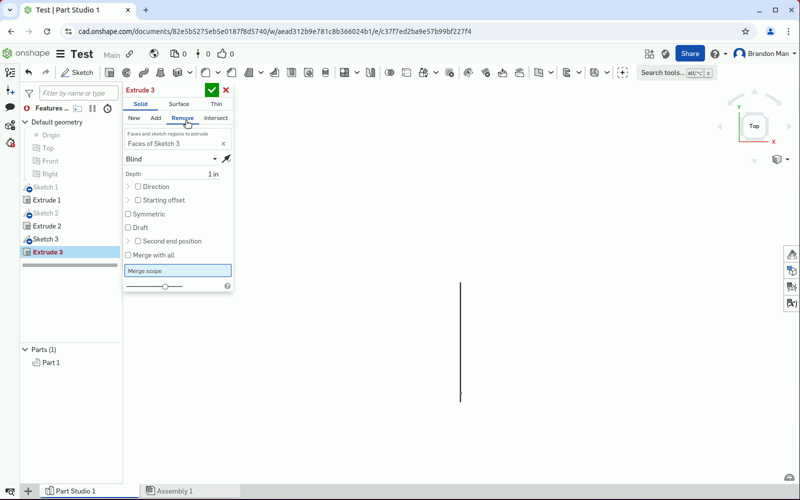
key(tab, 4)
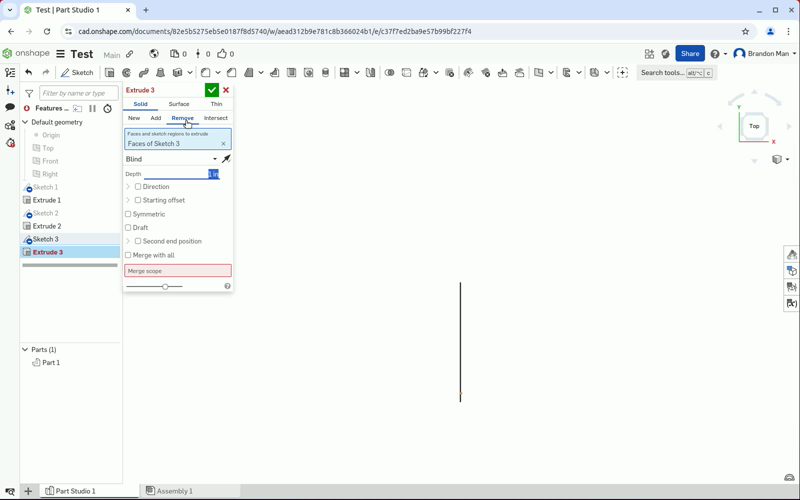
text(3.852)
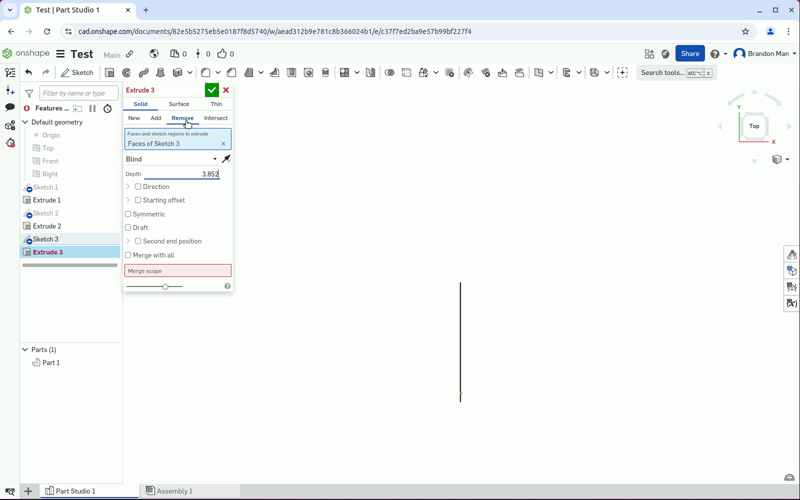
key(tab, 3)
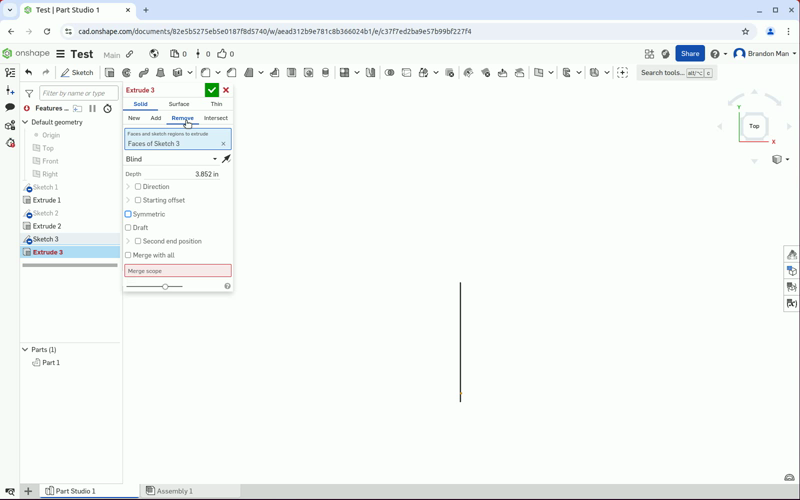
key(space)
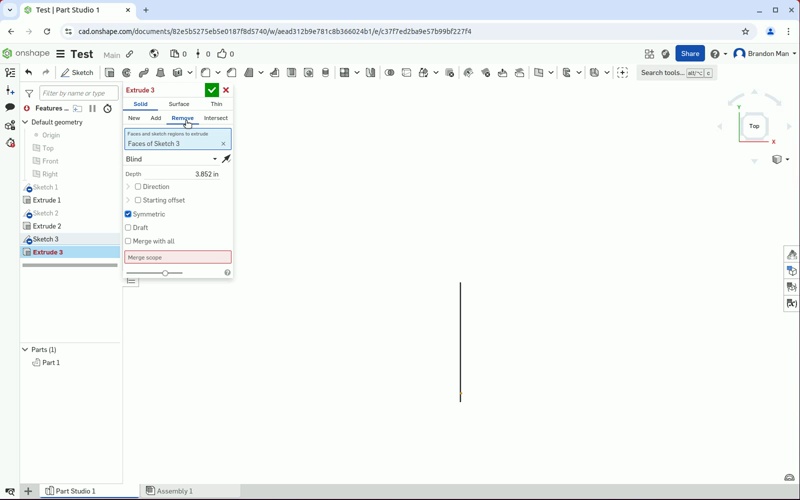
key(tab, 2)
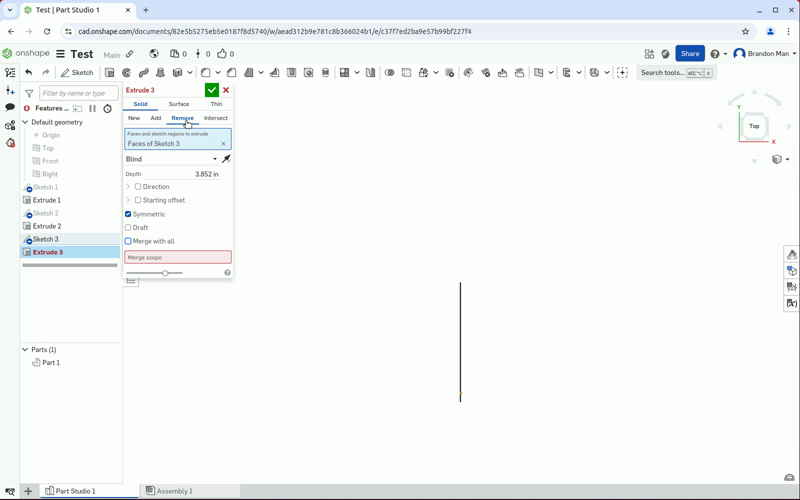
key(space)
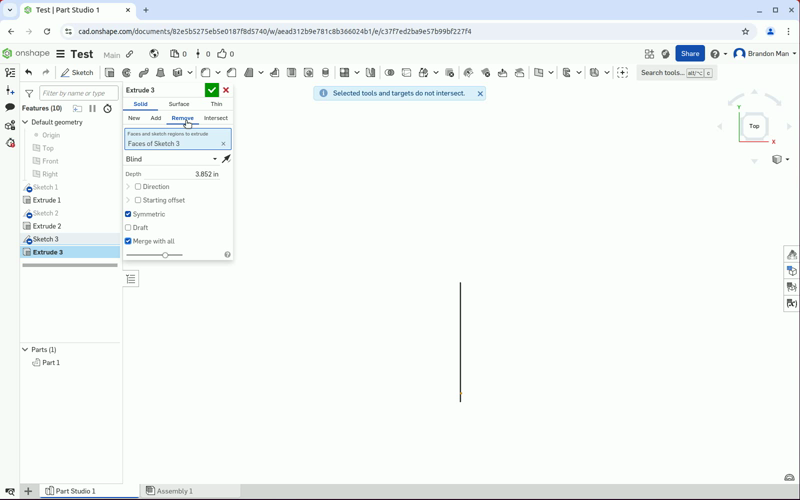
key(enter)
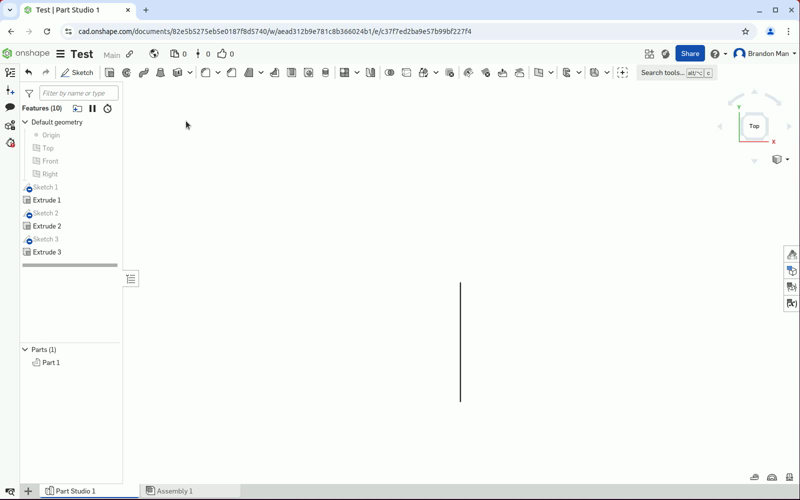
key(shift+h)
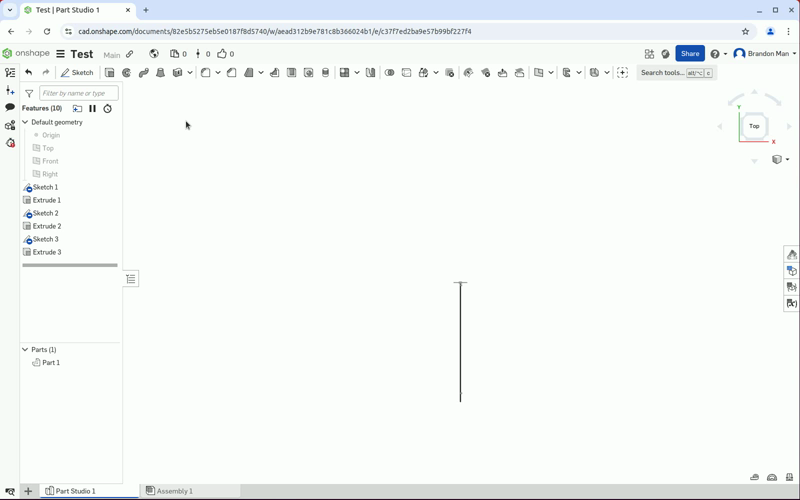
key(shift+h)
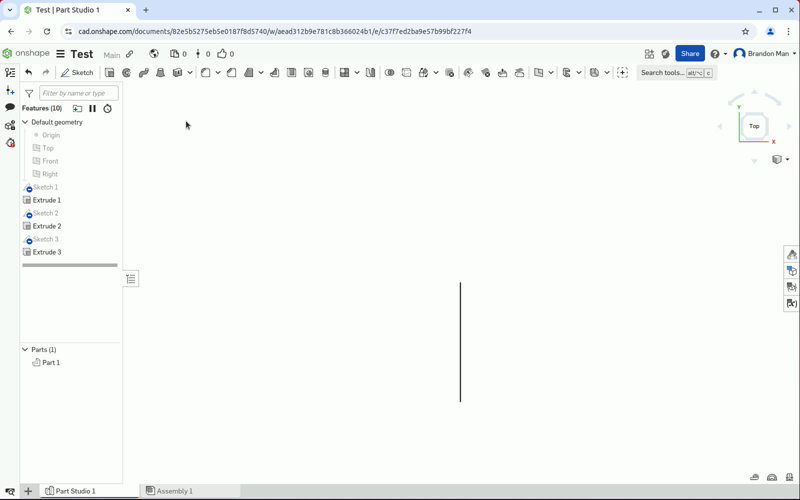
mouse_move(73, 189)
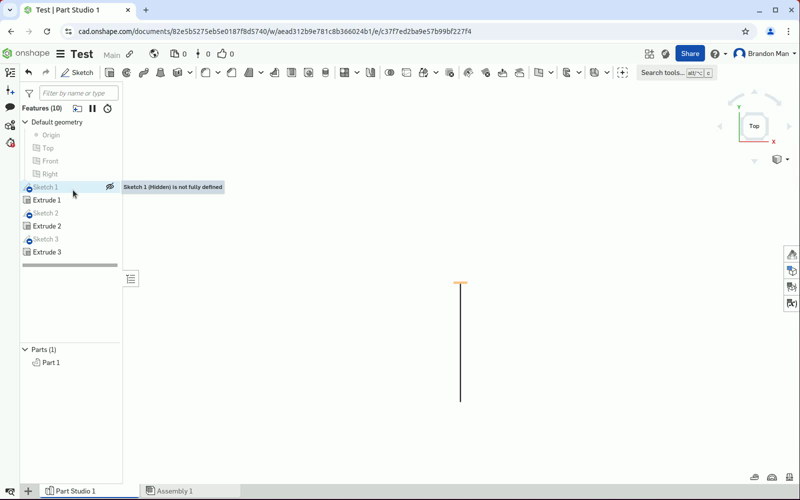
click(73, 189)
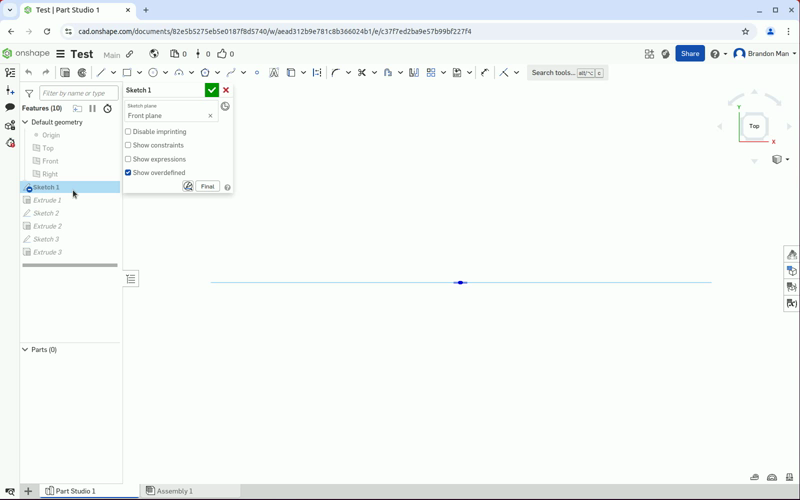
mouse_move(229, 92)
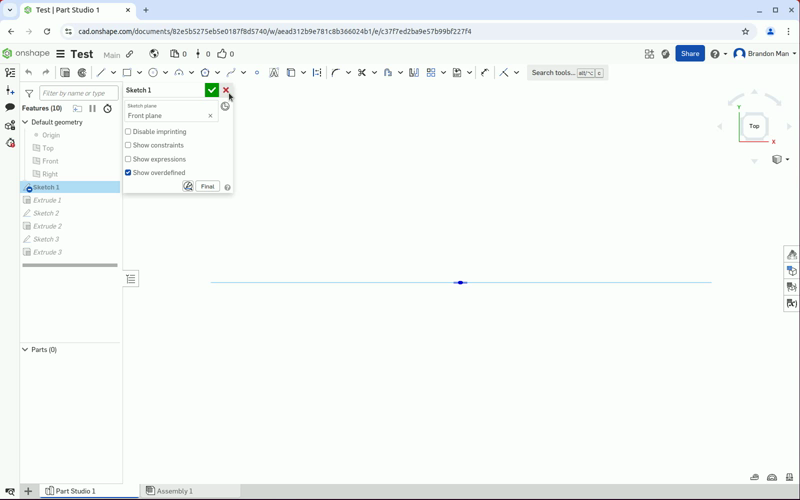
click(229, 92)
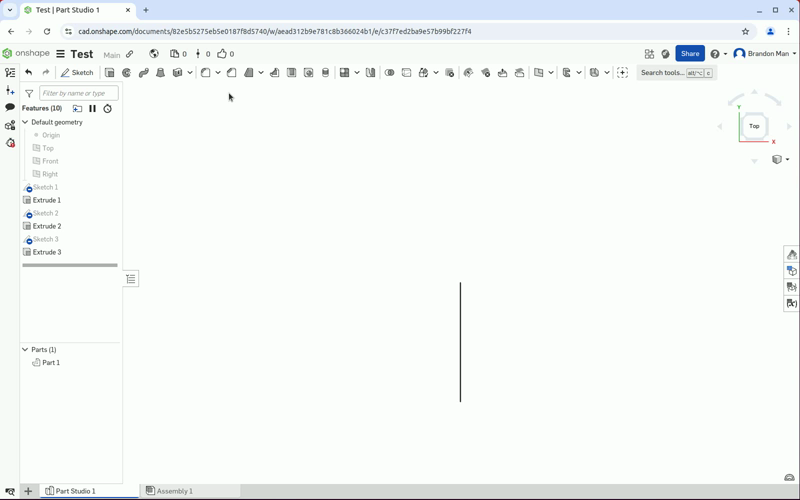
mouse_move(73, 352)
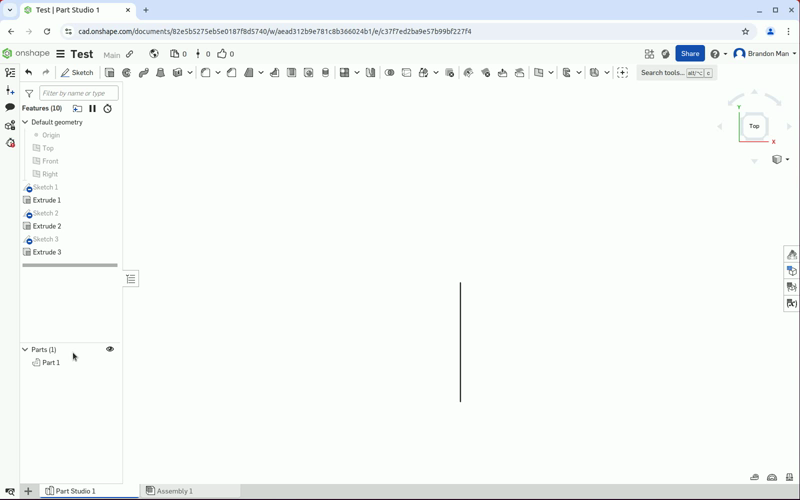
key(y)
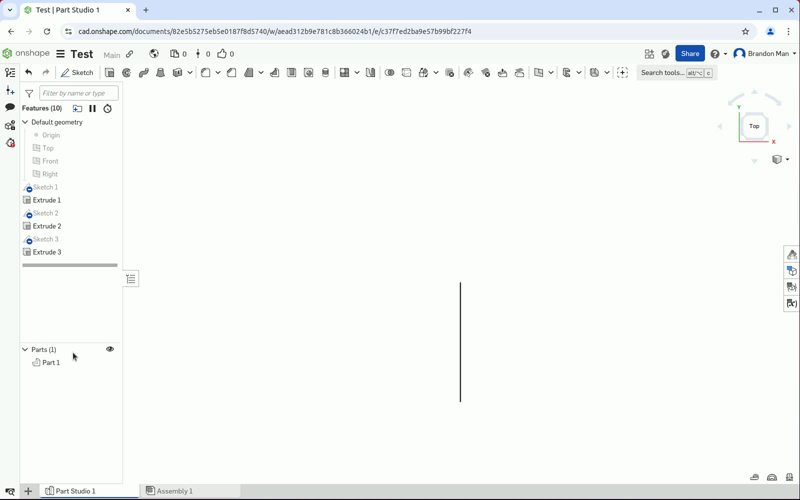
key(shift+p)
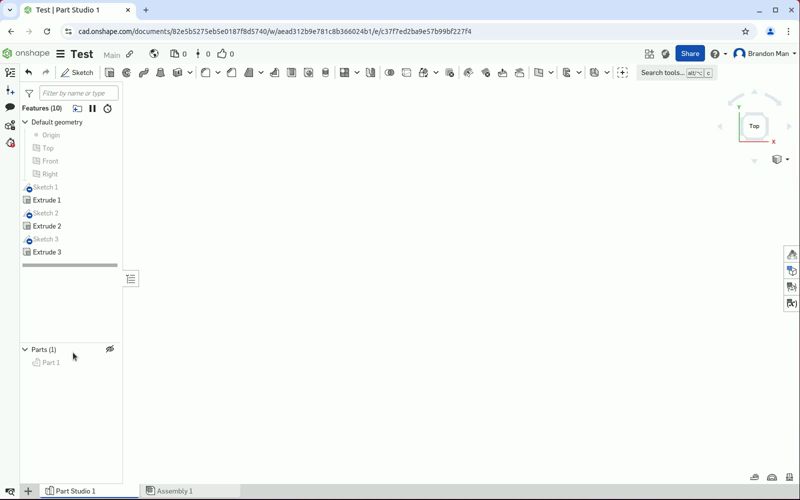
key(space)
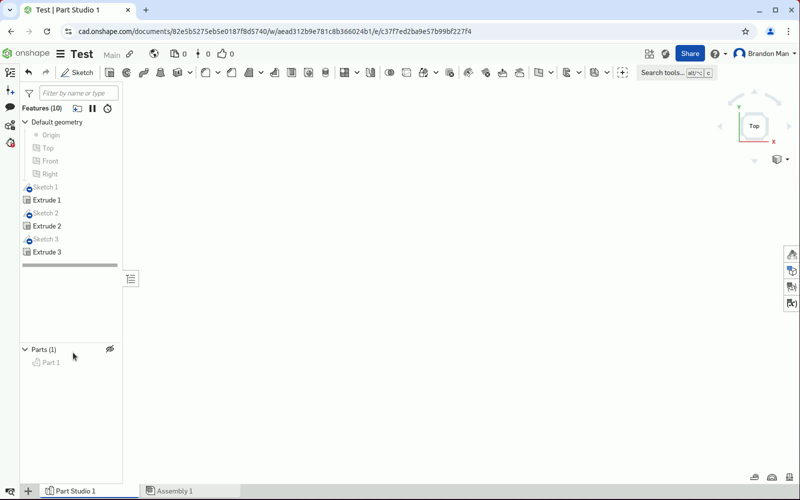
key_down(shift)
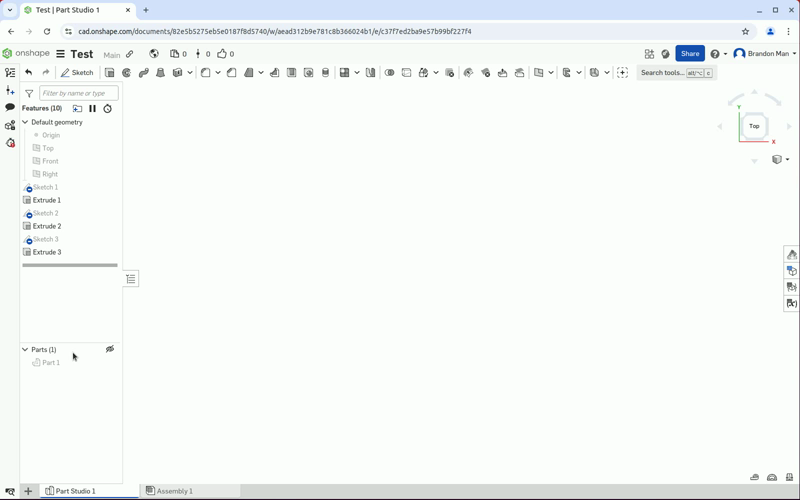
key(up)
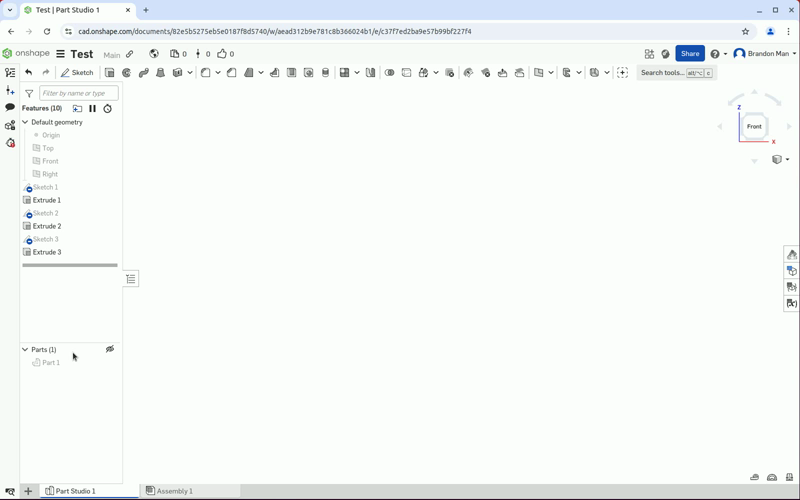
key_up(shift)
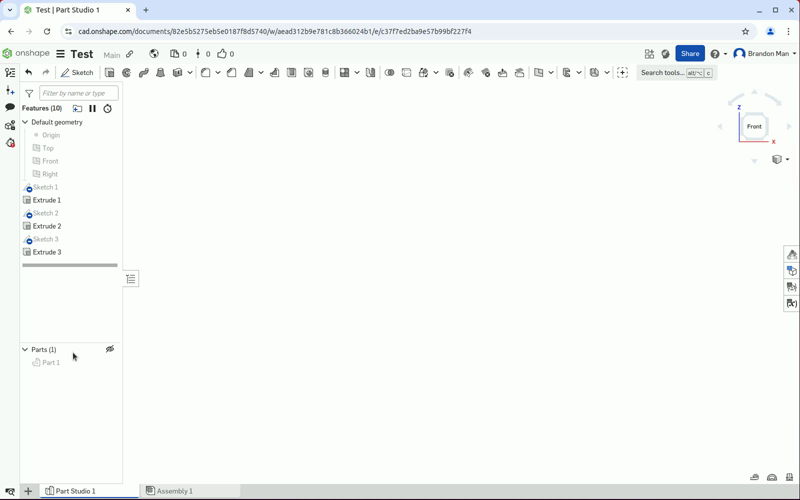
key(space)
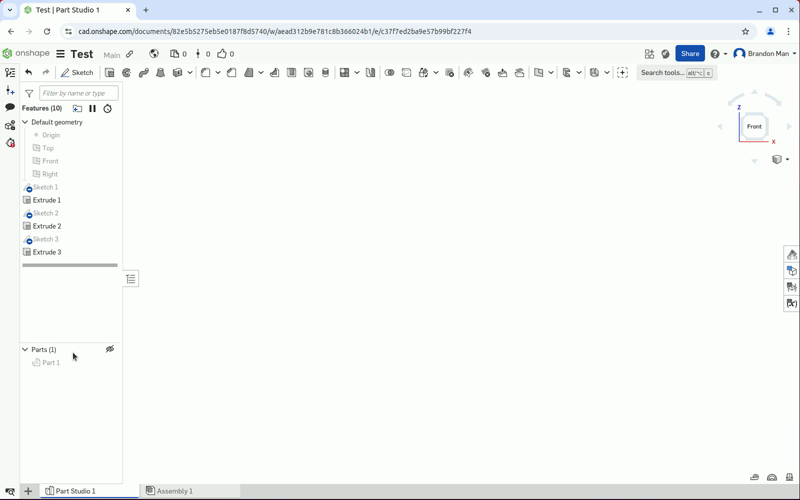
key_down(shift)
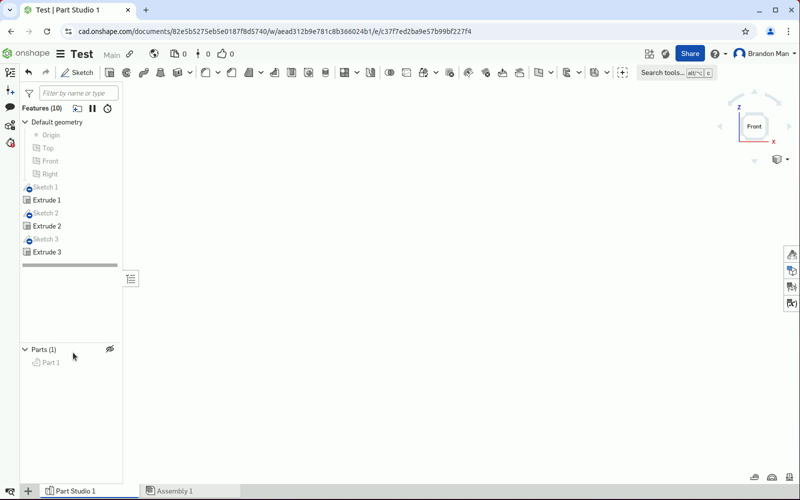
key(left)
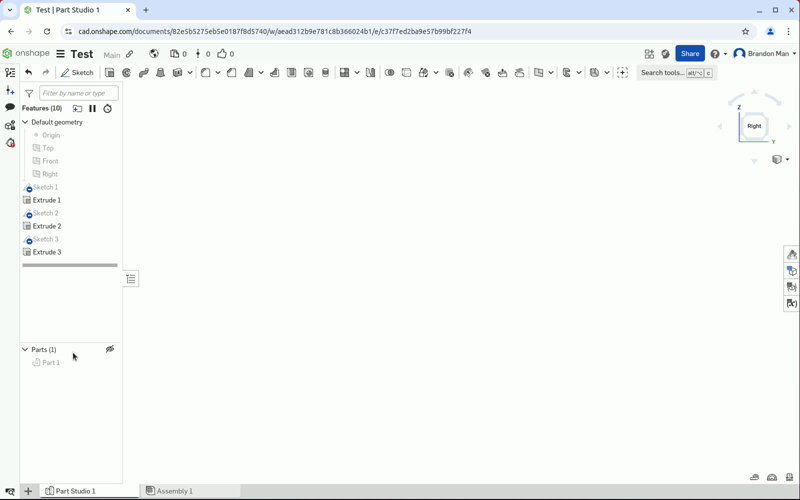
key_up(shift)
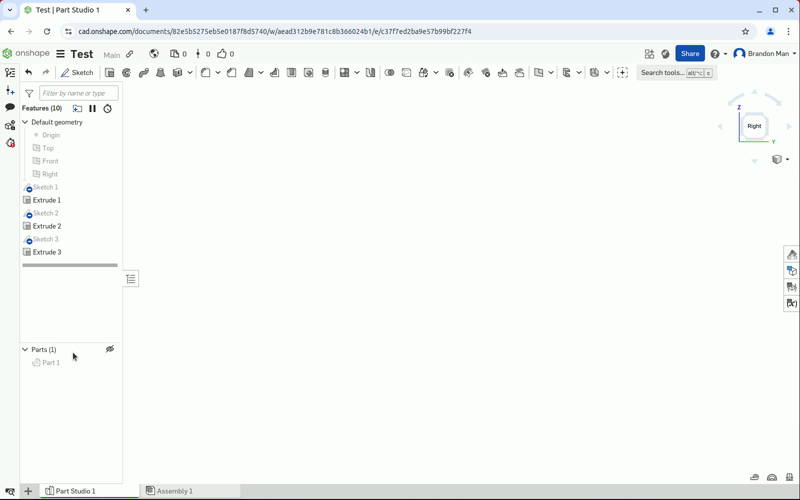
mouse_move(73, 352)
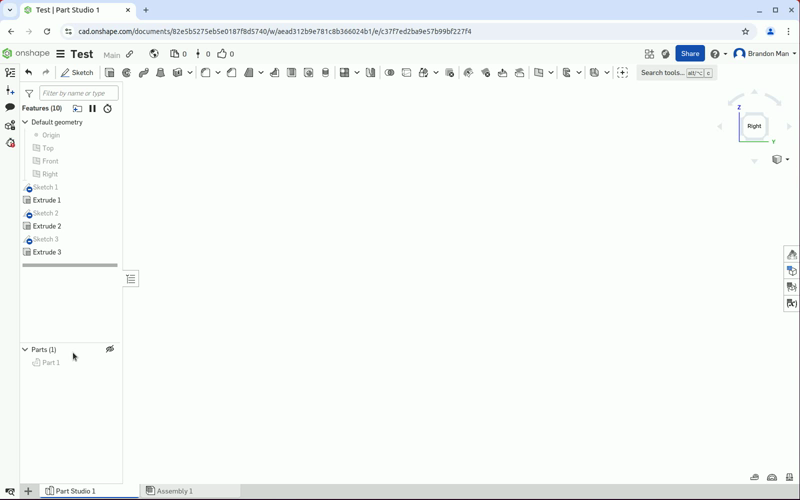
key(shift+y)
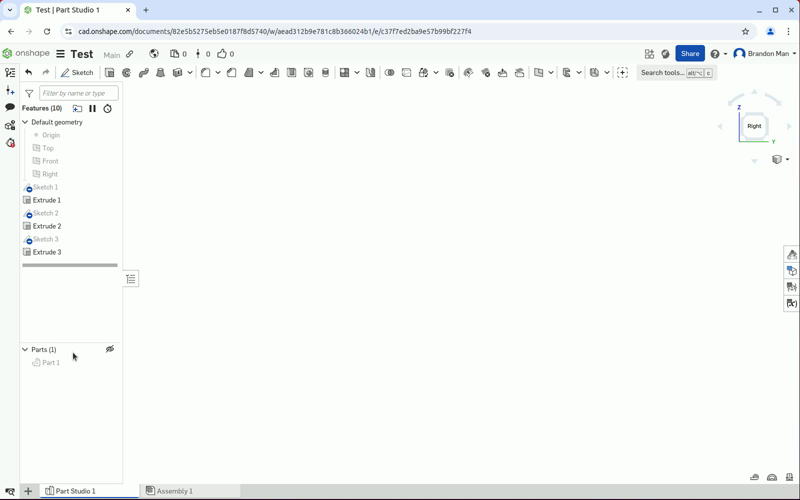
key(shift+s)
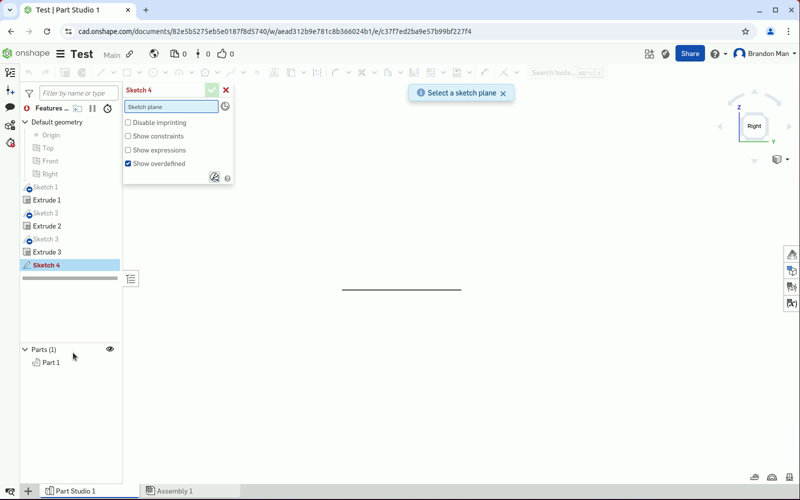
mouse_move(73, 176)
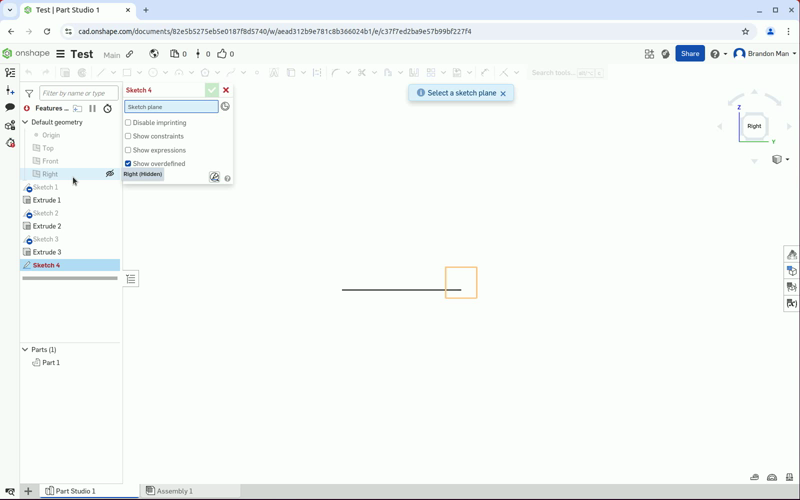
click(73, 176)
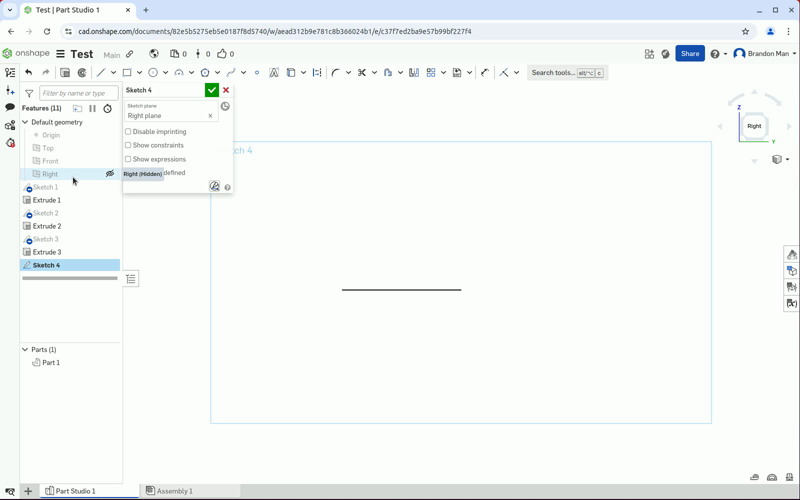
mouse_move(73, 352)
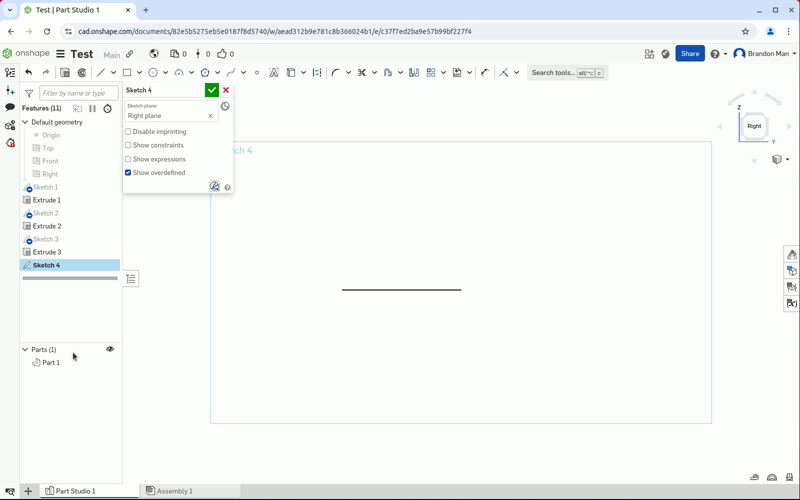
key(y)
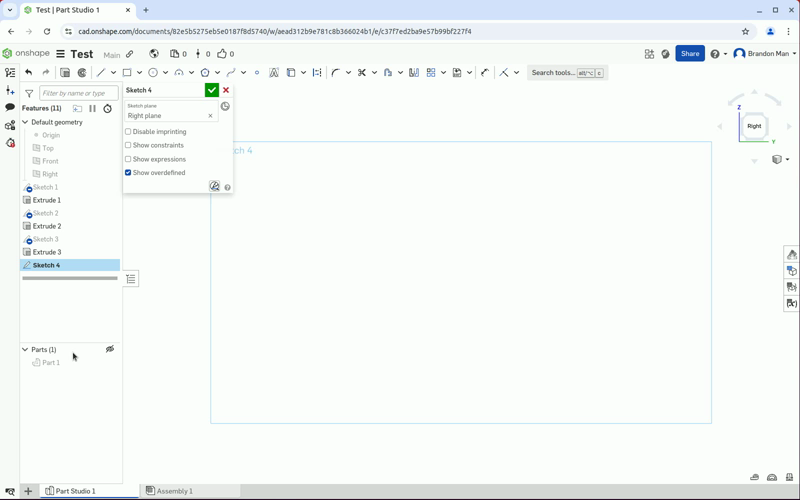
key(c)
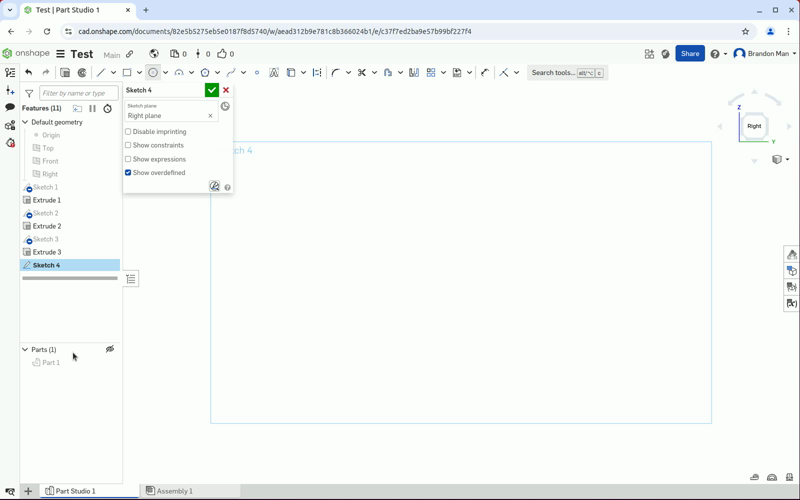
key_down(shift)
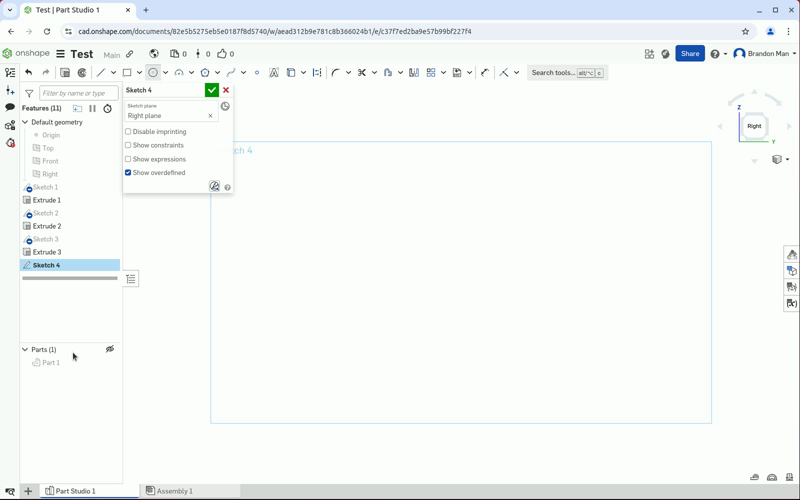
mouse_move(458, 278)
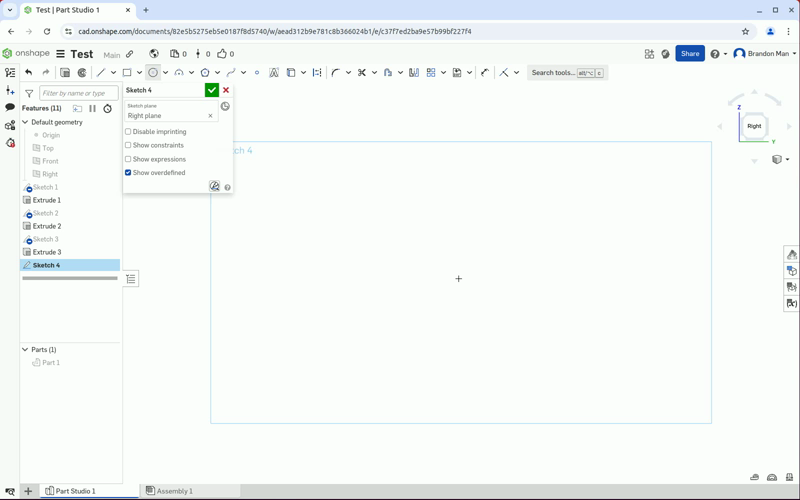
click(458, 278)
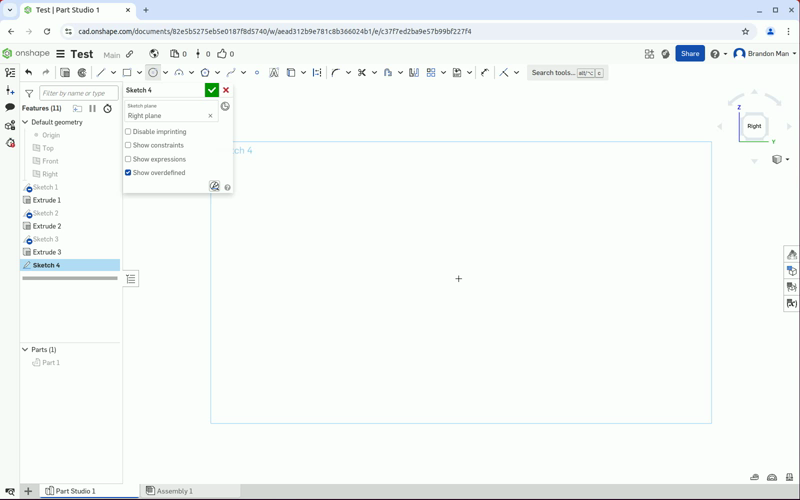
key_up(shift)
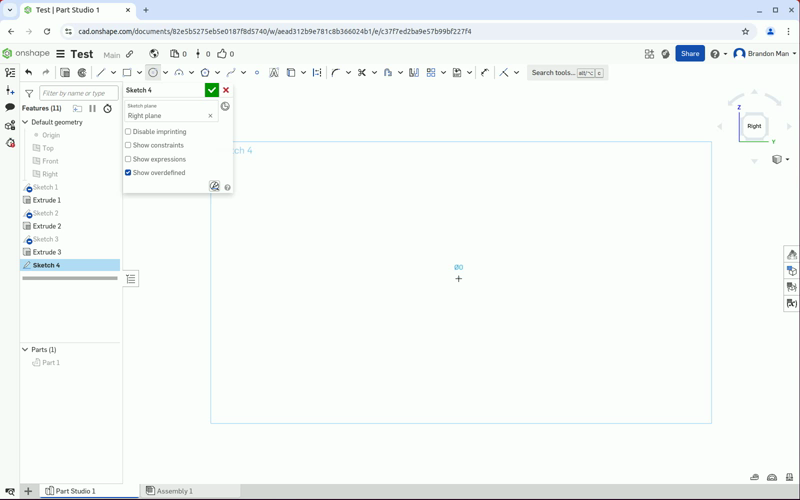
mouse_move(459, 278)
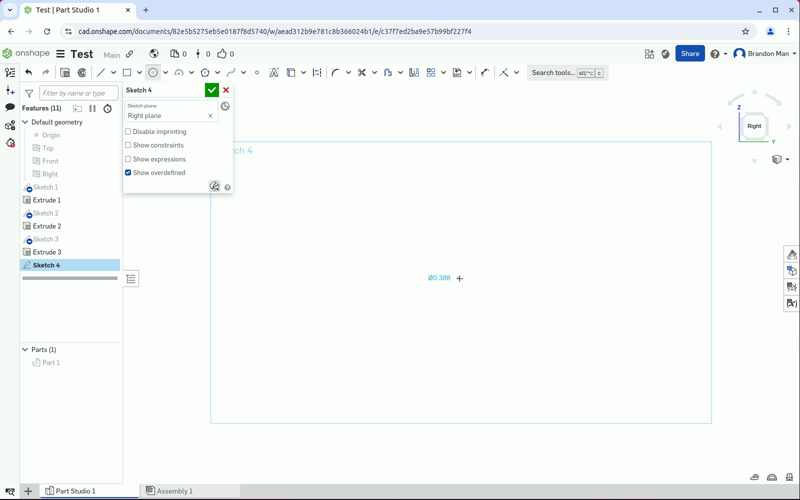
scroll(6)
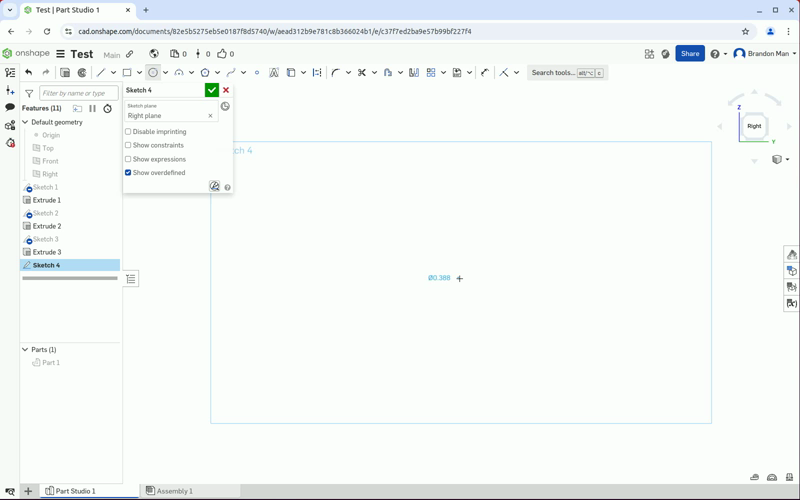
scroll(6)
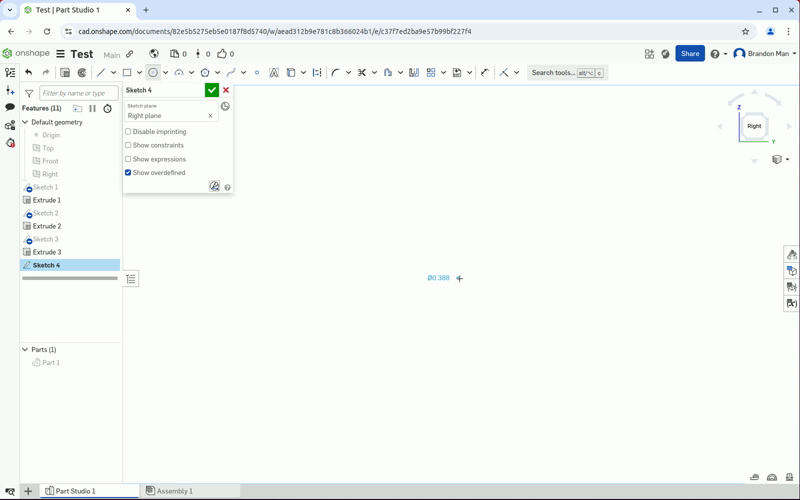
scroll(6)
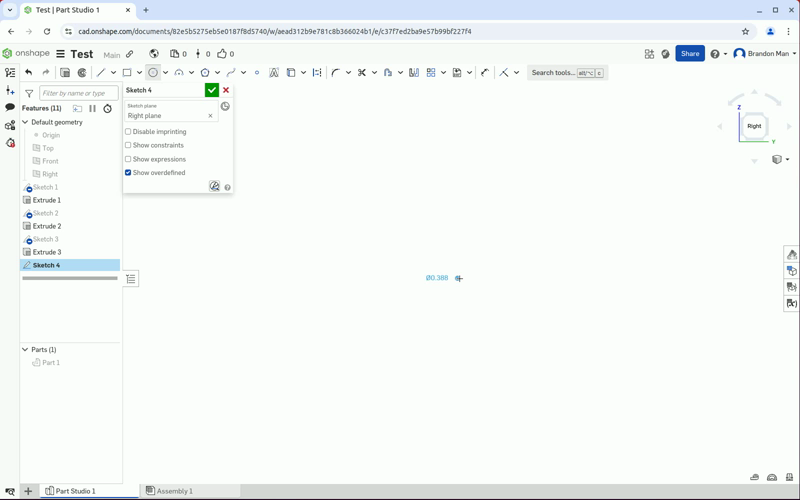
scroll(6)
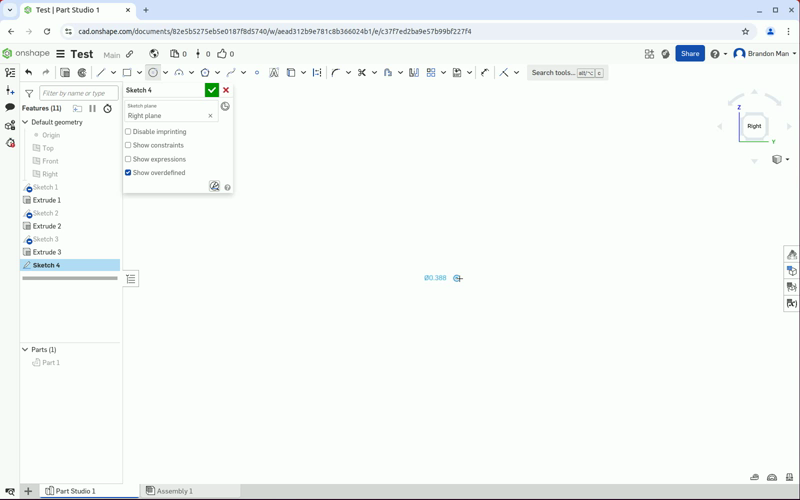
scroll(6)
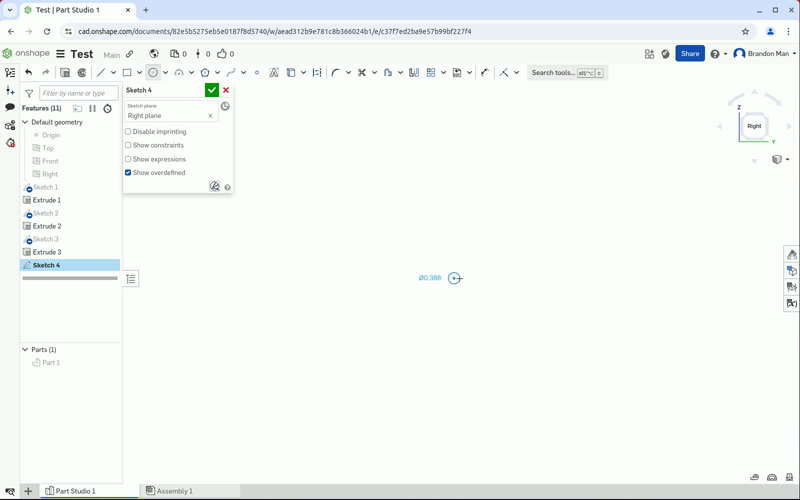
scroll(6)
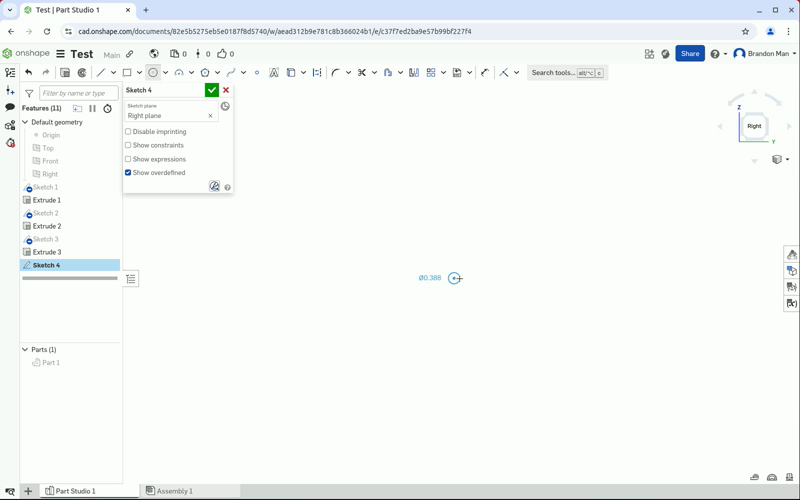
scroll(6)
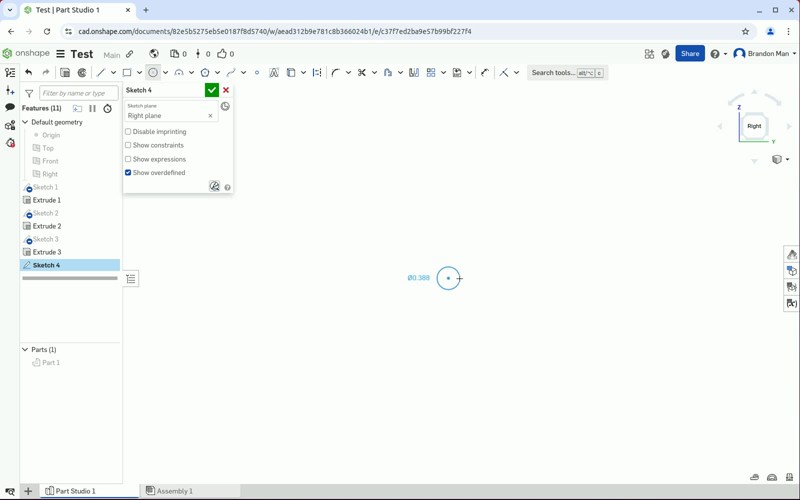
click(459, 278)
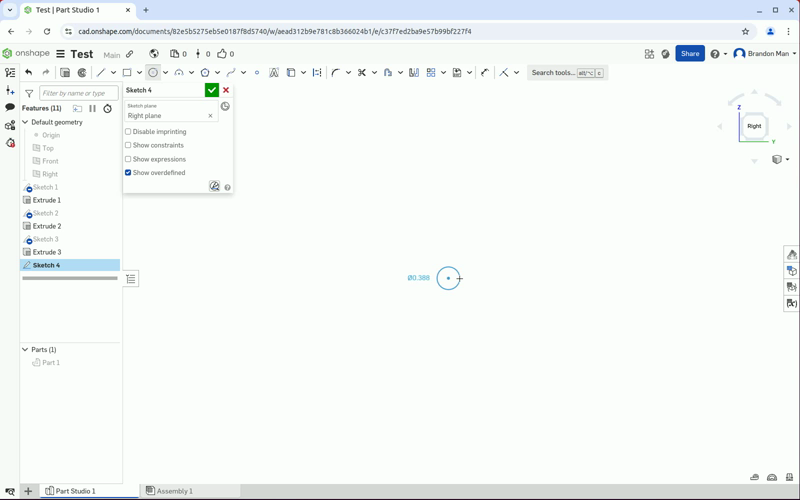
scroll(-6)
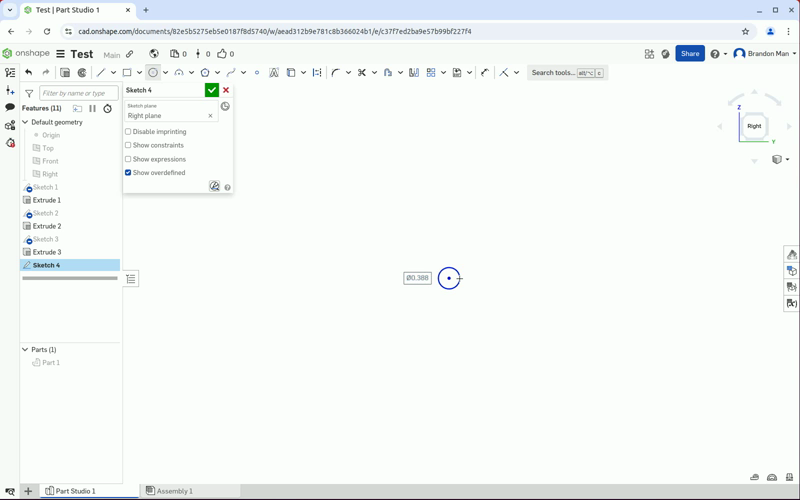
scroll(-6)
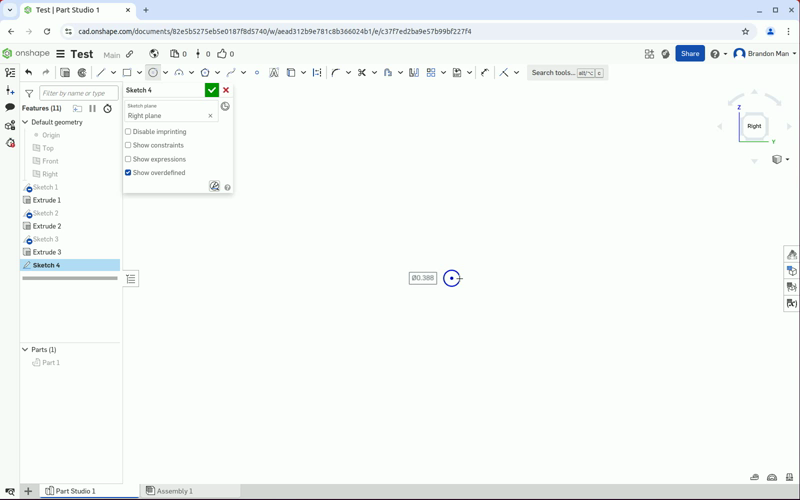
scroll(-6)
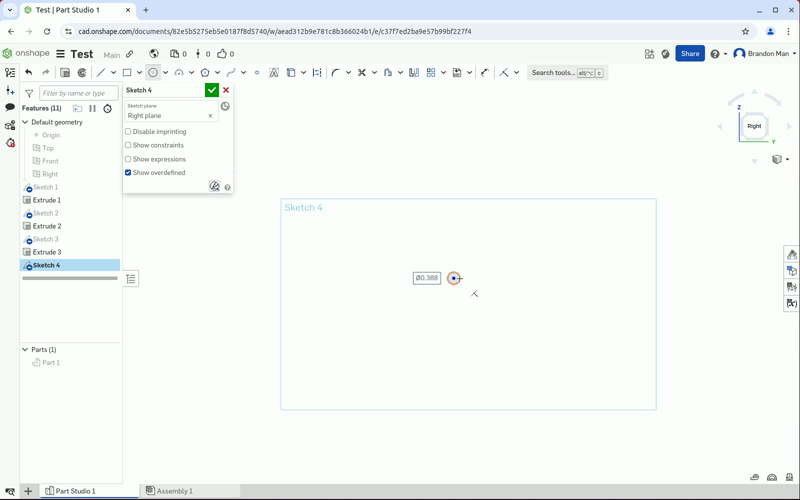
scroll(-6)
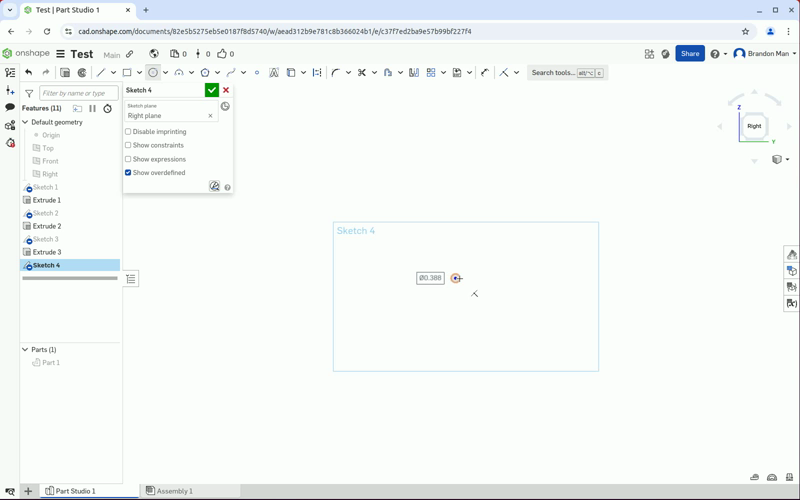
scroll(-6)
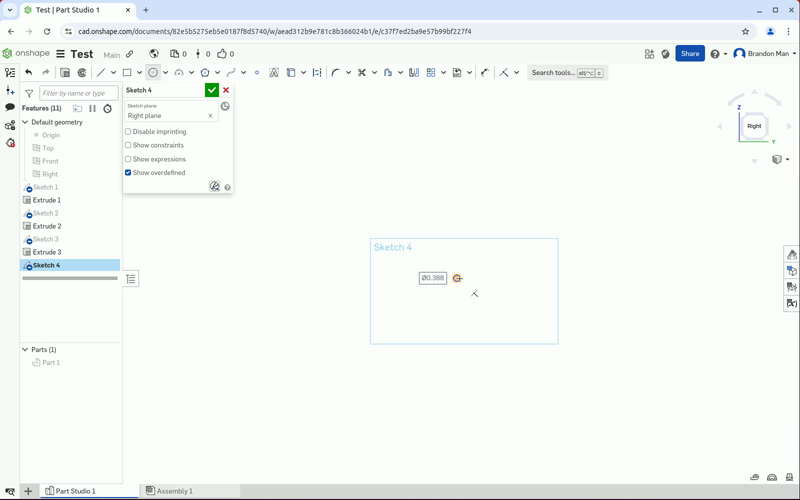
scroll(-6)
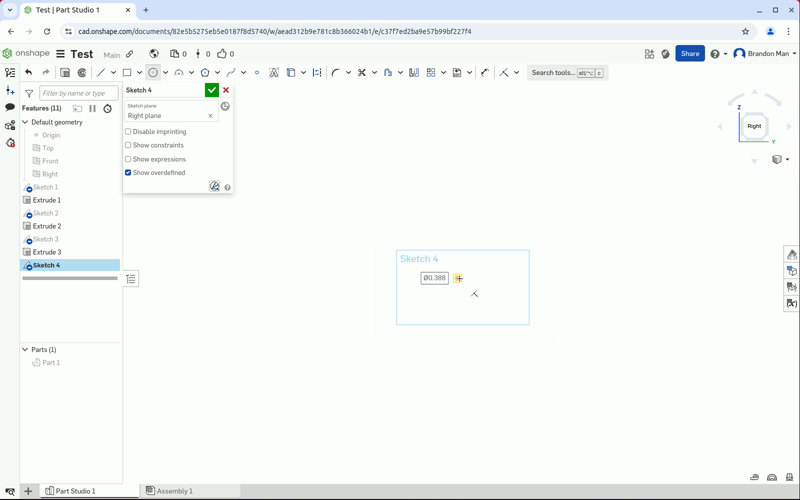
scroll(-6)
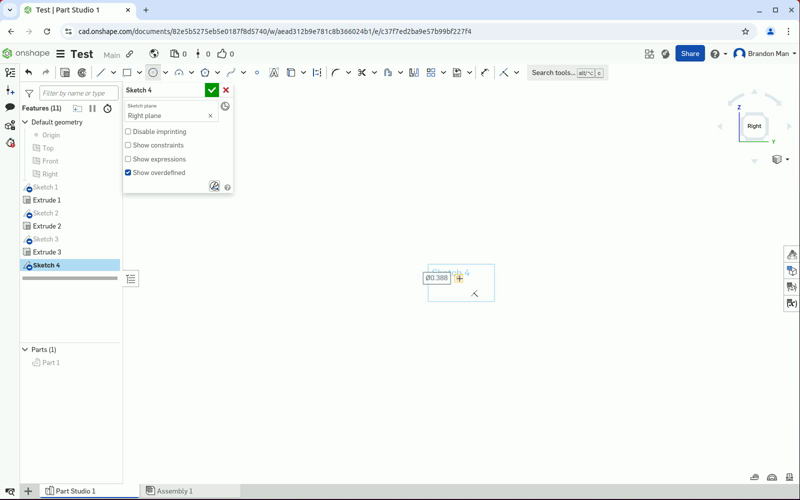
key(esc)
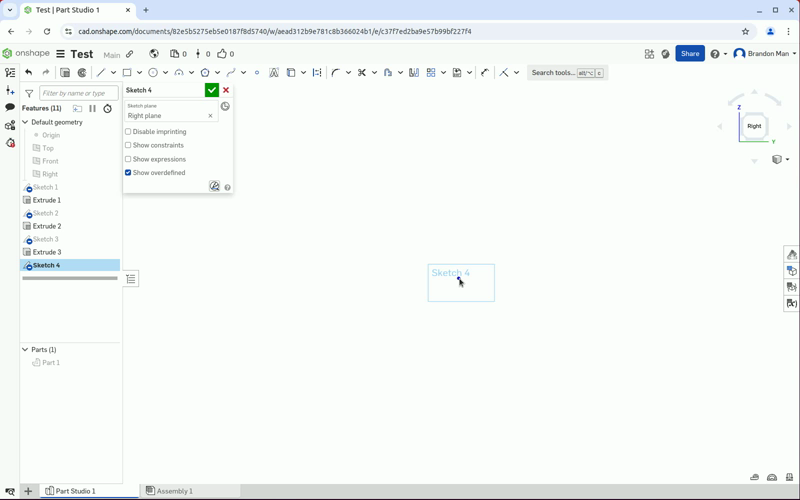
mouse_move(458, 277)
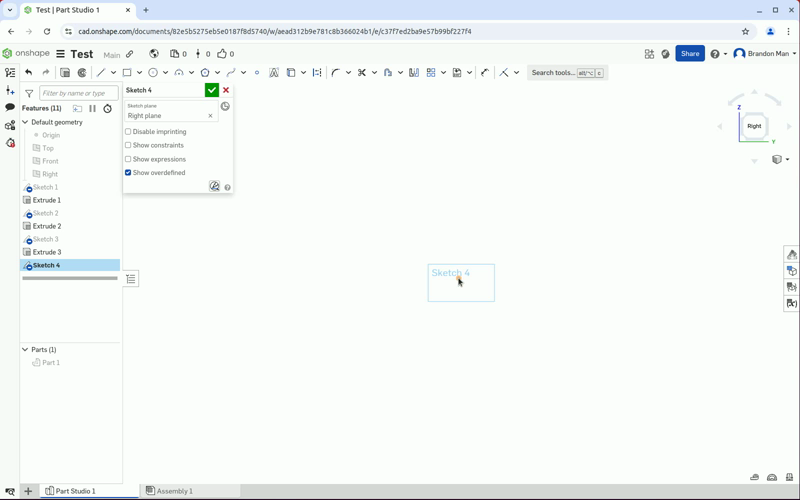
scroll(6)
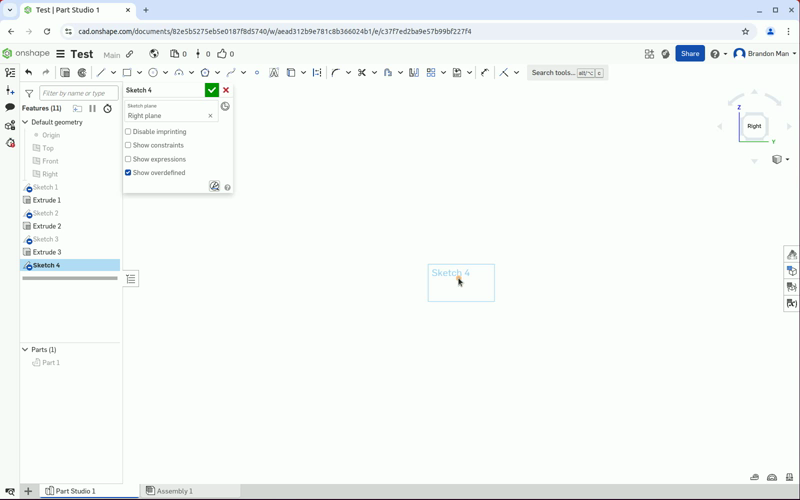
scroll(6)
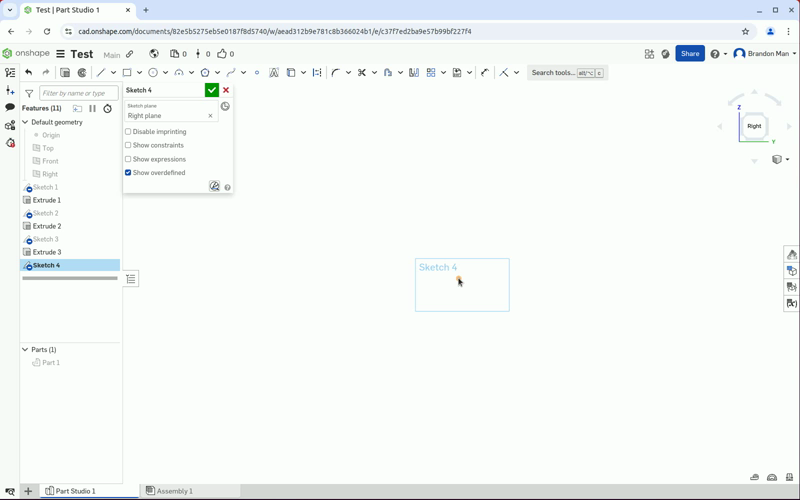
scroll(6)
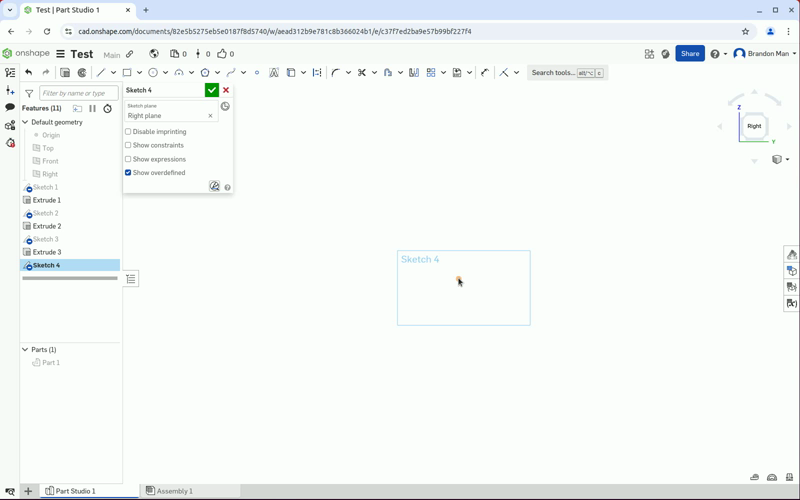
scroll(6)
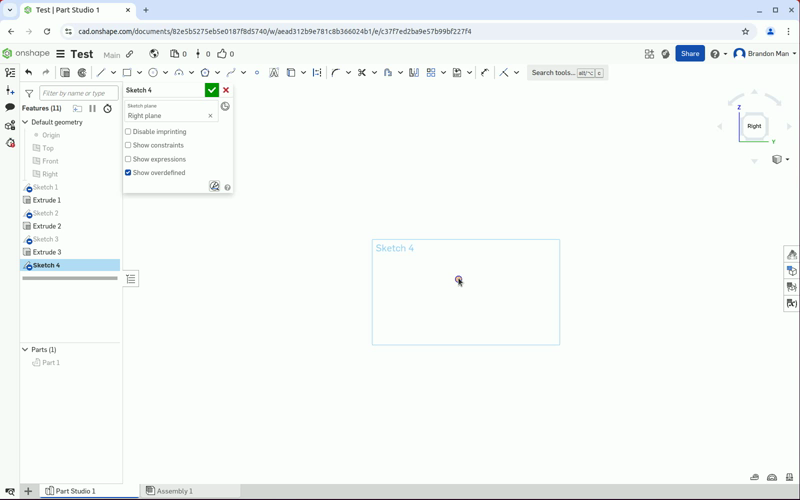
scroll(6)
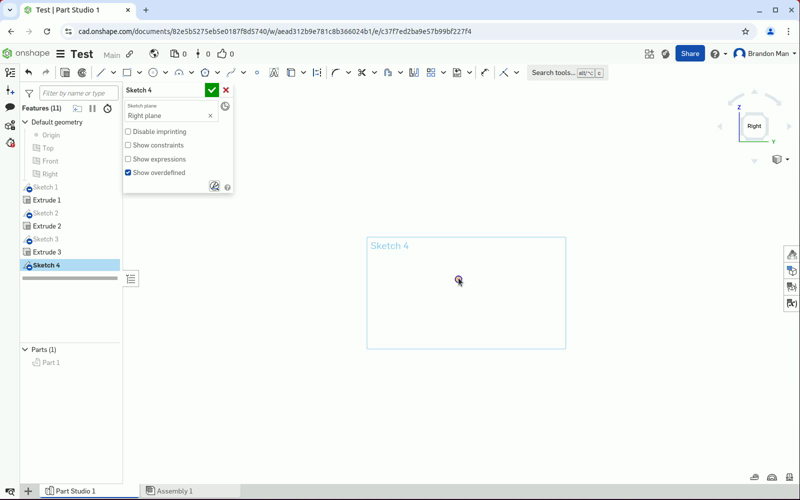
scroll(6)
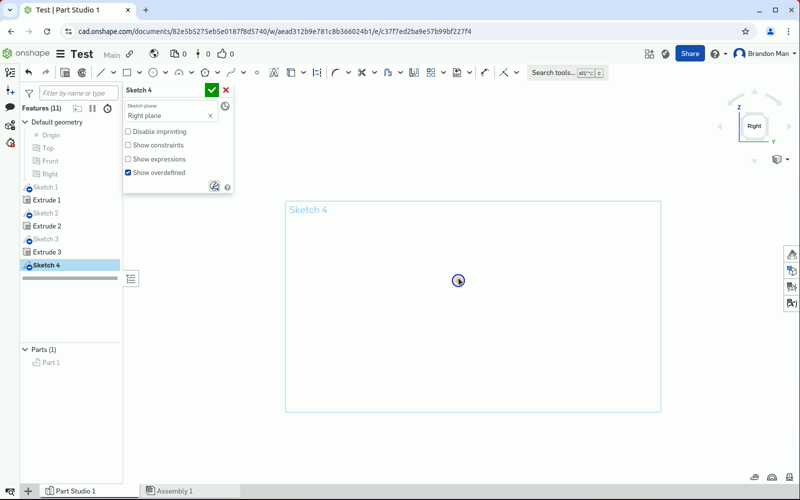
scroll(6)
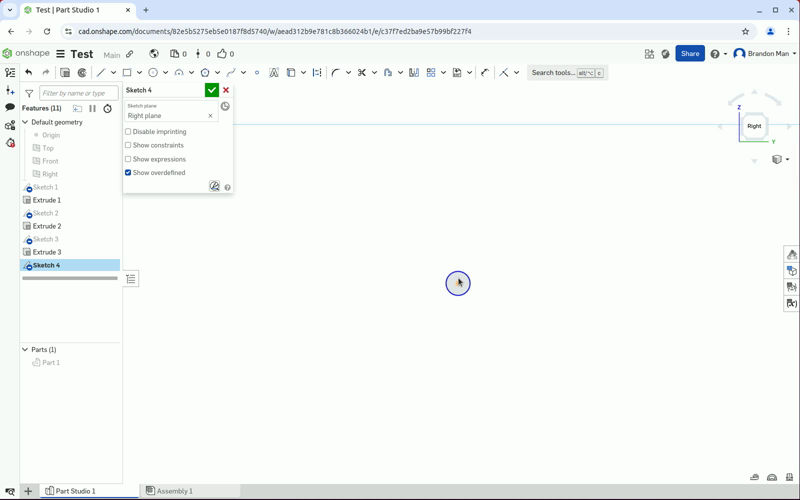
click(458, 277)
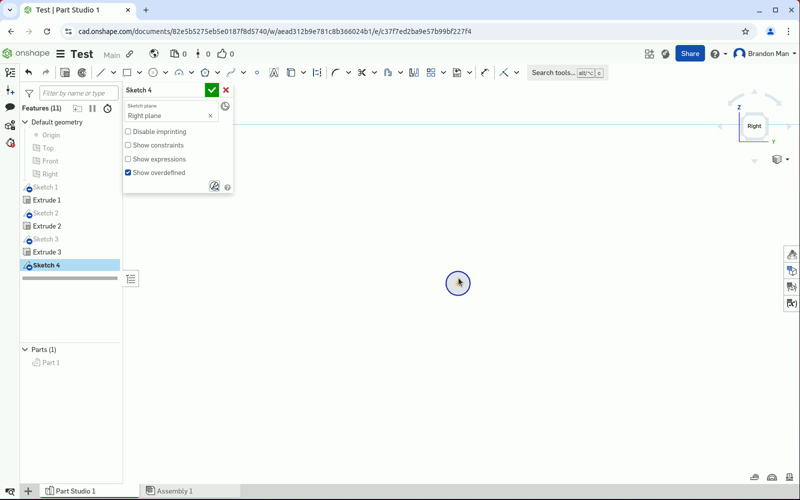
scroll(-6)
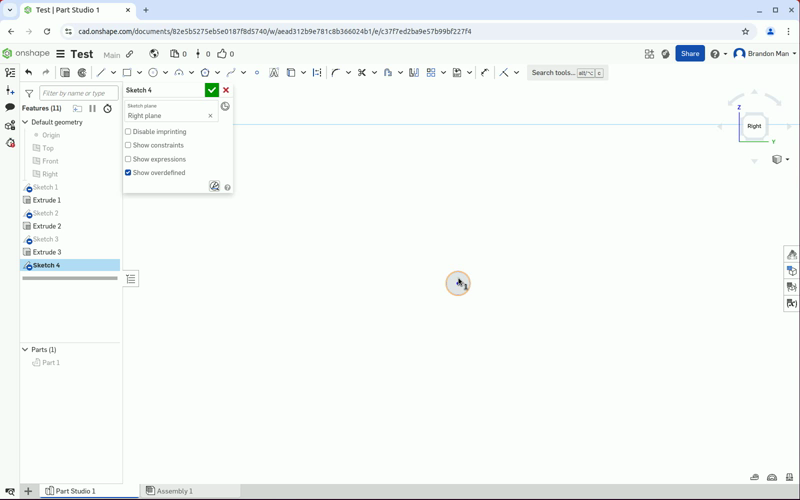
scroll(-6)
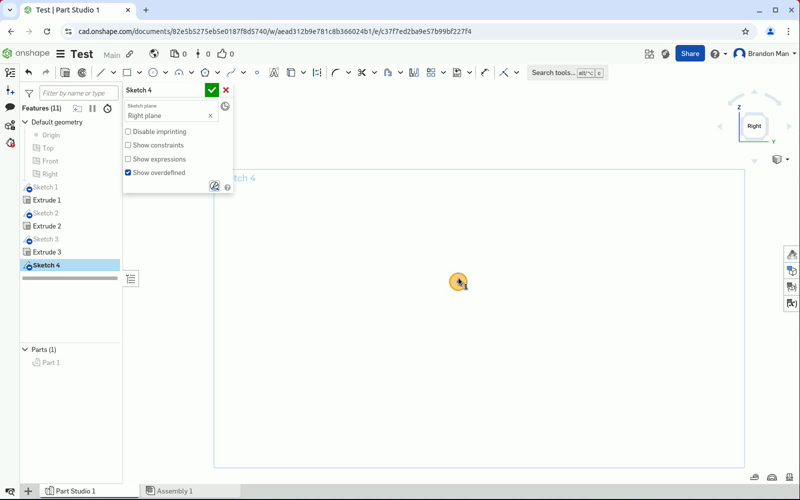
scroll(-6)
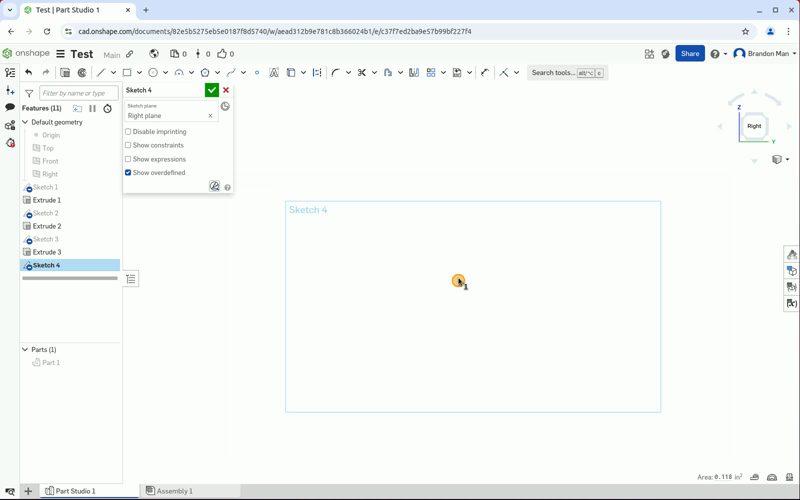
scroll(-6)
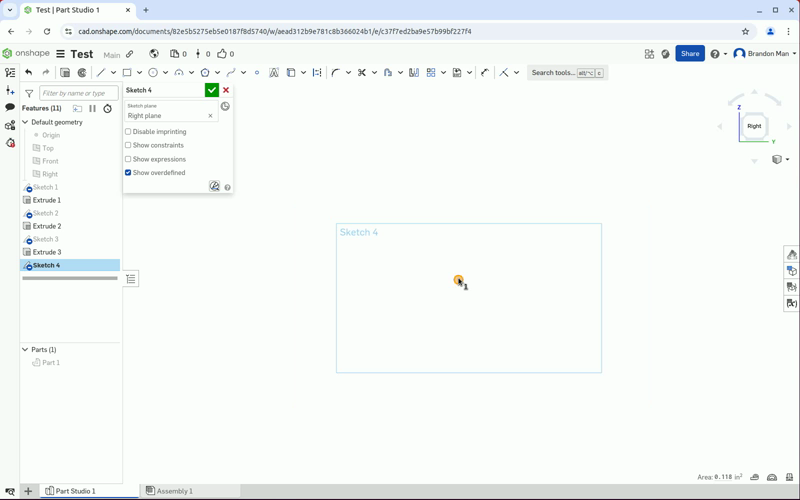
scroll(-6)
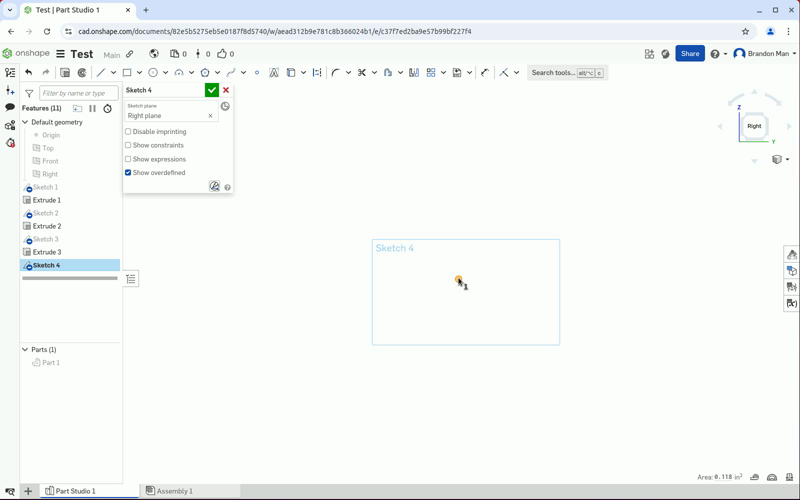
scroll(-6)
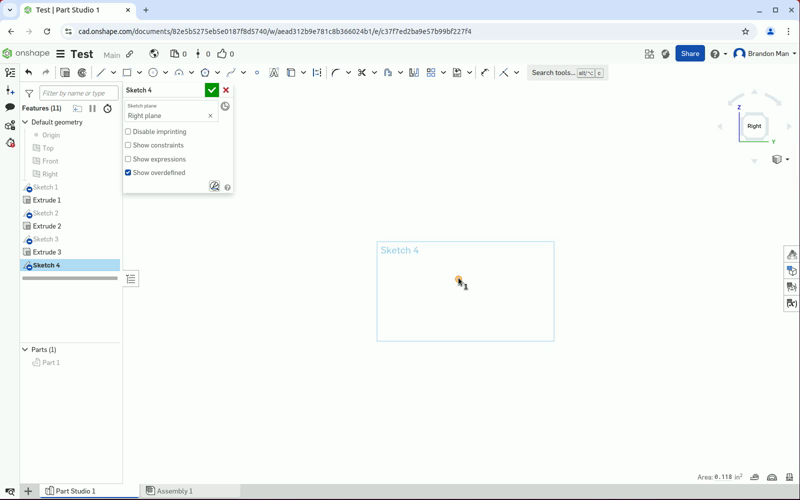
scroll(-6)
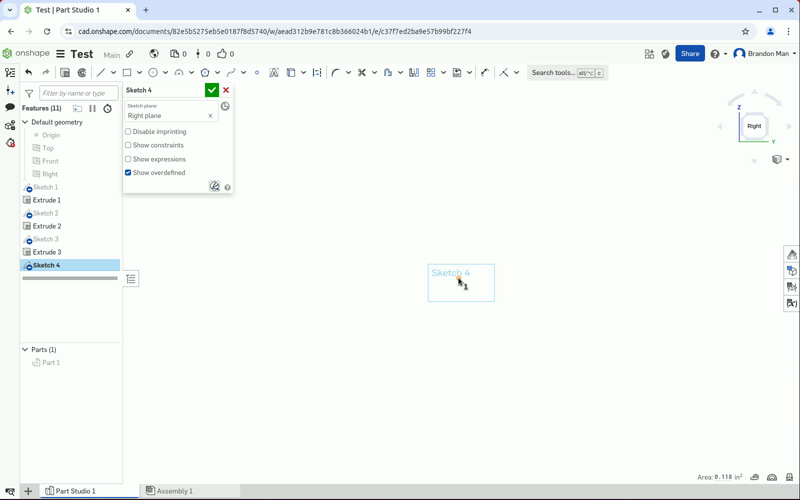
mouse_move(73, 352)
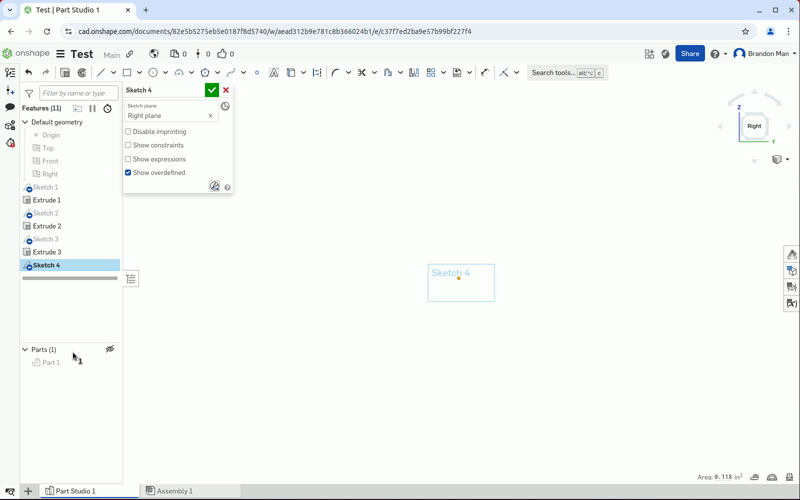
key(shift+y)
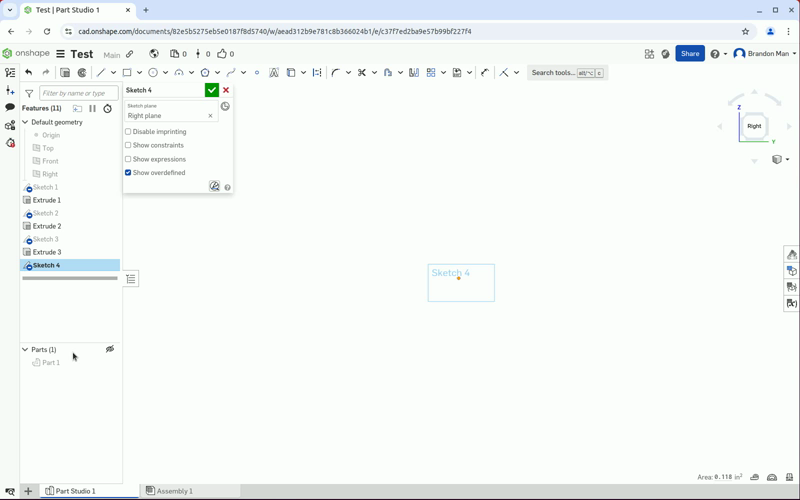
key(shift+e)
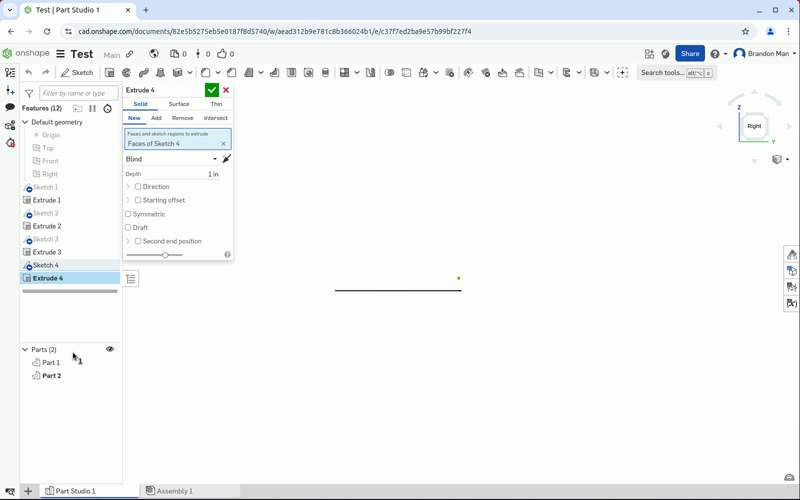
mouse_move(143, 106)
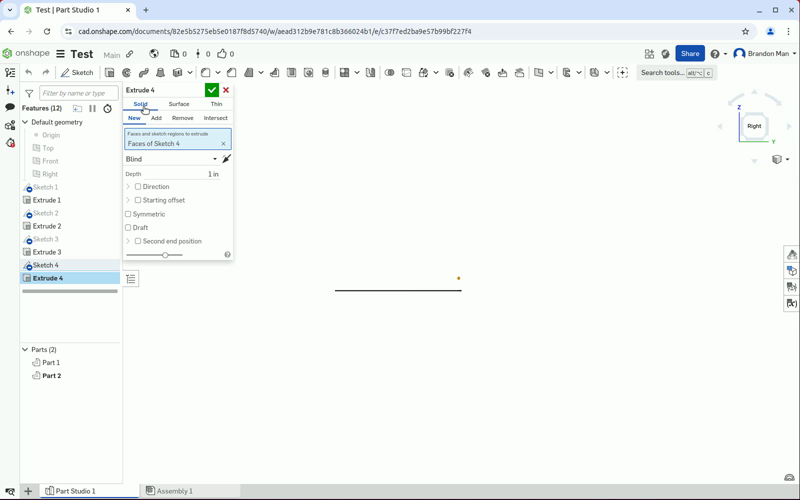
click(143, 106)
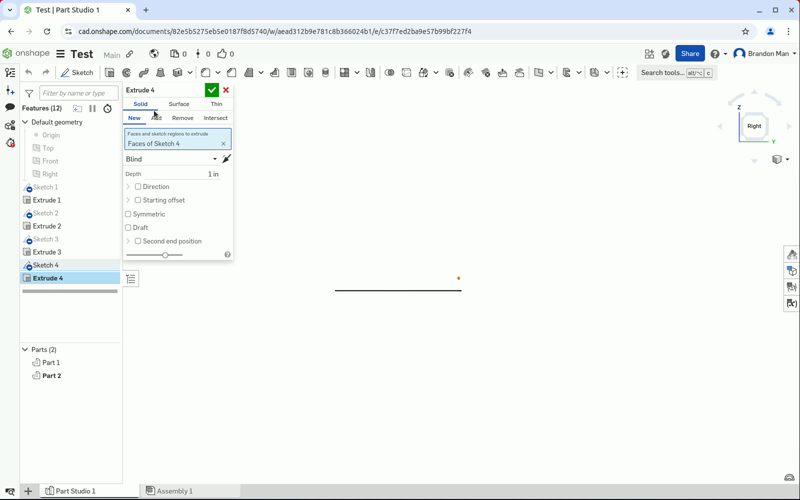
mouse_move(186, 120)
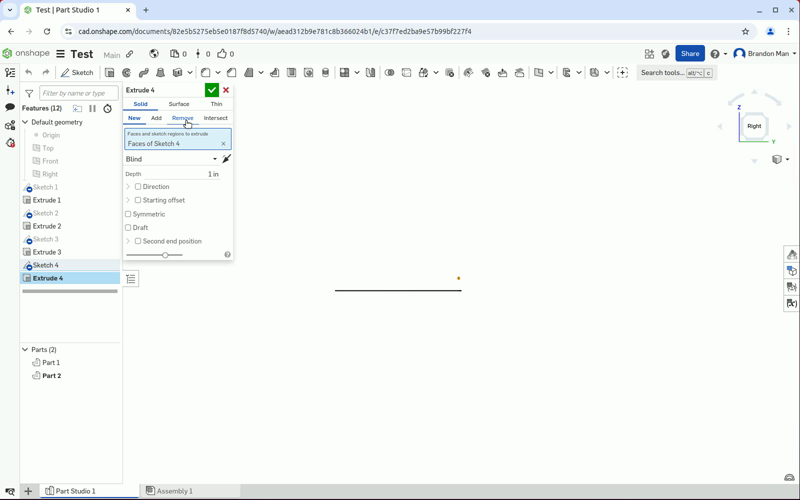
click(186, 120)
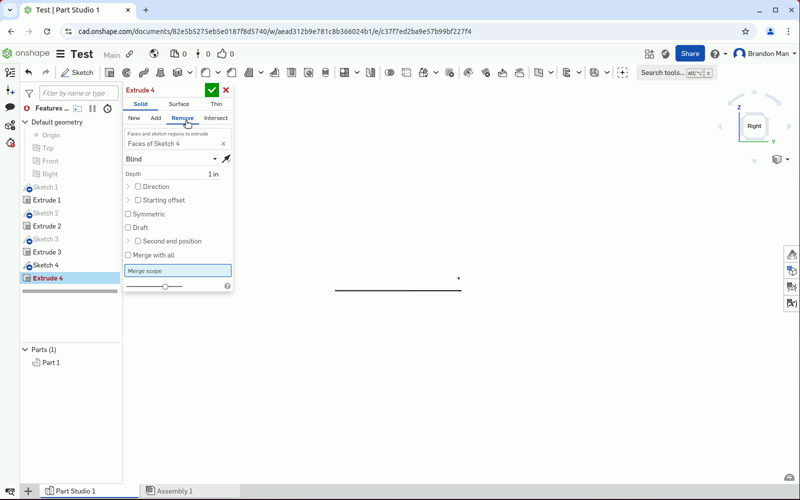
key(tab, 4)
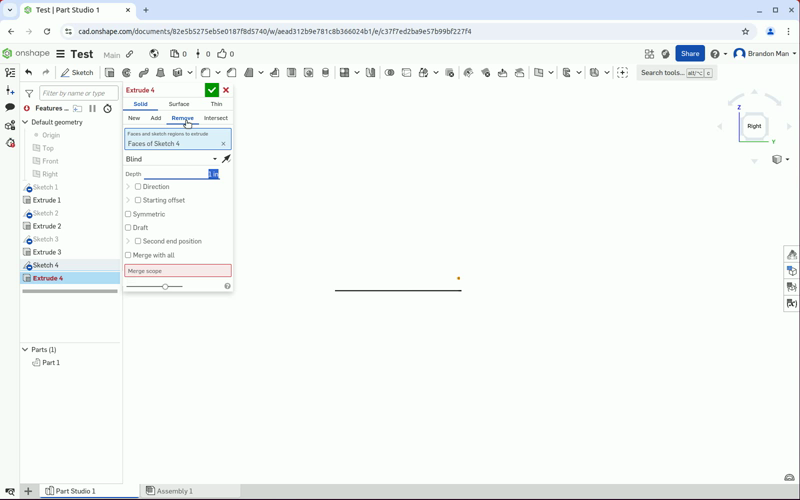
text(3.852)
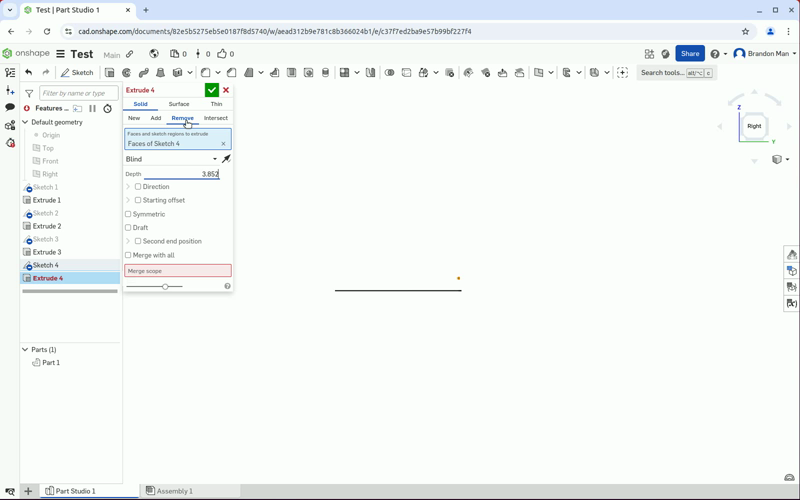
key(tab, 3)
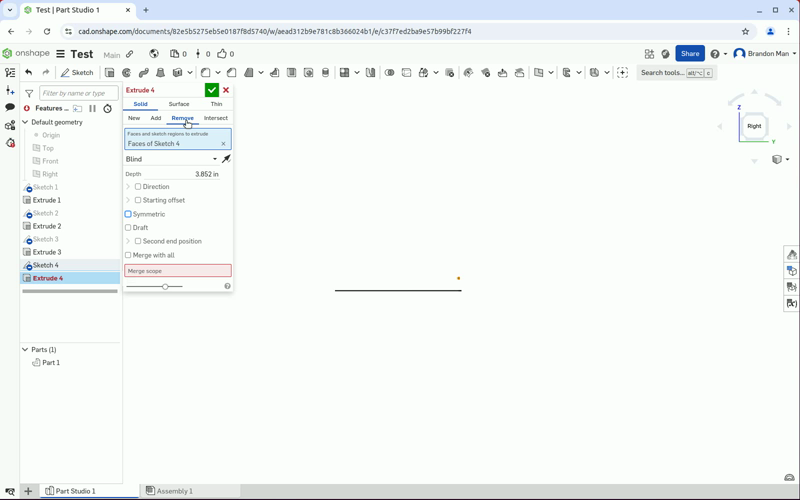
key(space)
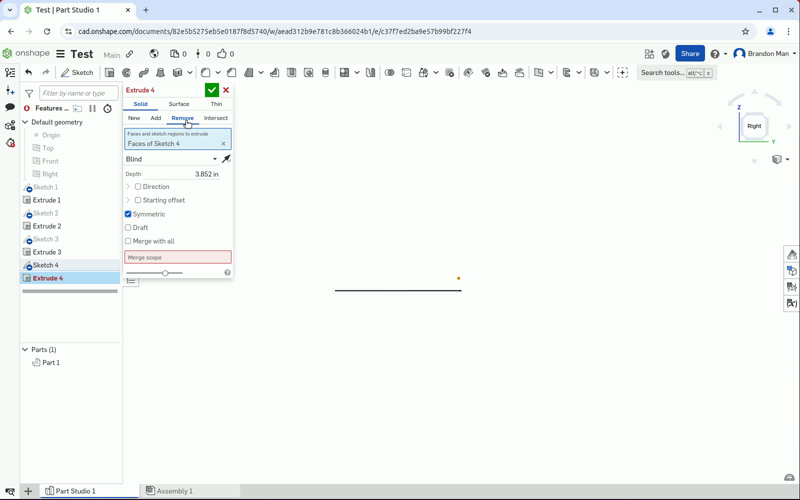
key(tab, 2)
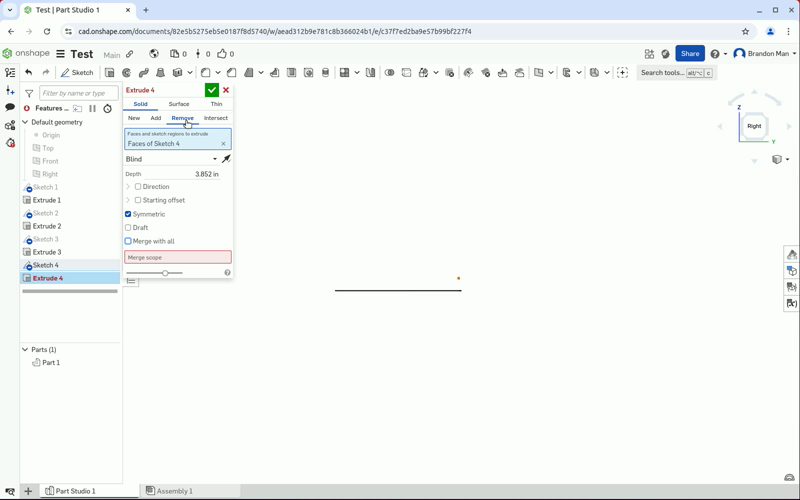
key(space)
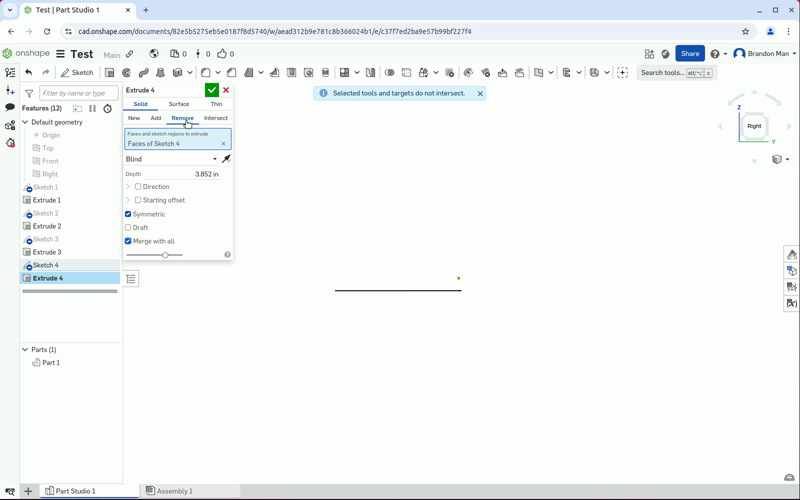
key(enter)
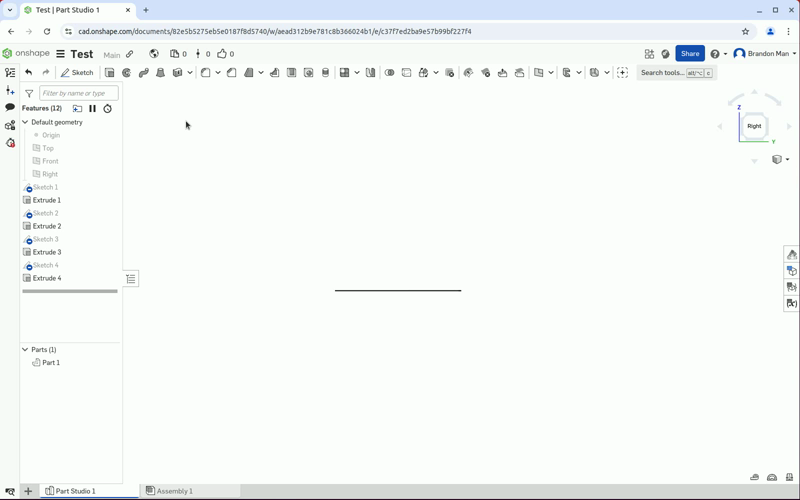
key(shift+h)
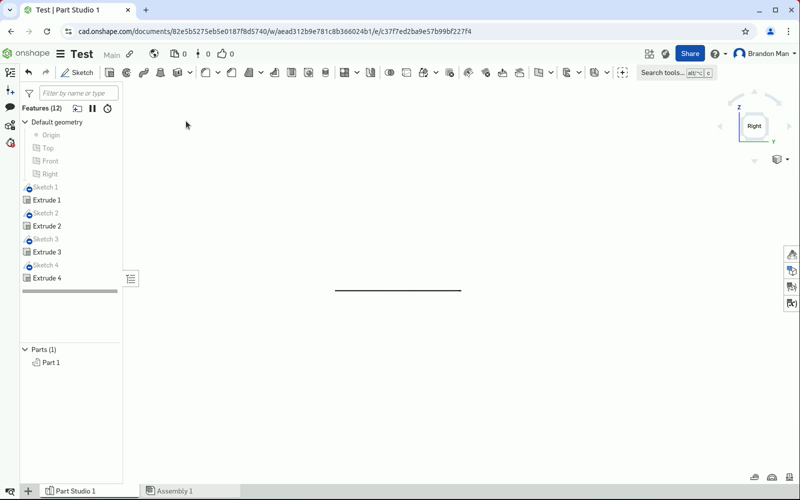
key(shift+h)
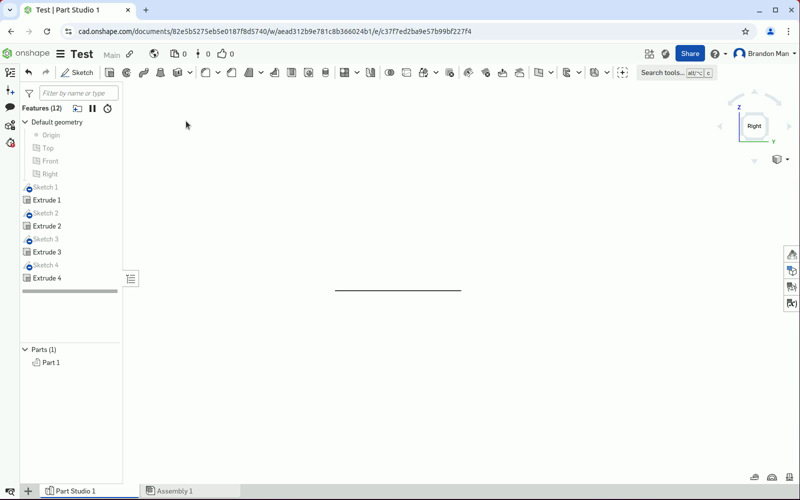
mouse_move(73, 189)
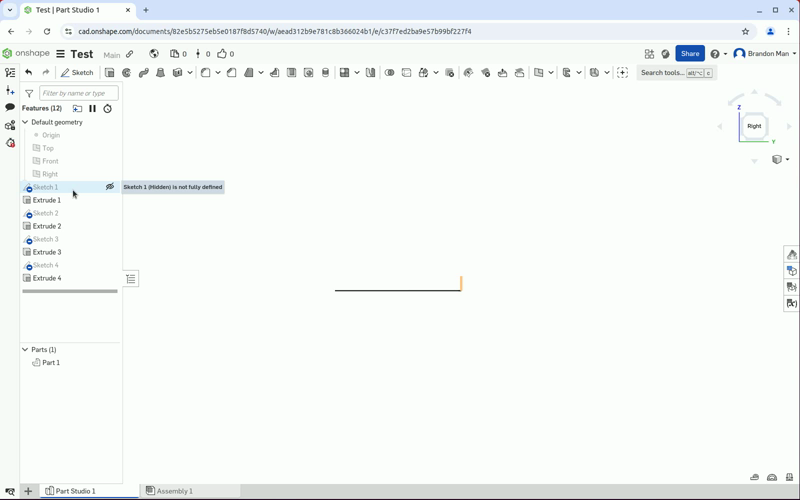
click(73, 189)
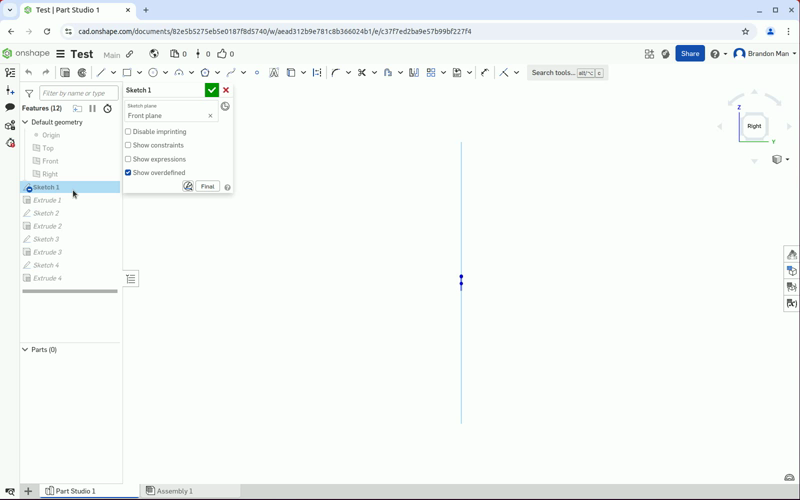
mouse_move(229, 92)
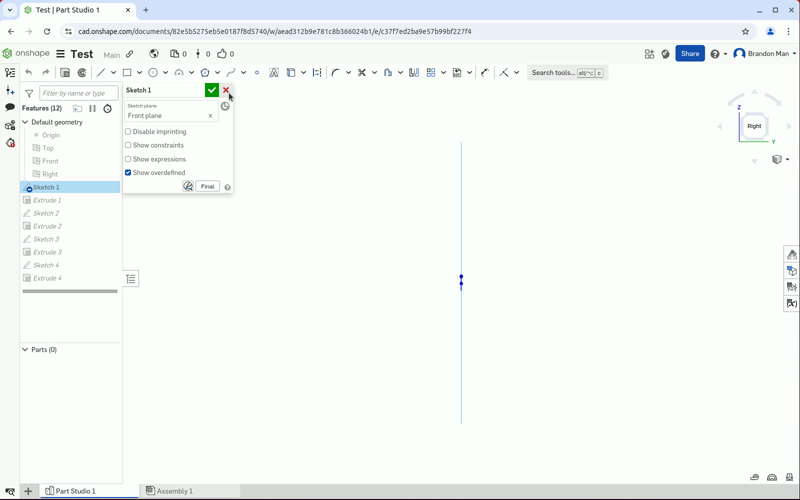
click(229, 92)
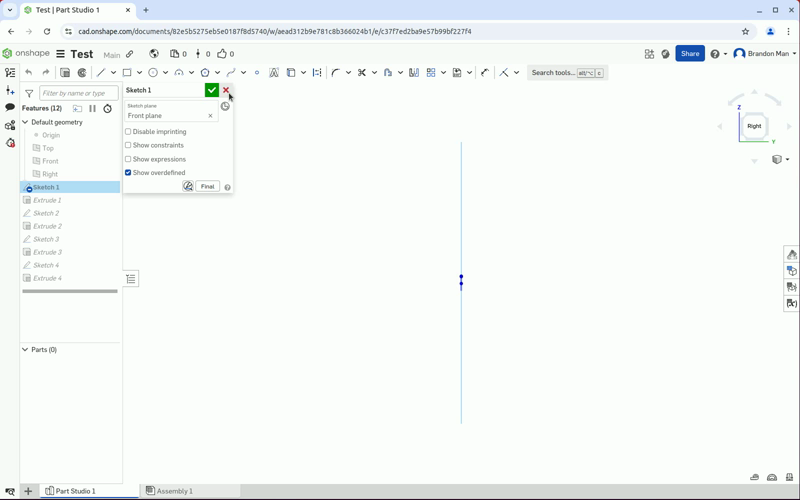
key(shift+s)
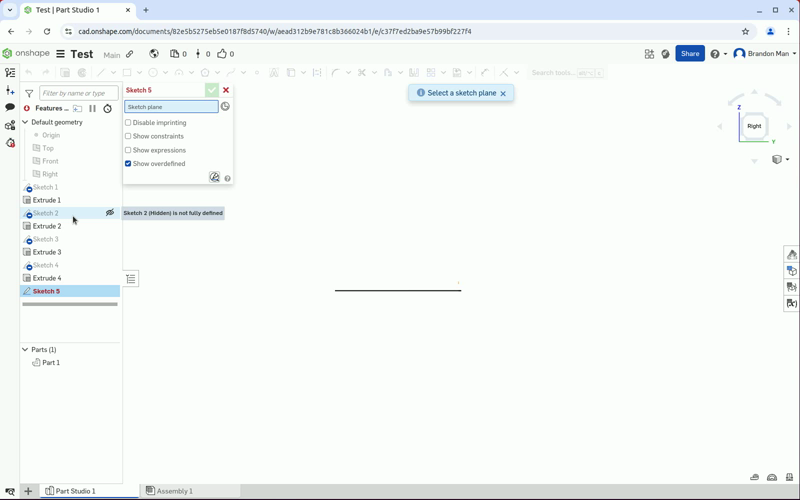
scroll(3)
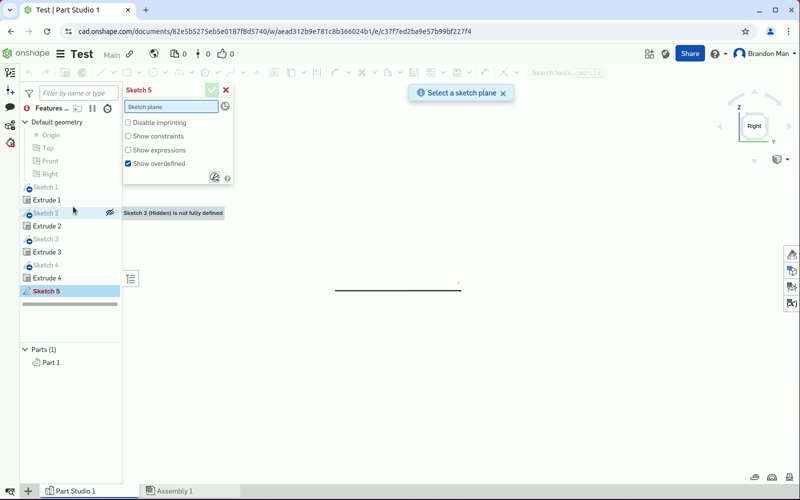
mouse_move(73, 176)
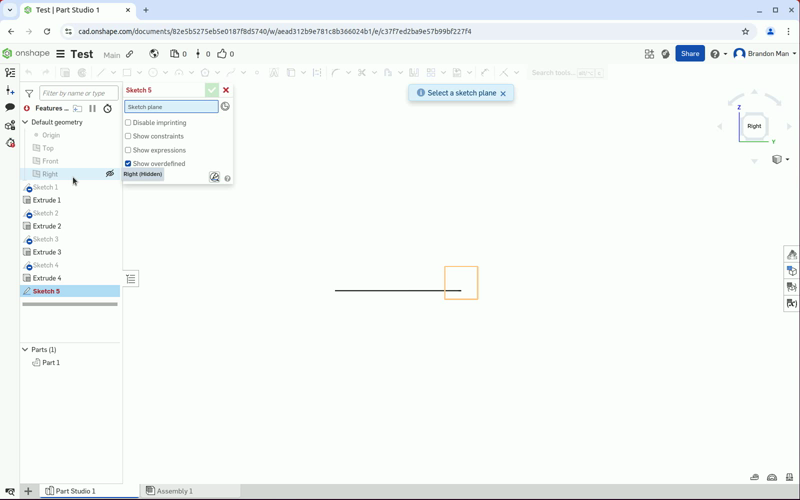
click(73, 176)
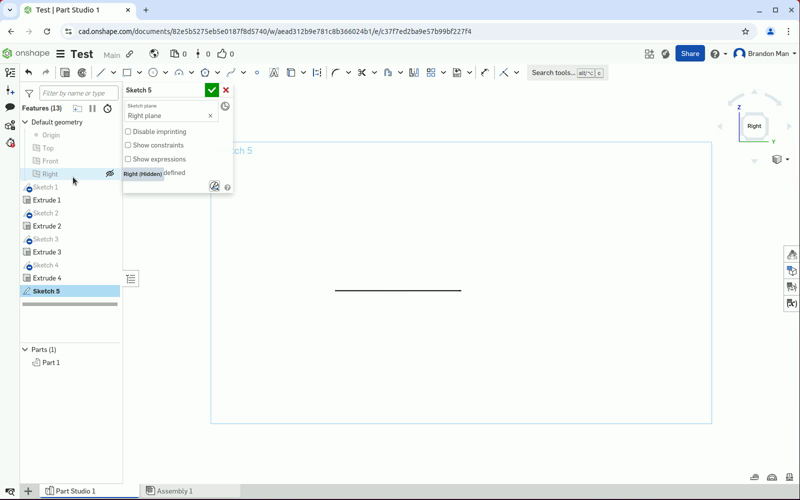
mouse_move(73, 352)
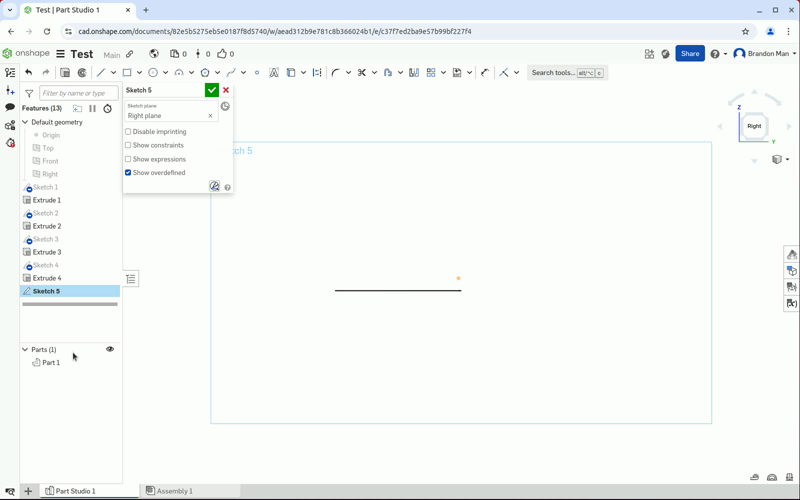
key(y)
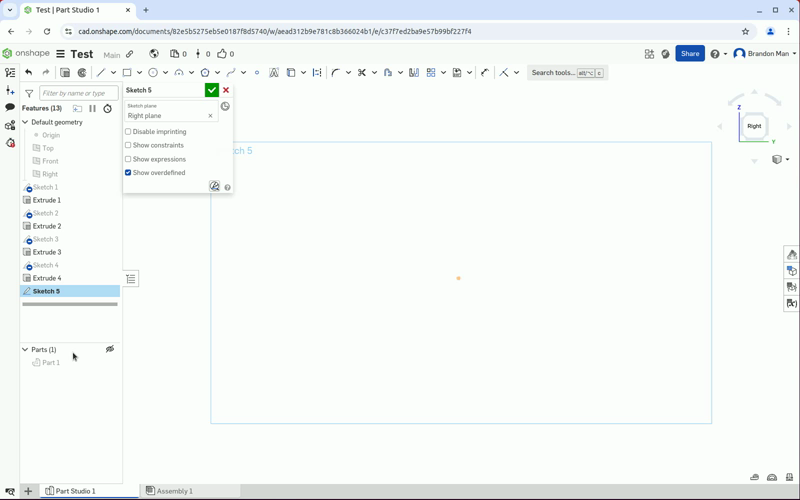
key(c)
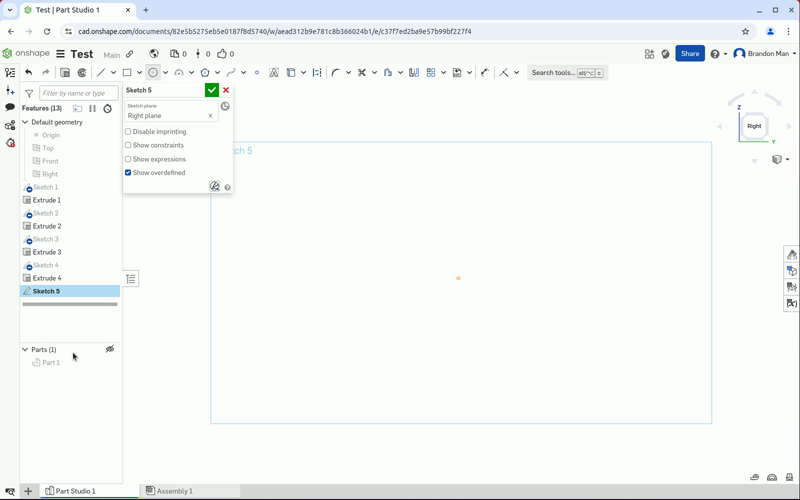
key_down(shift)
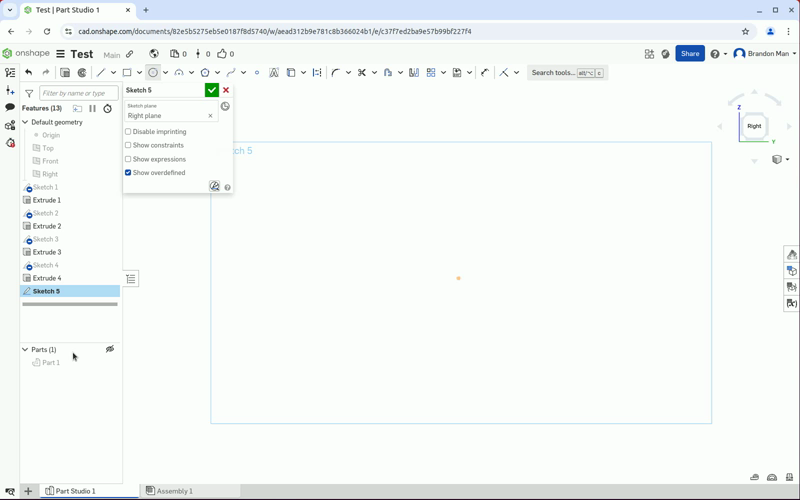
mouse_move(437, 278)
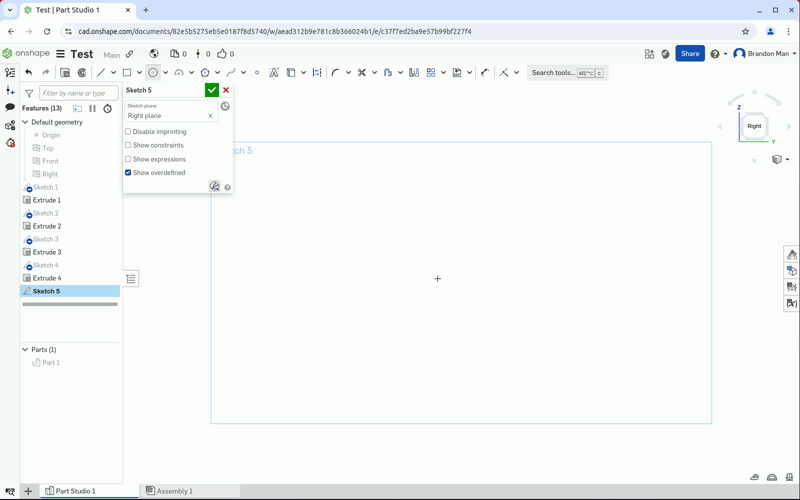
click(437, 278)
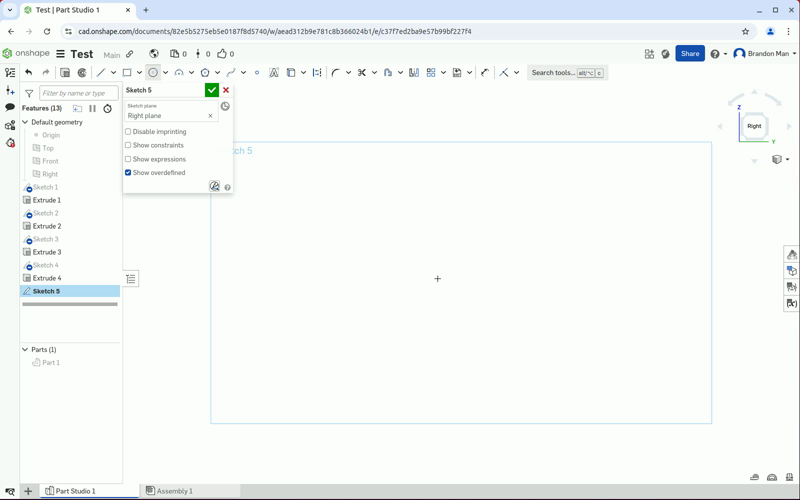
key_up(shift)
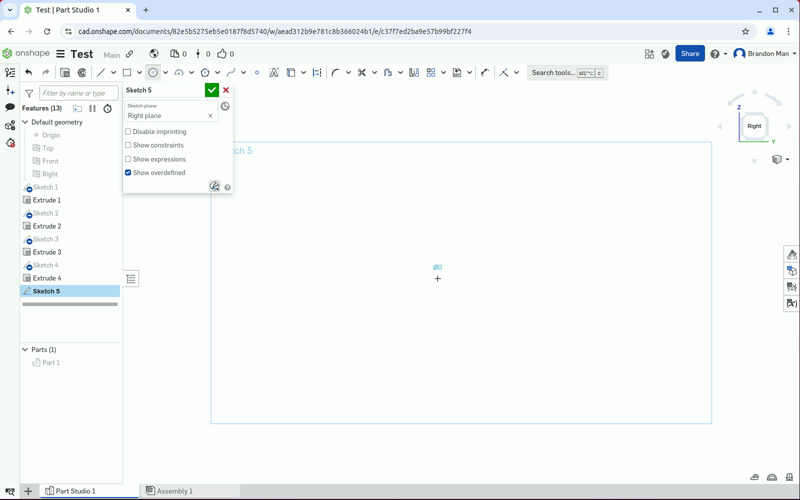
mouse_move(438, 278)
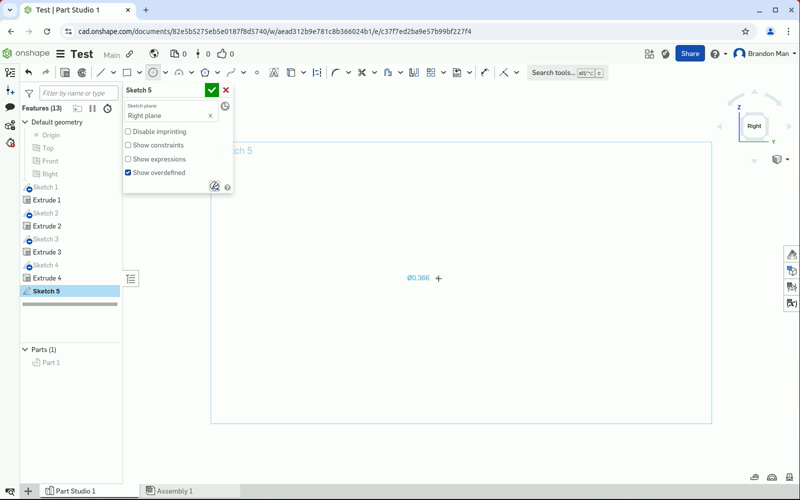
scroll(6)
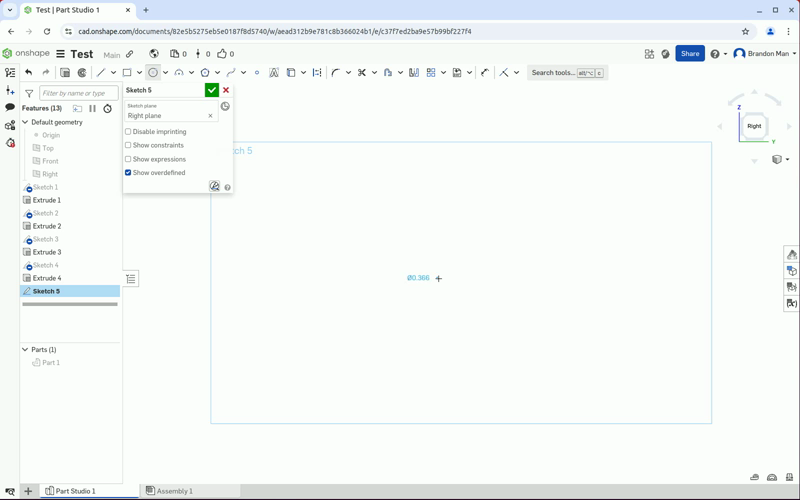
scroll(6)
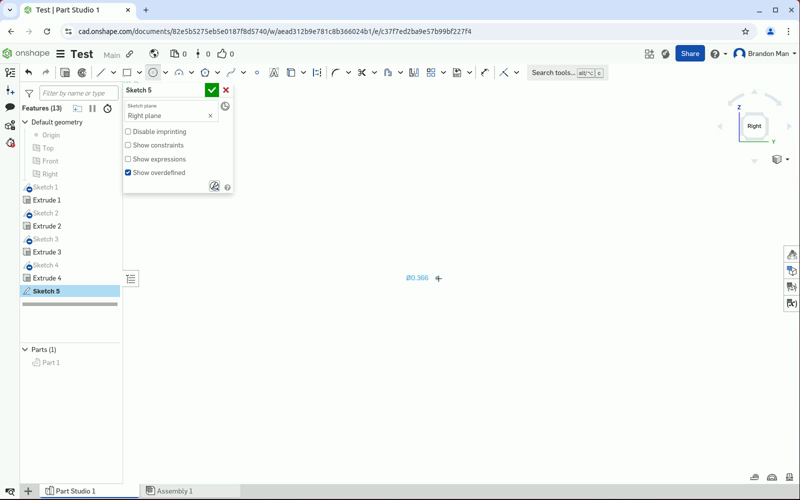
scroll(6)
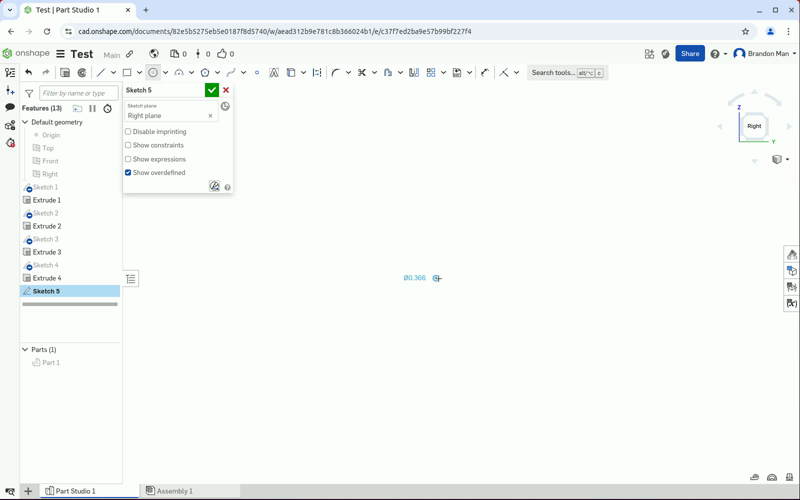
scroll(6)
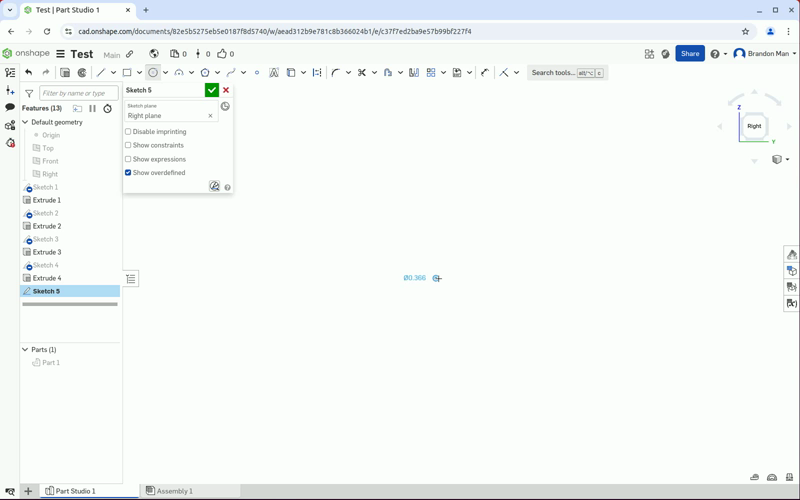
scroll(6)
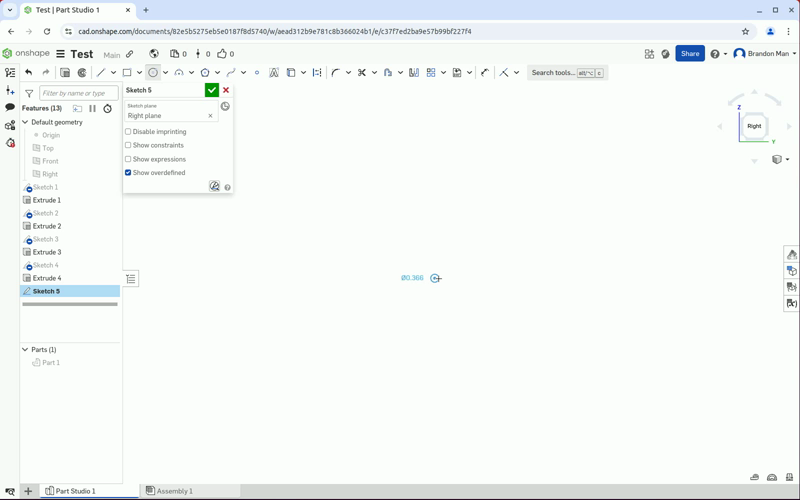
scroll(6)
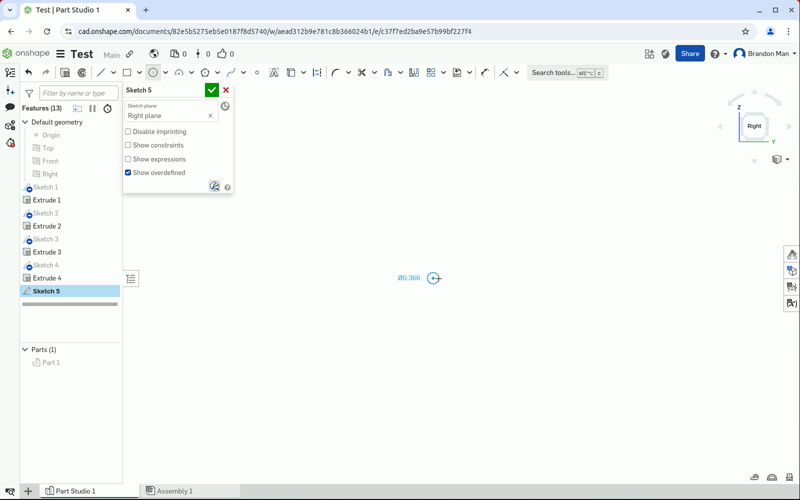
scroll(6)
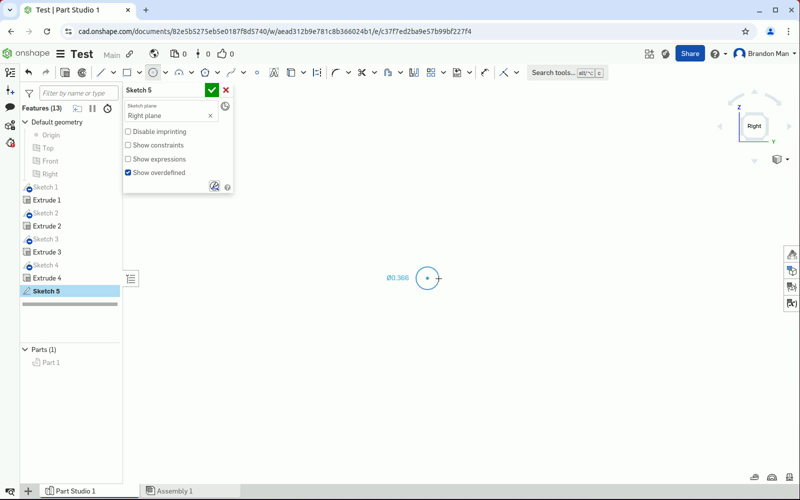
click(438, 278)
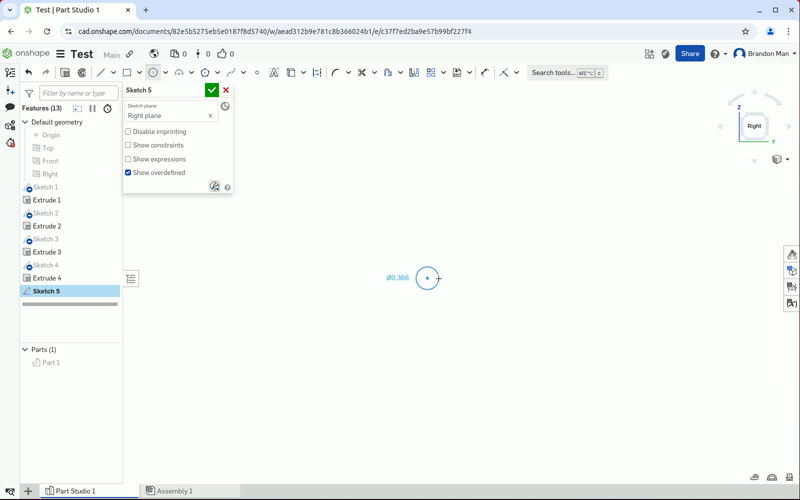
scroll(-6)
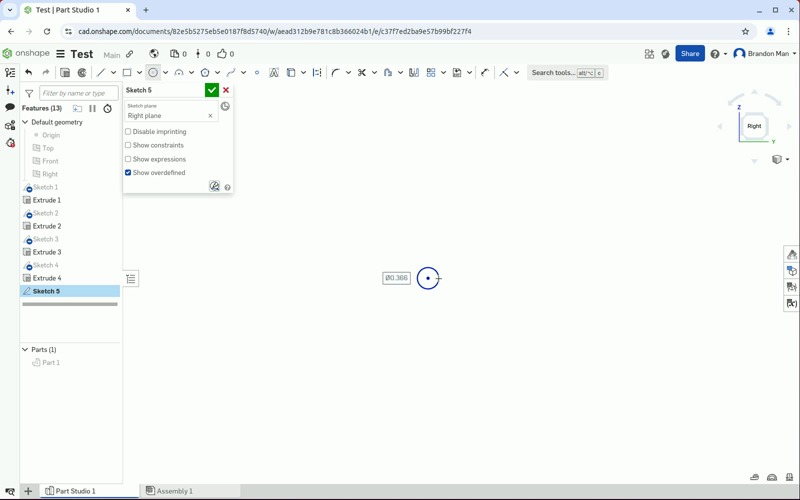
scroll(-6)
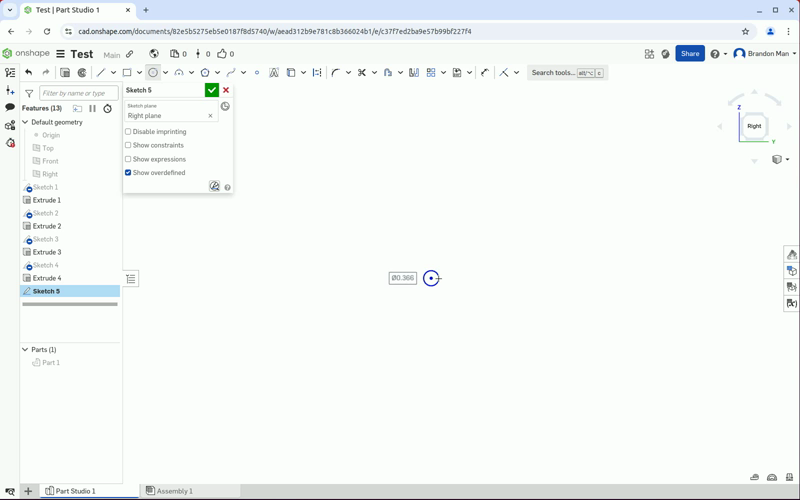
scroll(-6)
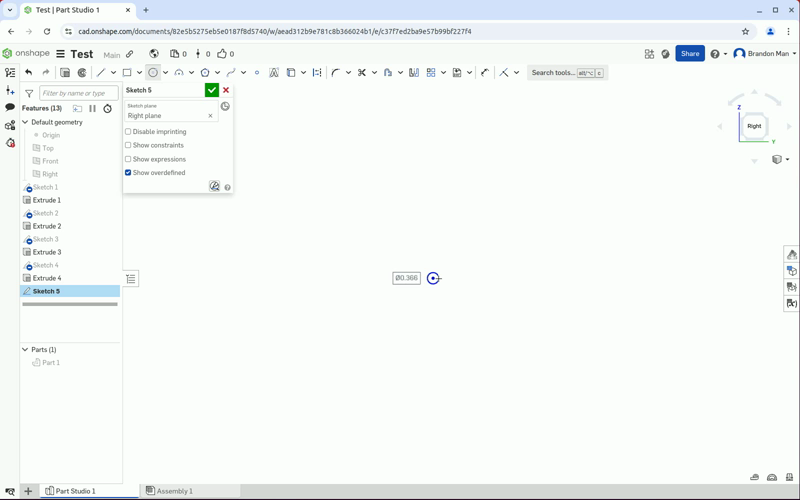
scroll(-6)
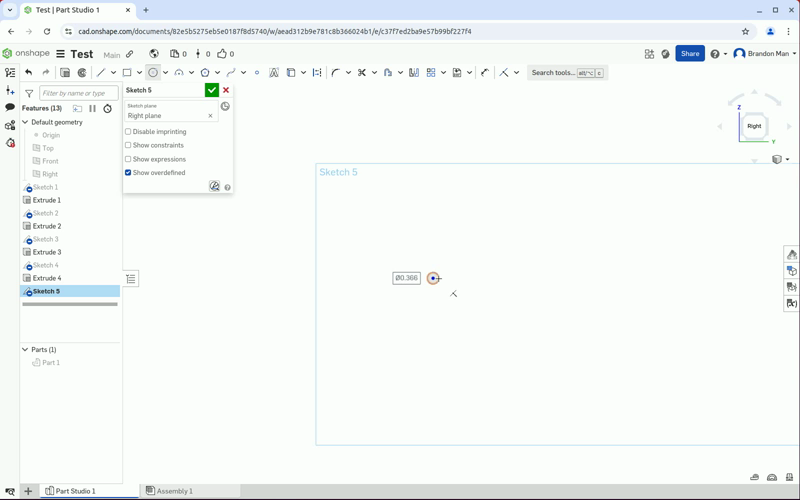
scroll(-6)
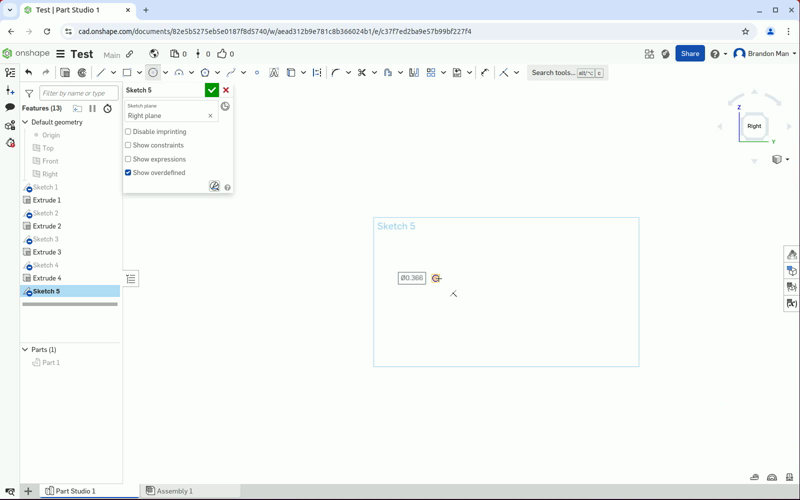
scroll(-6)
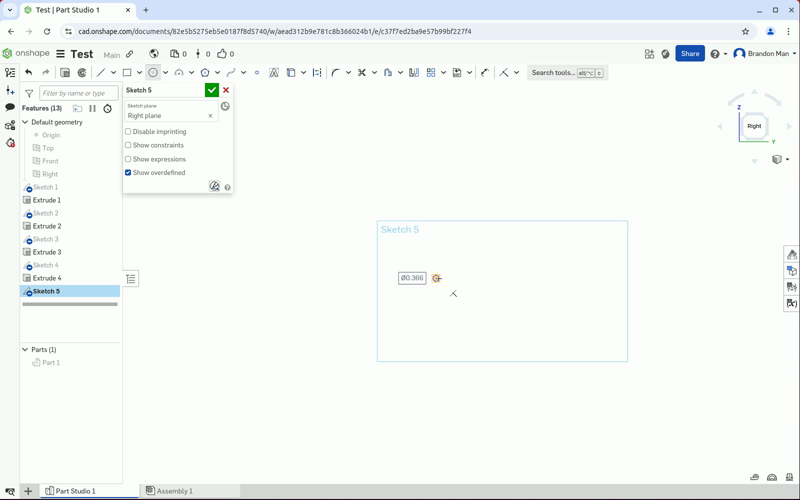
scroll(-6)
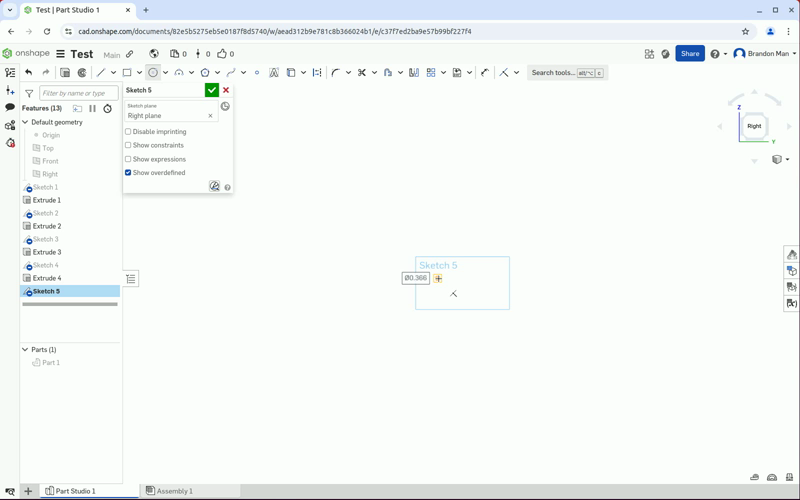
key(esc)
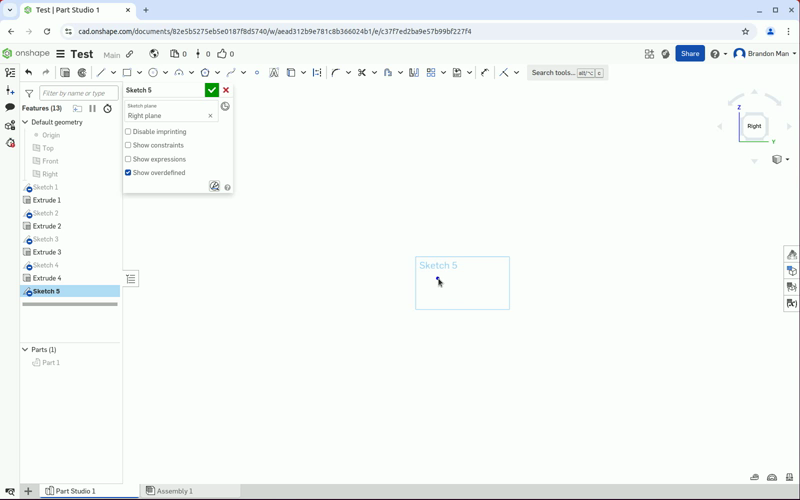
mouse_move(438, 278)
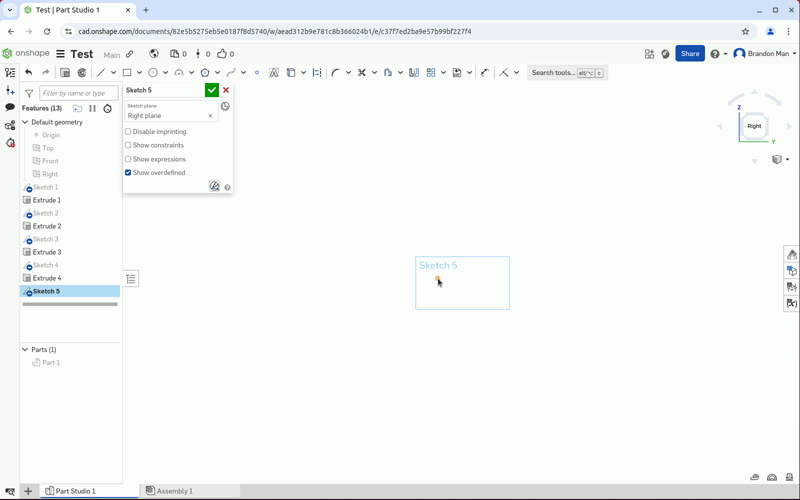
scroll(6)
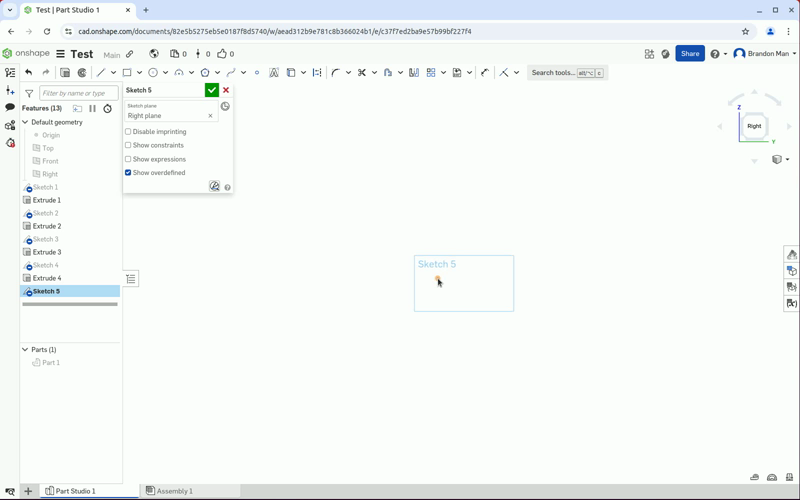
scroll(6)
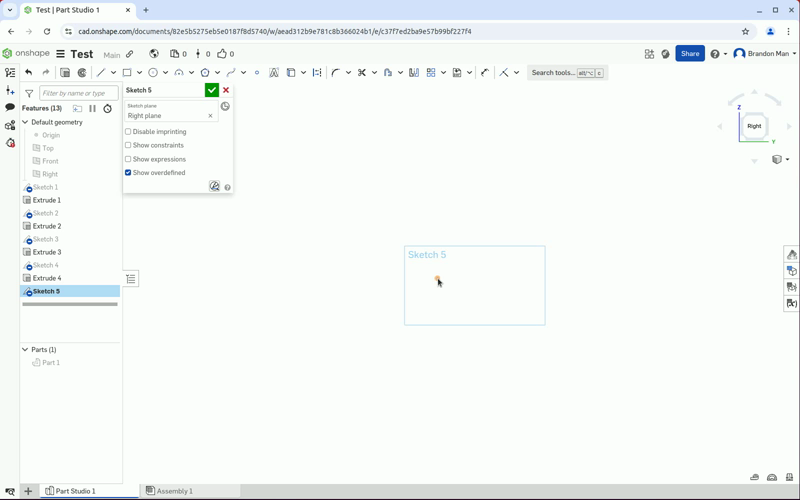
scroll(6)
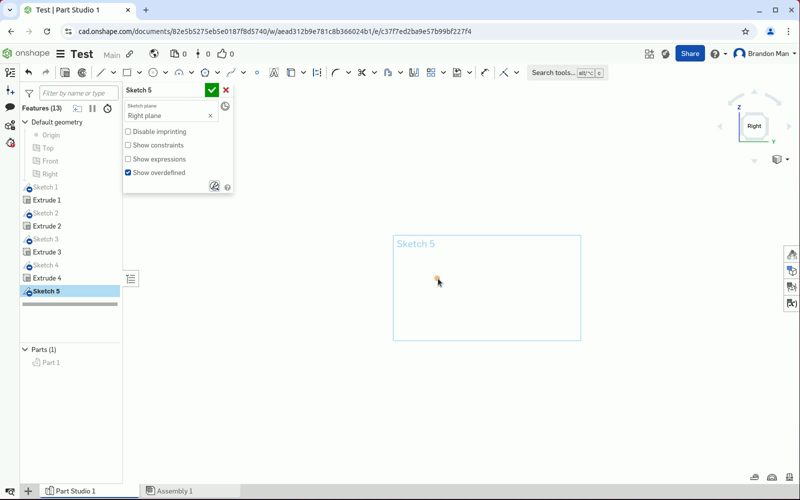
scroll(6)
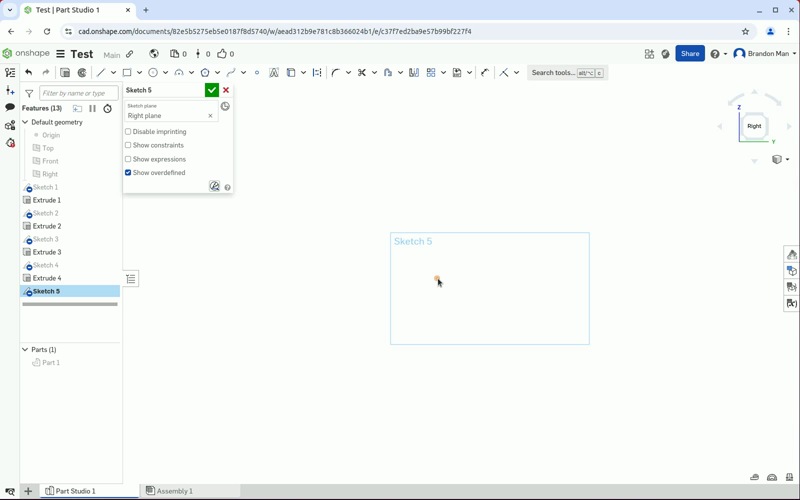
scroll(6)
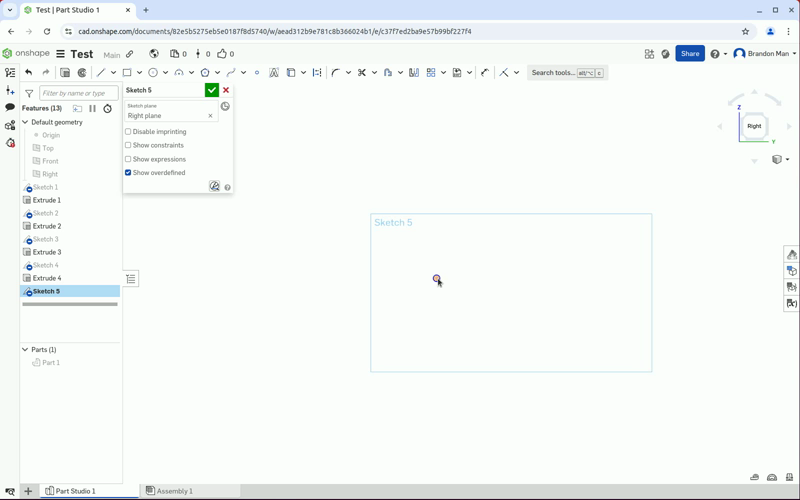
scroll(6)
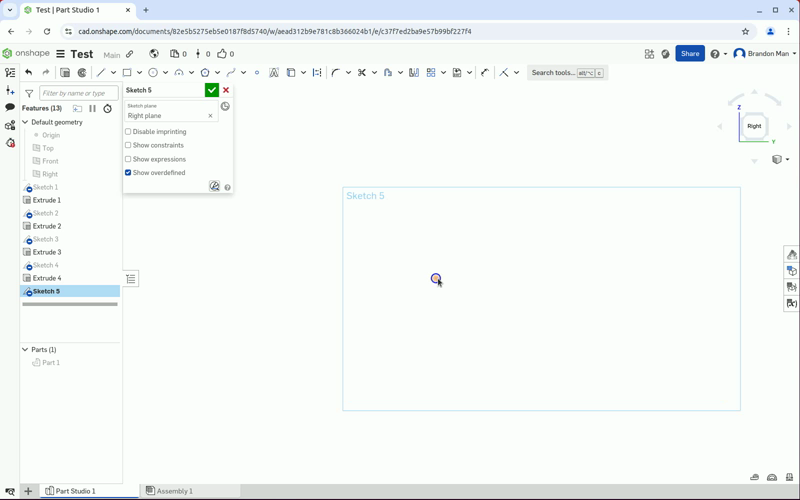
scroll(6)
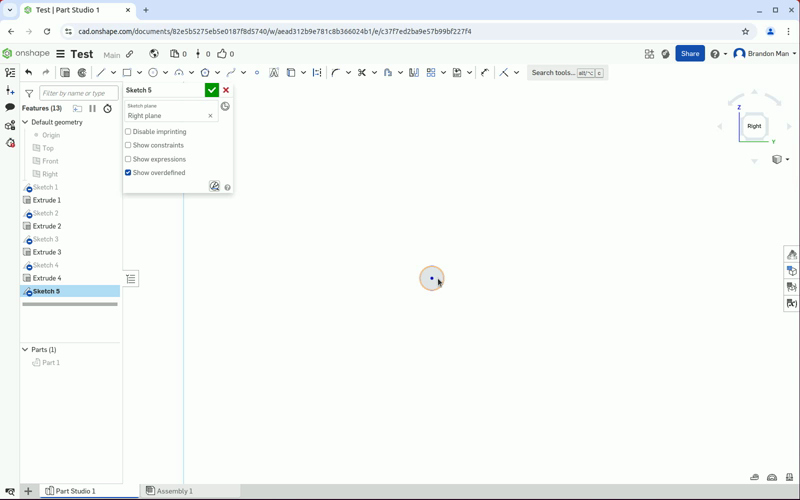
click(438, 278)
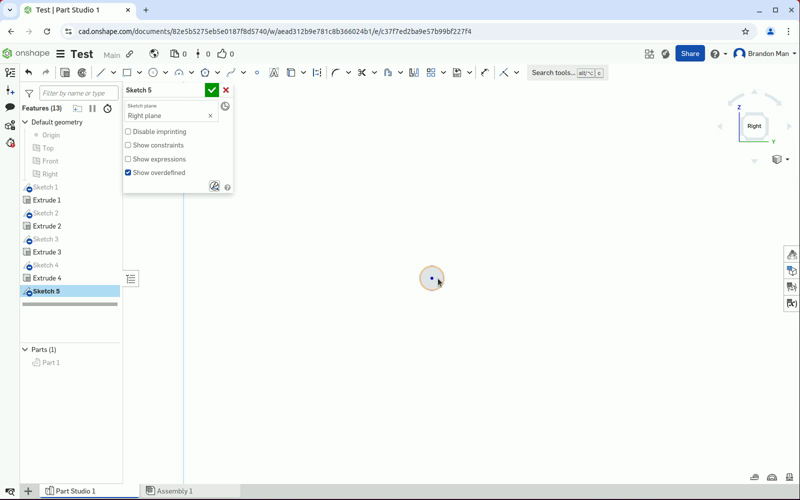
scroll(-6)
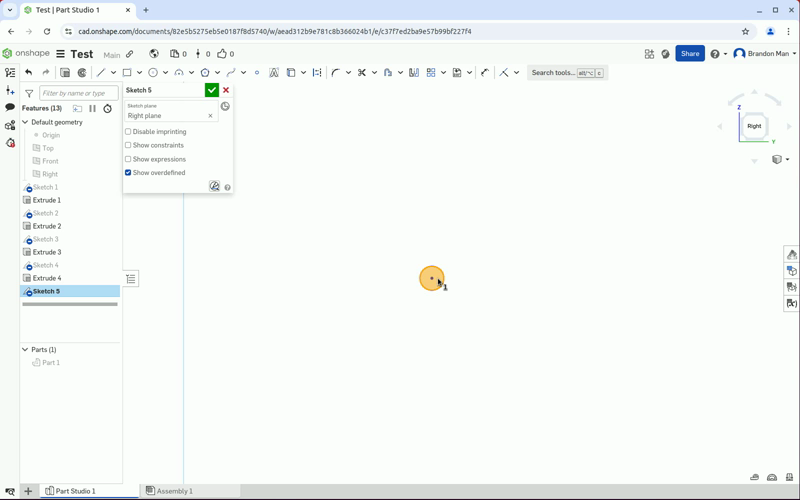
scroll(-6)
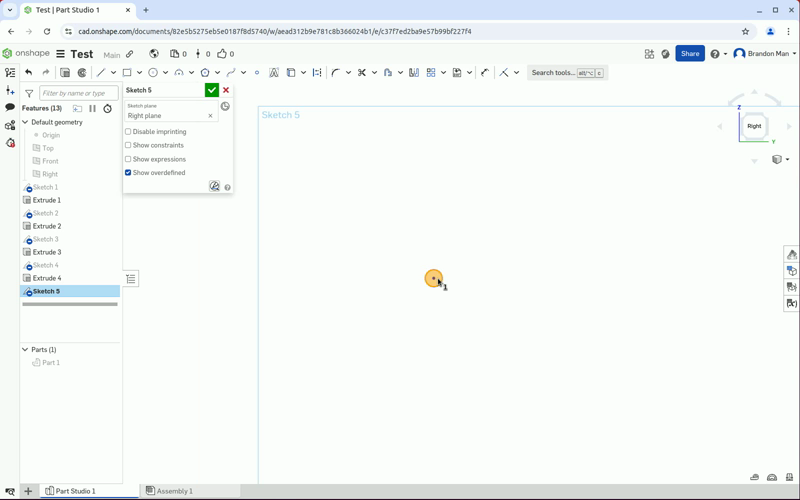
scroll(-6)
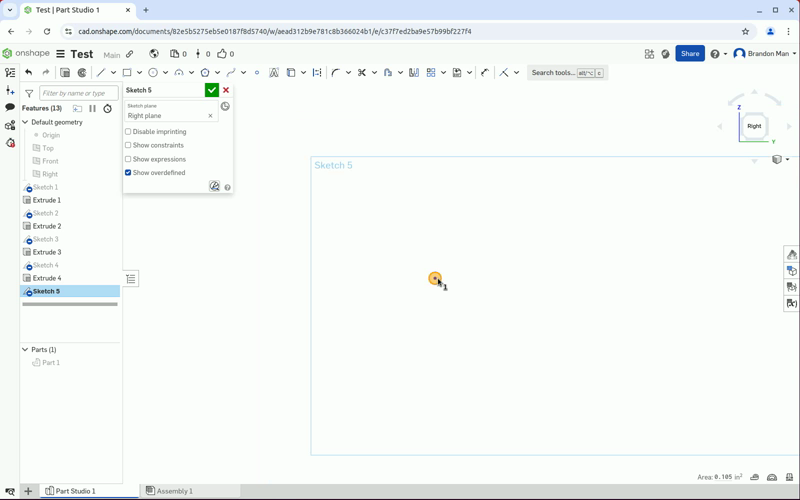
scroll(-6)
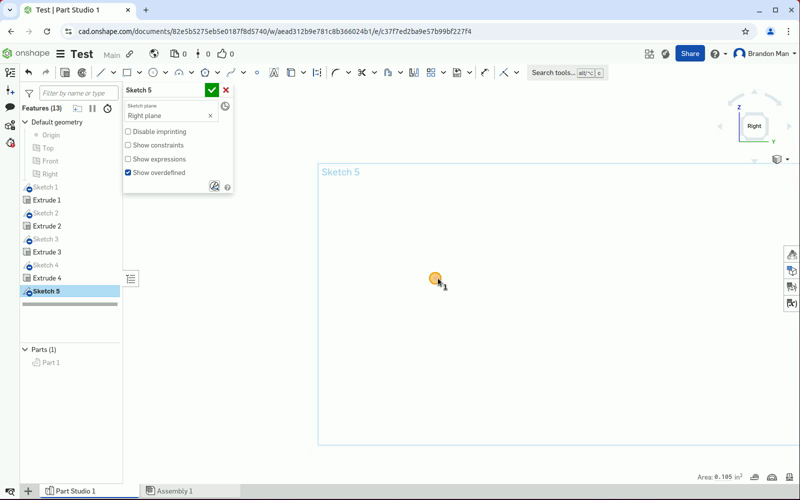
scroll(-6)
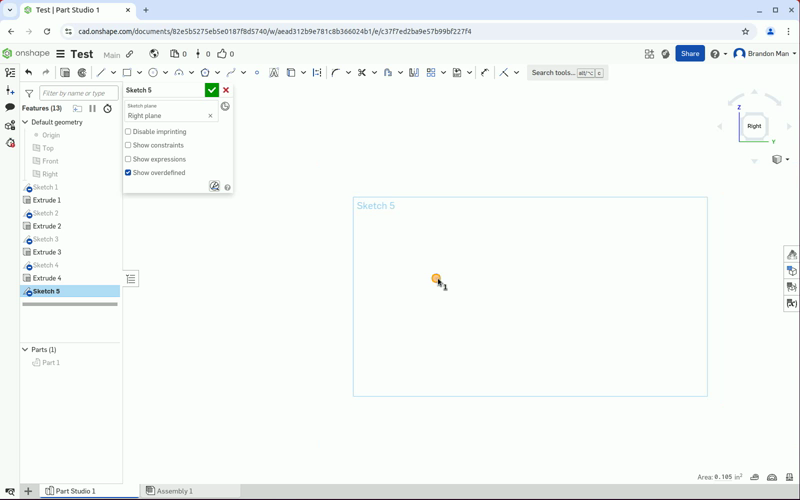
scroll(-6)
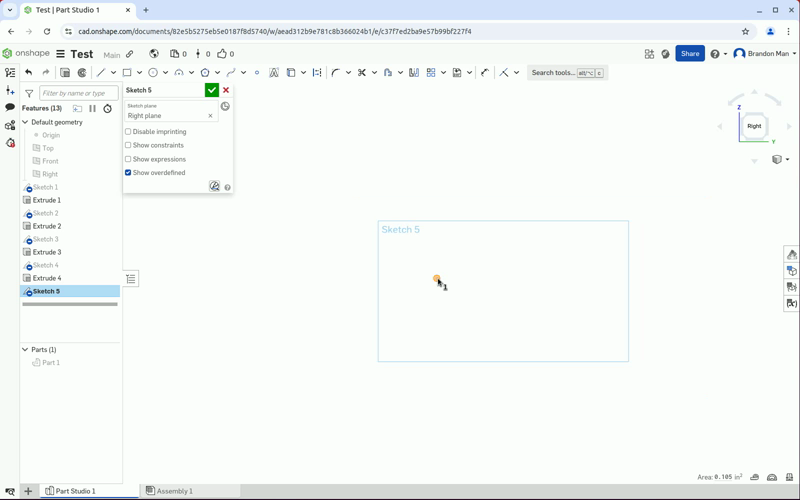
scroll(-6)
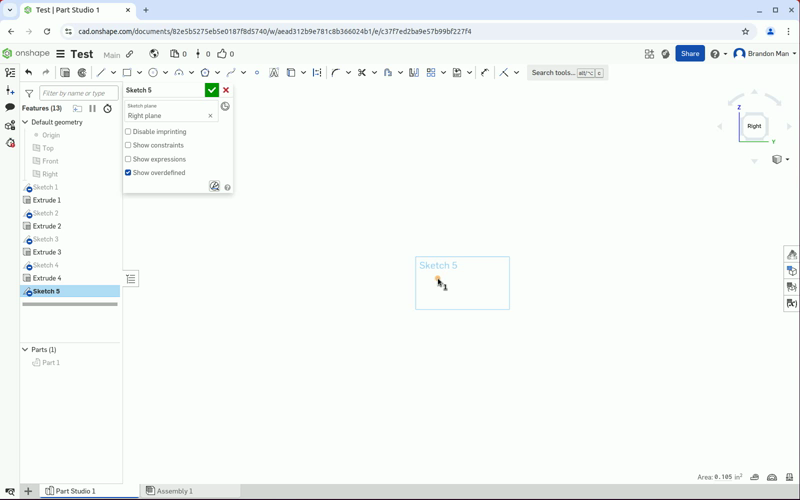
mouse_move(73, 352)
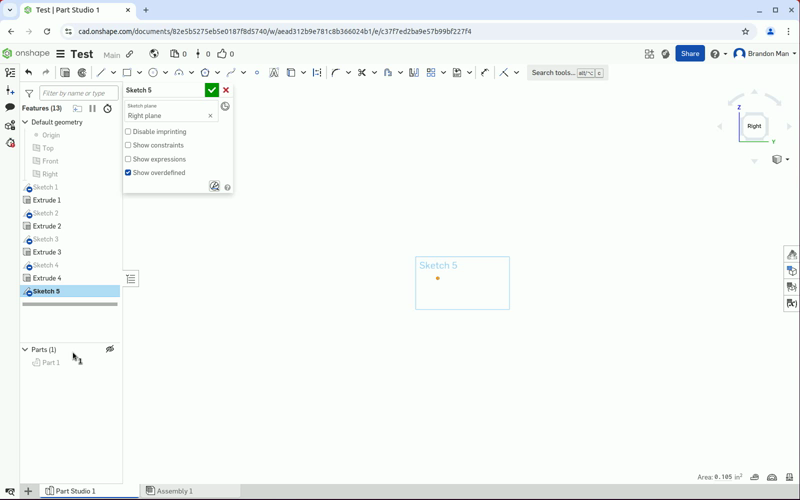
key(shift+y)
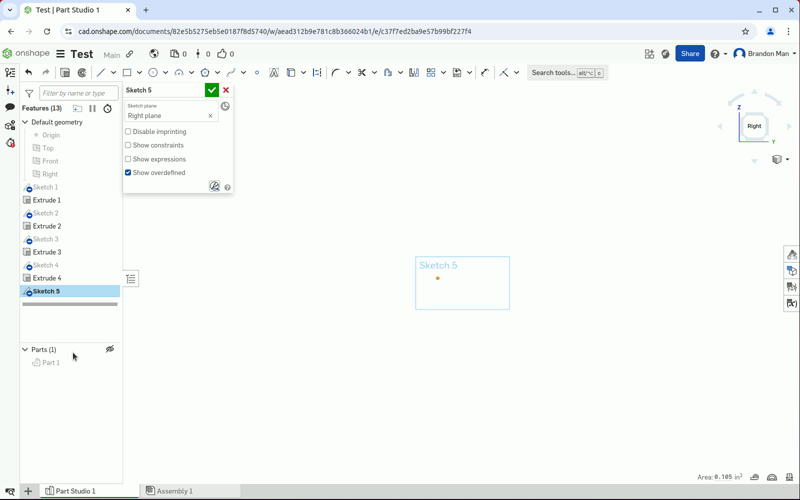
key(shift+e)
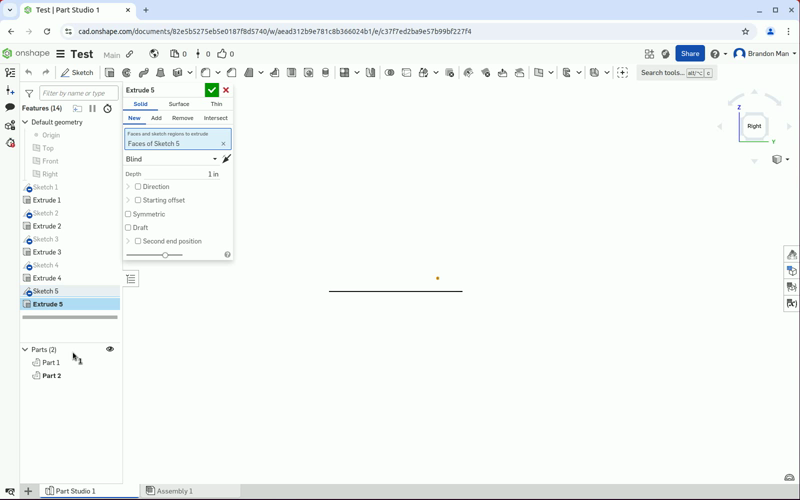
mouse_move(143, 106)
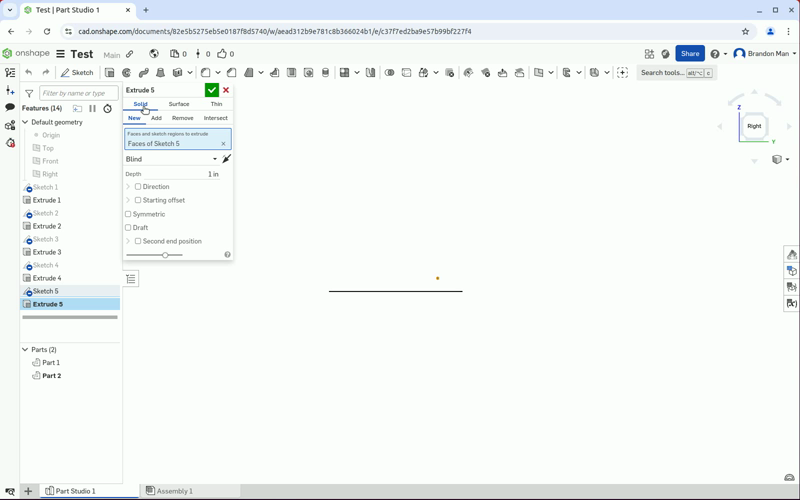
click(143, 106)
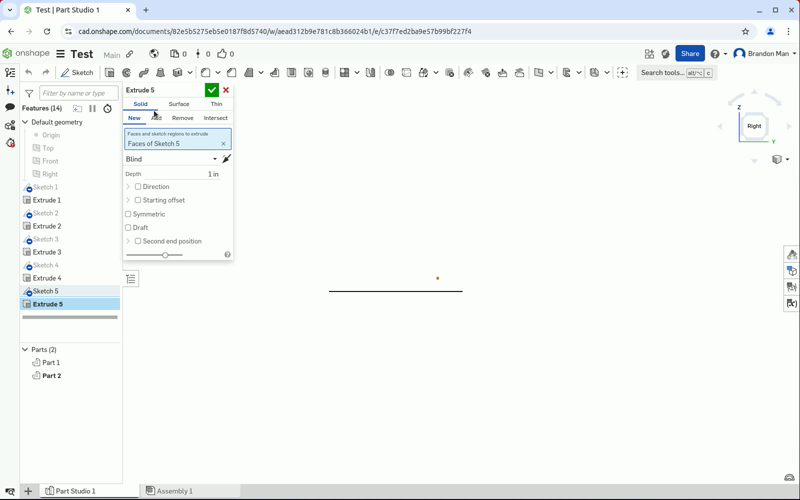
mouse_move(186, 120)
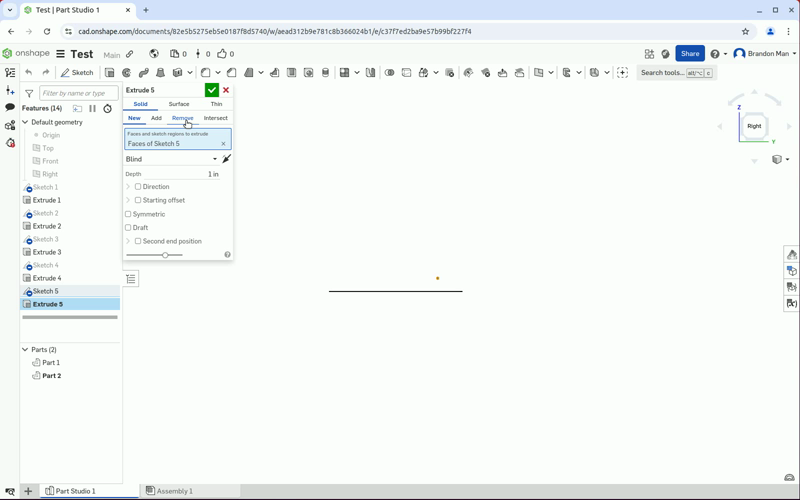
click(186, 120)
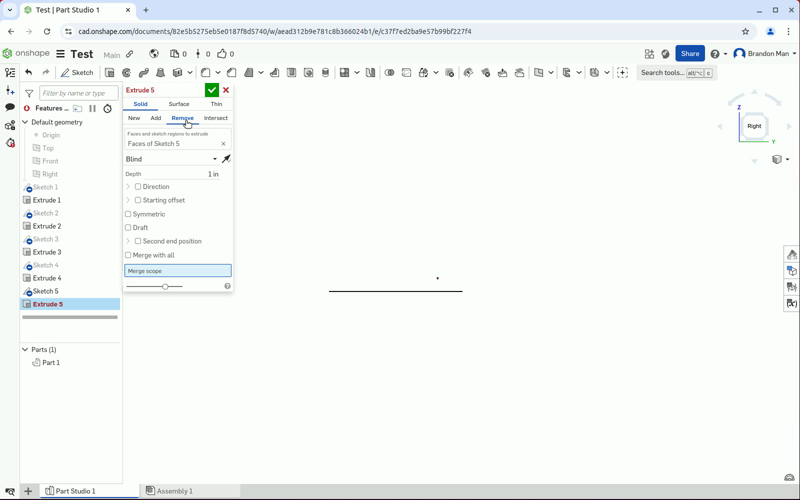
key(tab, 4)
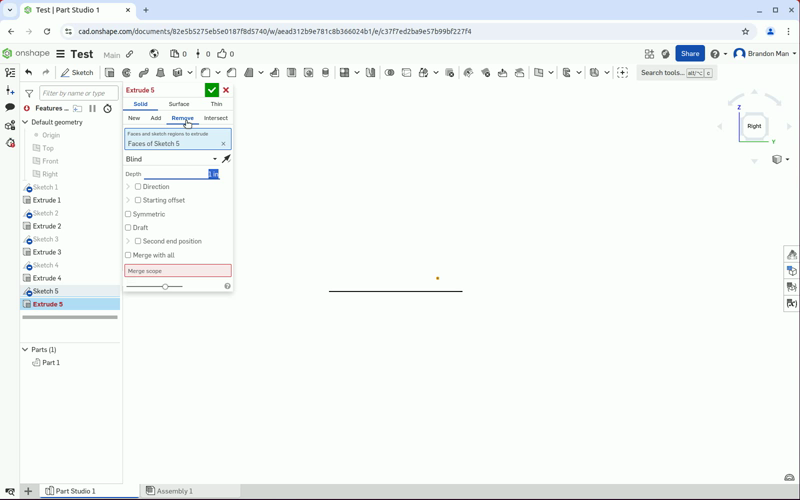
text(3.852)
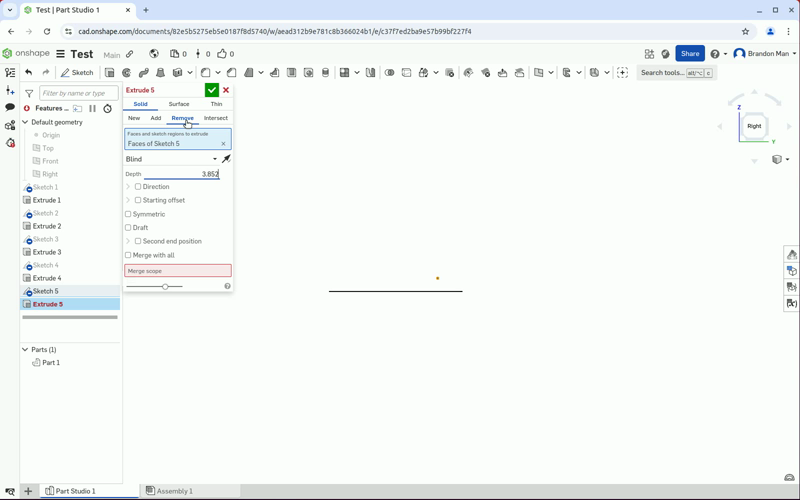
key(tab, 3)
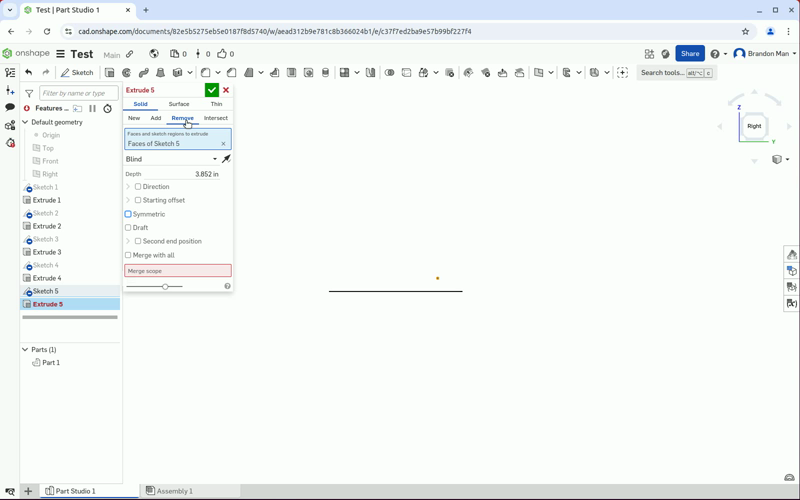
key(space)
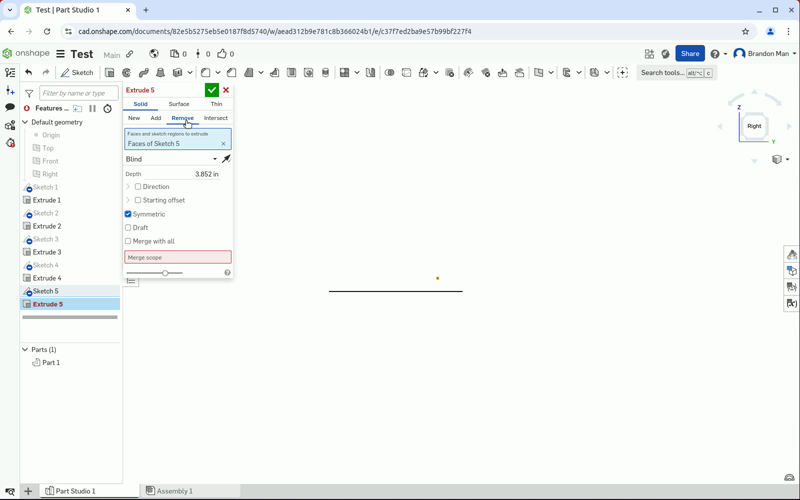
key(tab, 2)
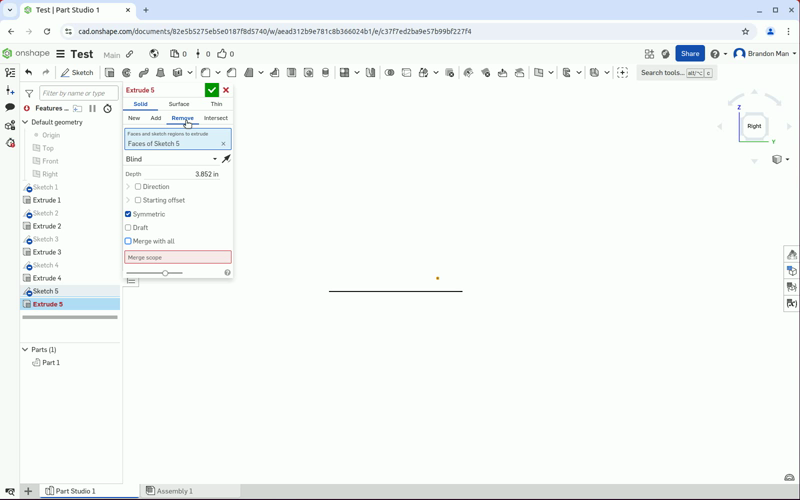
key(space)
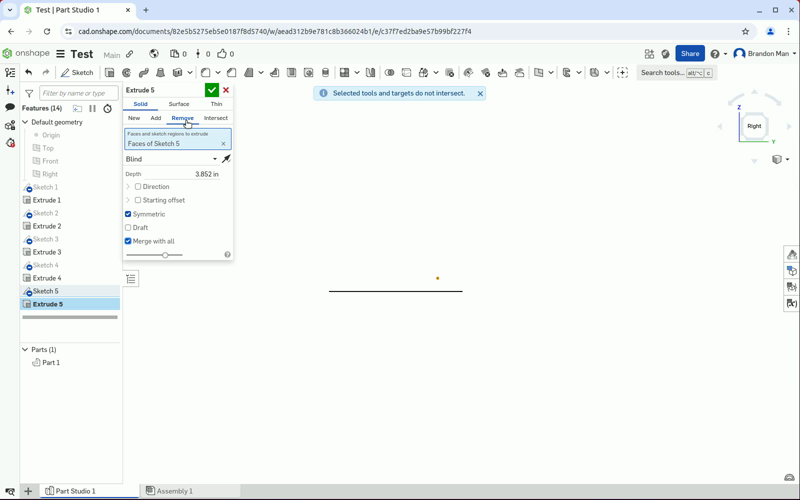
key(enter)
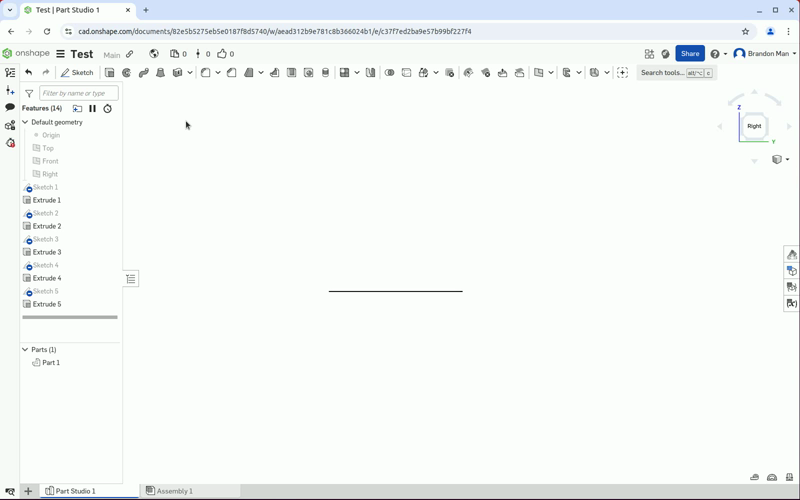
key(shift+h)
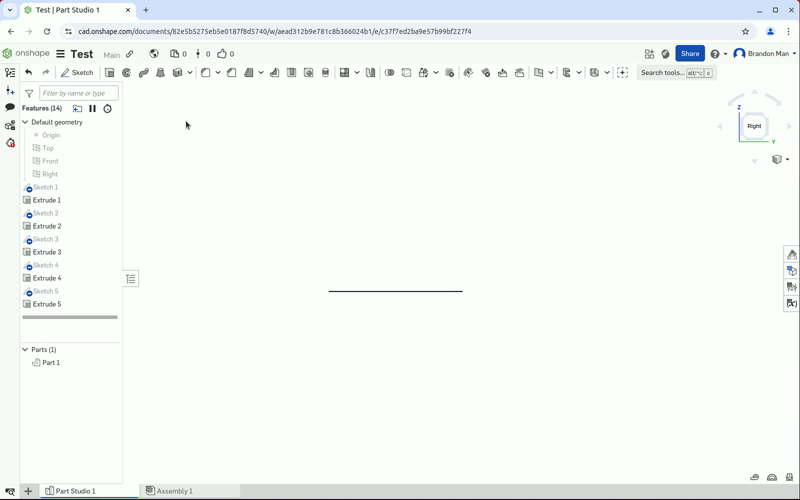
key(shift+h)
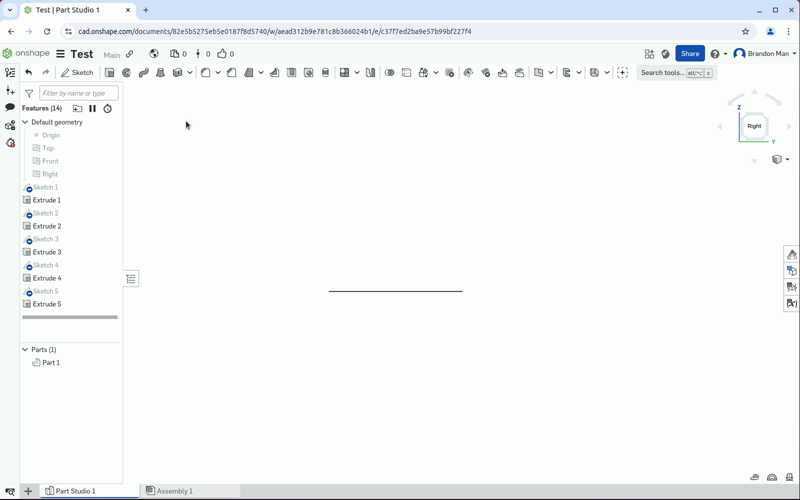
mouse_move(73, 189)
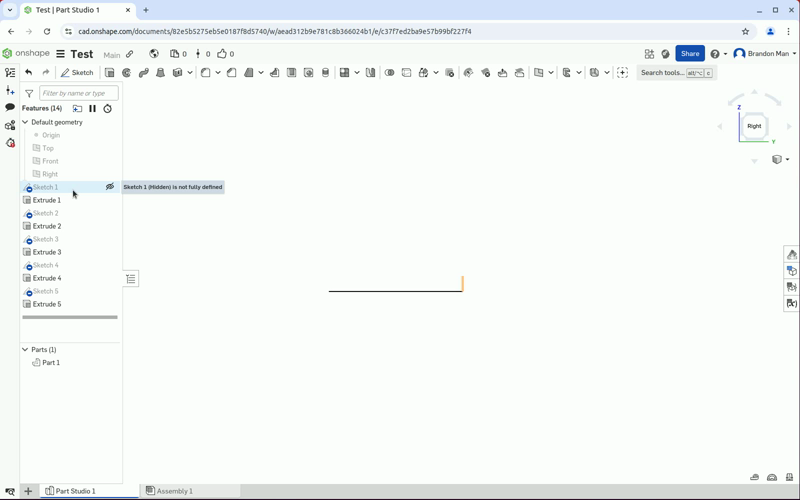
click(73, 189)
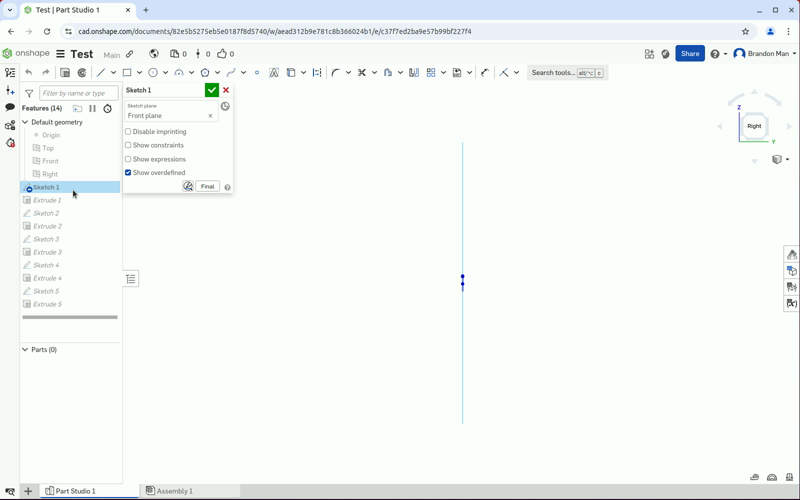
mouse_move(229, 92)
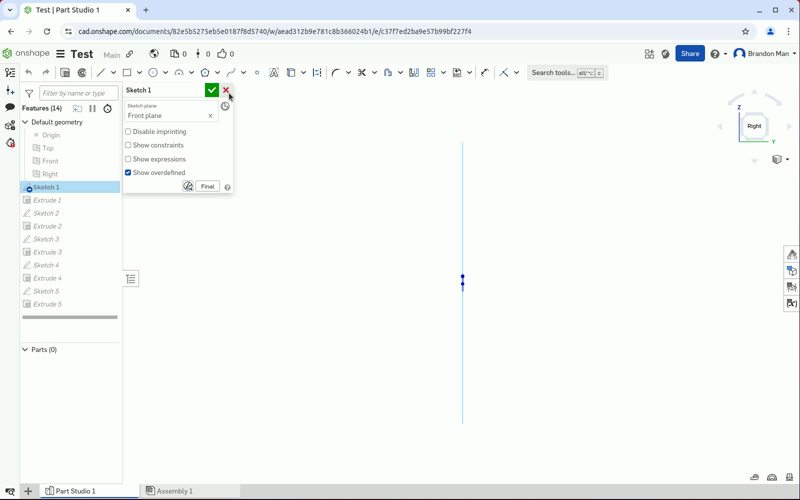
click(229, 92)
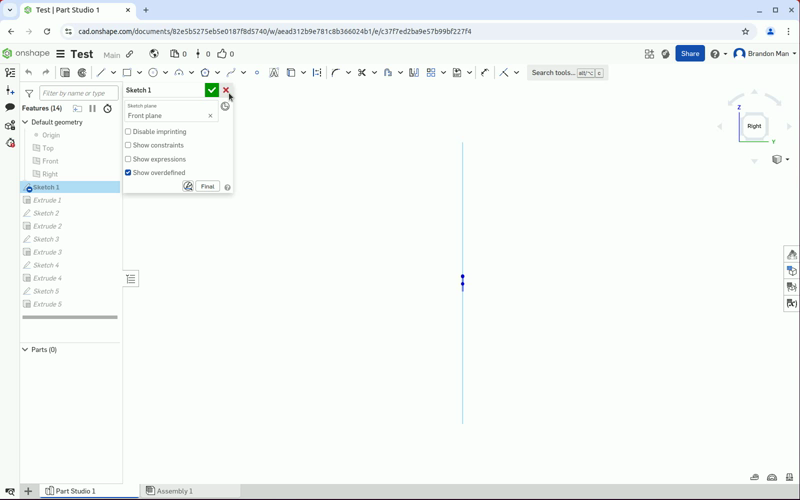
key(shift+s)
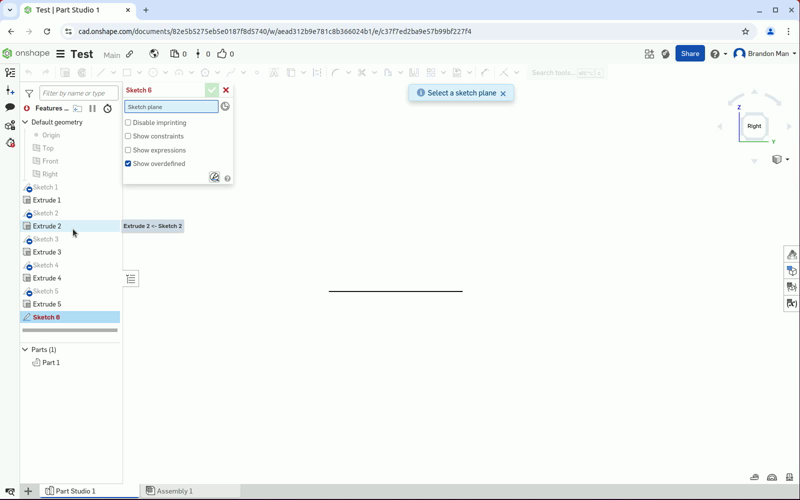
scroll(3)
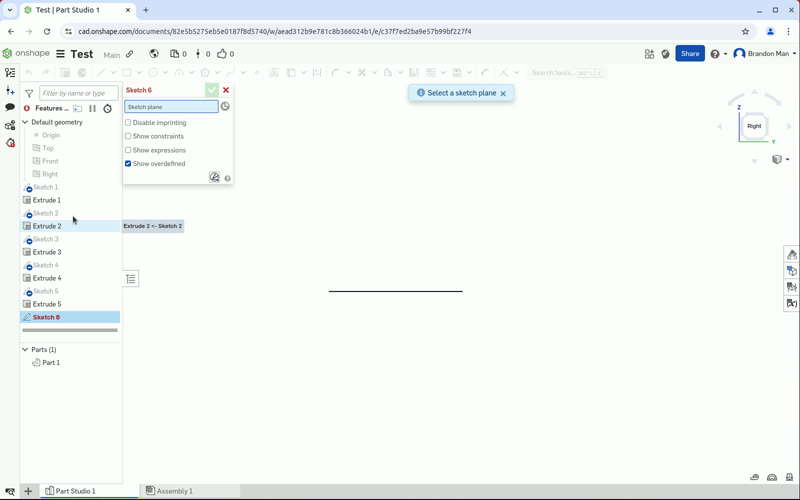
mouse_move(73, 176)
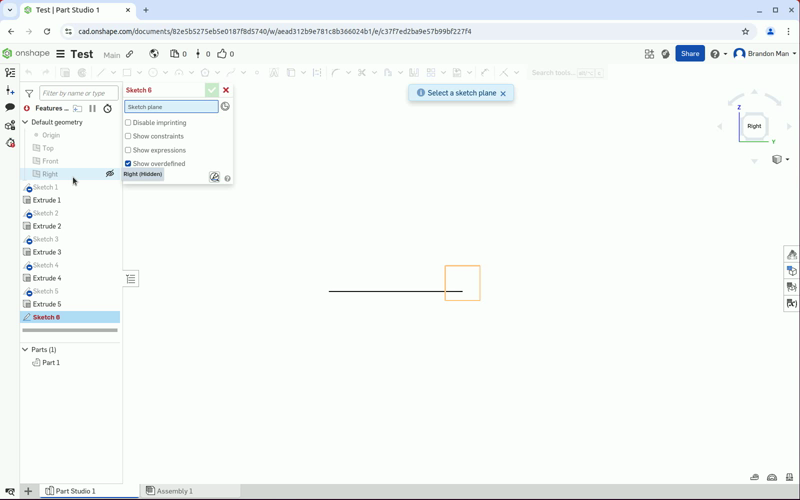
click(73, 176)
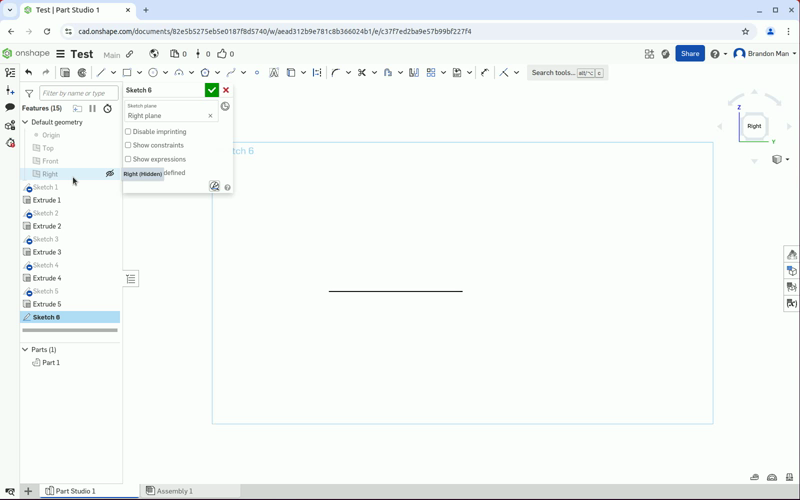
mouse_move(73, 352)
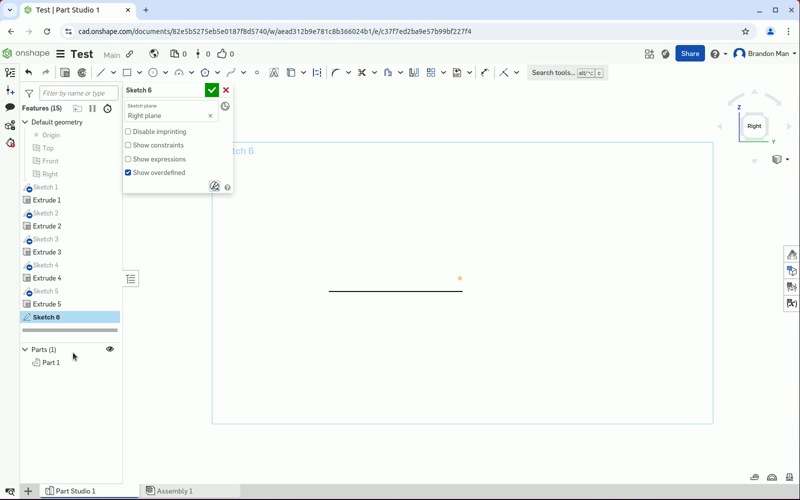
key(y)
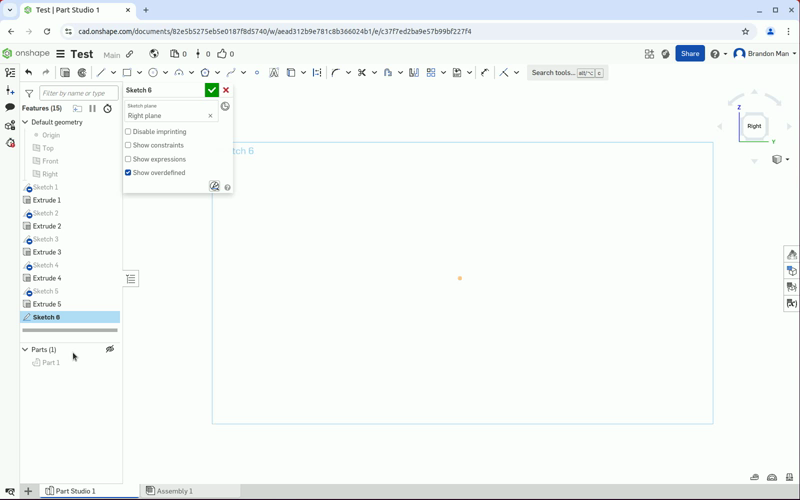
key(c)
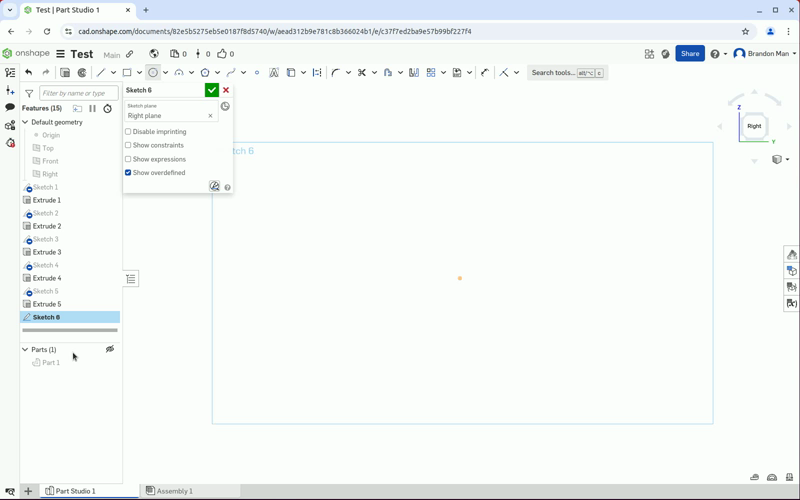
key_down(shift)
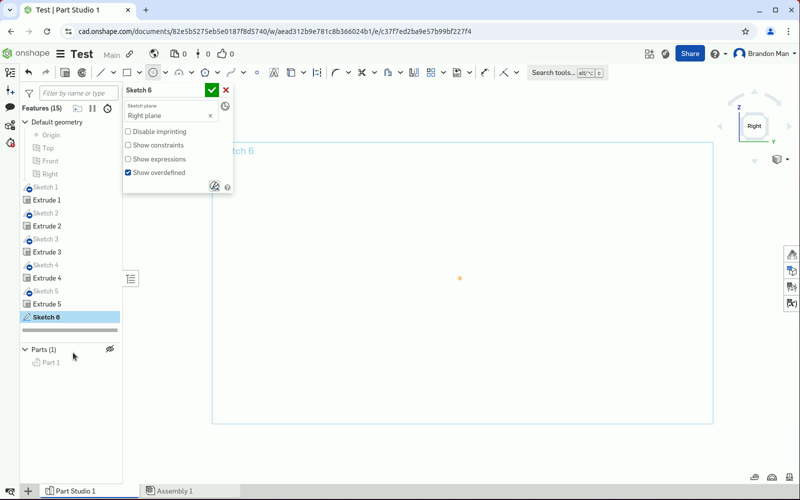
mouse_move(415, 278)
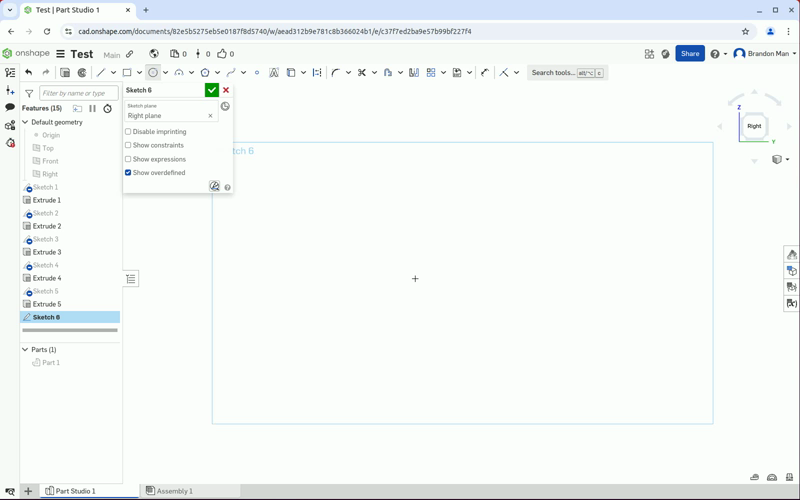
click(415, 278)
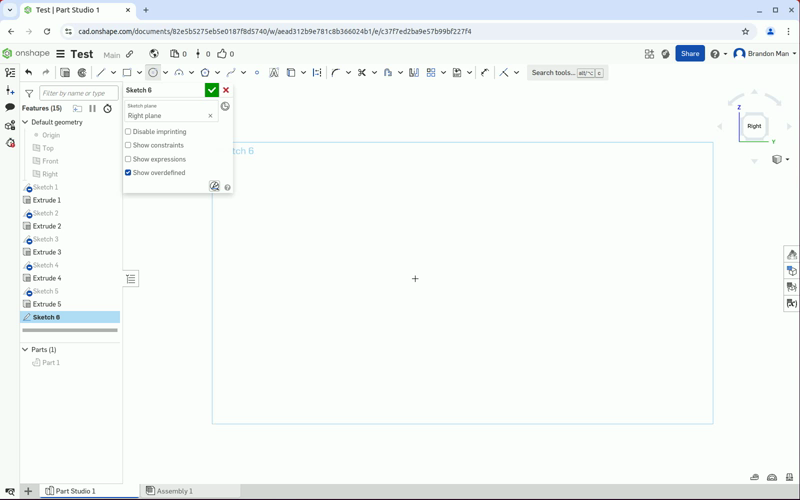
key_up(shift)
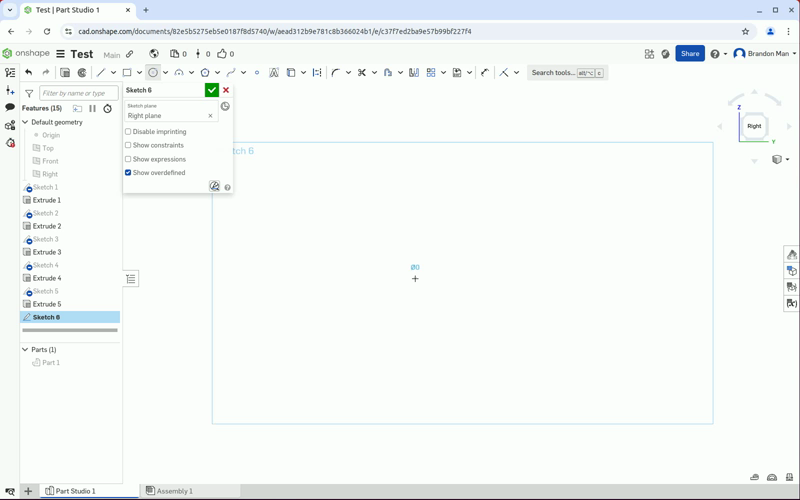
mouse_move(416, 278)
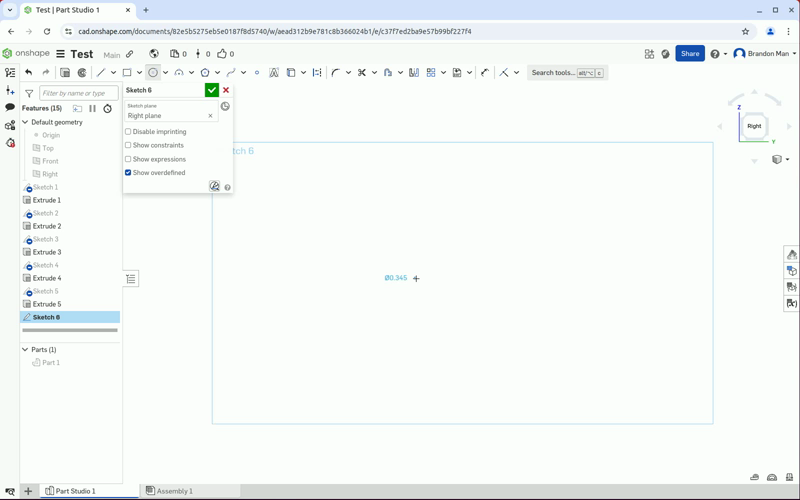
scroll(6)
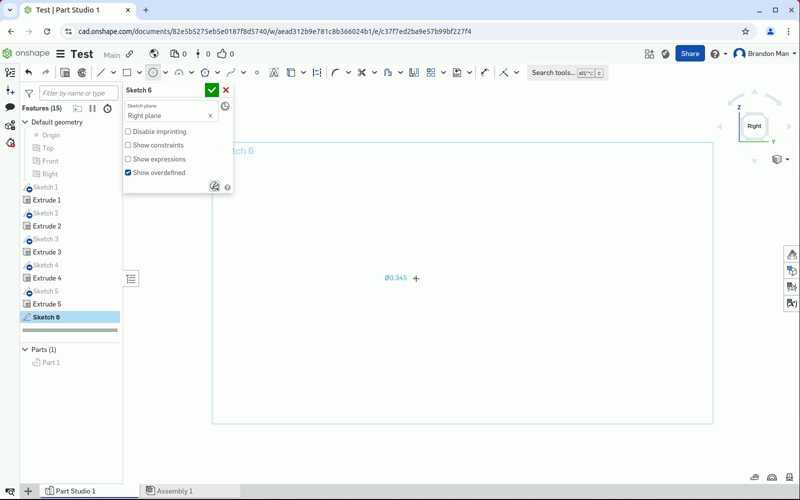
scroll(6)
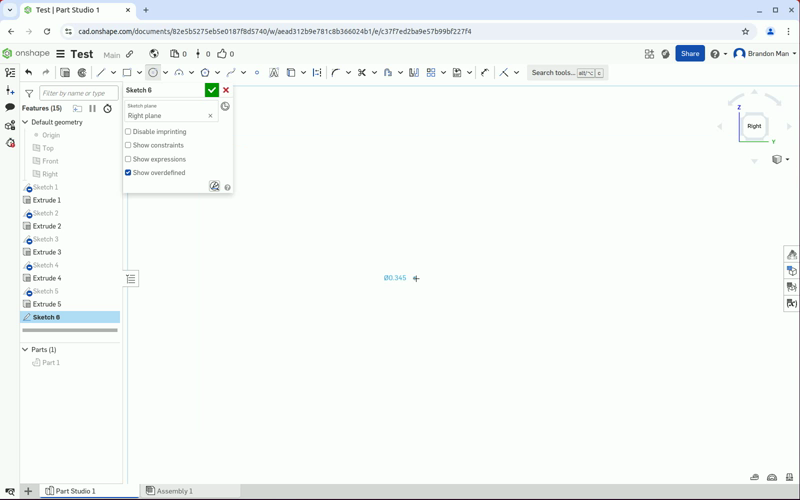
scroll(6)
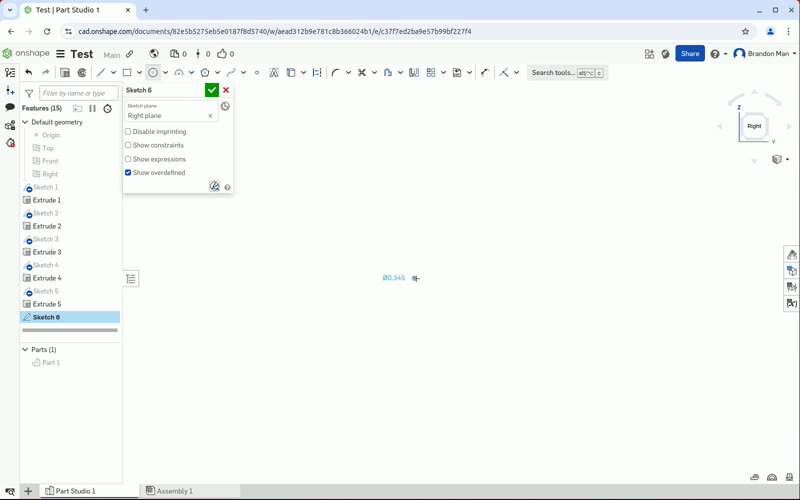
scroll(6)
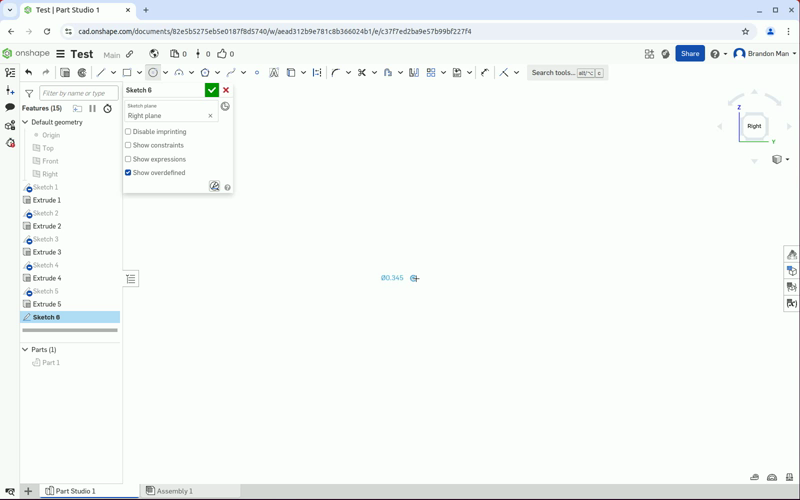
scroll(6)
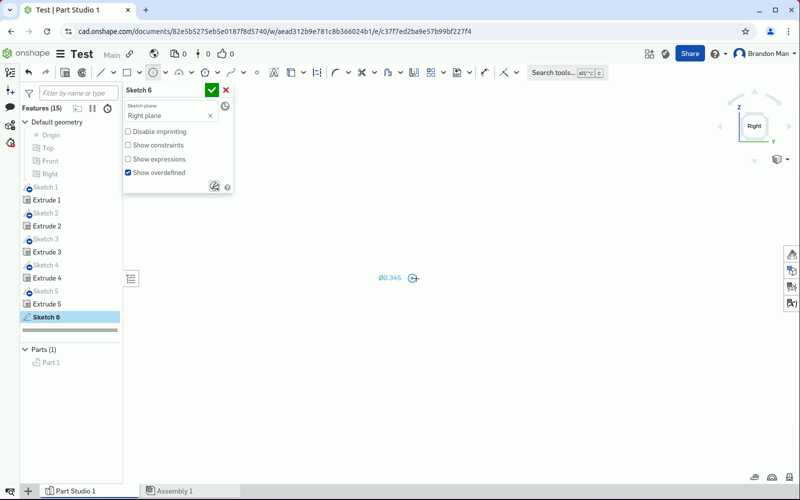
scroll(6)
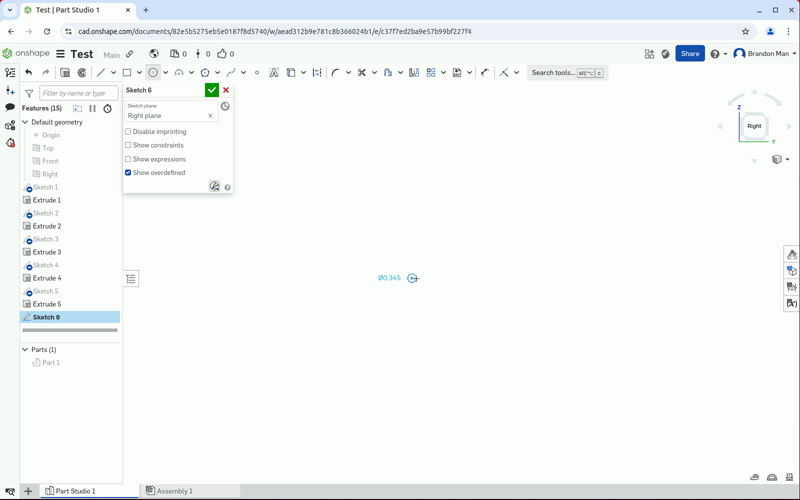
scroll(6)
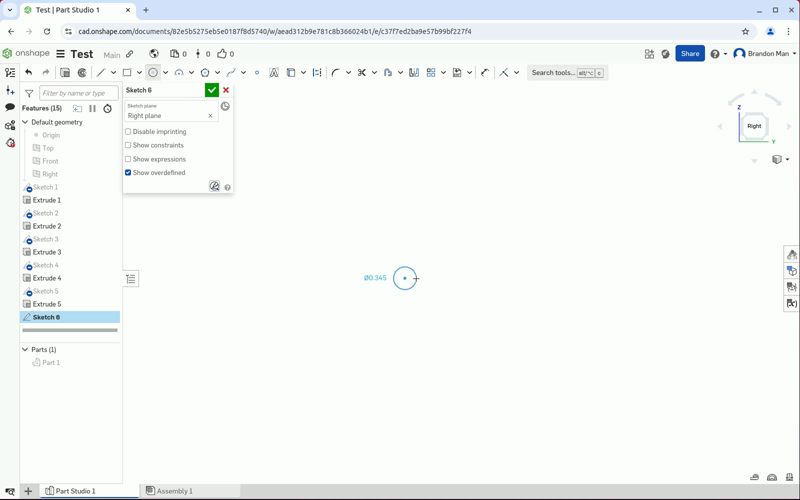
click(416, 278)
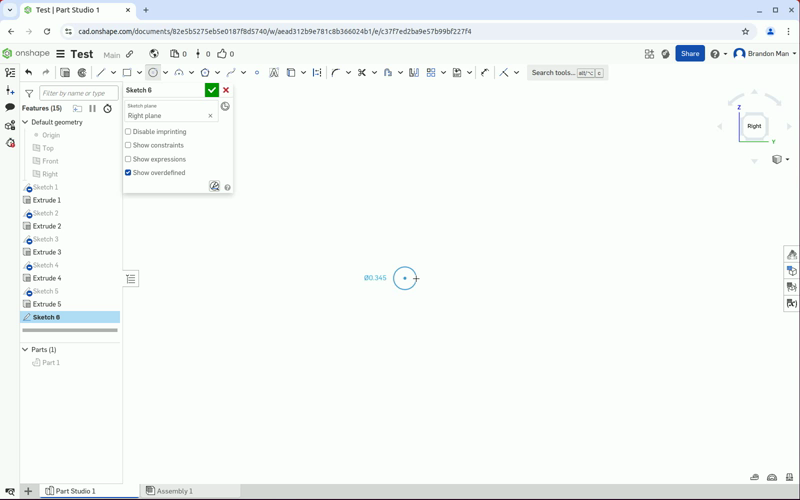
scroll(-6)
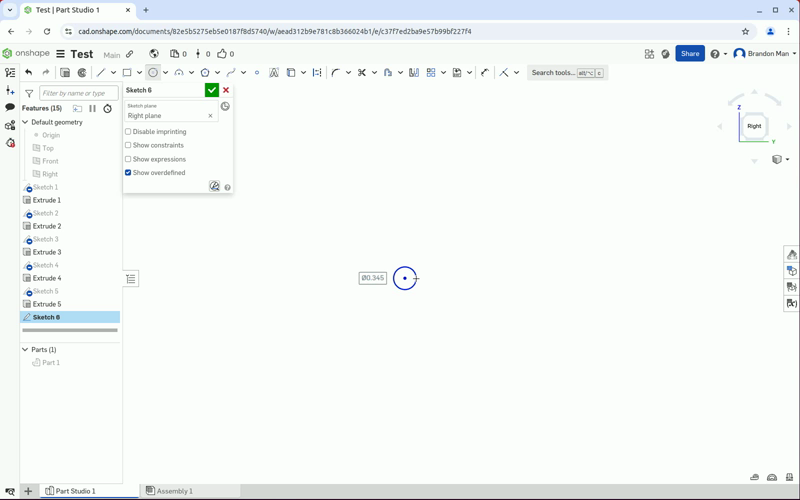
scroll(-6)
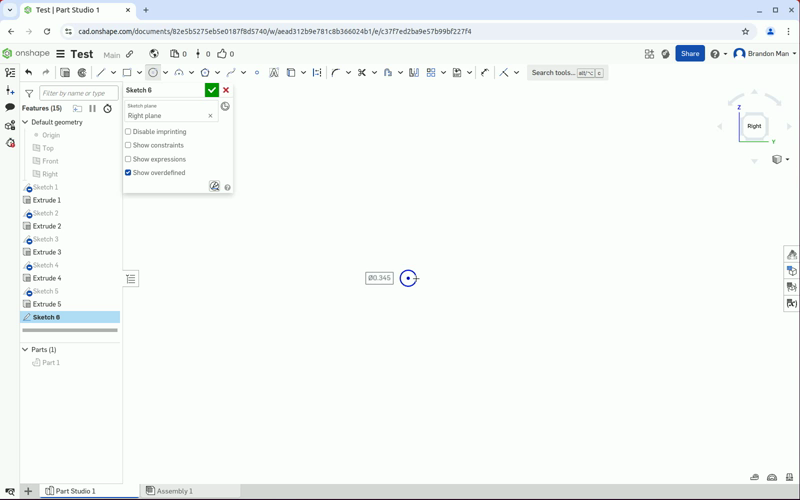
scroll(-6)
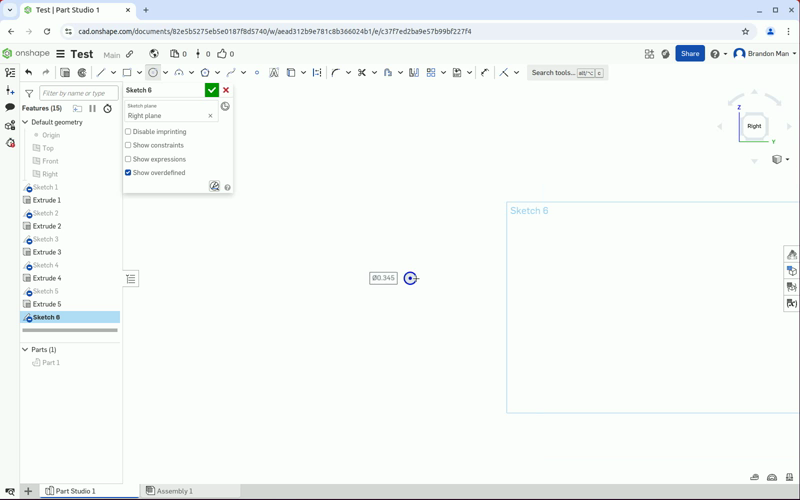
scroll(-6)
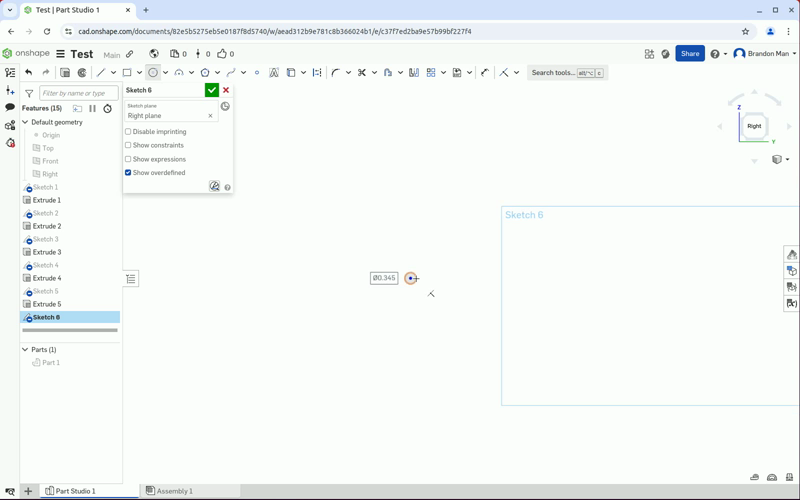
scroll(-6)
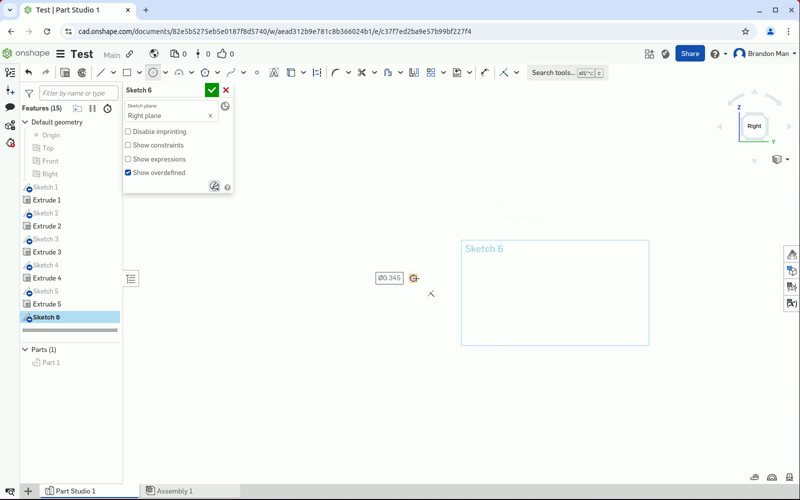
scroll(-6)
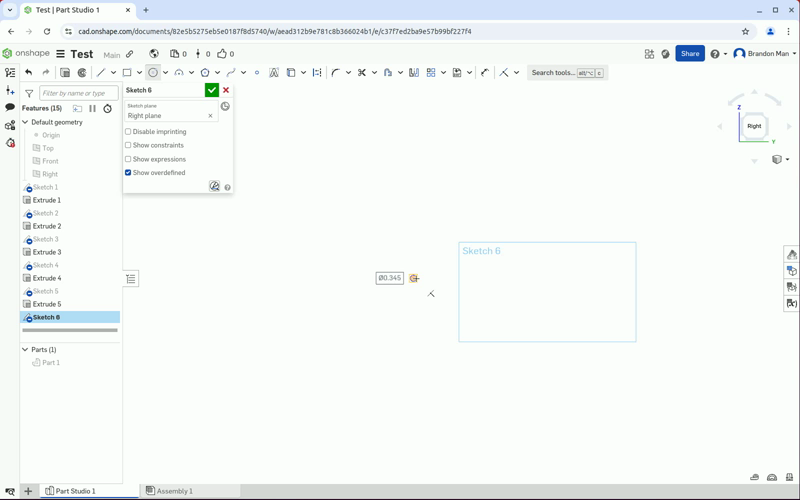
scroll(-6)
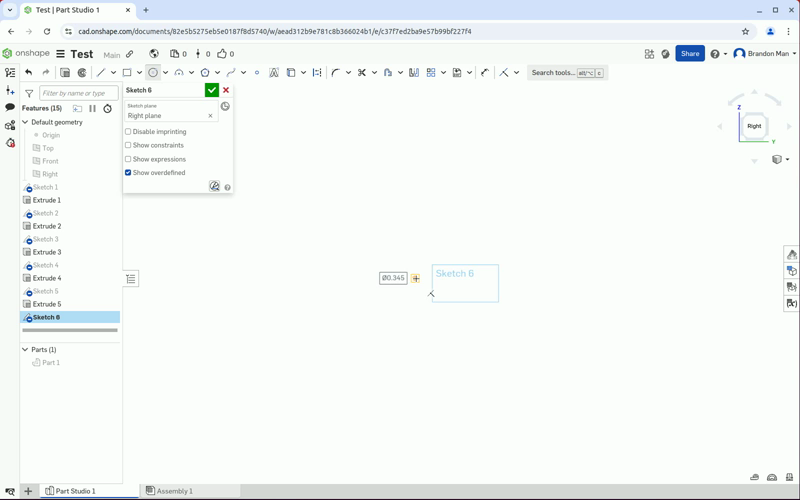
key(esc)
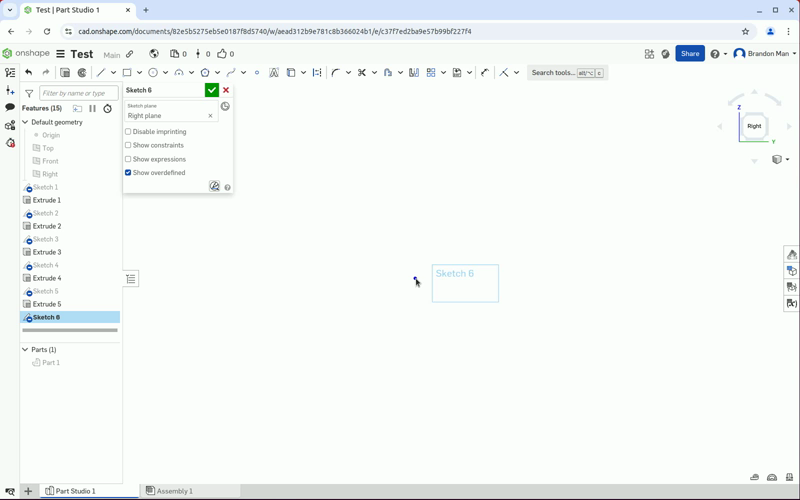
mouse_move(415, 278)
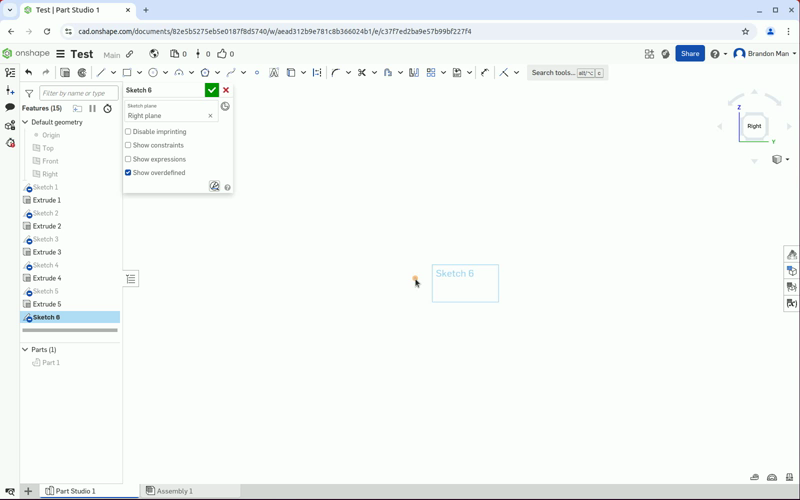
scroll(6)
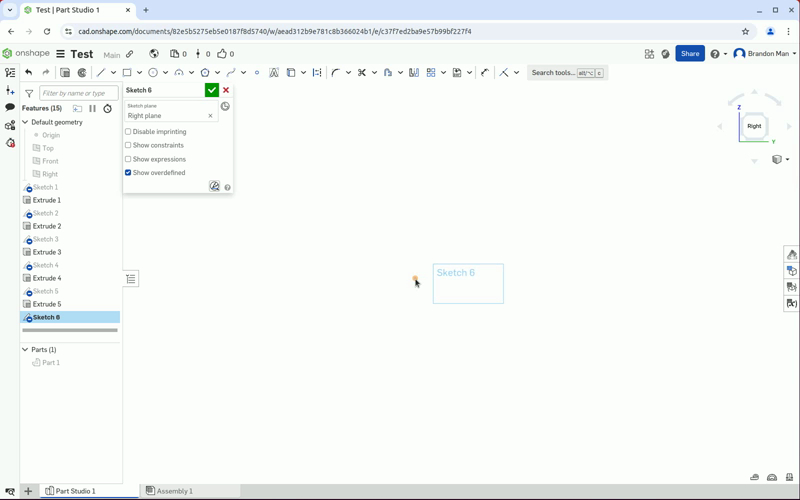
scroll(6)
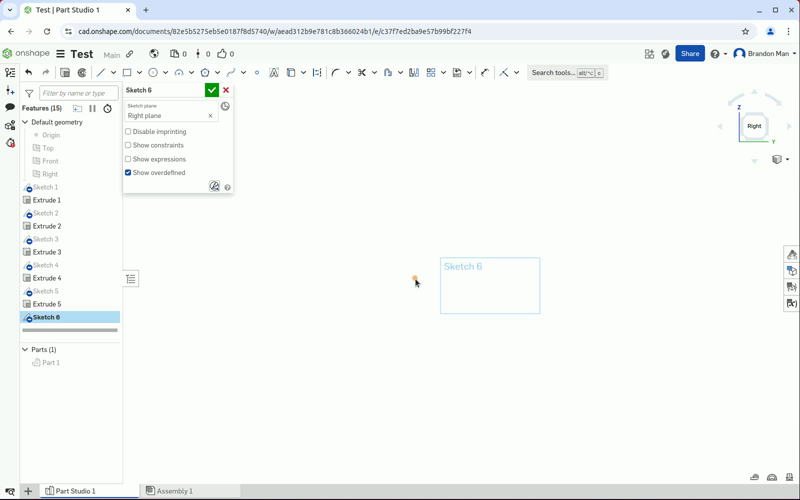
scroll(6)
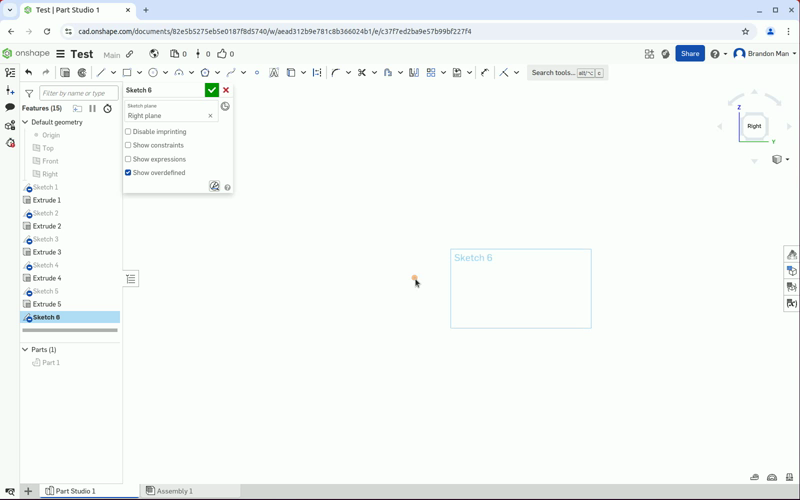
scroll(6)
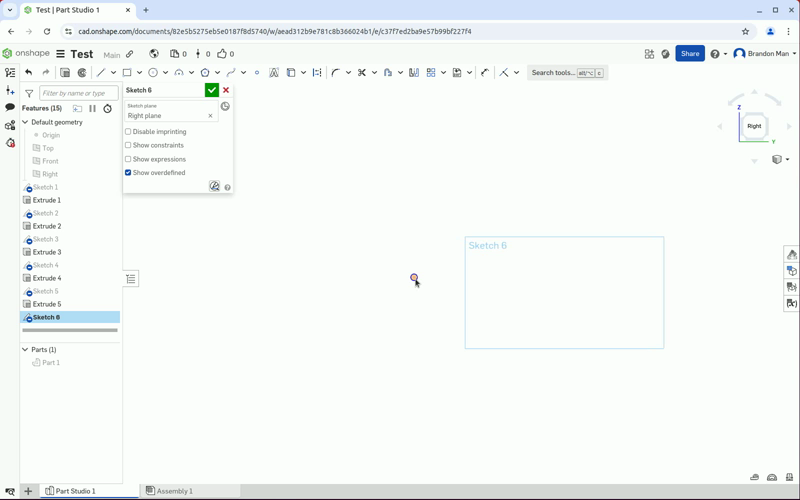
scroll(6)
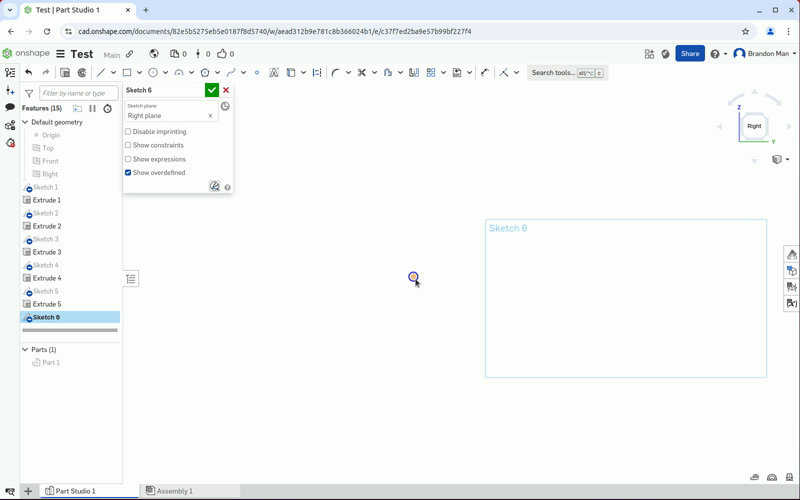
scroll(6)
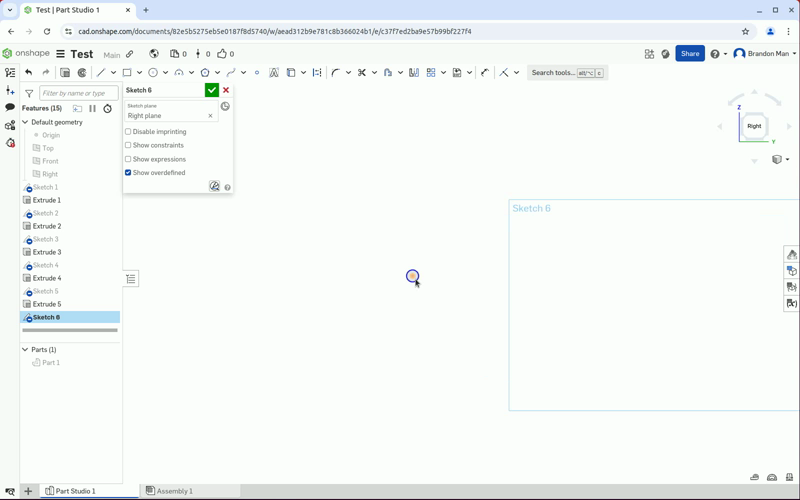
scroll(6)
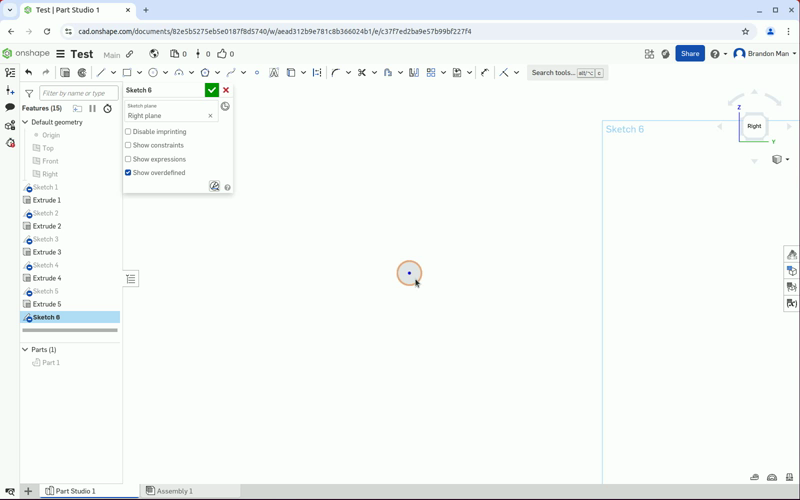
click(415, 278)
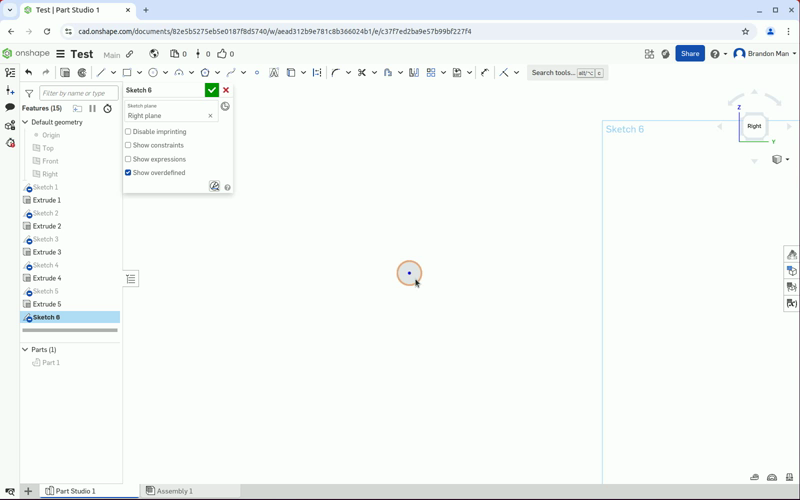
scroll(-6)
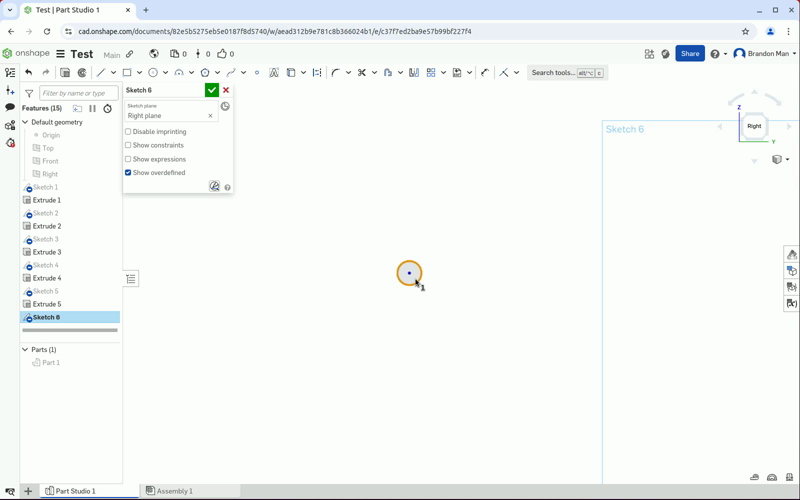
scroll(-6)
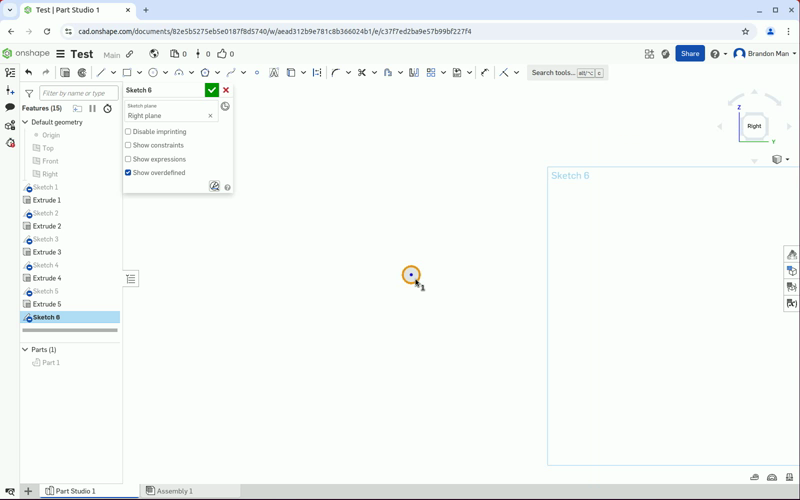
scroll(-6)
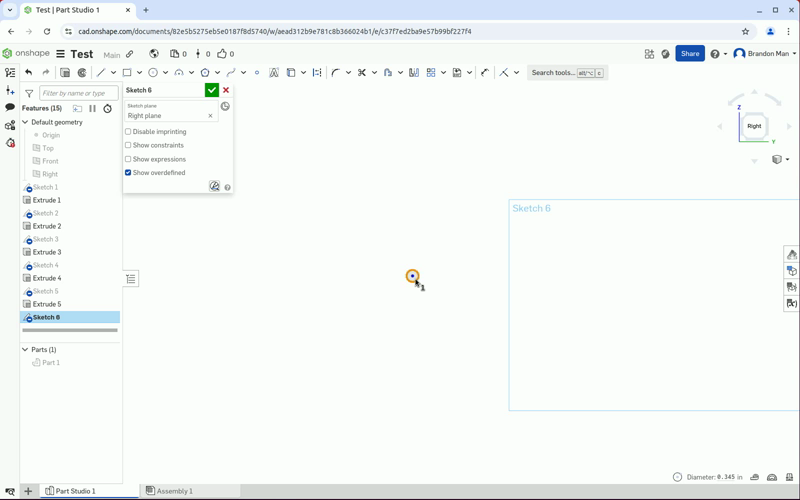
scroll(-6)
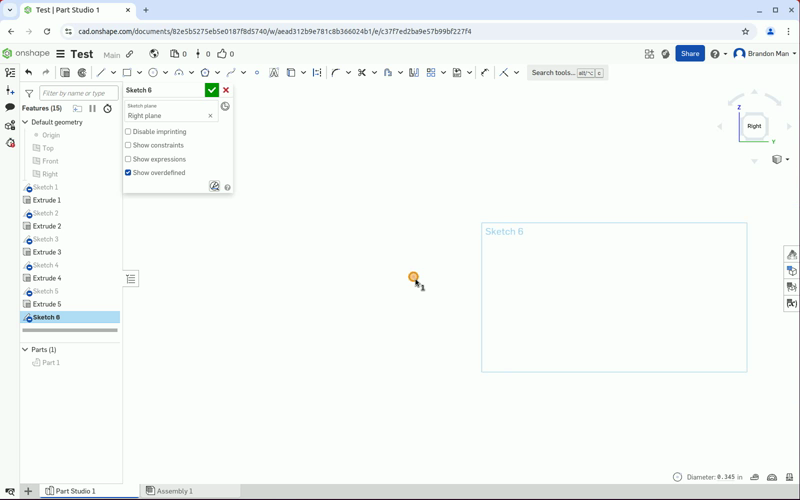
scroll(-6)
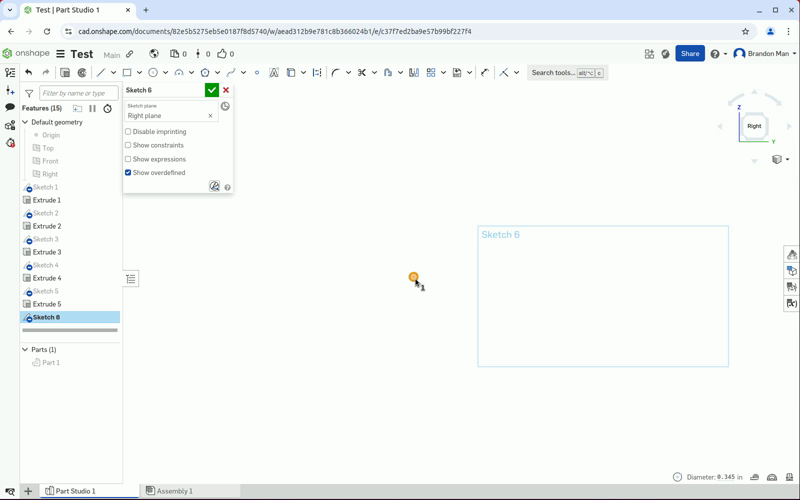
scroll(-6)
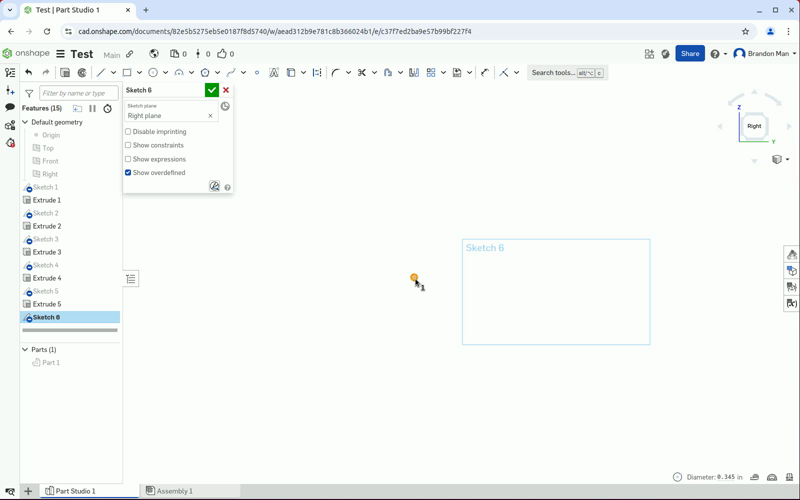
scroll(-6)
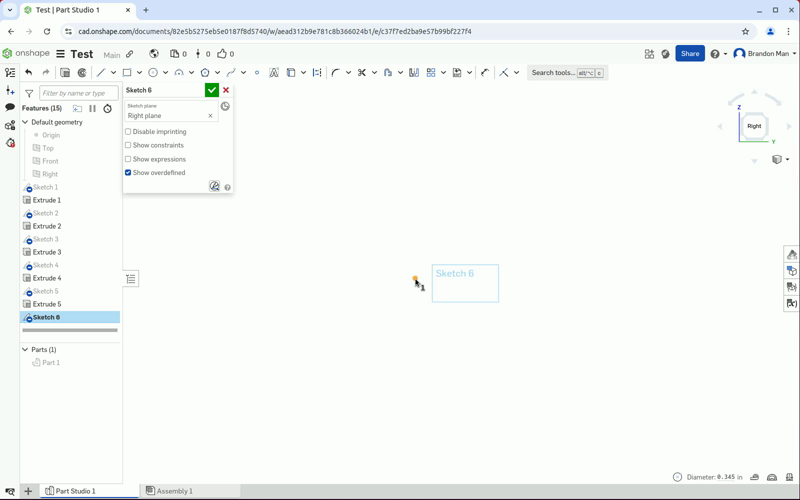
mouse_move(73, 352)
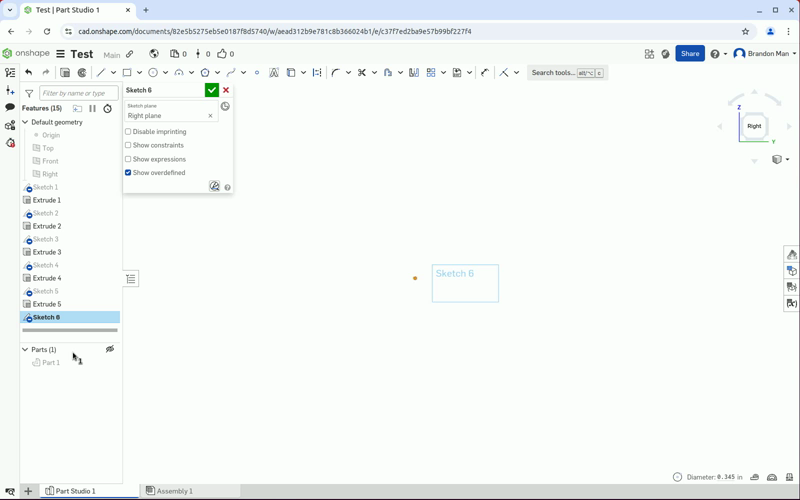
key(shift+y)
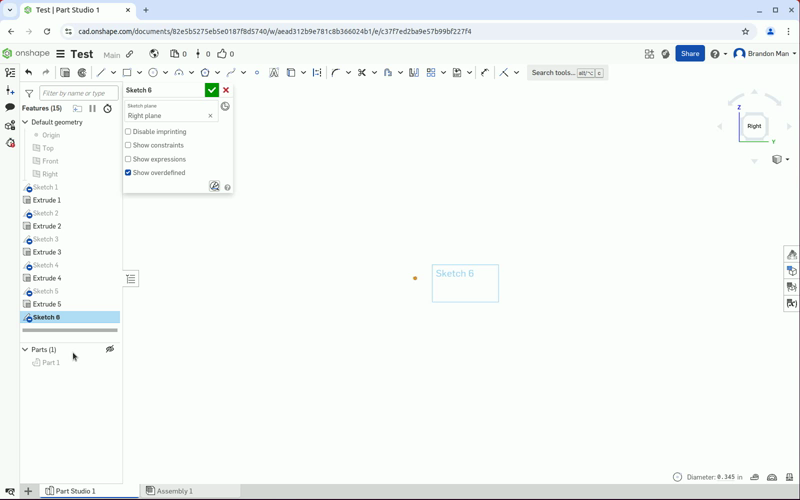
key(shift+e)
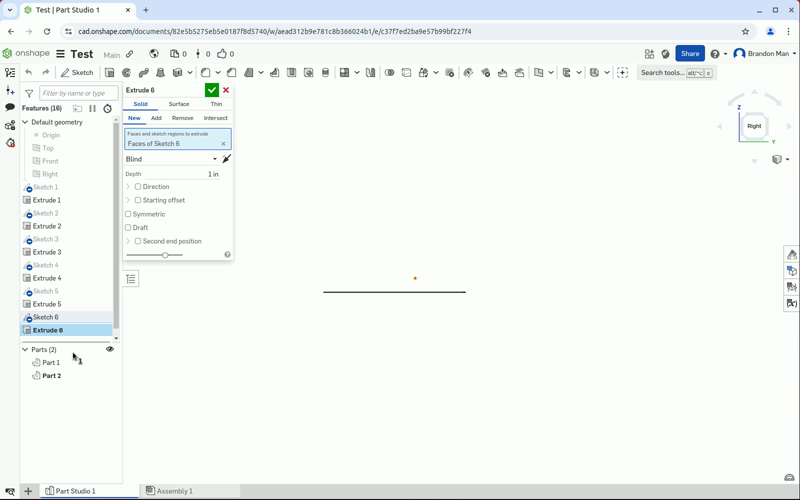
mouse_move(143, 106)
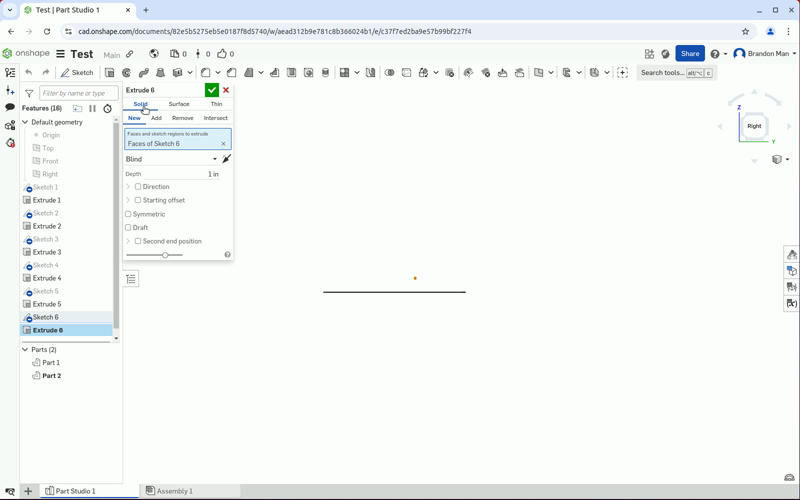
click(143, 106)
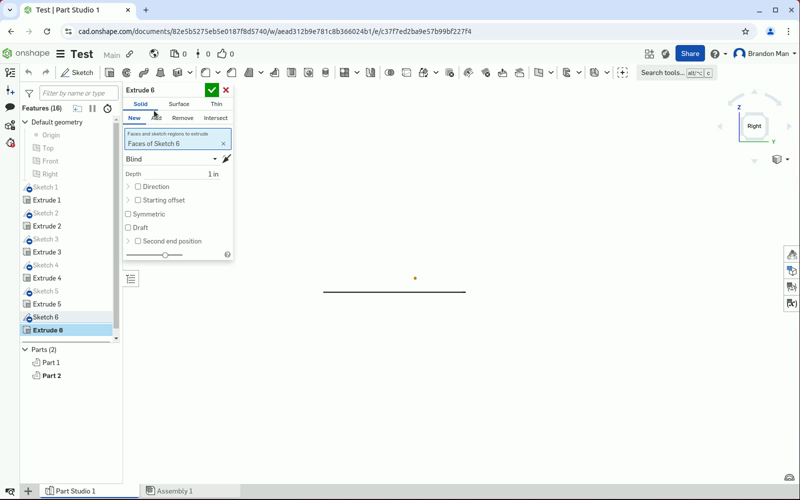
mouse_move(186, 120)
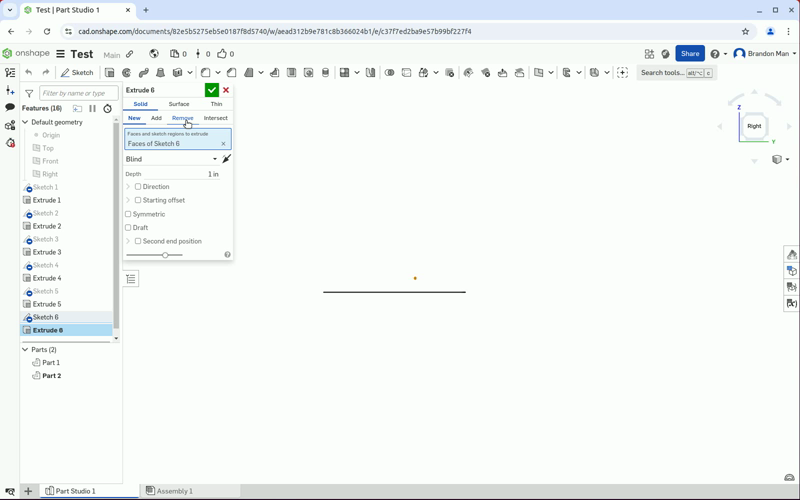
click(186, 120)
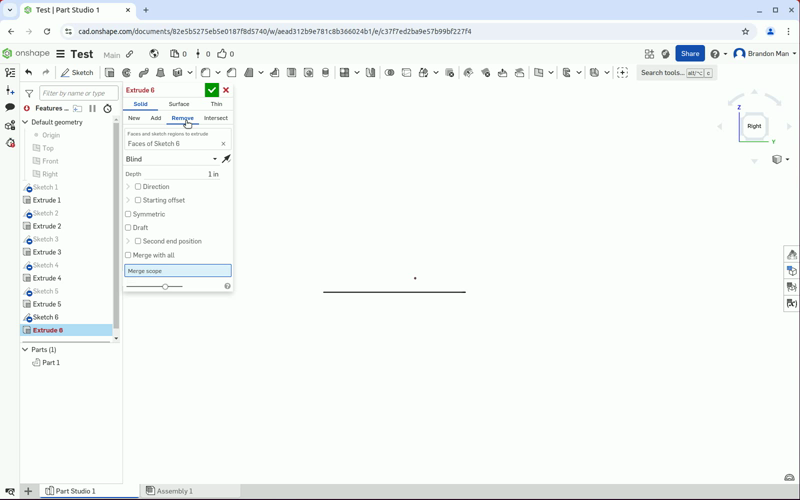
key(tab, 4)
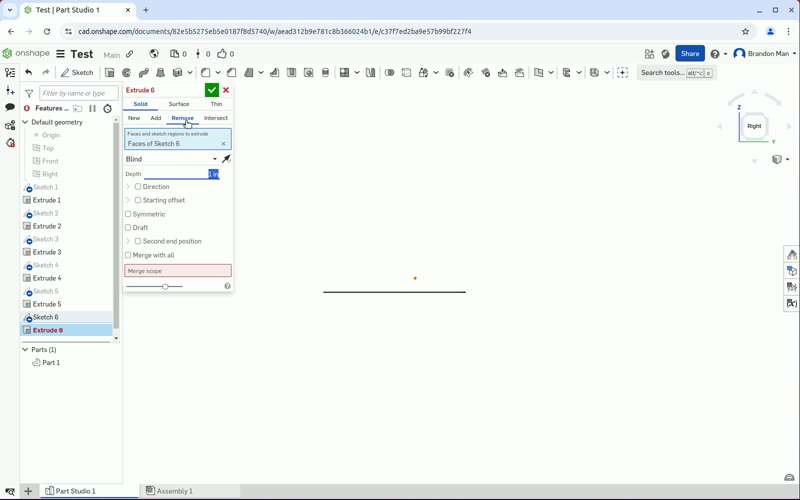
text(3.852)
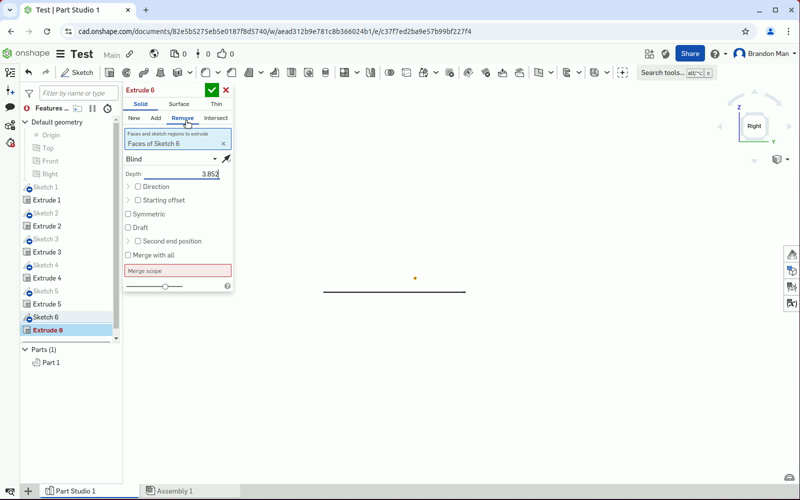
key(tab, 3)
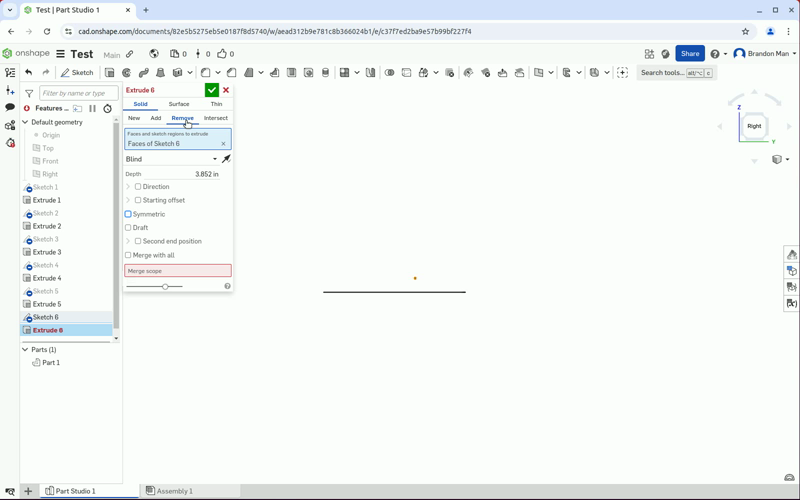
key(space)
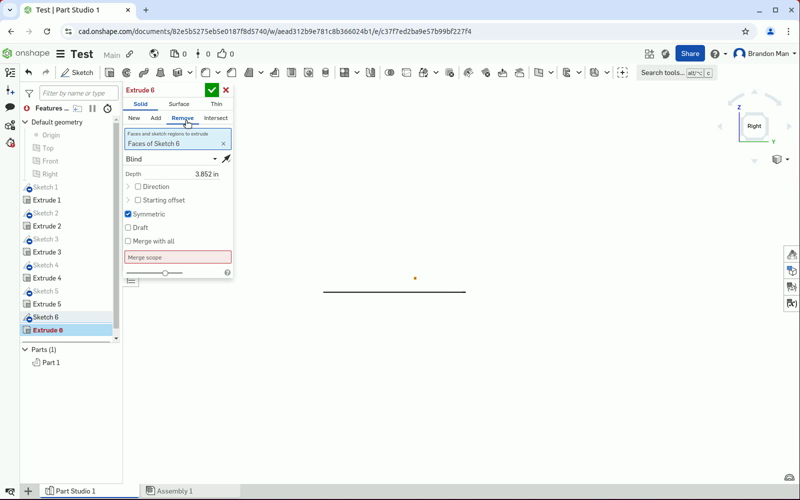
key(tab, 2)
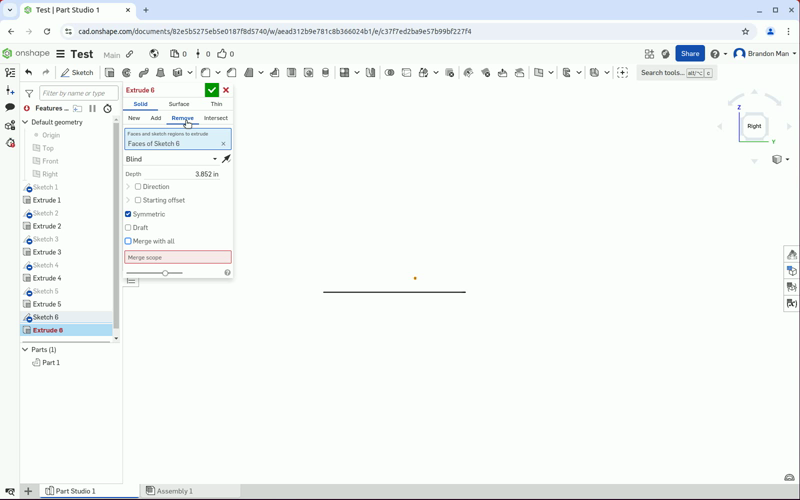
key(space)
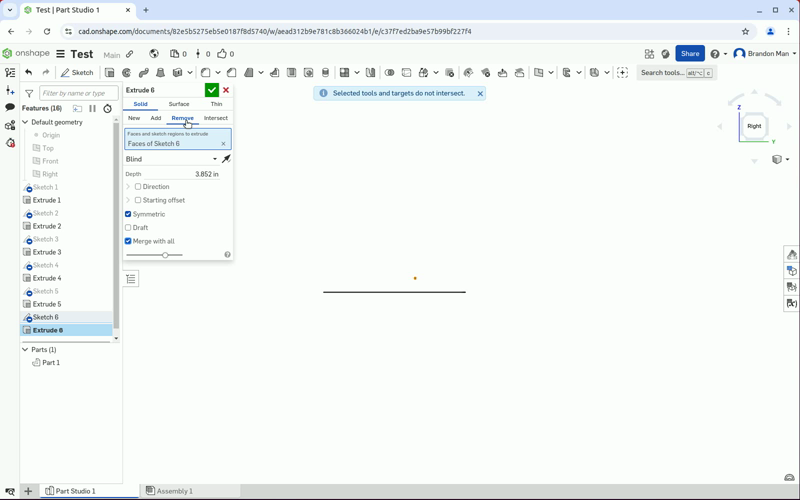
key(enter)
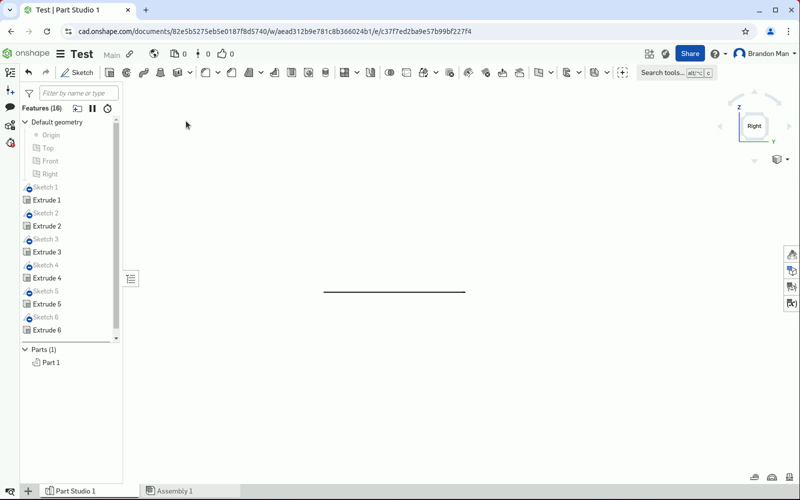
key(shift+h)
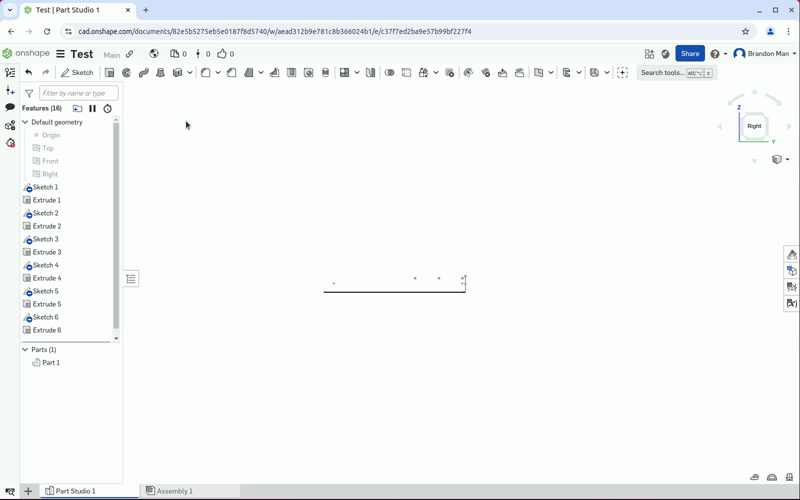
key(shift+h)
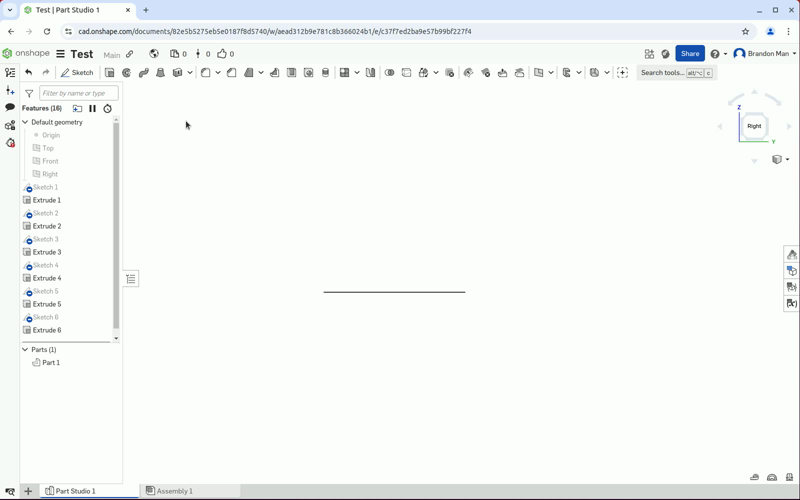
mouse_move(69, 189)
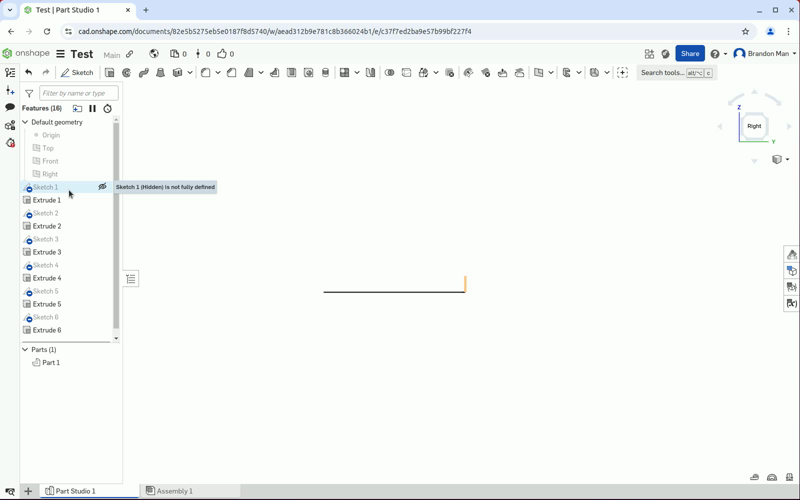
click(69, 189)
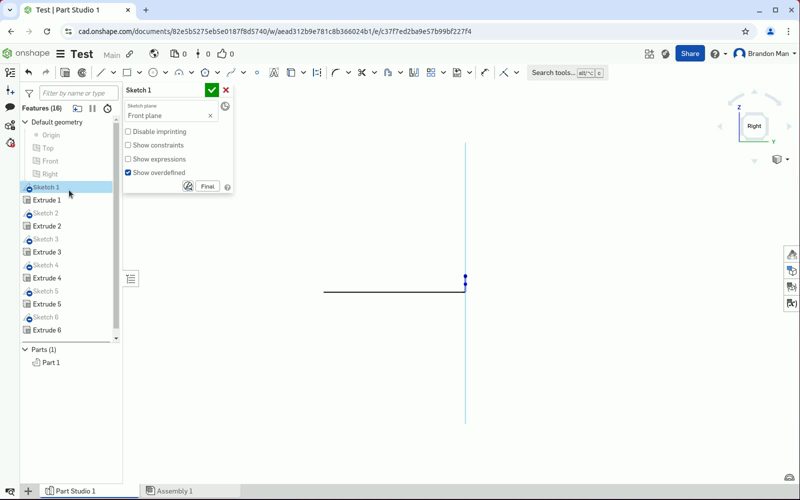
mouse_move(229, 92)
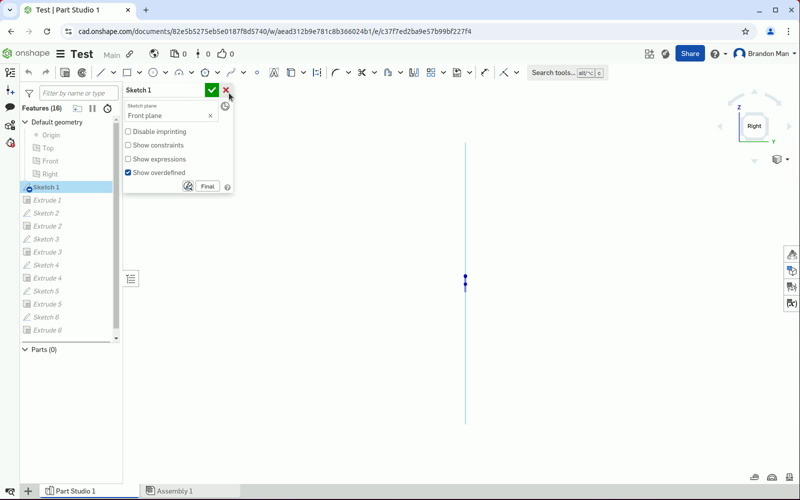
click(229, 92)
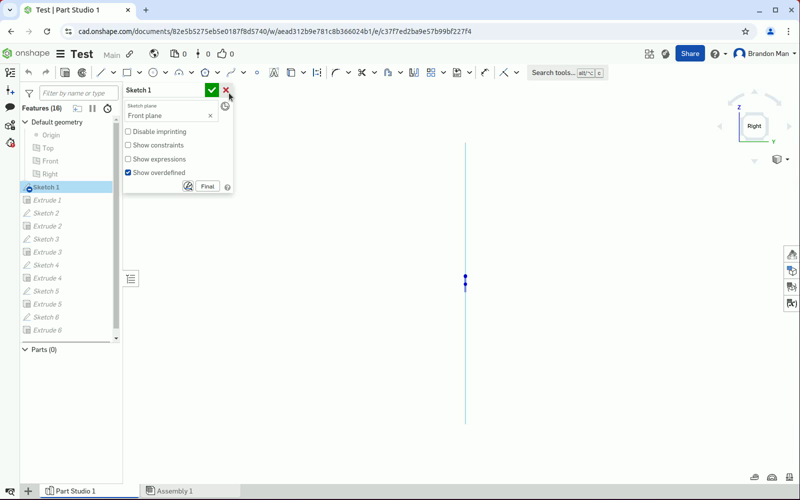
key(shift+s)
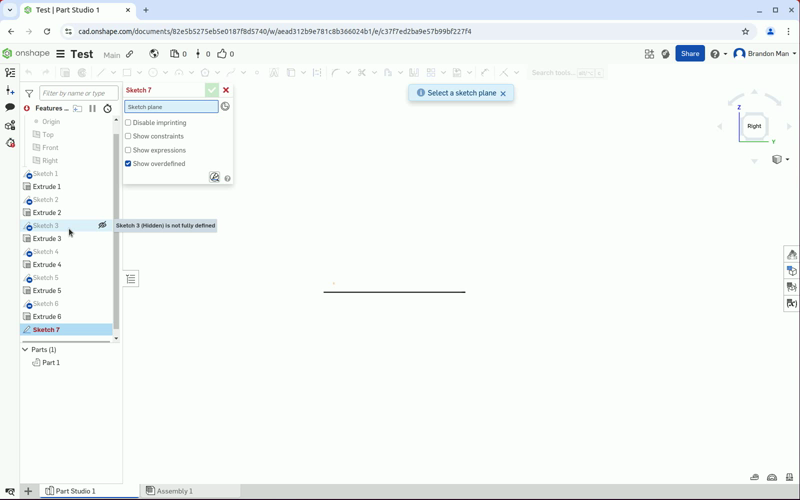
scroll(3)
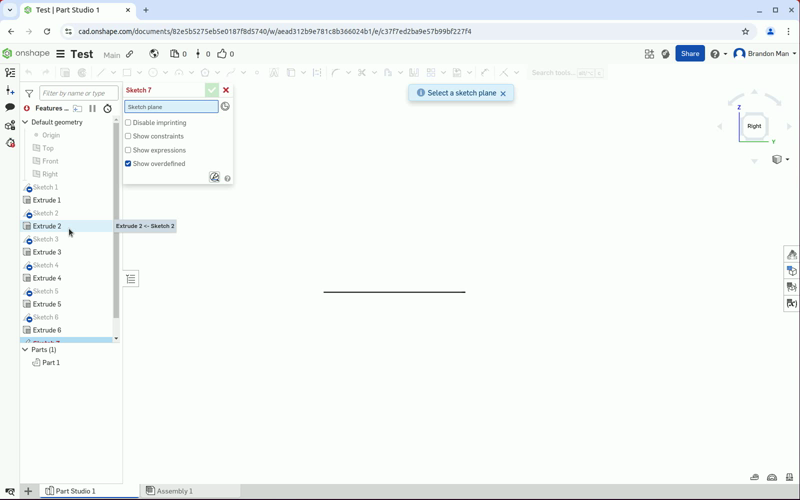
mouse_move(69, 176)
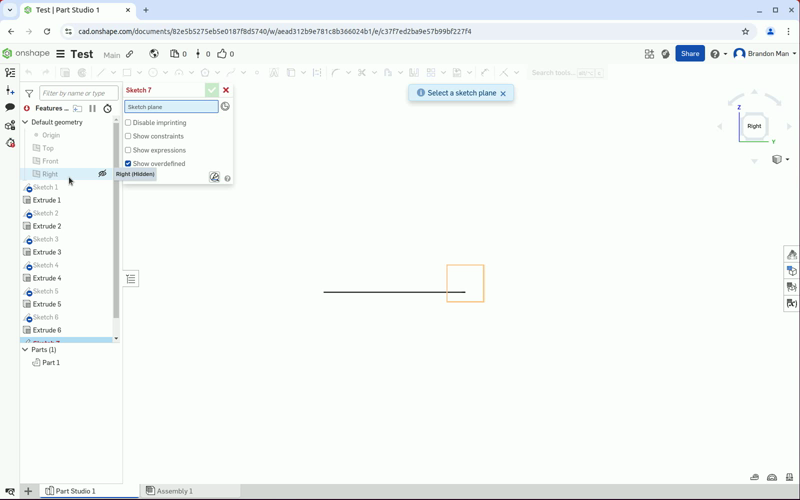
click(69, 176)
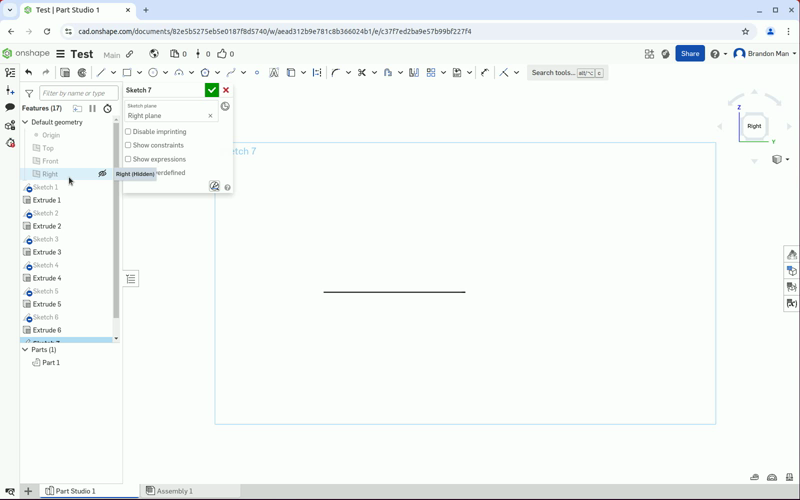
mouse_move(73, 352)
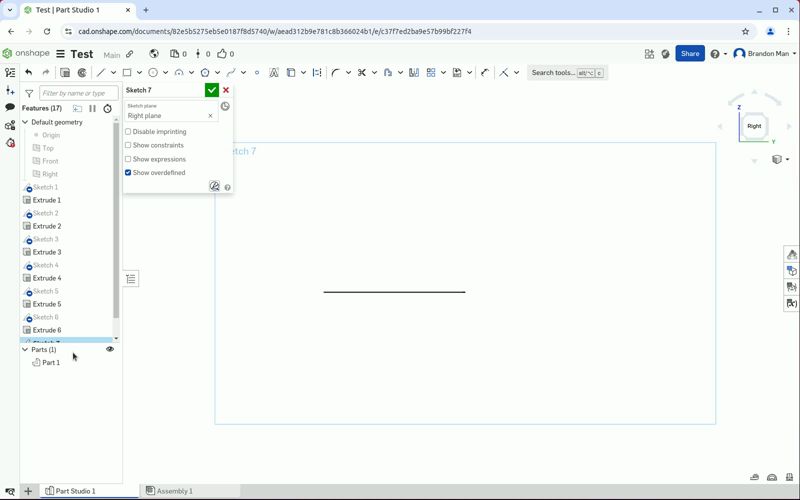
key(y)
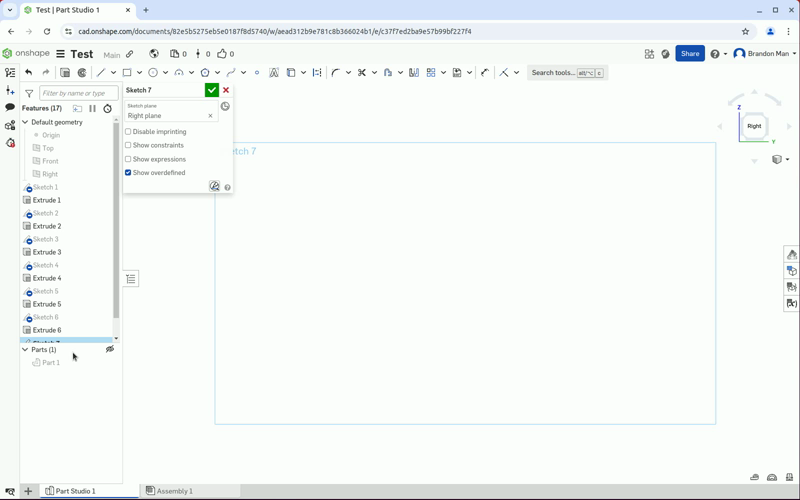
key(c)
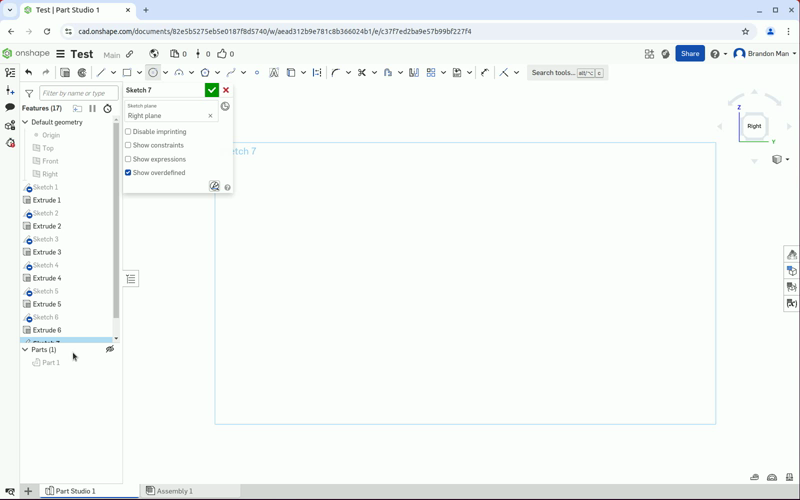
key_down(shift)
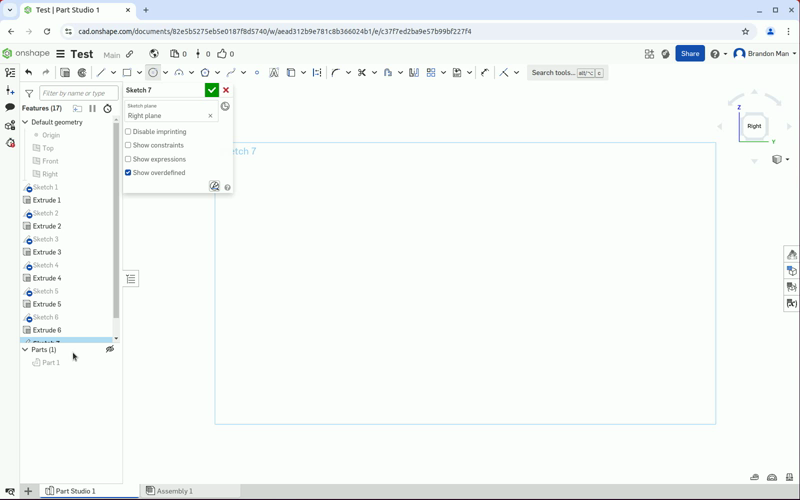
mouse_move(394, 278)
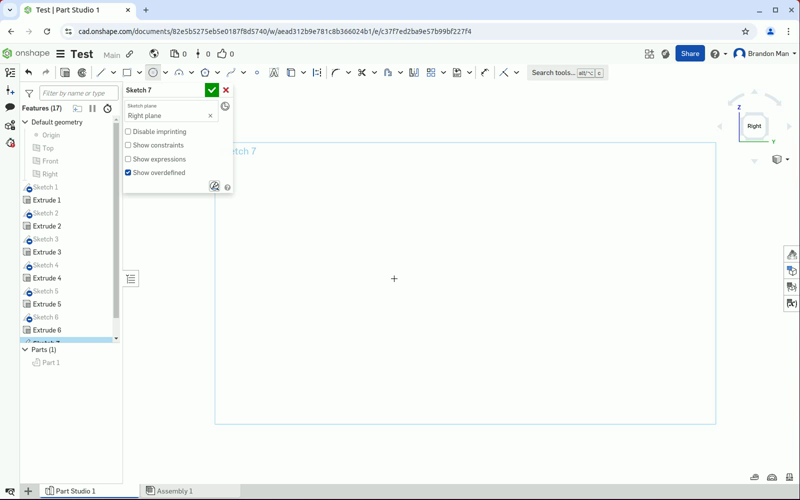
click(394, 278)
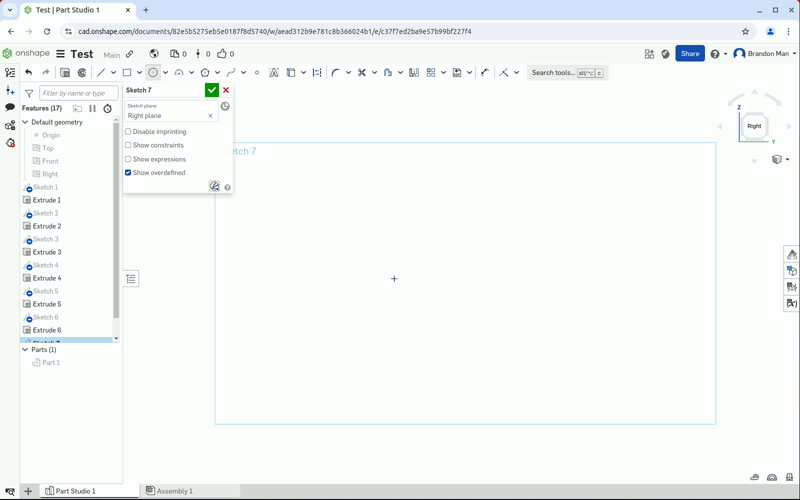
key_up(shift)
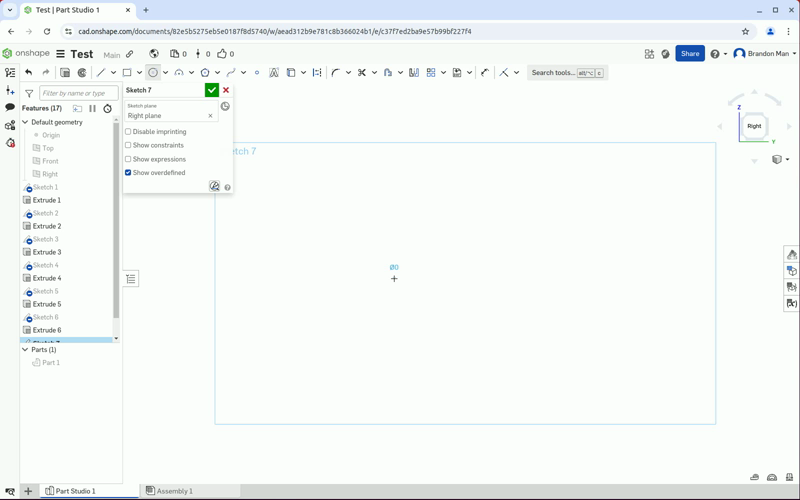
mouse_move(395, 278)
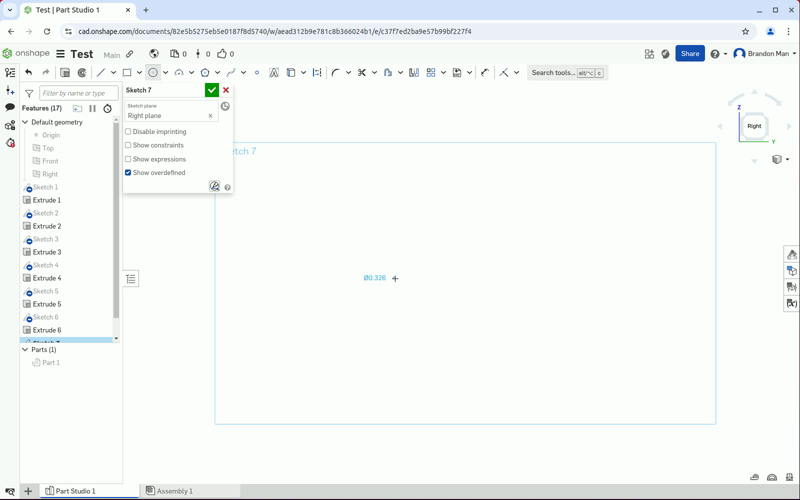
scroll(6)
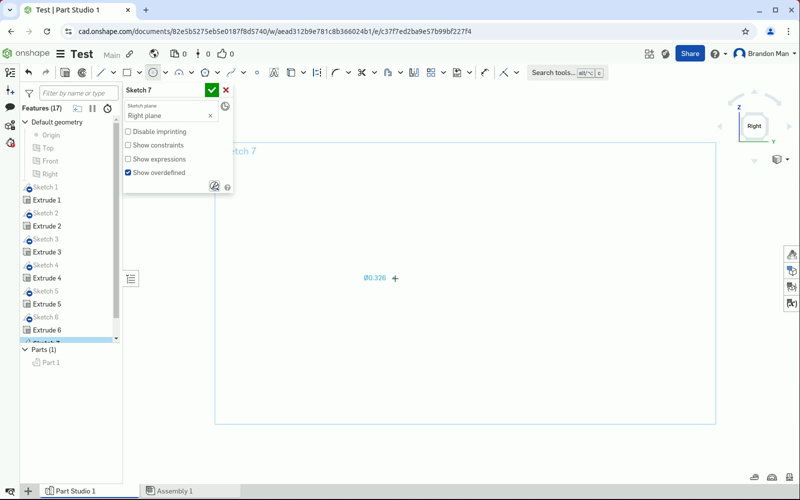
scroll(6)
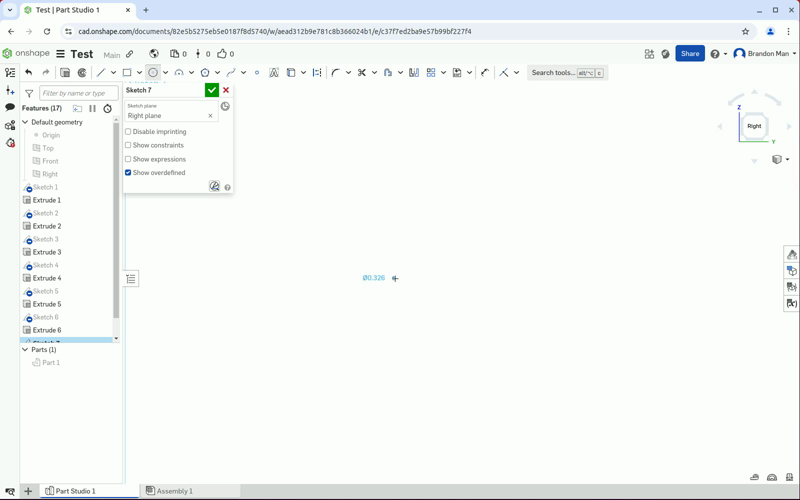
scroll(6)
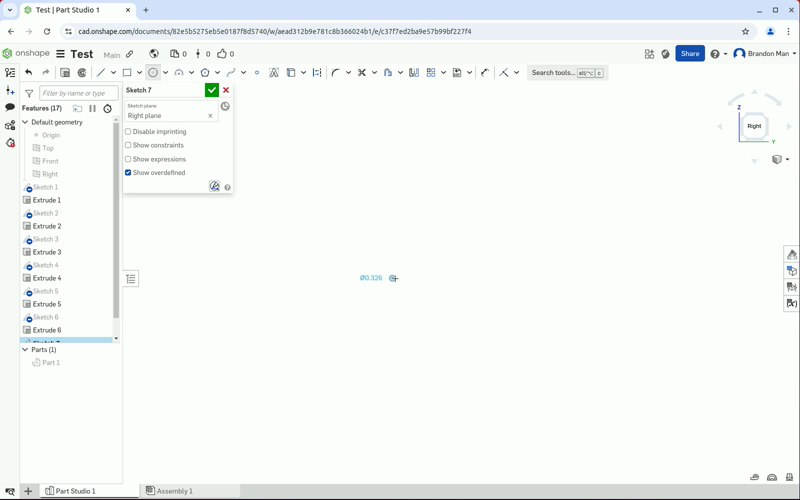
scroll(6)
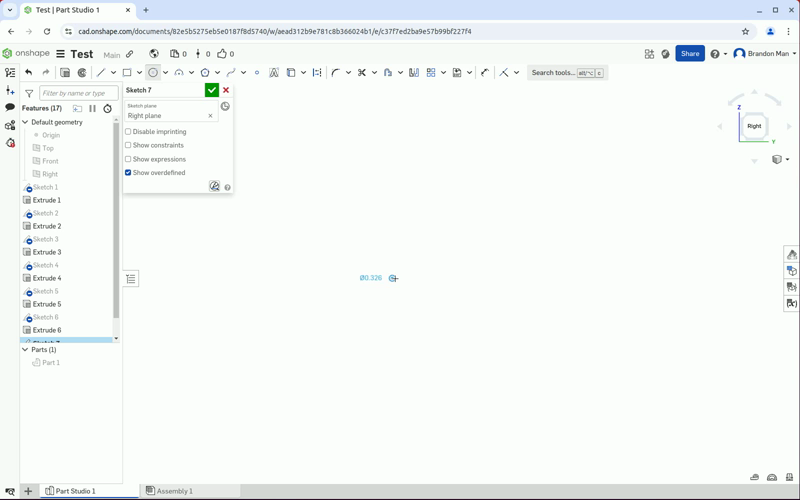
scroll(6)
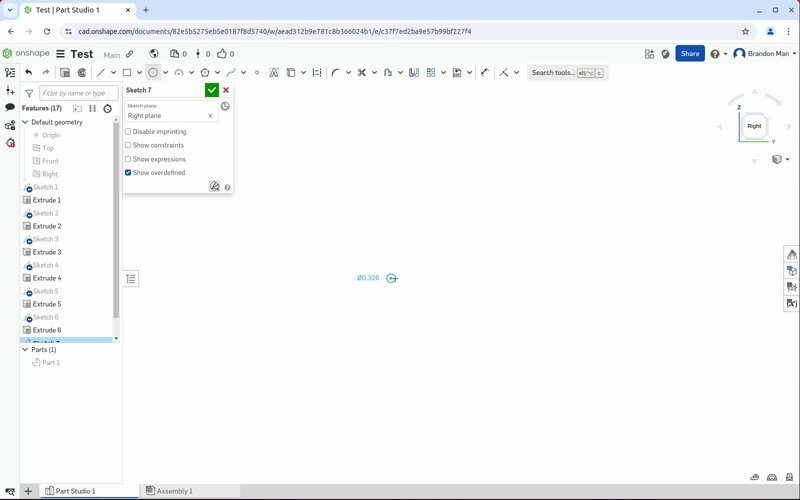
scroll(6)
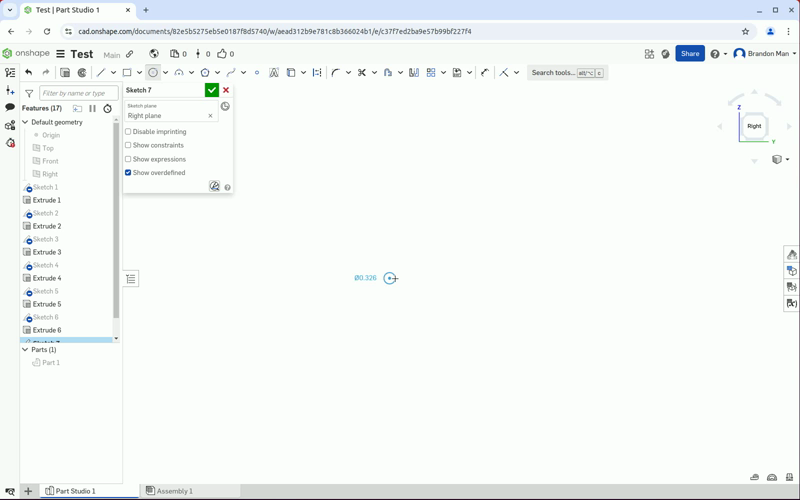
scroll(6)
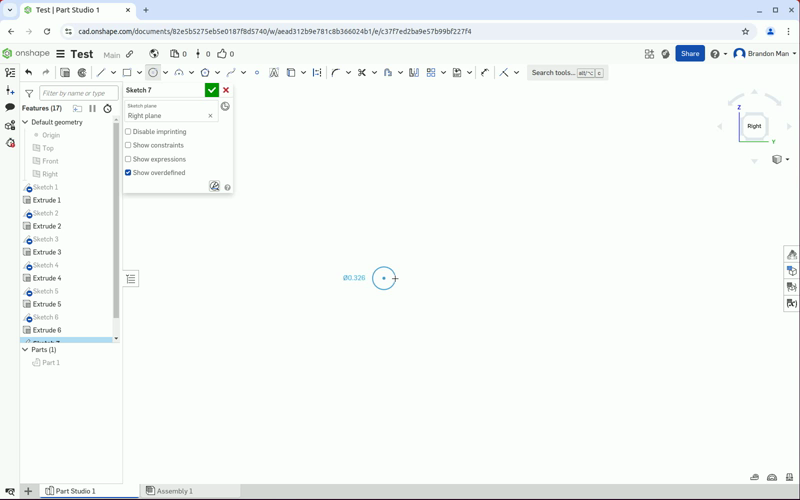
click(395, 278)
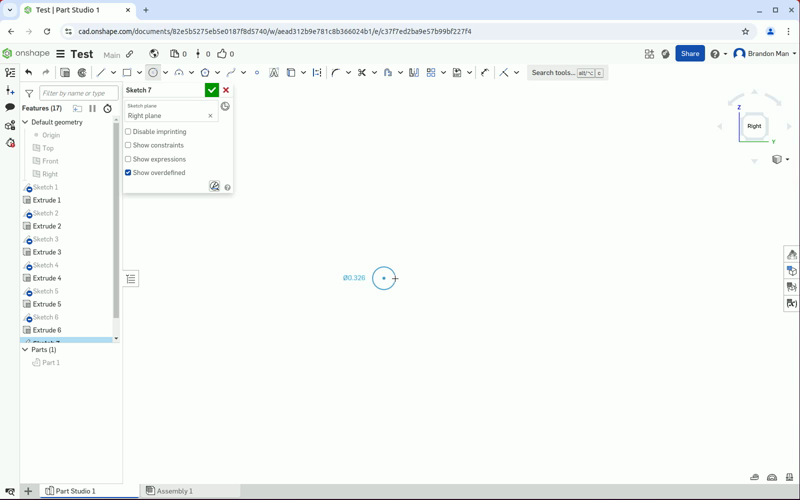
scroll(-6)
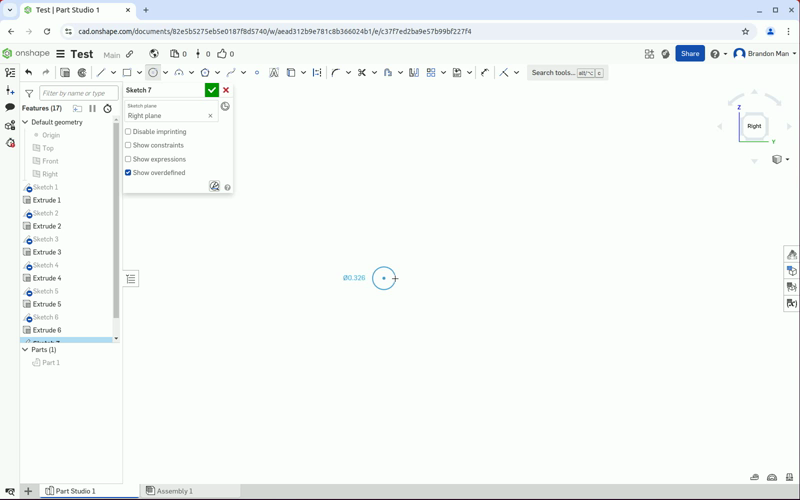
scroll(-6)
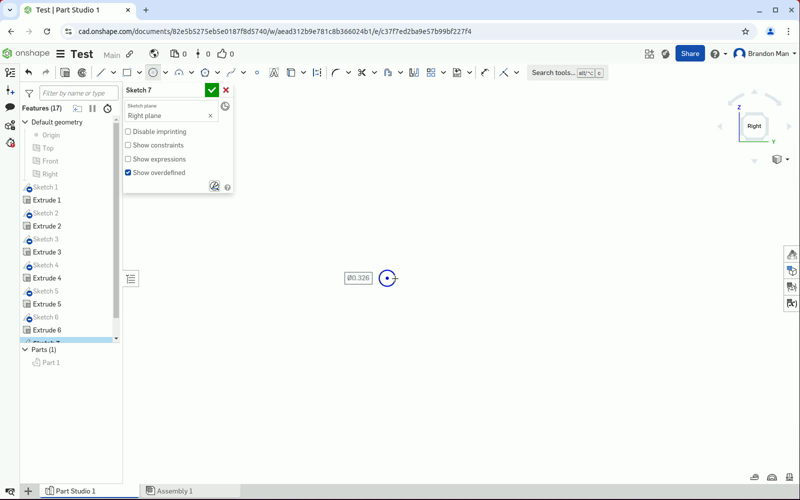
scroll(-6)
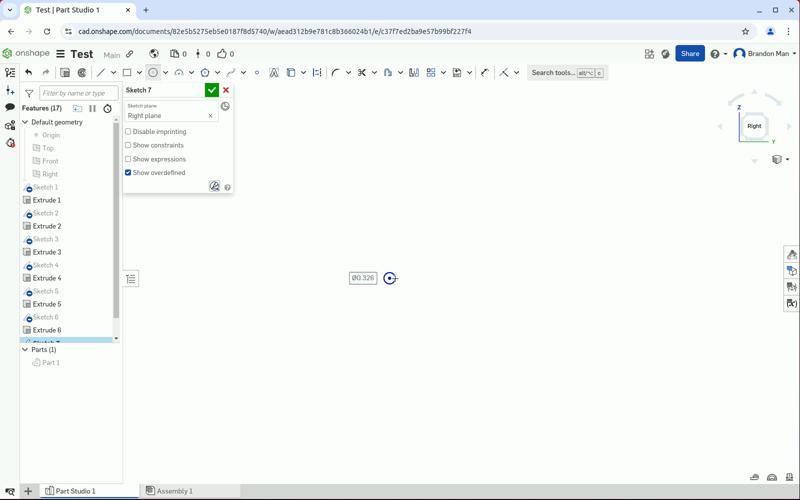
scroll(-6)
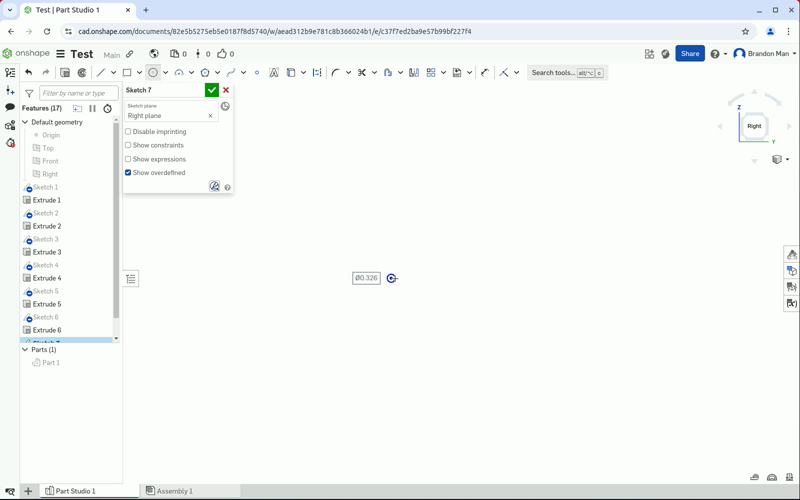
scroll(-6)
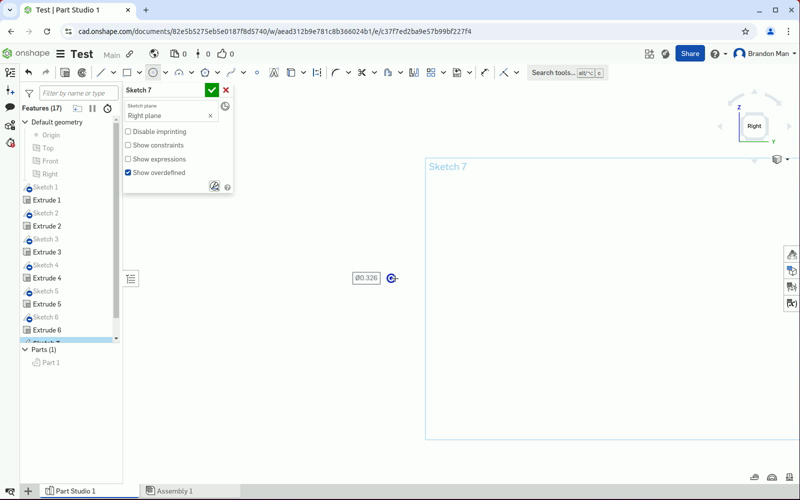
scroll(-6)
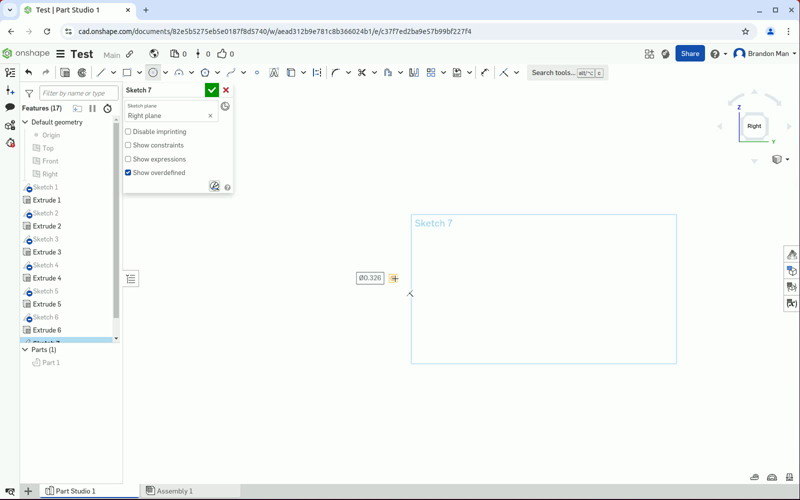
scroll(-6)
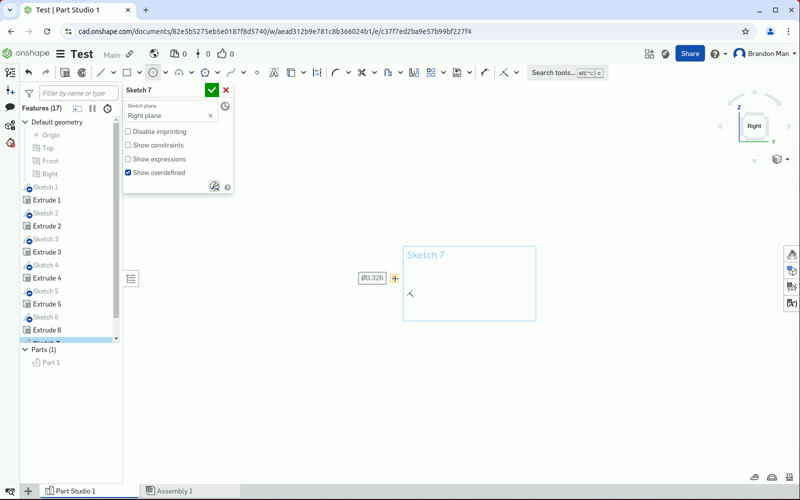
key(esc)
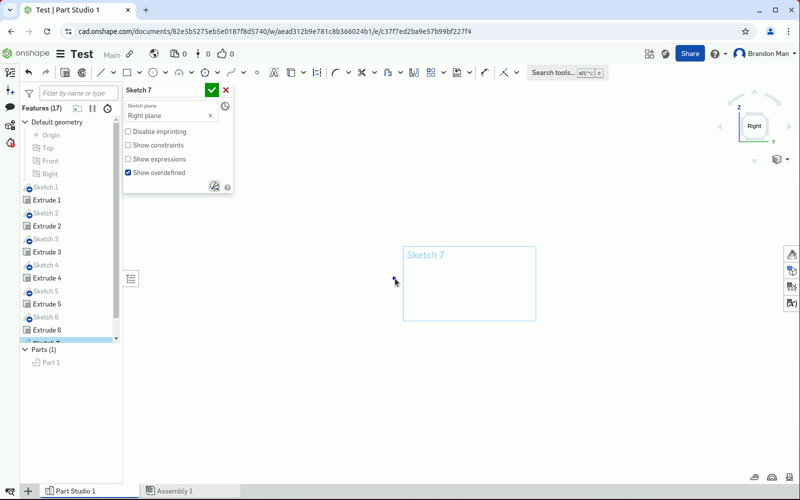
mouse_move(394, 278)
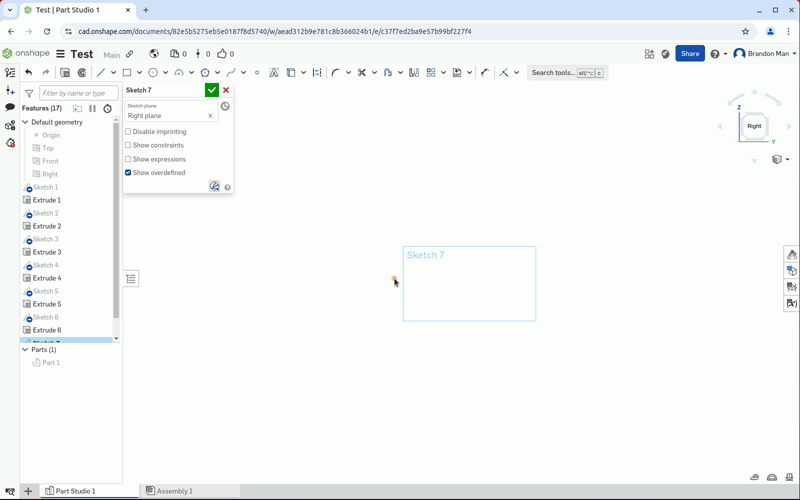
scroll(6)
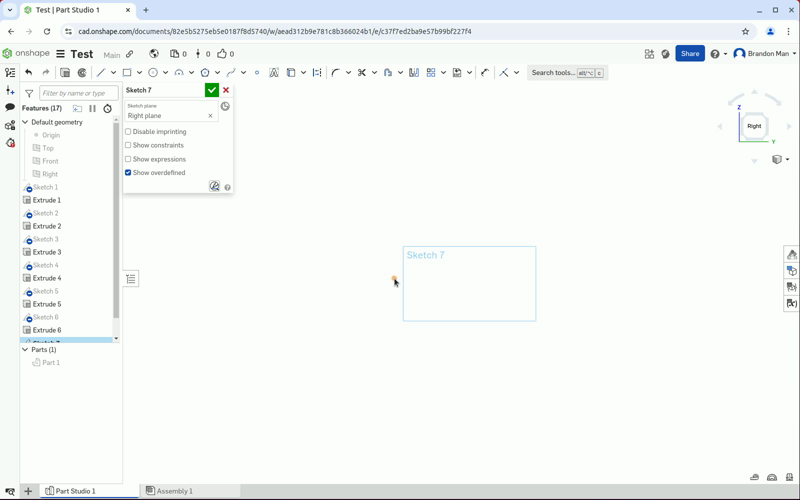
scroll(6)
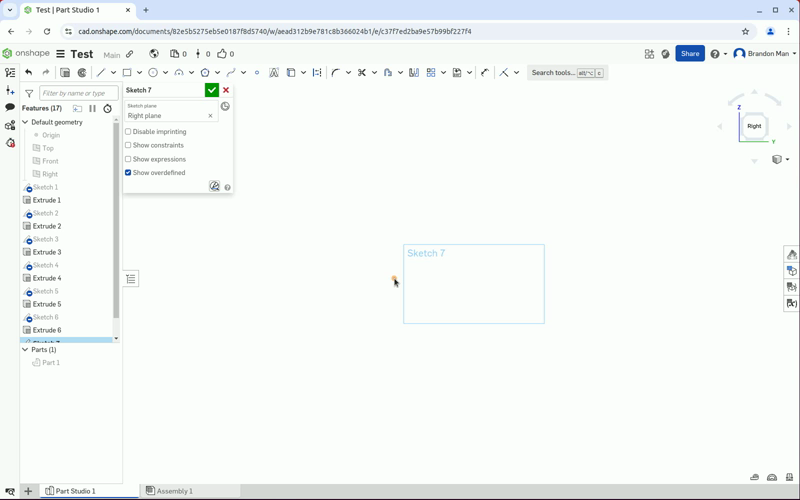
scroll(6)
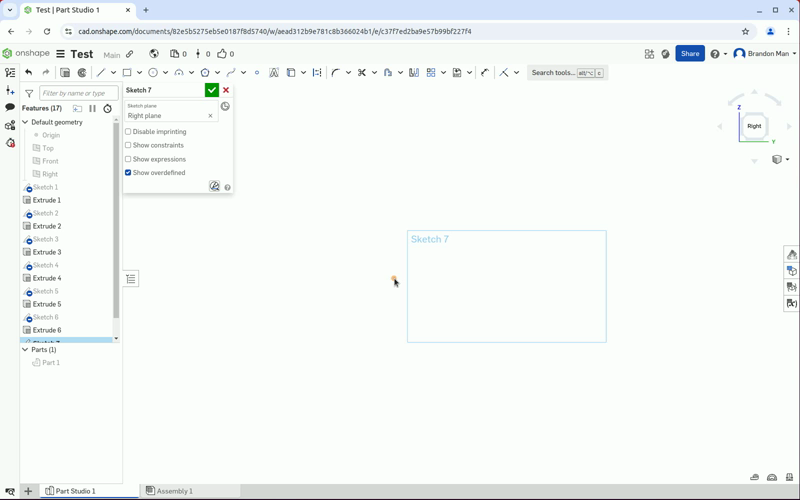
scroll(6)
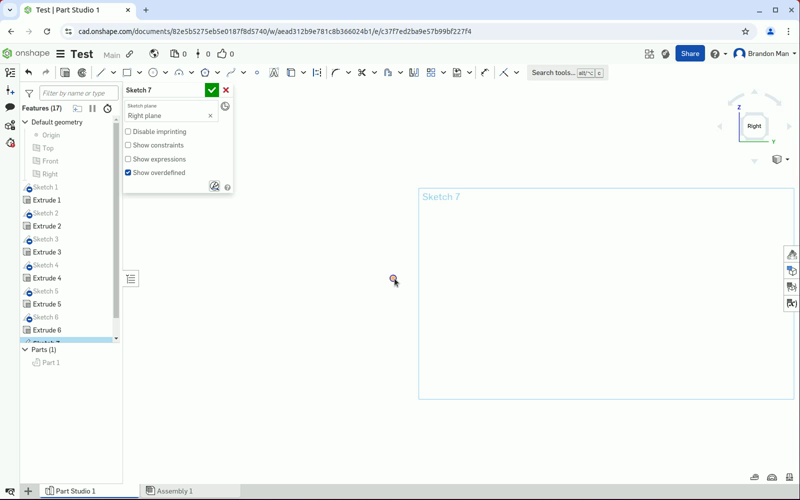
scroll(6)
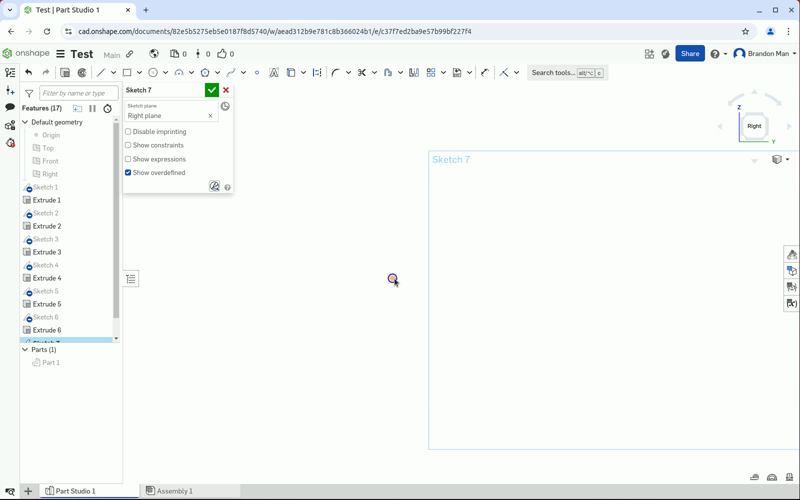
scroll(6)
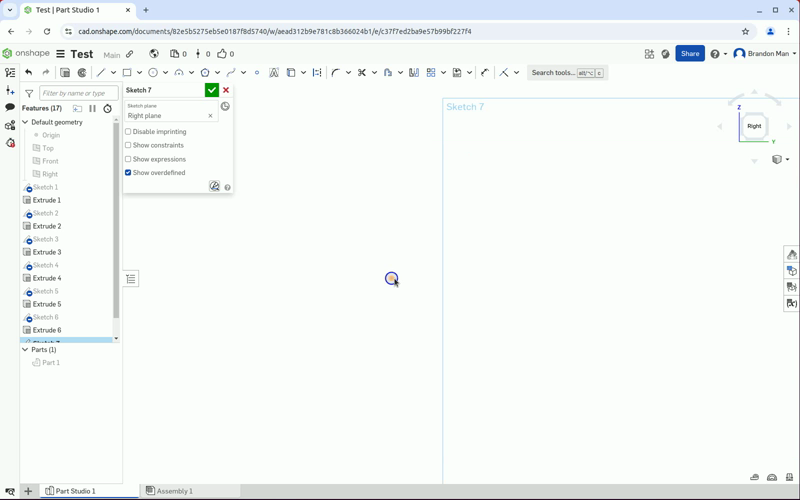
scroll(6)
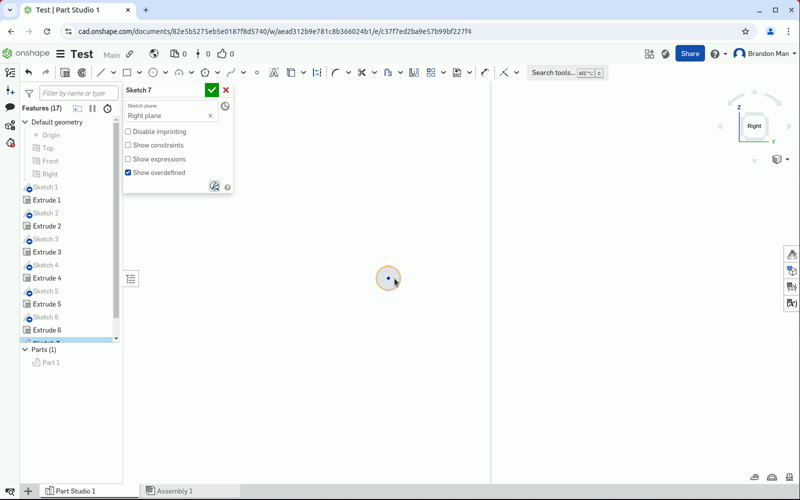
click(394, 278)
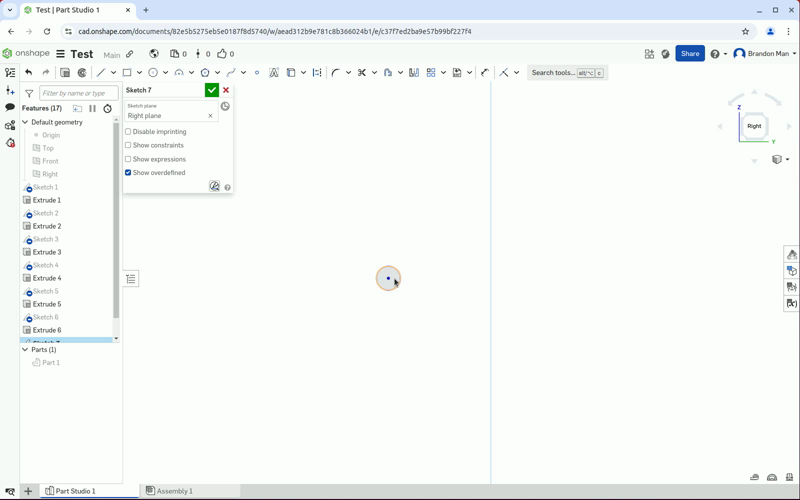
scroll(-6)
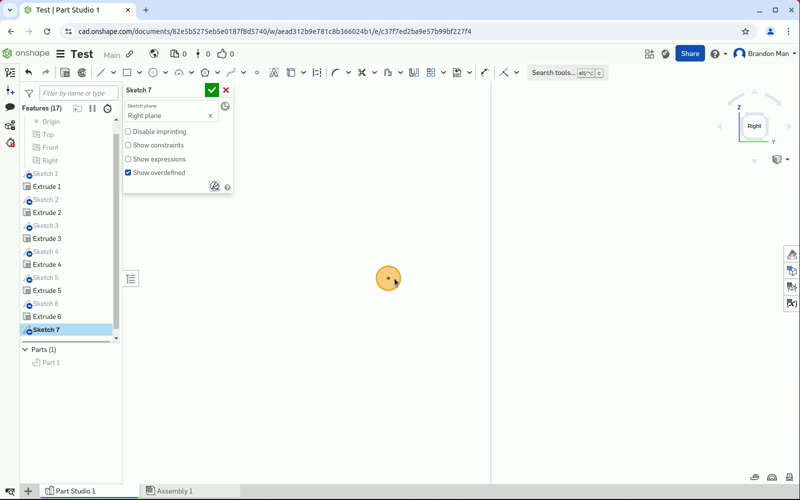
scroll(-6)
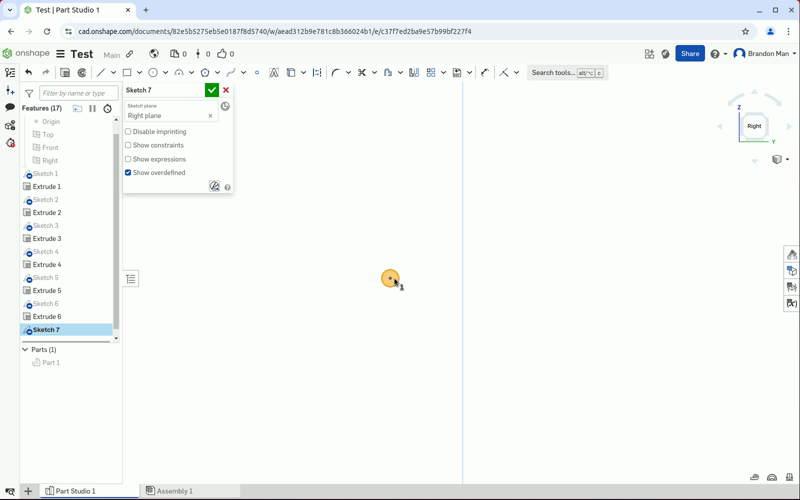
scroll(-6)
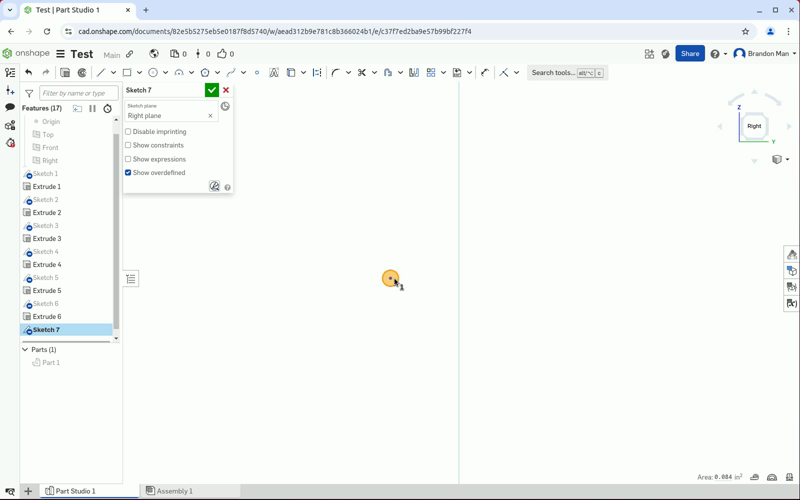
scroll(-6)
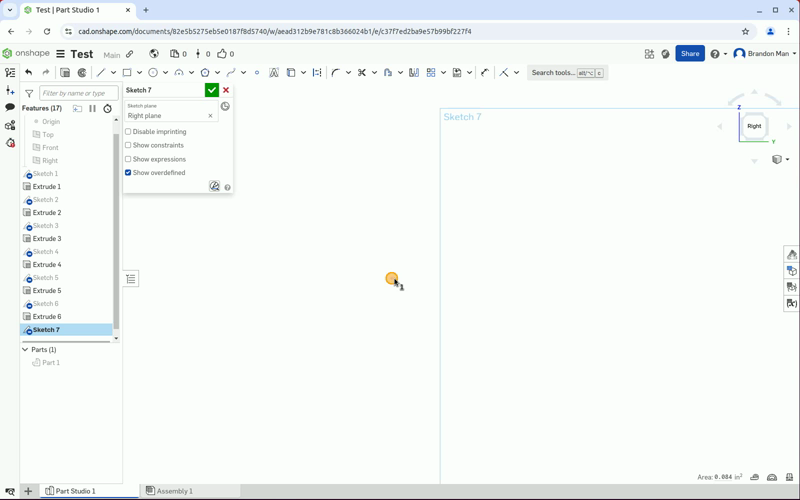
scroll(-6)
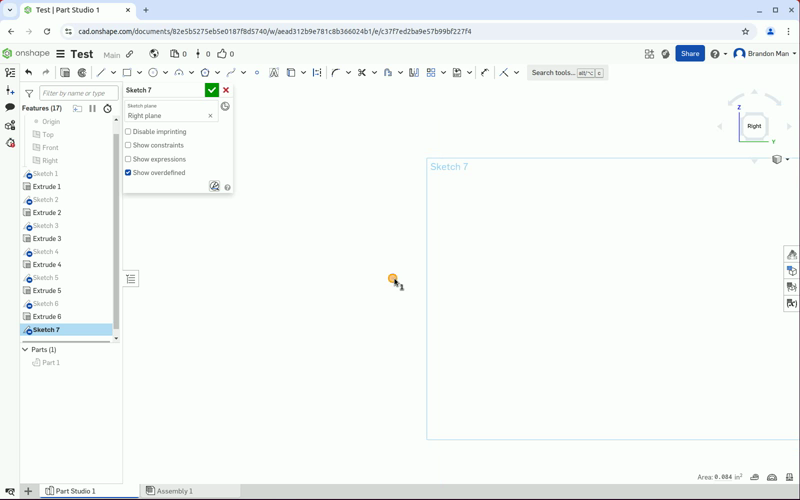
scroll(-6)
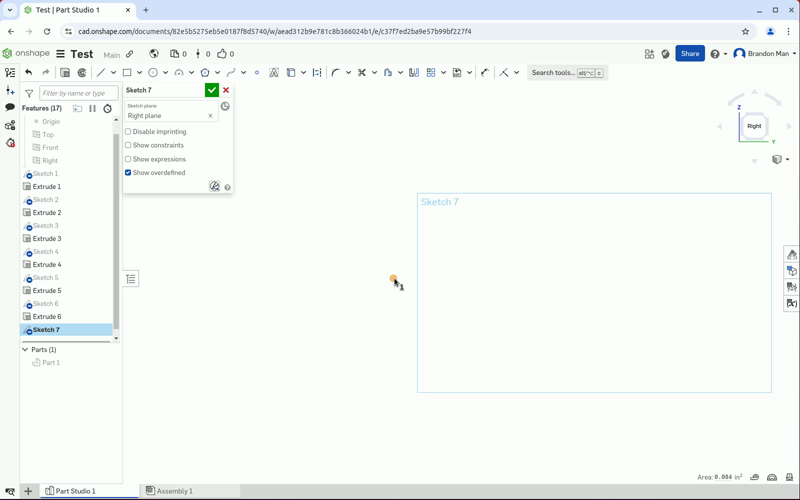
scroll(-6)
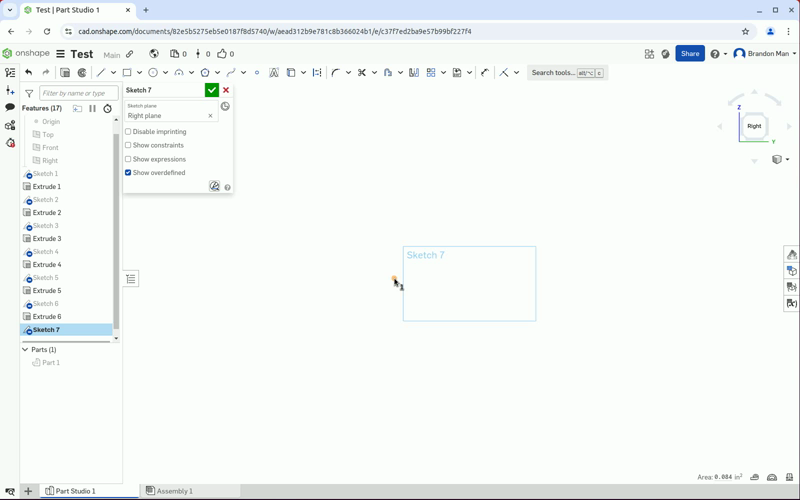
mouse_move(73, 352)
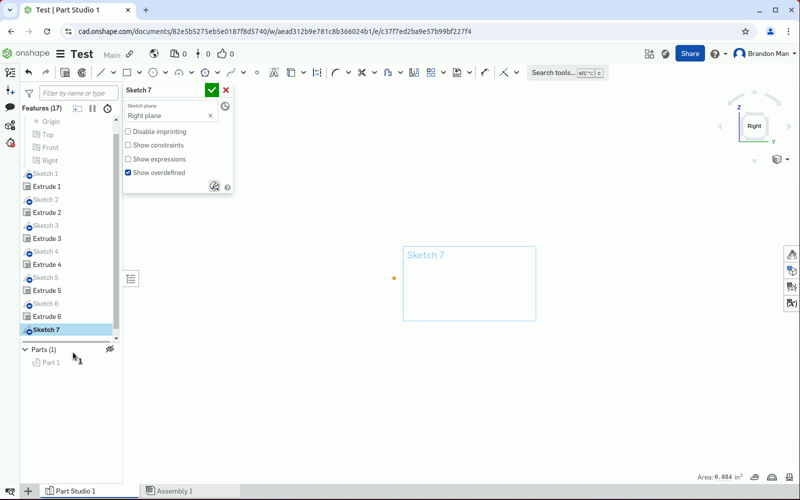
key(shift+y)
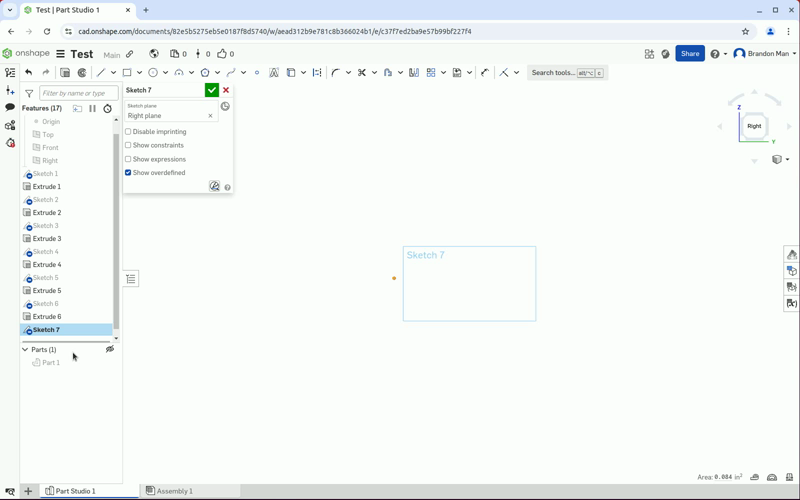
key(shift+e)
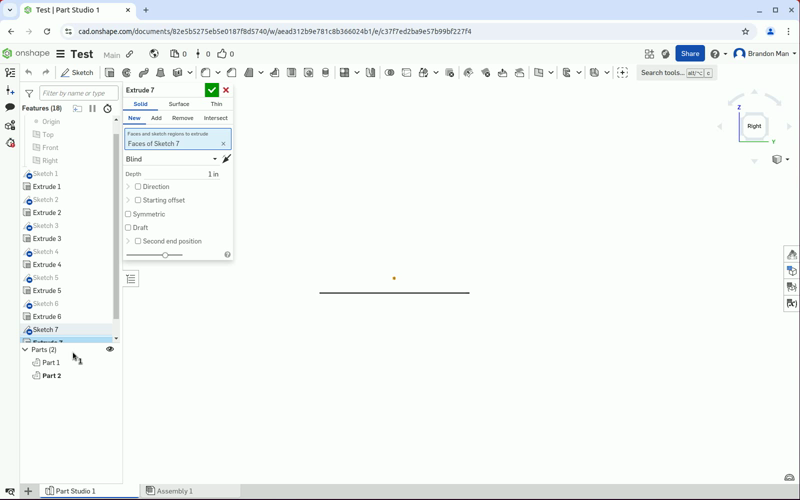
mouse_move(143, 106)
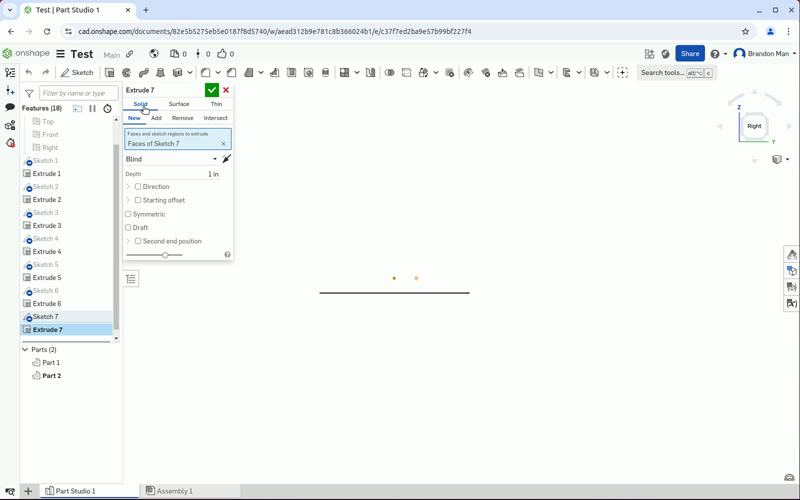
click(143, 106)
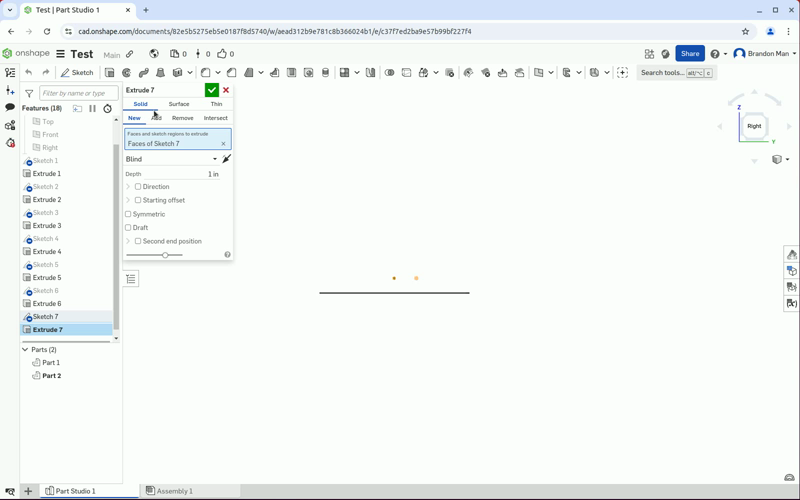
mouse_move(186, 120)
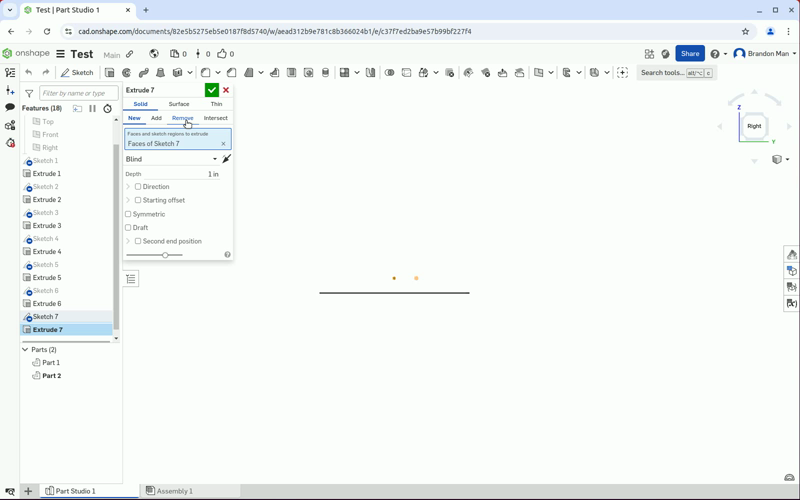
click(186, 120)
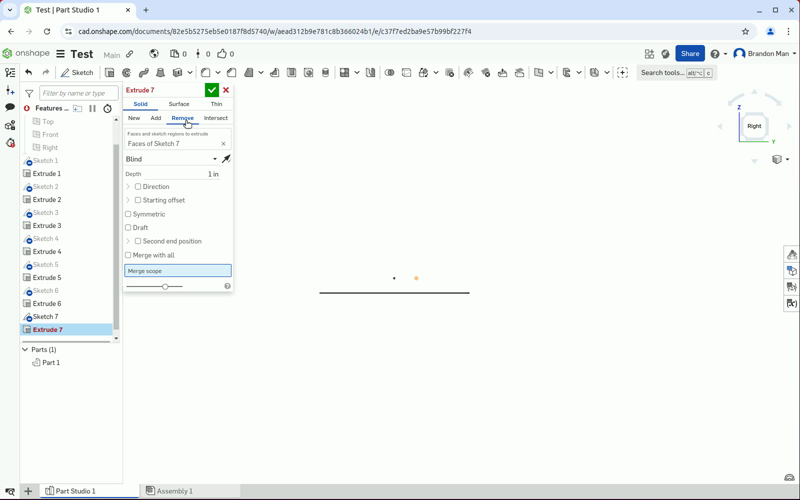
key(tab, 4)
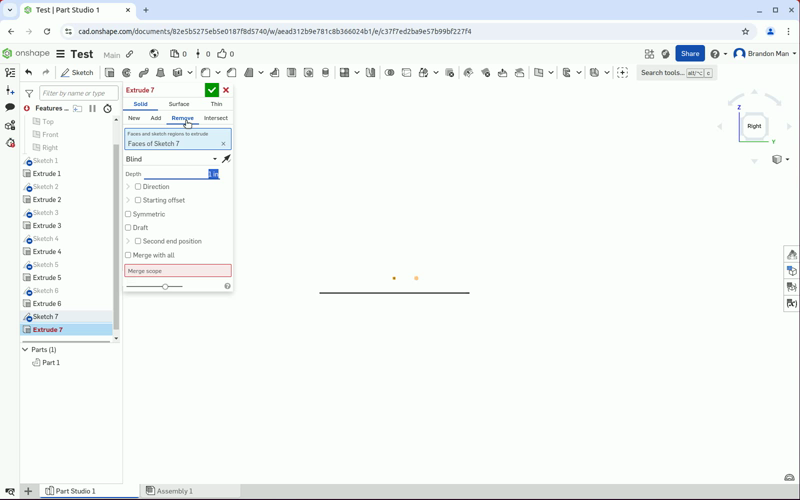
text(3.852)
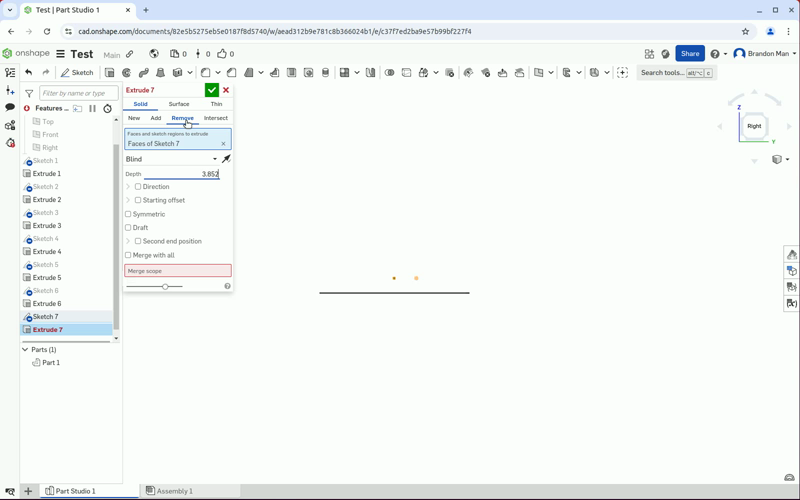
key(tab, 3)
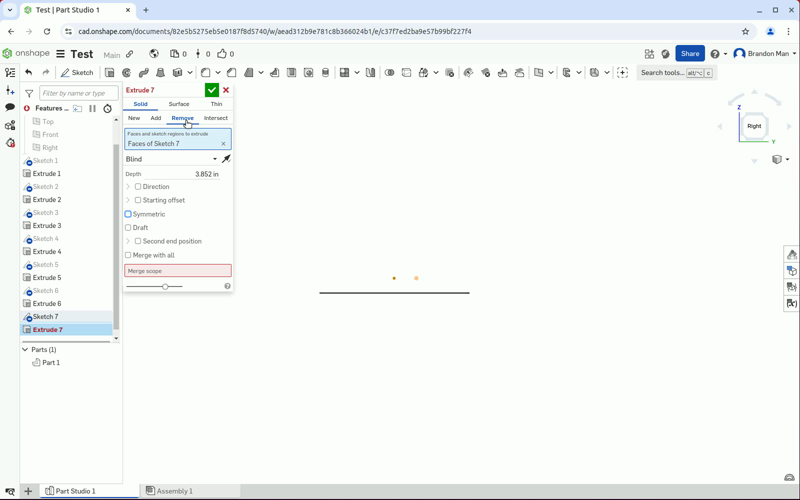
key(space)
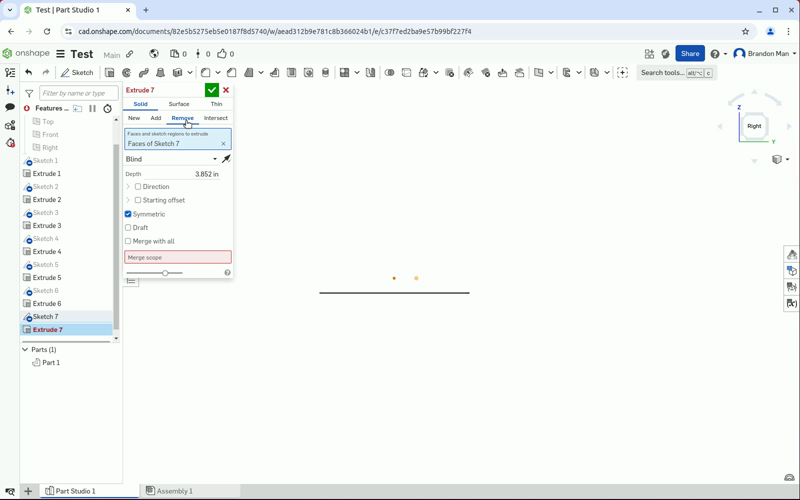
key(tab, 2)
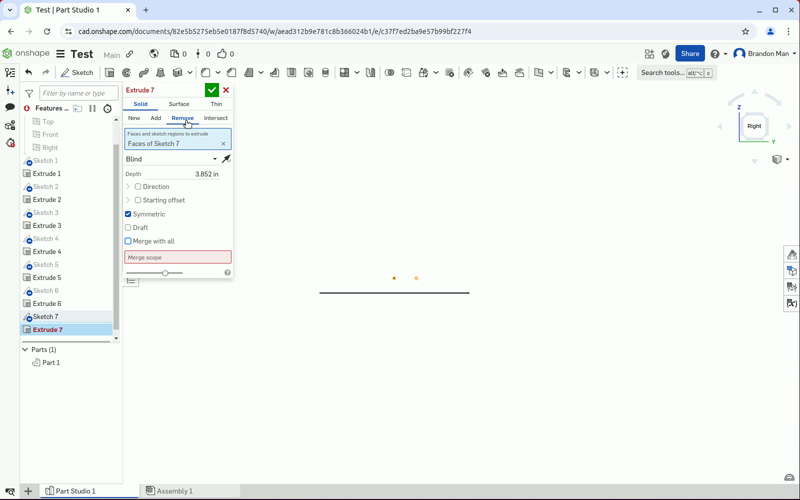
key(space)
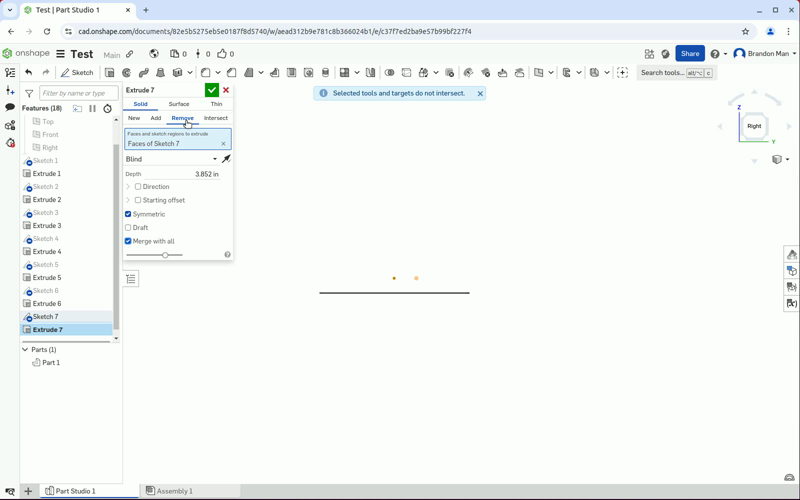
key(enter)
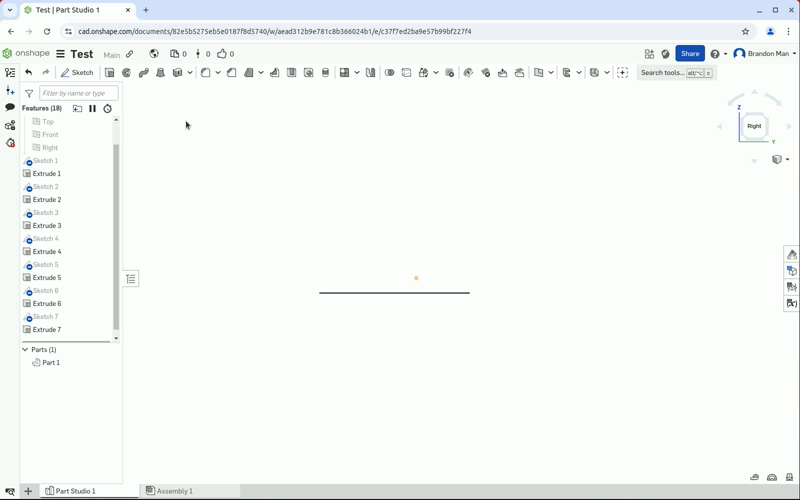
key(shift+h)
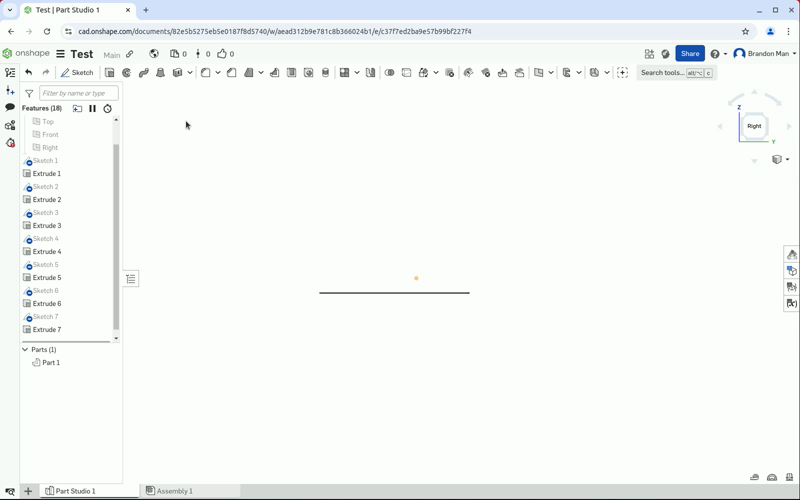
key(shift+h)
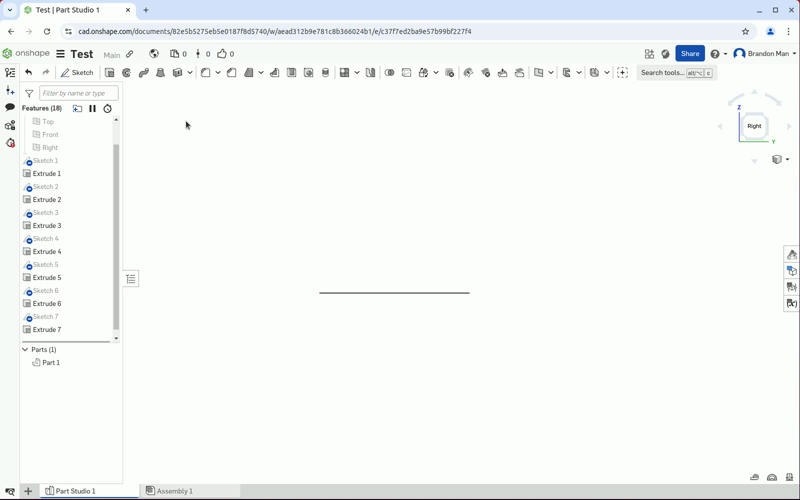
mouse_move(69, 163)
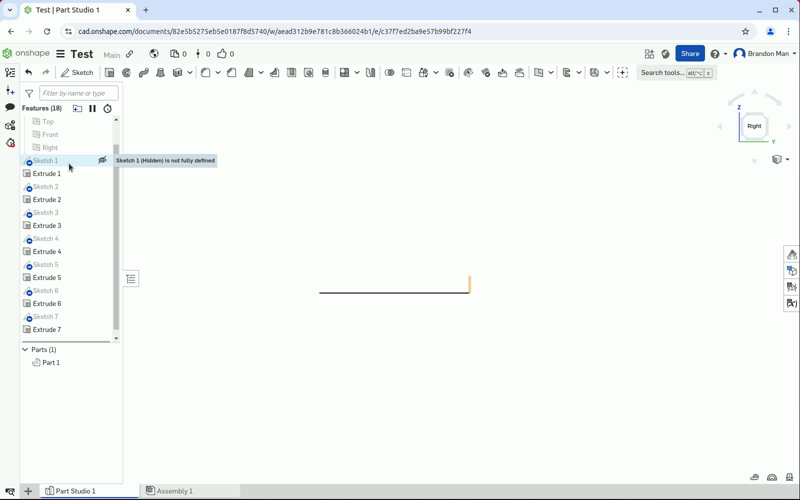
click(69, 163)
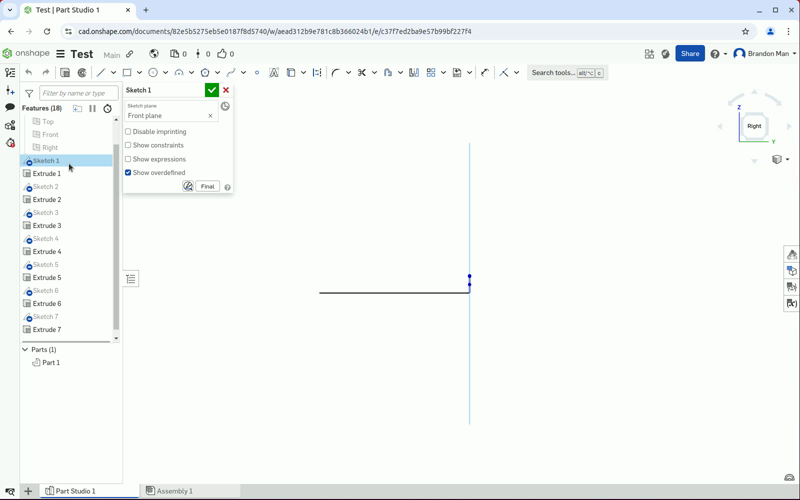
mouse_move(229, 92)
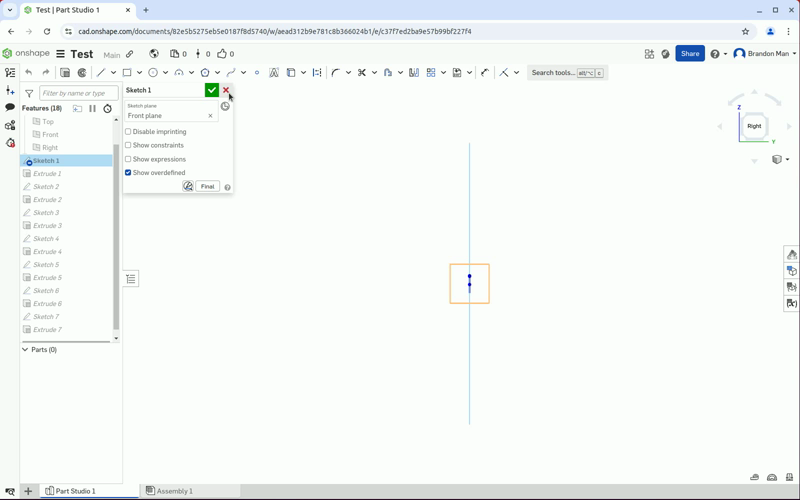
click(229, 92)
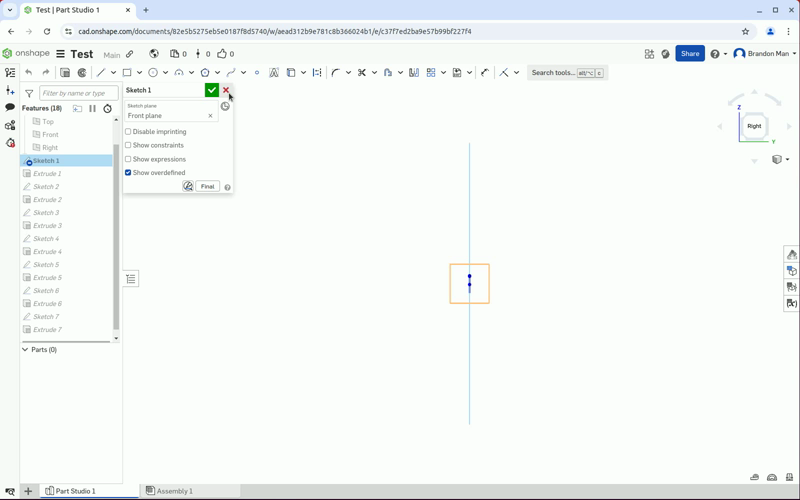
key(shift+s)
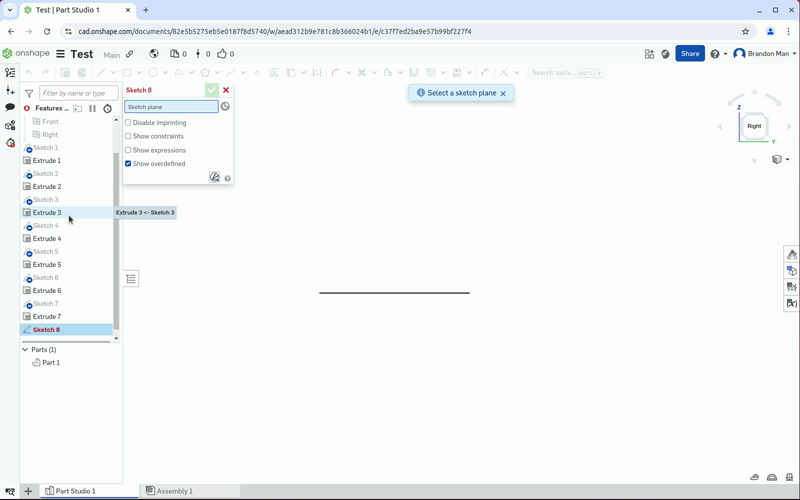
scroll(3)
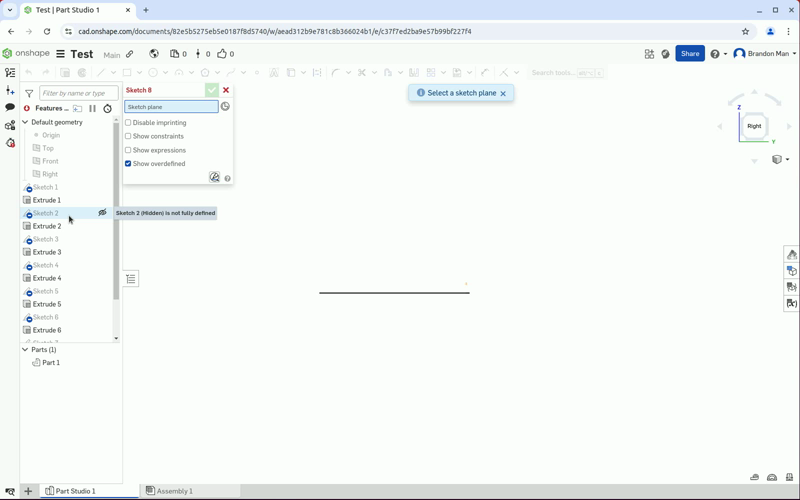
mouse_move(69, 176)
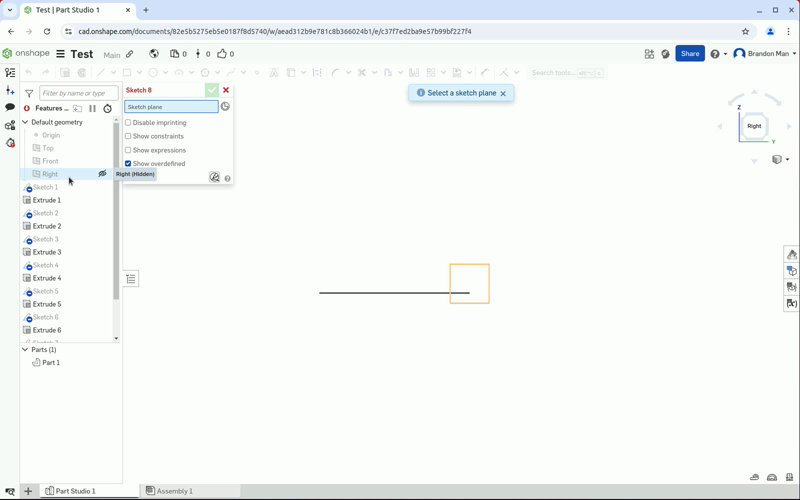
click(69, 176)
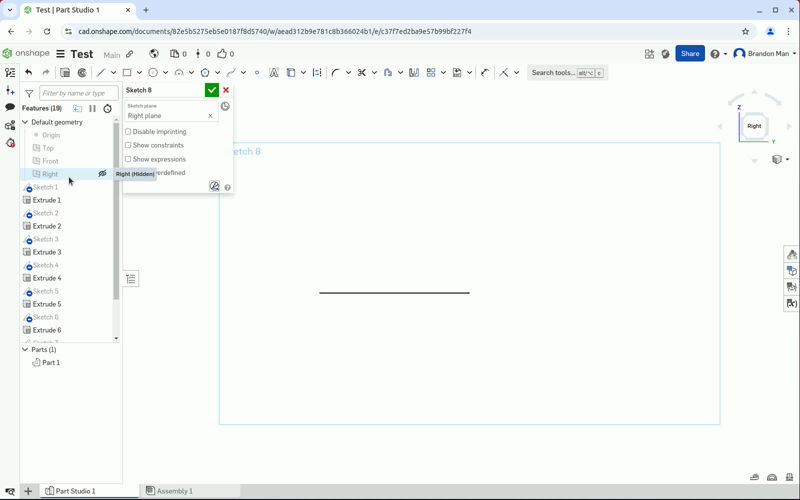
mouse_move(73, 352)
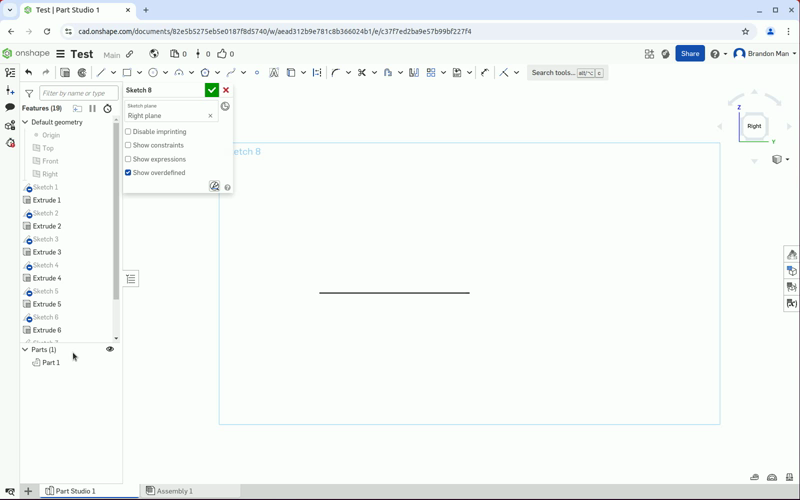
key(y)
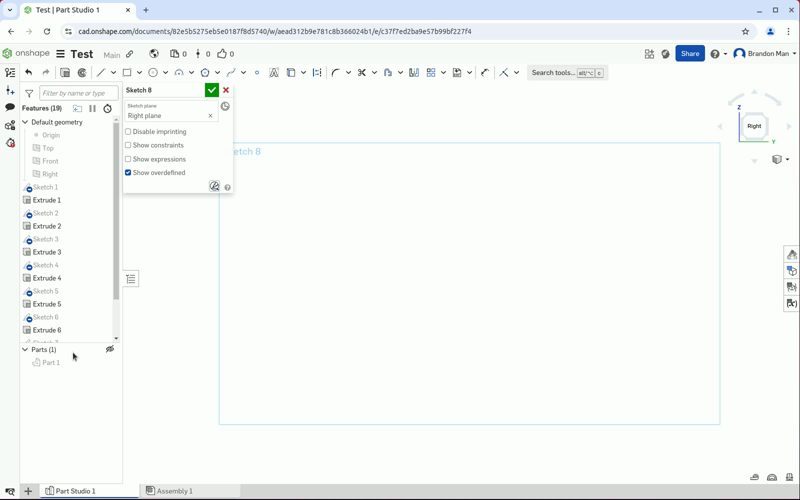
key(c)
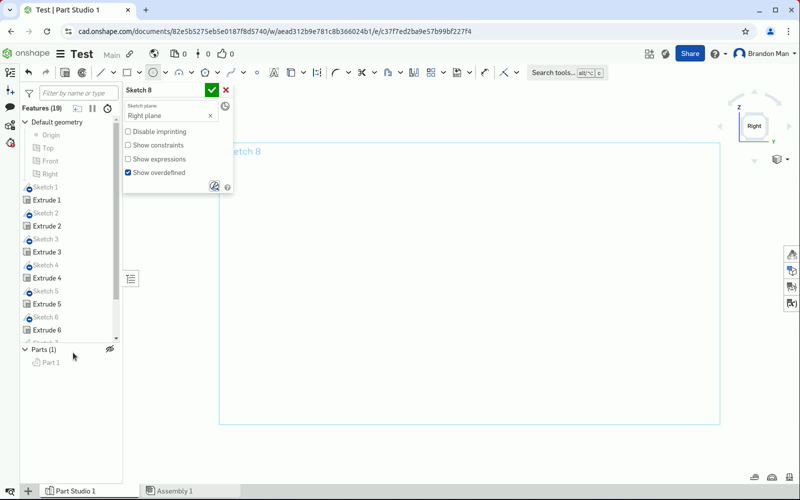
key_down(shift)
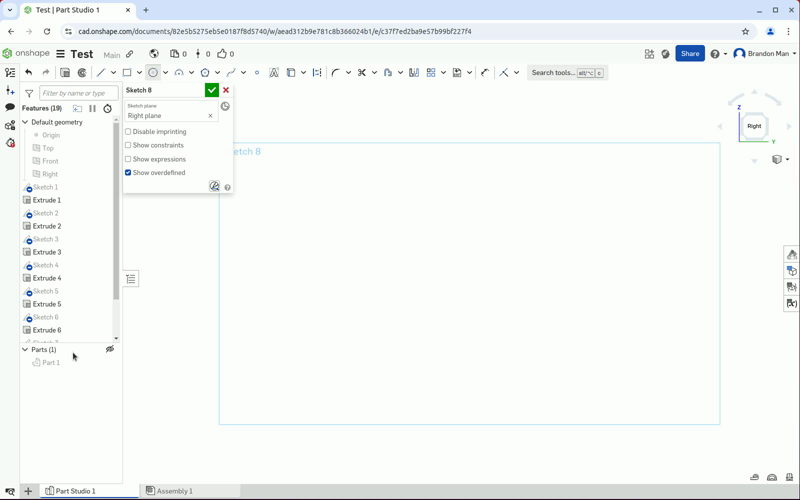
mouse_move(372, 278)
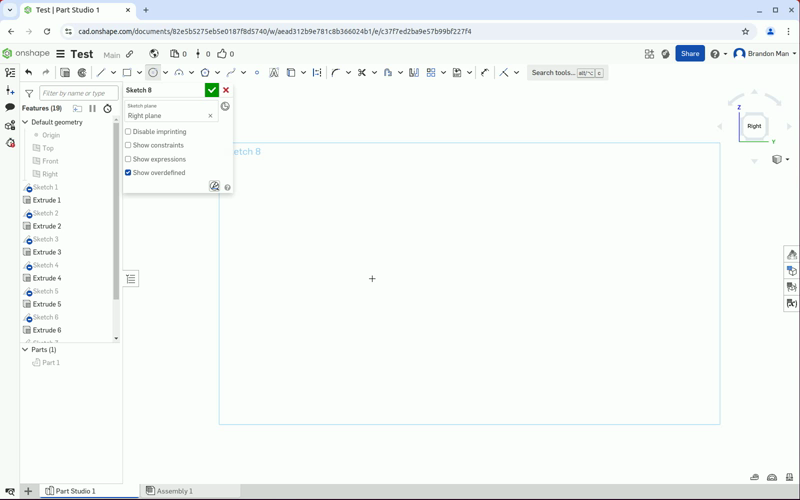
click(372, 278)
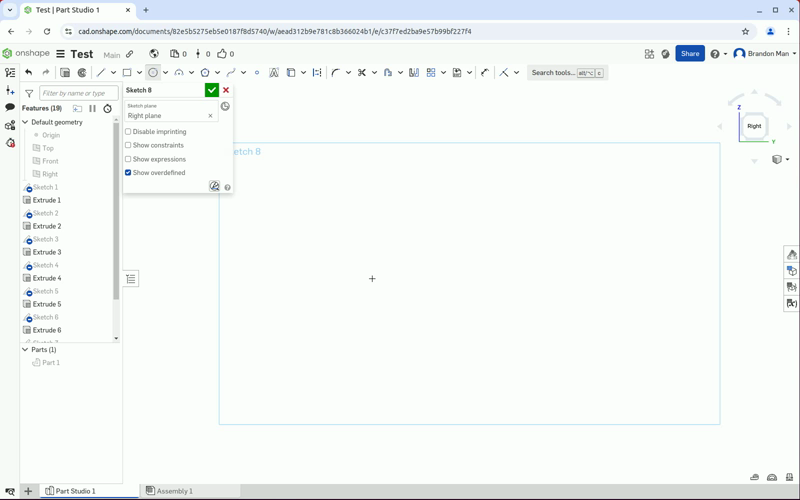
key_up(shift)
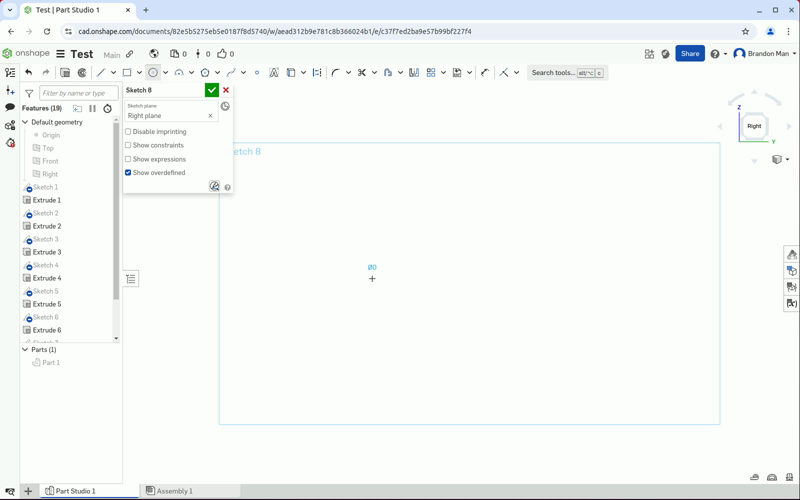
mouse_move(372, 278)
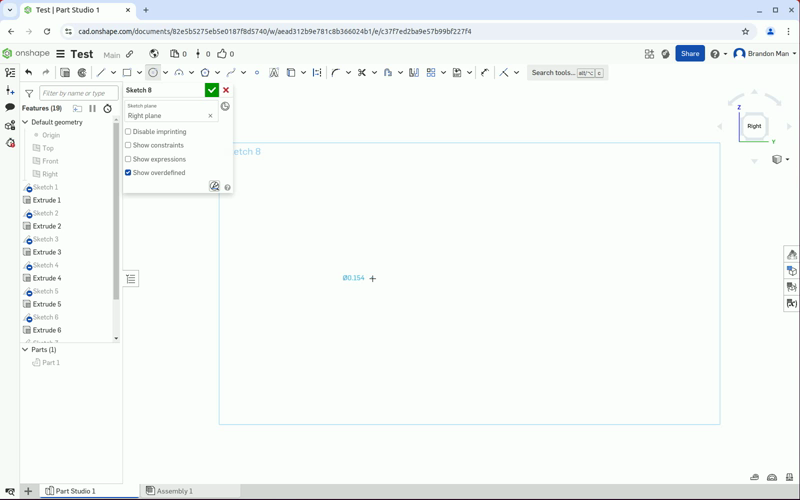
scroll(6)
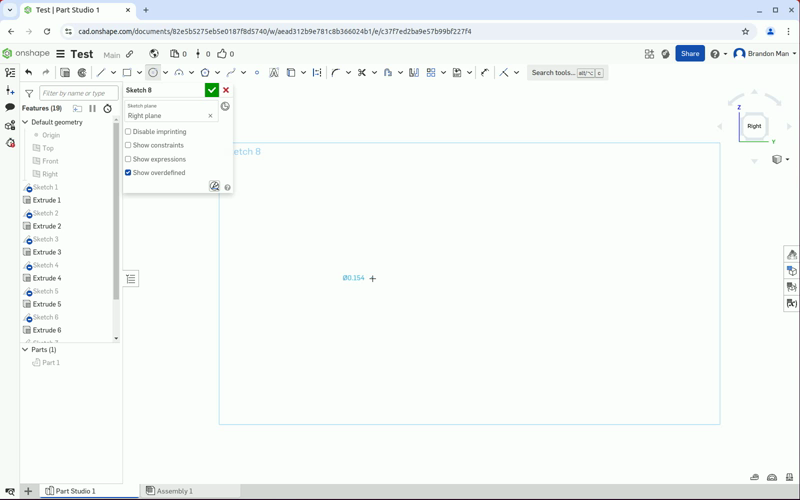
scroll(6)
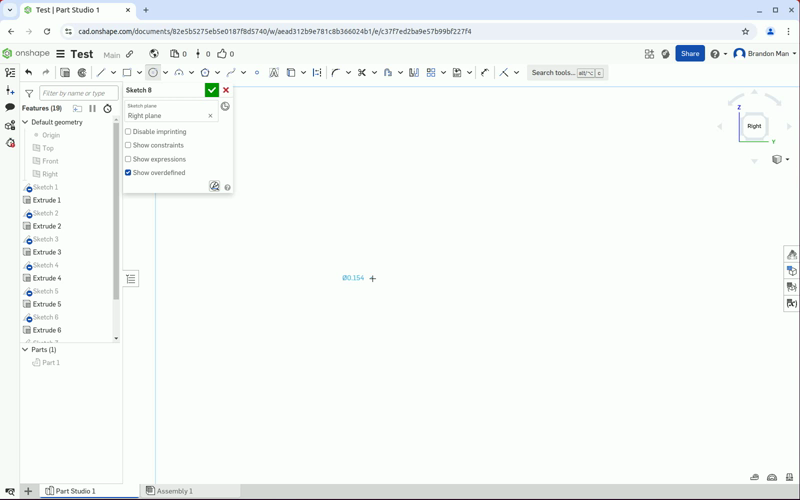
scroll(6)
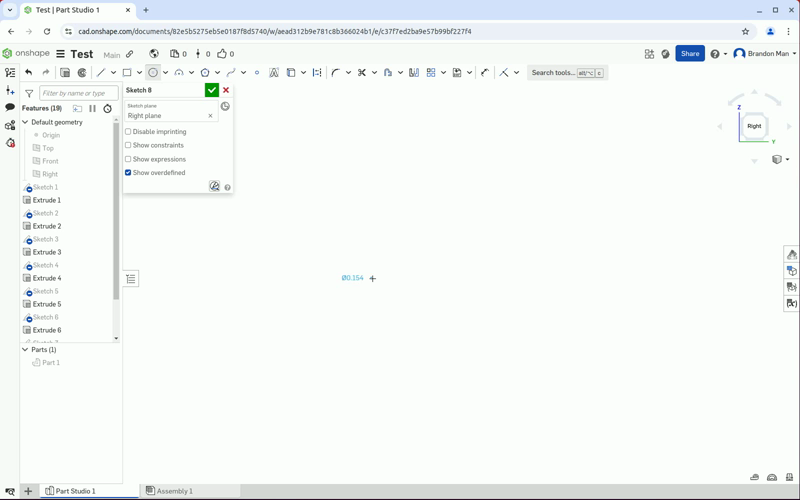
scroll(6)
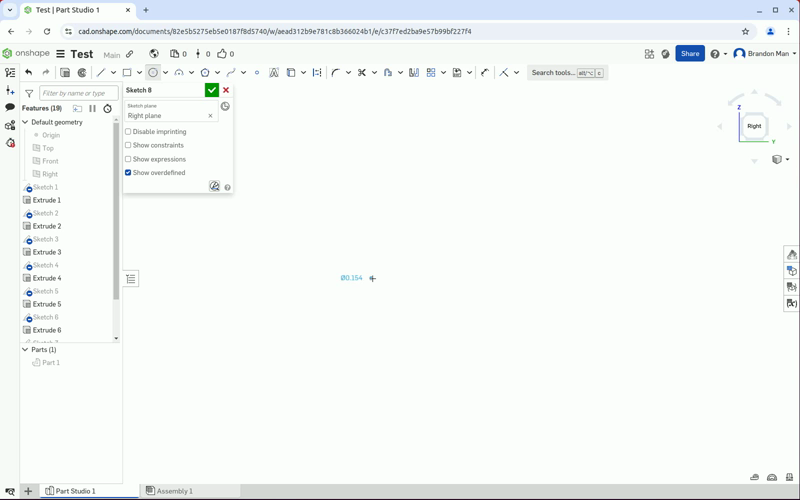
scroll(6)
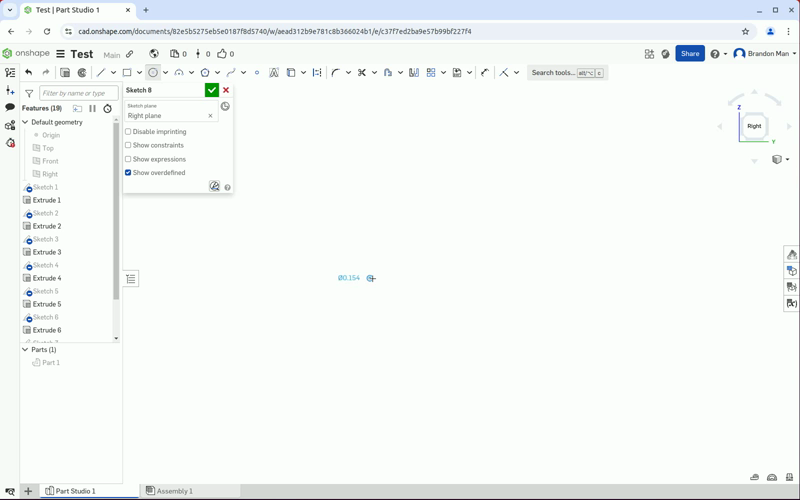
scroll(6)
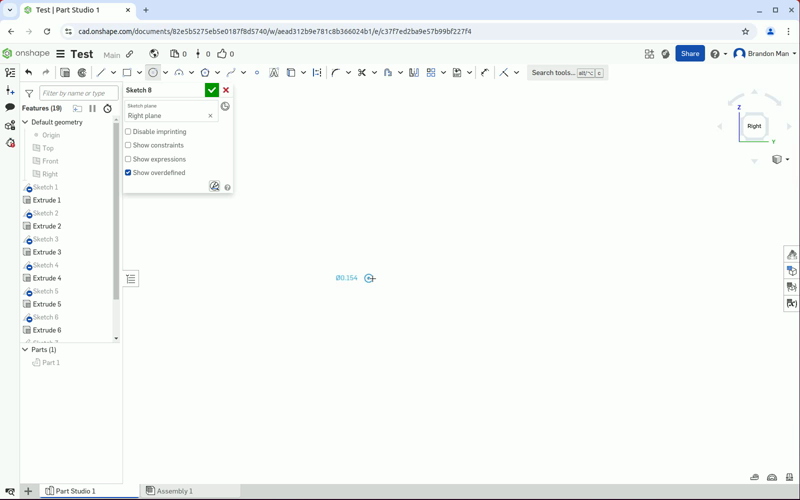
scroll(6)
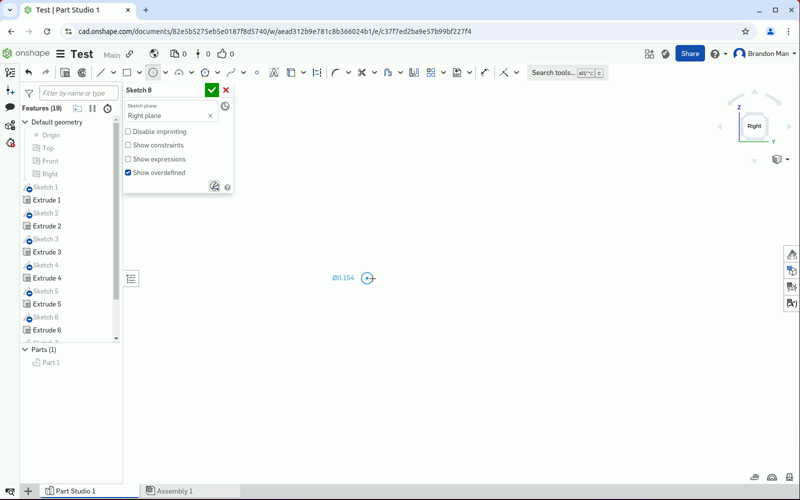
click(372, 278)
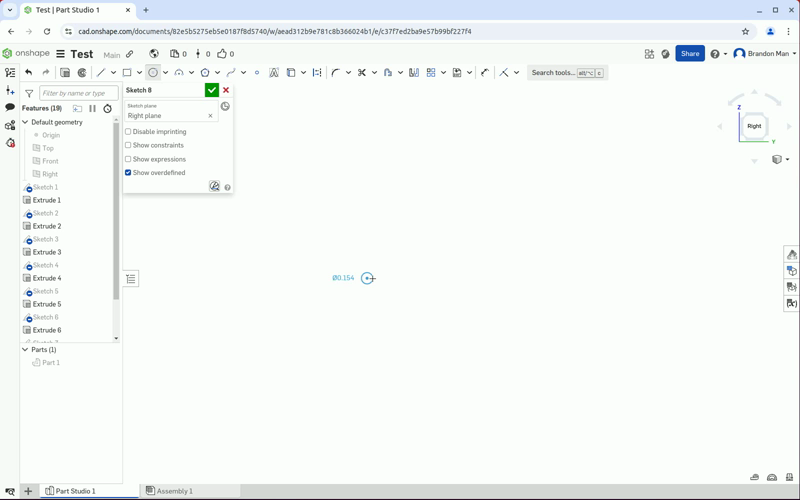
scroll(-6)
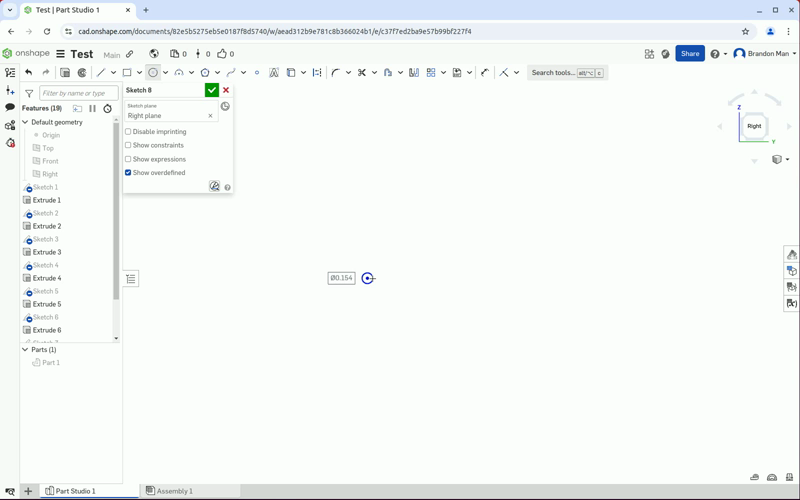
scroll(-6)
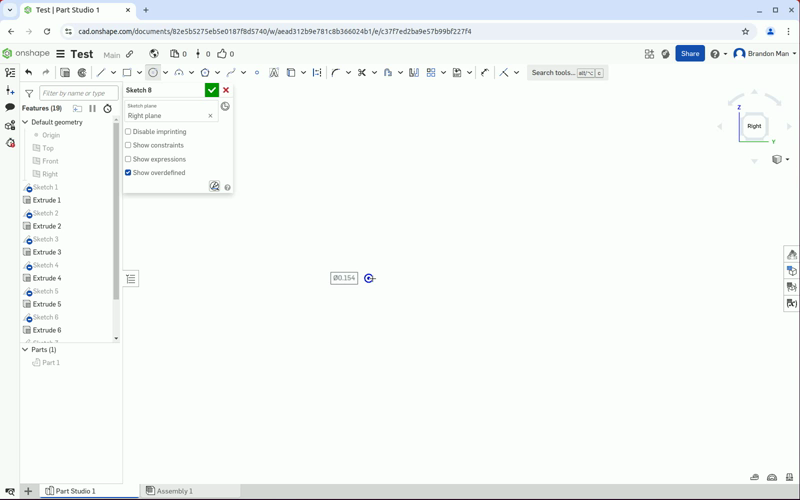
scroll(-6)
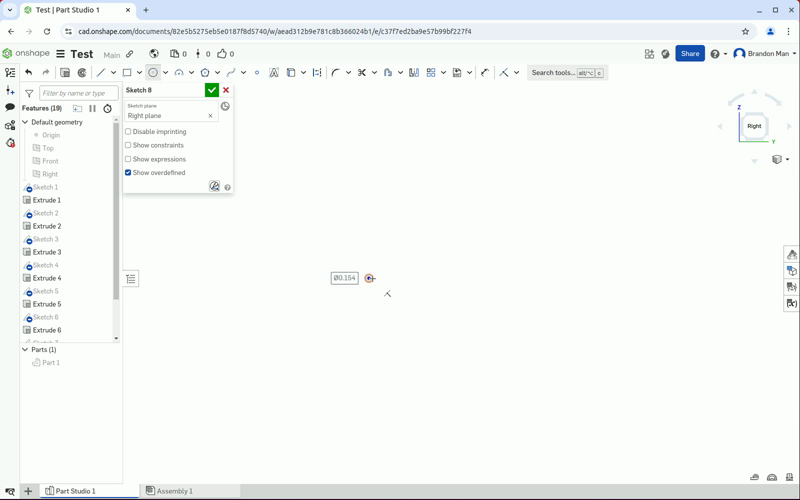
scroll(-6)
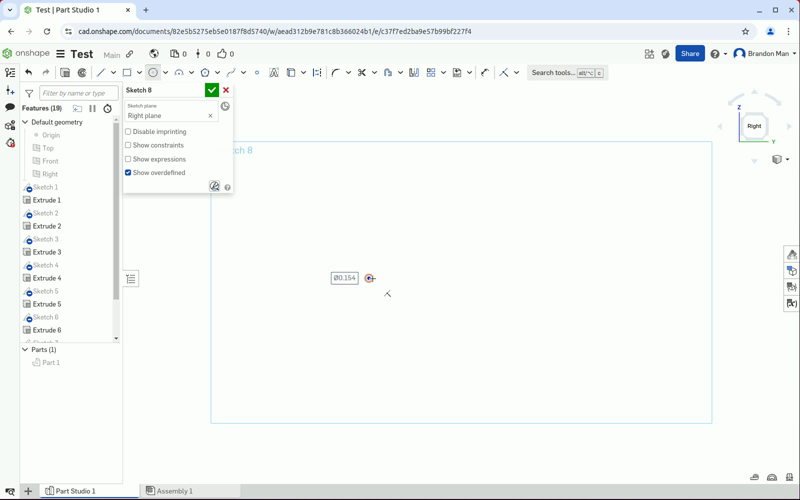
scroll(-6)
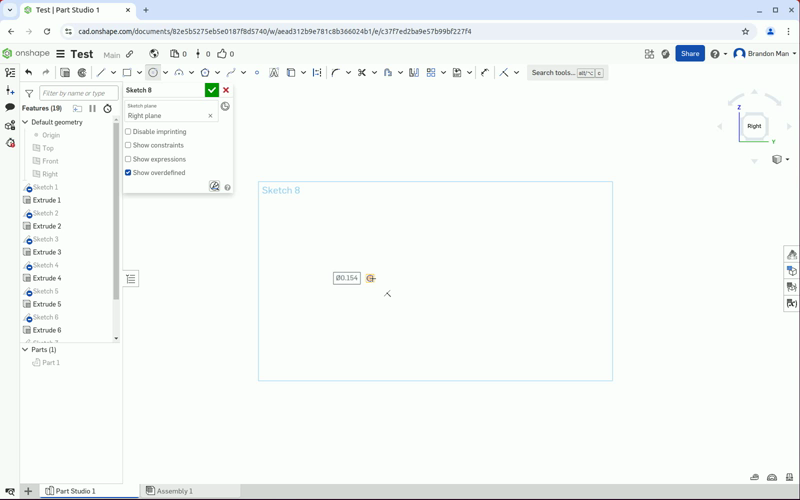
scroll(-6)
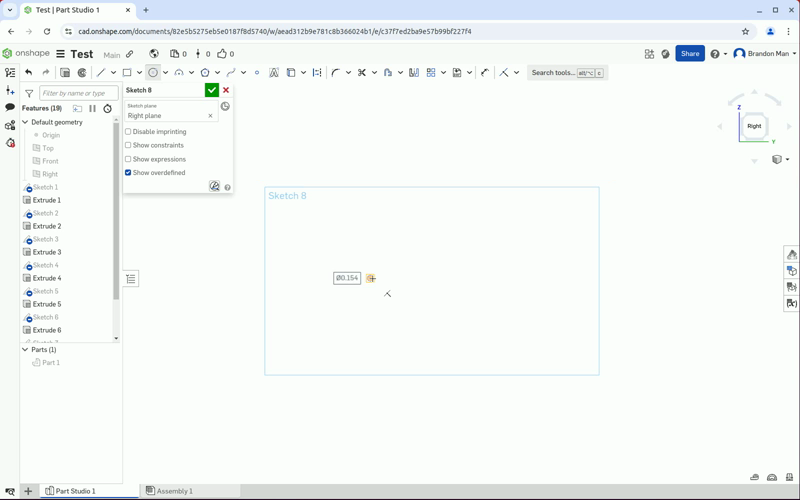
scroll(-6)
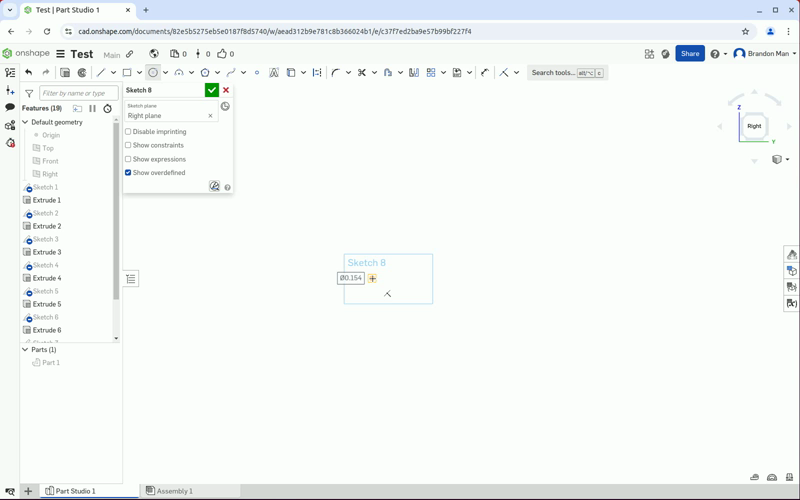
key(esc)
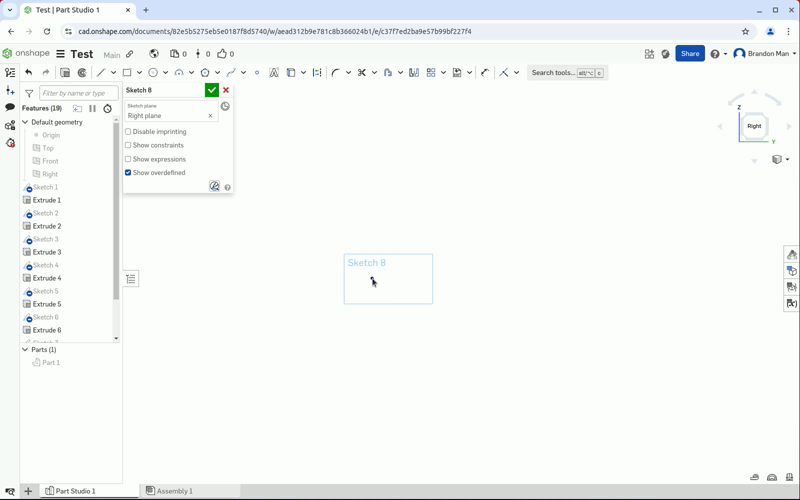
mouse_move(372, 278)
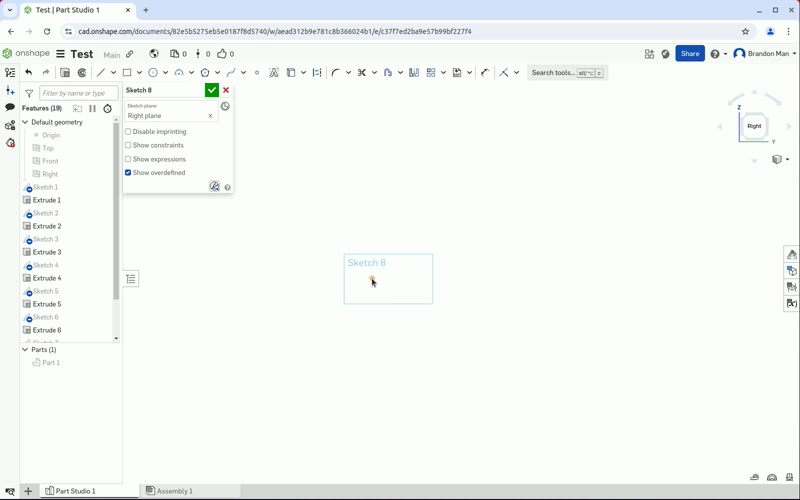
scroll(6)
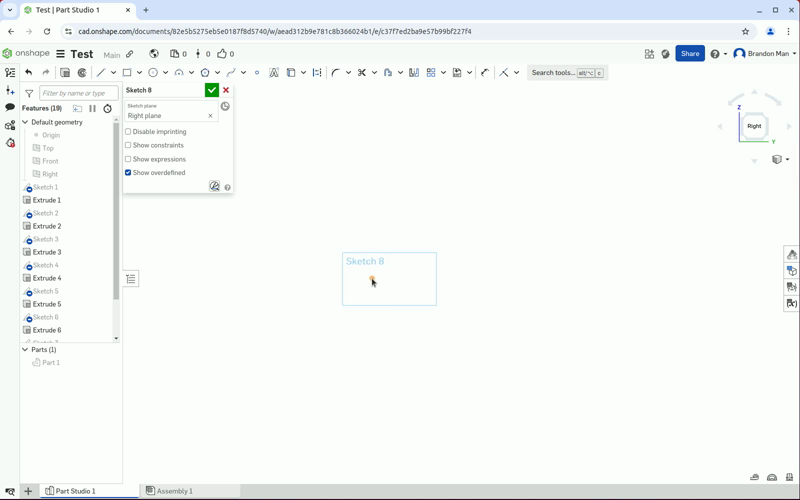
scroll(6)
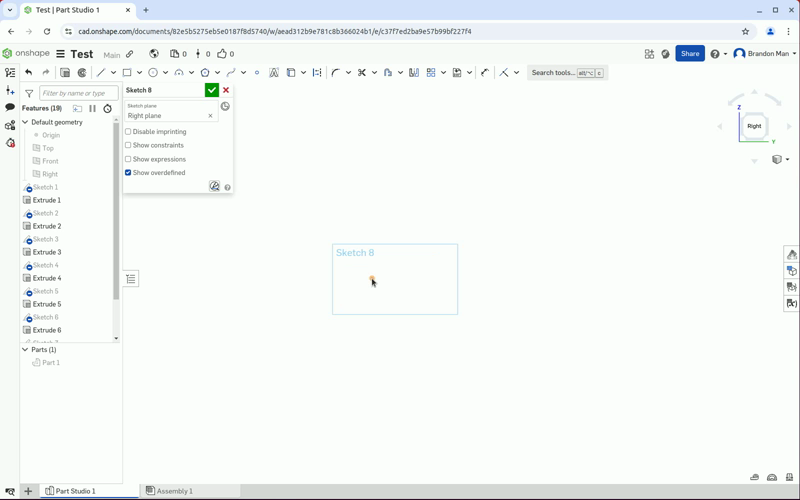
scroll(6)
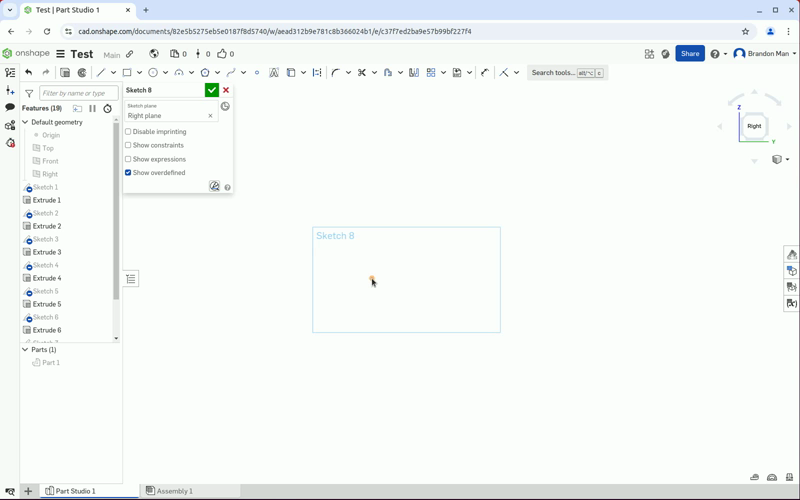
scroll(6)
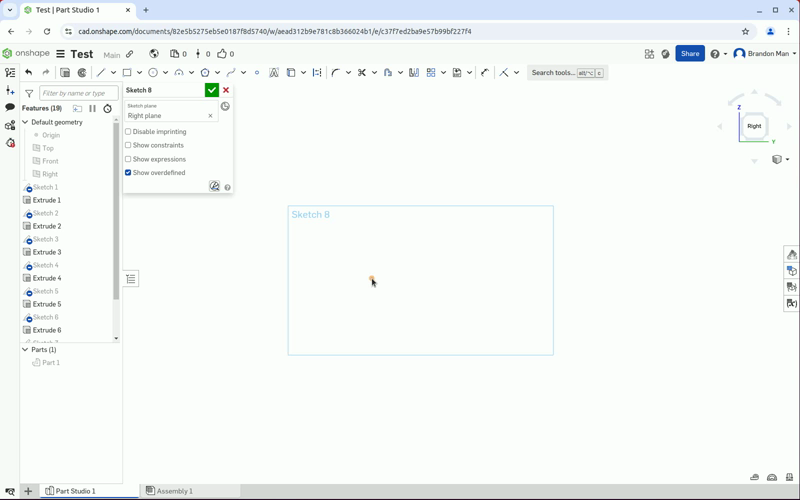
scroll(6)
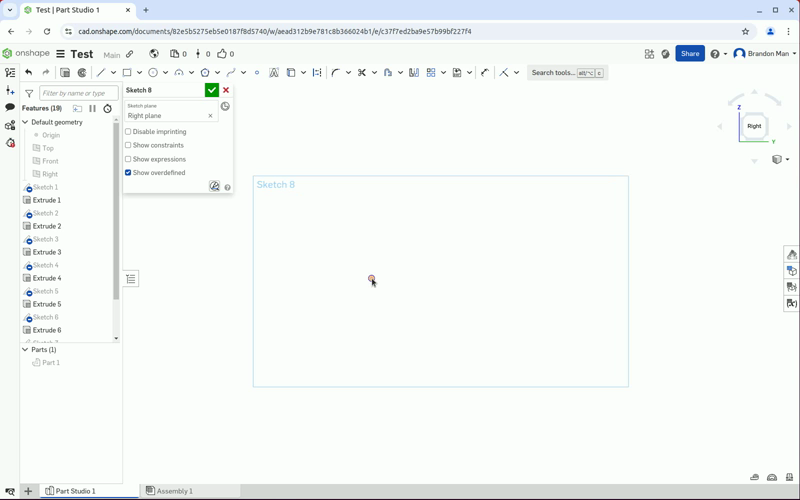
scroll(6)
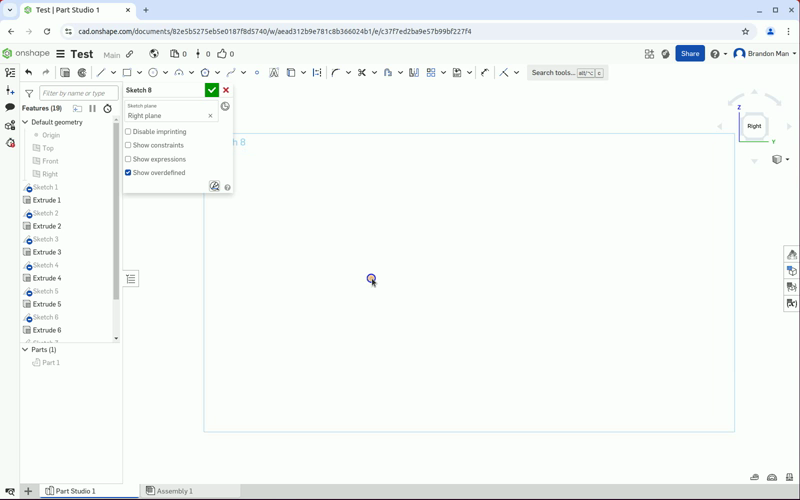
scroll(6)
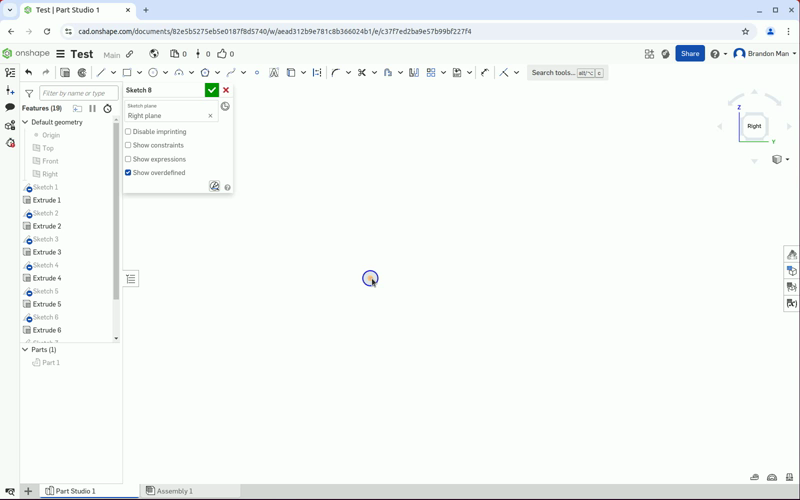
click(372, 278)
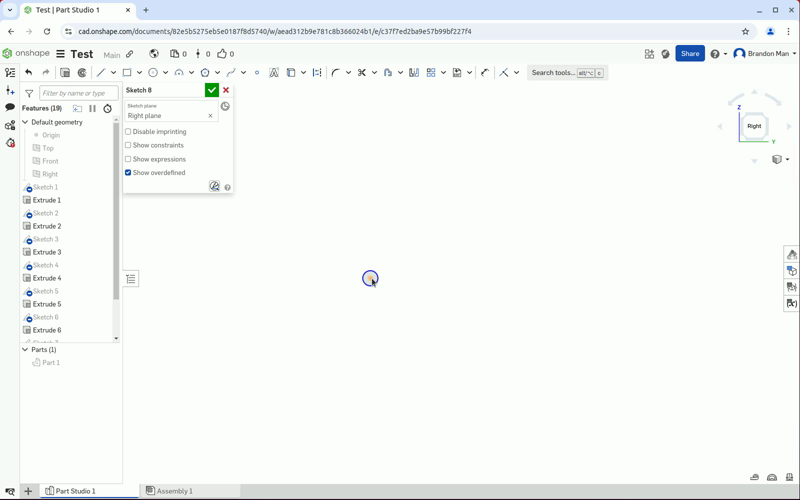
scroll(-6)
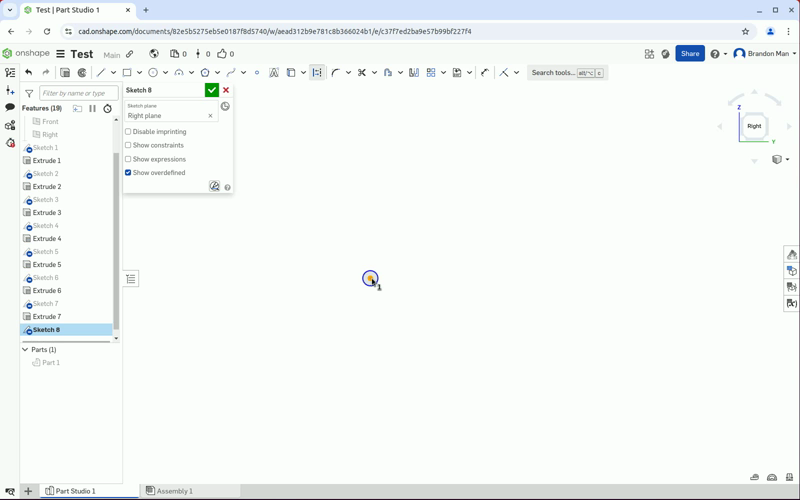
scroll(-6)
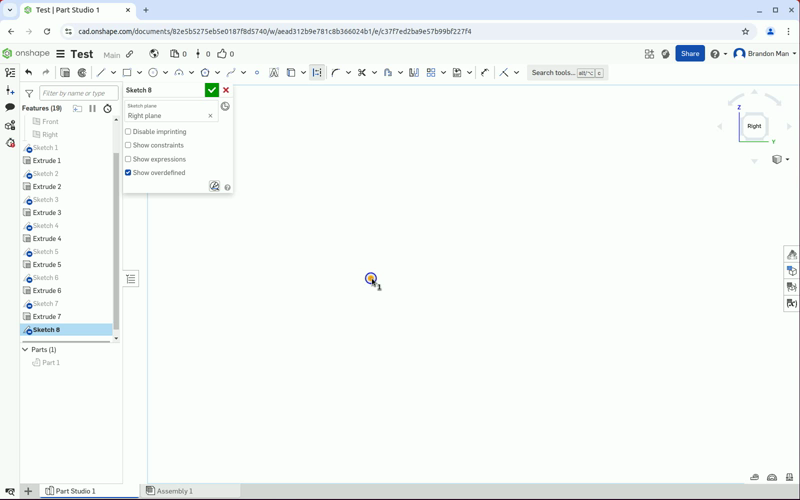
scroll(-6)
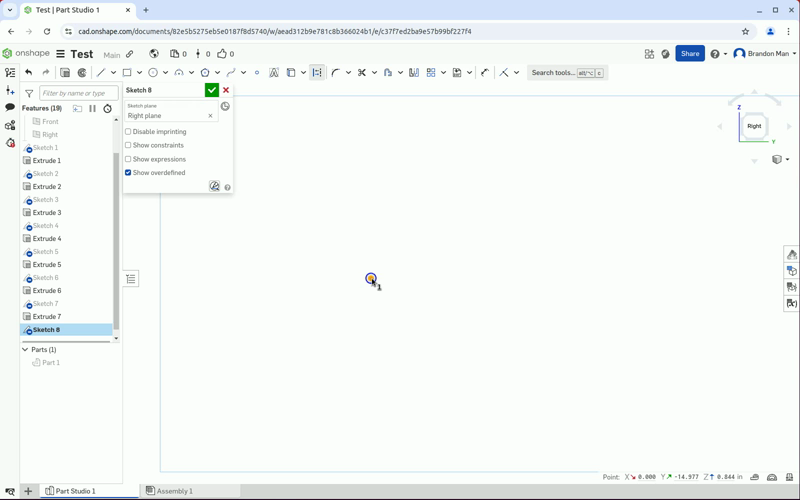
scroll(-6)
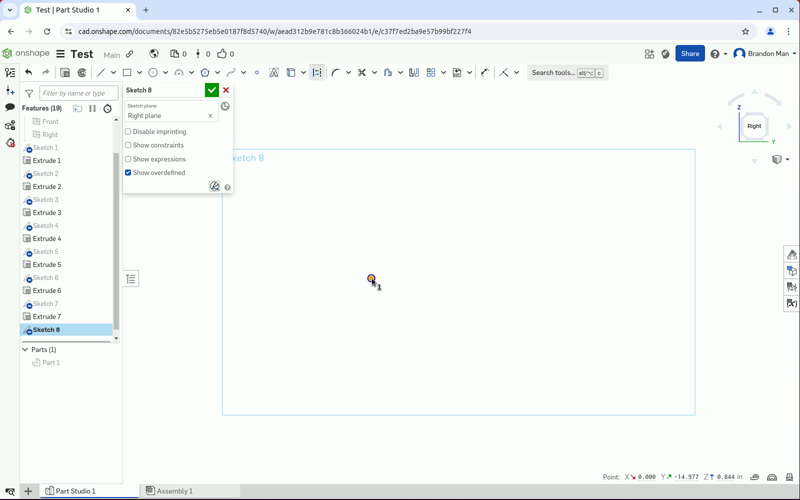
scroll(-6)
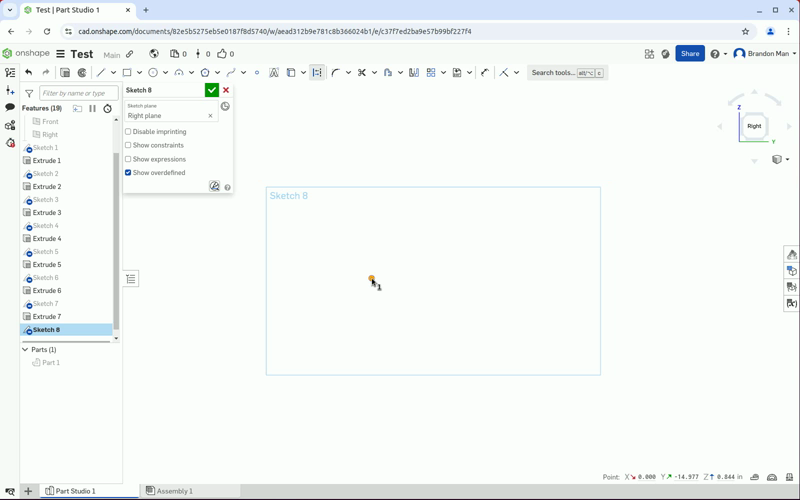
scroll(-6)
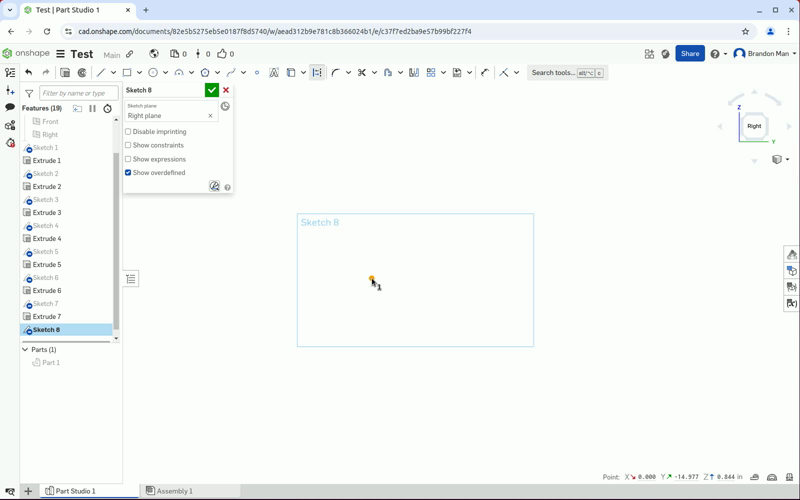
scroll(-6)
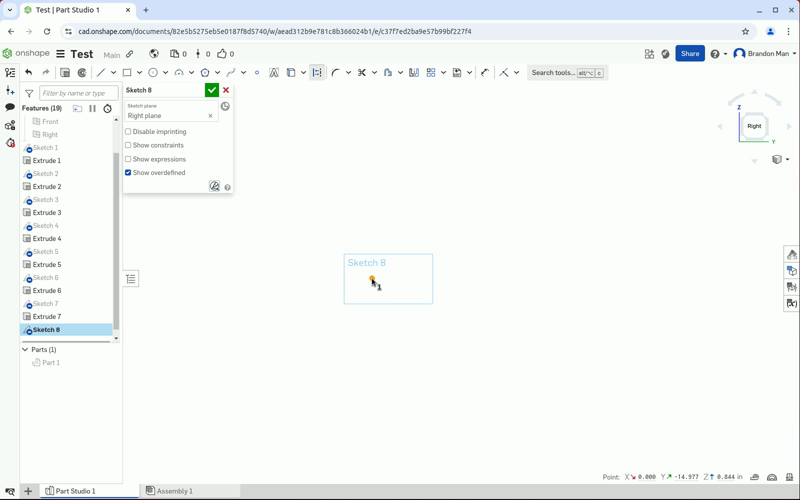
mouse_move(73, 352)
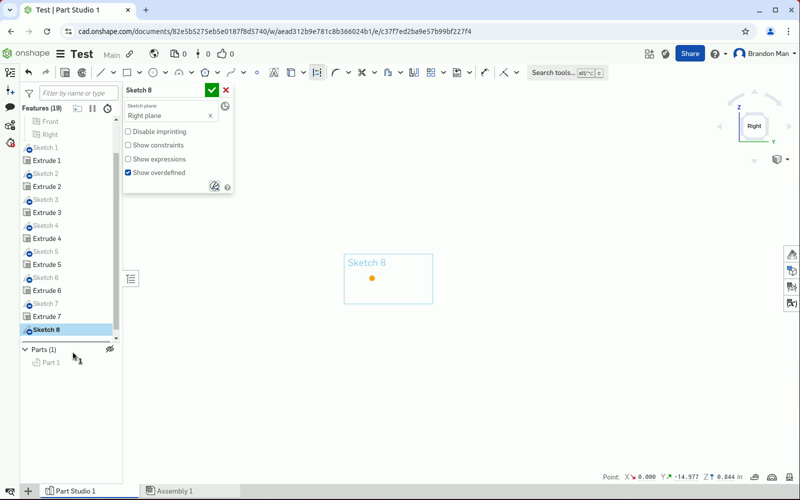
key(shift+y)
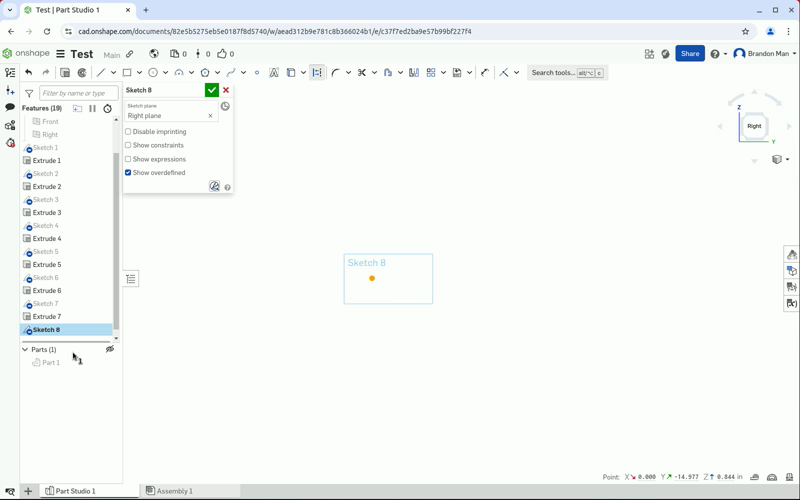
key(shift+e)
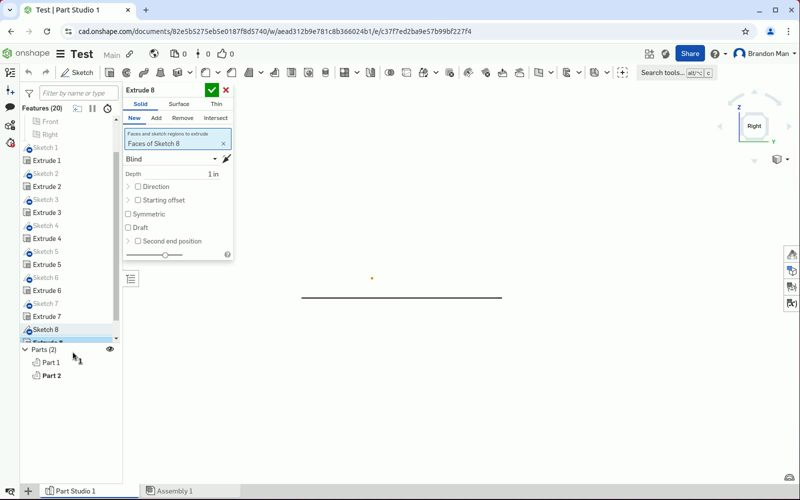
mouse_move(143, 106)
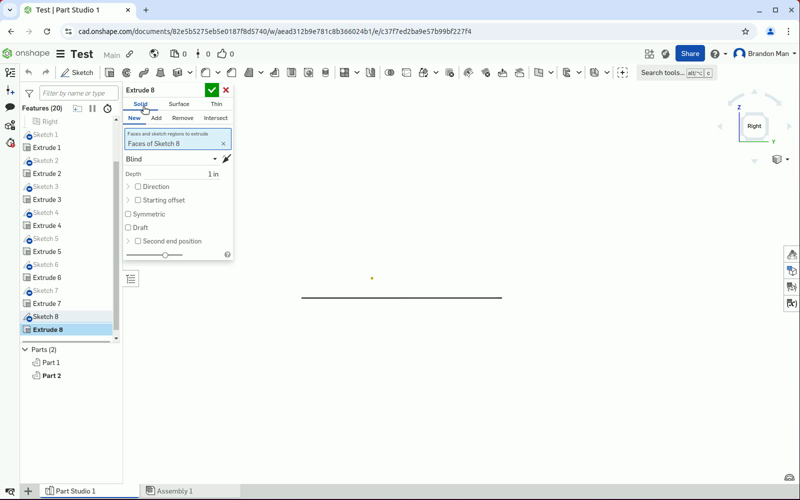
click(143, 106)
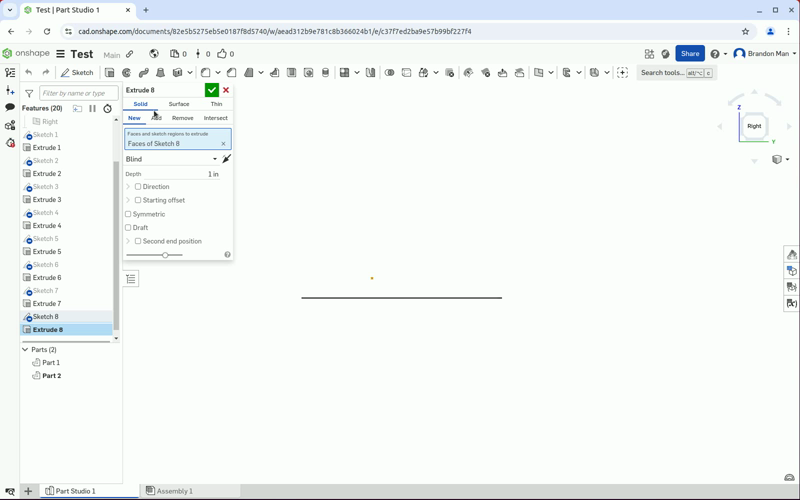
mouse_move(186, 120)
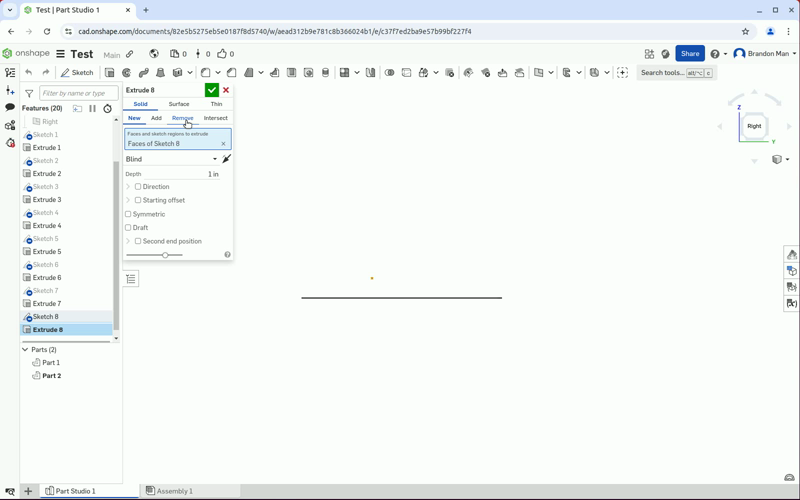
click(186, 120)
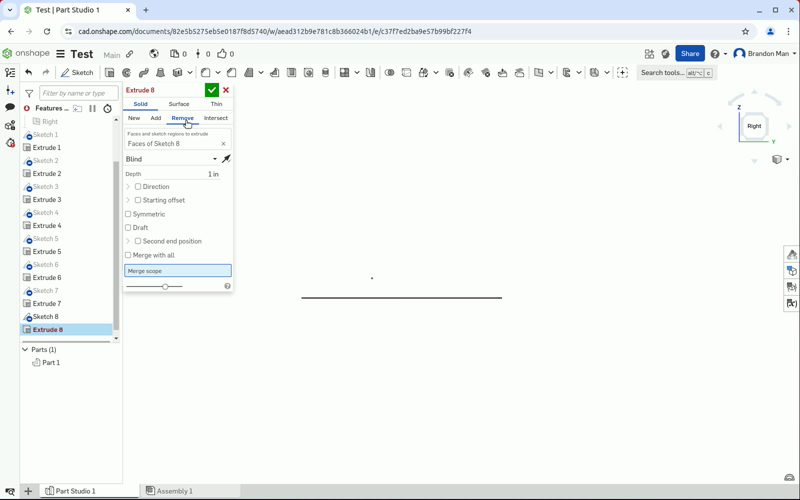
key(tab, 4)
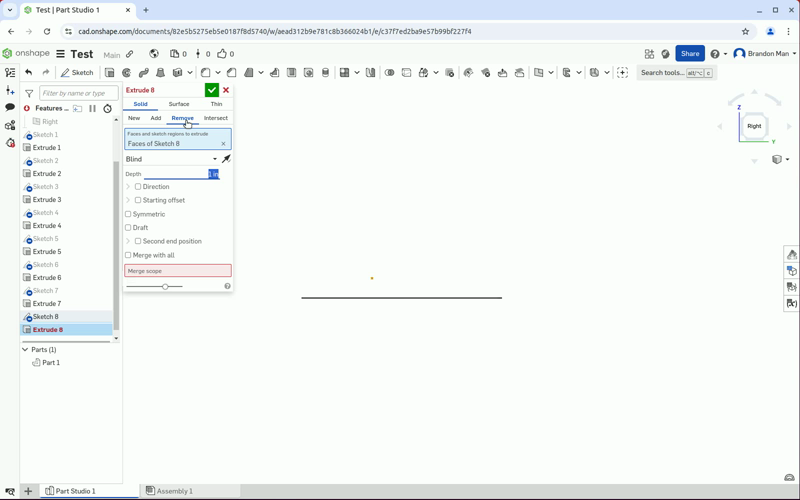
text(3.852)
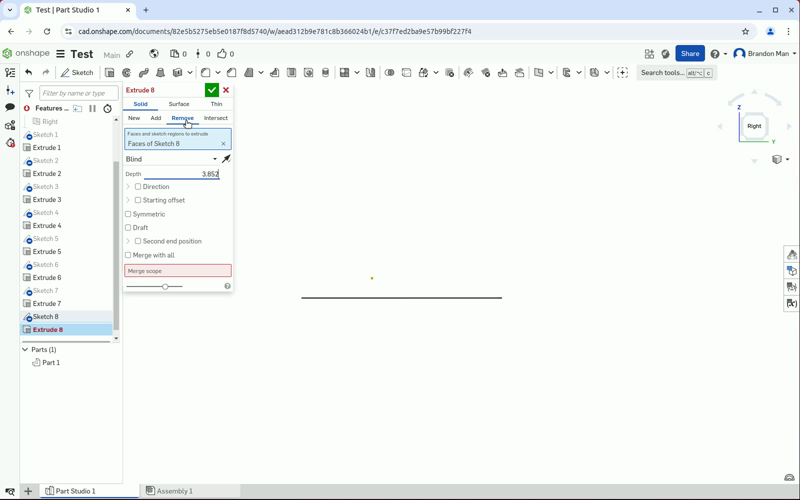
key(tab, 3)
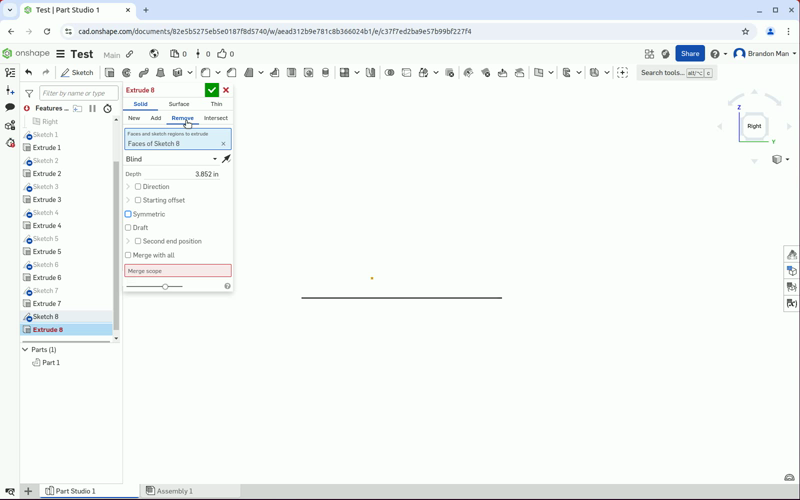
key(space)
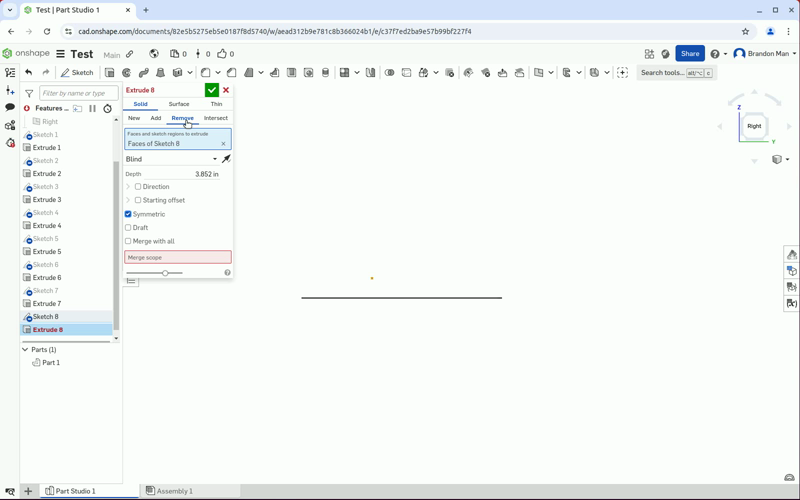
key(tab, 2)
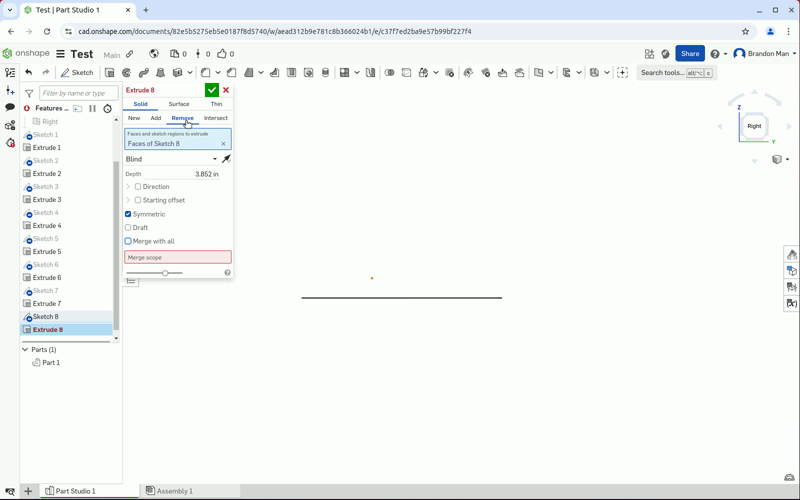
key(space)
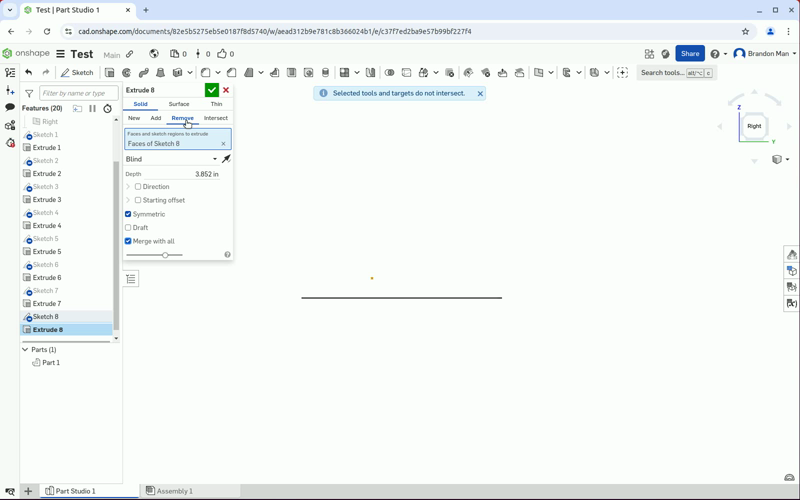
key(enter)
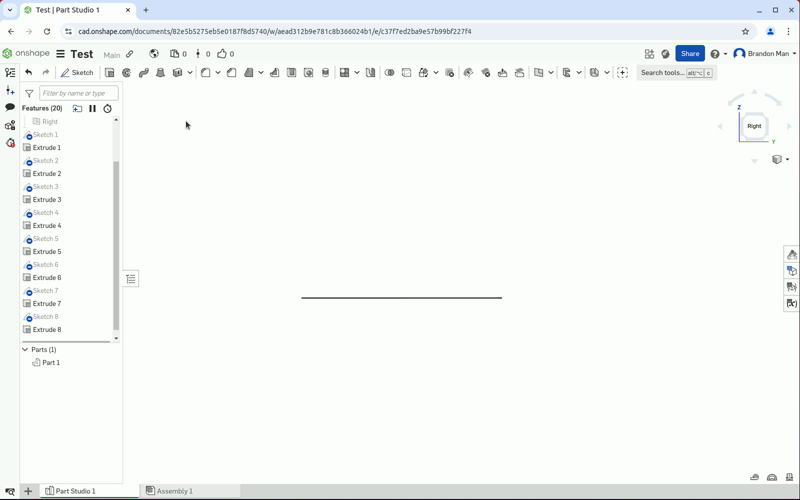
key(shift+h)
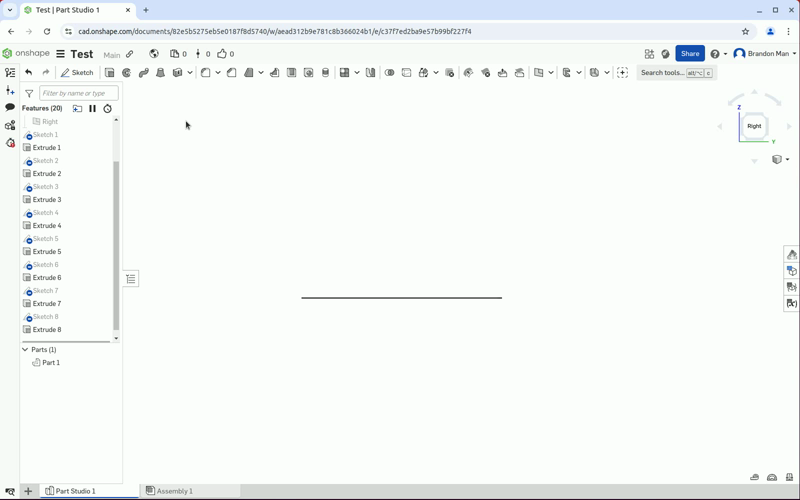
key(shift+h)
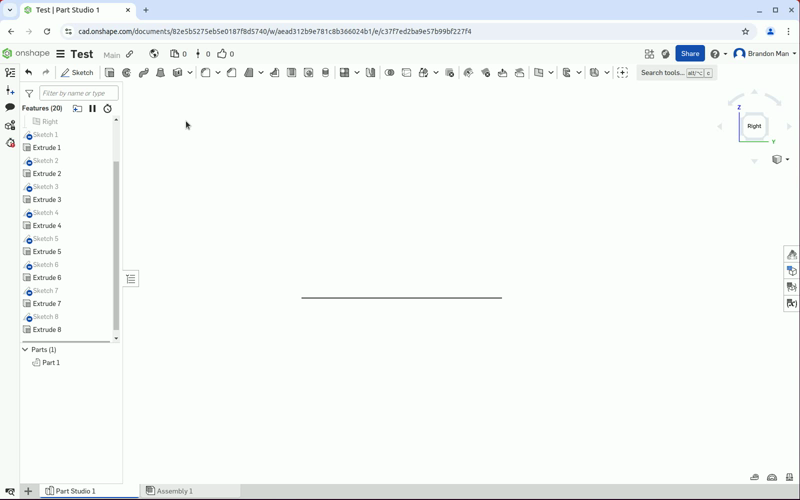
mouse_move(69, 137)
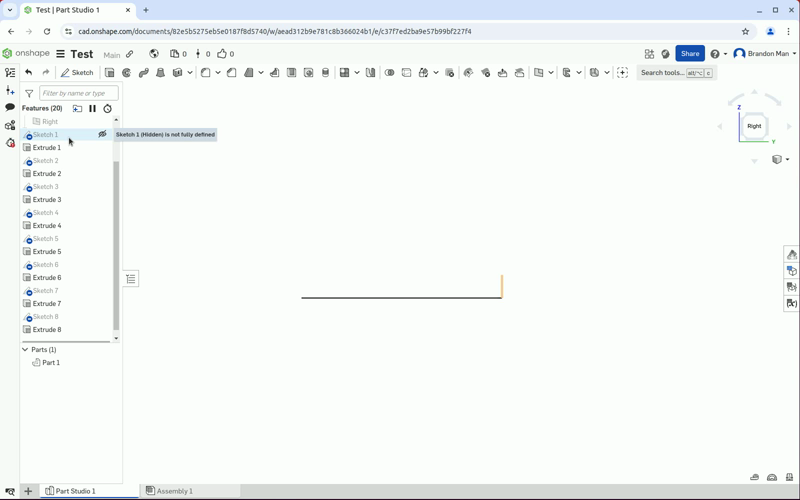
click(69, 137)
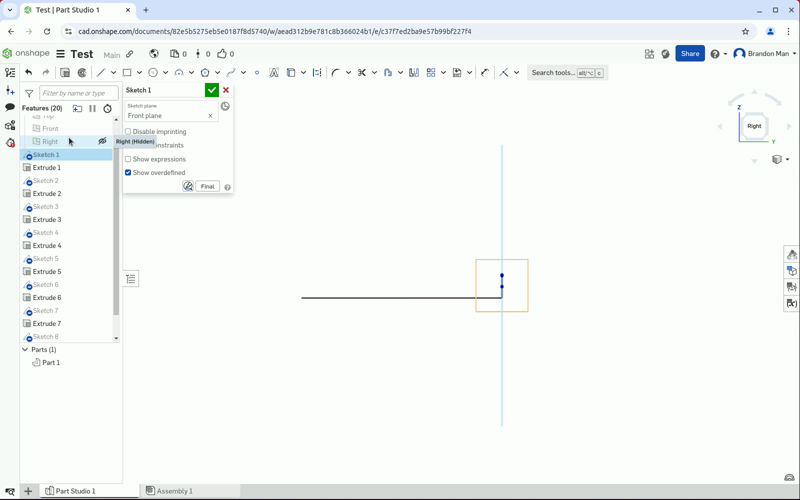
mouse_move(229, 92)
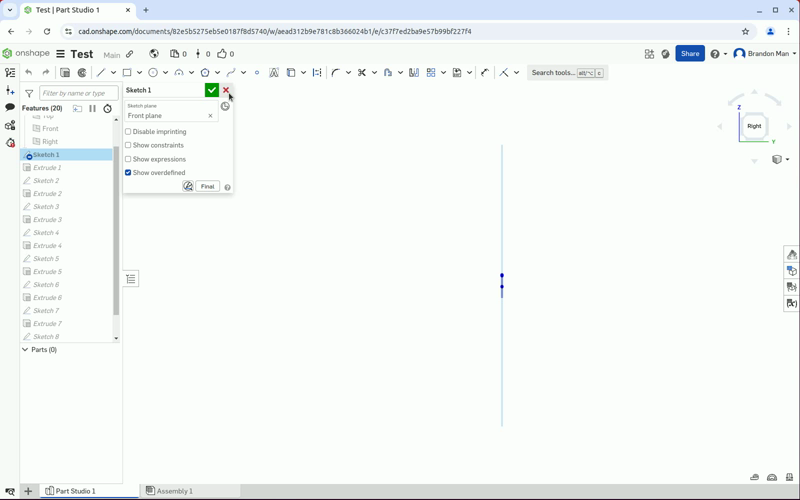
click(229, 92)
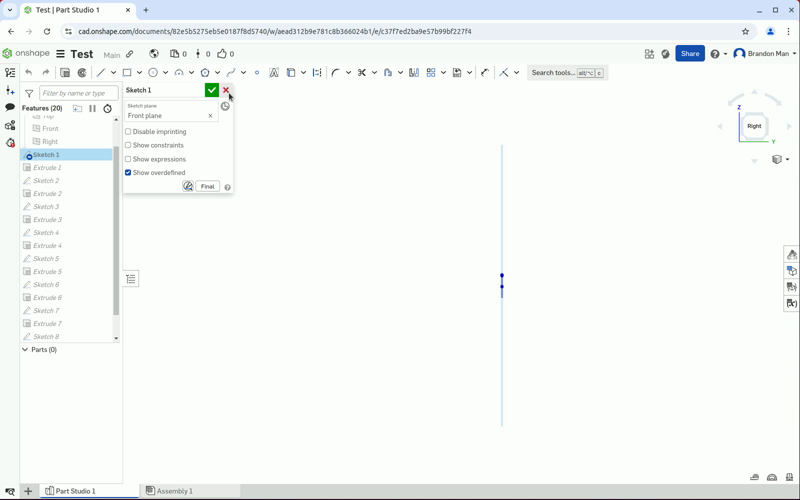
key(shift+s)
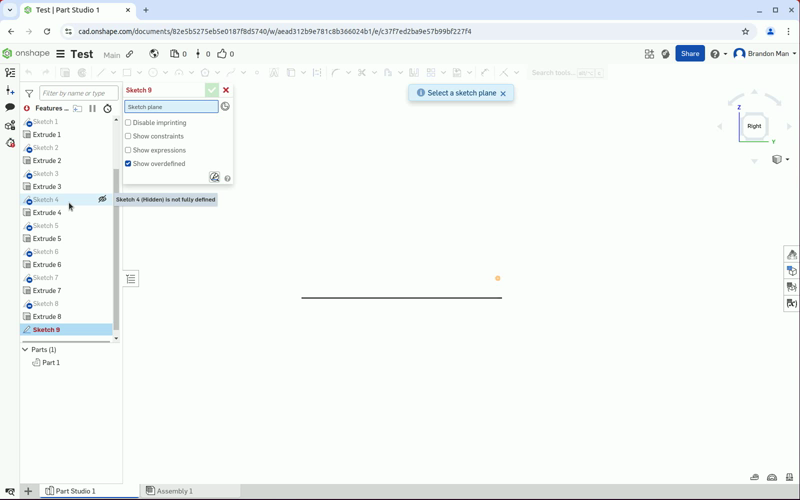
scroll(3)
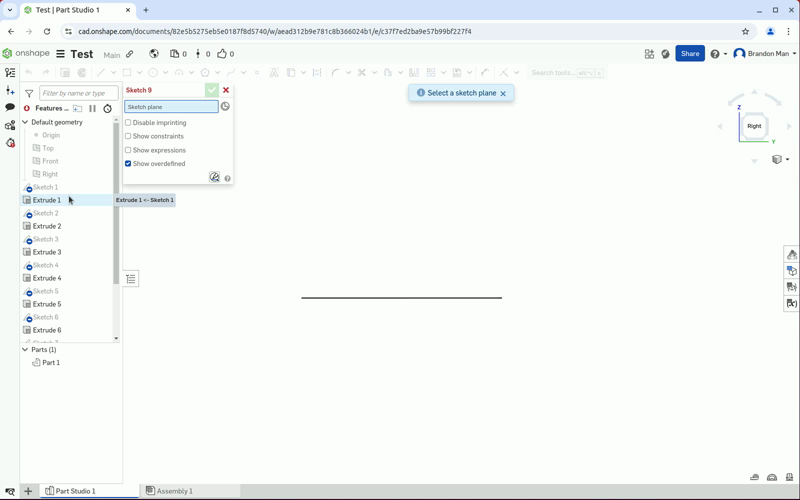
mouse_move(69, 176)
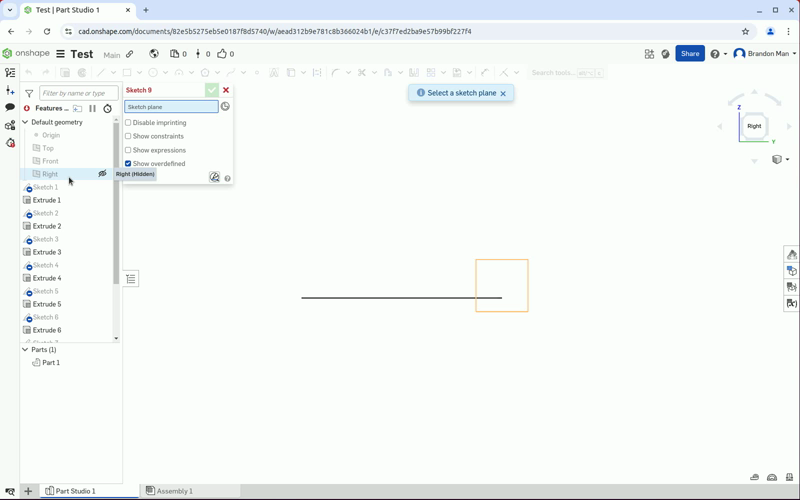
click(69, 176)
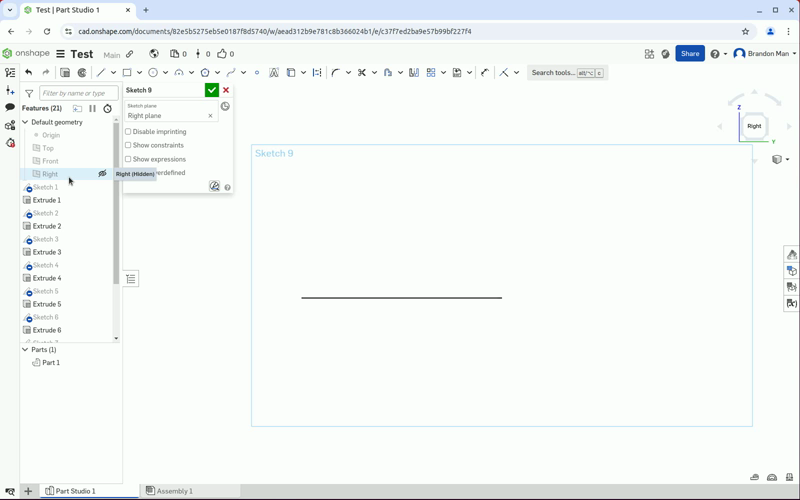
mouse_move(73, 352)
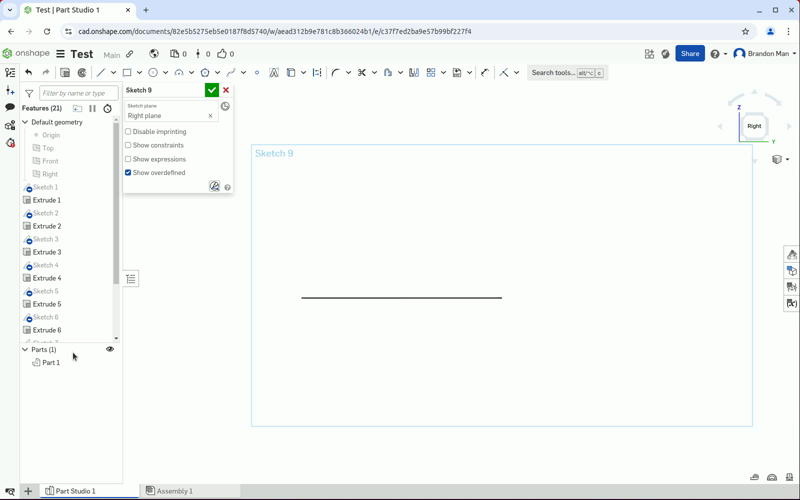
key(y)
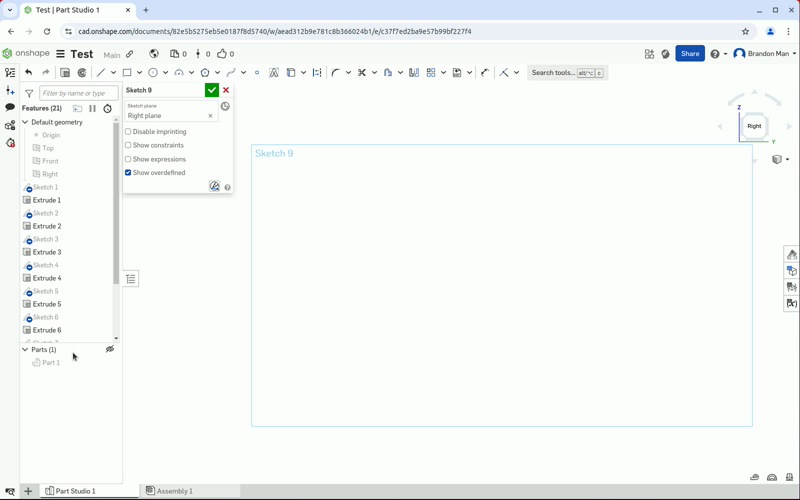
key(c)
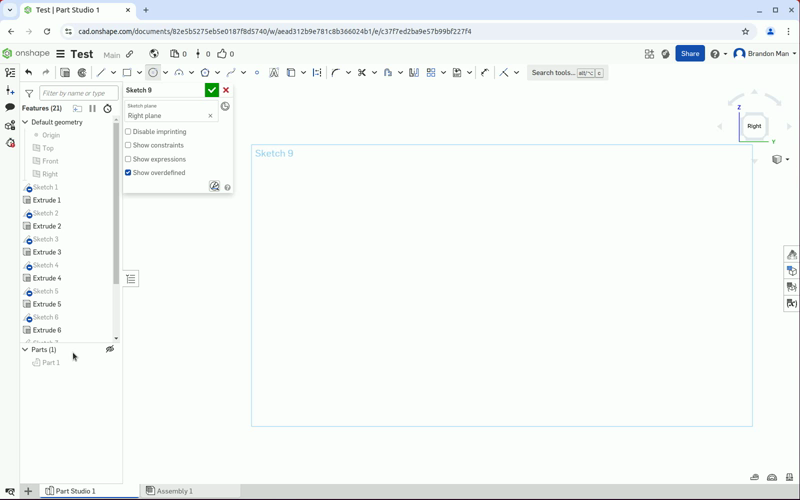
key_down(shift)
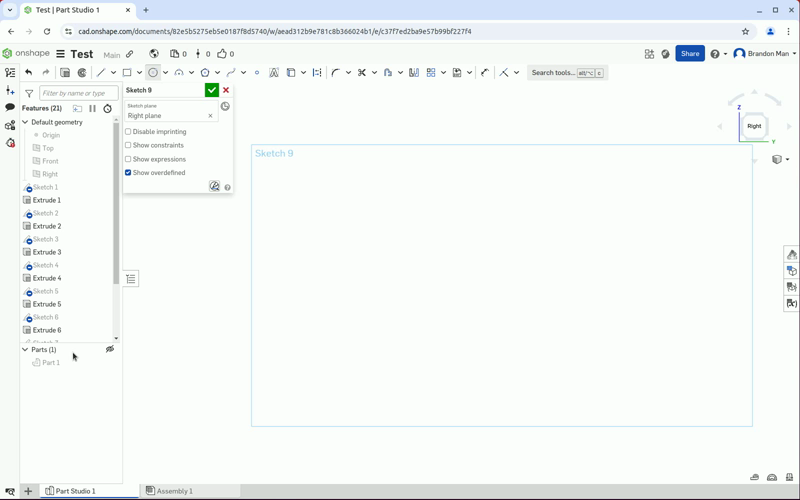
mouse_move(350, 278)
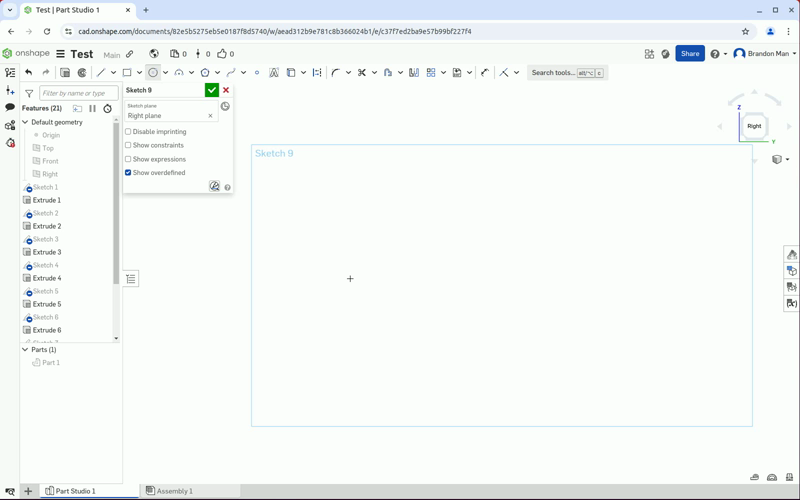
click(350, 278)
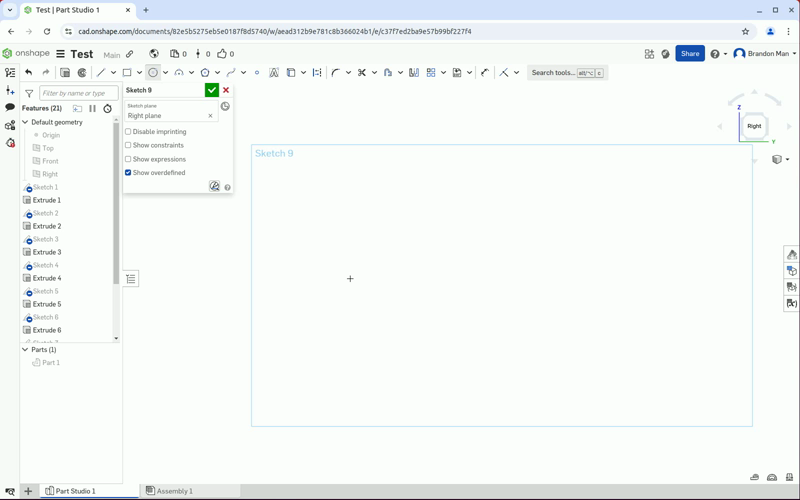
key_up(shift)
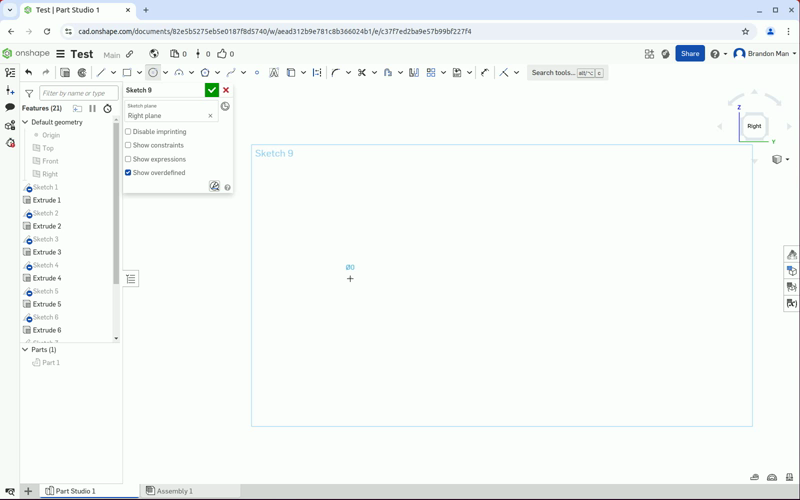
mouse_move(350, 278)
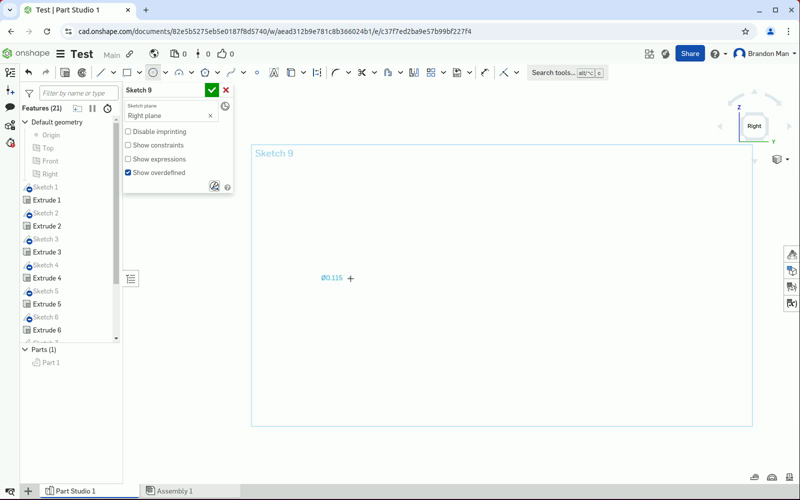
scroll(6)
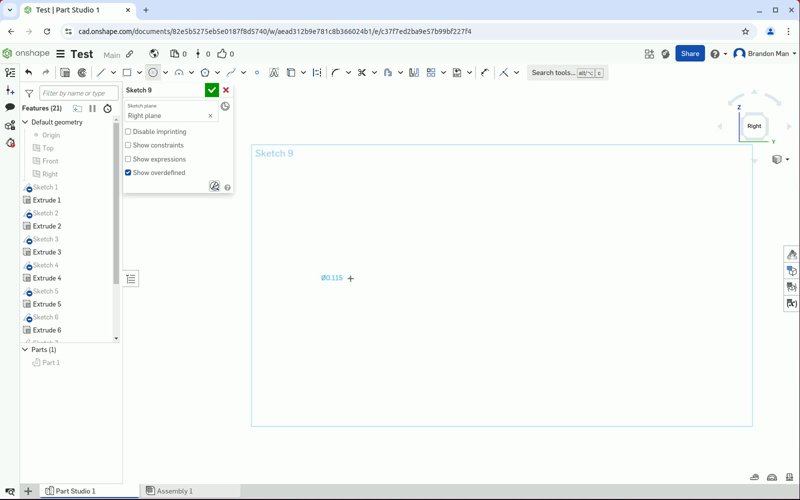
scroll(6)
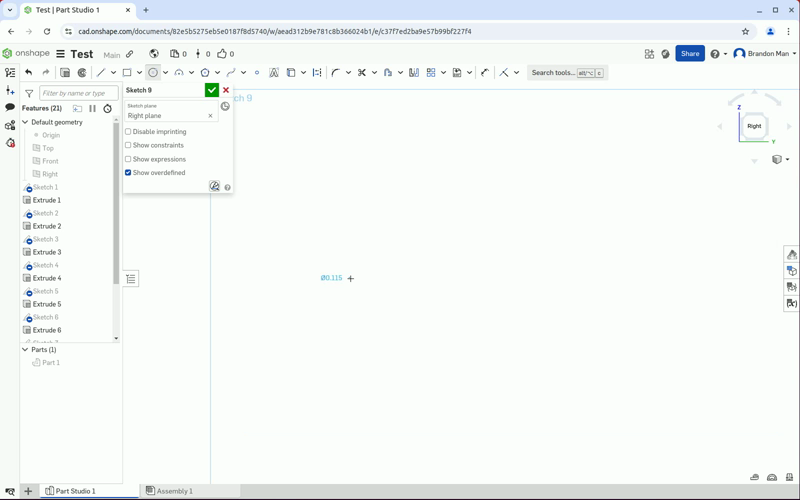
scroll(6)
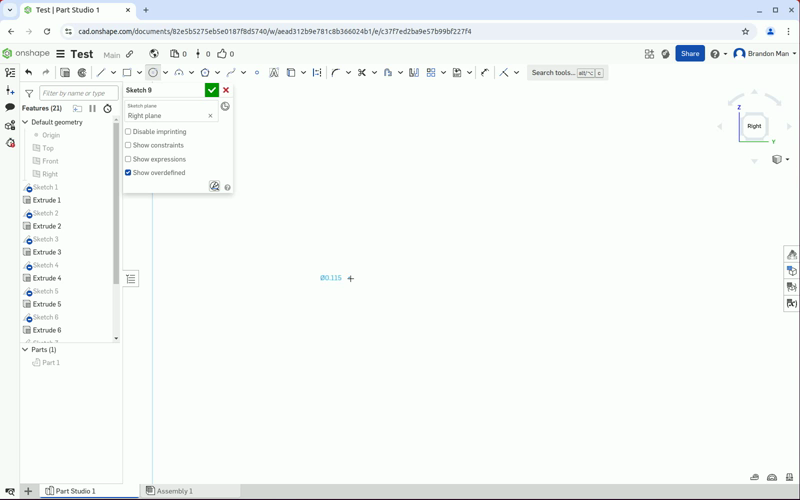
scroll(6)
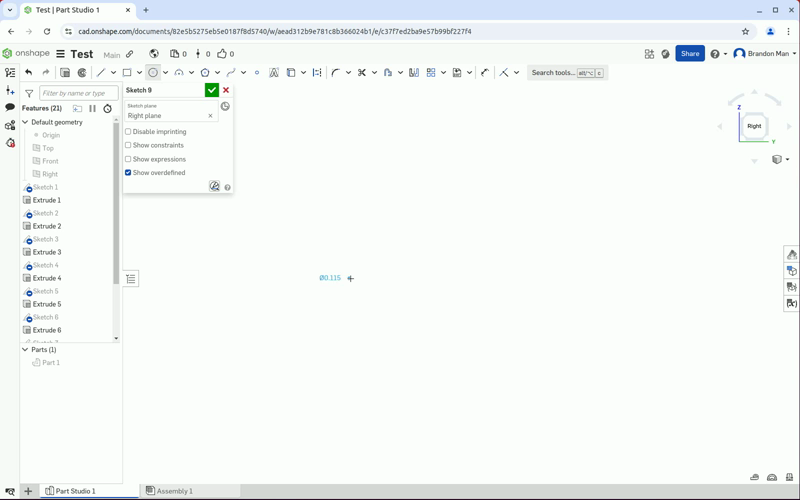
scroll(6)
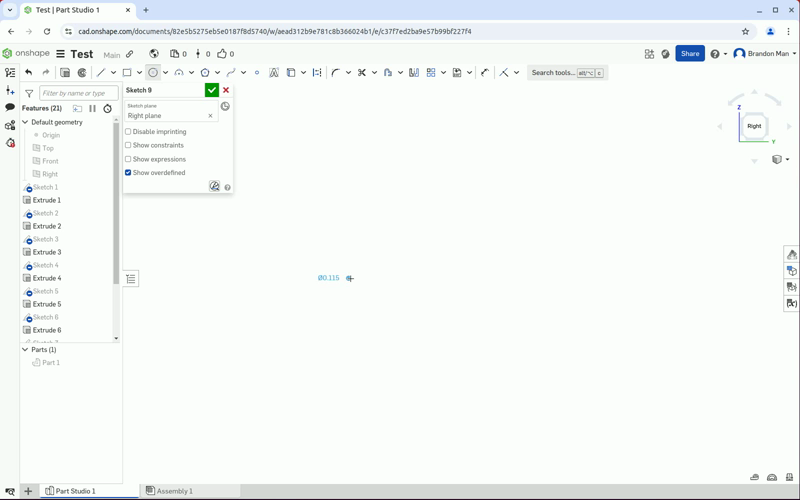
scroll(6)
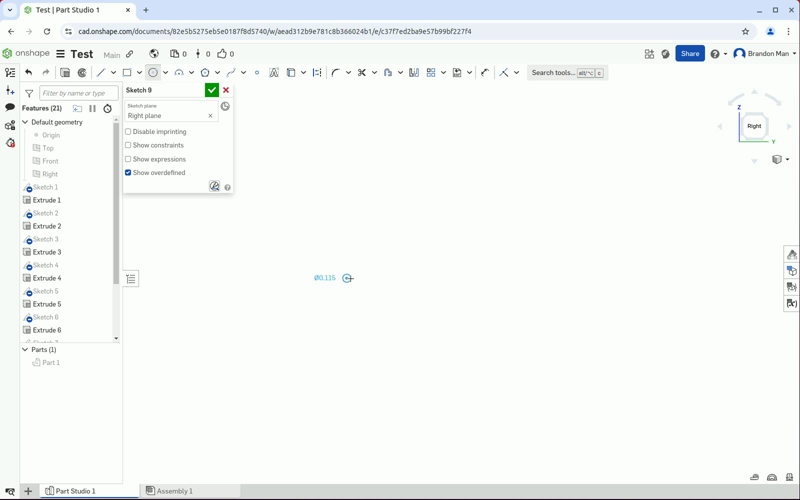
scroll(6)
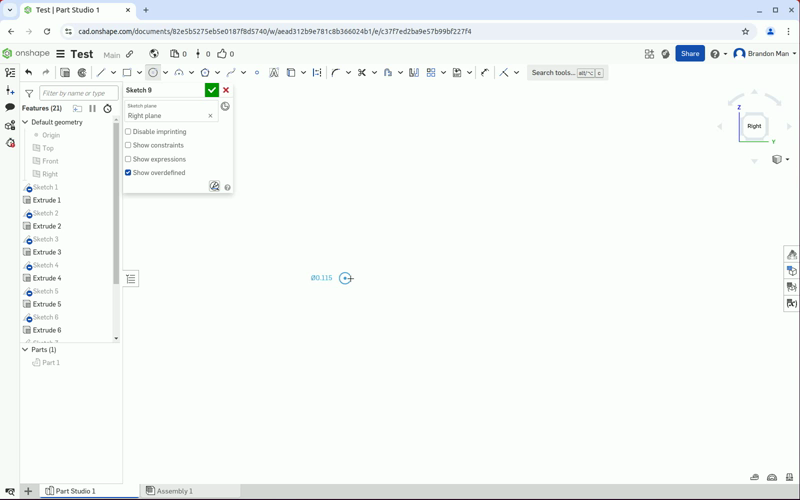
click(350, 278)
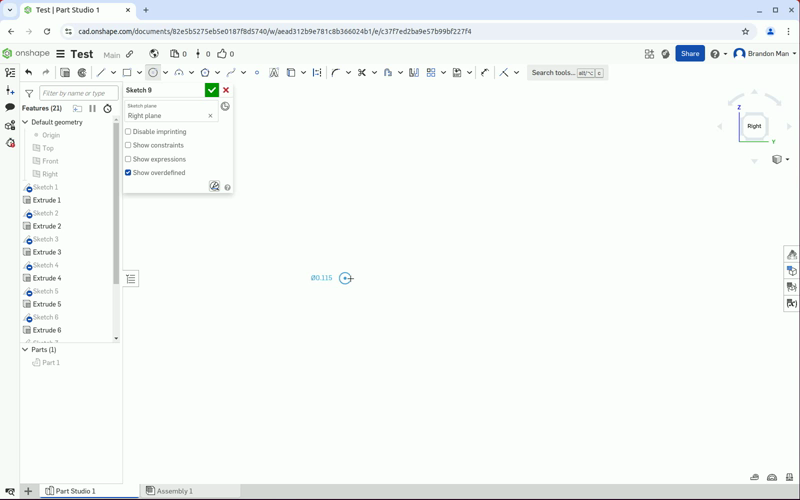
scroll(-6)
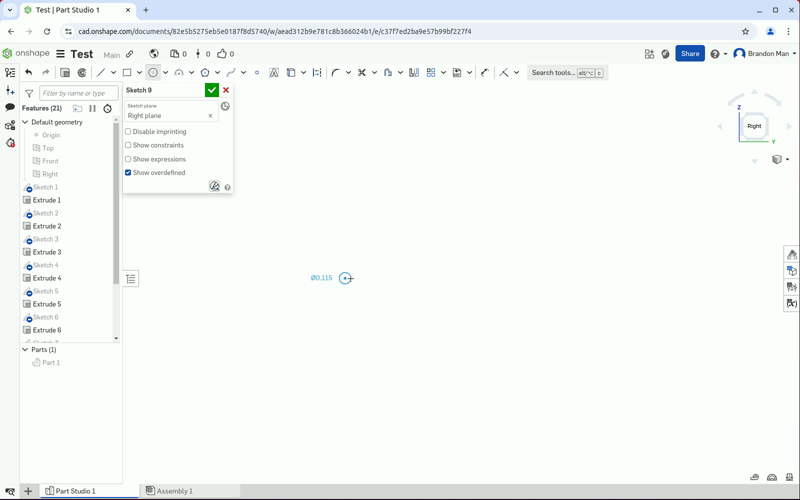
scroll(-6)
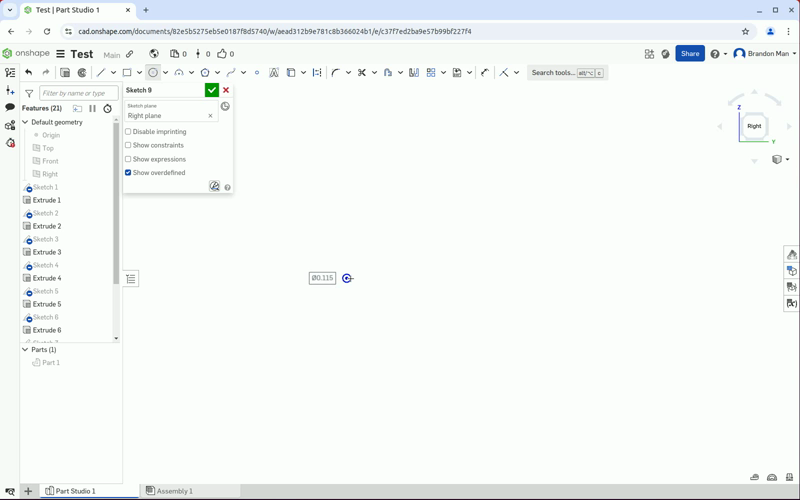
scroll(-6)
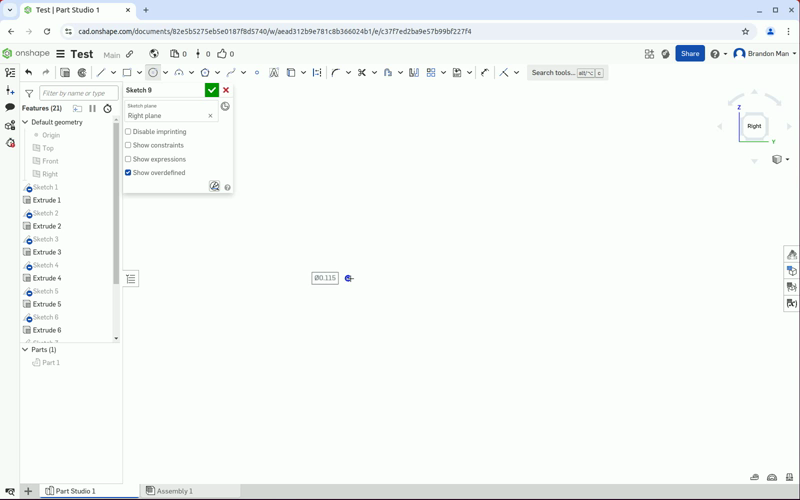
scroll(-6)
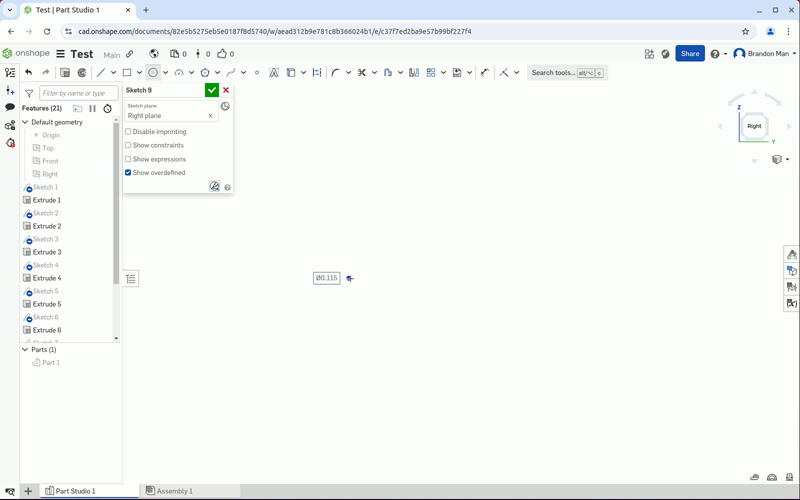
scroll(-6)
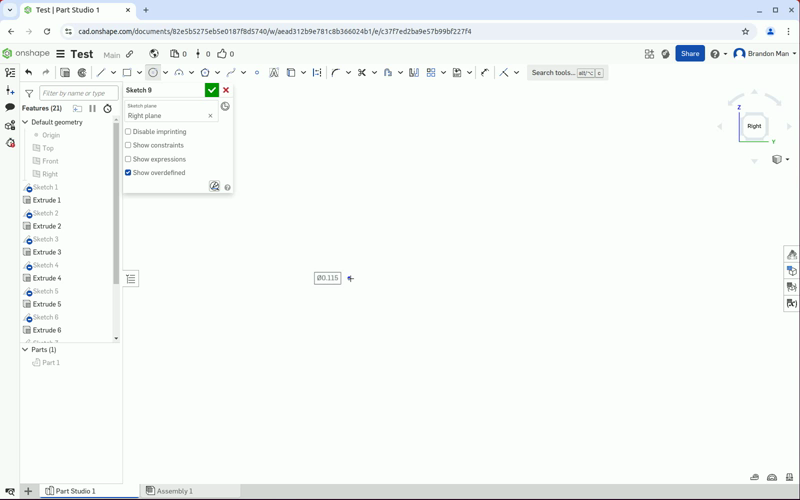
scroll(-6)
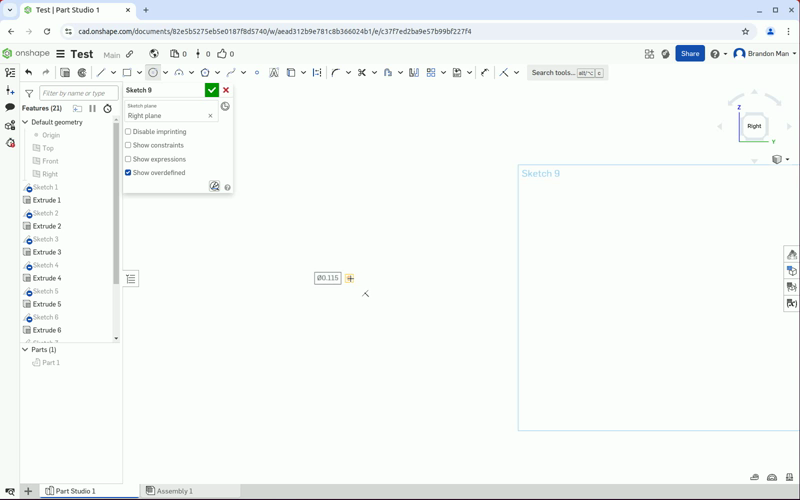
scroll(-6)
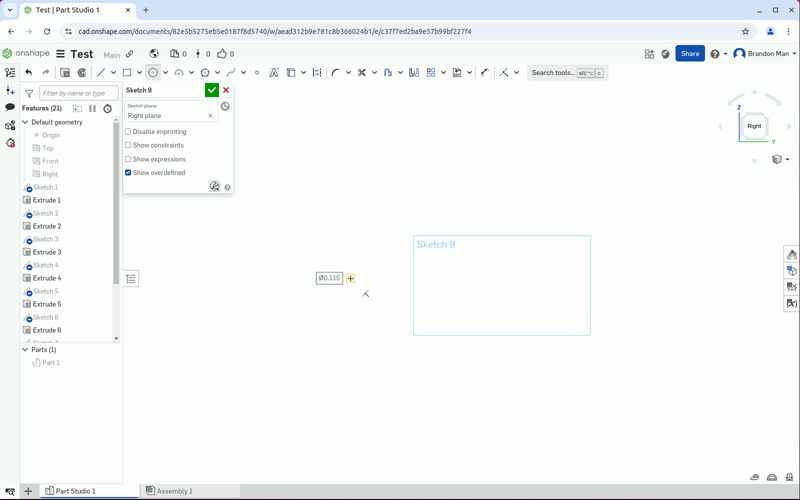
key(esc)
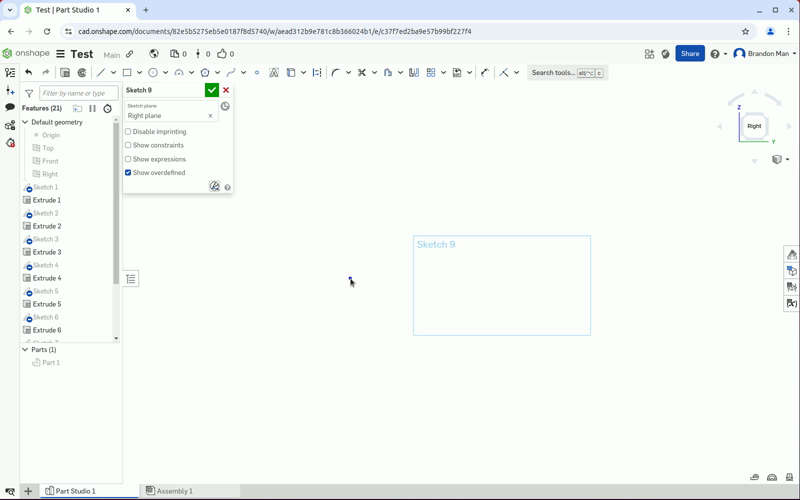
mouse_move(350, 278)
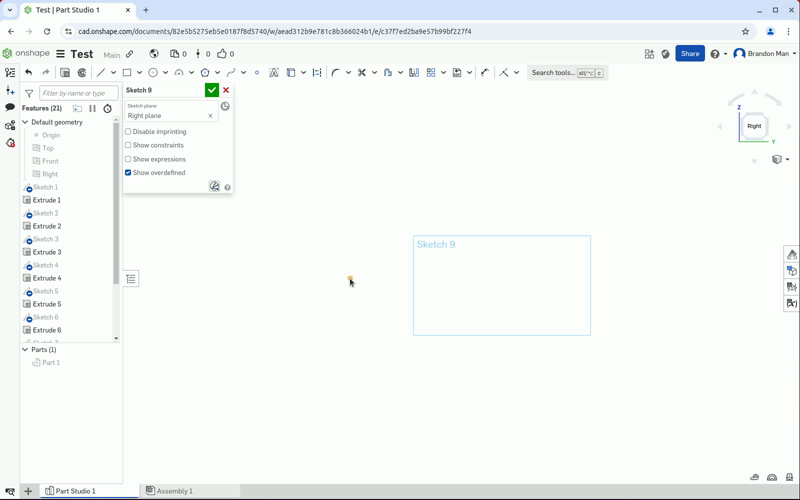
scroll(6)
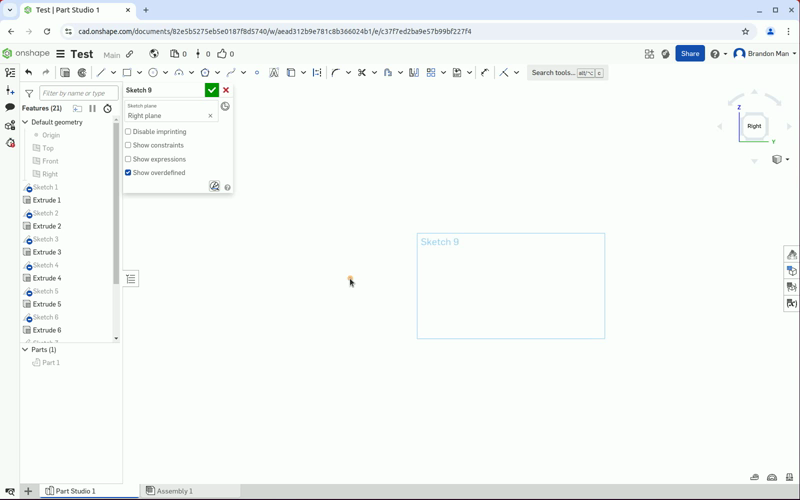
scroll(6)
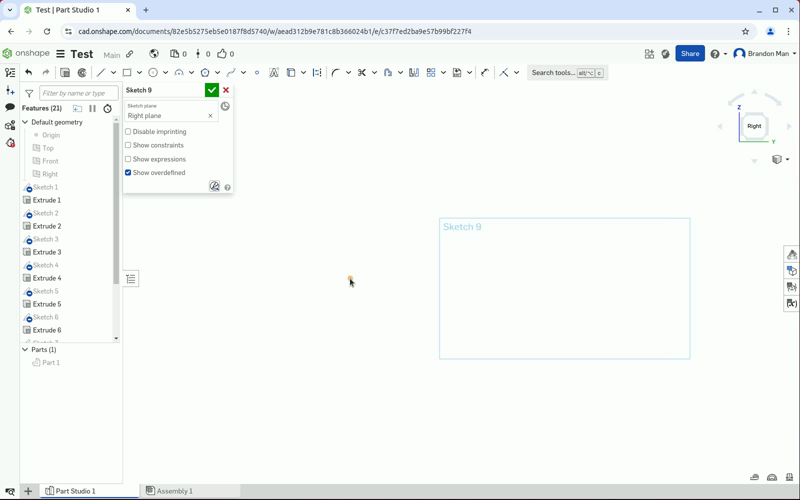
scroll(6)
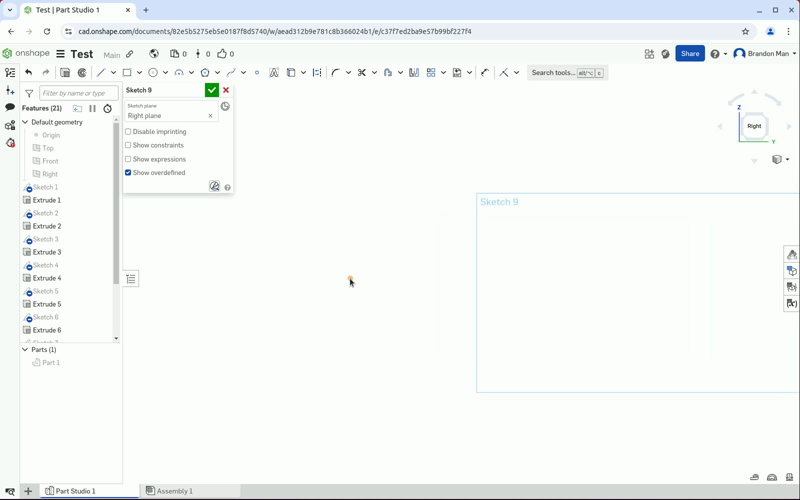
scroll(6)
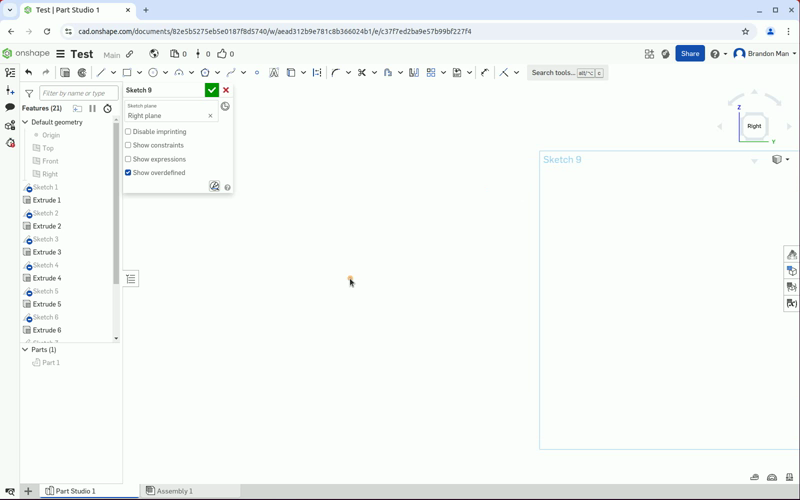
scroll(6)
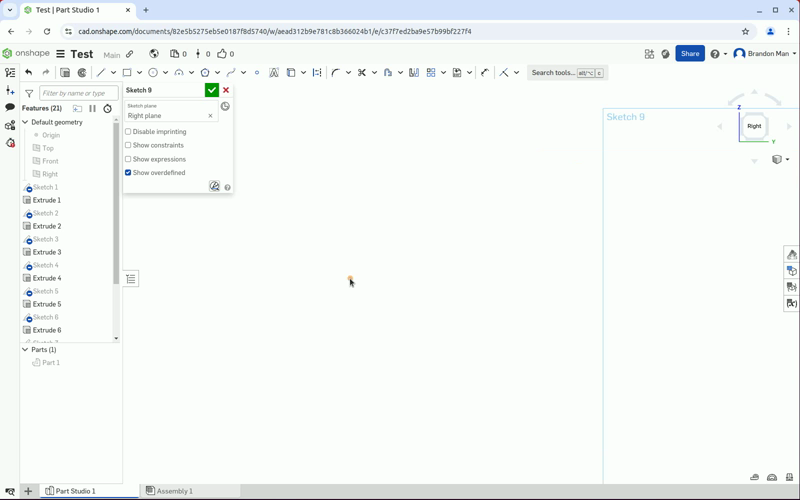
scroll(6)
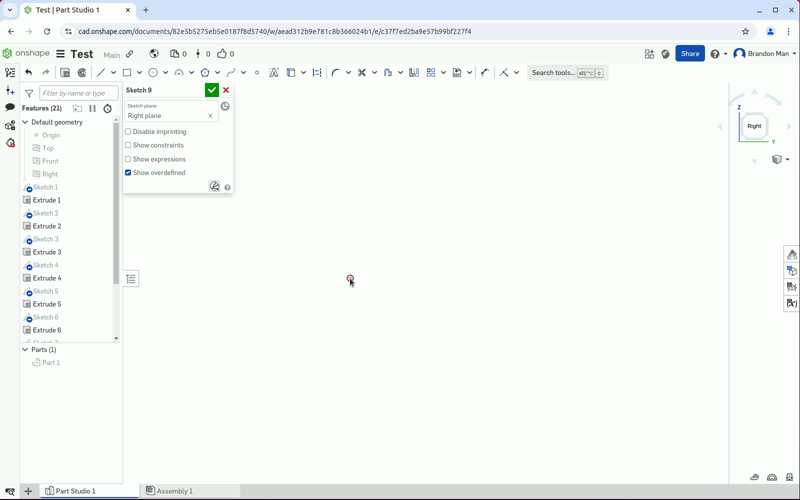
scroll(6)
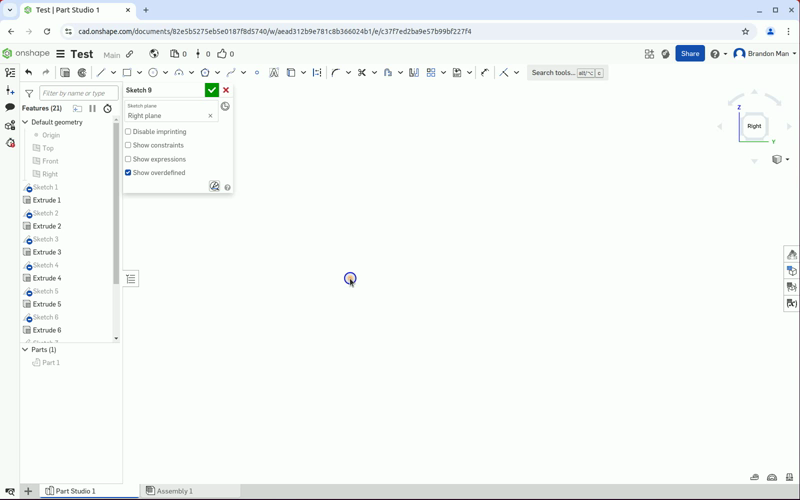
click(350, 278)
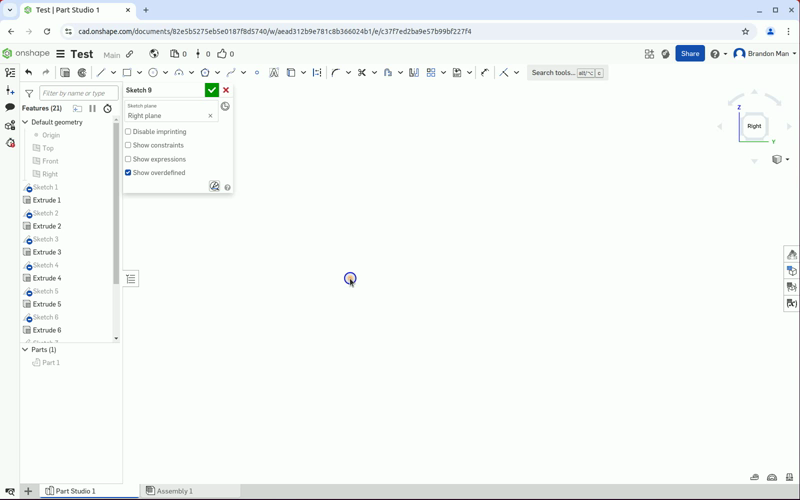
scroll(-6)
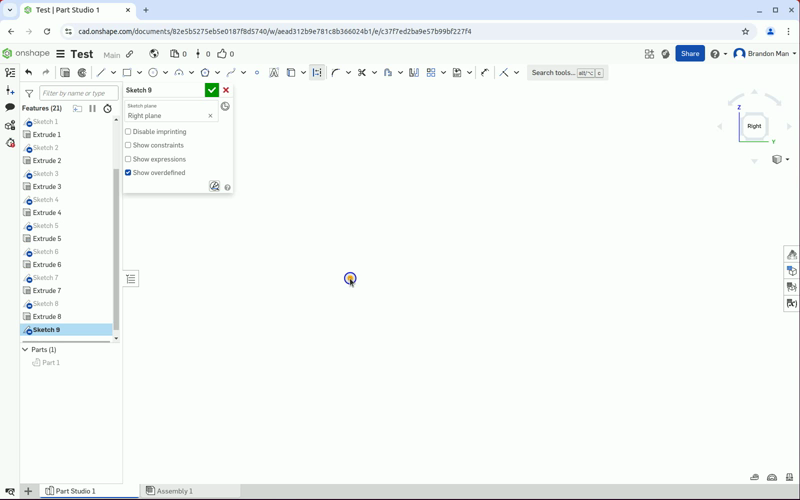
scroll(-6)
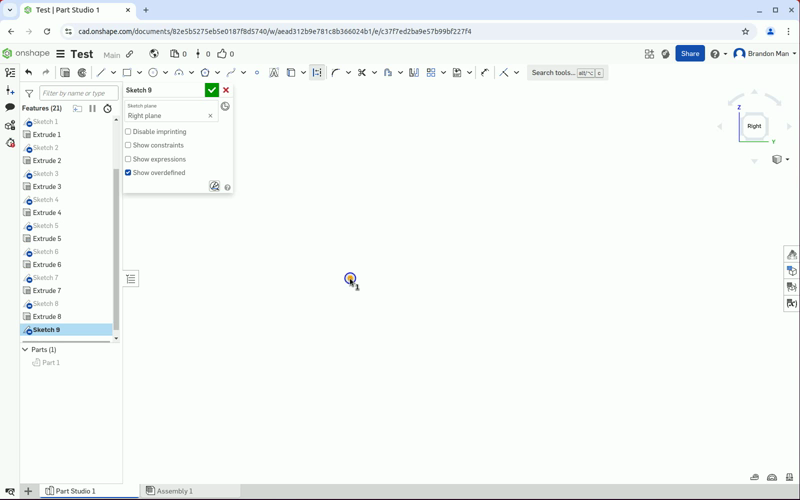
scroll(-6)
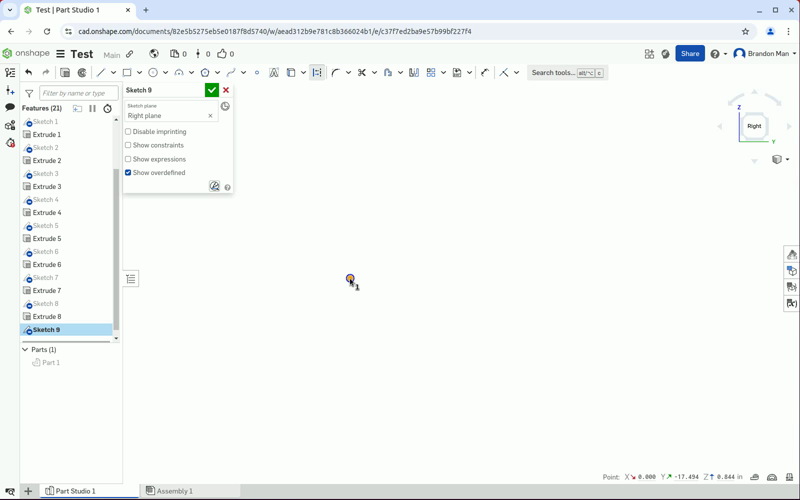
scroll(-6)
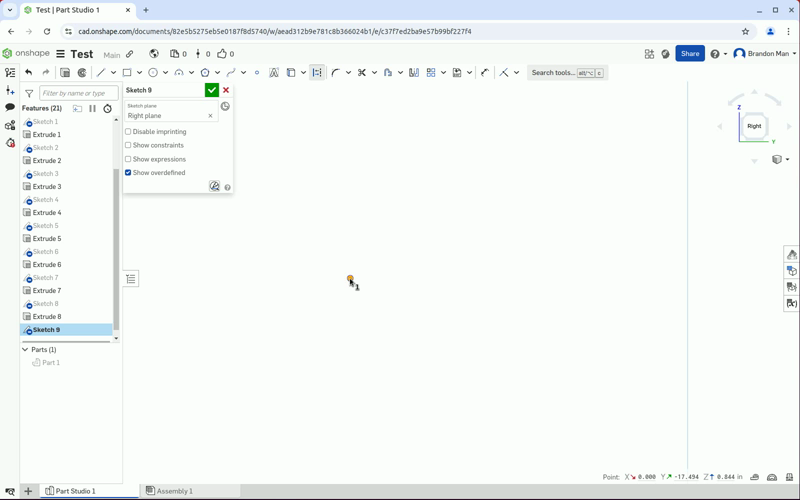
scroll(-6)
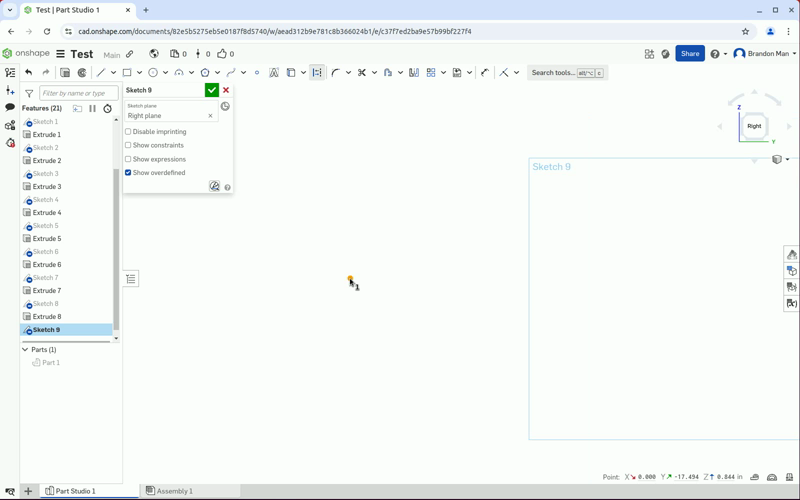
scroll(-6)
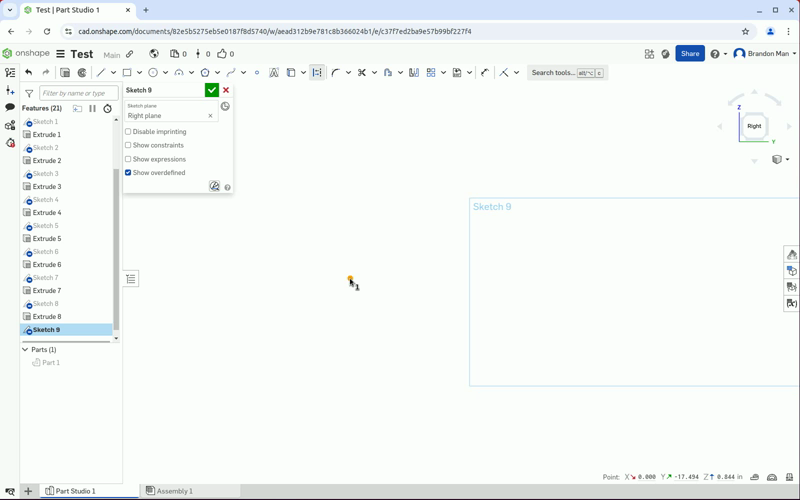
scroll(-6)
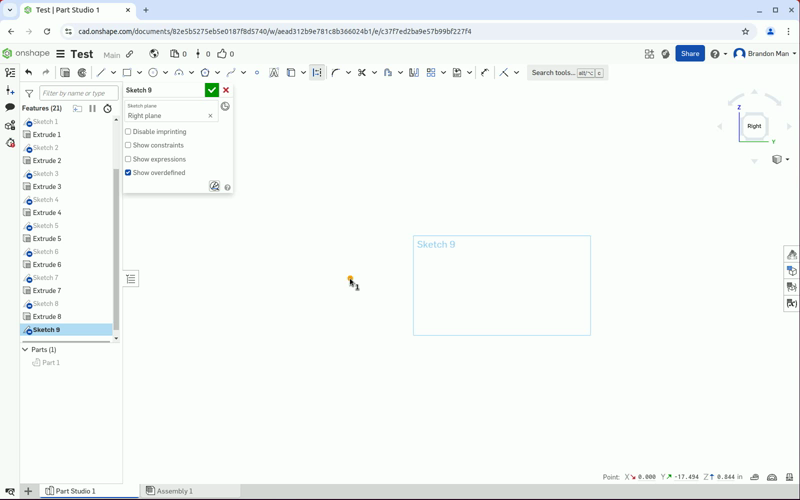
mouse_move(73, 352)
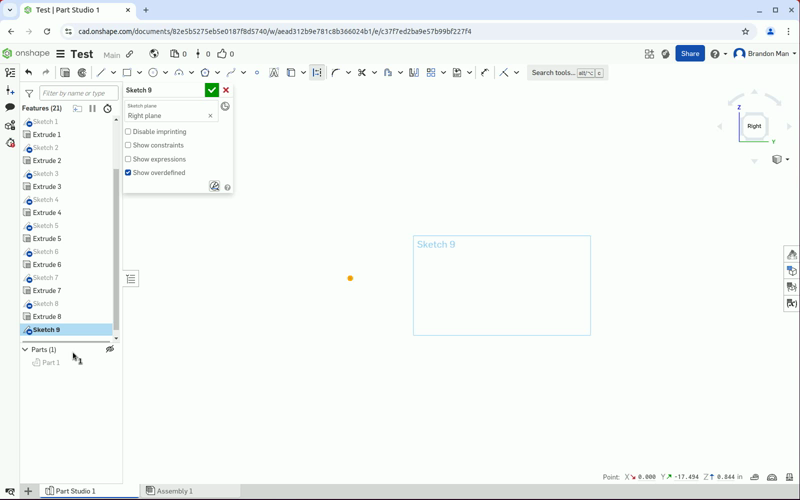
key(shift+y)
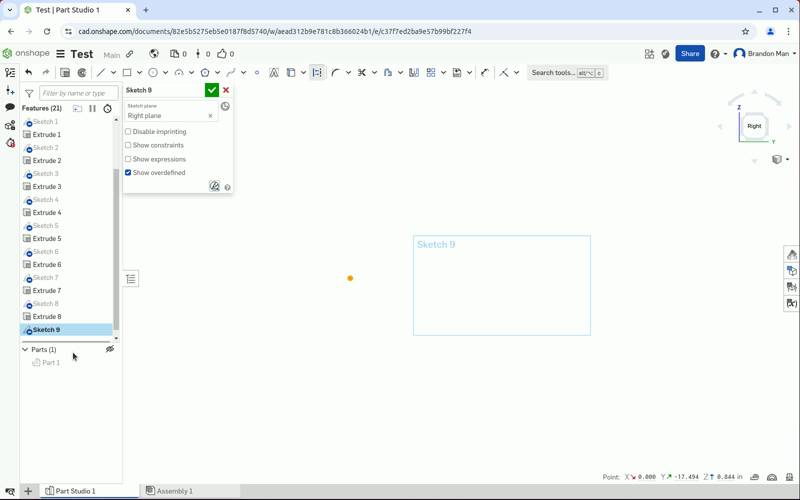
key(shift+e)
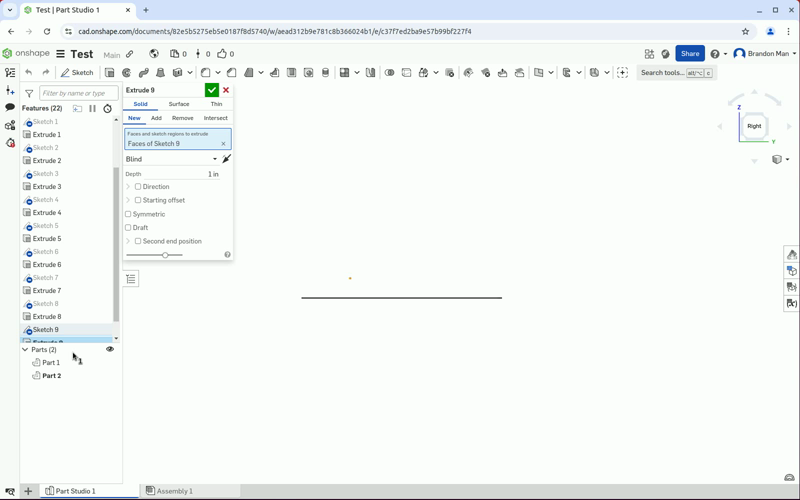
mouse_move(143, 106)
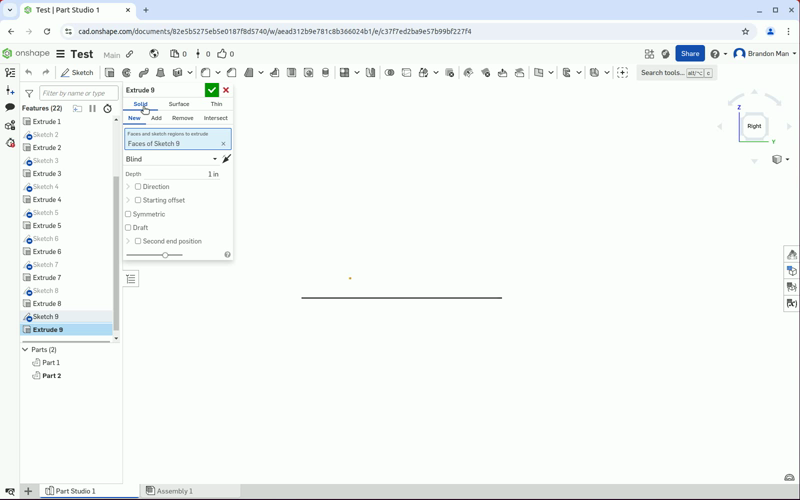
click(143, 106)
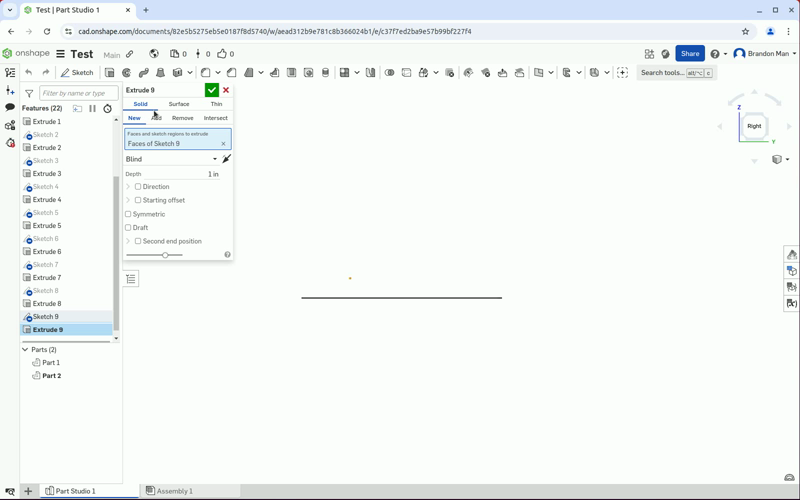
mouse_move(186, 120)
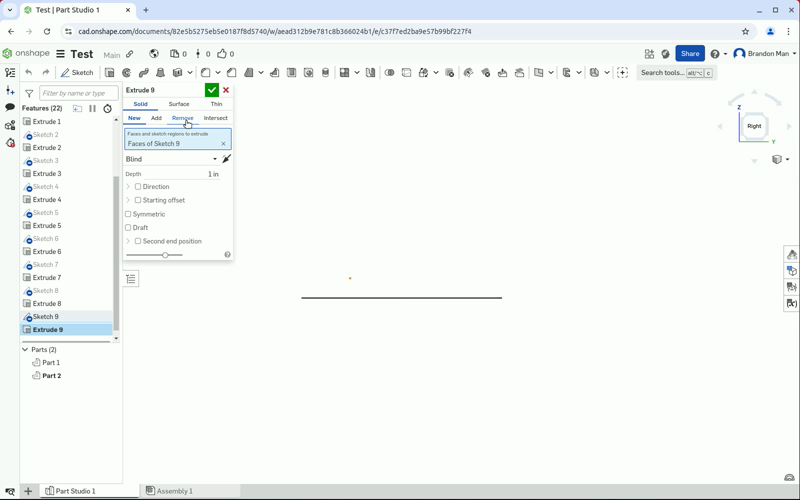
click(186, 120)
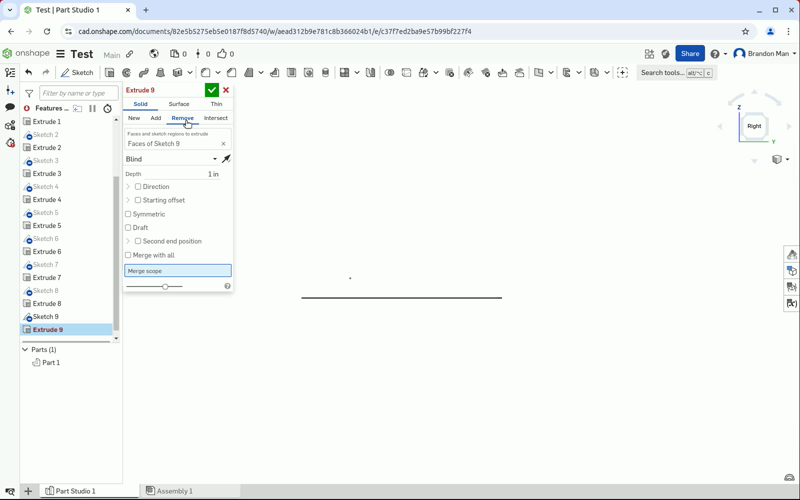
key(tab, 4)
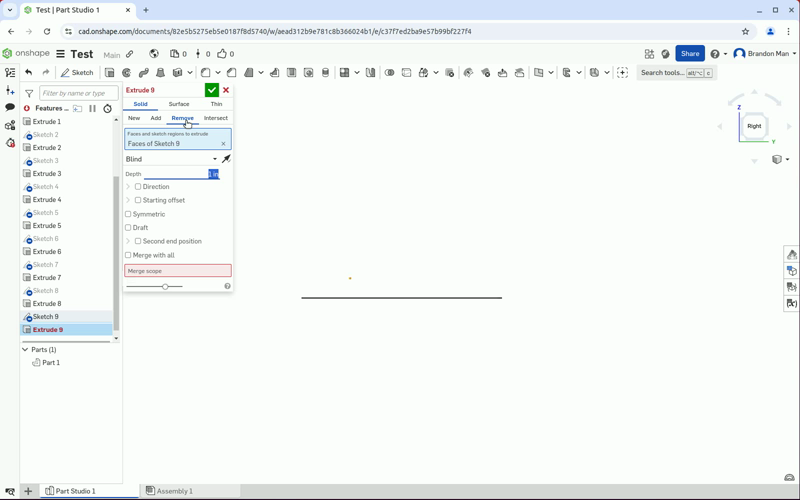
text(3.852)
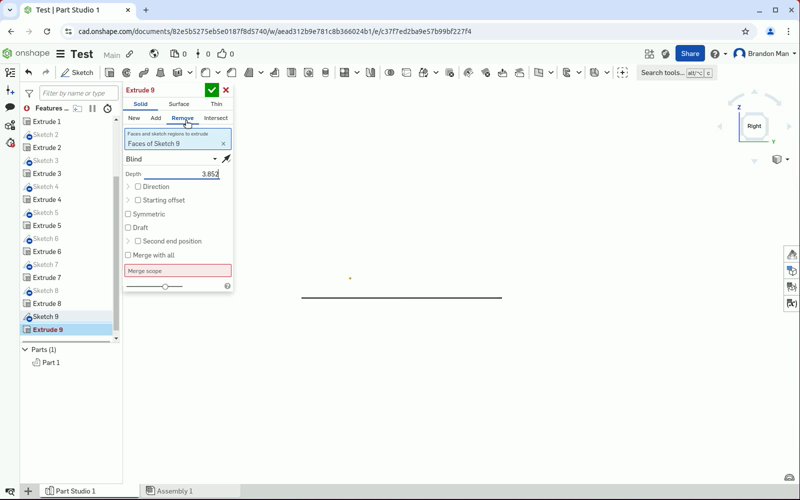
key(tab, 3)
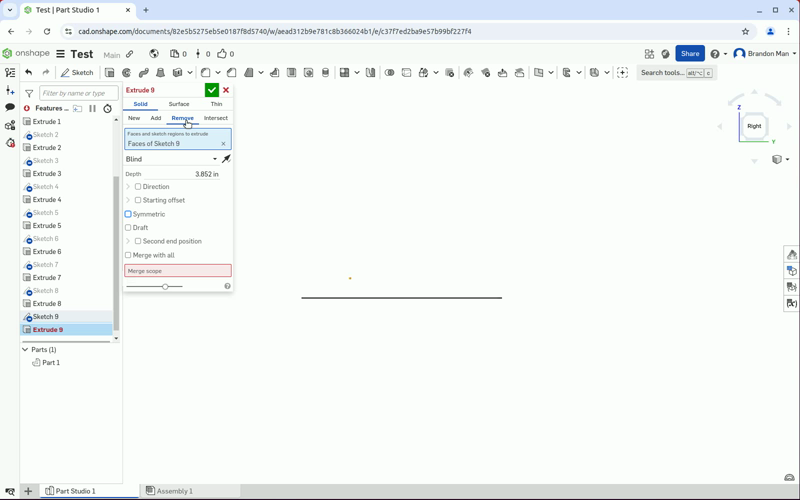
key(space)
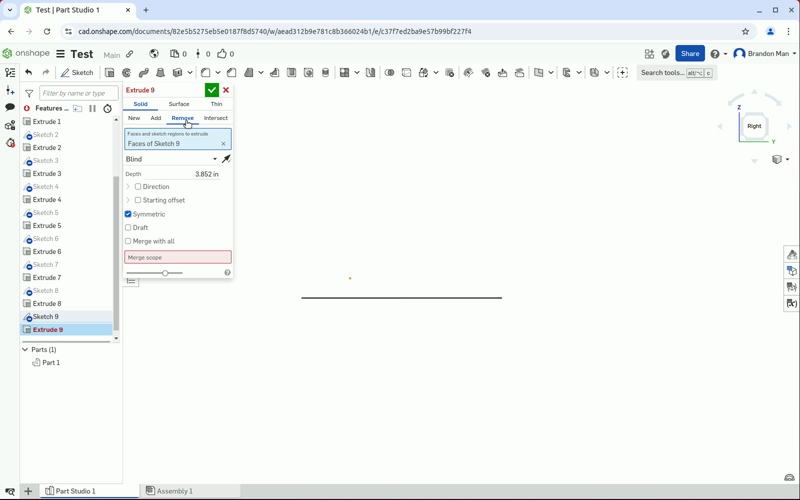
key(tab, 2)
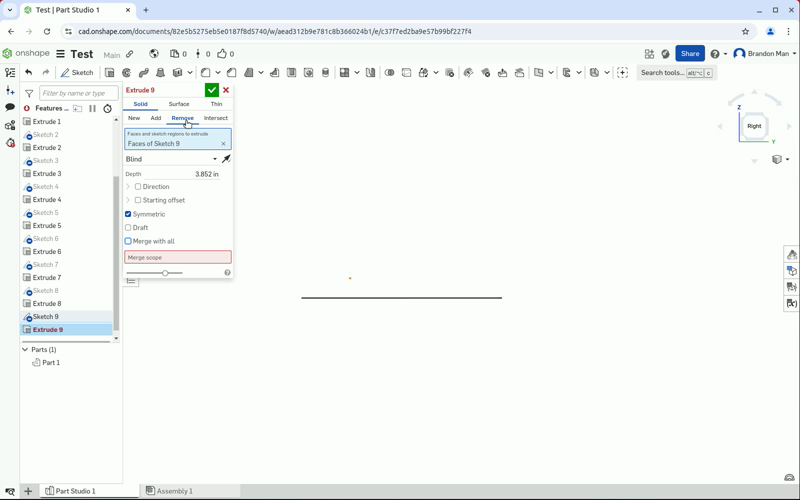
key(space)
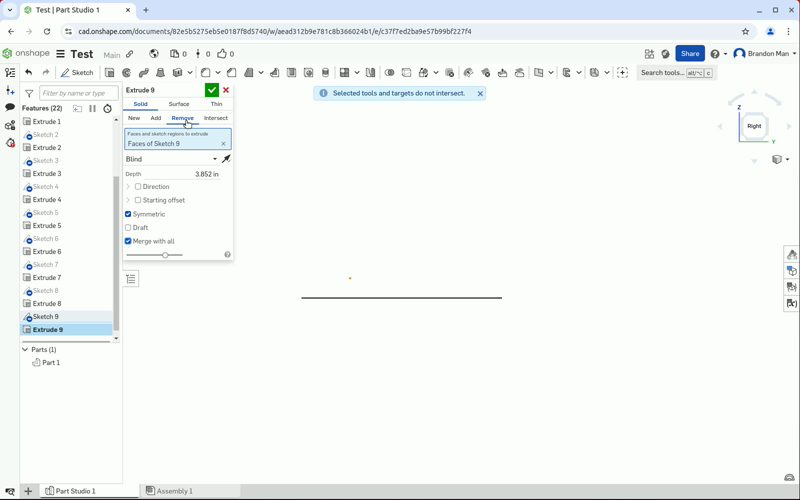
key(enter)
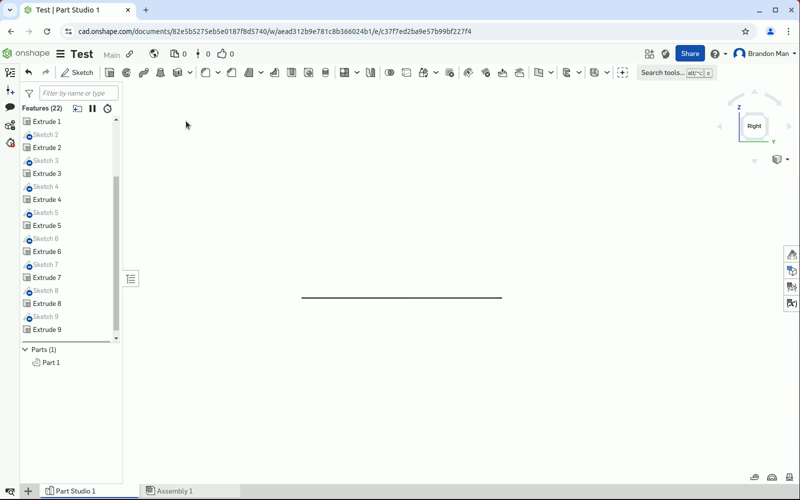
key(shift+h)
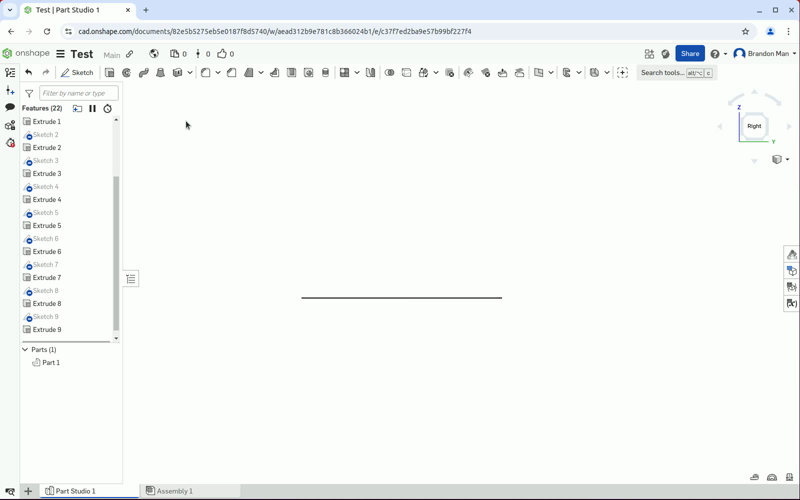
key(shift+h)
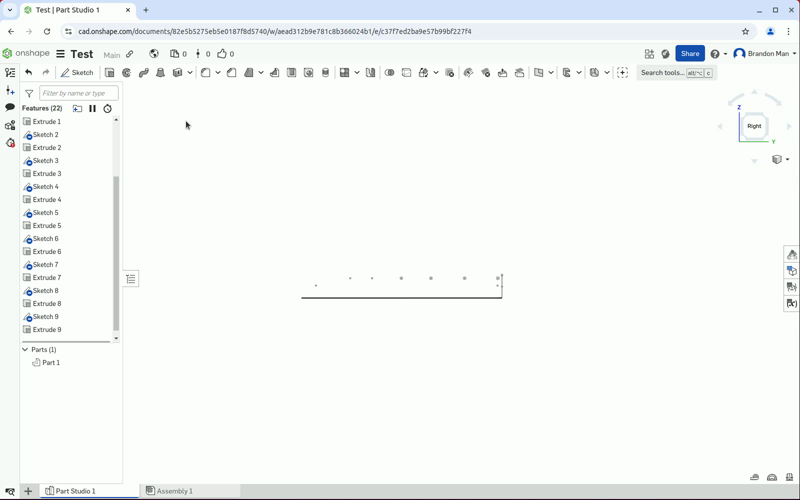
key(shift+7)
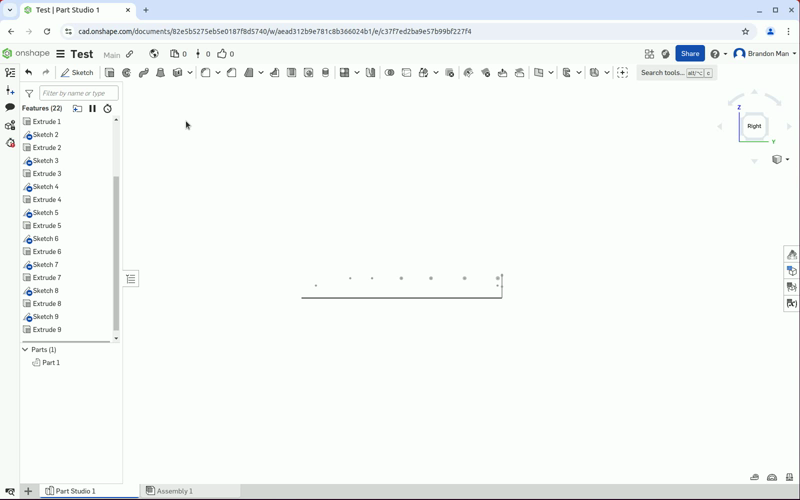
key(right, 2)
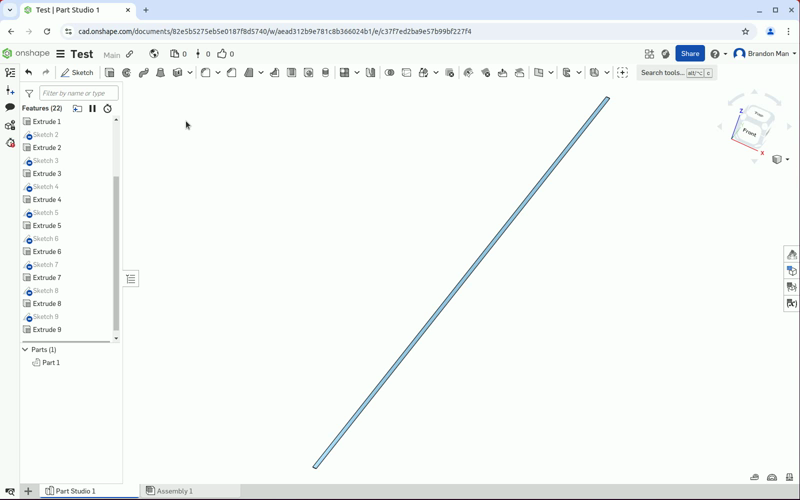
key(down, 2)
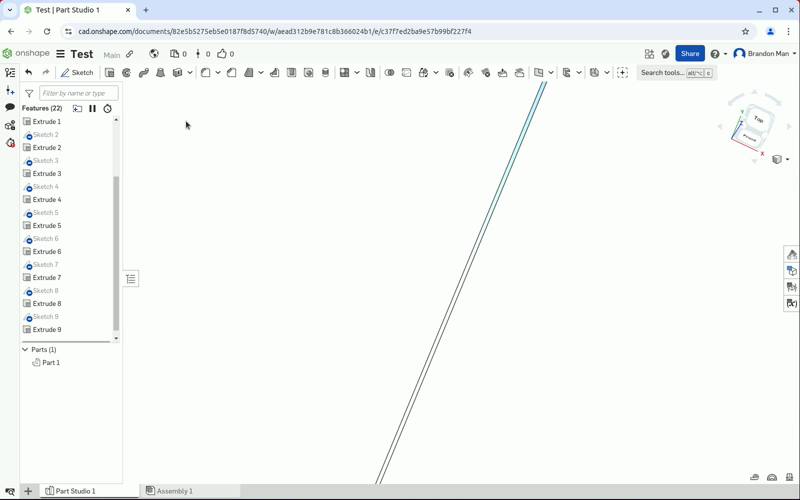
key(up, 2)
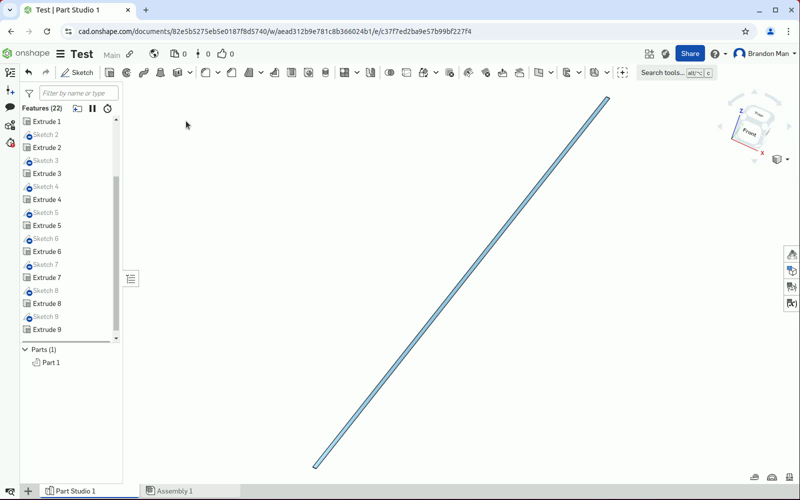
key(left, 2)
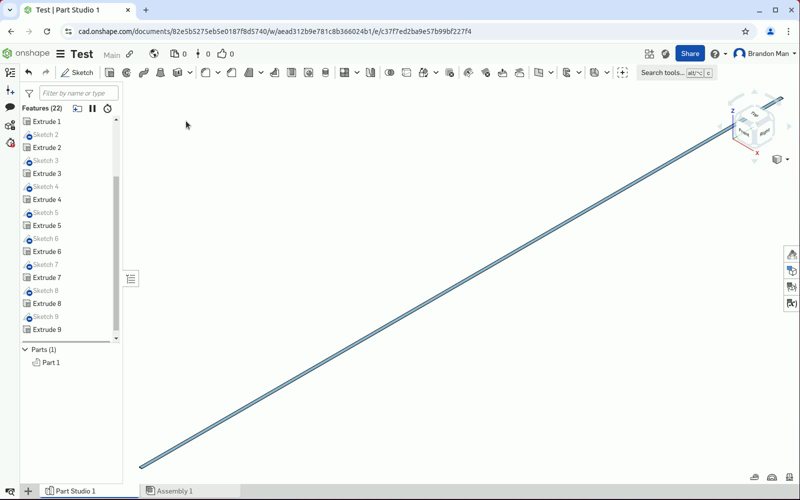
mouse_move(69, 111)
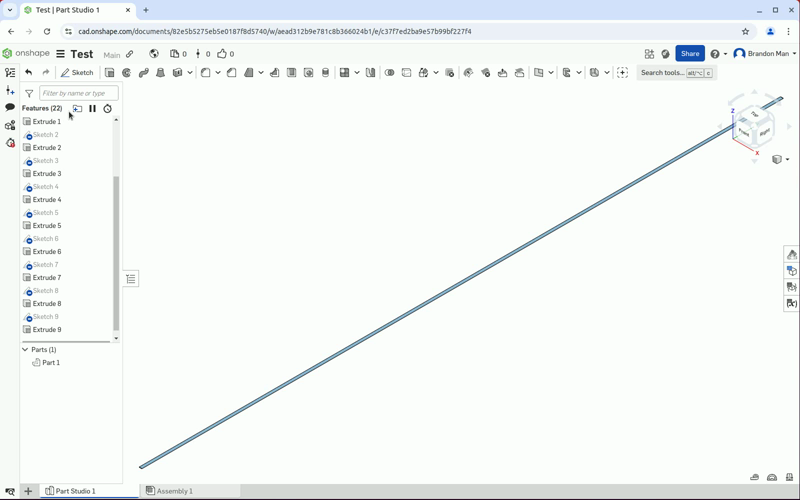
click(69, 111)